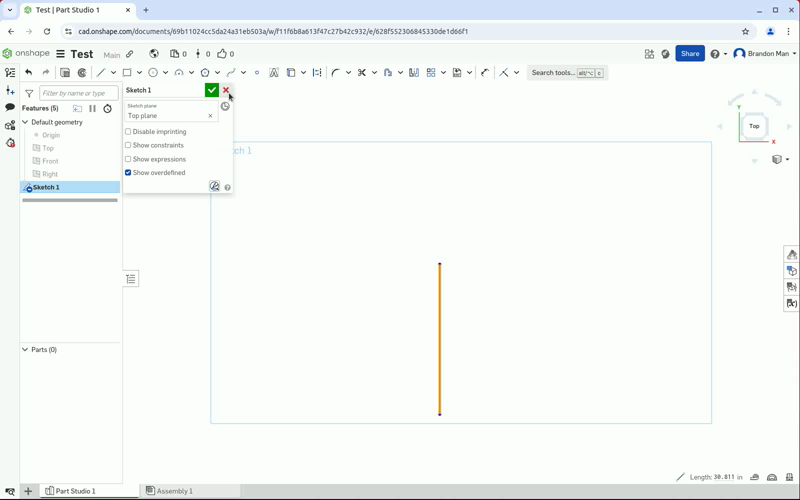
key(shift+h)
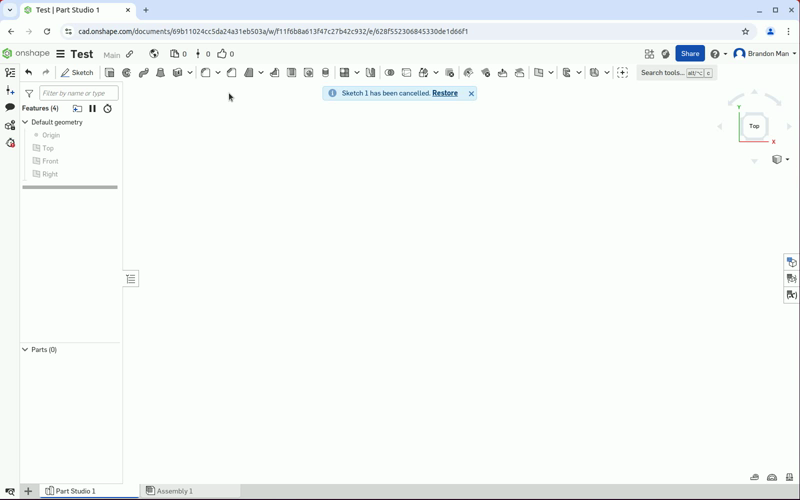
mouse_move(73, 352)
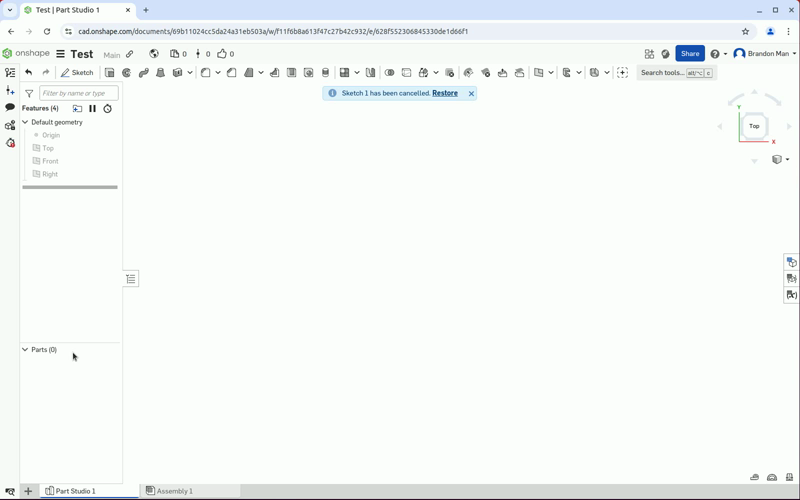
key(y)
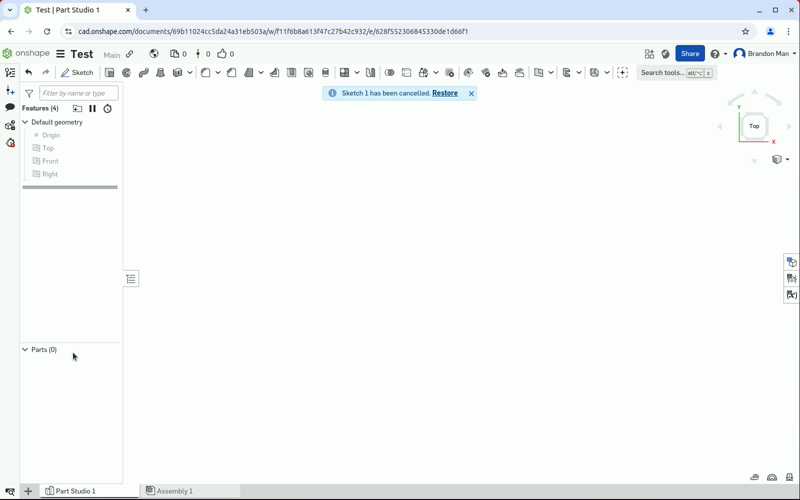
key(shift+p)
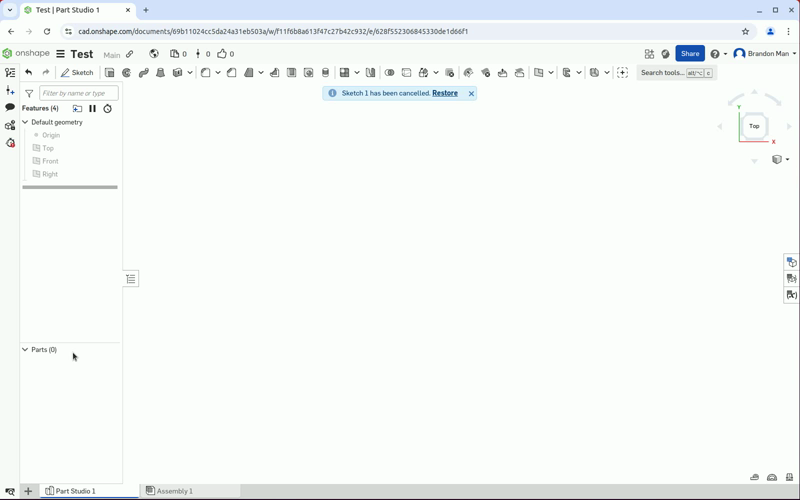
key(space)
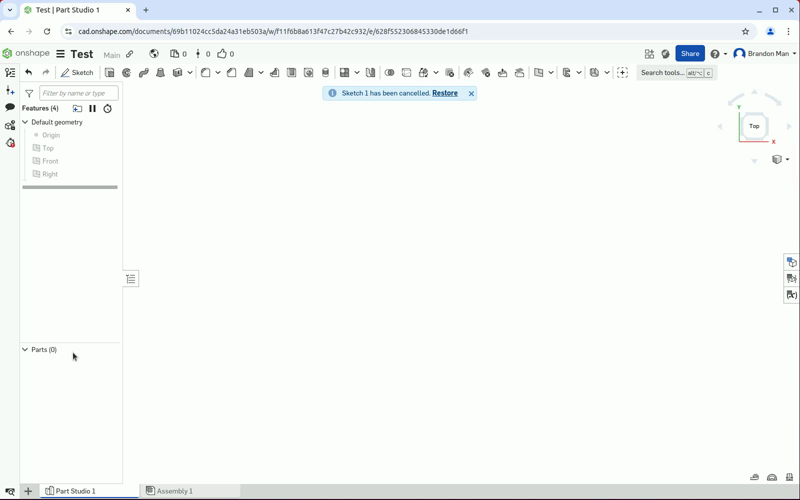
key_down(shift)
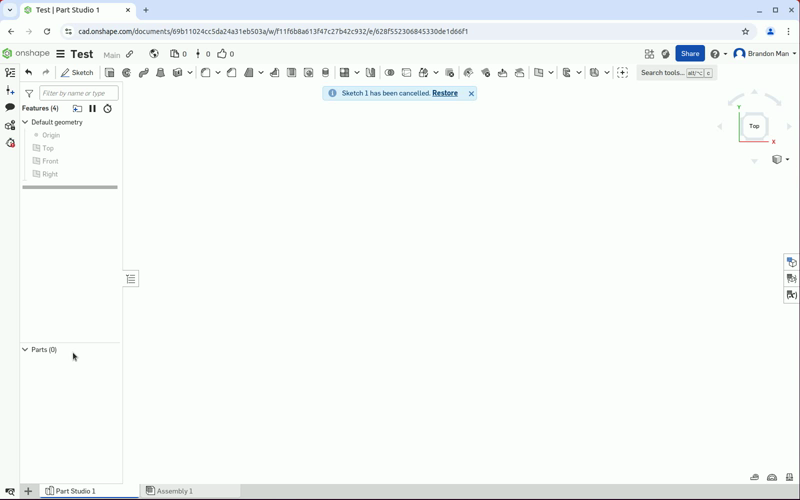
key(up)
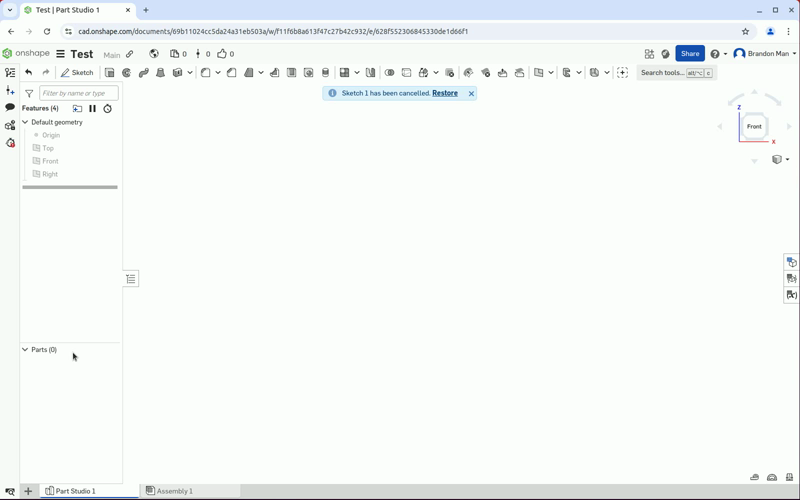
key_up(shift)
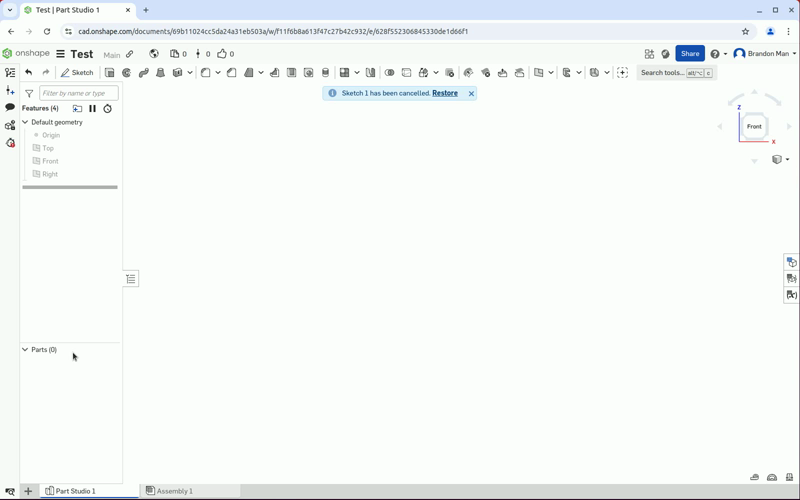
mouse_move(73, 352)
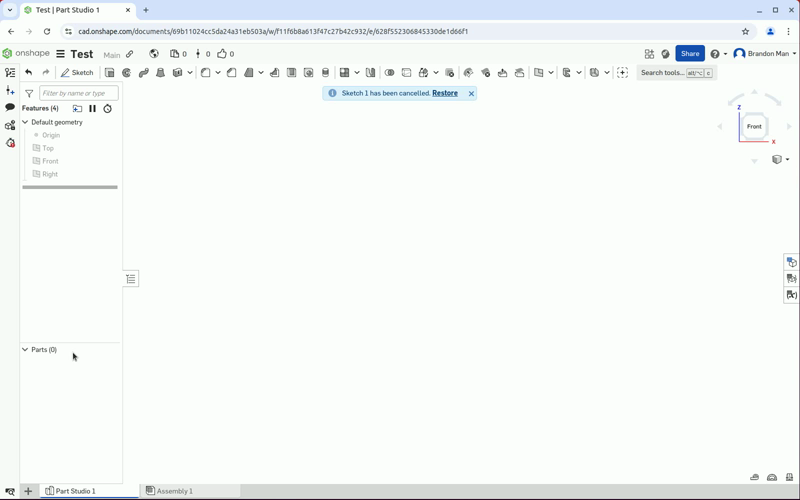
key(shift+y)
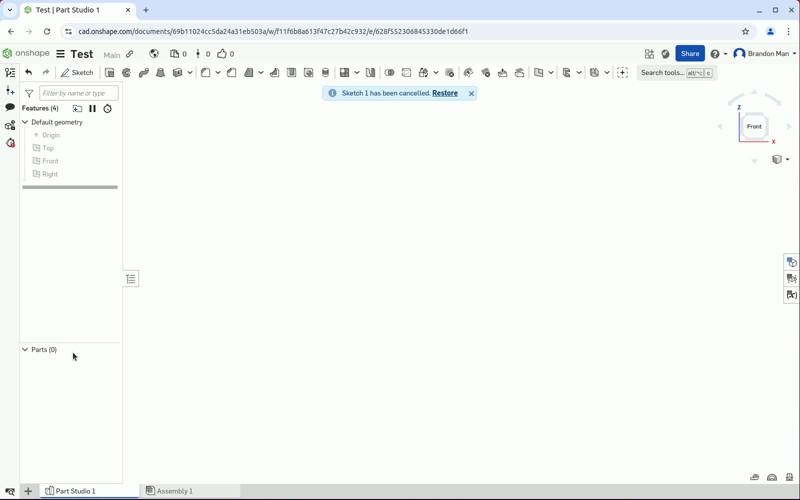
key(shift+s)
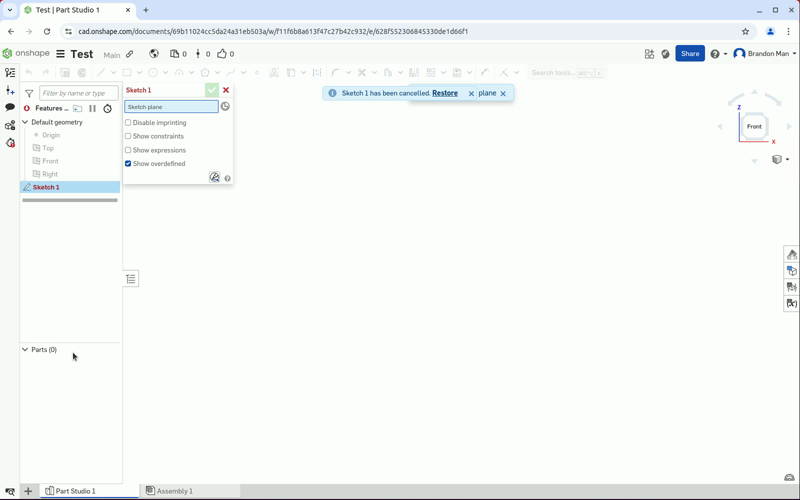
mouse_move(73, 163)
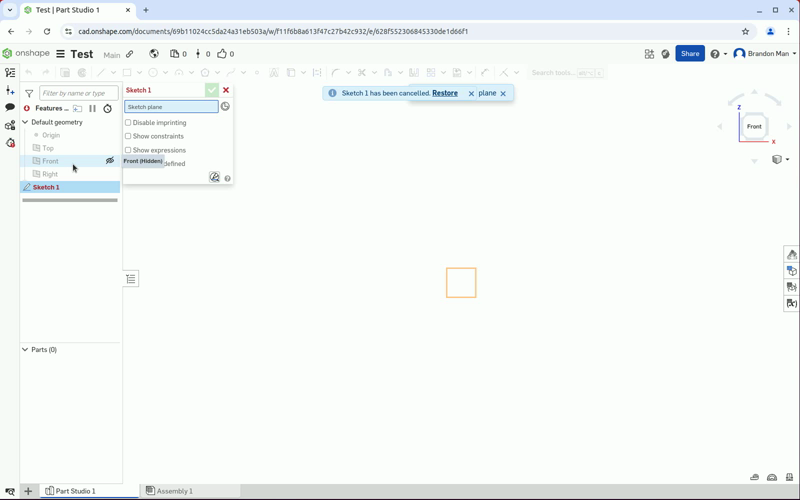
click(73, 163)
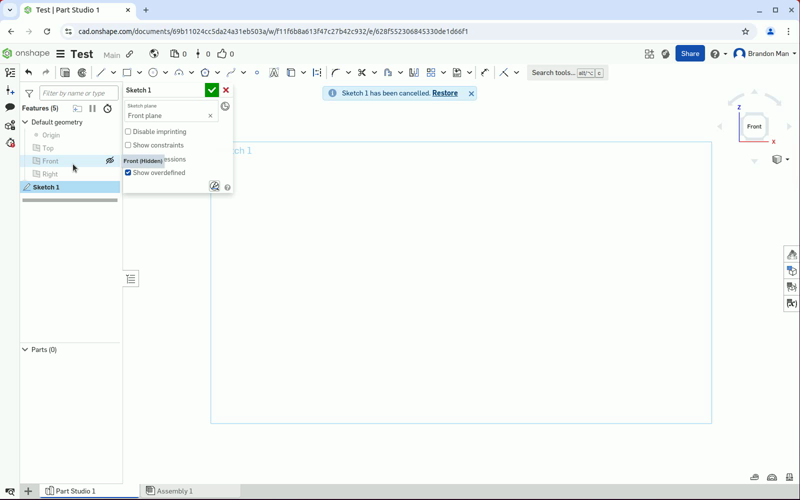
mouse_move(73, 352)
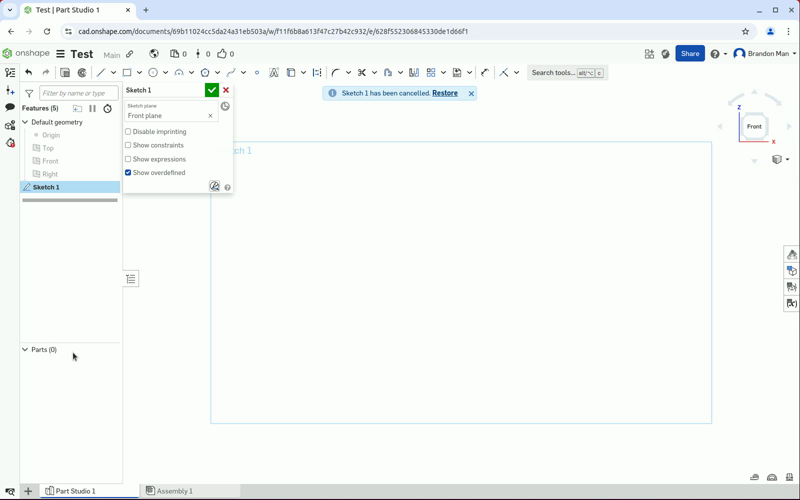
key(y)
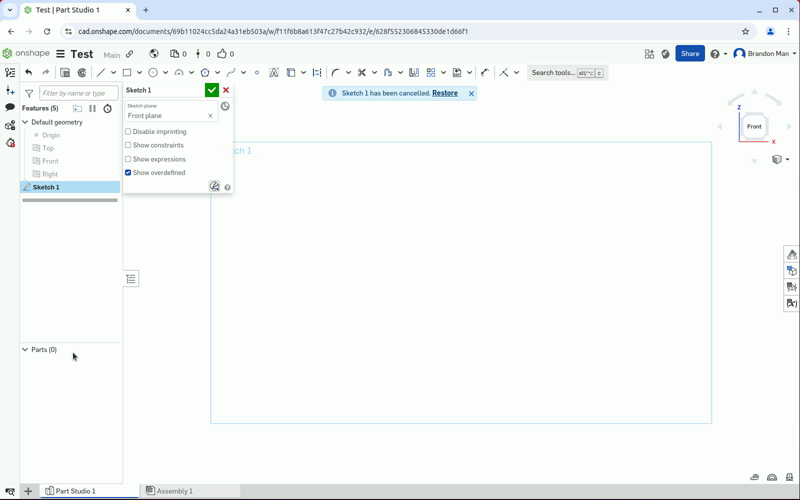
key(l)
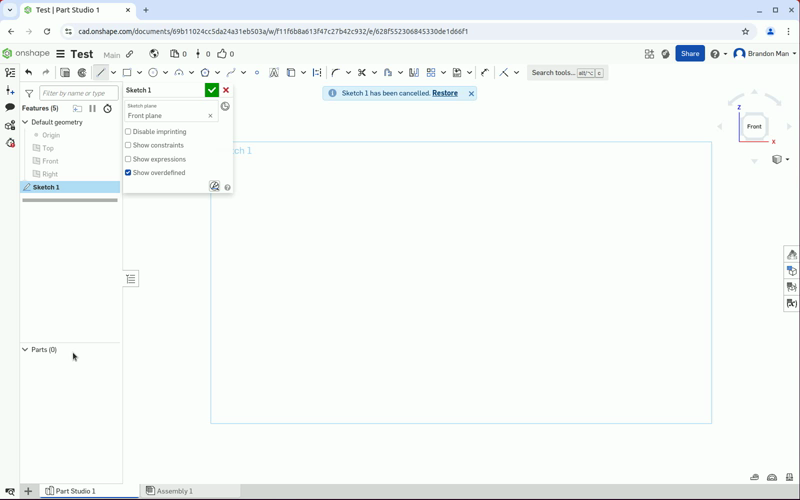
key_down(shift)
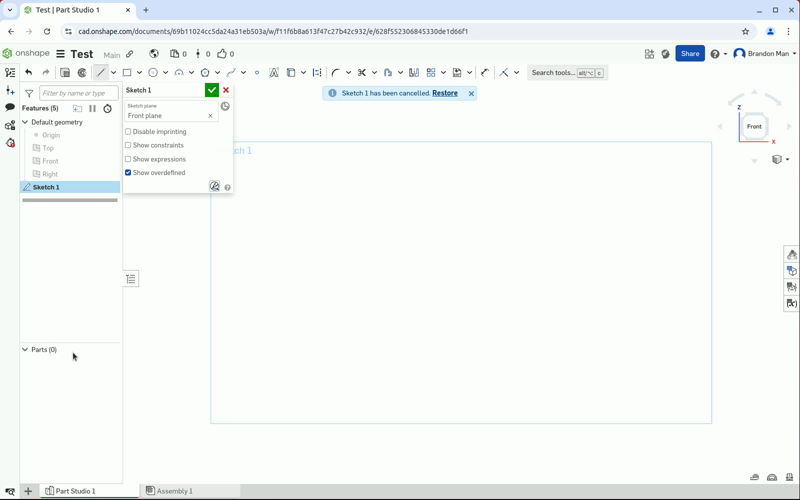
mouse_move(460, 312)
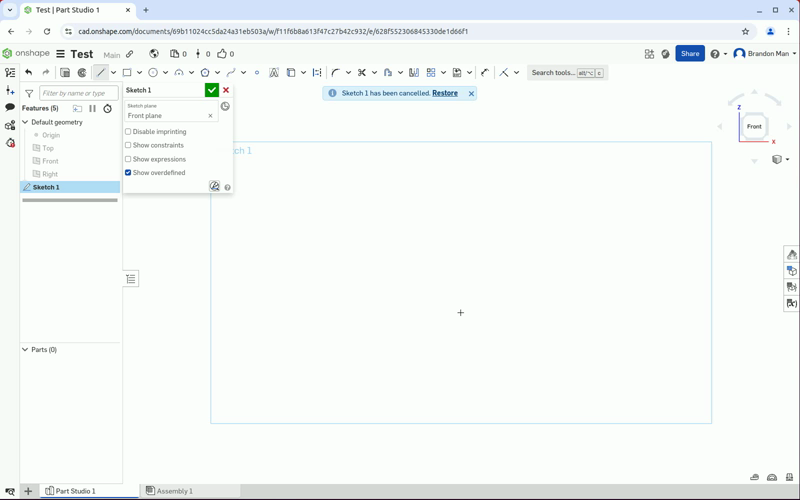
click(460, 312)
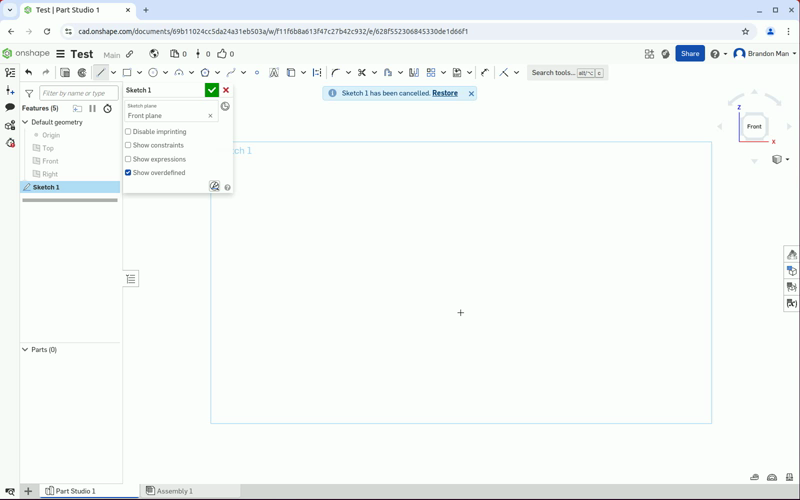
key_up(shift)
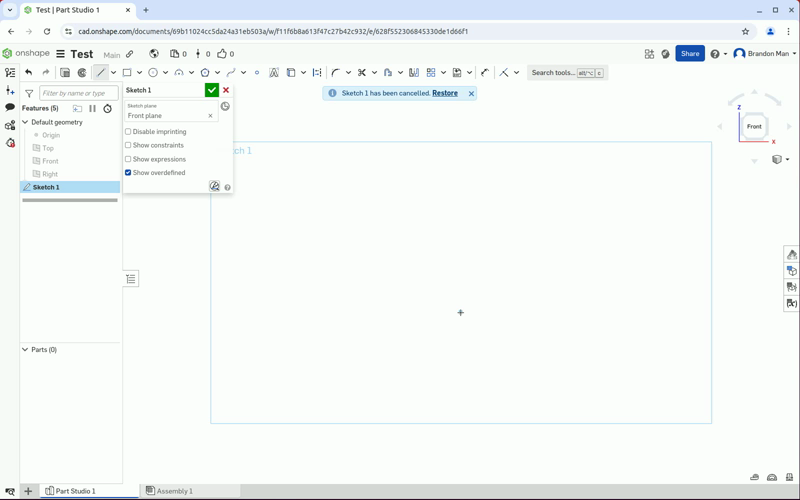
key_down(shift)
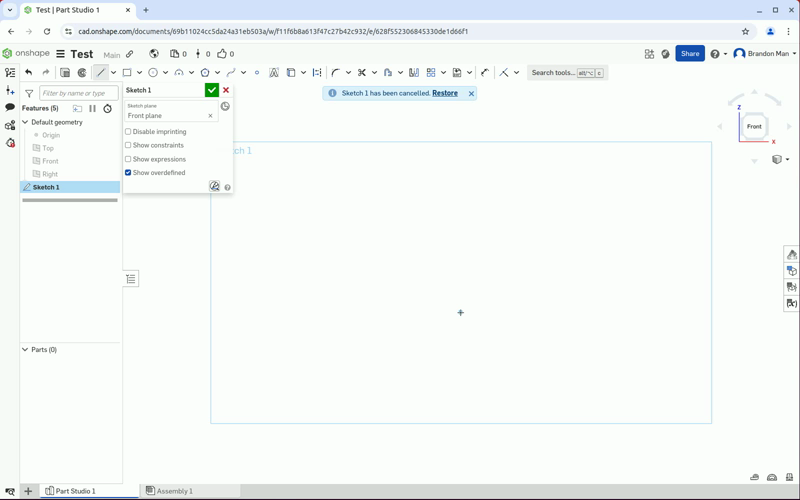
mouse_move(490, 312)
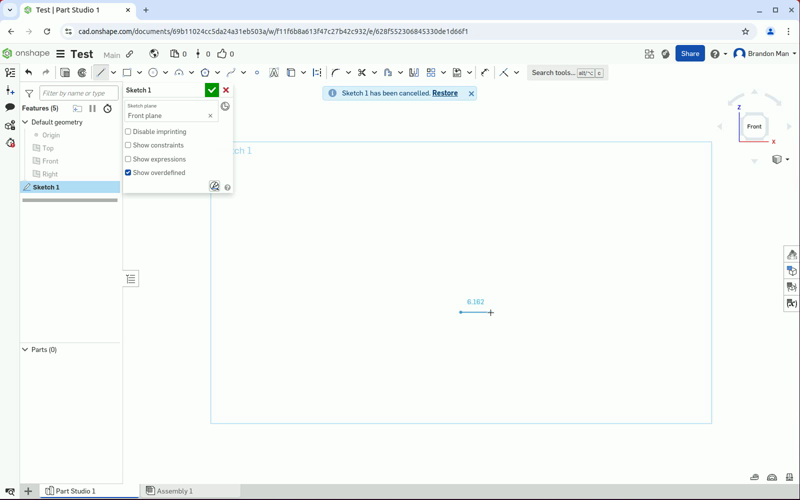
mouse_move(464, 312)
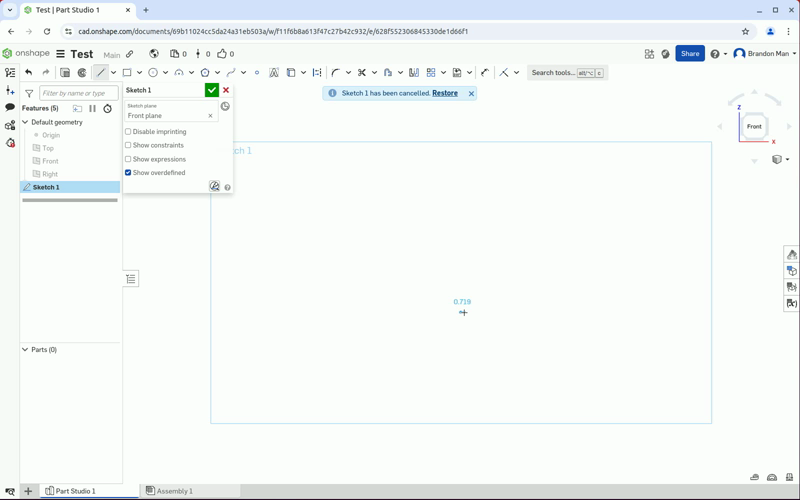
scroll(6)
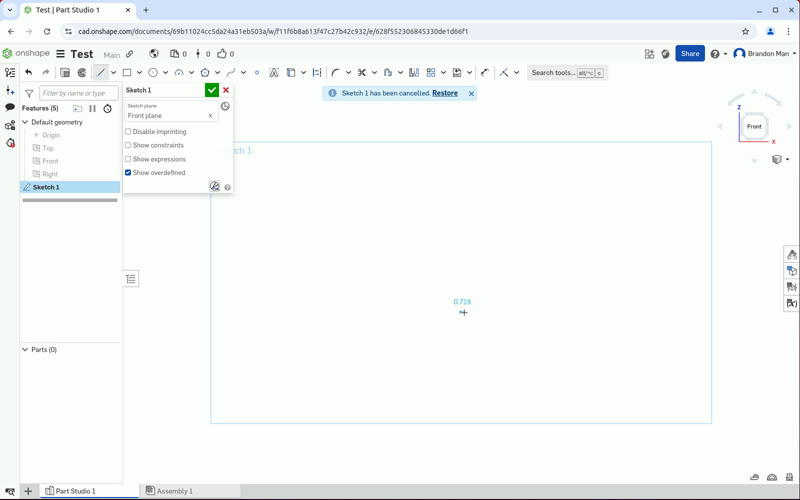
scroll(6)
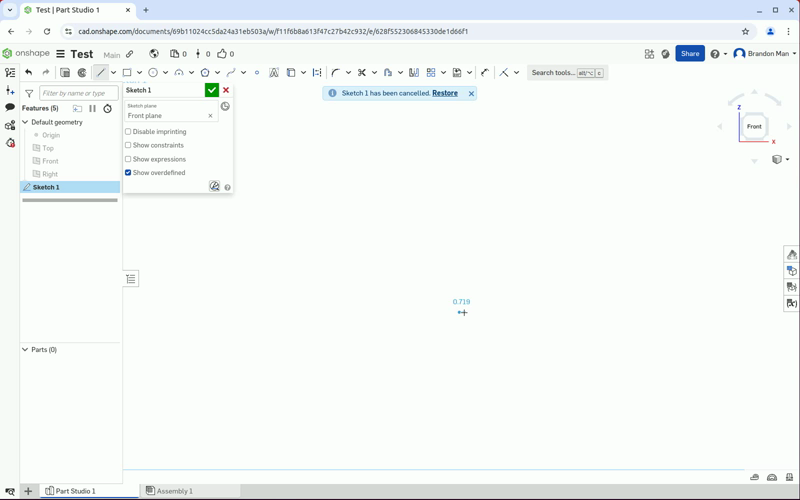
scroll(6)
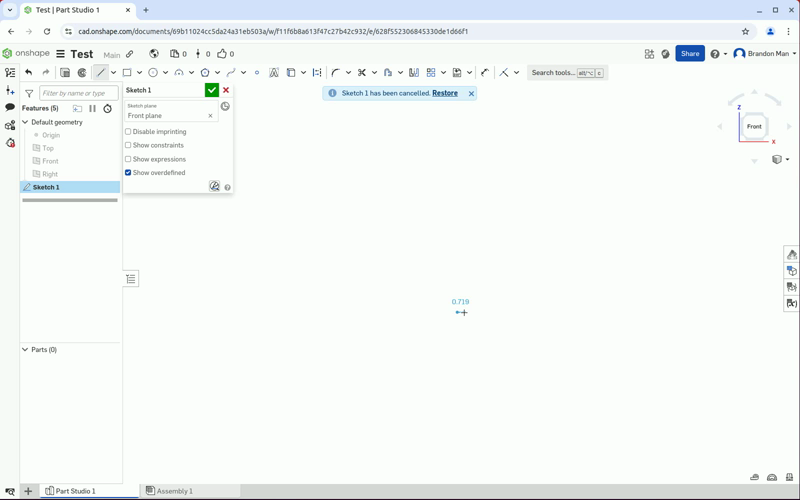
scroll(6)
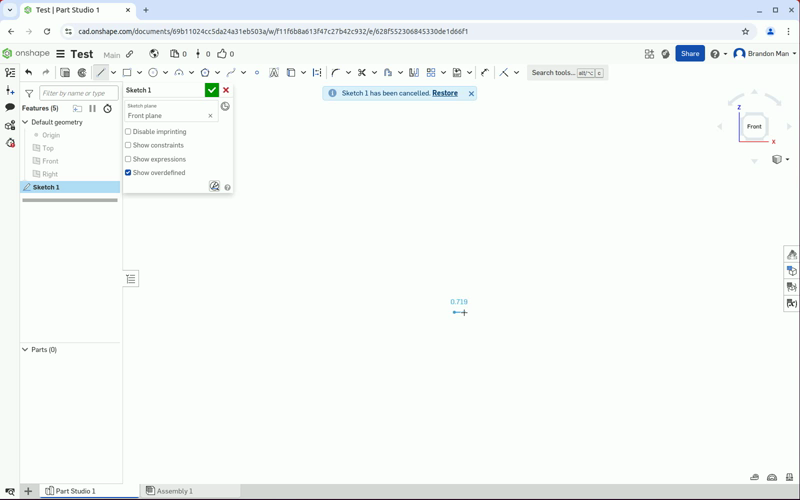
scroll(6)
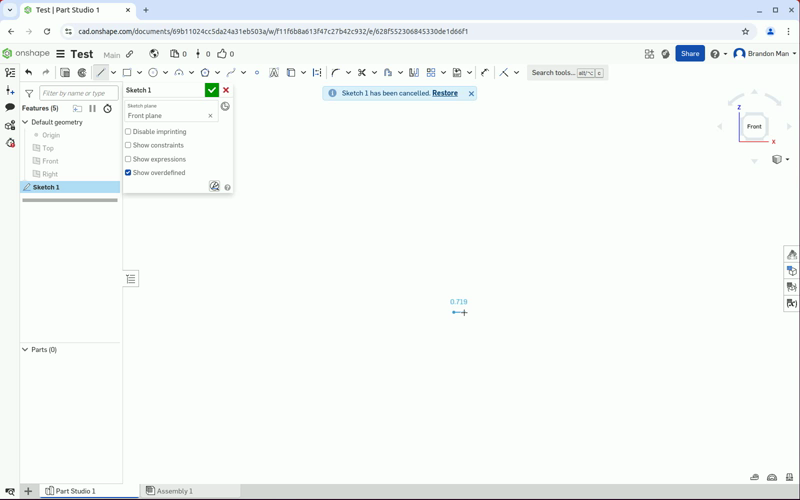
scroll(6)
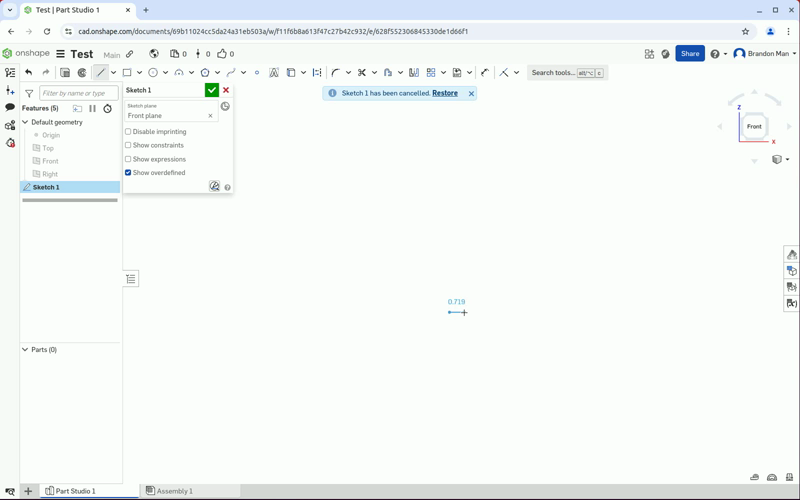
scroll(6)
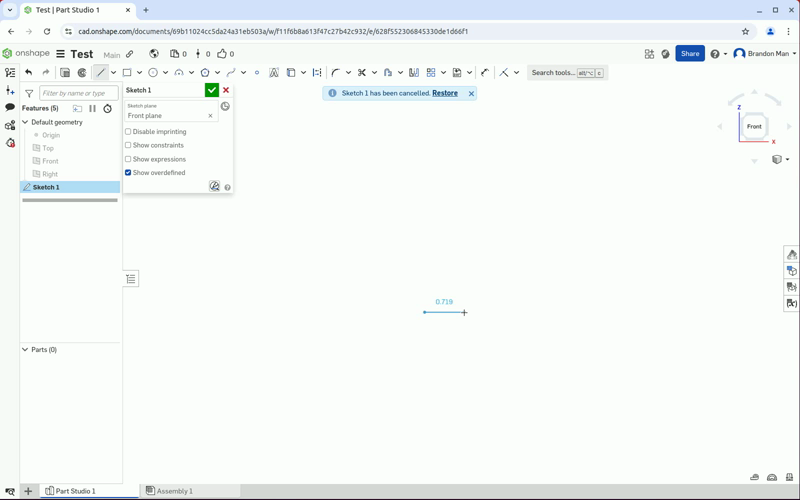
click(464, 312)
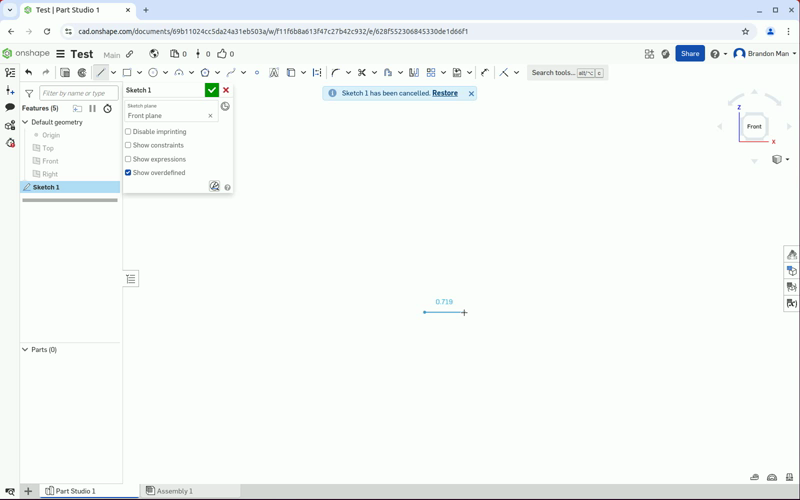
scroll(-6)
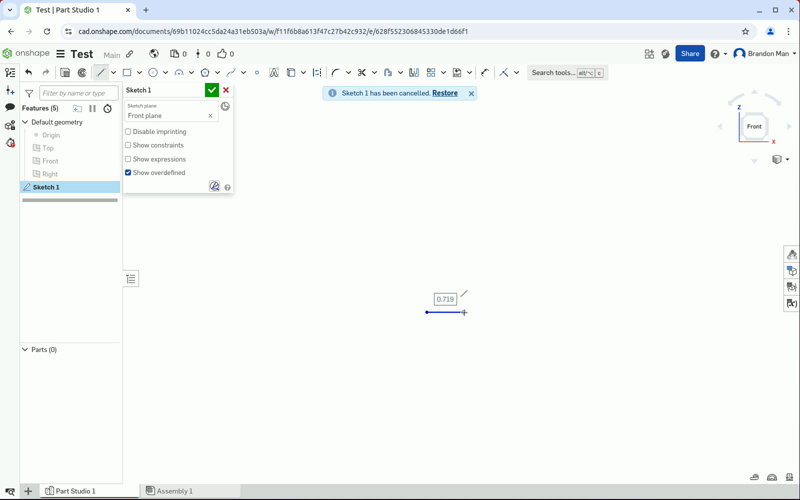
scroll(-6)
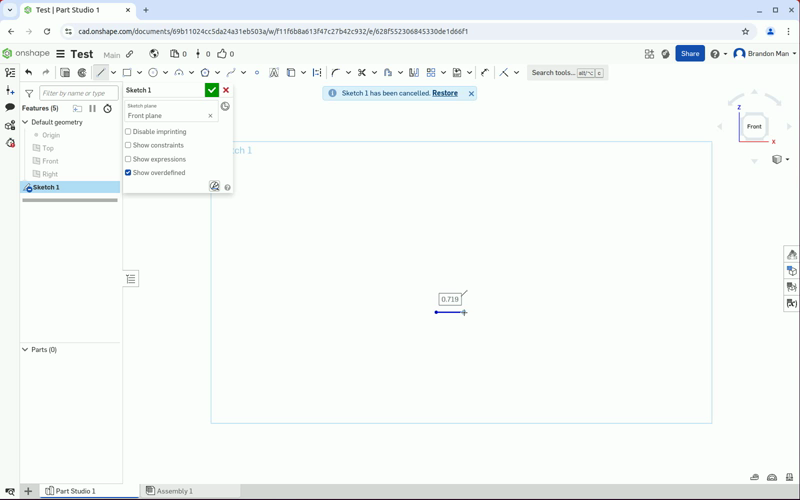
scroll(-6)
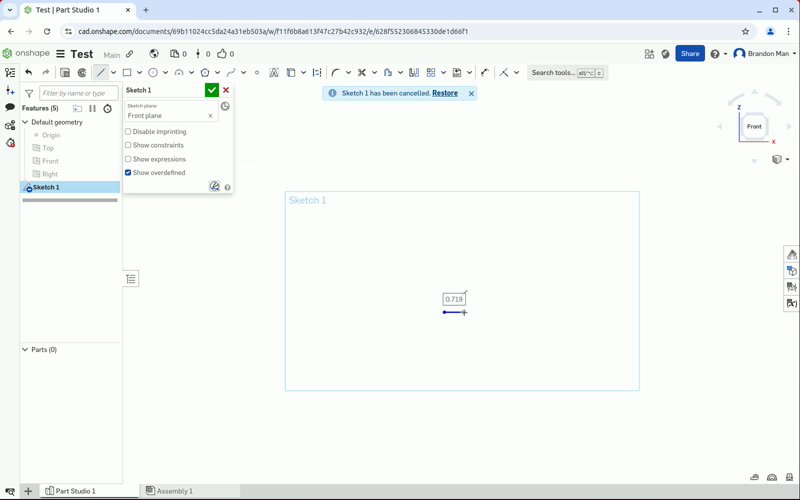
scroll(-6)
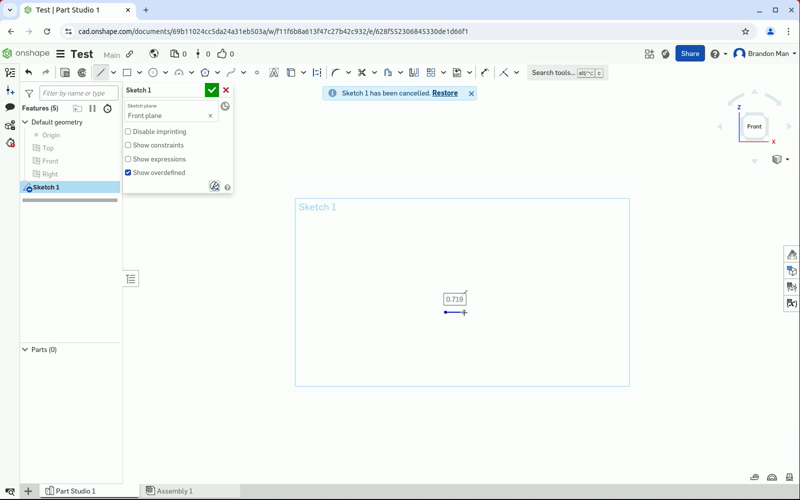
scroll(-6)
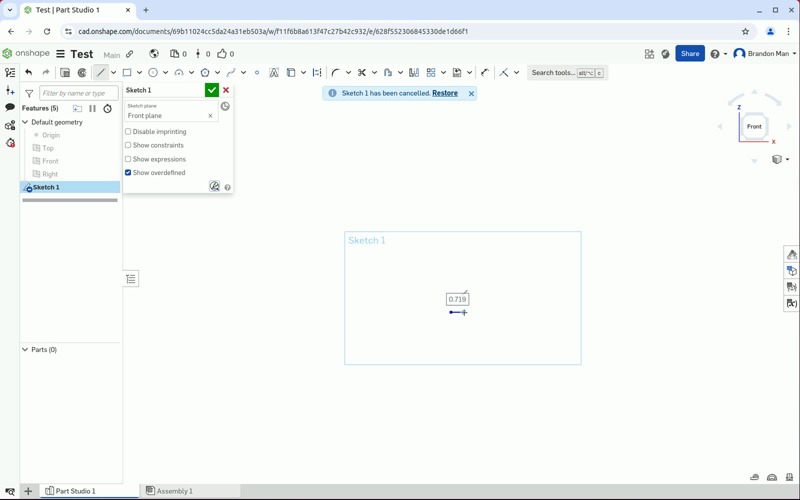
scroll(-6)
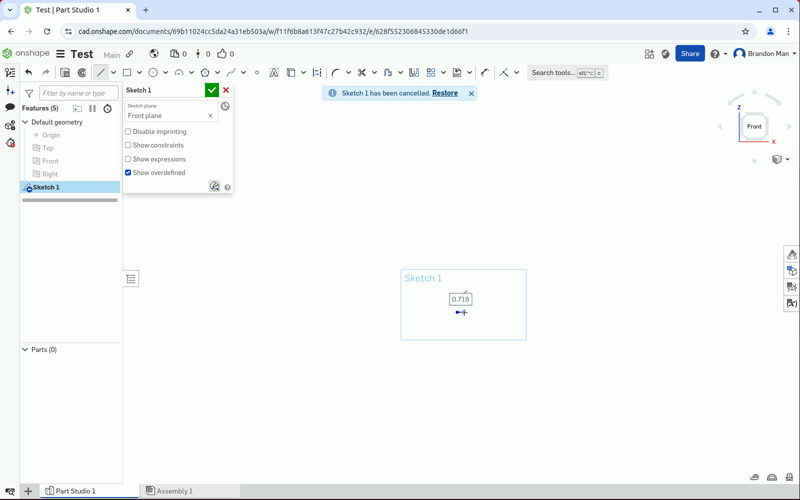
scroll(-6)
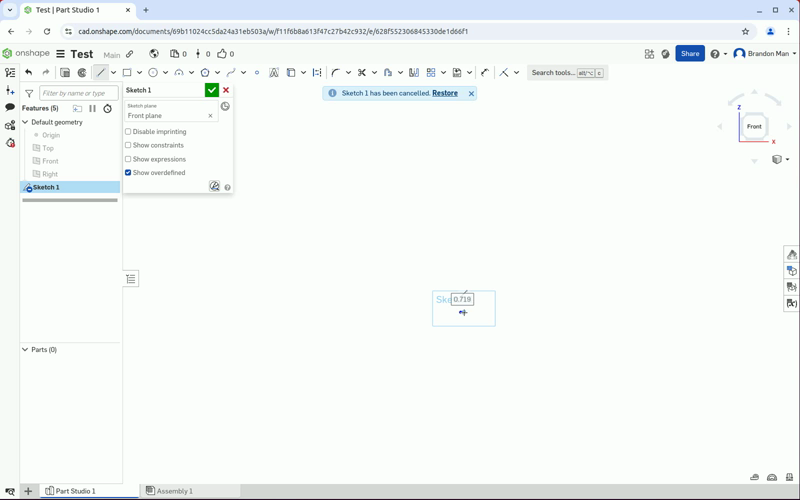
key_up(shift)
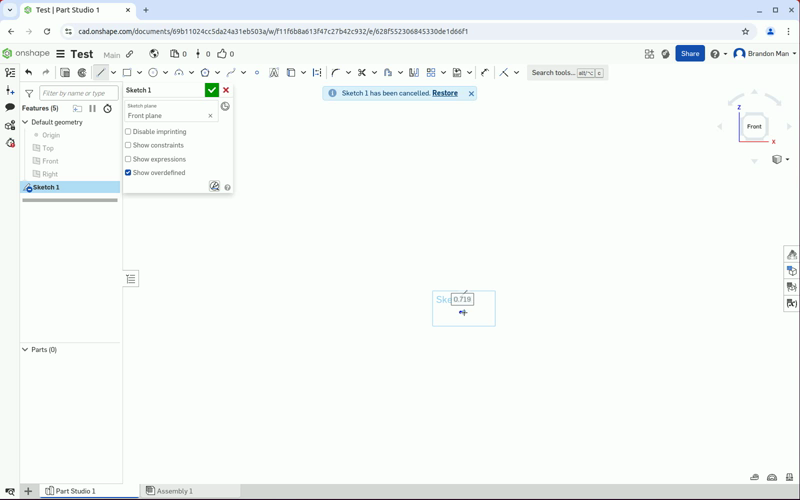
key(esc)
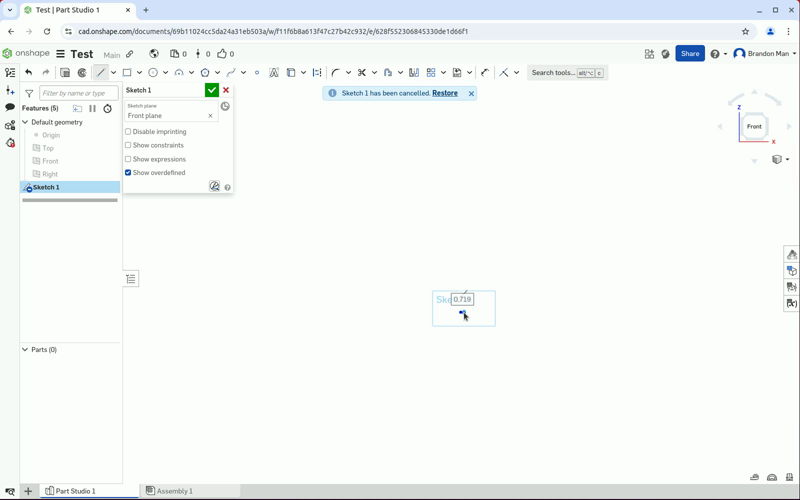
key(a)
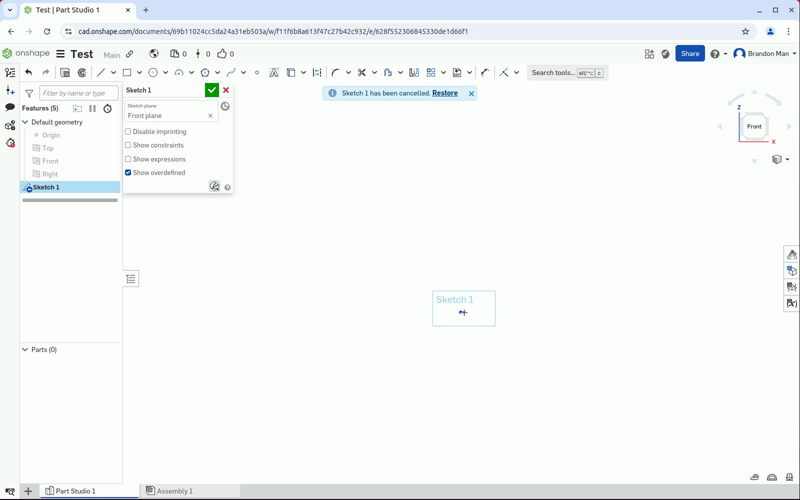
mouse_move(464, 312)
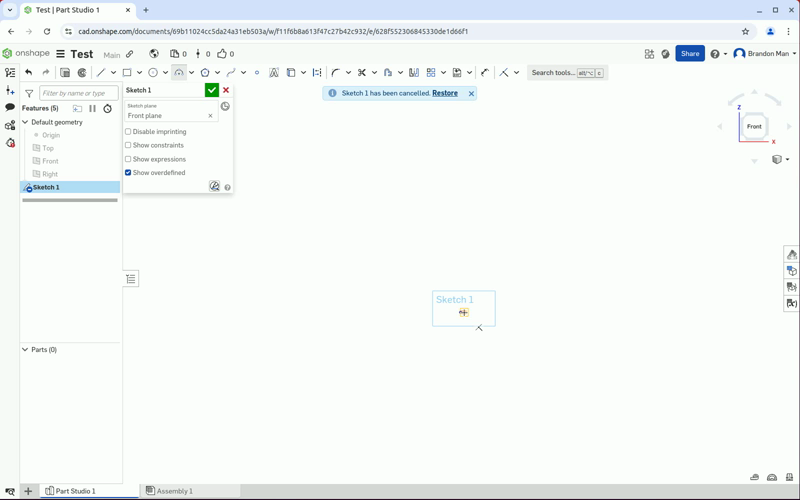
scroll(6)
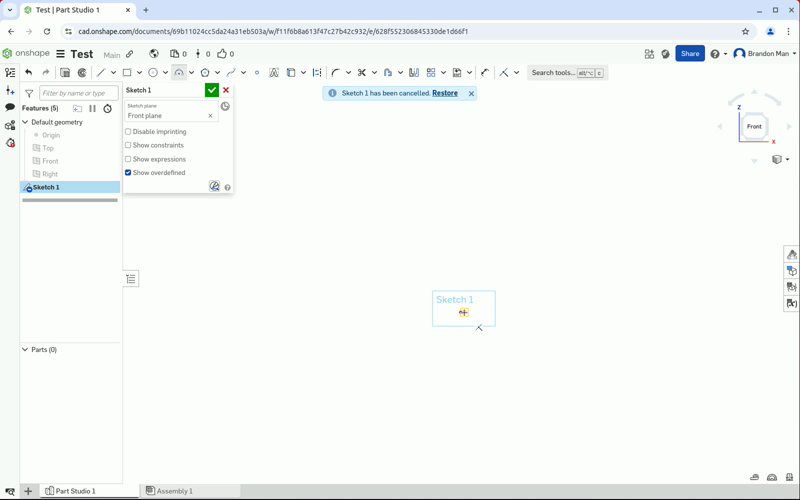
scroll(6)
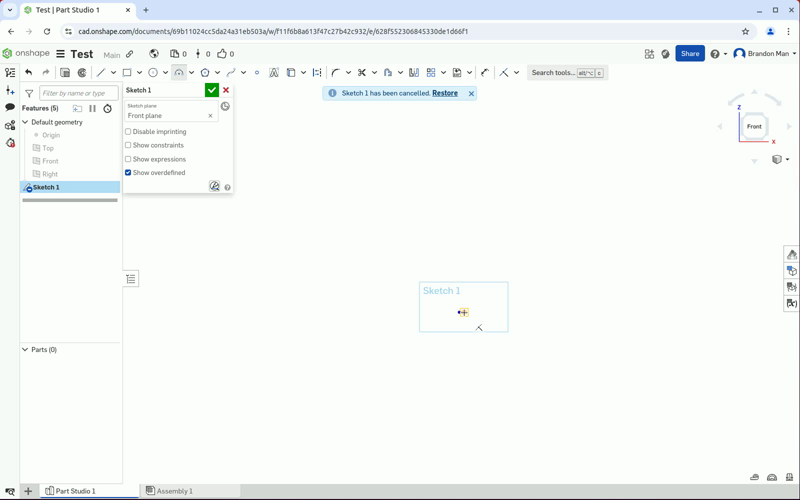
scroll(6)
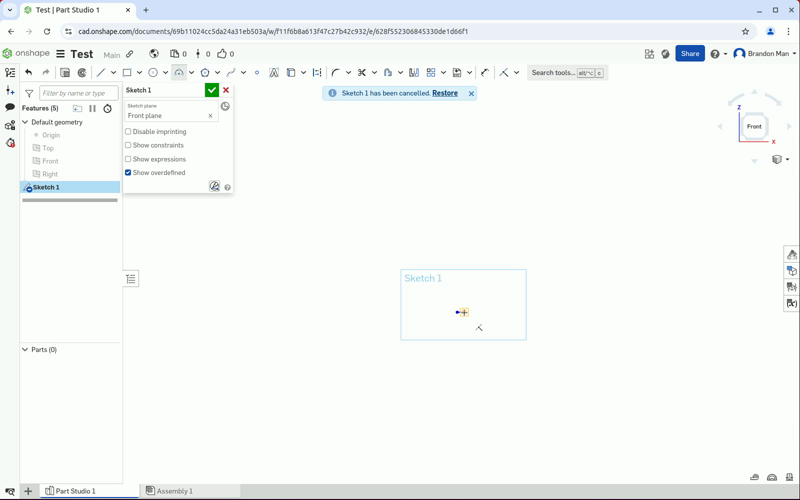
scroll(6)
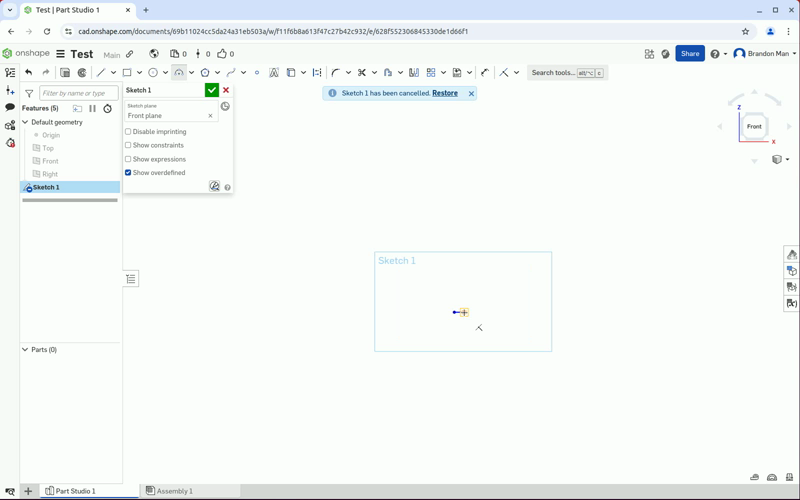
scroll(6)
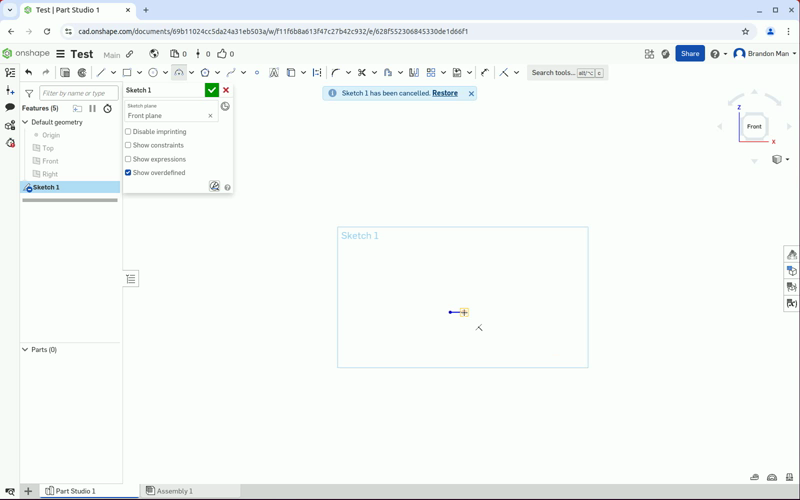
scroll(6)
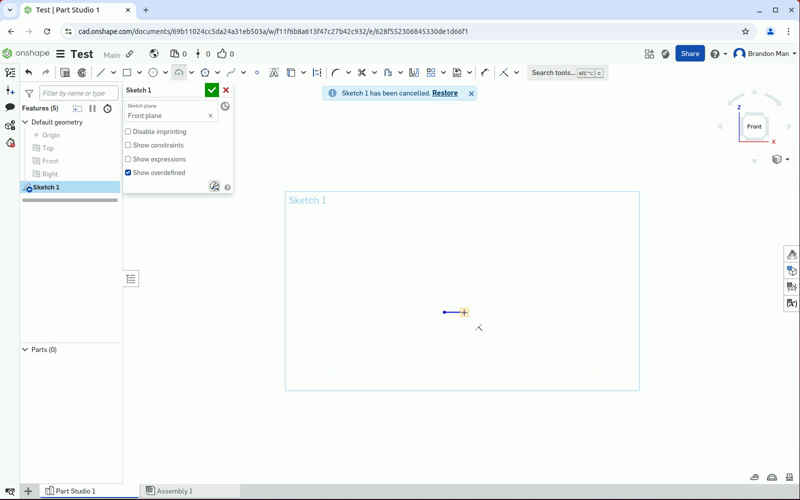
scroll(6)
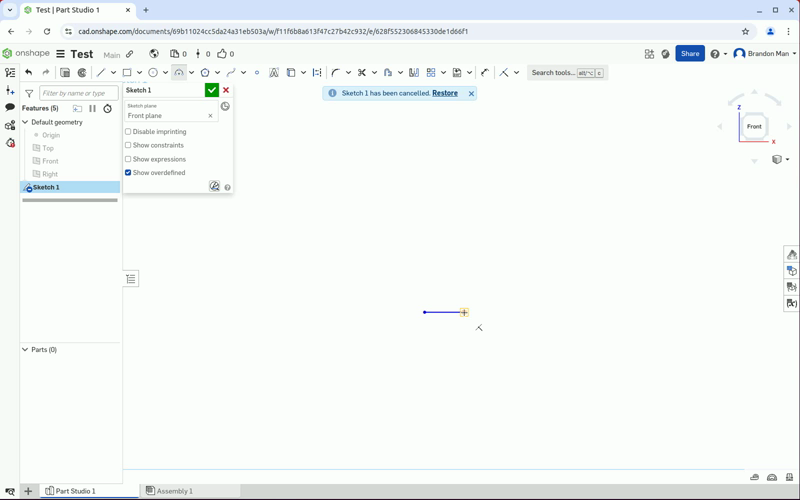
click(464, 312)
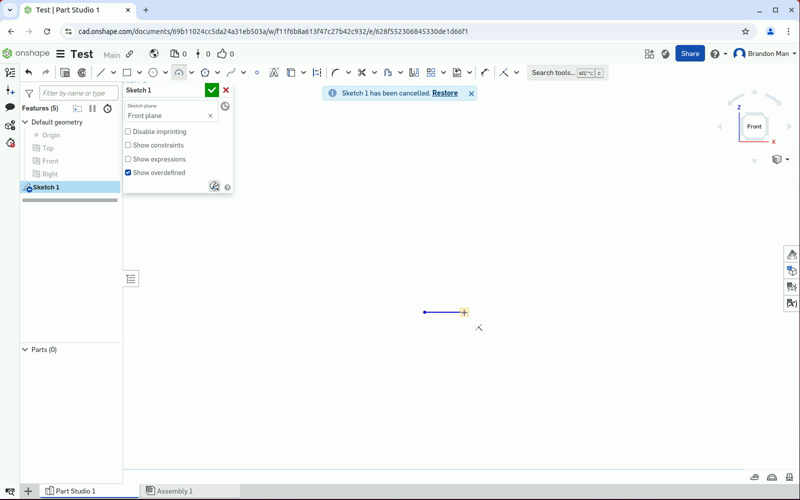
scroll(-6)
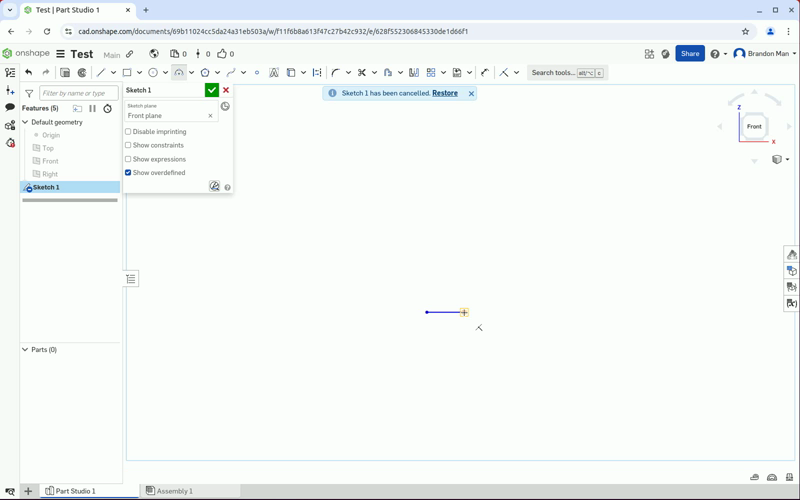
scroll(-6)
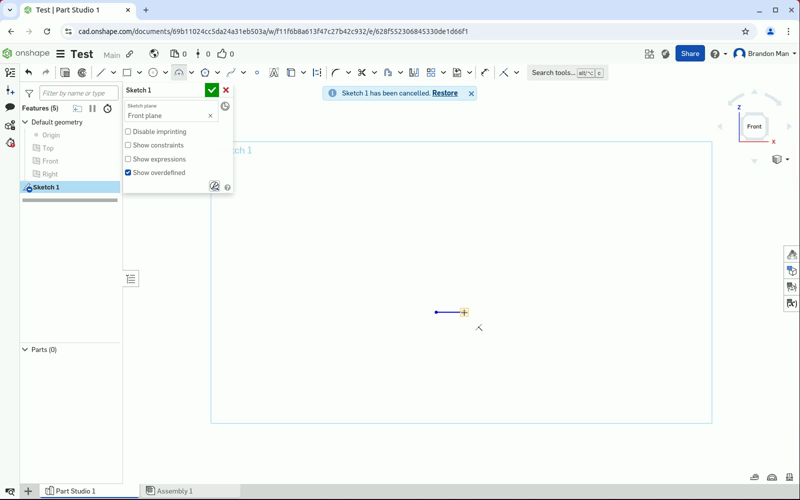
scroll(-6)
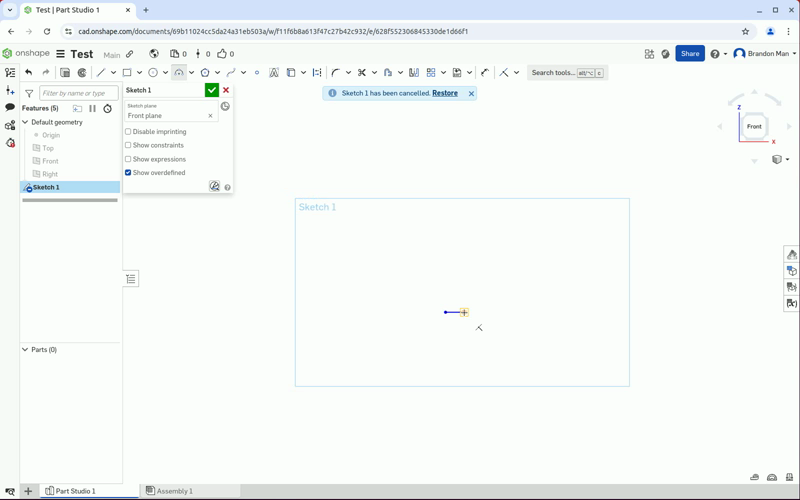
scroll(-6)
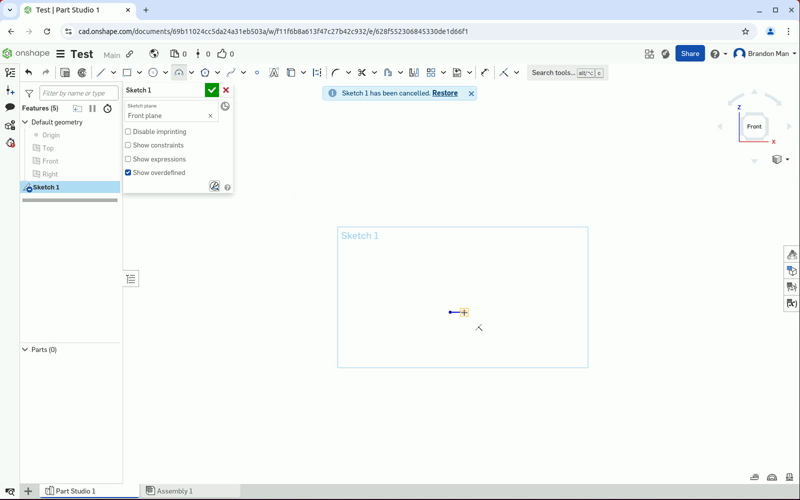
scroll(-6)
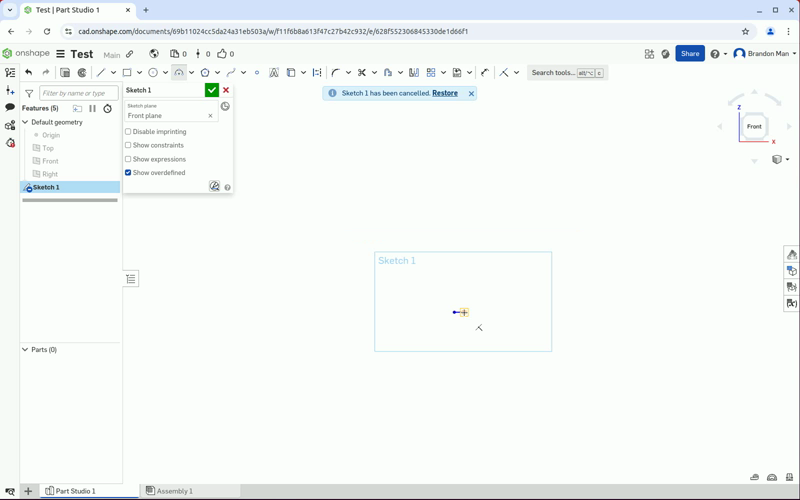
scroll(-6)
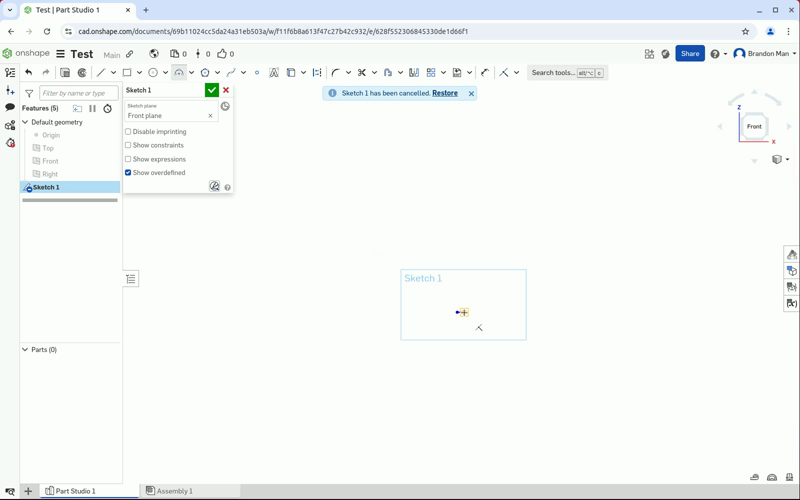
scroll(-6)
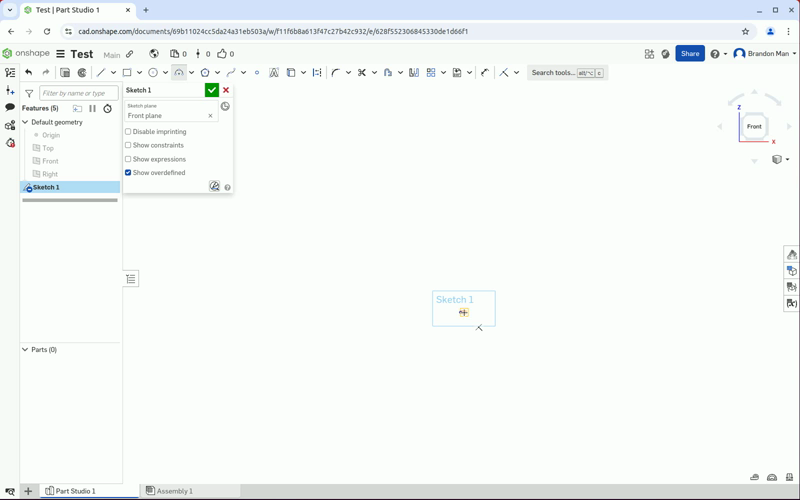
key_down(shift)
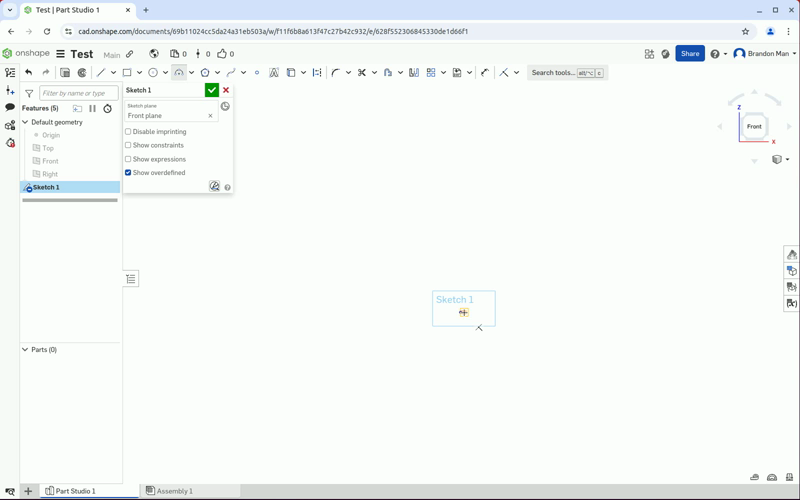
mouse_move(460, 252)
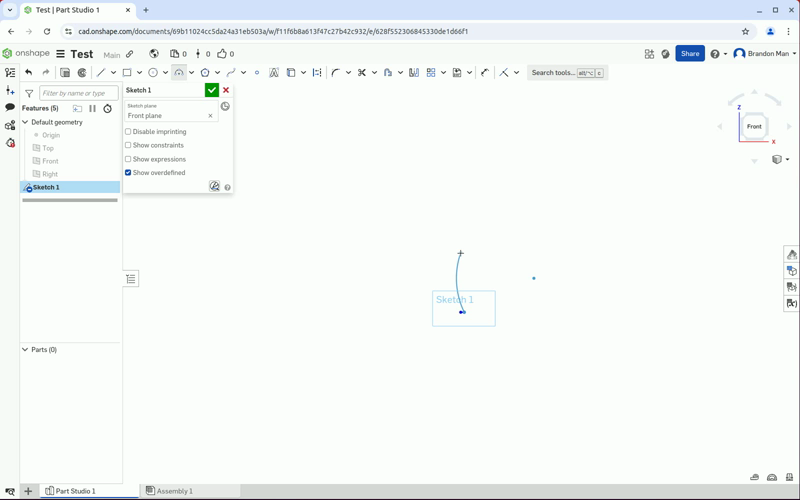
click(460, 252)
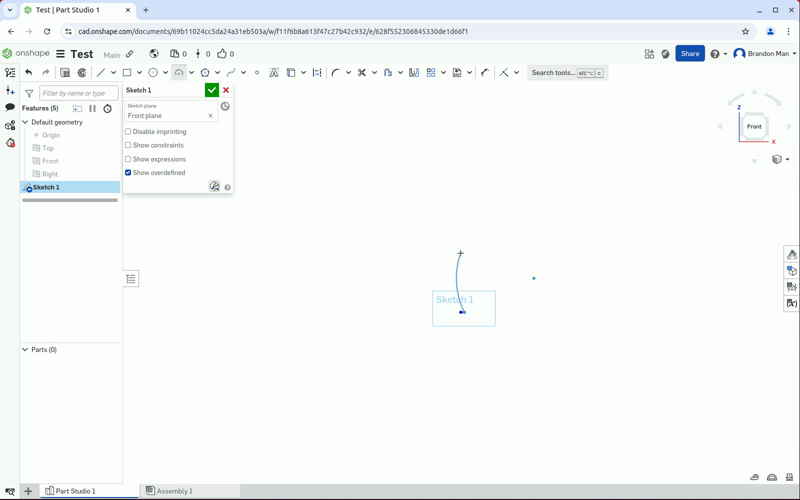
mouse_move(431, 284)
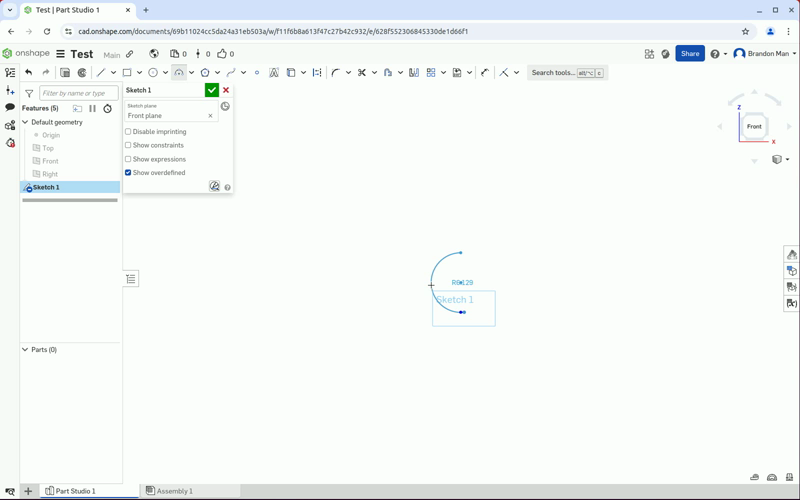
click(431, 284)
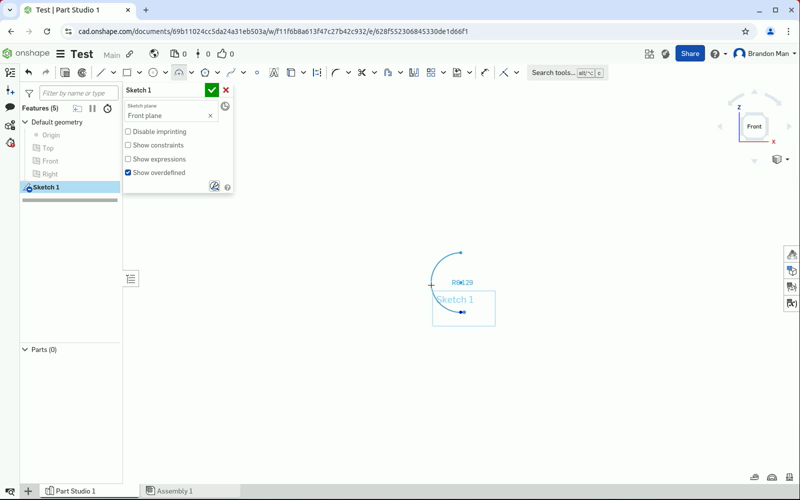
key_up(shift)
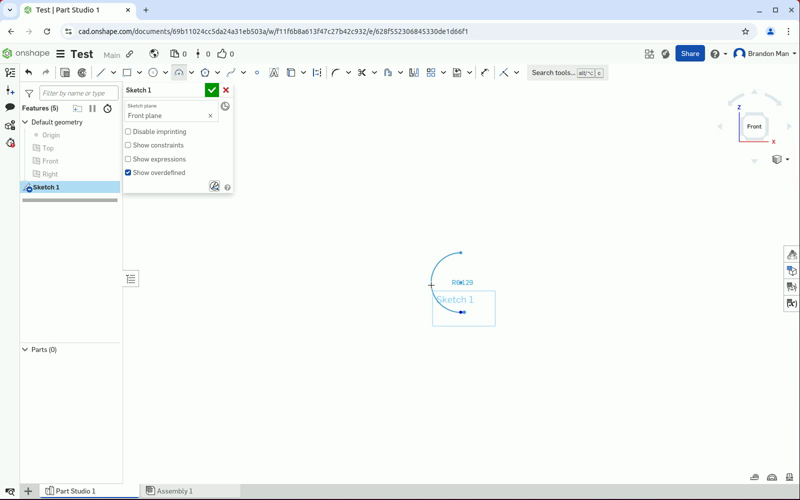
key(esc)
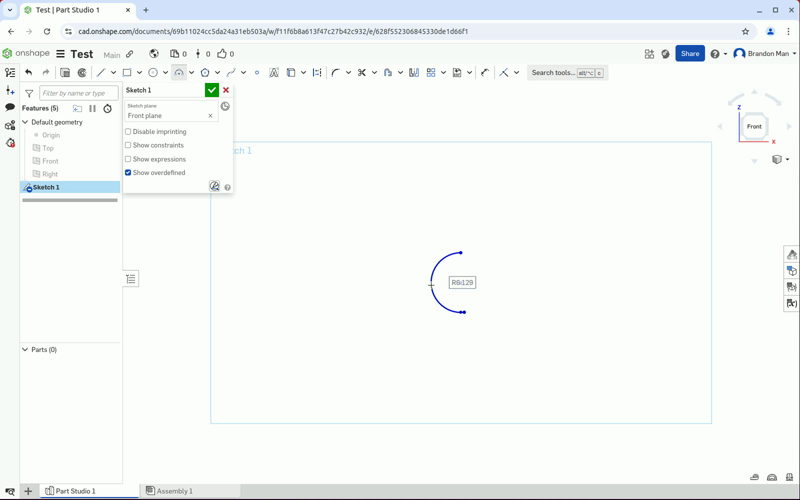
key(l)
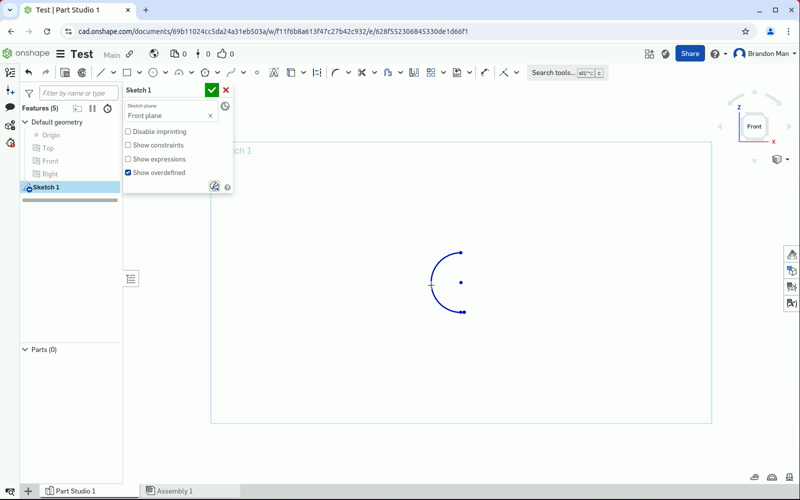
mouse_move(460, 252)
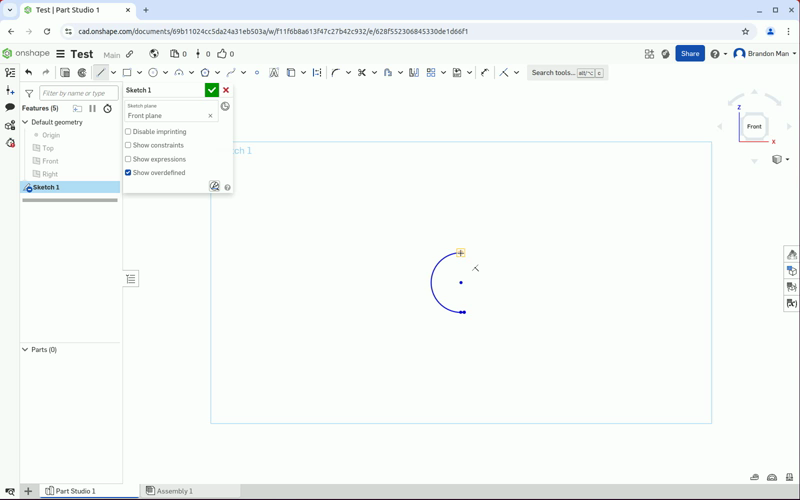
click(460, 252)
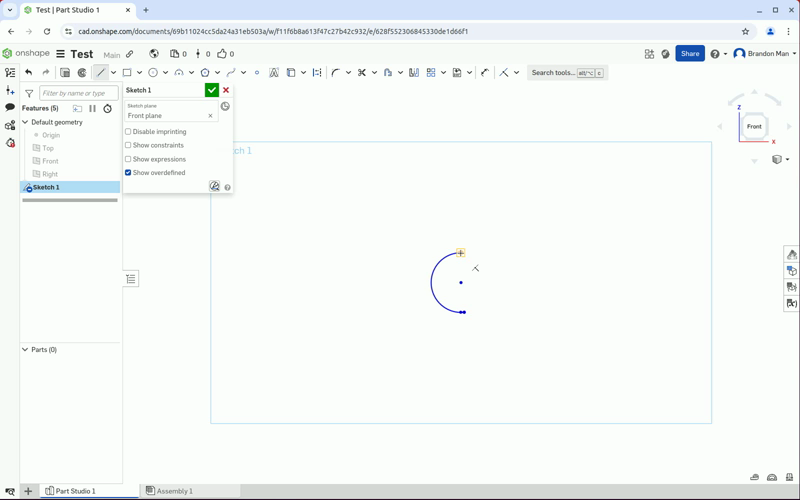
key_down(shift)
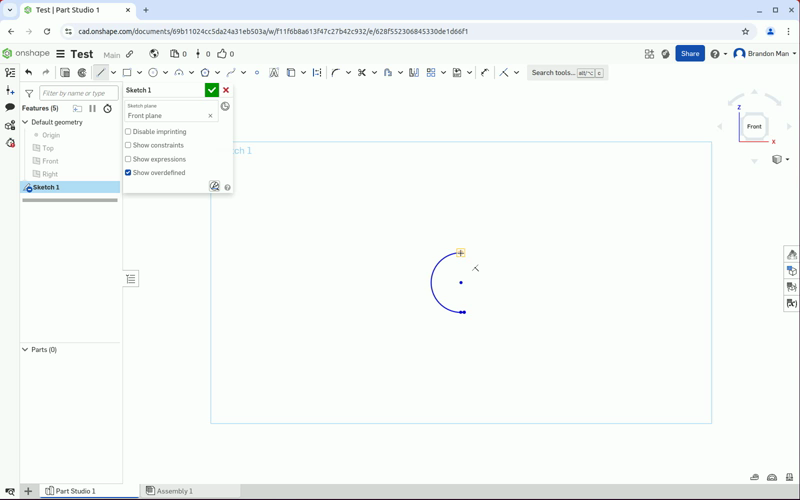
mouse_move(490, 252)
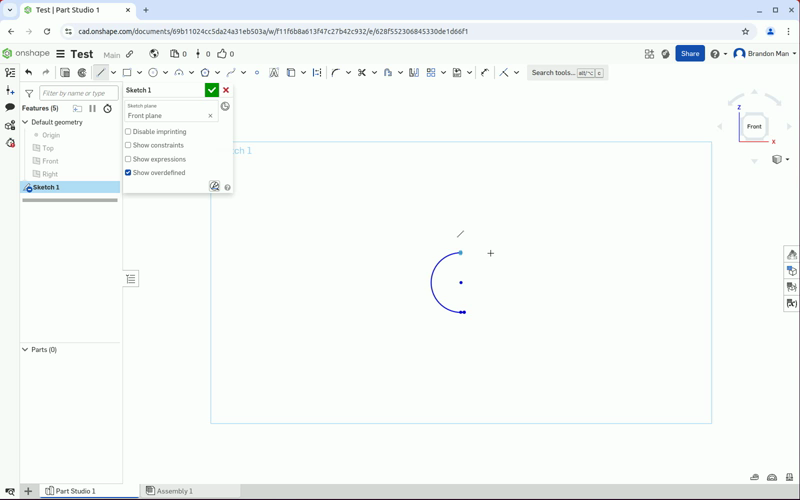
mouse_move(460, 261)
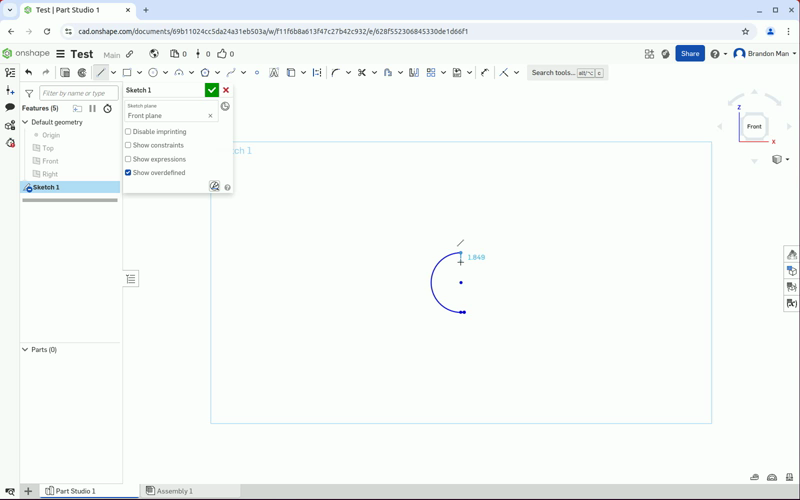
click(460, 261)
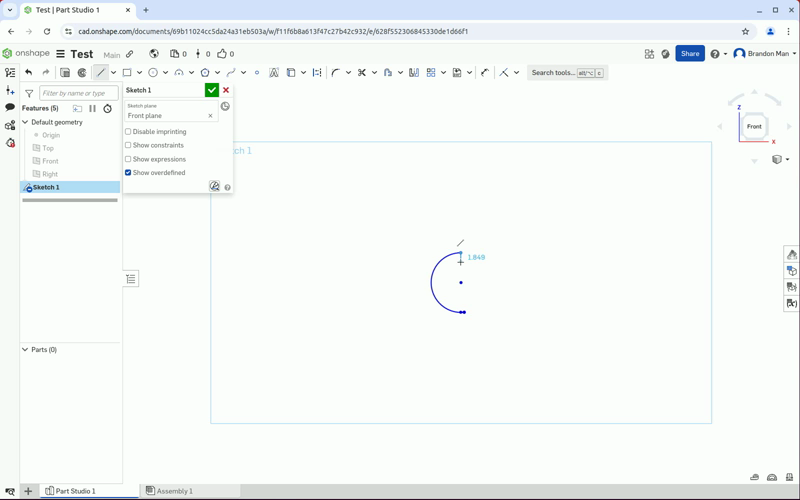
key_up(shift)
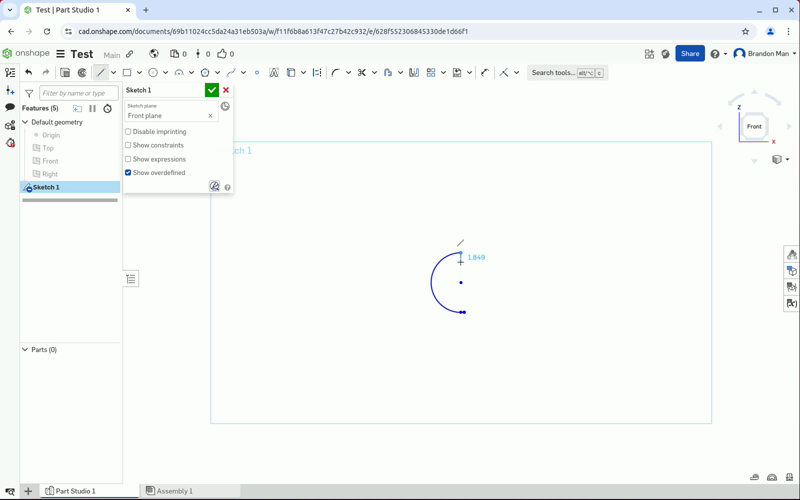
key(esc)
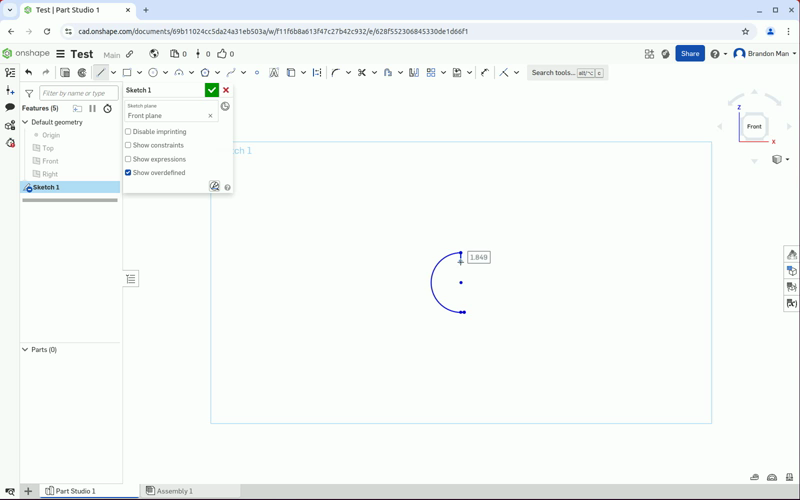
key(a)
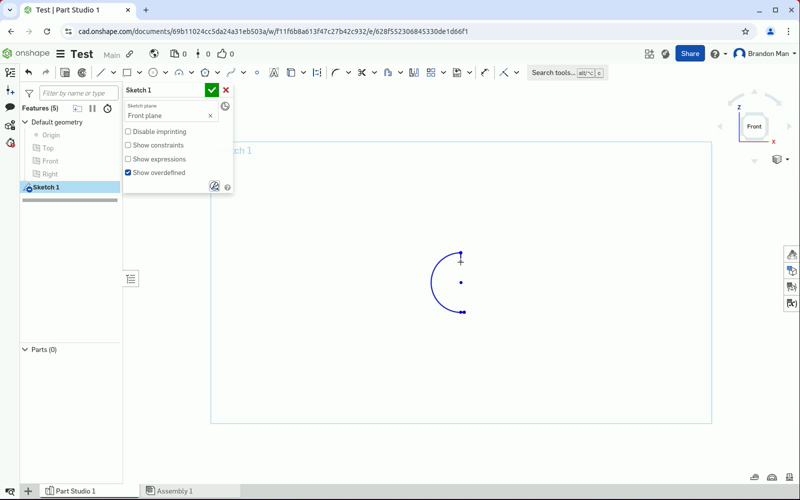
mouse_move(460, 261)
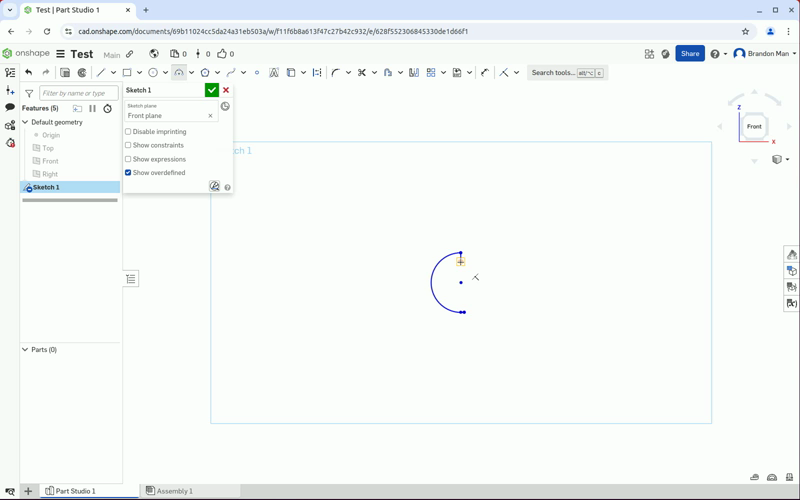
click(460, 261)
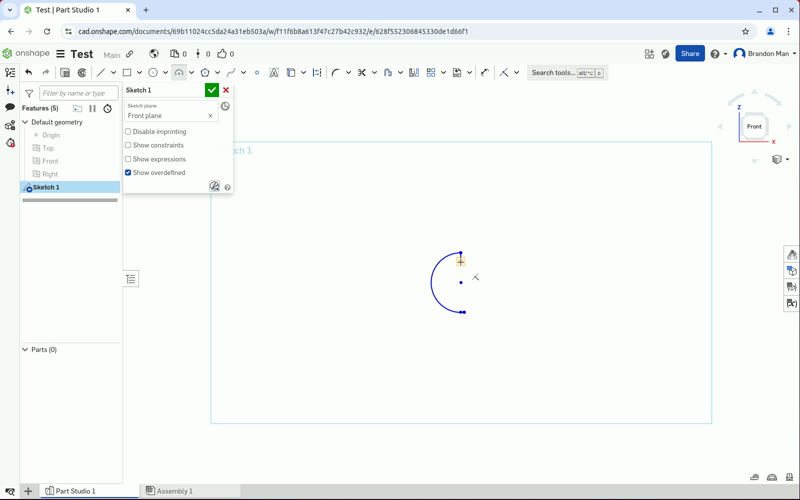
key_down(shift)
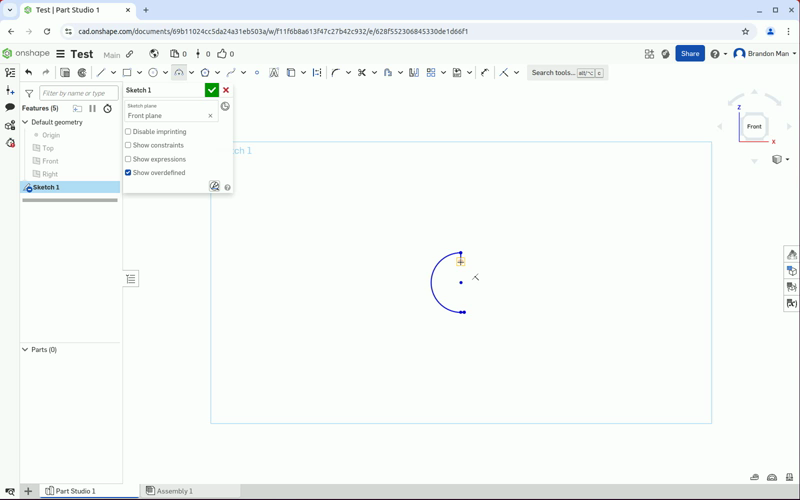
mouse_move(460, 303)
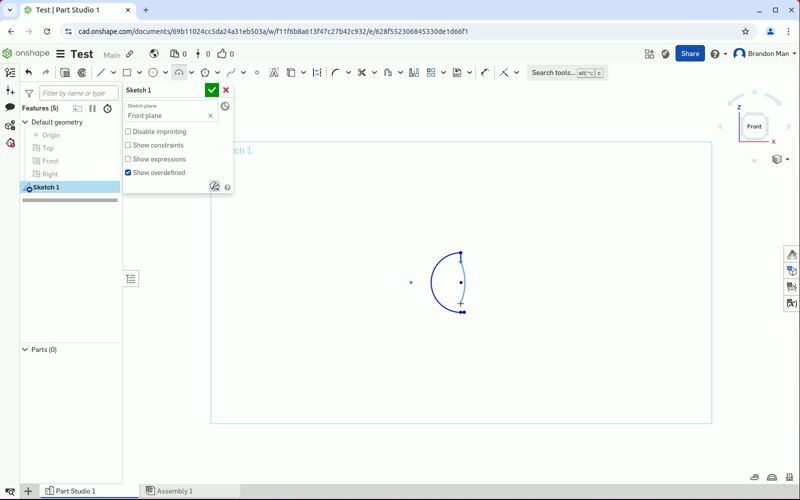
click(460, 303)
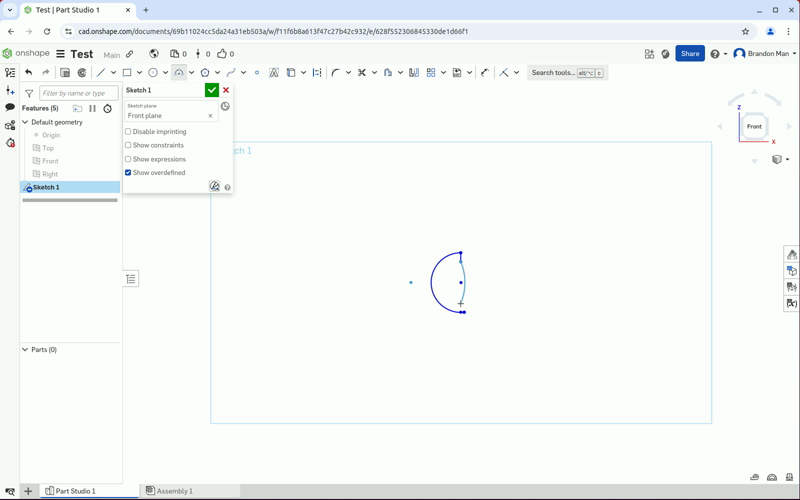
mouse_move(439, 282)
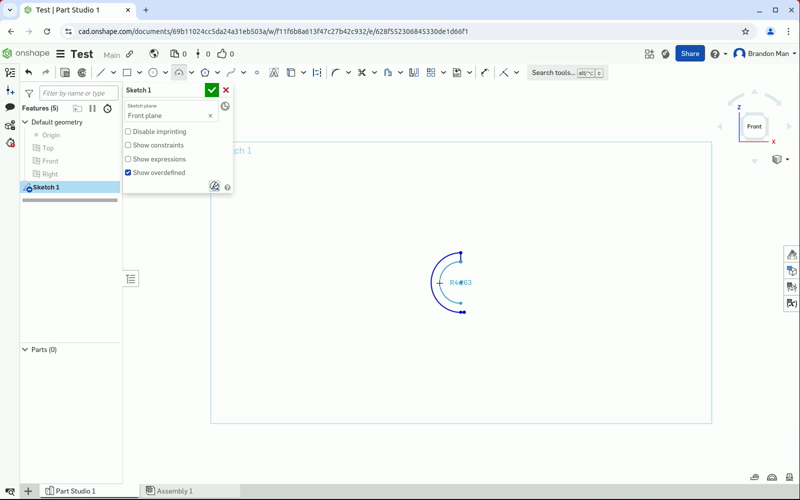
click(439, 282)
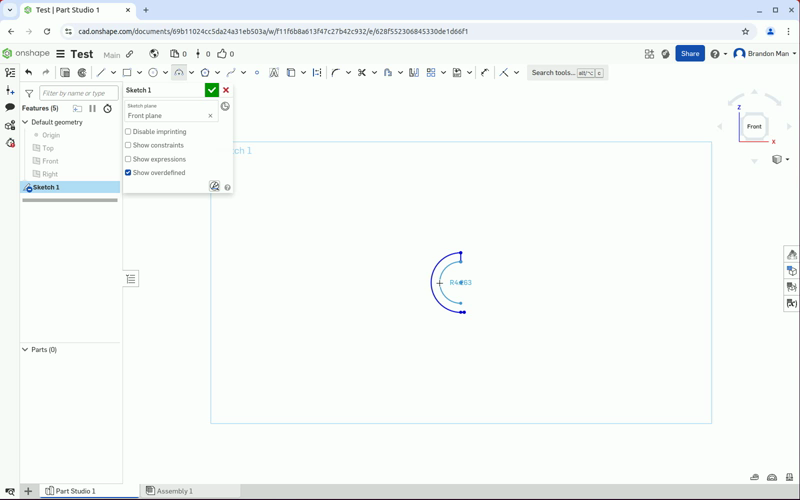
key_up(shift)
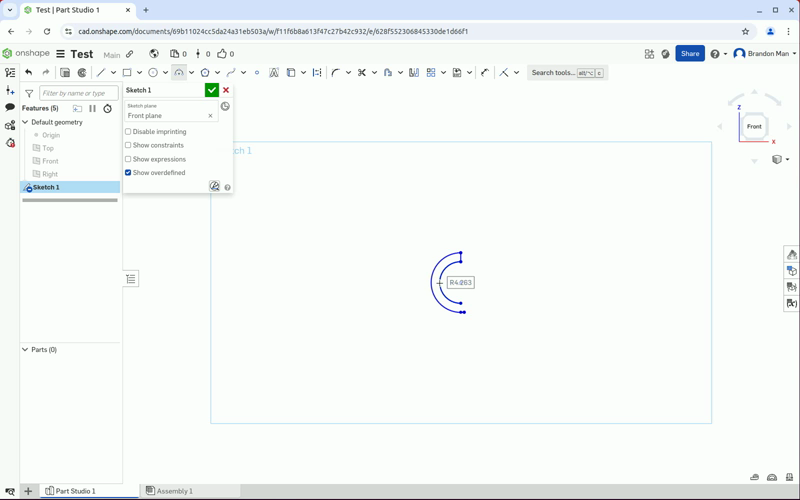
key(esc)
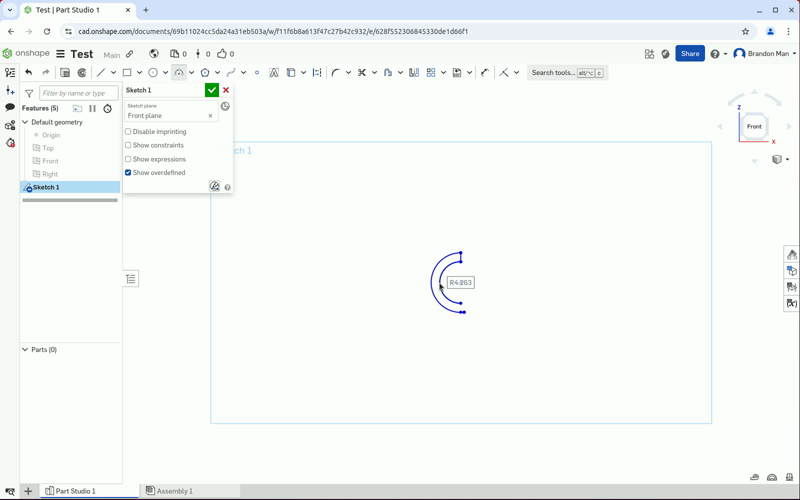
key(l)
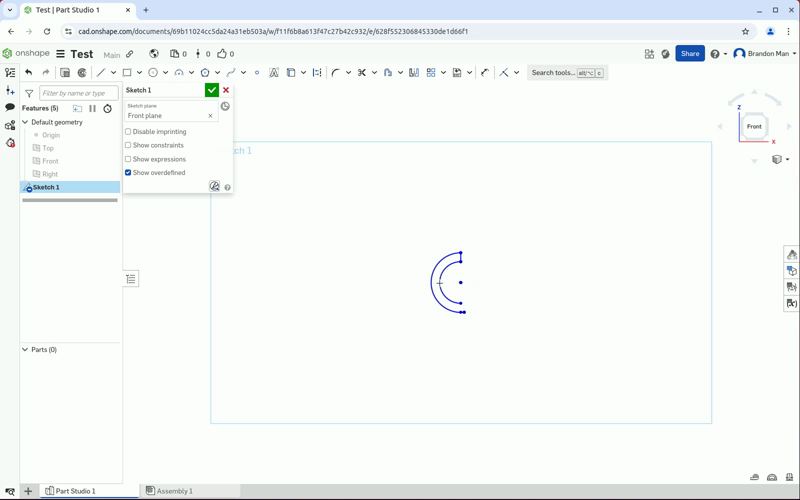
mouse_move(460, 303)
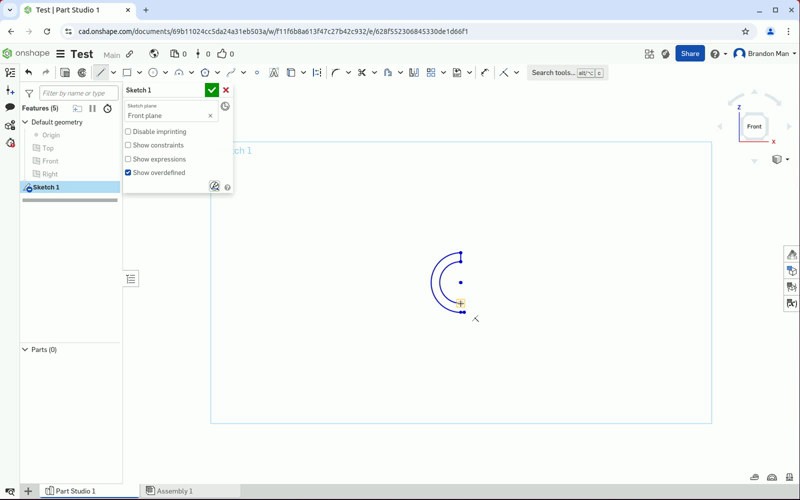
click(460, 303)
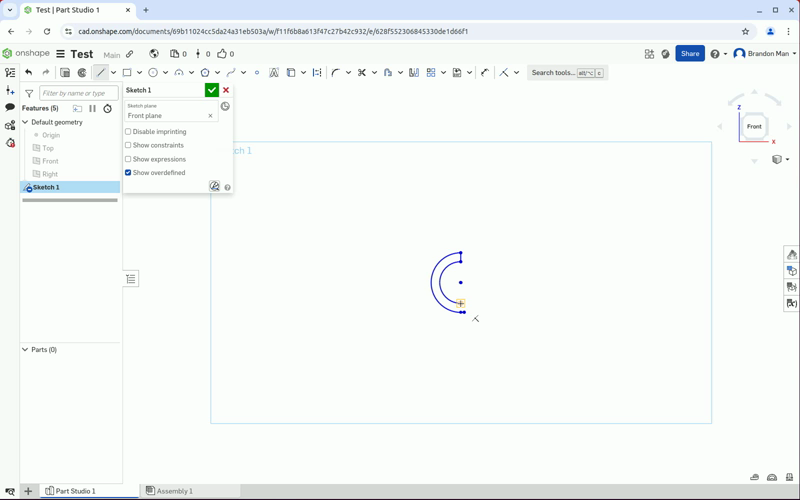
mouse_move(490, 303)
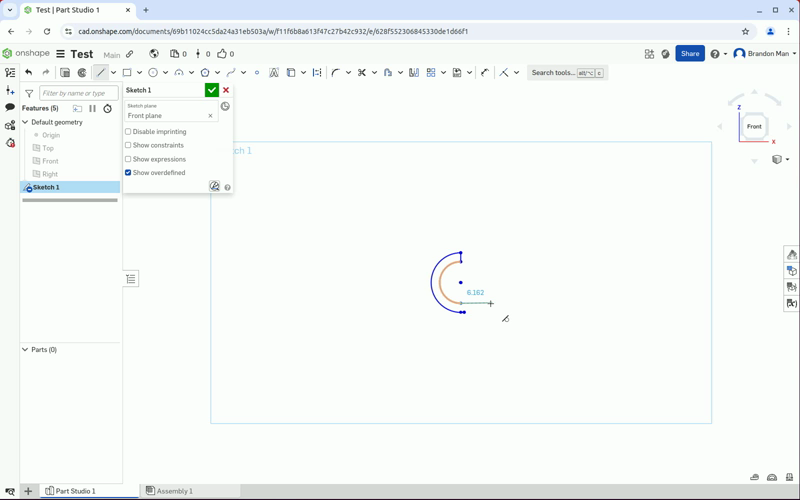
key_down(shift)
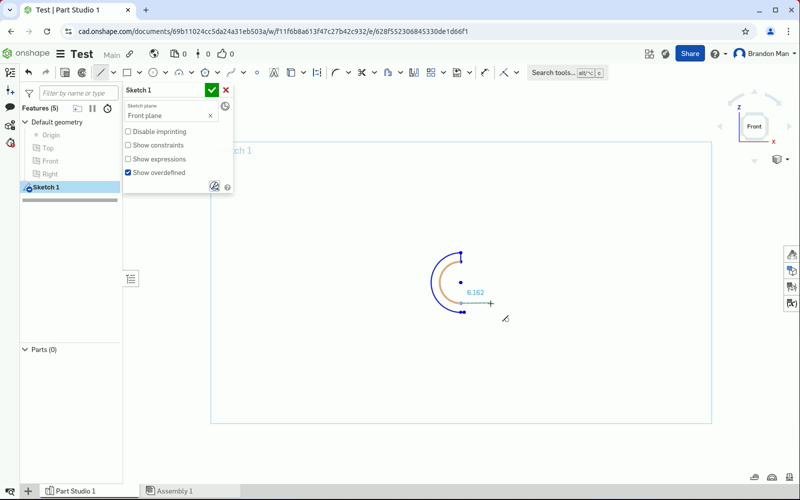
mouse_move(460, 312)
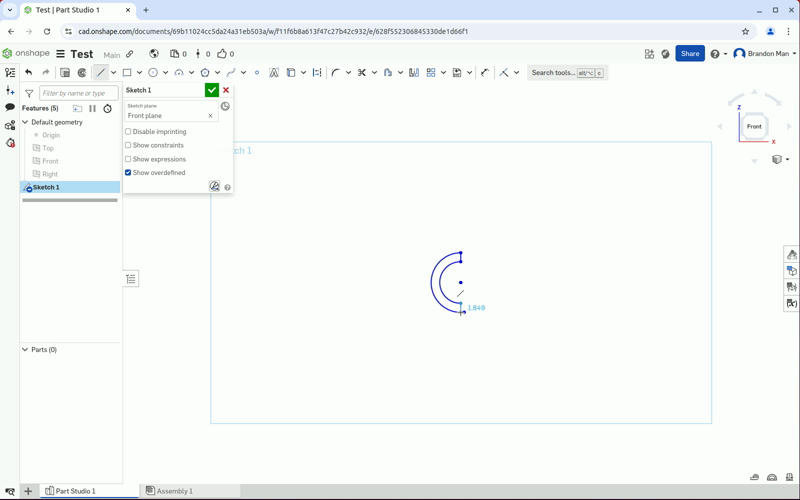
scroll(6)
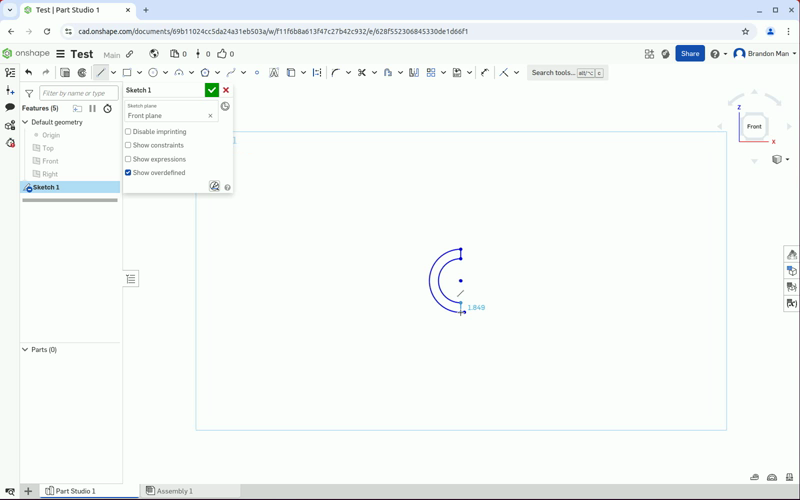
scroll(6)
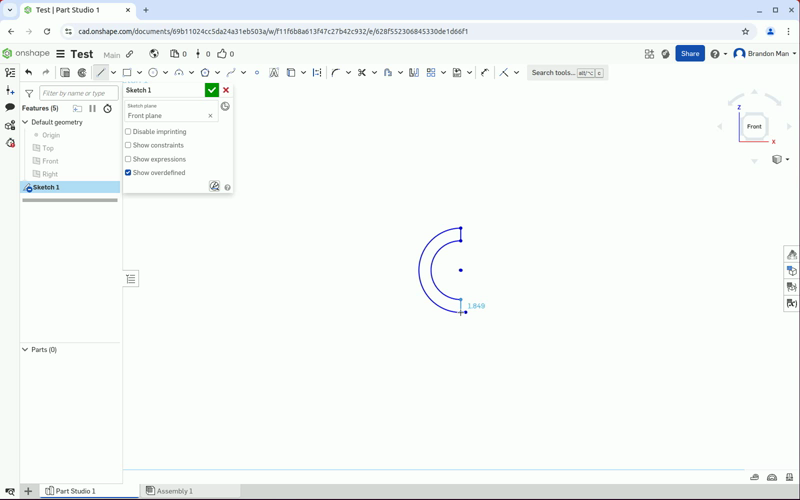
scroll(6)
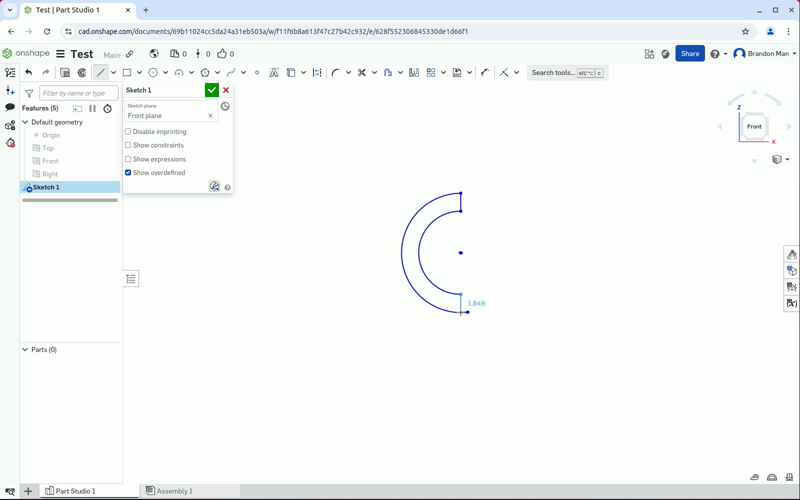
scroll(6)
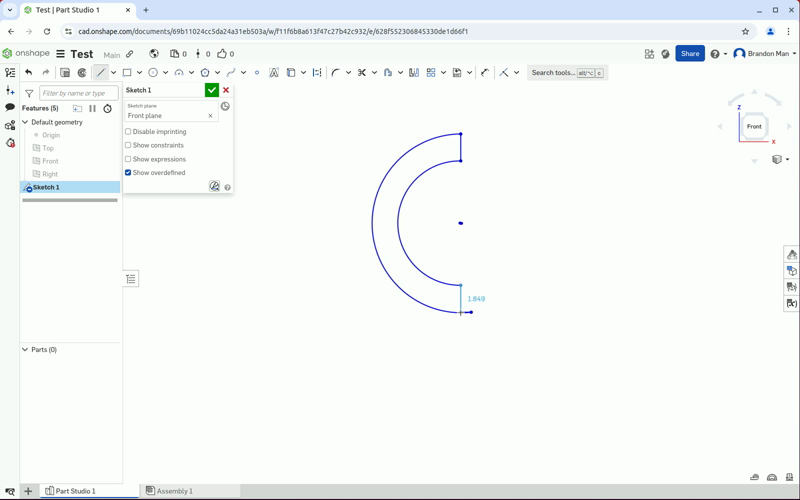
scroll(6)
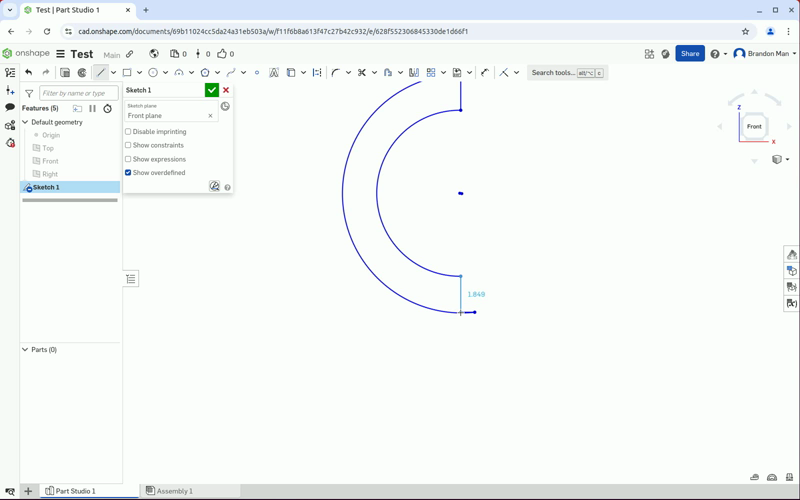
scroll(6)
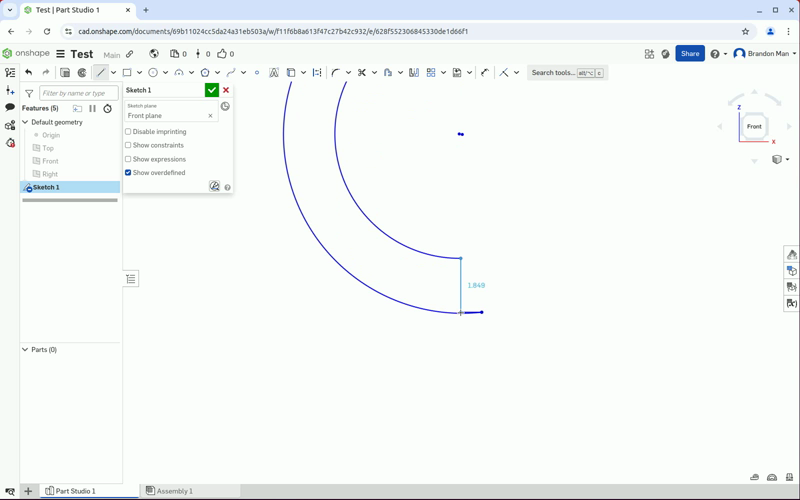
scroll(6)
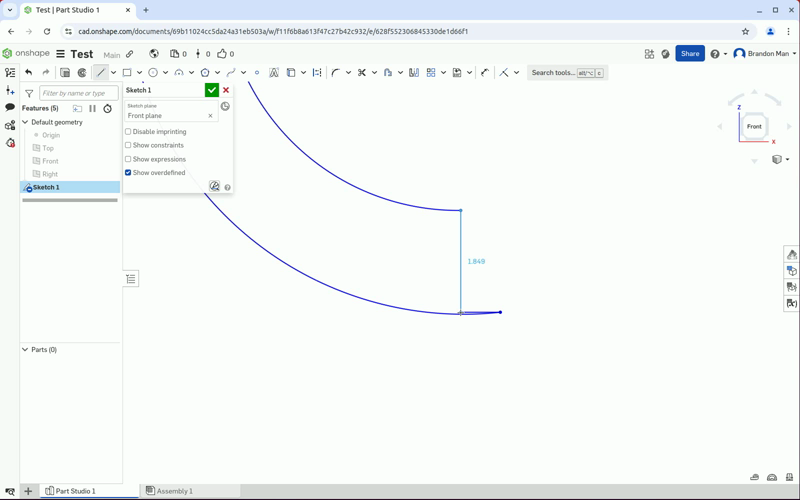
key_up(shift)
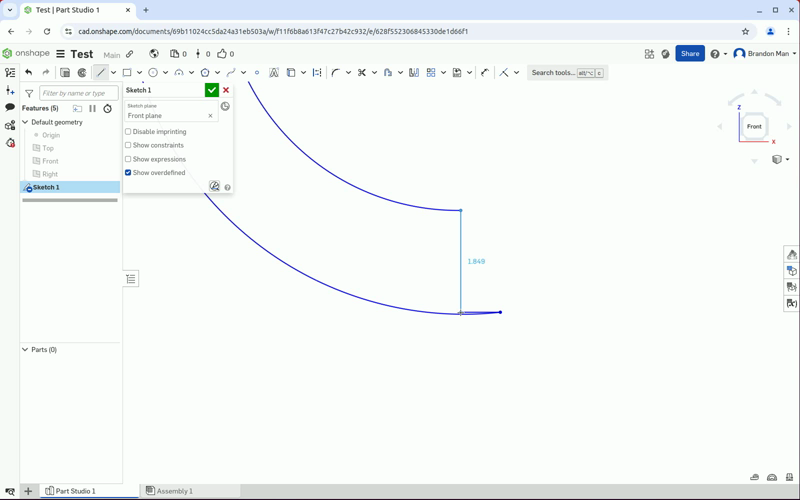
click(460, 312)
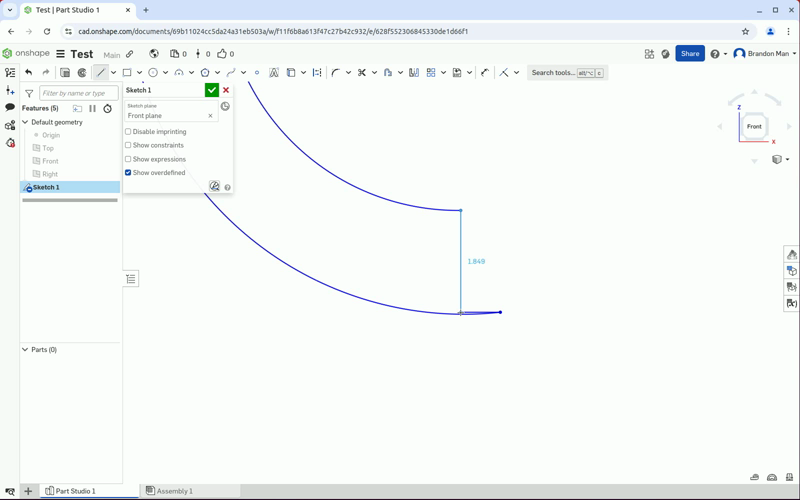
scroll(-6)
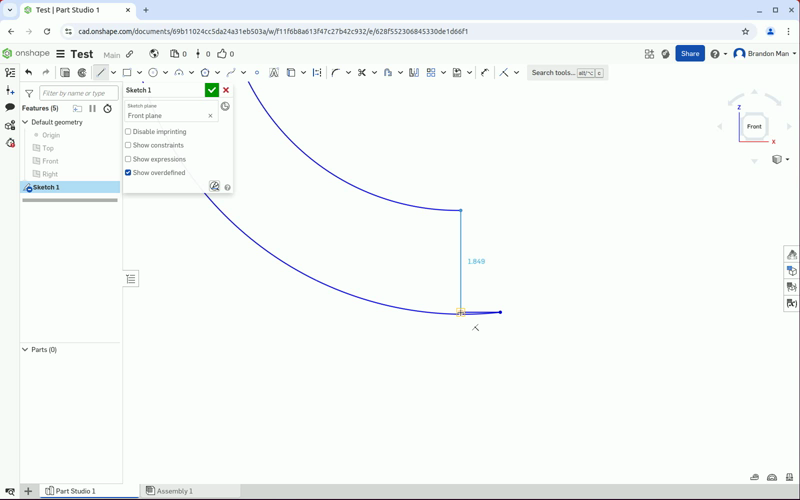
scroll(-6)
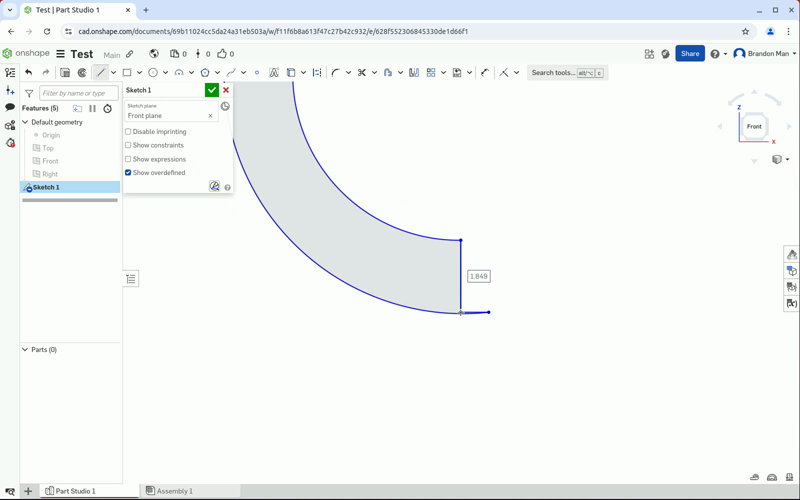
scroll(-6)
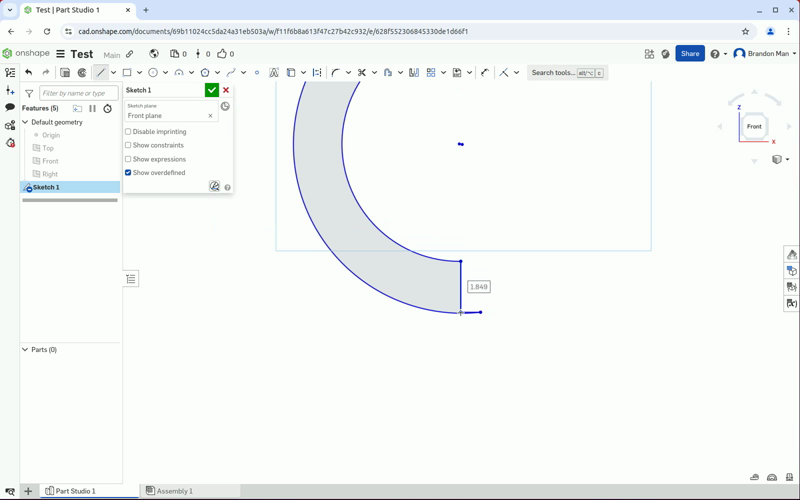
scroll(-6)
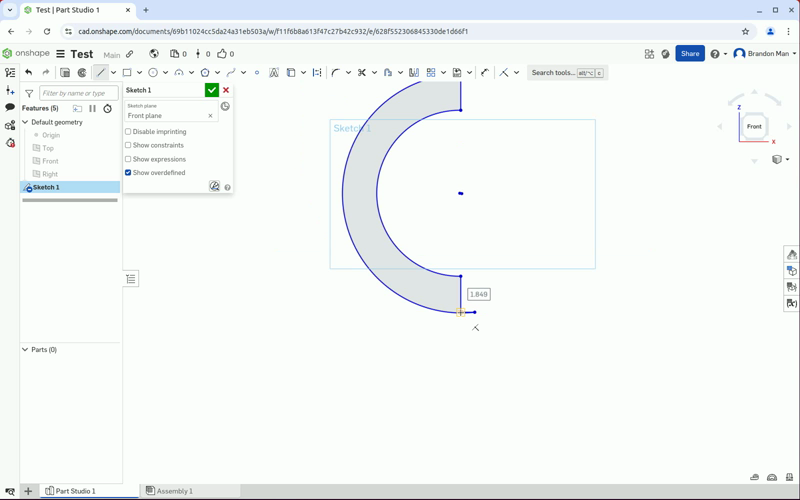
scroll(-6)
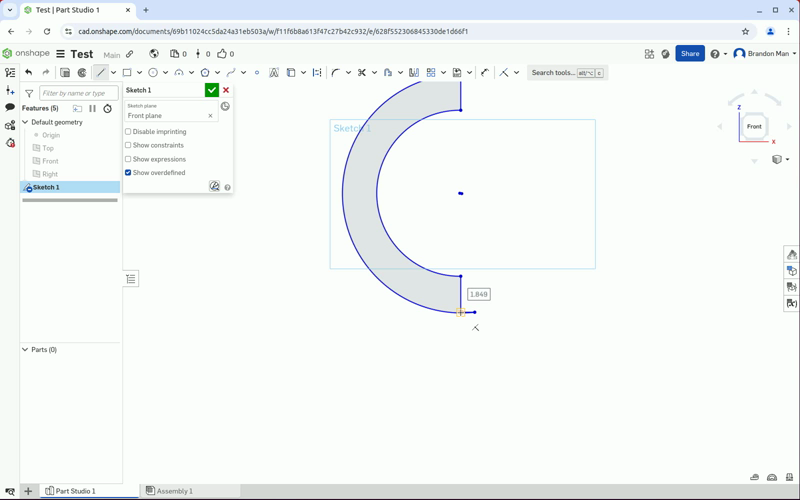
scroll(-6)
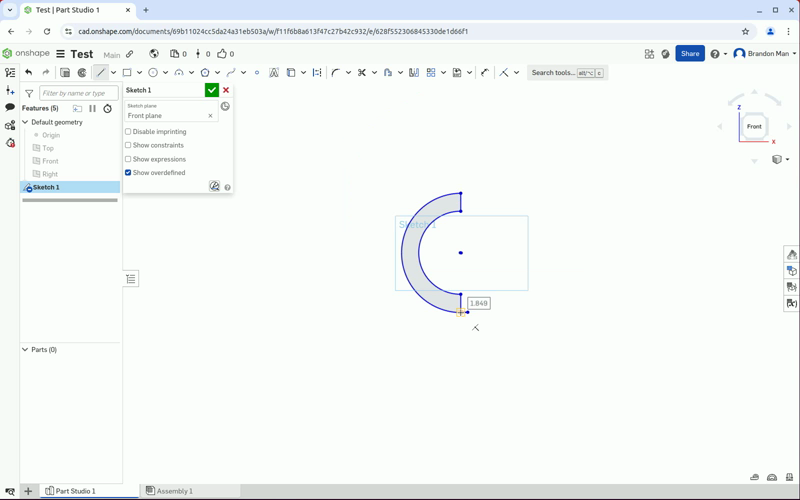
scroll(-6)
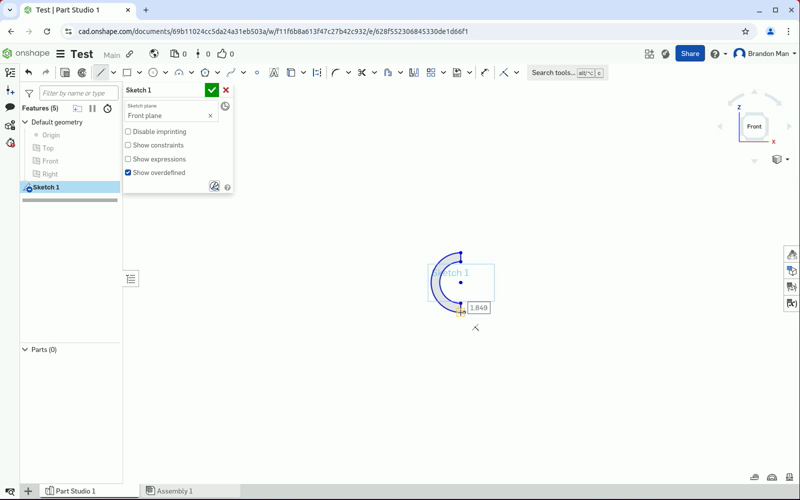
key(esc)
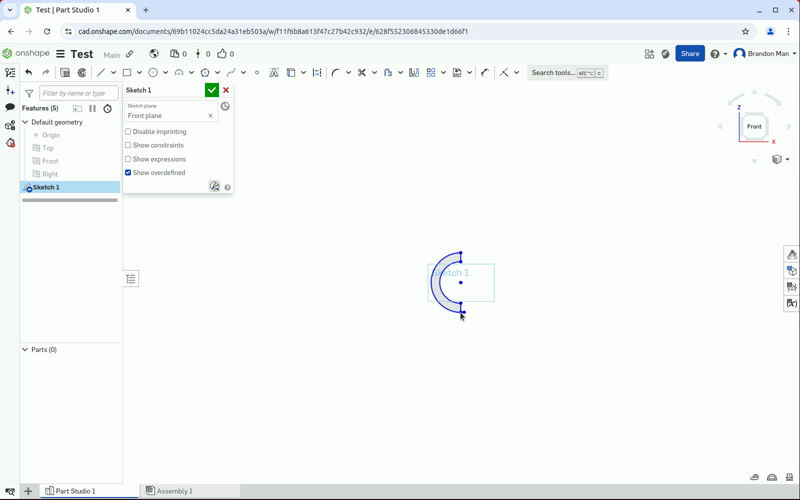
mouse_move(437, 276)
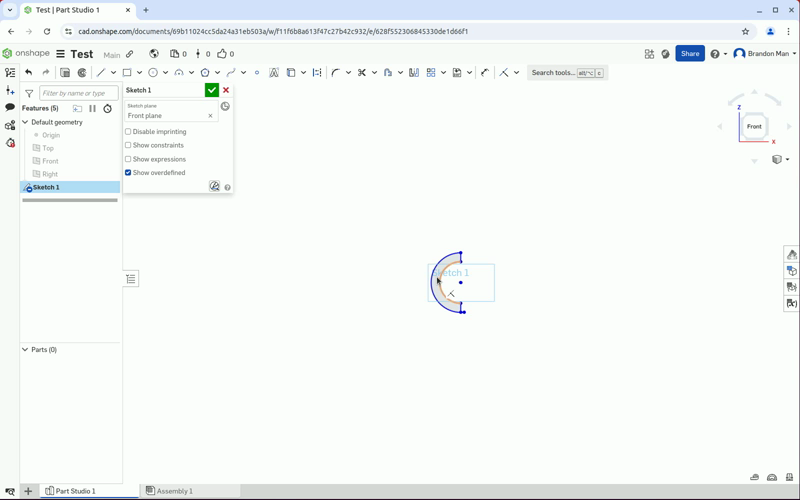
scroll(6)
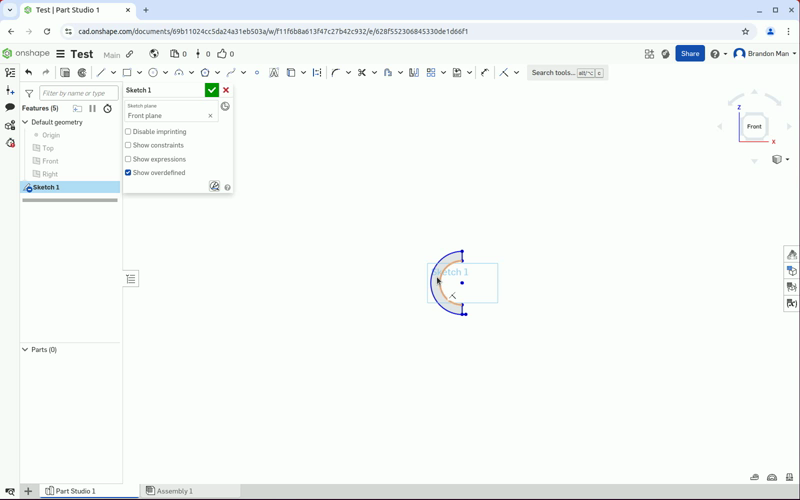
scroll(6)
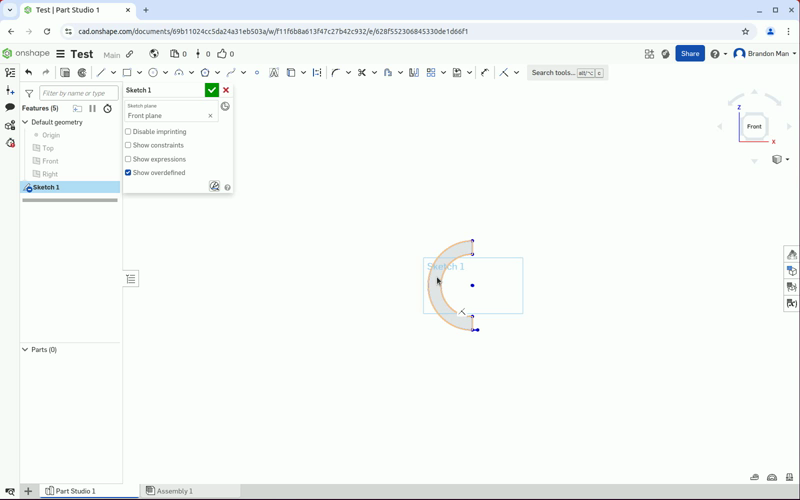
scroll(6)
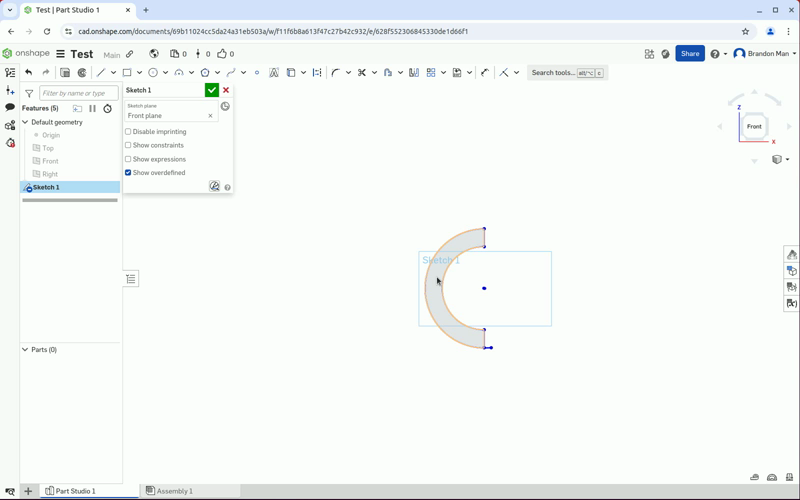
scroll(6)
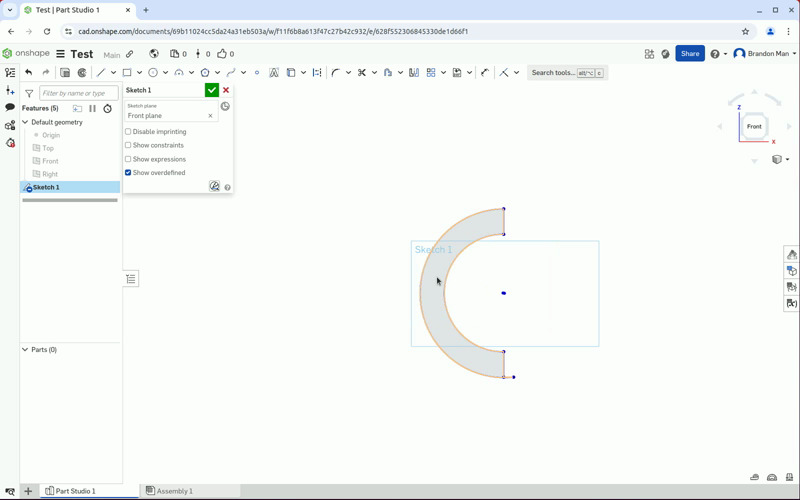
scroll(6)
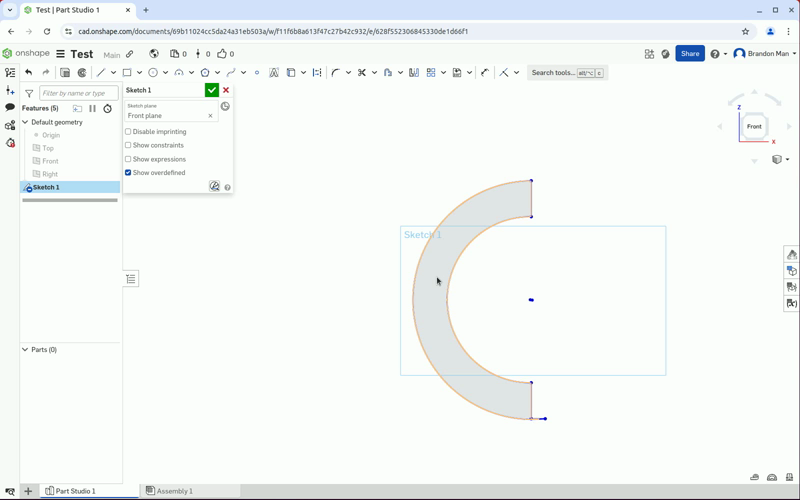
scroll(6)
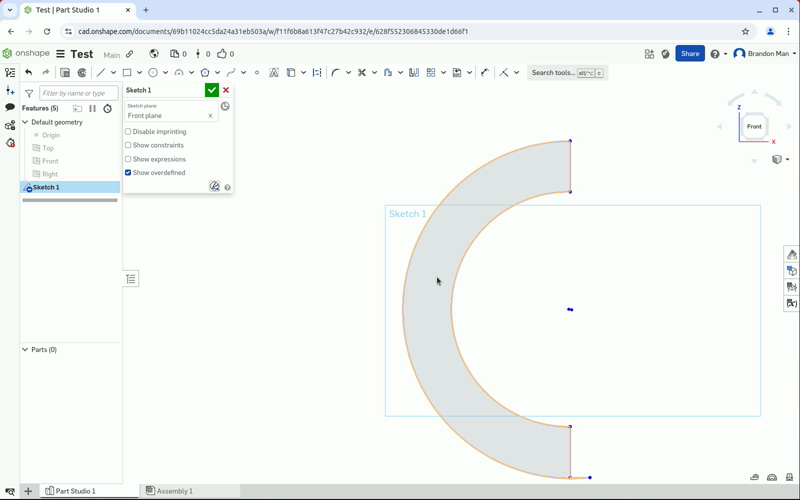
scroll(6)
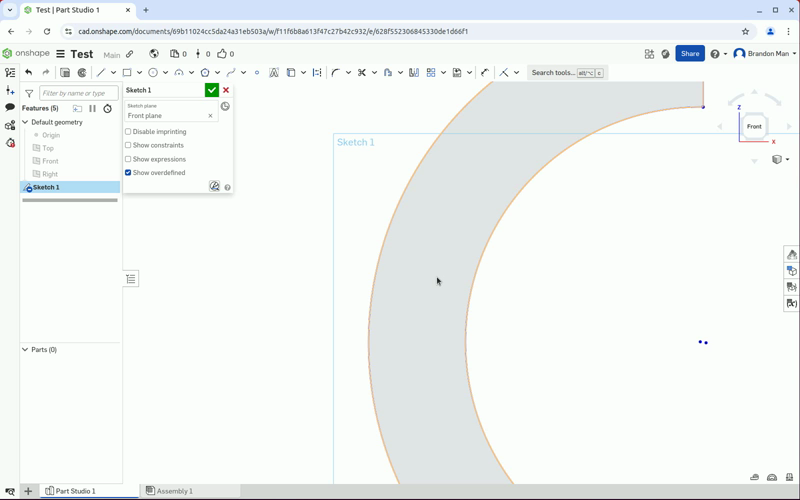
click(437, 276)
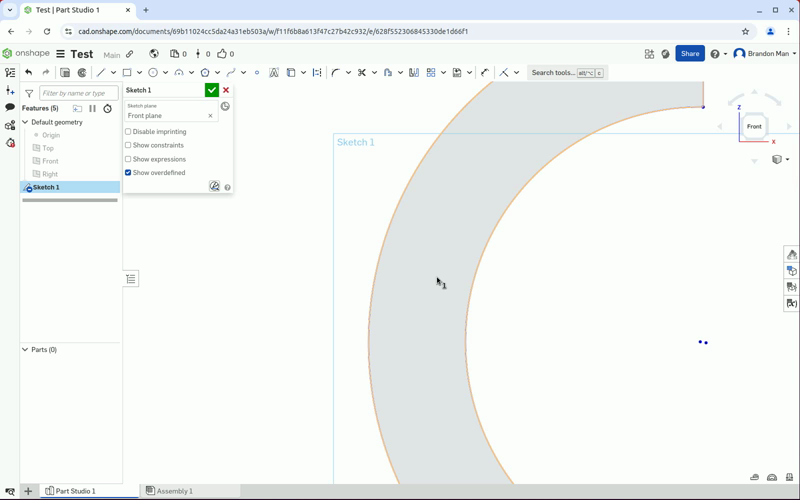
scroll(-6)
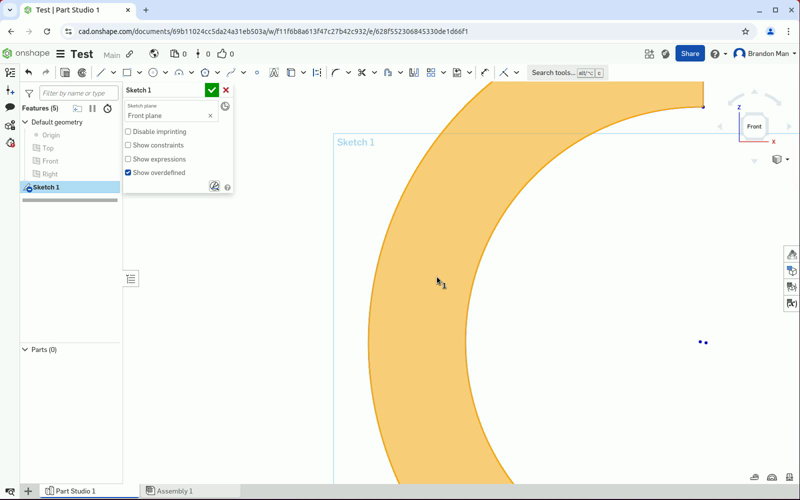
scroll(-6)
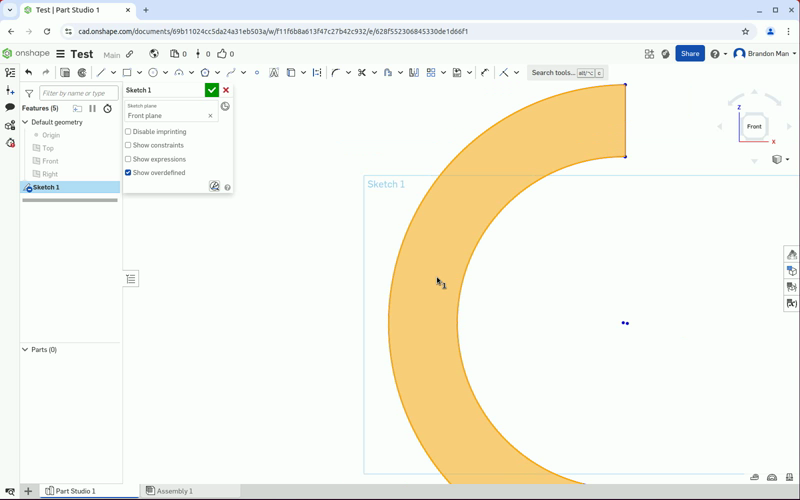
scroll(-6)
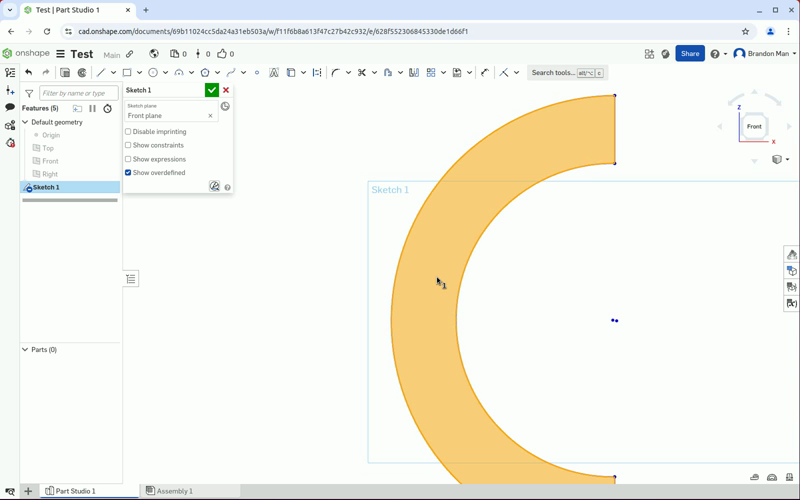
scroll(-6)
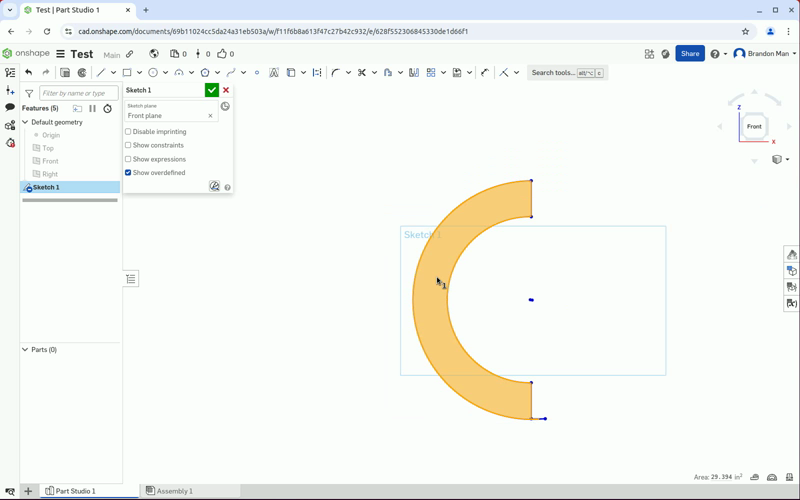
scroll(-6)
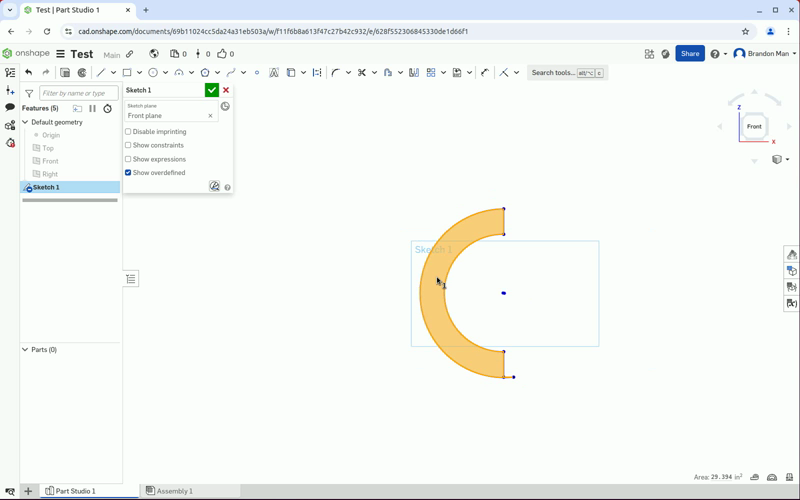
scroll(-6)
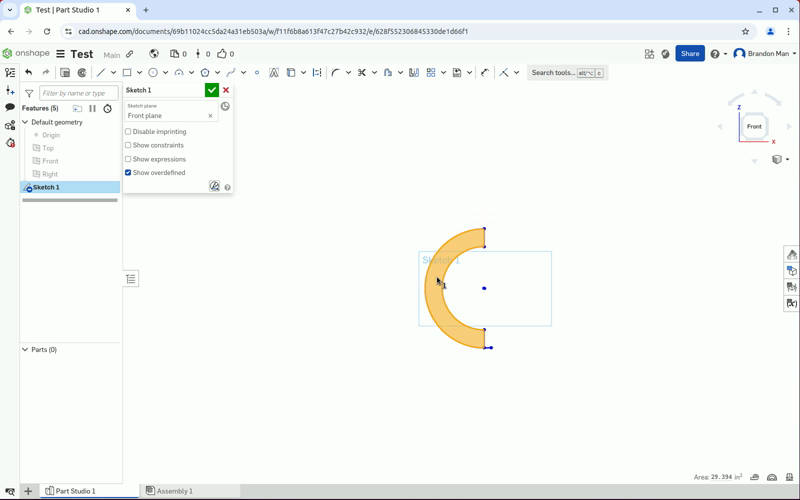
scroll(-6)
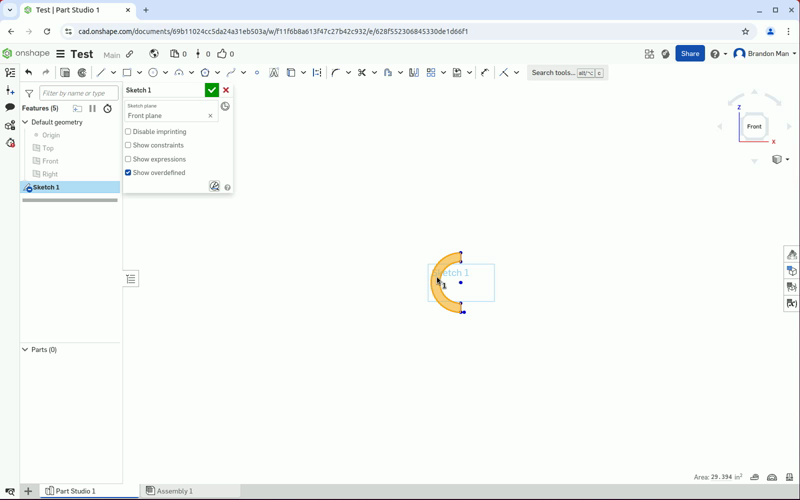
mouse_move(73, 352)
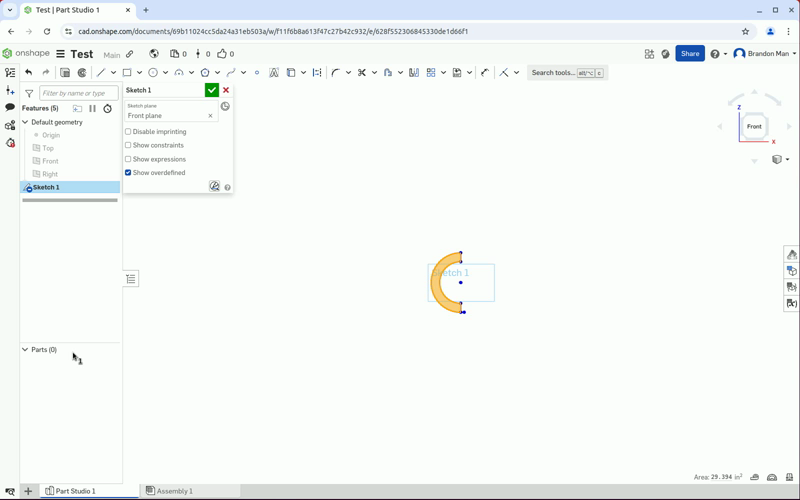
key(shift+y)
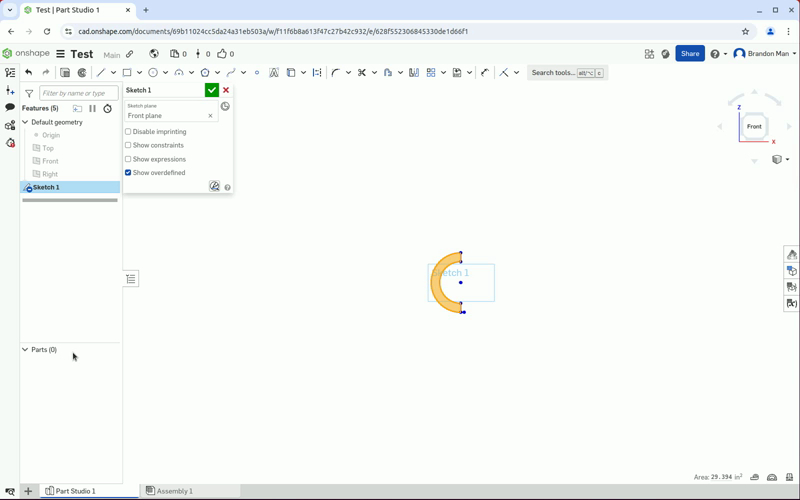
key(shift+e)
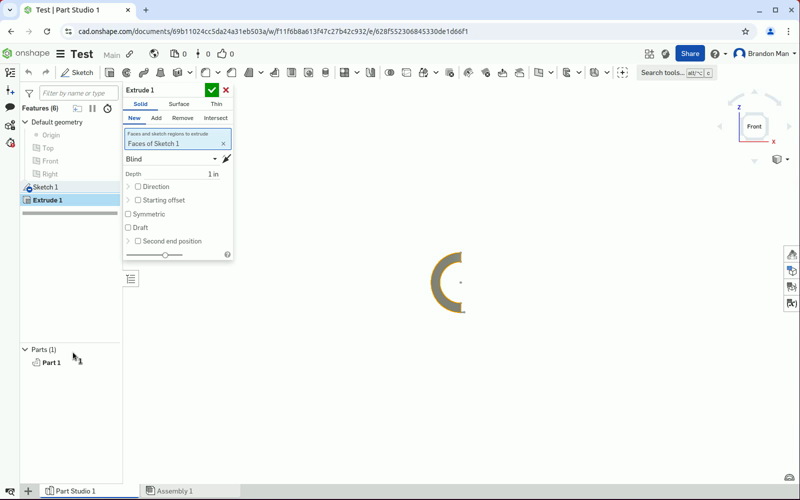
mouse_move(143, 106)
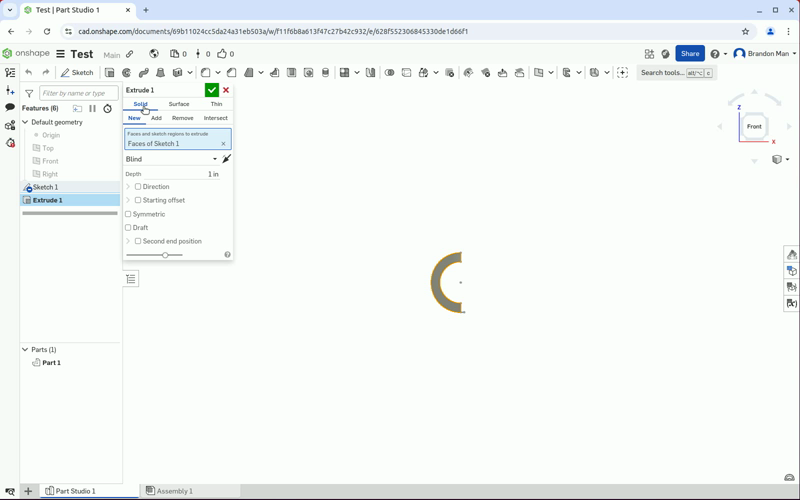
click(143, 106)
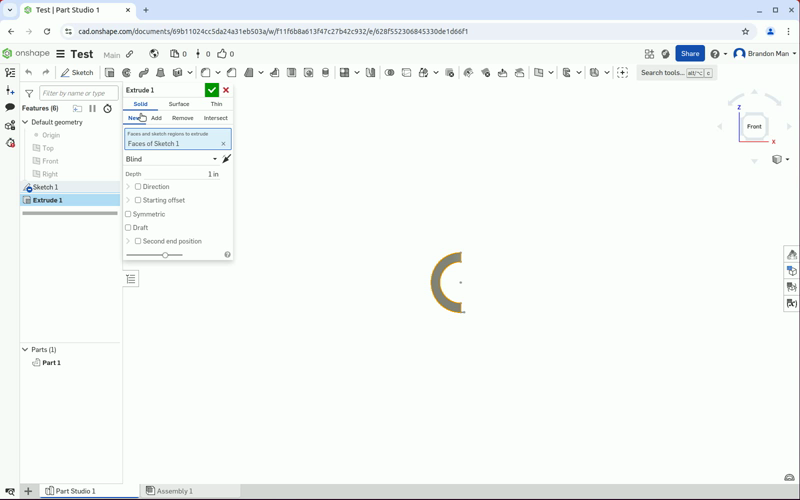
mouse_move(137, 120)
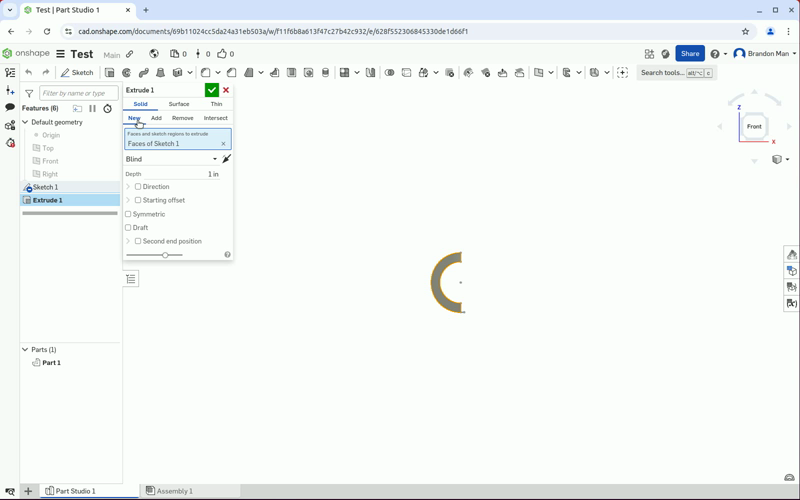
click(137, 120)
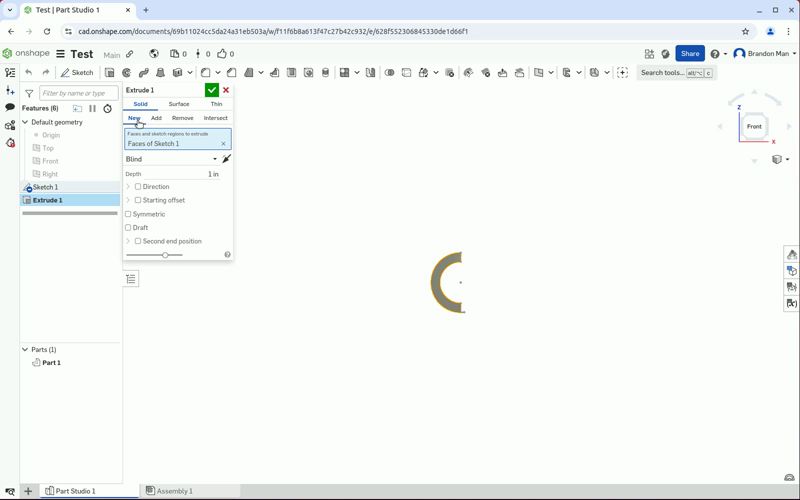
key(tab, 4)
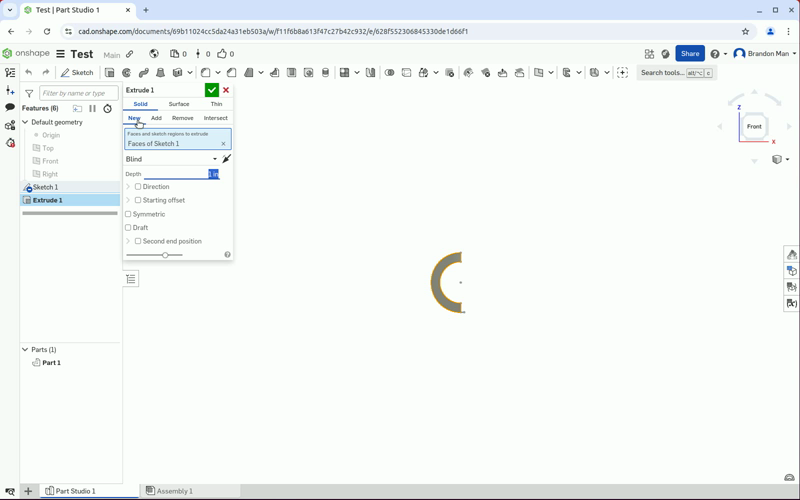
text(7.221)
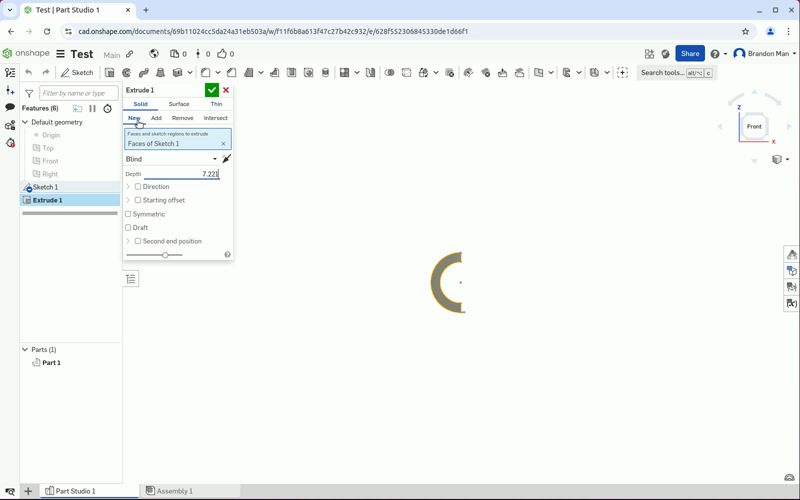
key(enter)
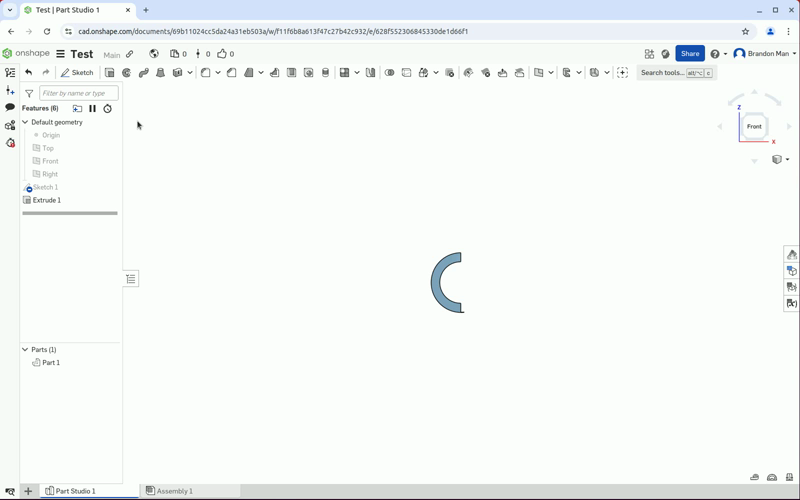
key(shift+h)
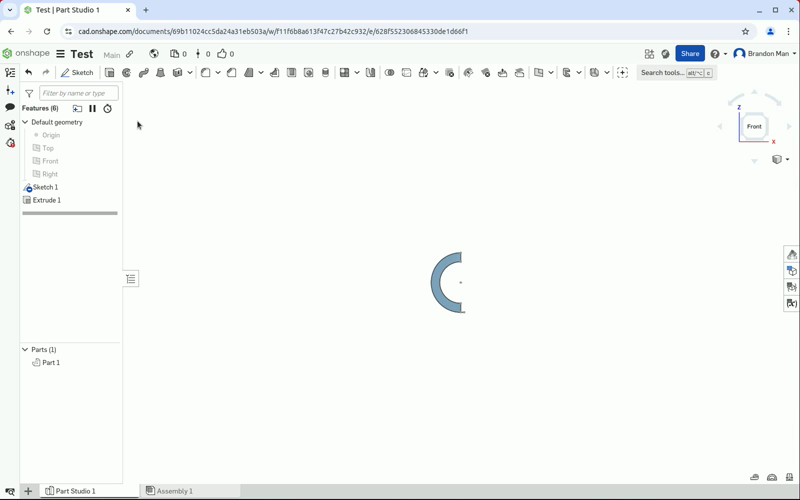
key(shift+h)
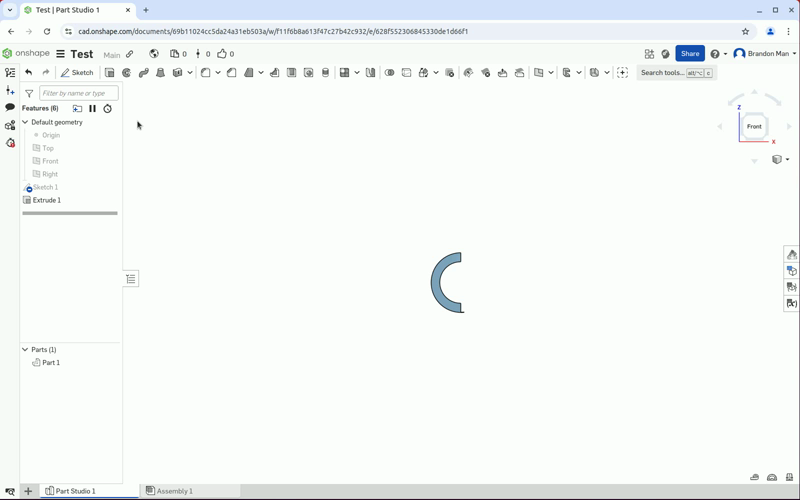
mouse_move(73, 189)
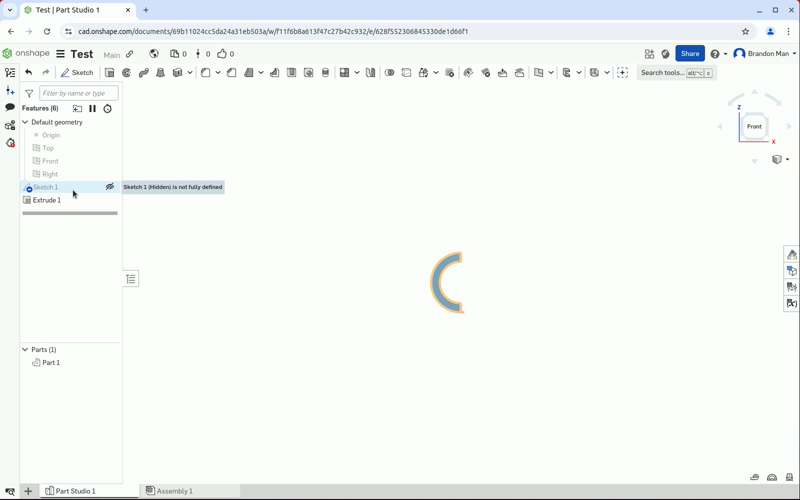
click(73, 189)
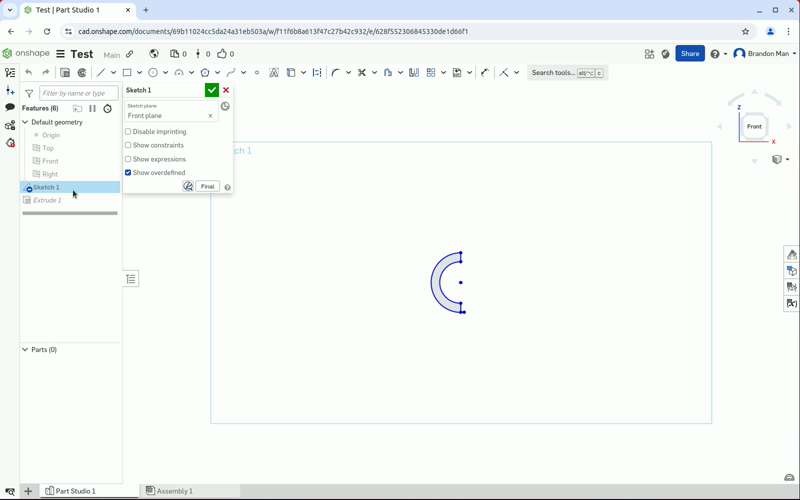
mouse_move(229, 92)
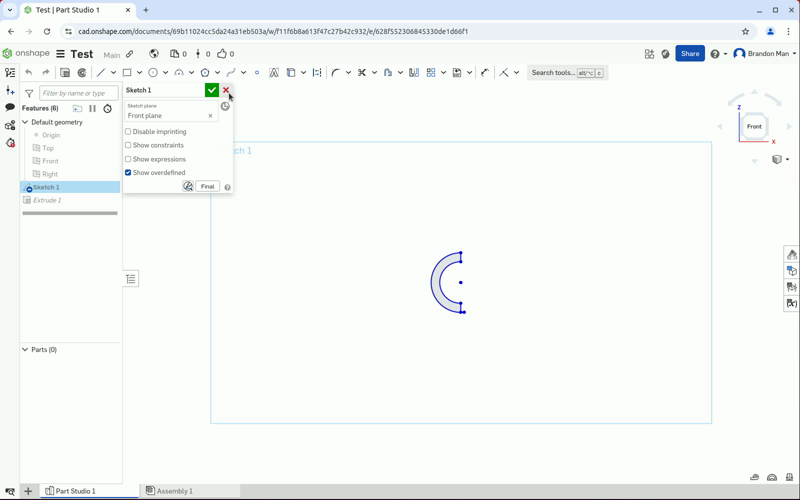
click(229, 92)
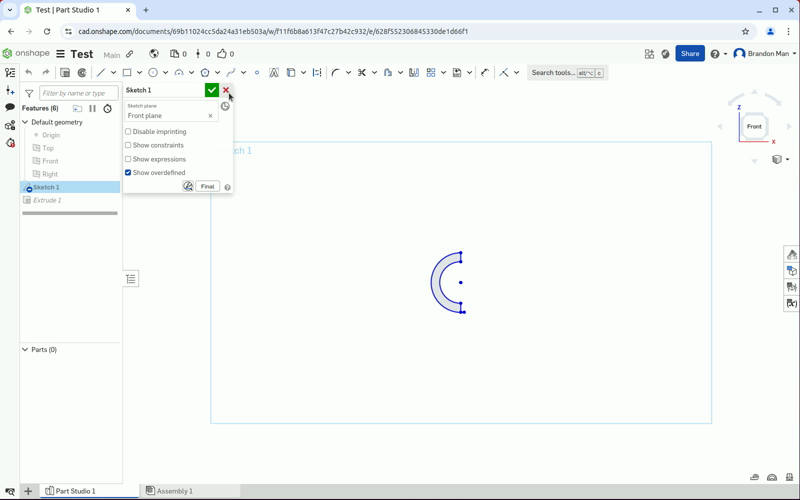
key(shift+s)
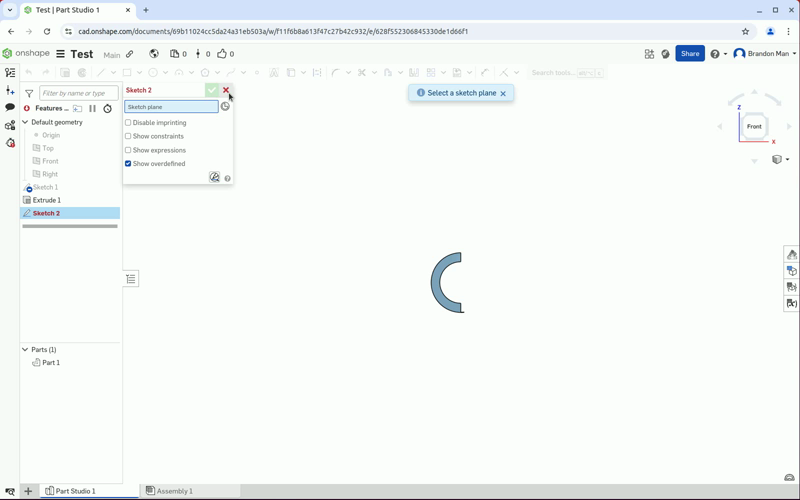
mouse_move(73, 163)
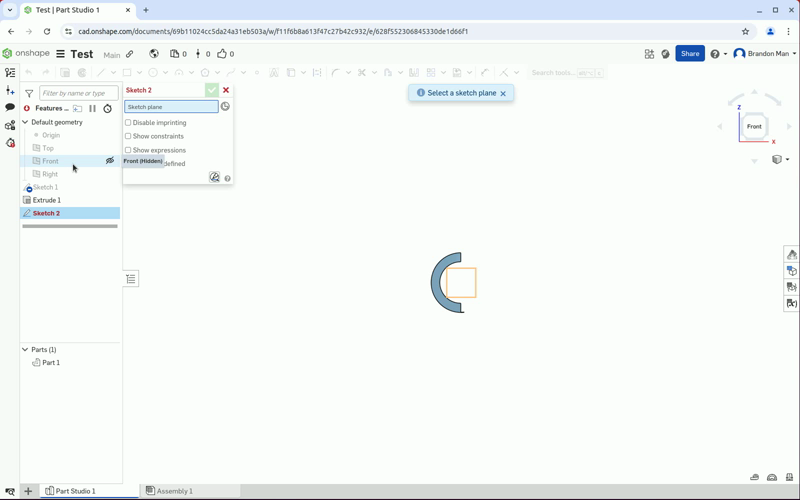
click(73, 163)
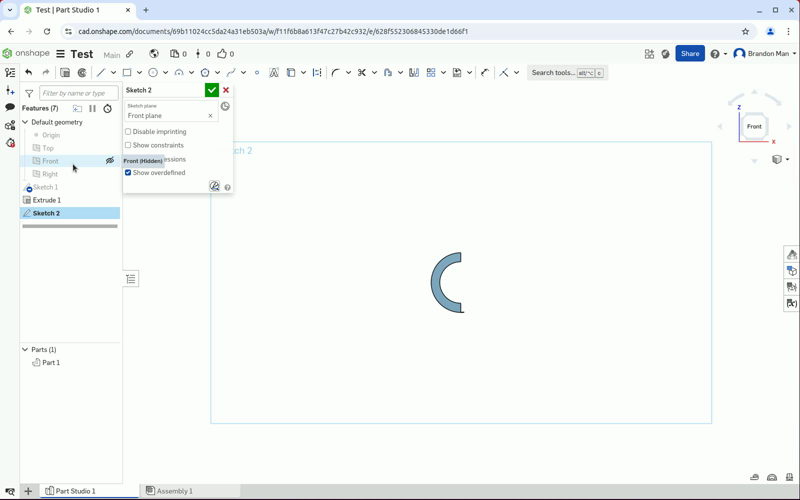
mouse_move(73, 352)
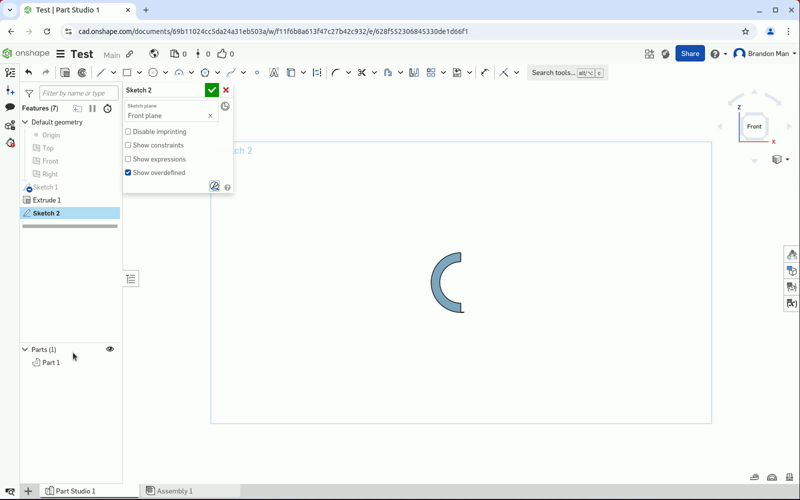
key(y)
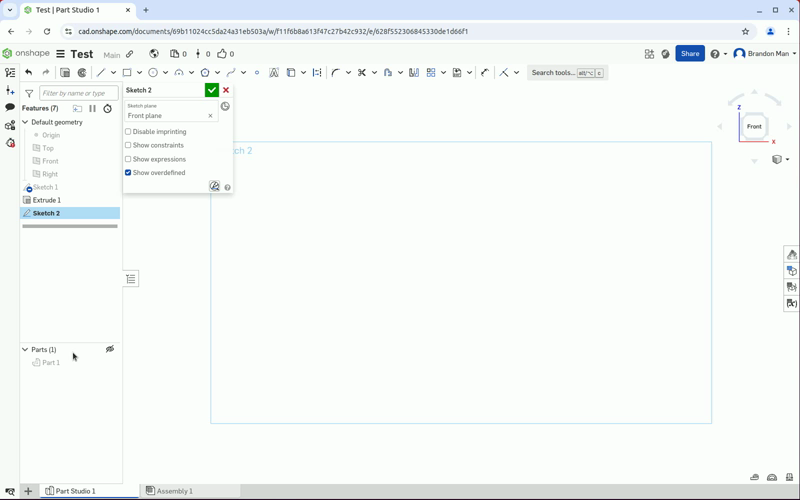
key(l)
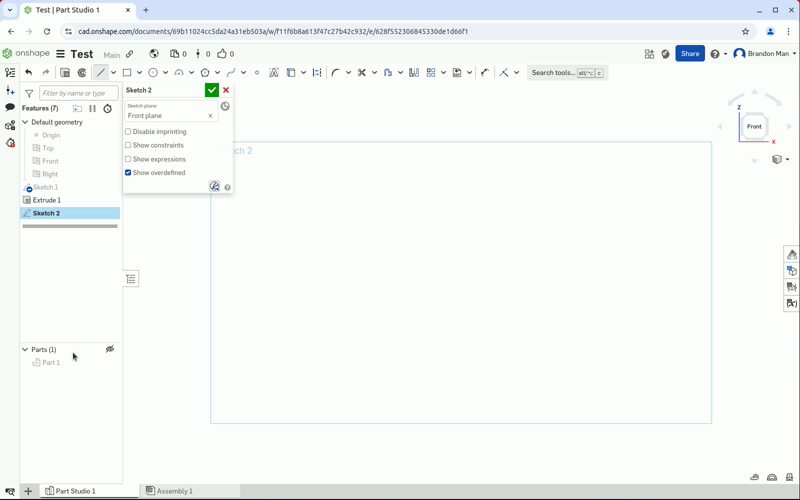
key_down(shift)
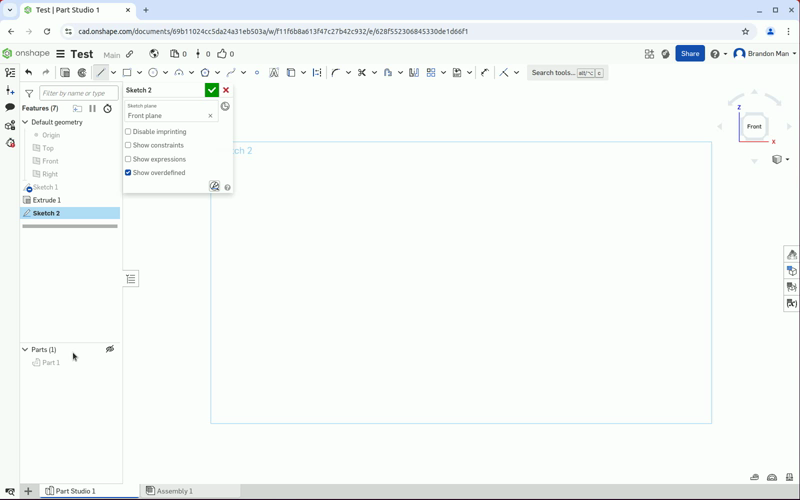
mouse_move(460, 312)
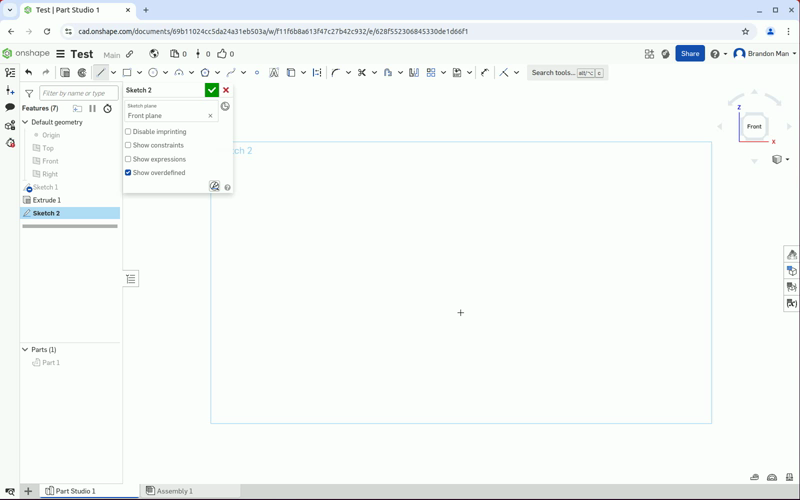
click(460, 312)
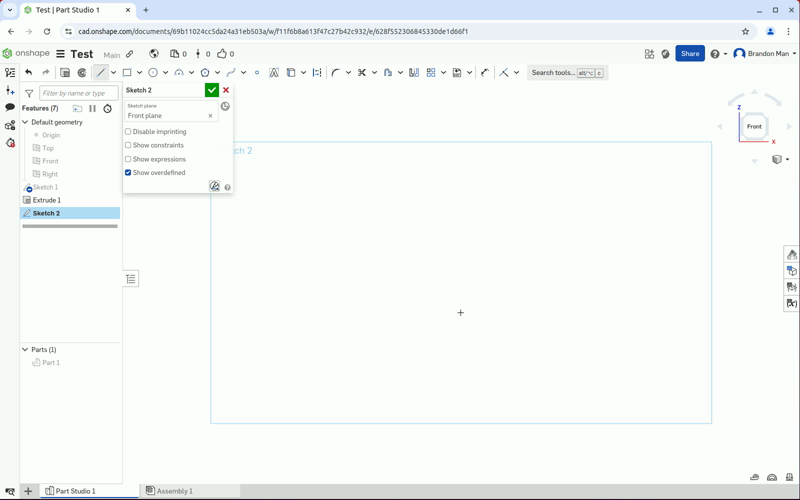
key_up(shift)
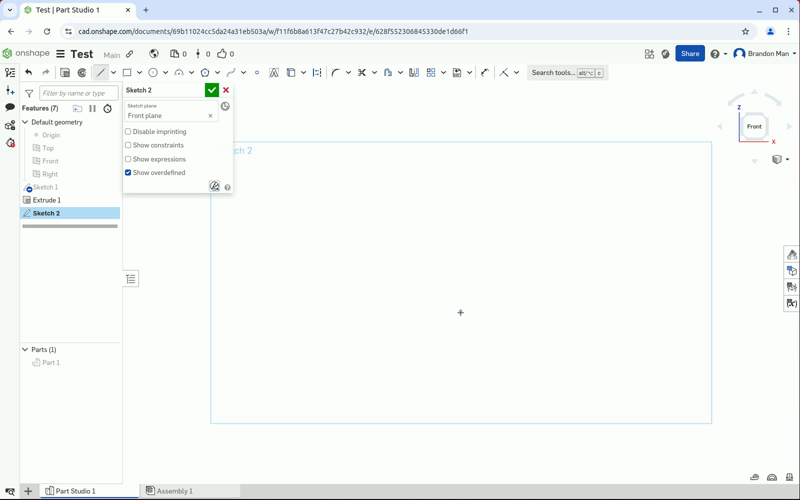
key_down(shift)
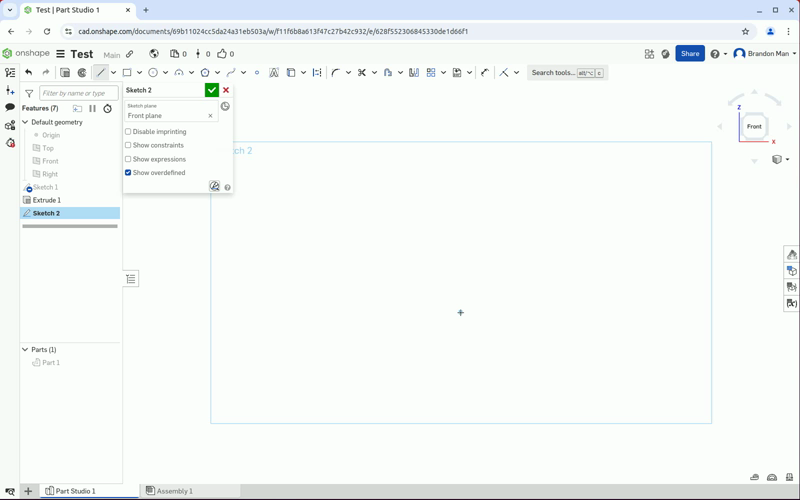
mouse_move(490, 312)
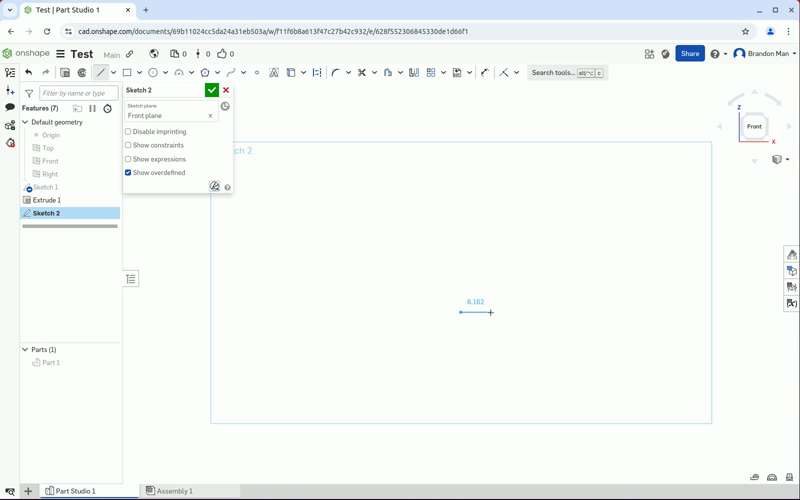
mouse_move(464, 312)
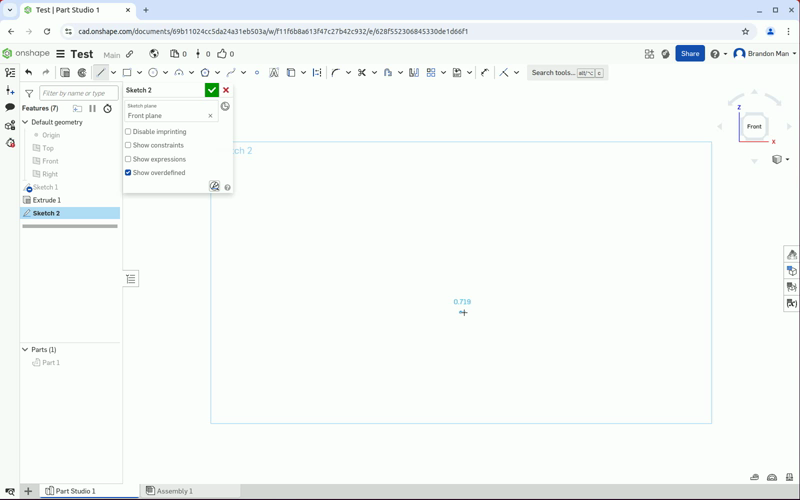
scroll(6)
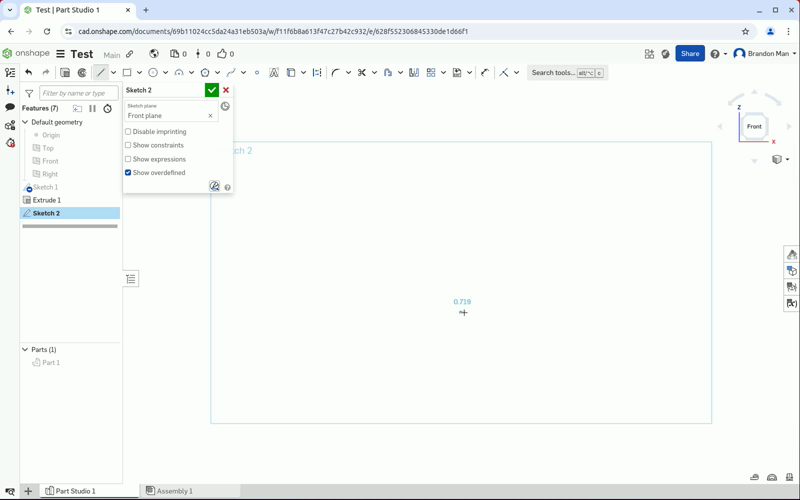
scroll(6)
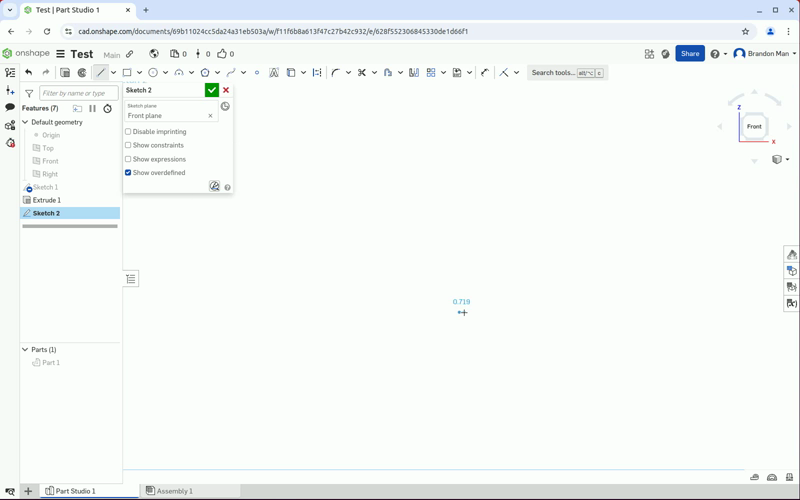
scroll(6)
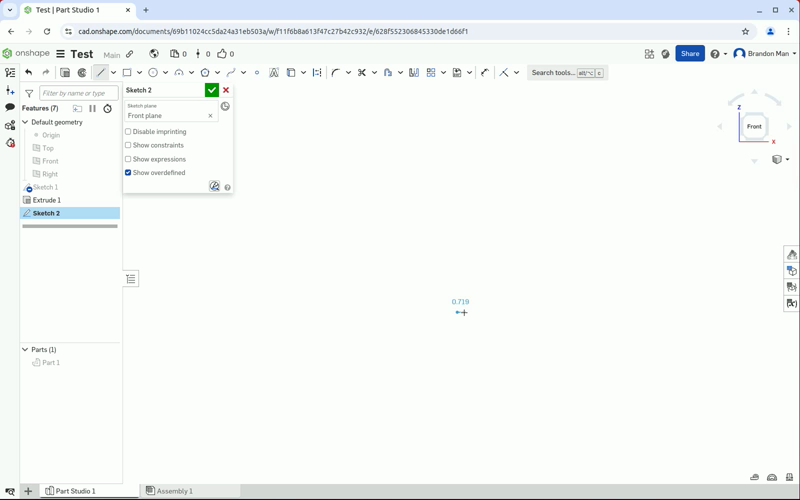
scroll(6)
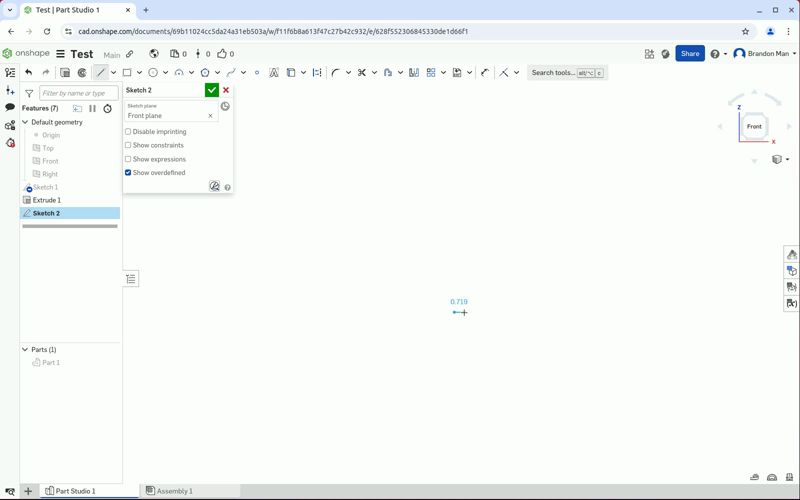
scroll(6)
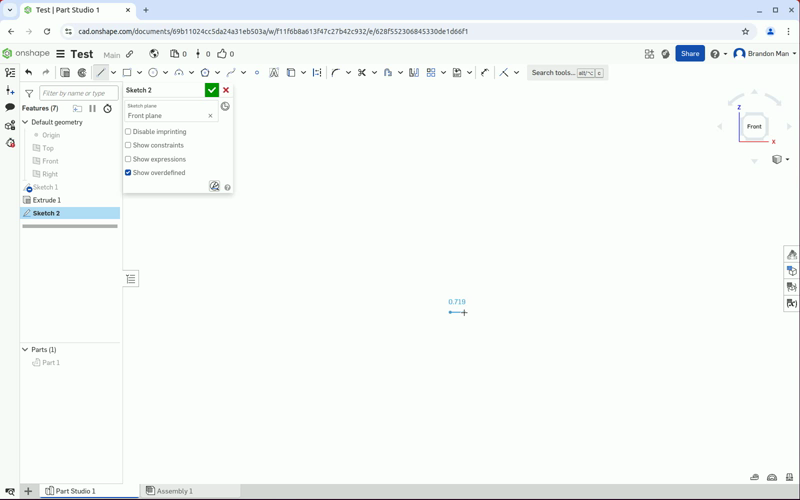
scroll(6)
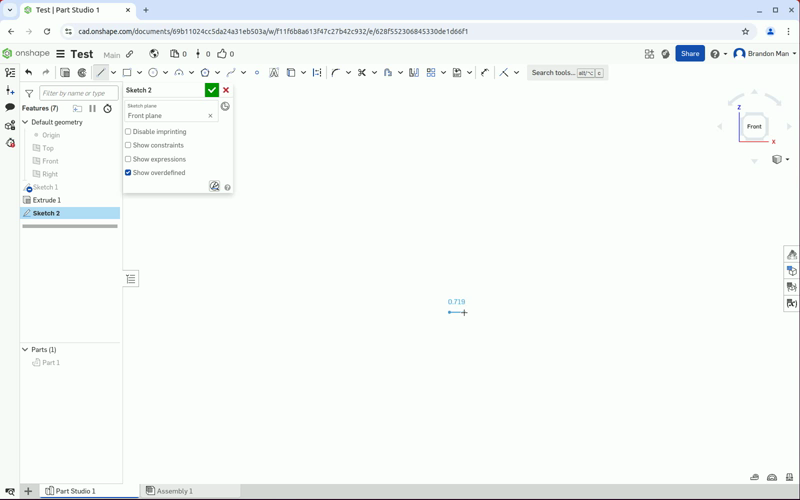
scroll(6)
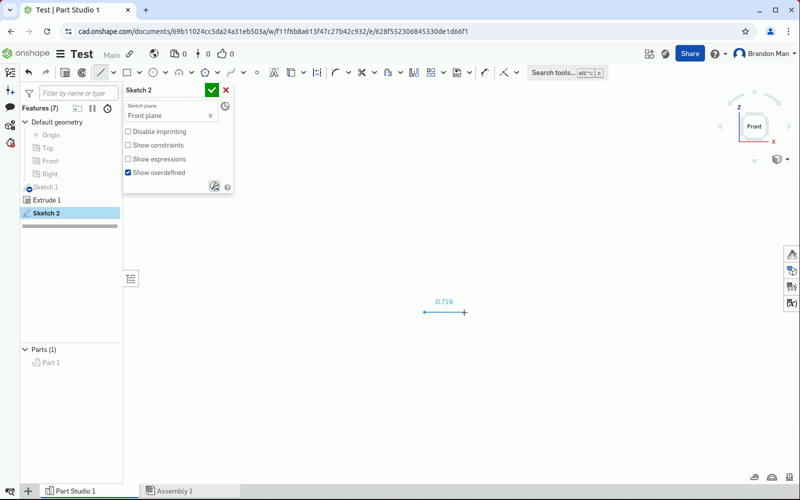
click(464, 312)
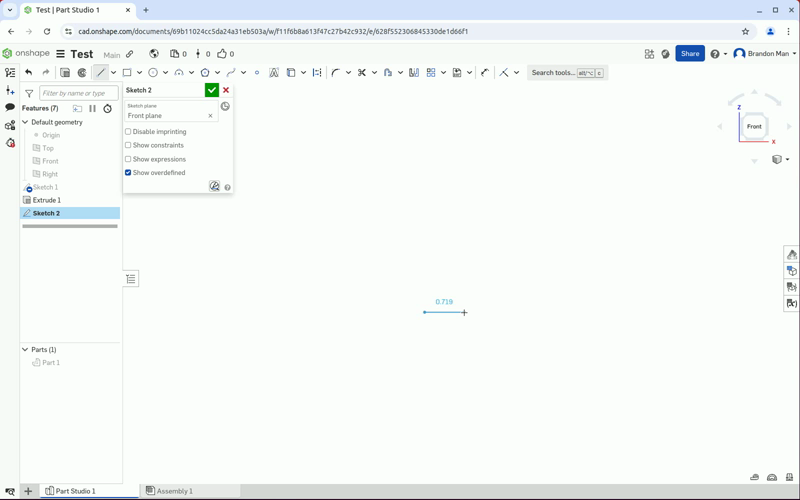
scroll(-6)
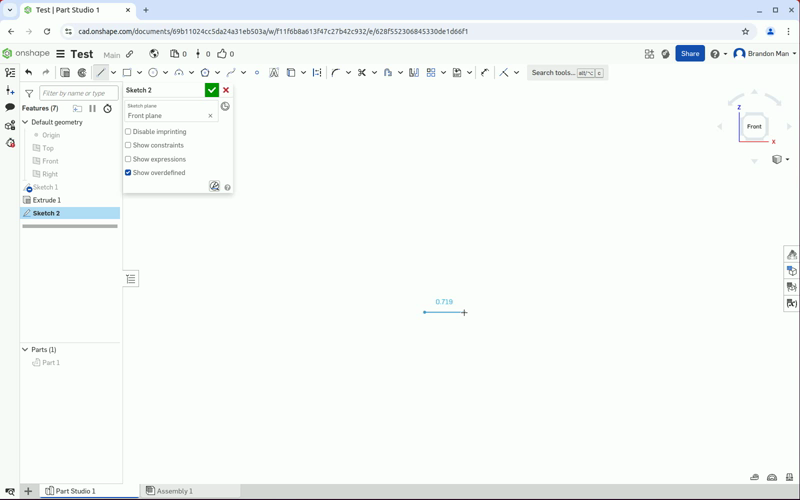
scroll(-6)
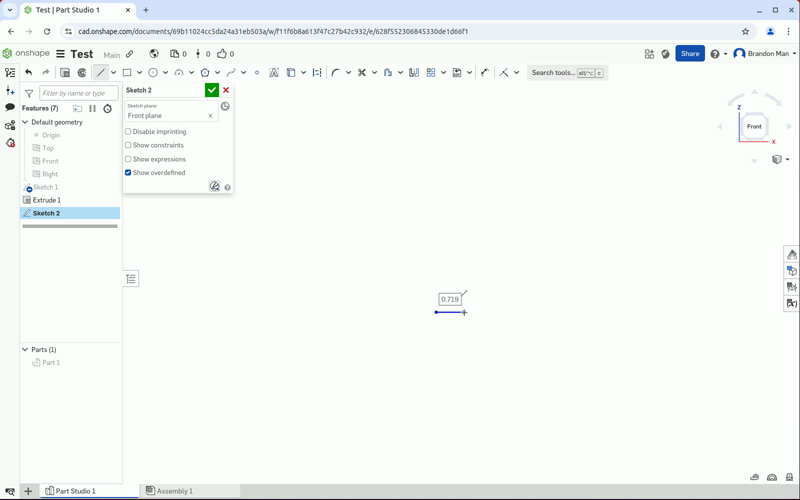
scroll(-6)
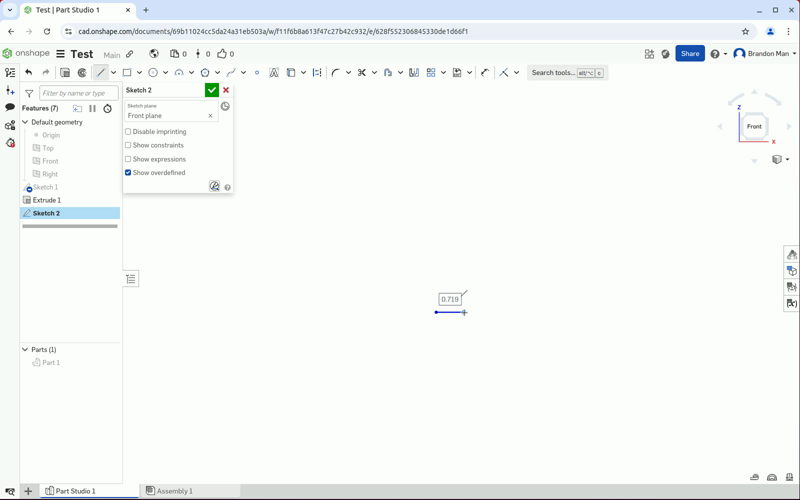
scroll(-6)
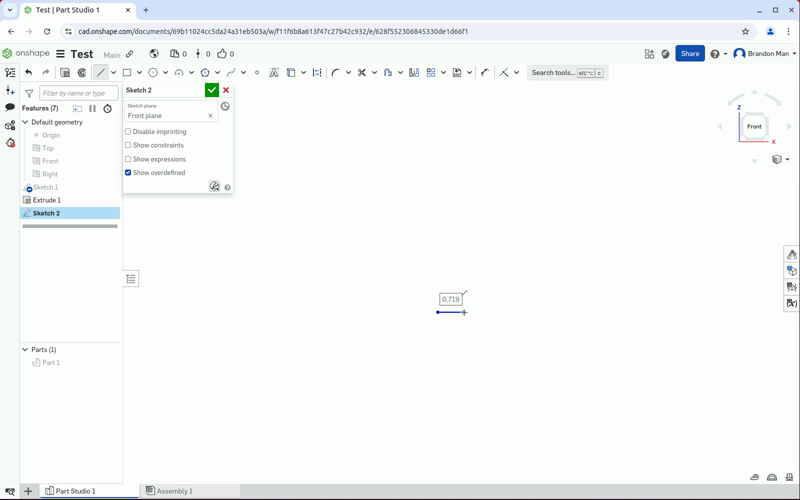
scroll(-6)
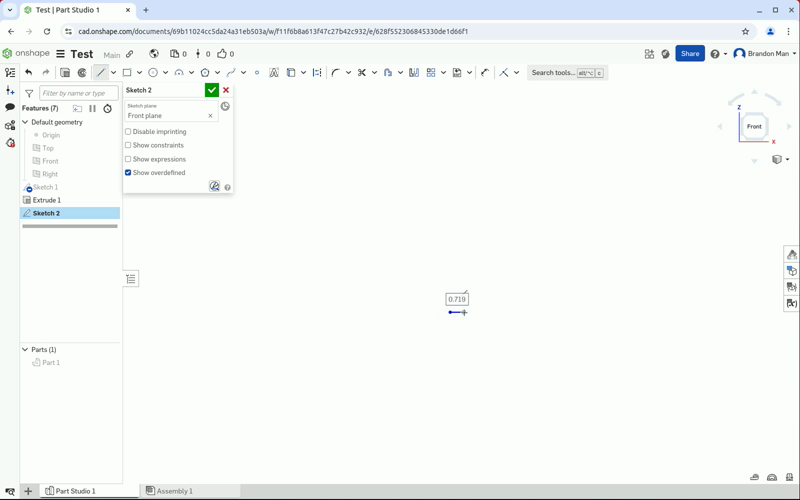
scroll(-6)
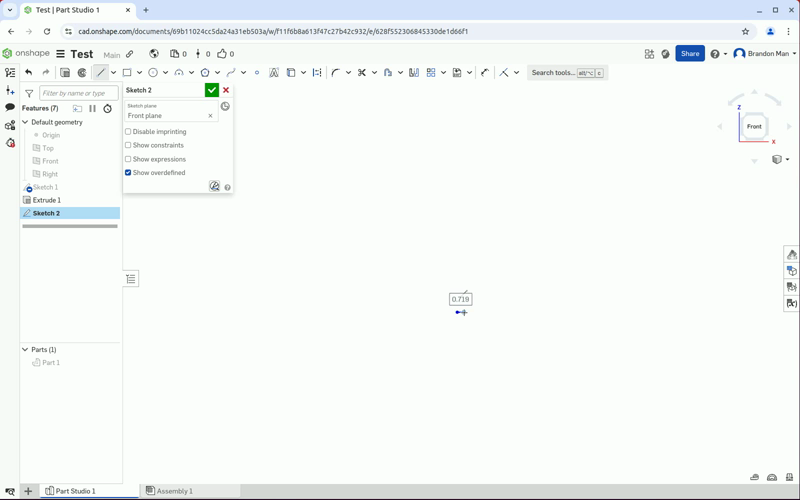
scroll(-6)
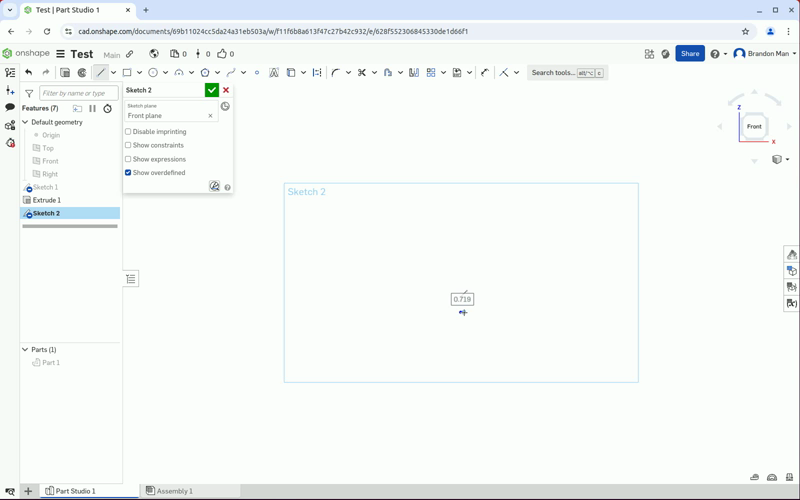
key_up(shift)
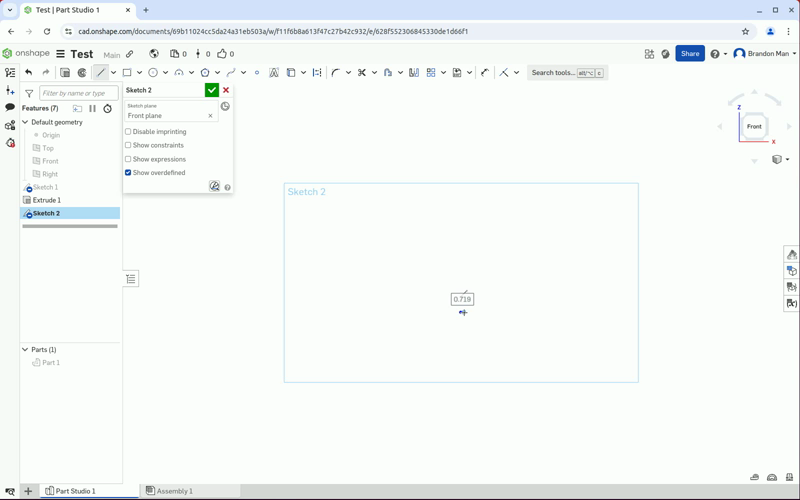
key(esc)
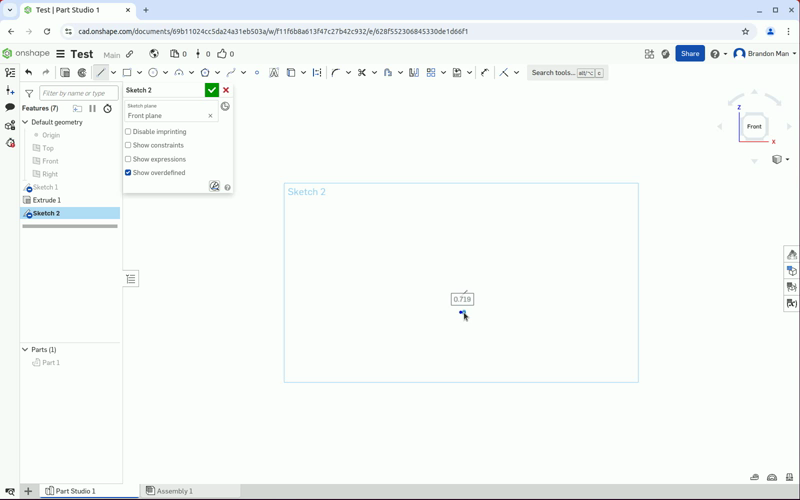
key(a)
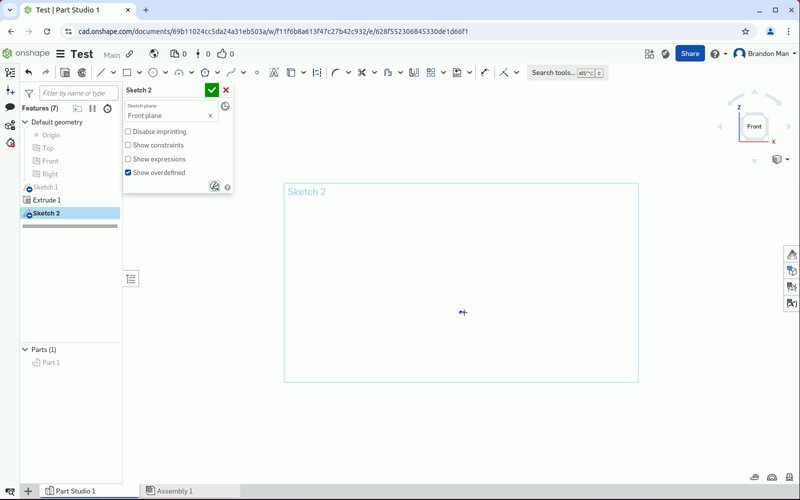
mouse_move(464, 312)
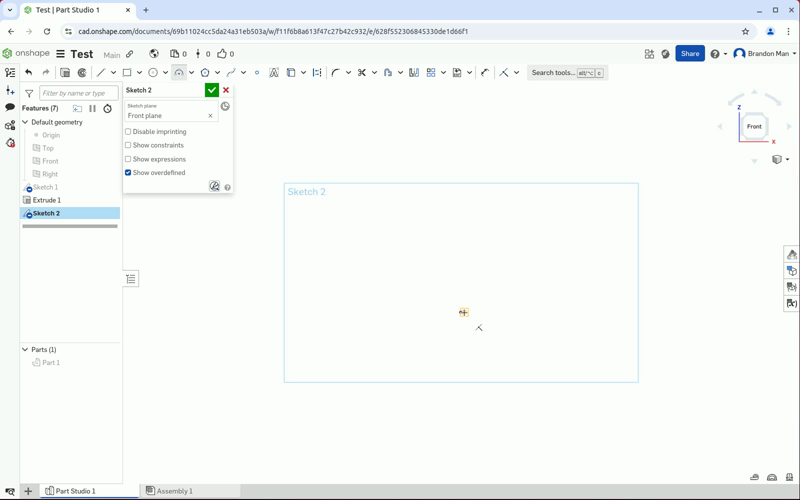
scroll(6)
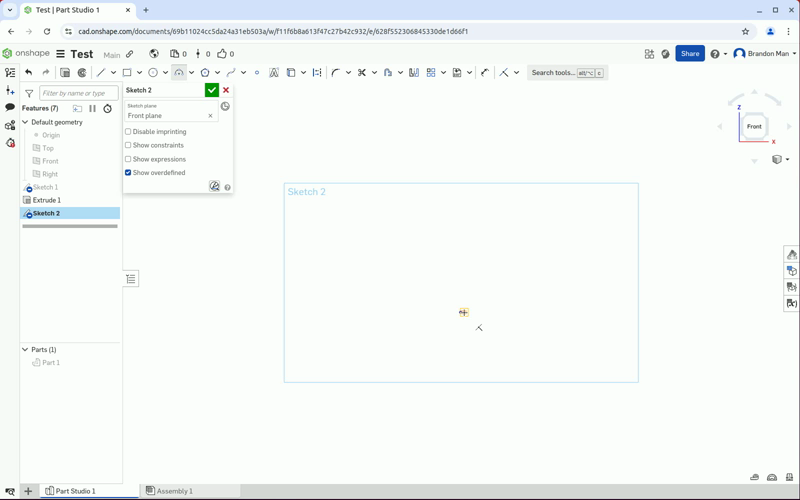
scroll(6)
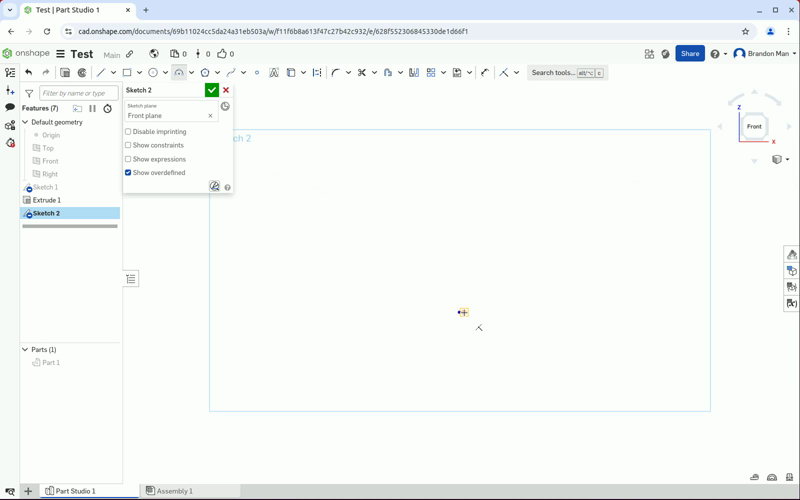
scroll(6)
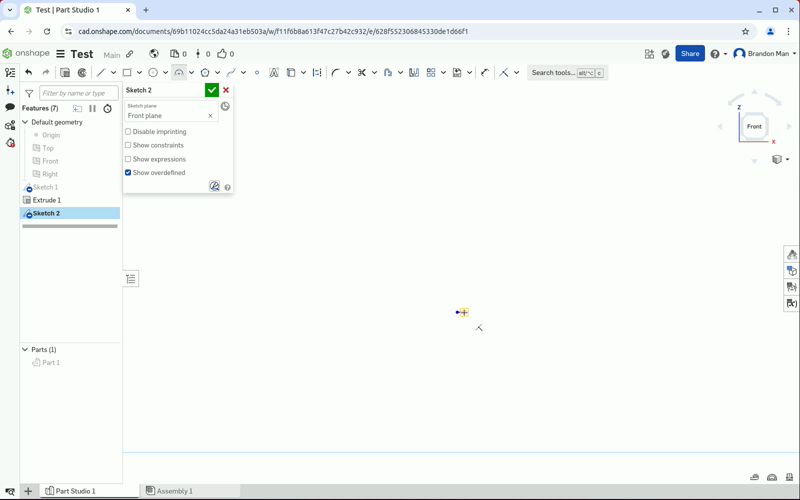
scroll(6)
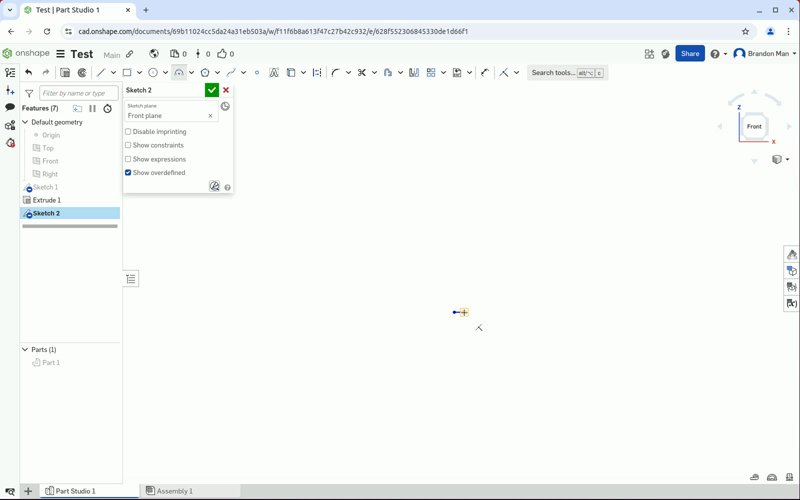
scroll(6)
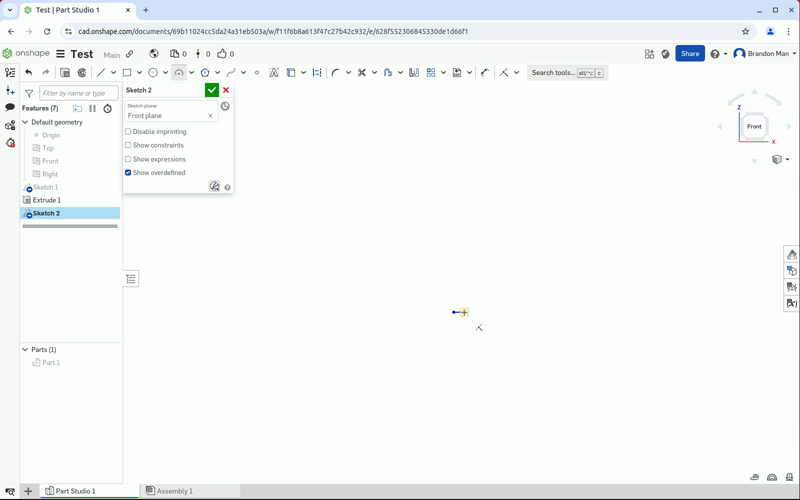
scroll(6)
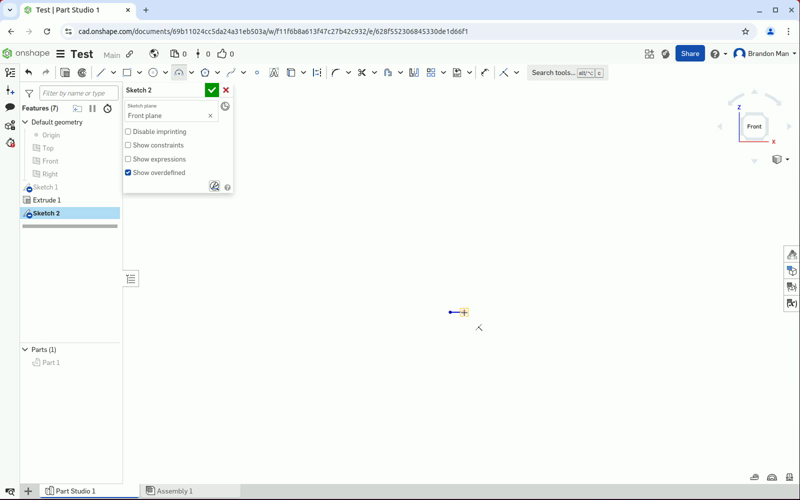
scroll(6)
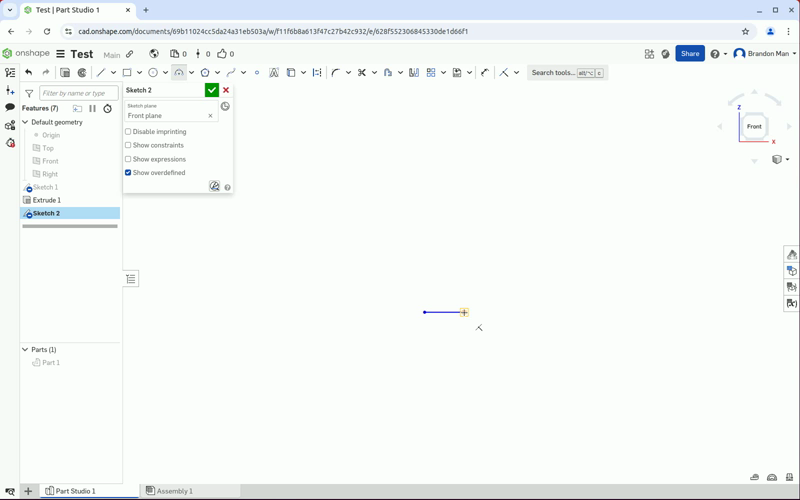
click(464, 312)
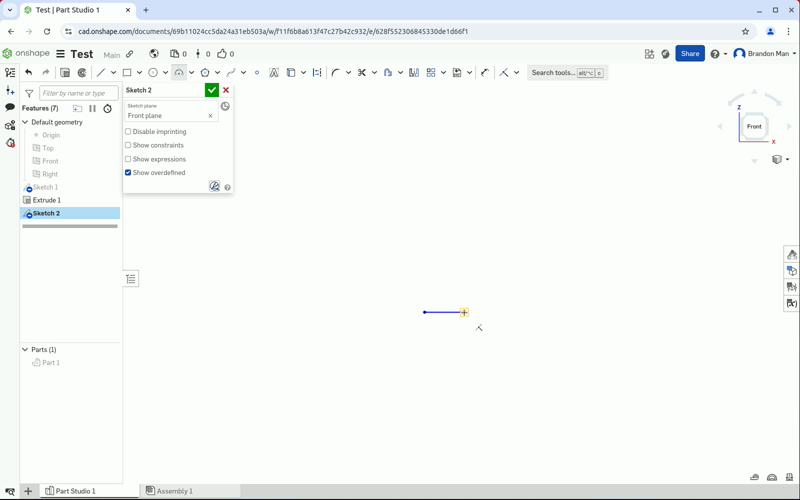
scroll(-6)
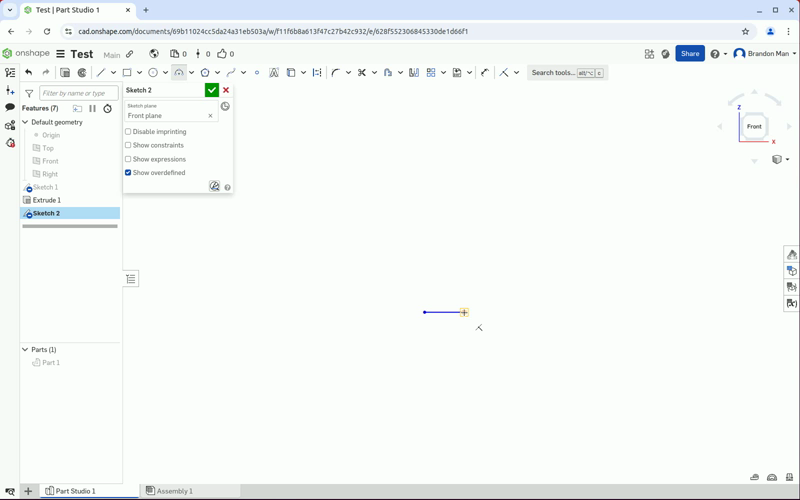
scroll(-6)
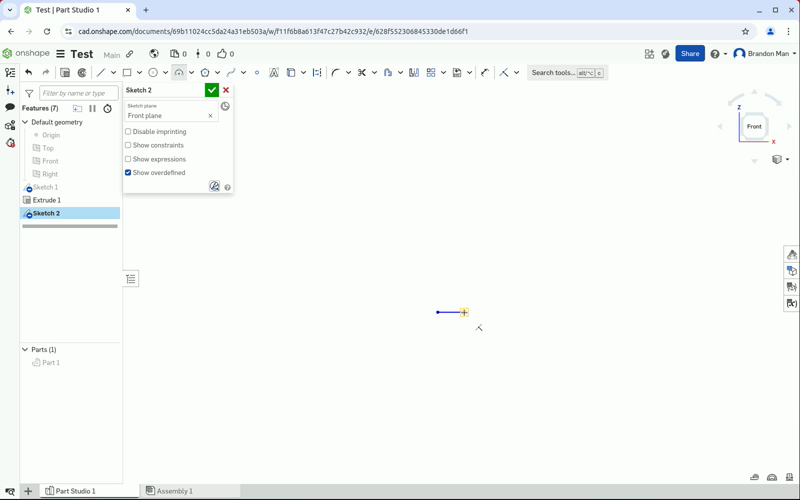
scroll(-6)
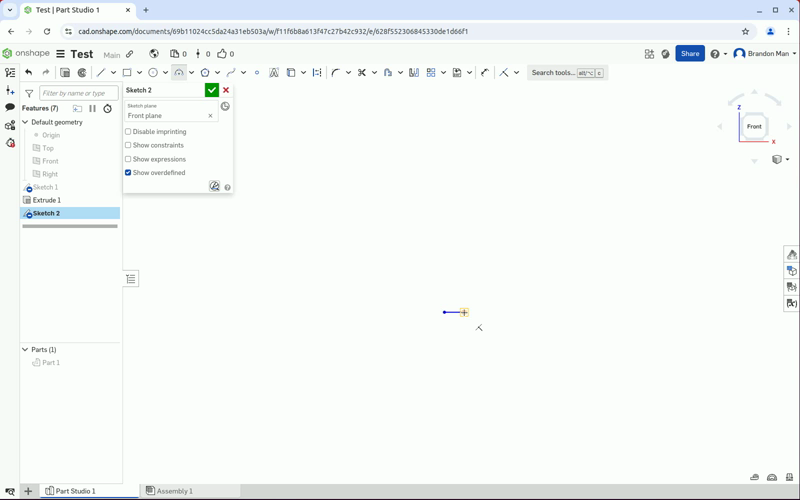
scroll(-6)
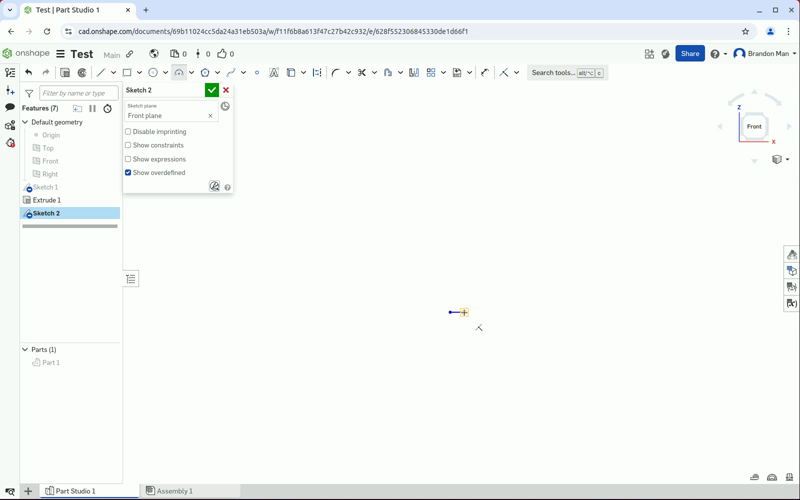
scroll(-6)
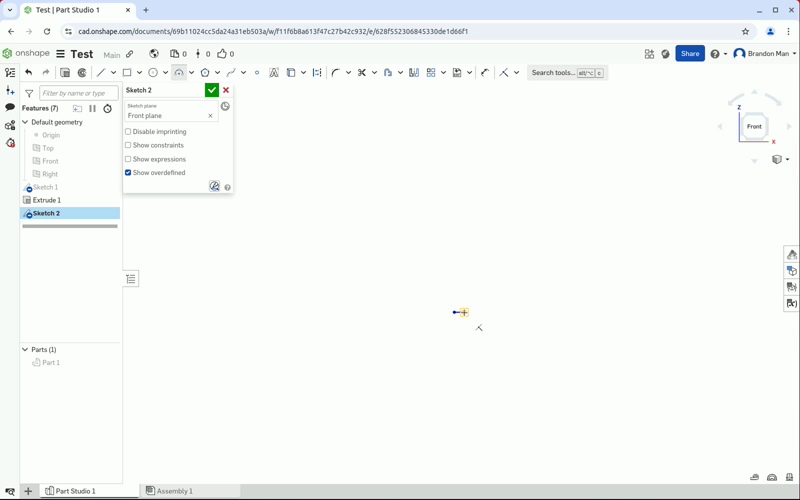
scroll(-6)
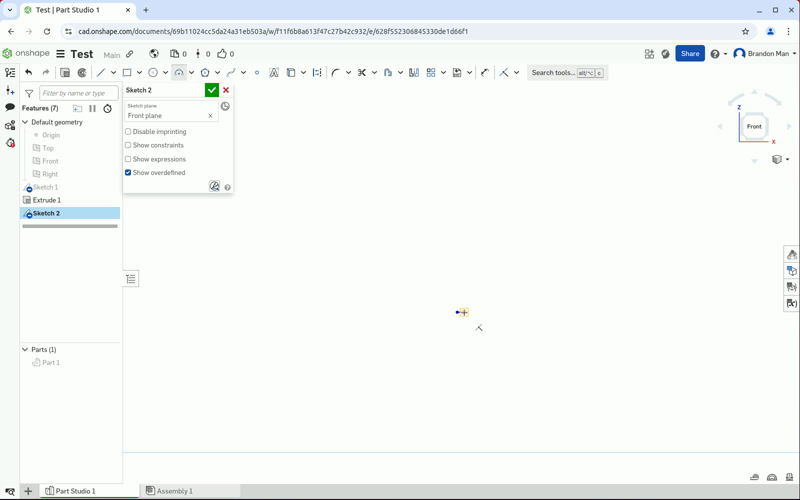
scroll(-6)
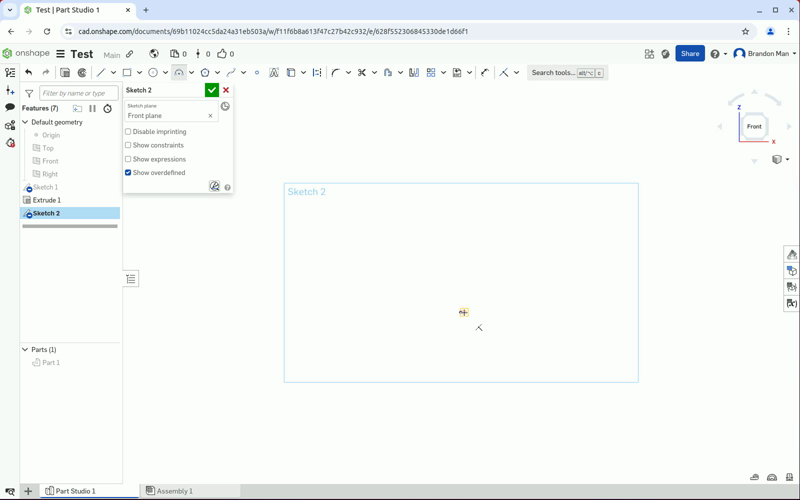
key_down(shift)
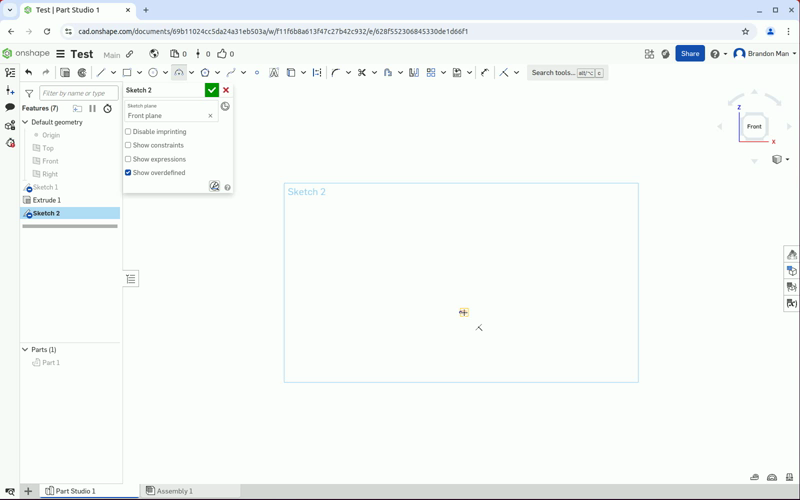
mouse_move(460, 252)
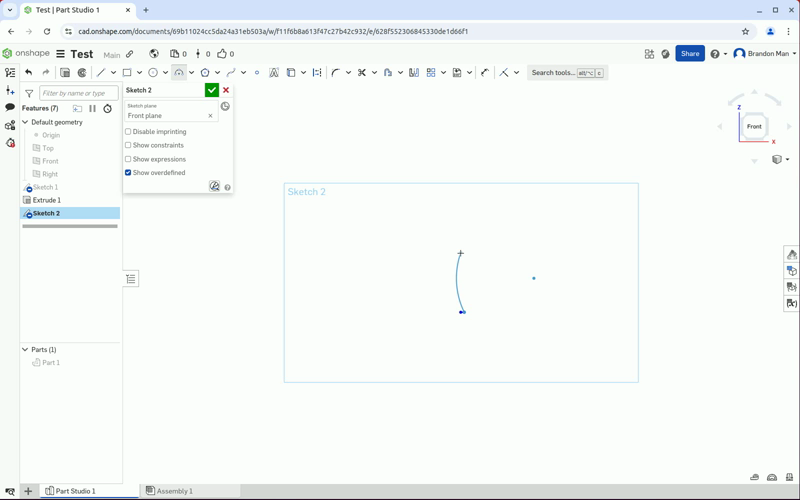
click(460, 252)
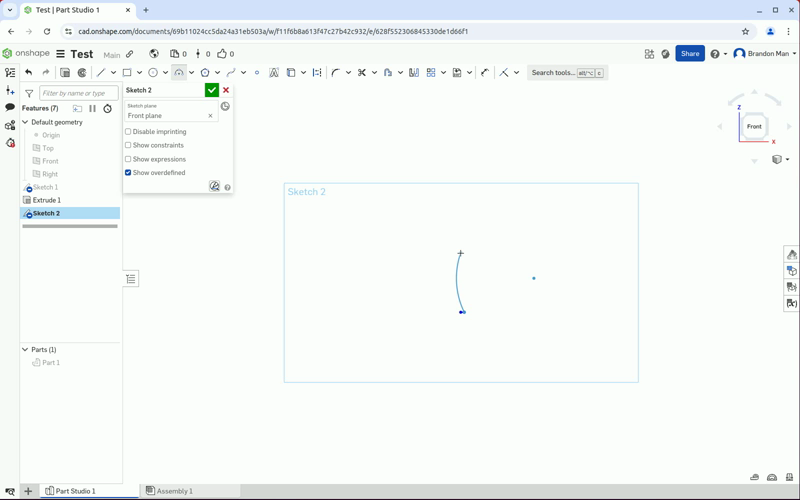
mouse_move(490, 280)
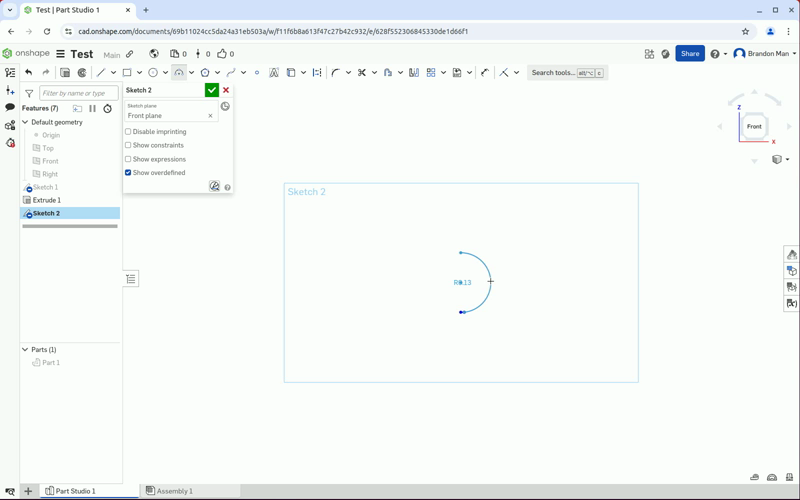
click(490, 280)
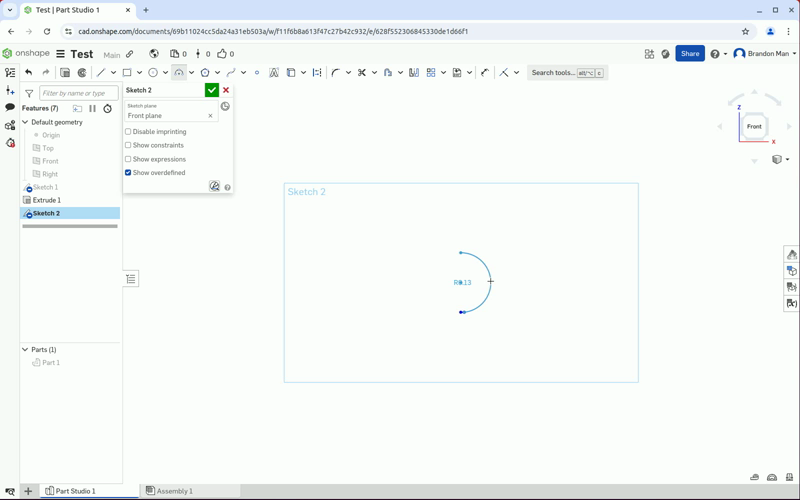
key_up(shift)
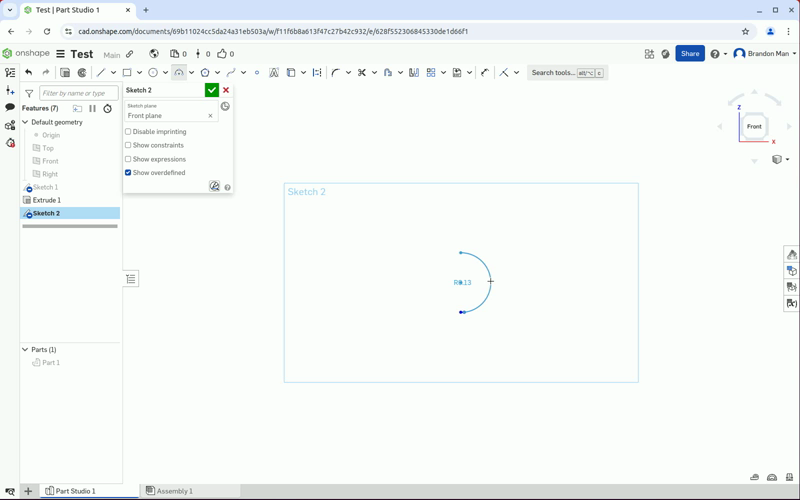
key(esc)
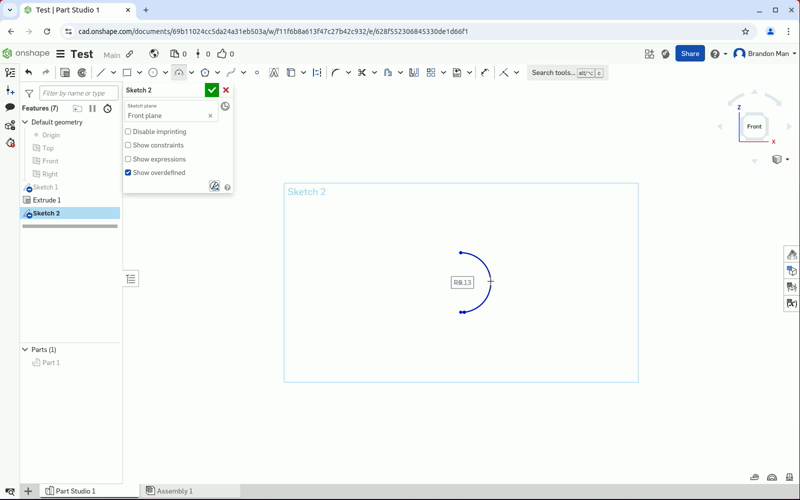
key(l)
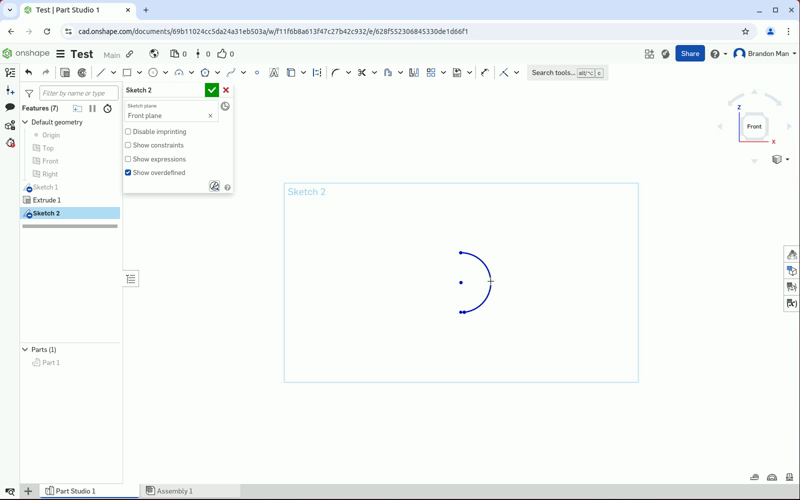
mouse_move(460, 252)
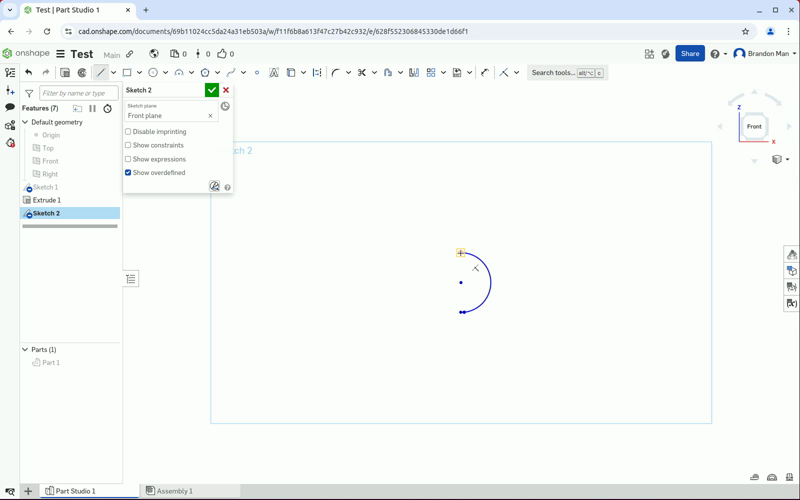
click(460, 252)
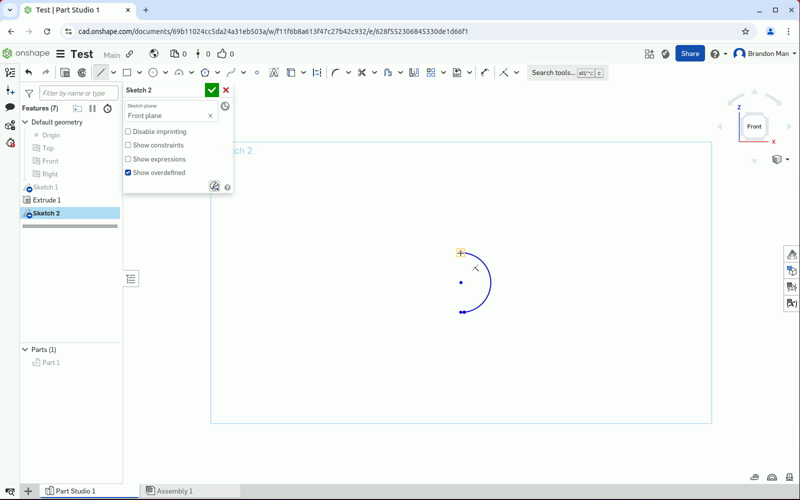
key_down(shift)
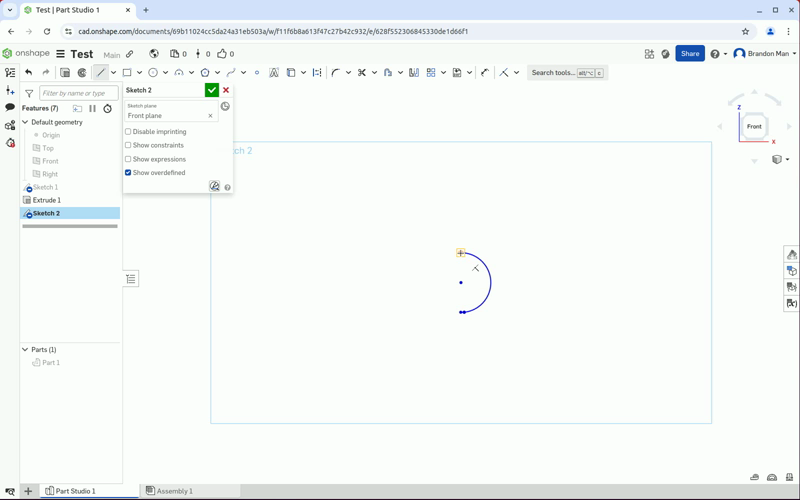
mouse_move(490, 252)
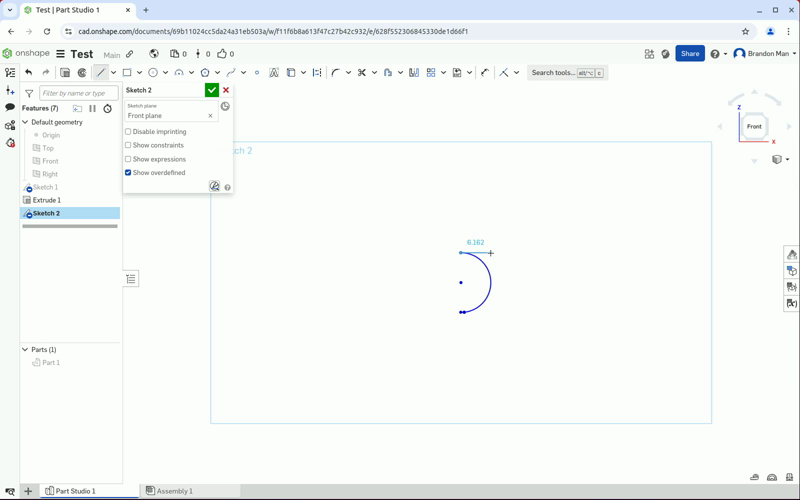
mouse_move(460, 261)
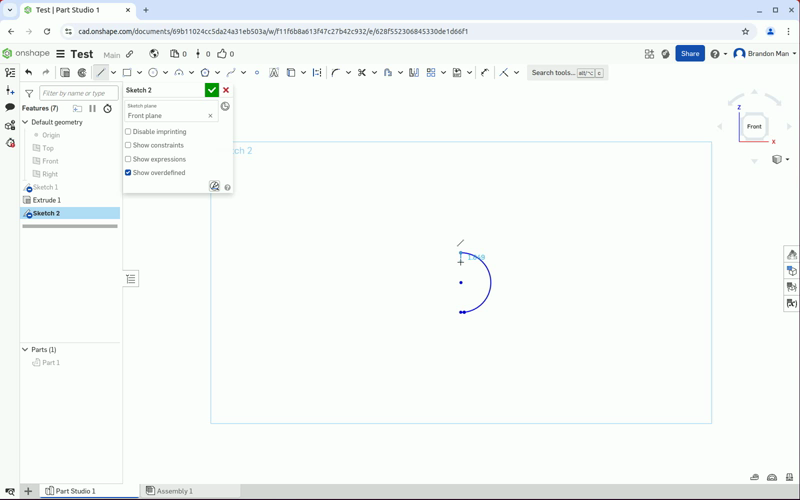
click(460, 261)
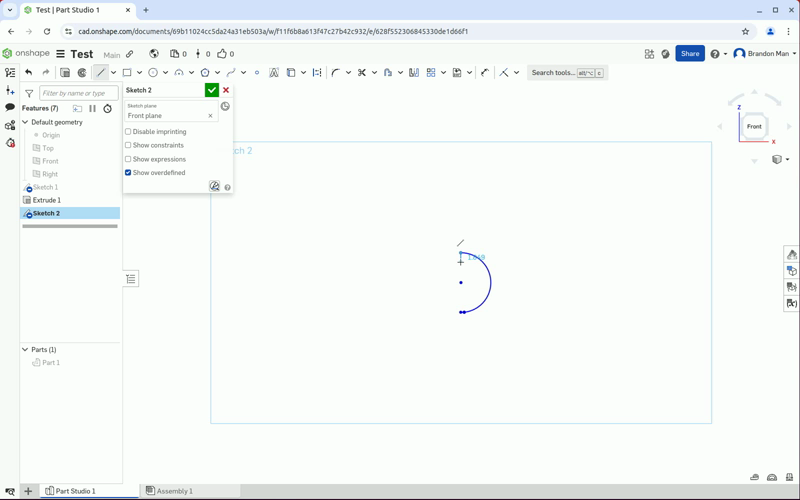
key_up(shift)
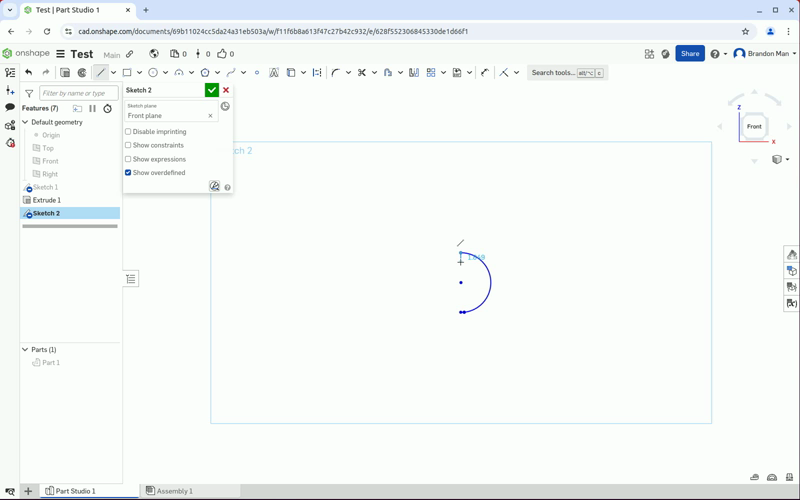
key(esc)
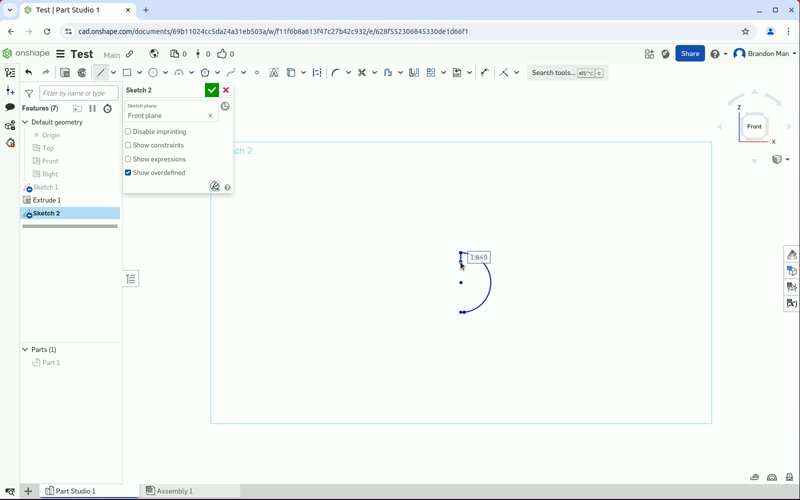
key(a)
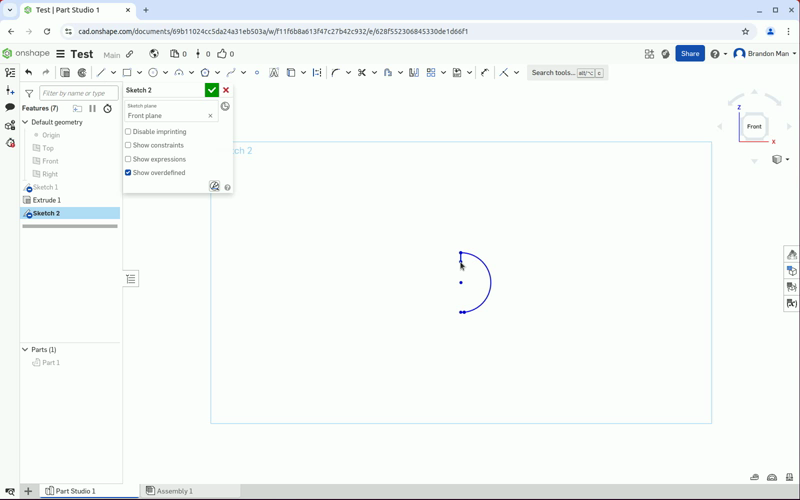
mouse_move(460, 261)
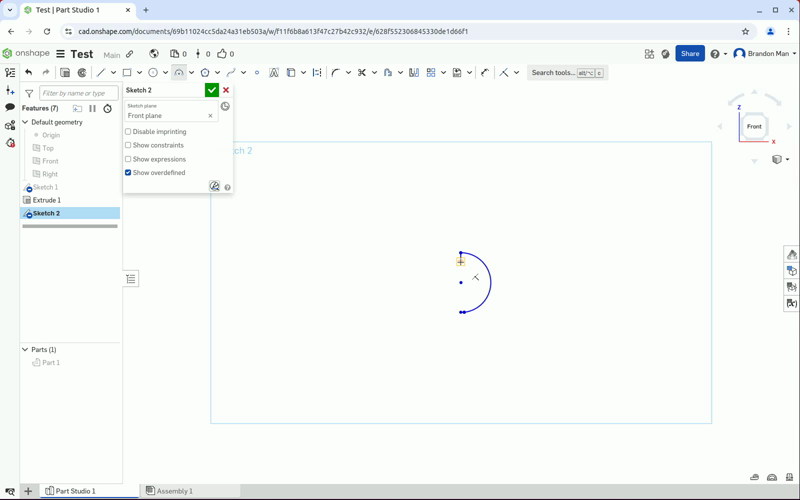
click(460, 261)
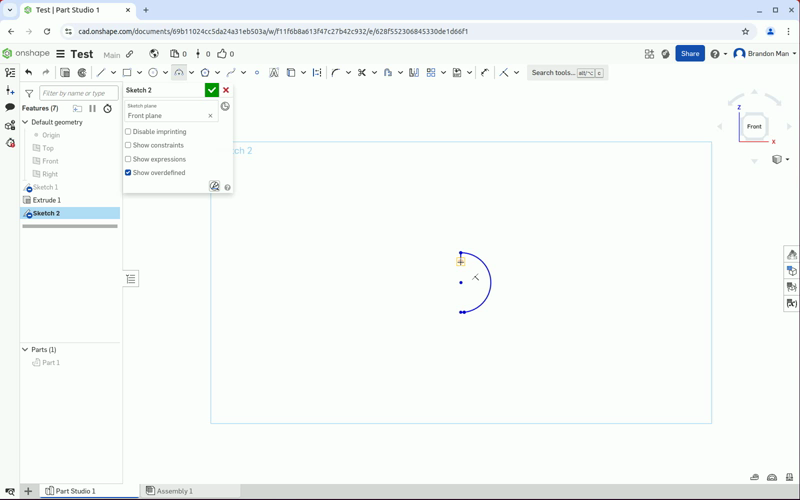
key_down(shift)
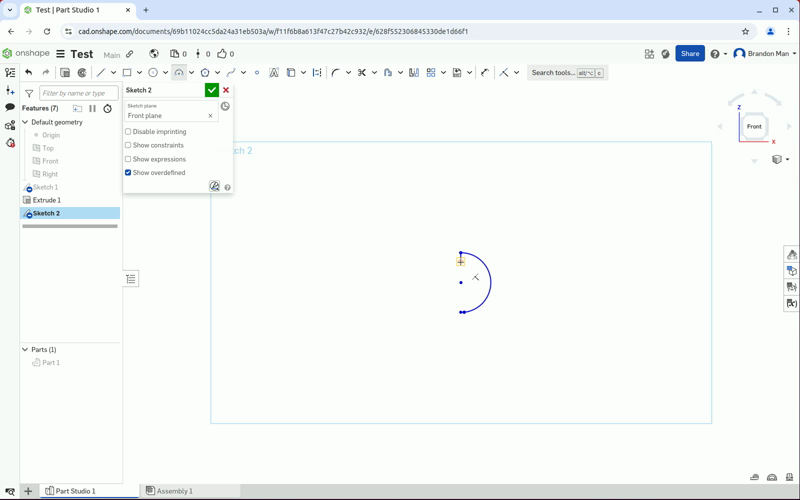
mouse_move(460, 303)
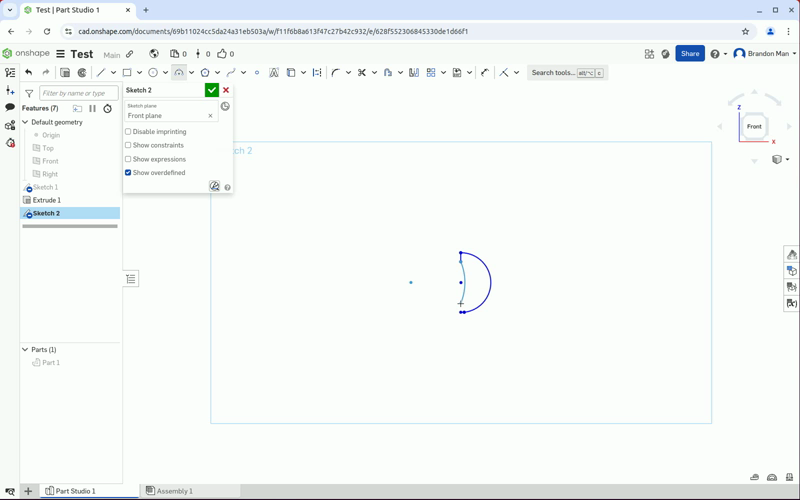
click(460, 303)
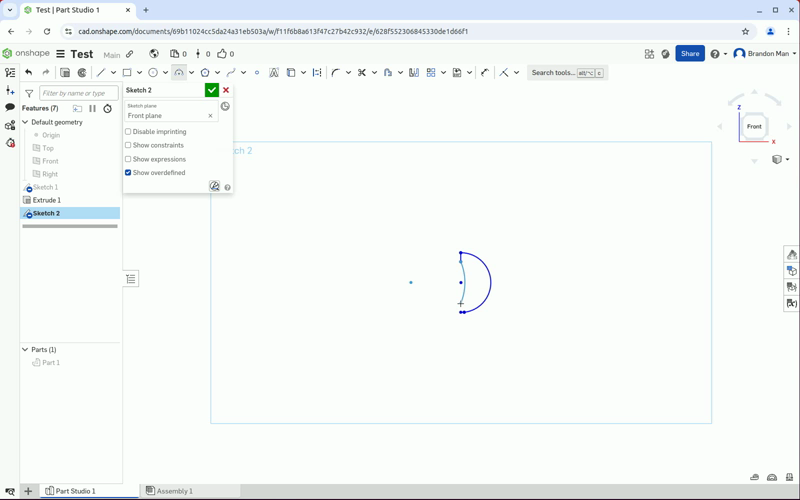
mouse_move(481, 282)
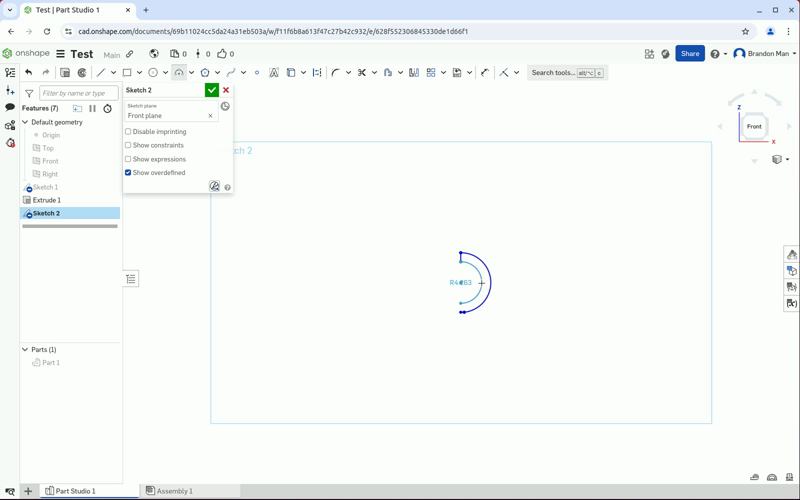
click(481, 282)
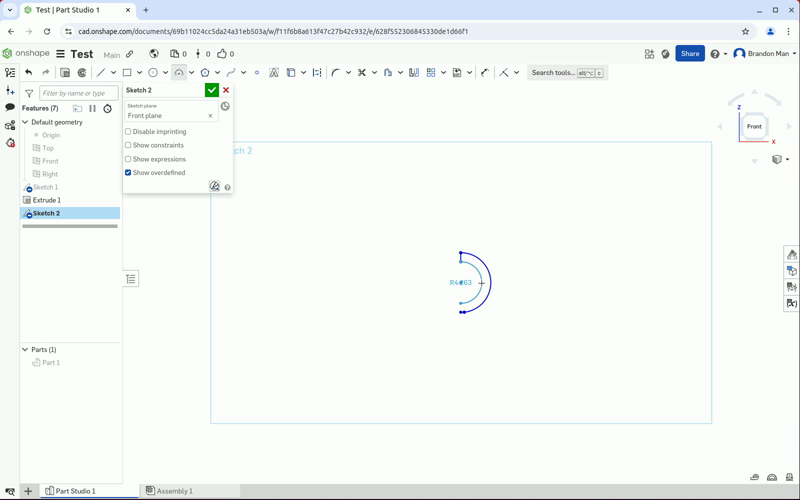
key_up(shift)
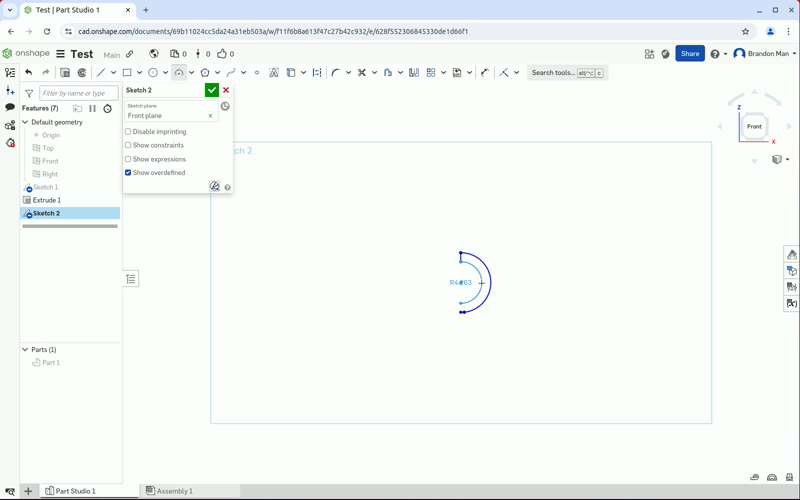
key(esc)
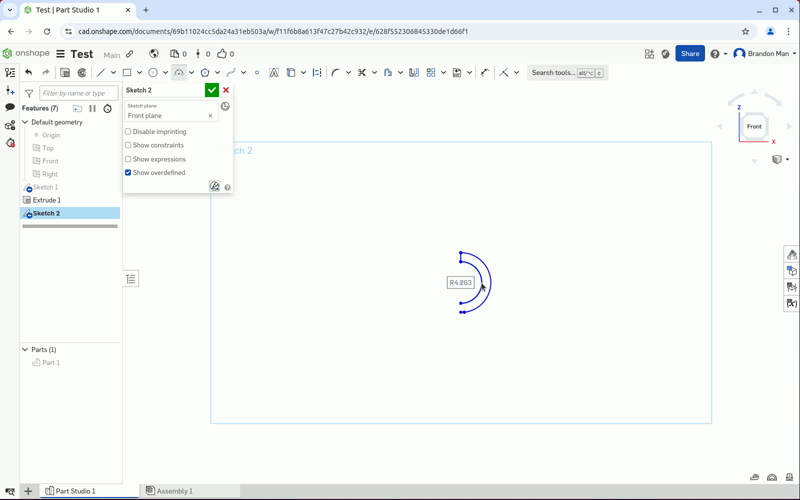
key(l)
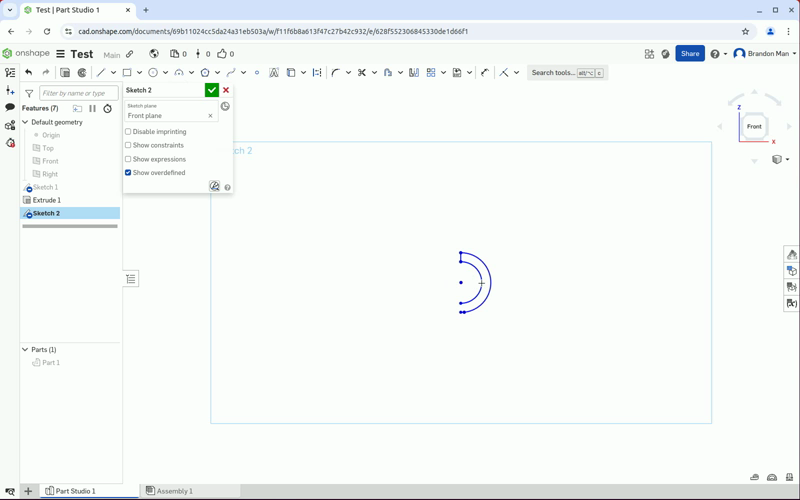
mouse_move(460, 303)
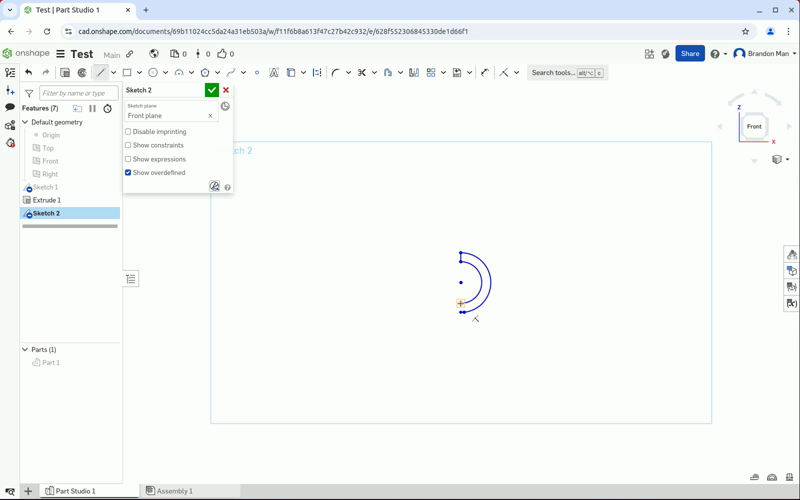
click(460, 303)
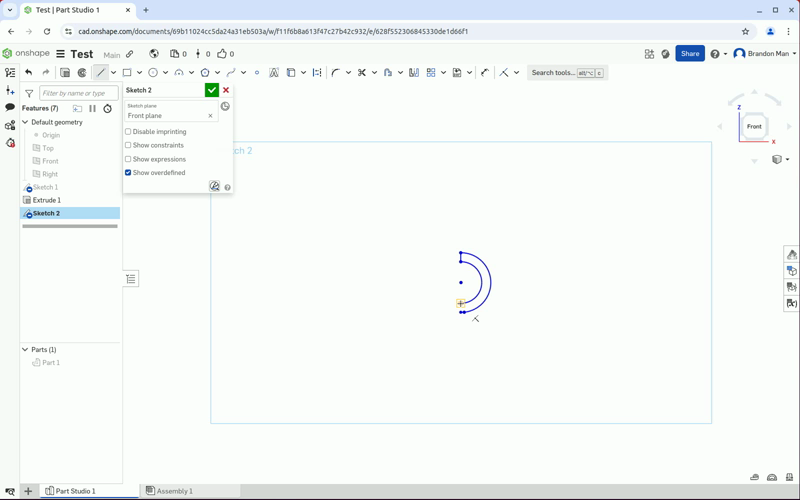
mouse_move(490, 303)
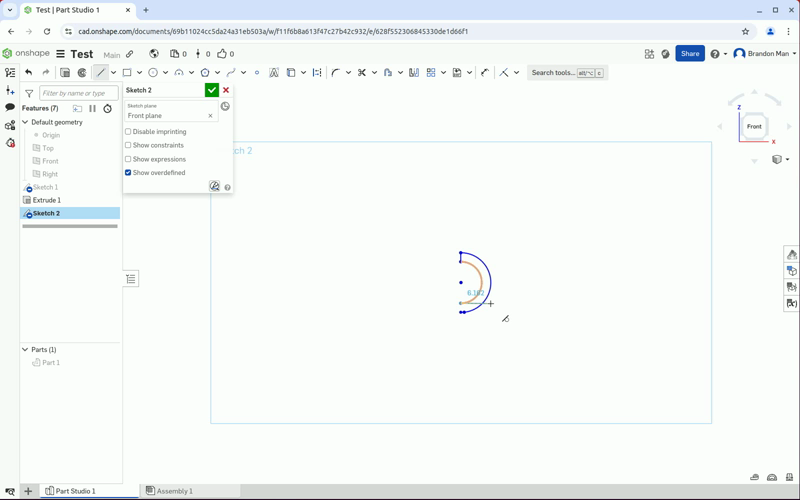
key_down(shift)
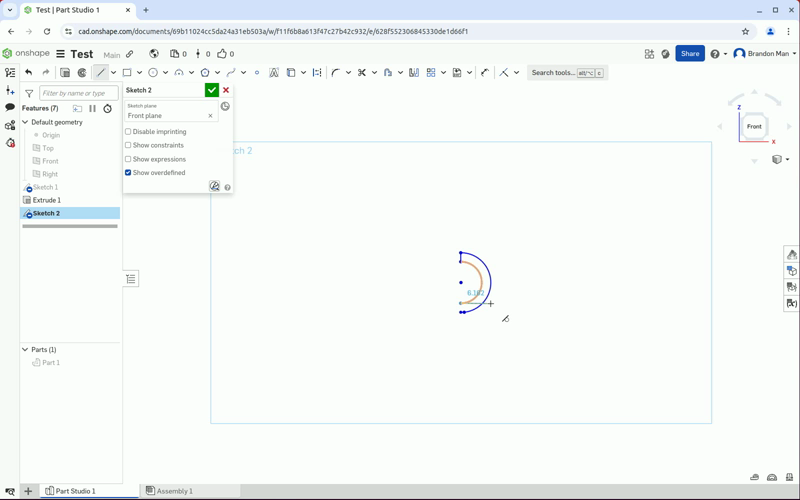
mouse_move(460, 312)
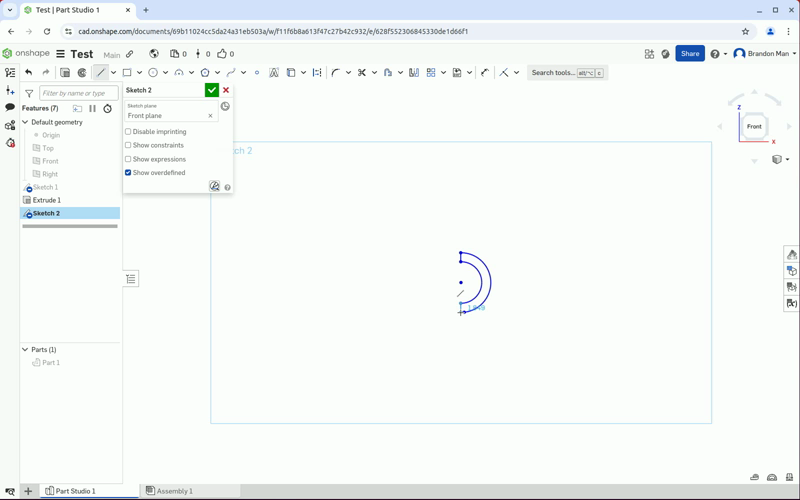
scroll(6)
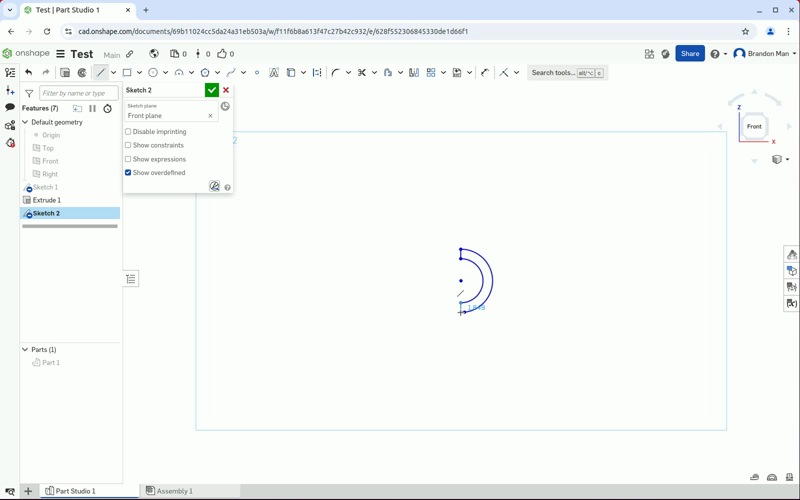
scroll(6)
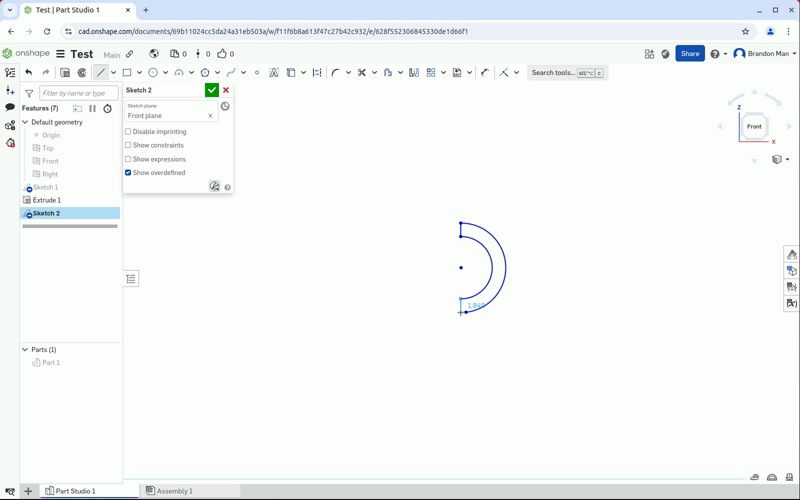
scroll(6)
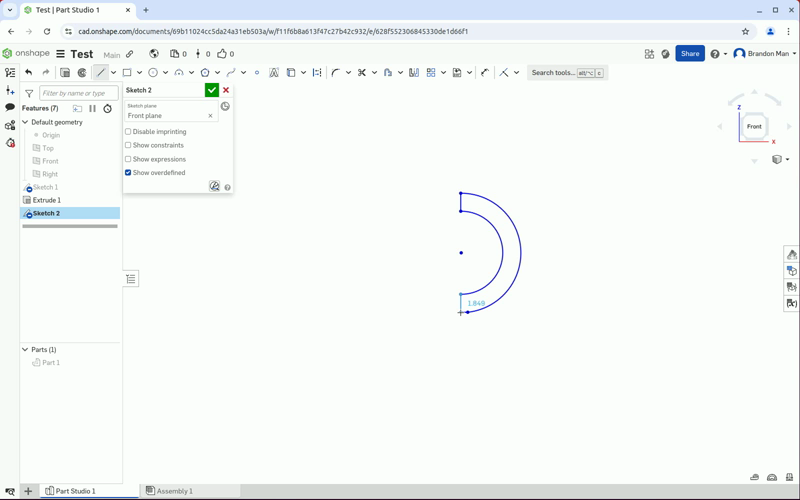
scroll(6)
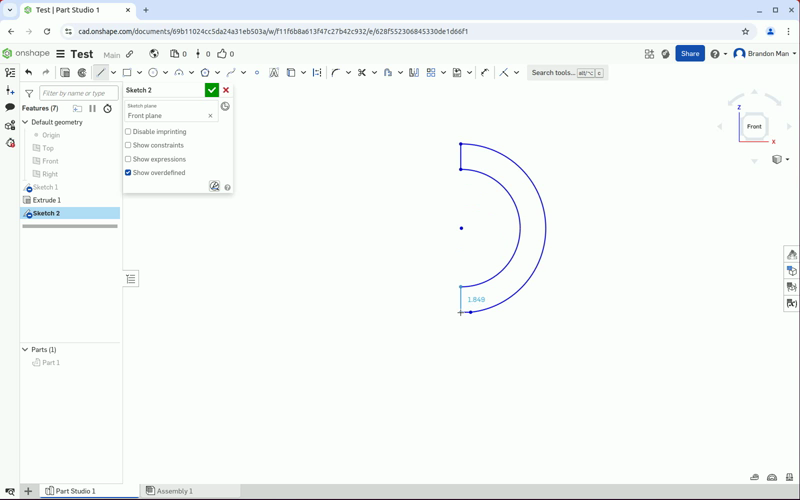
scroll(6)
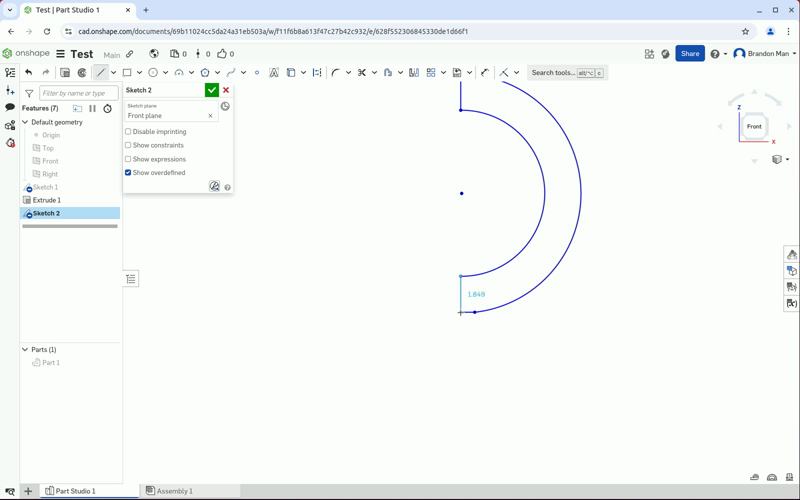
scroll(6)
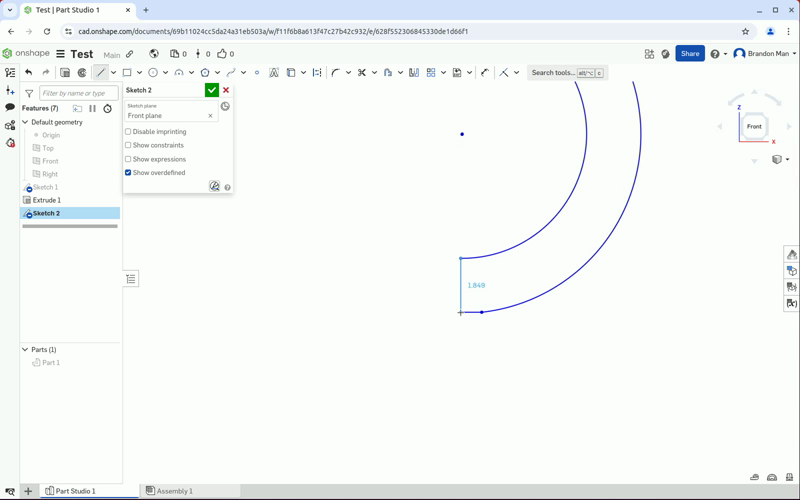
scroll(6)
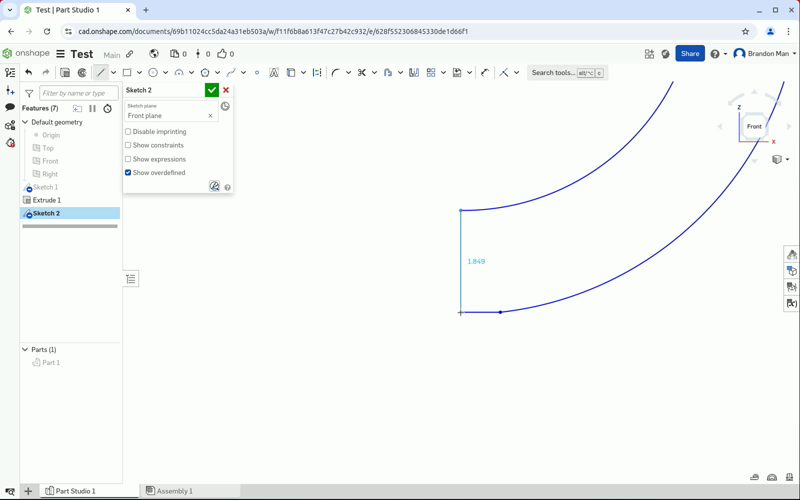
key_up(shift)
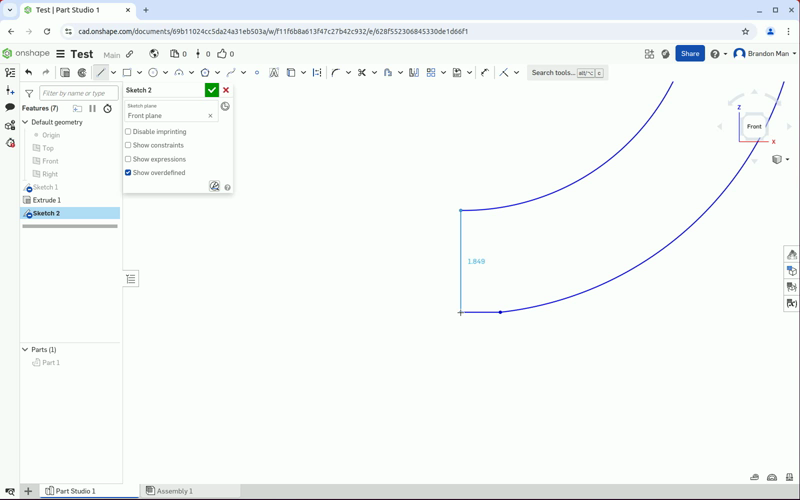
click(460, 312)
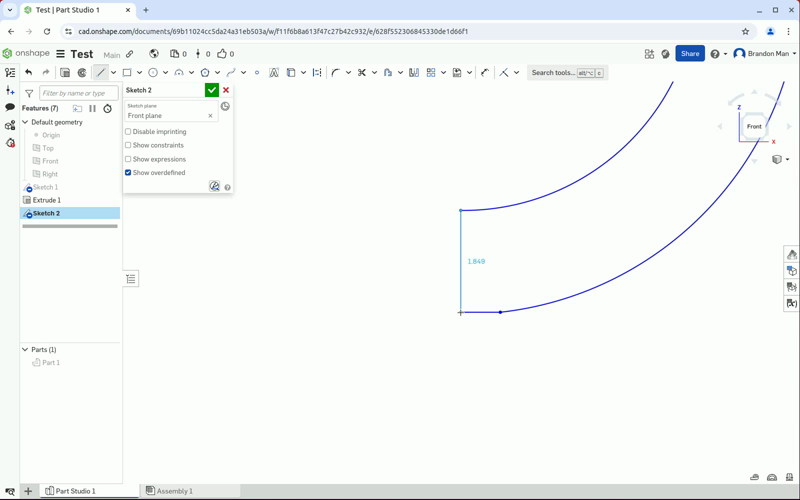
scroll(-6)
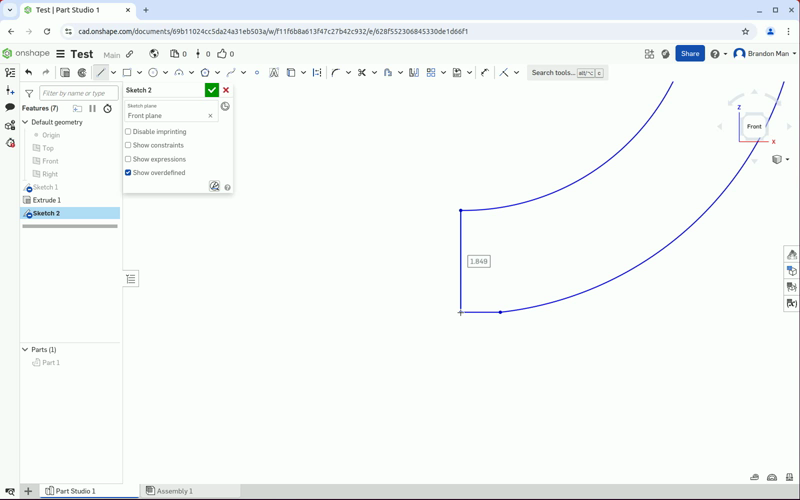
scroll(-6)
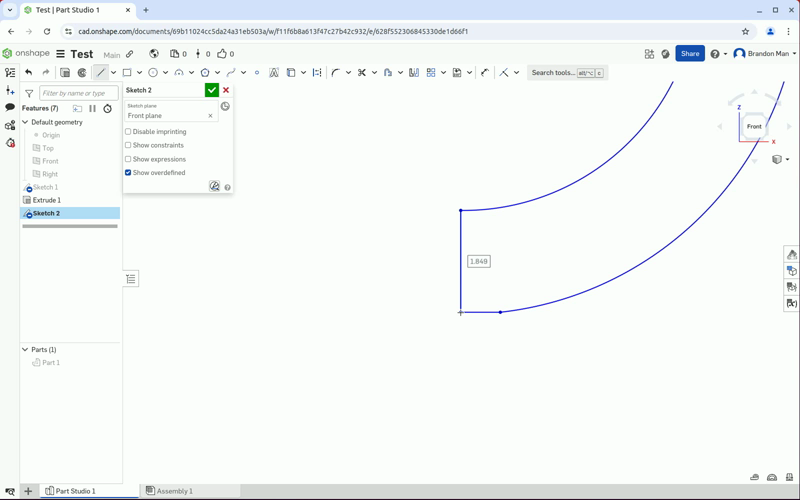
scroll(-6)
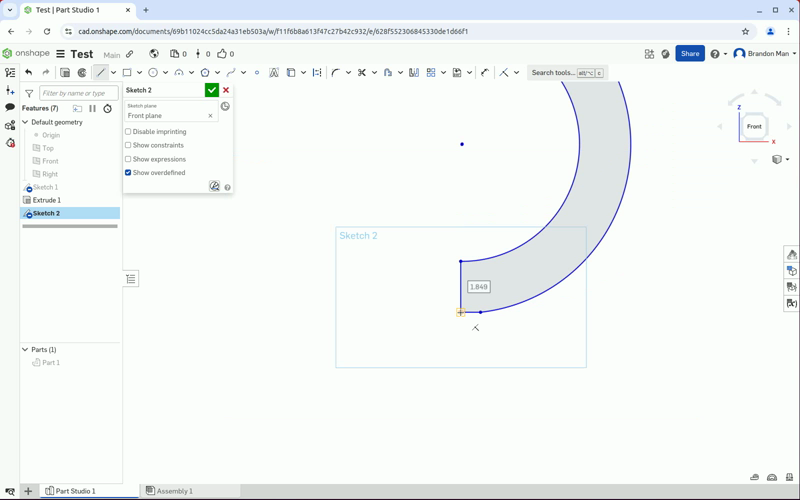
scroll(-6)
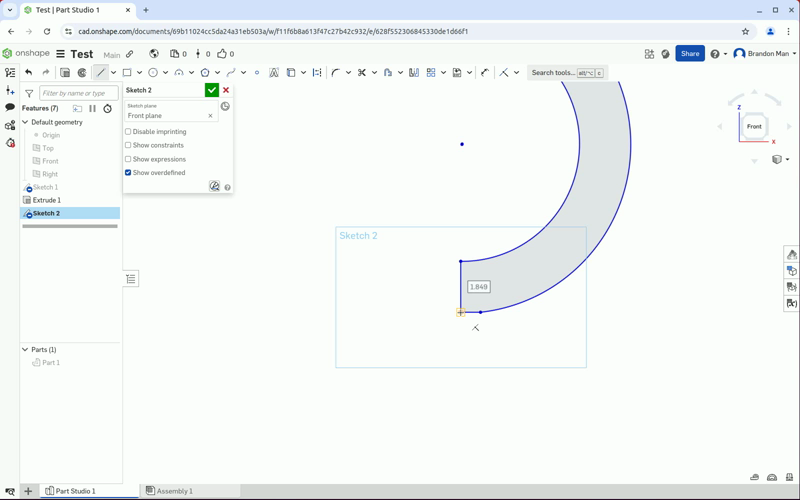
scroll(-6)
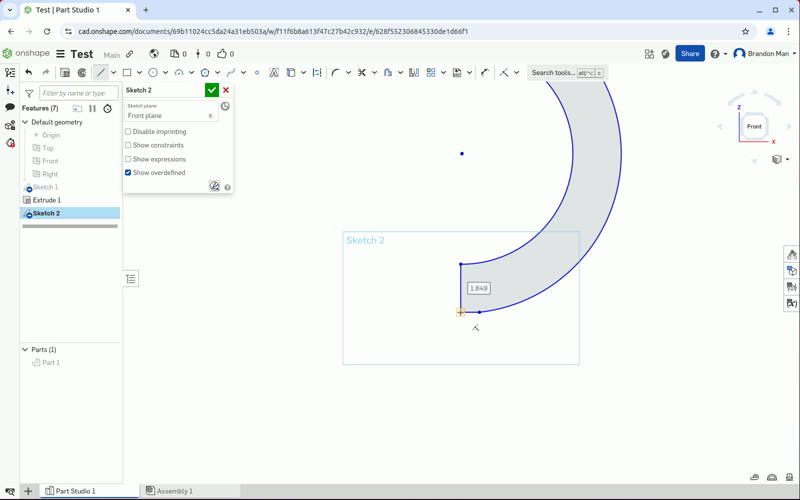
scroll(-6)
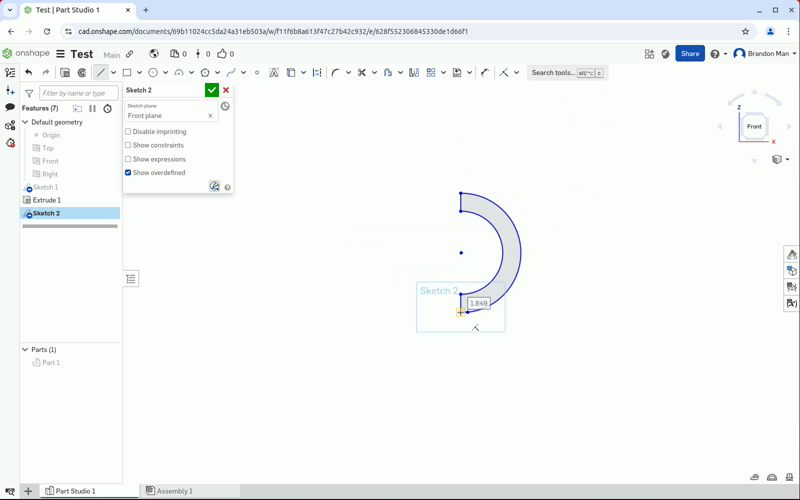
scroll(-6)
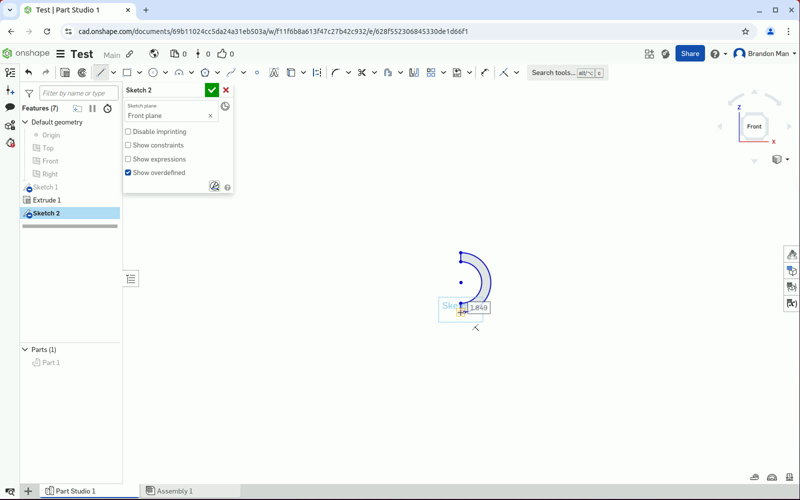
key(esc)
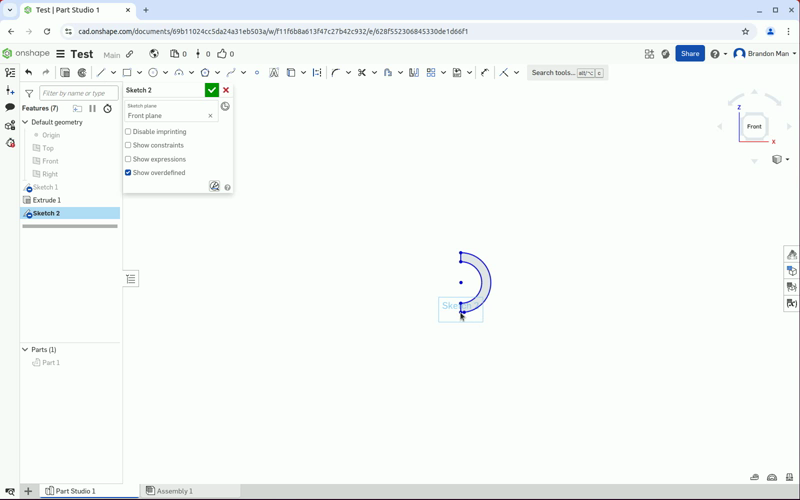
mouse_move(487, 277)
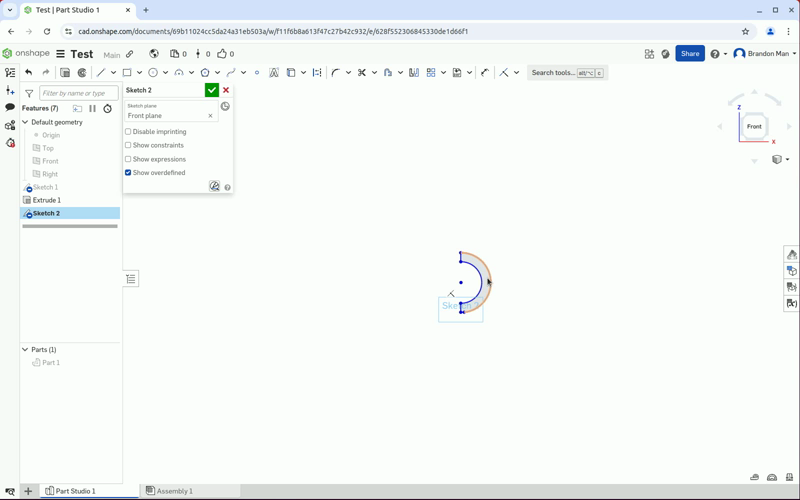
scroll(6)
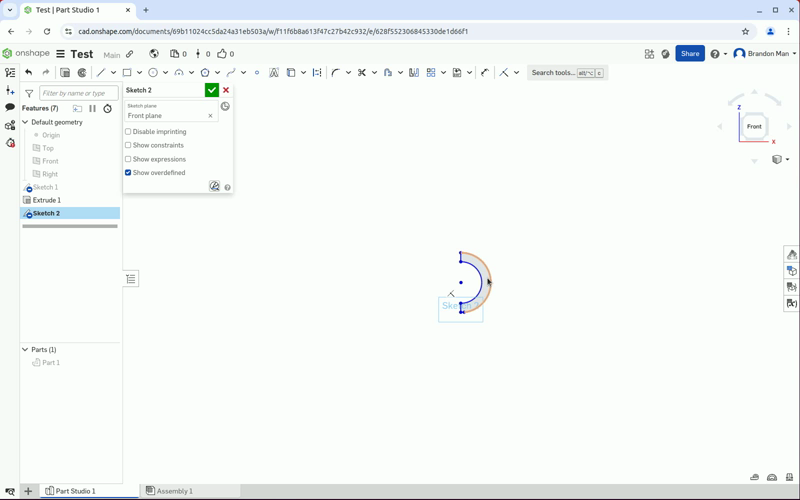
scroll(6)
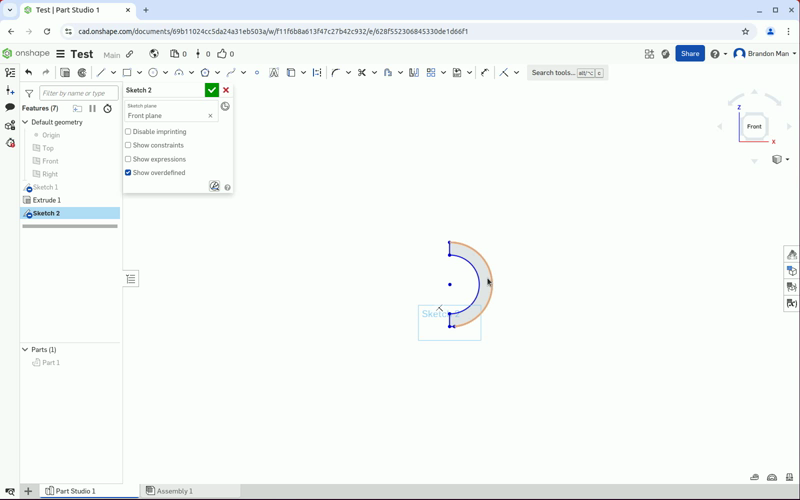
scroll(6)
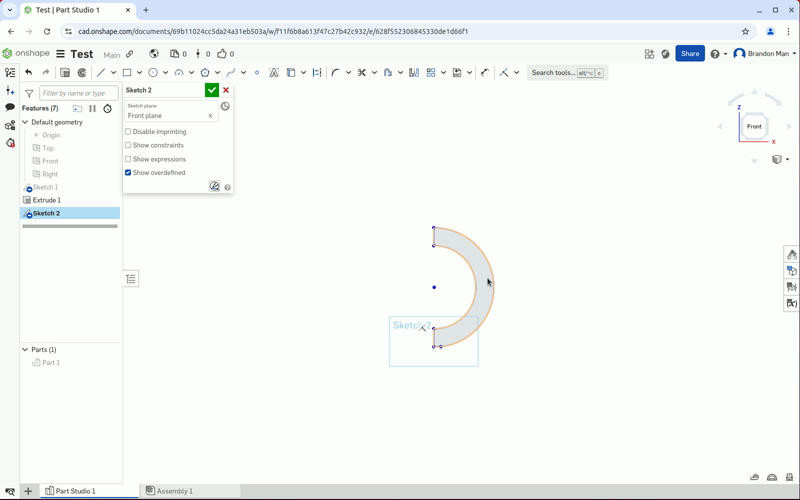
scroll(6)
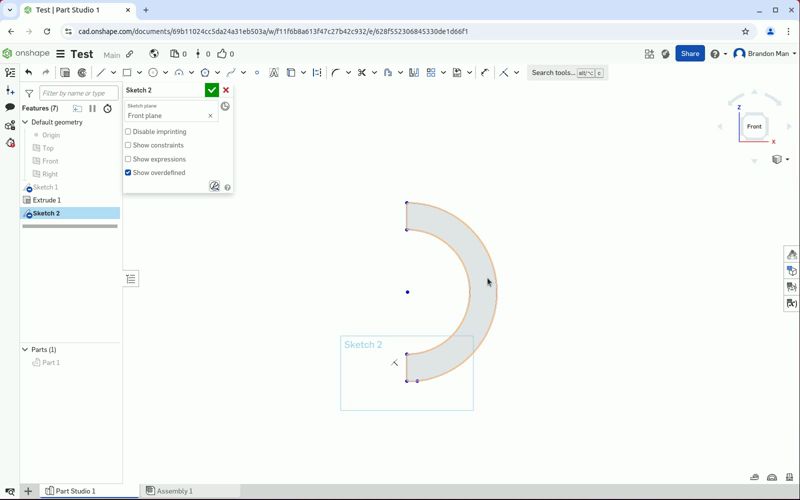
scroll(6)
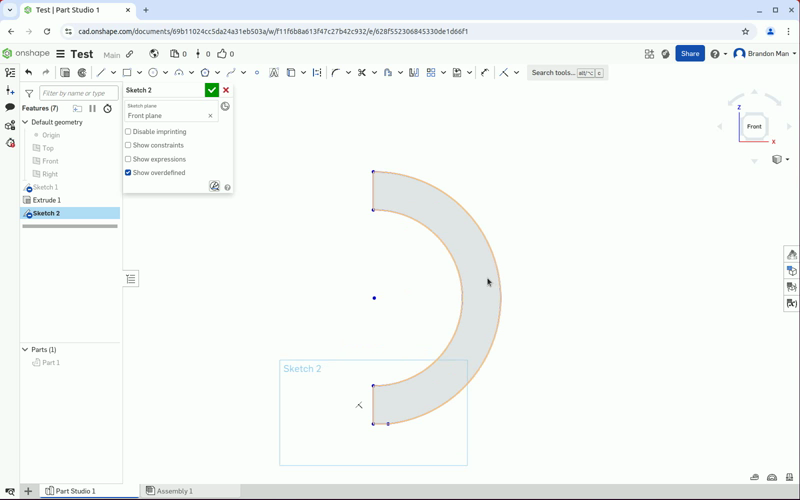
scroll(6)
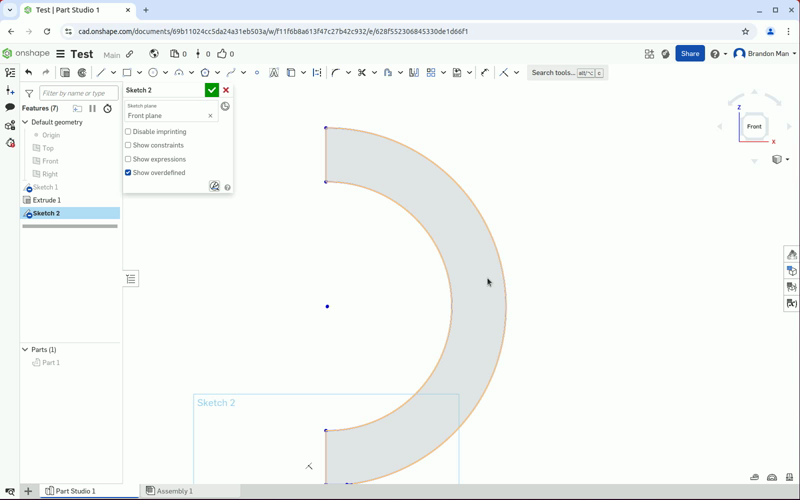
scroll(6)
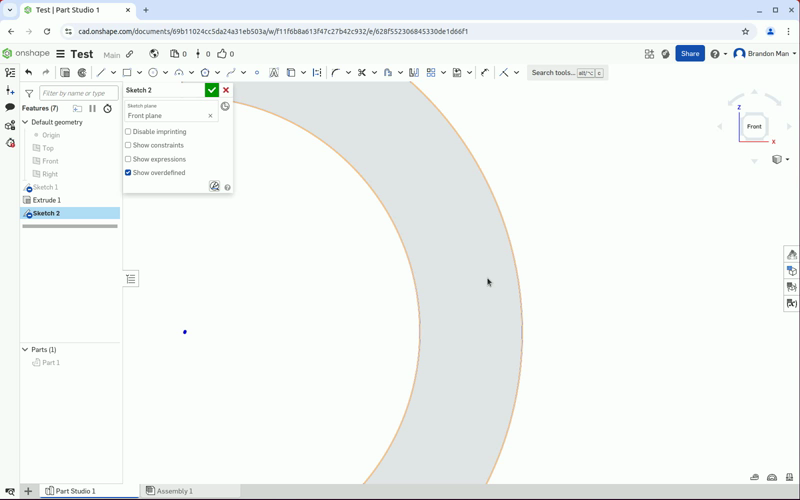
click(487, 277)
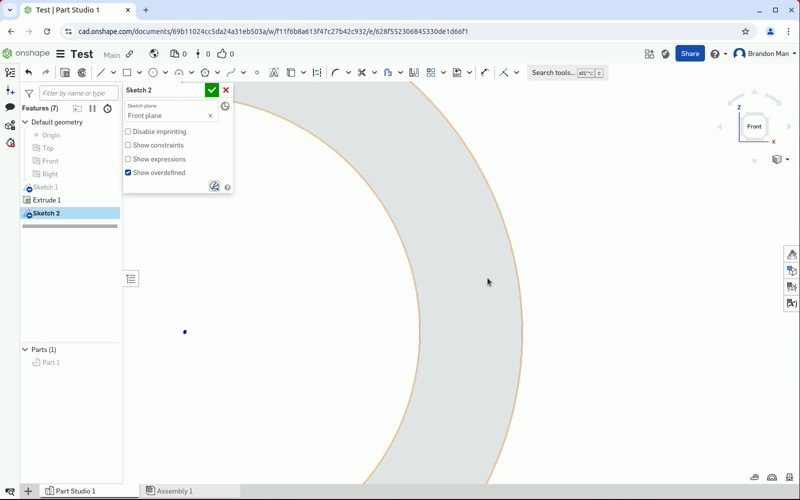
scroll(-6)
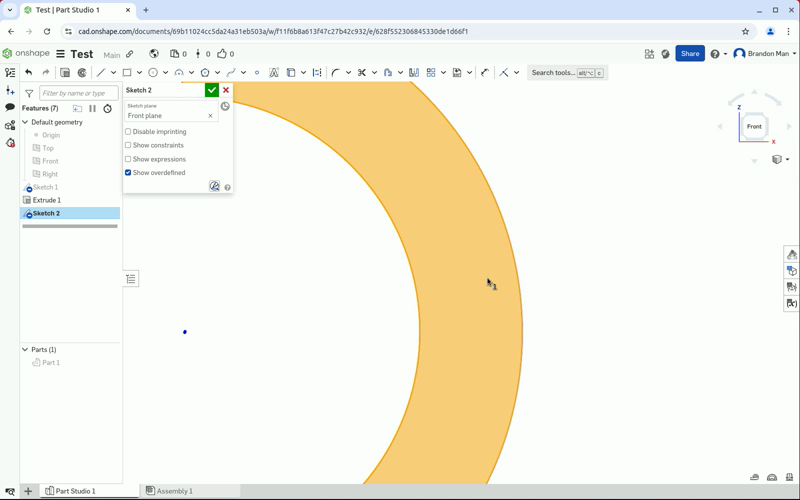
scroll(-6)
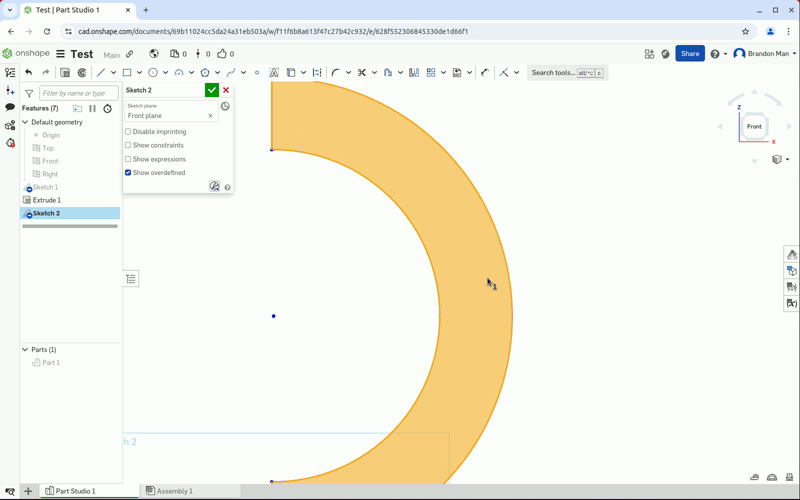
scroll(-6)
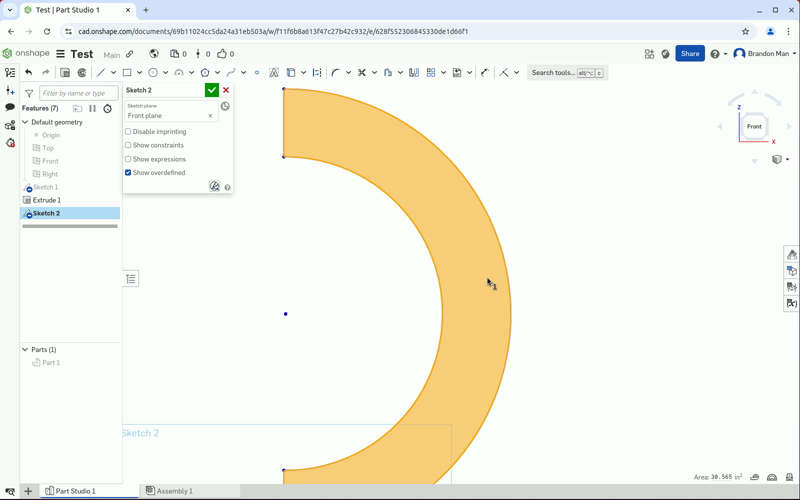
scroll(-6)
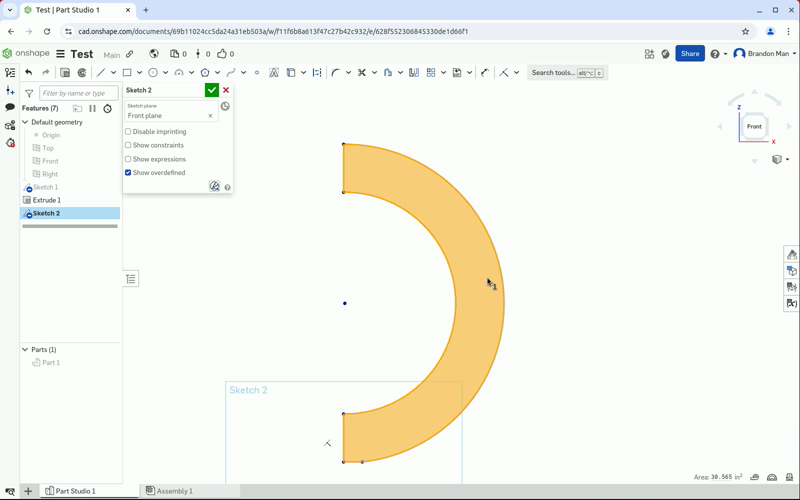
scroll(-6)
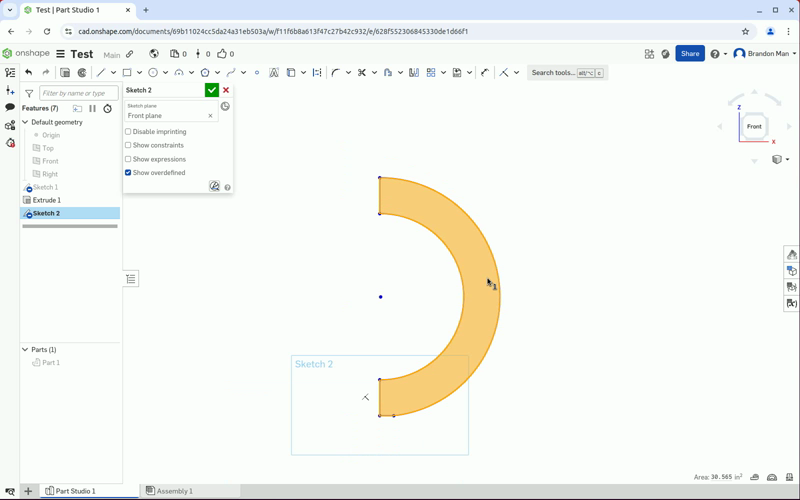
scroll(-6)
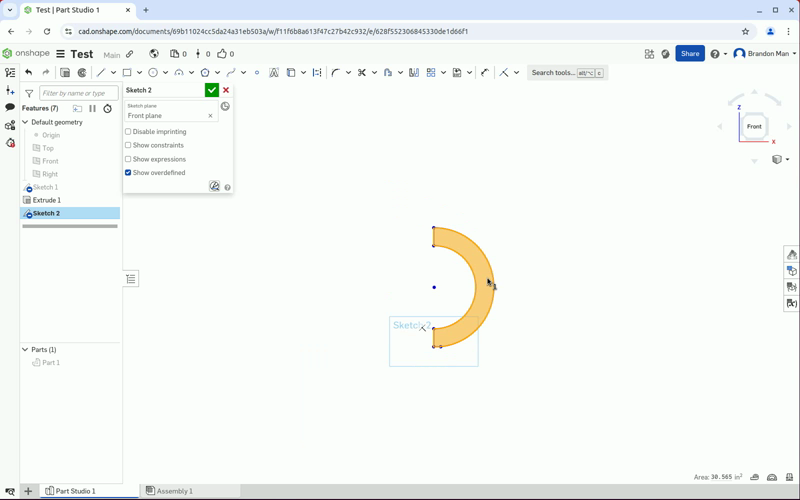
scroll(-6)
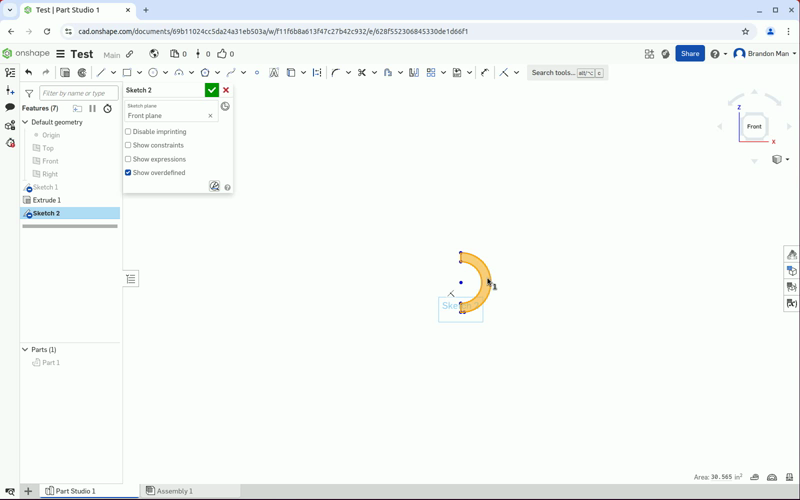
mouse_move(73, 352)
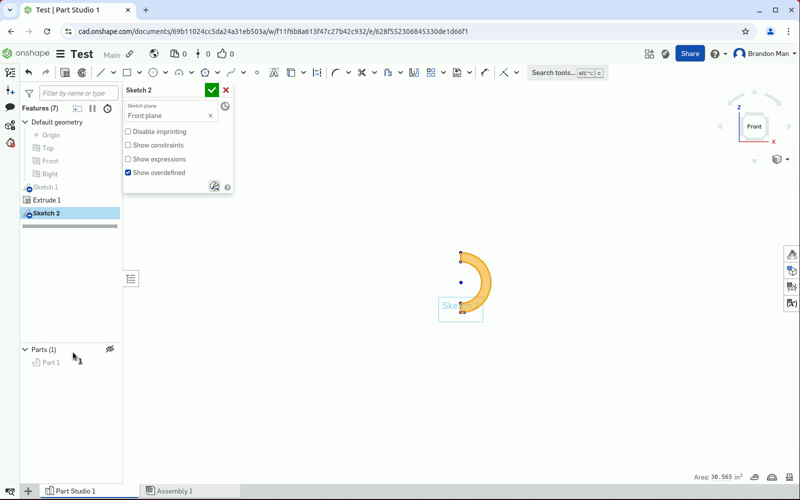
key(shift+y)
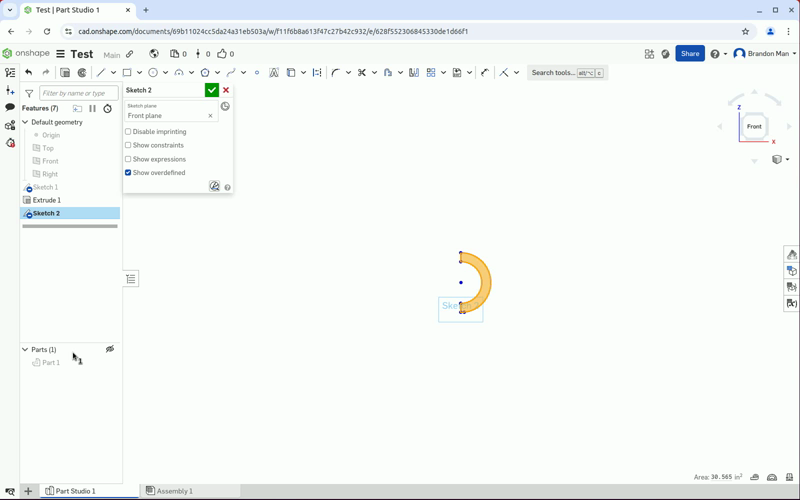
key(shift+e)
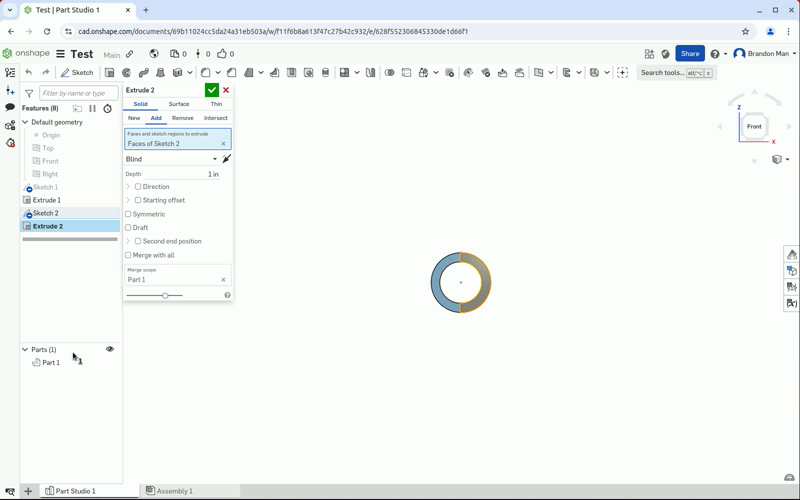
mouse_move(143, 106)
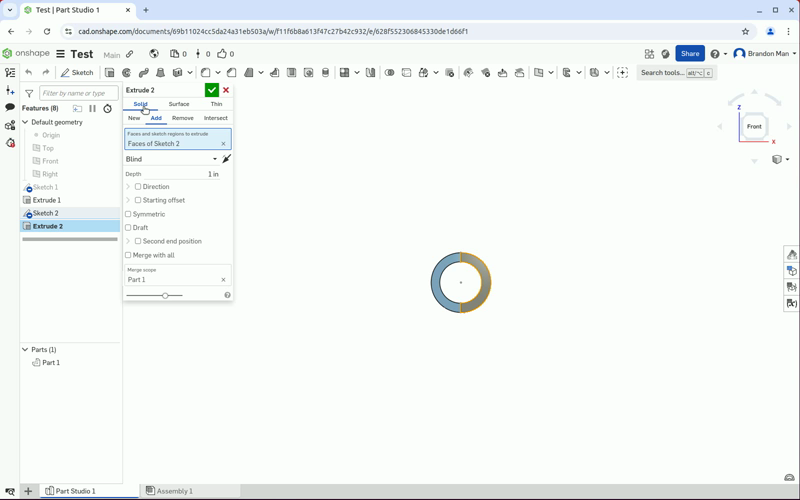
click(143, 106)
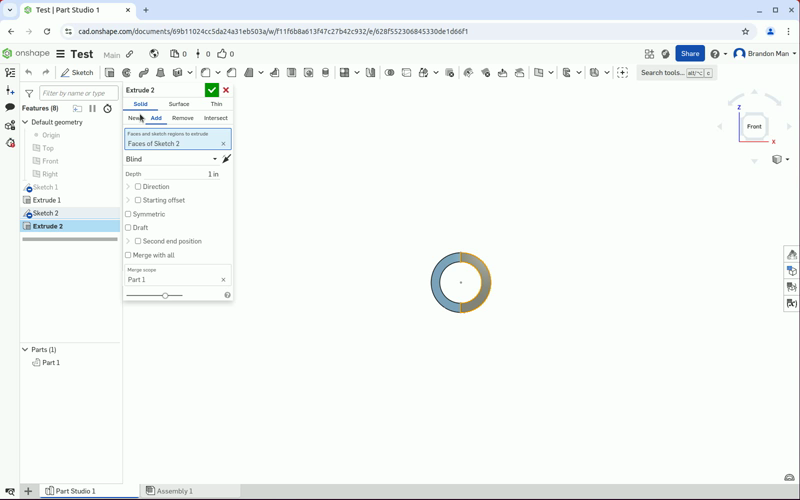
mouse_move(137, 120)
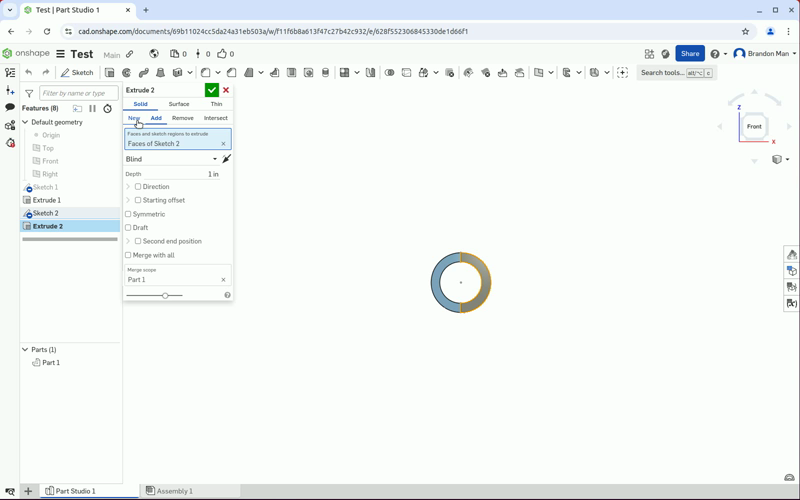
click(137, 120)
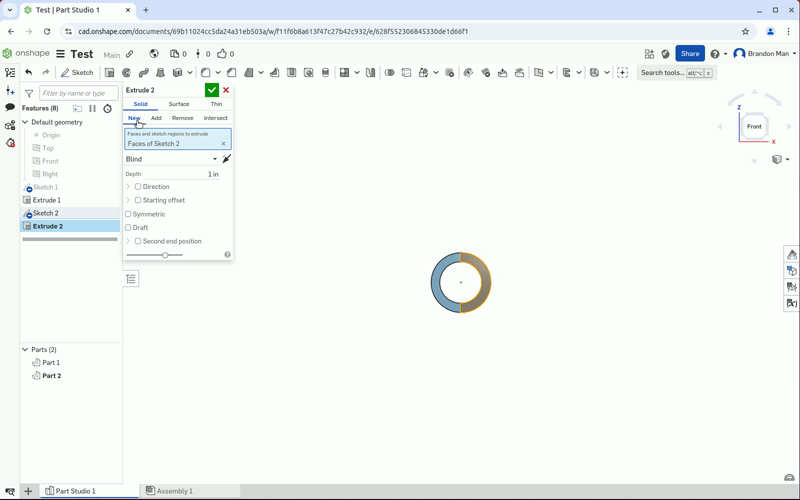
key(tab, 4)
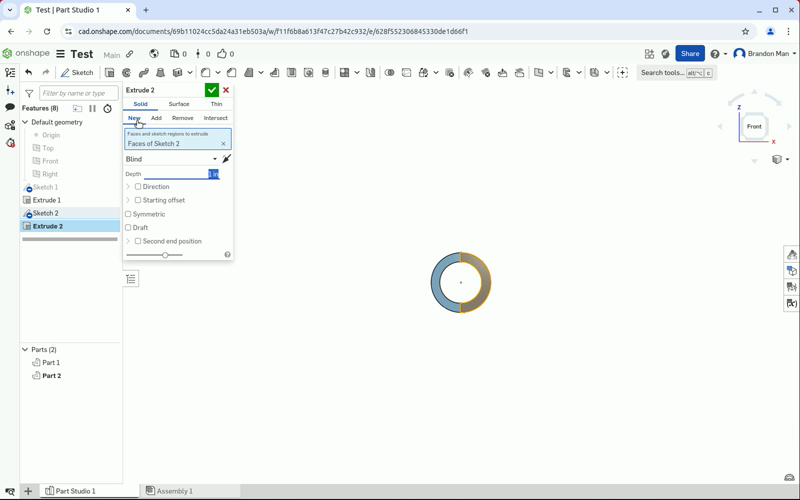
text(7.221)
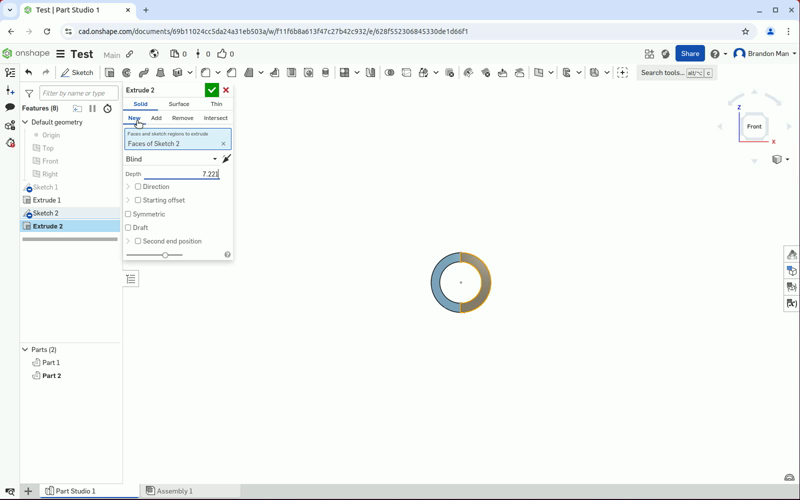
key(enter)
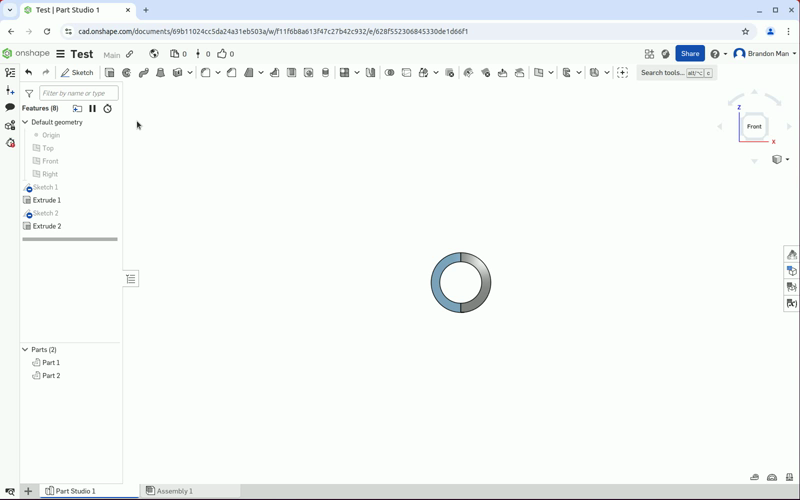
key(shift+h)
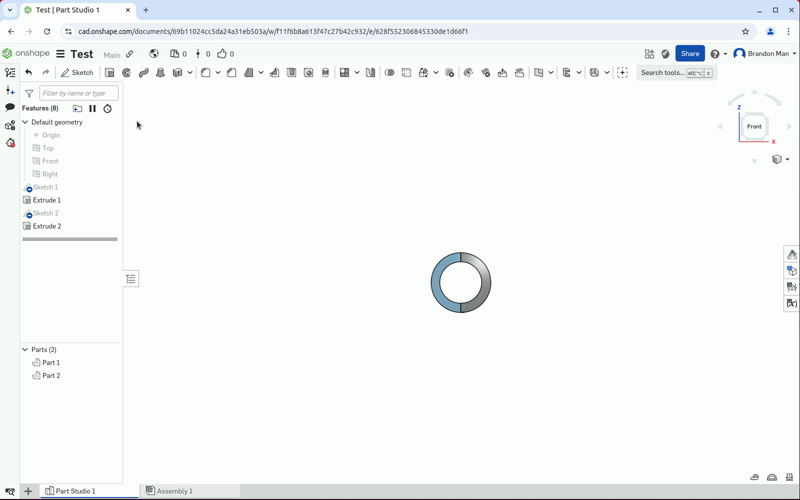
key(shift+h)
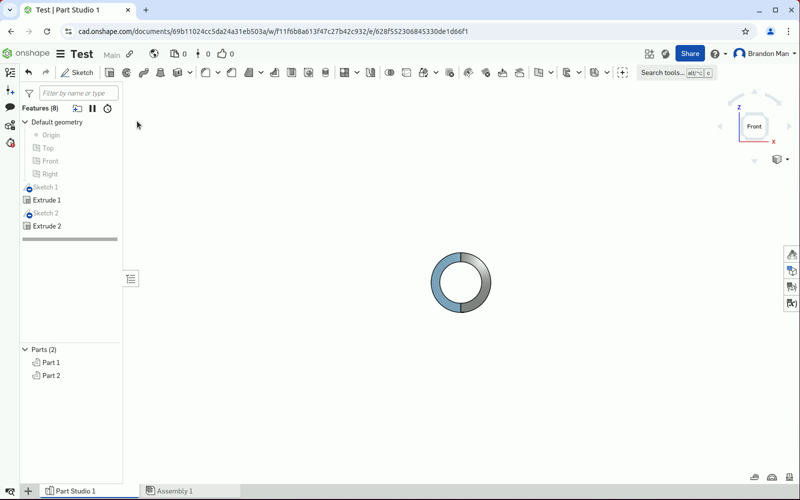
mouse_move(73, 189)
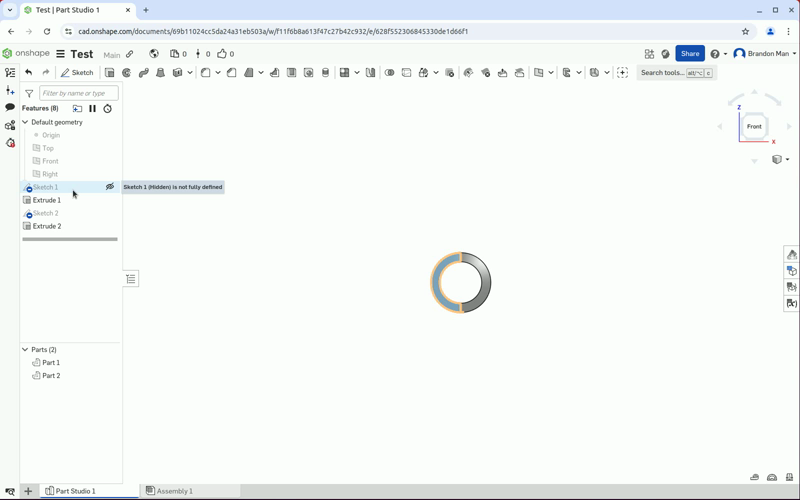
click(73, 189)
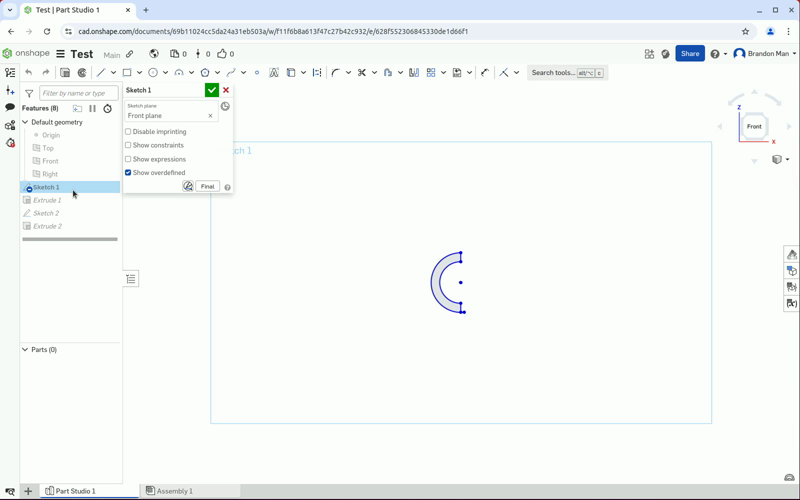
mouse_move(229, 92)
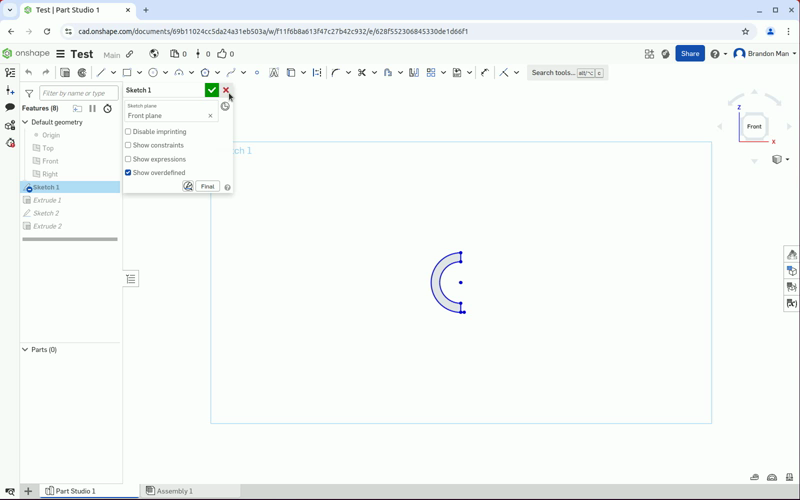
click(229, 92)
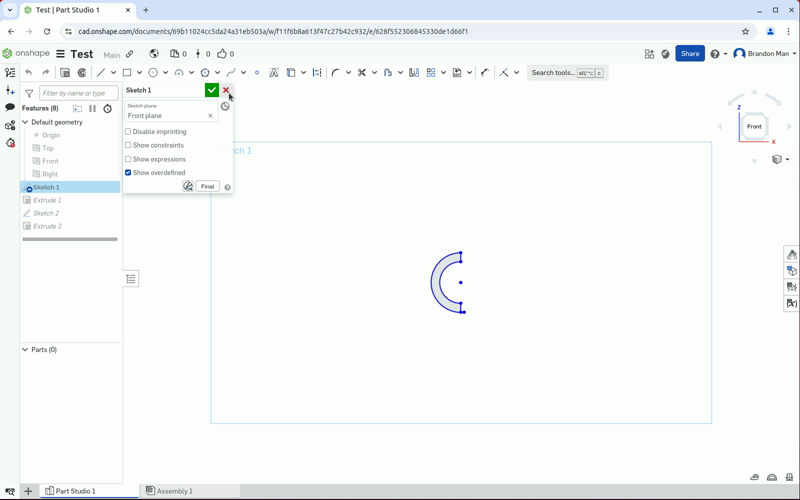
key(shift+s)
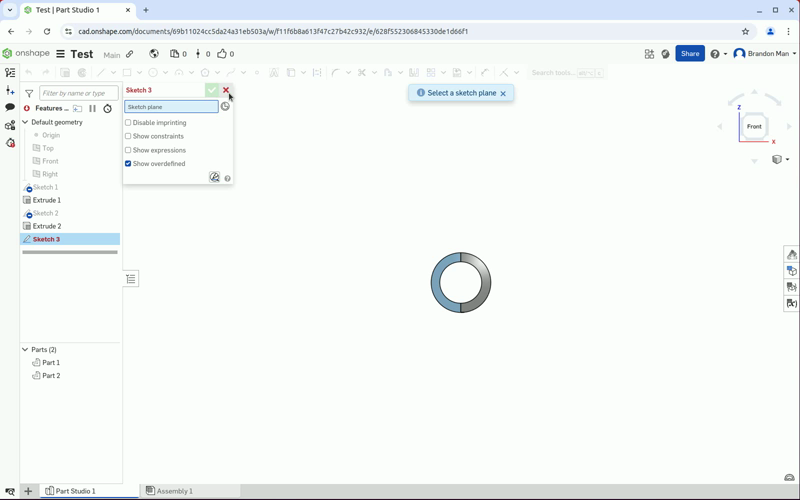
mouse_move(73, 163)
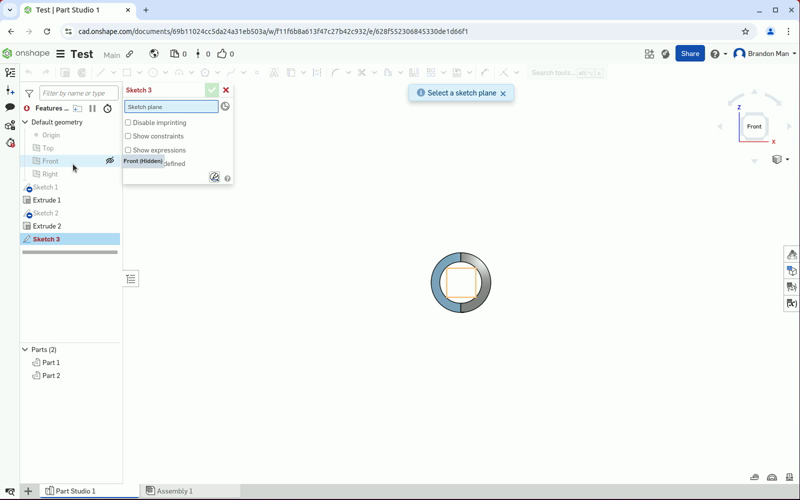
click(73, 163)
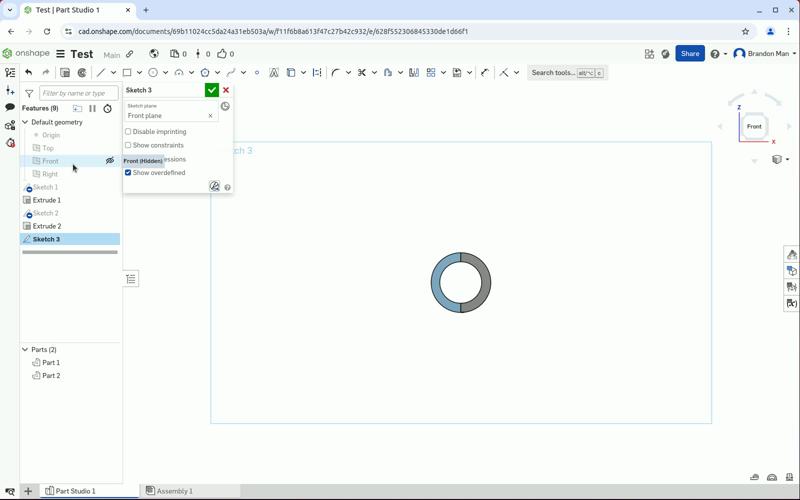
mouse_move(73, 352)
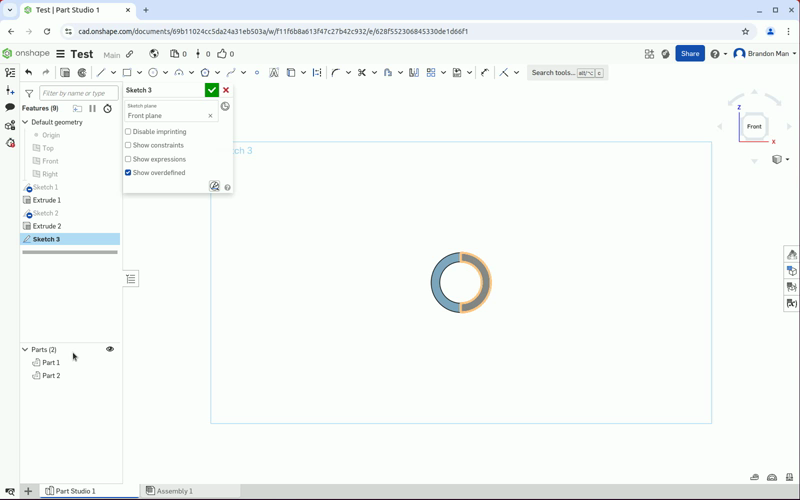
key(y)
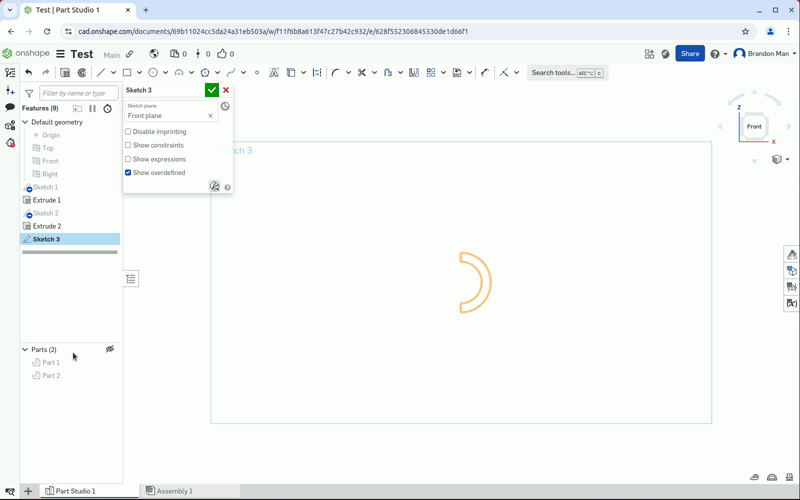
key(l)
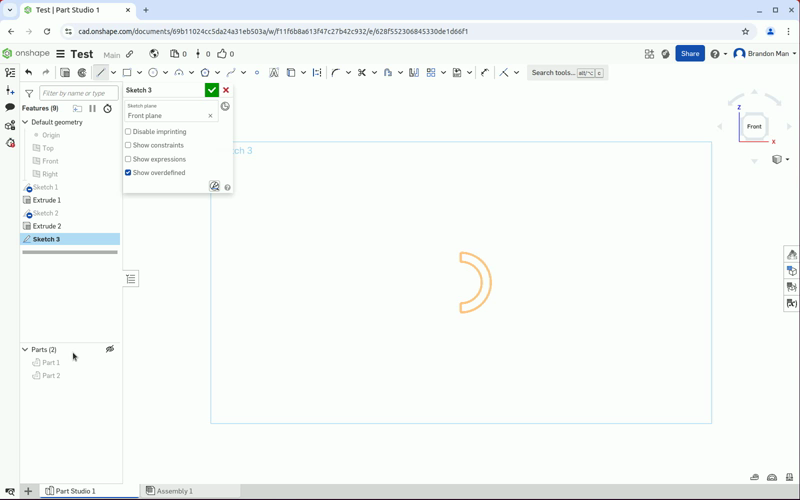
key_down(shift)
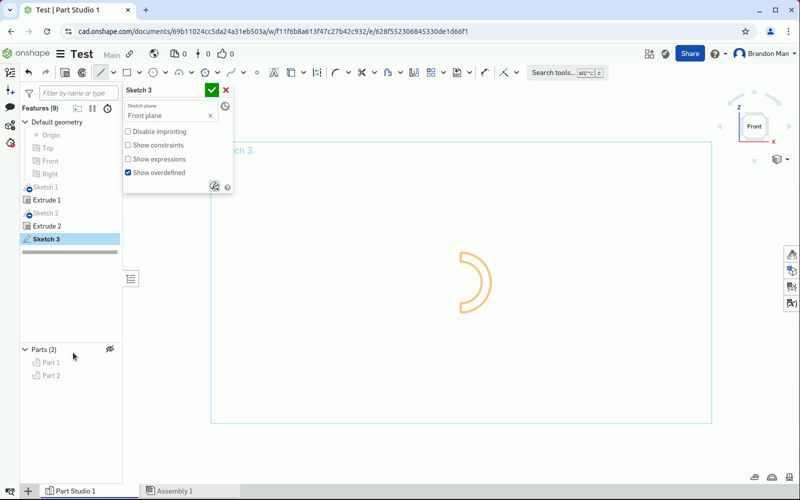
mouse_move(460, 312)
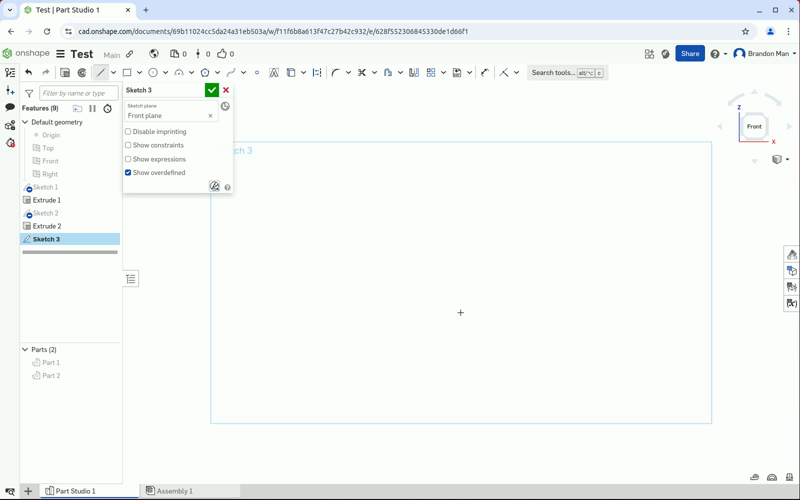
click(460, 312)
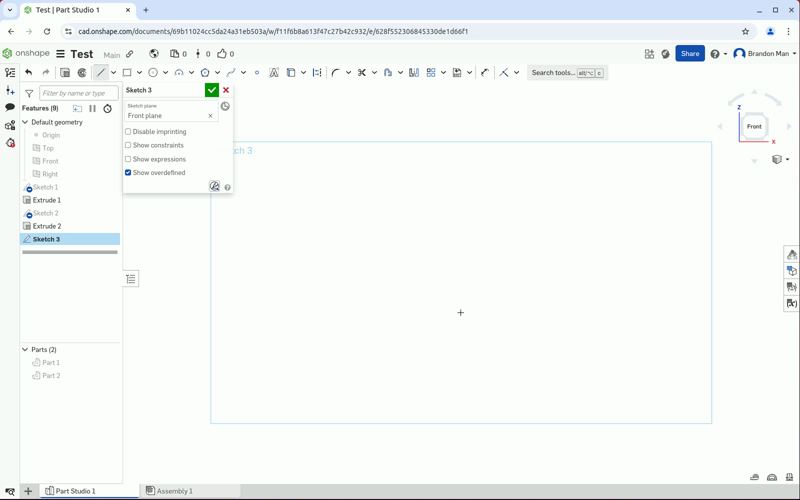
key_up(shift)
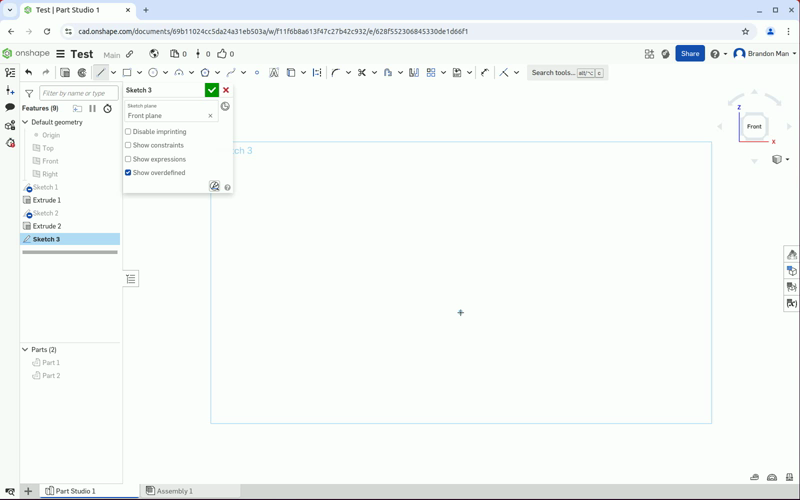
key_down(shift)
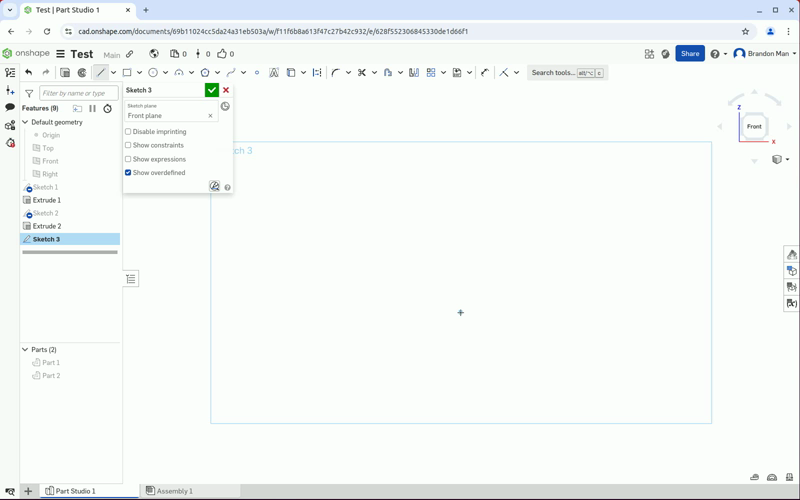
mouse_move(490, 312)
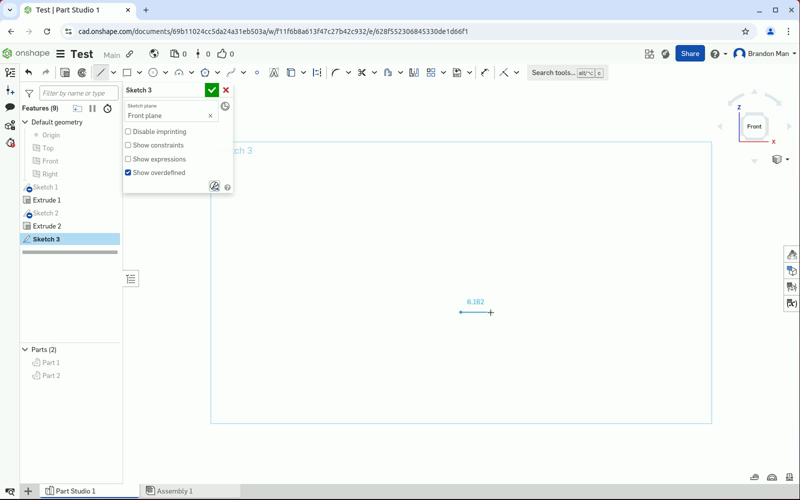
mouse_move(464, 312)
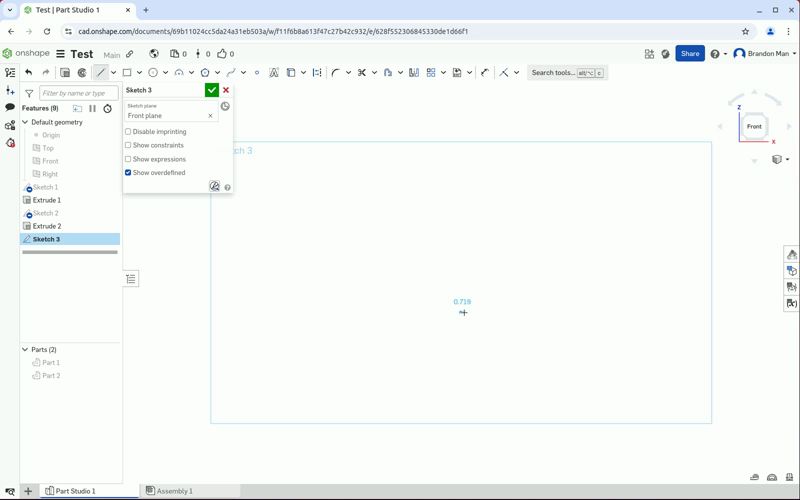
scroll(6)
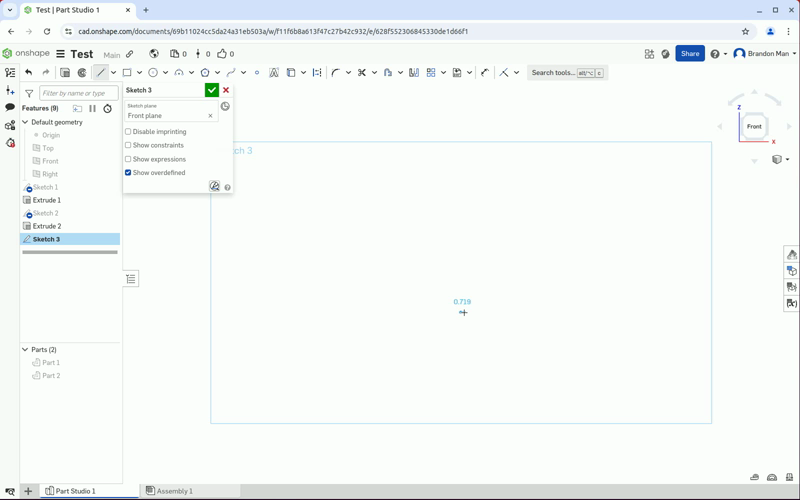
scroll(6)
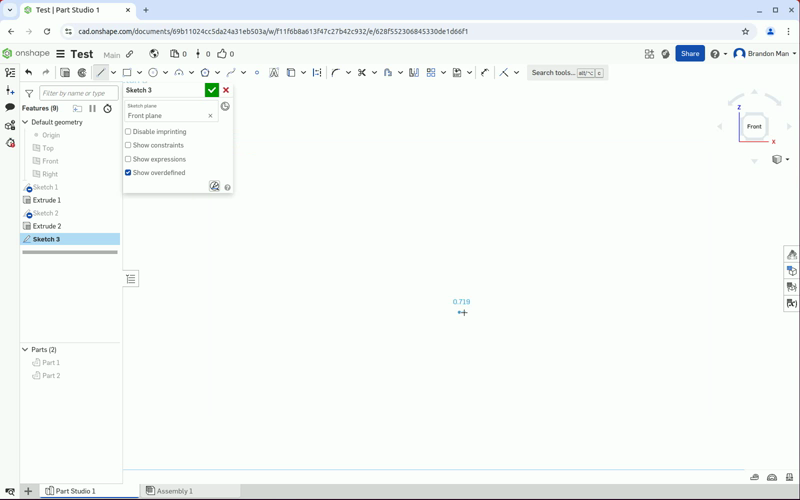
scroll(6)
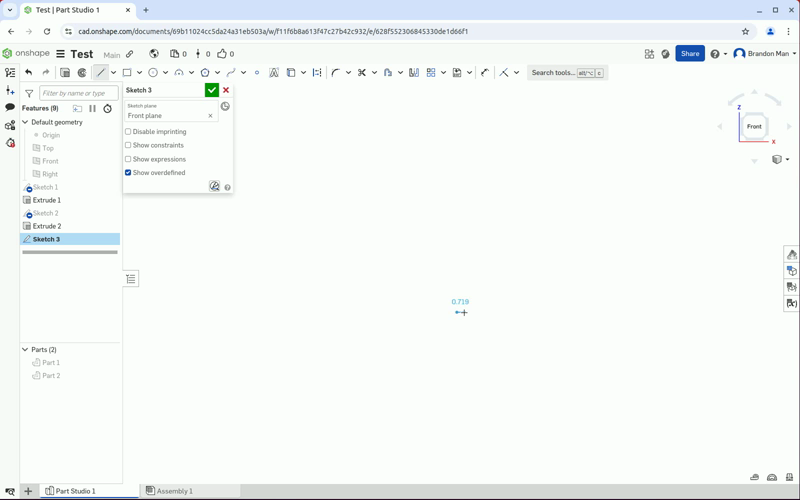
scroll(6)
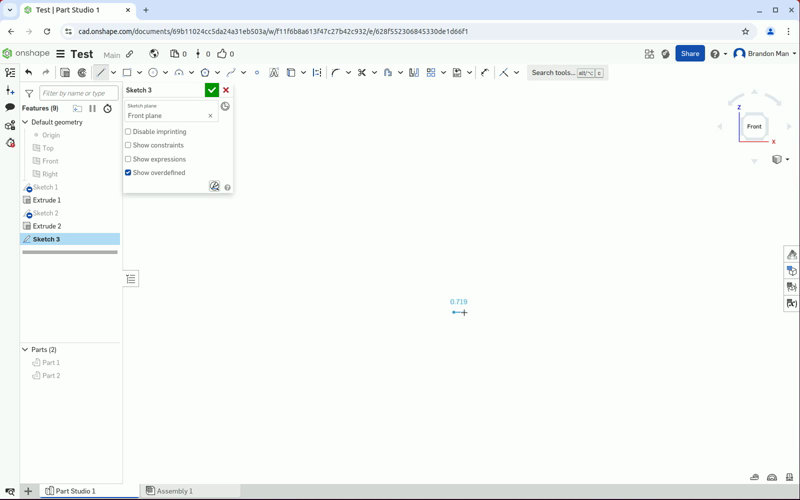
scroll(6)
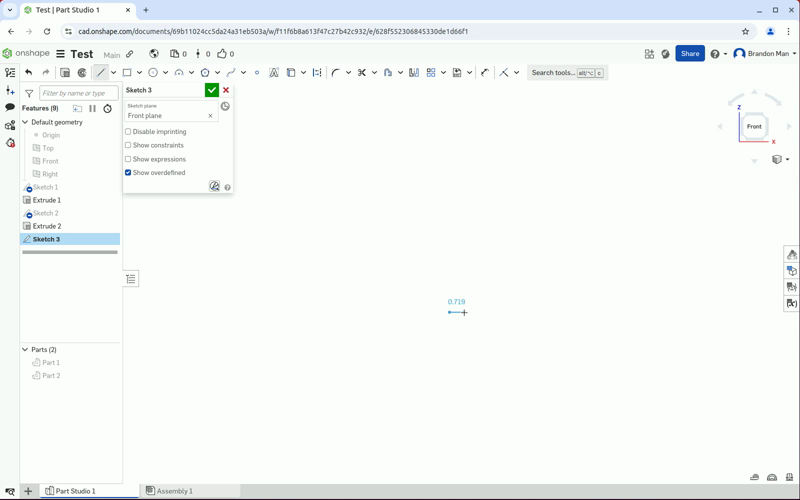
scroll(6)
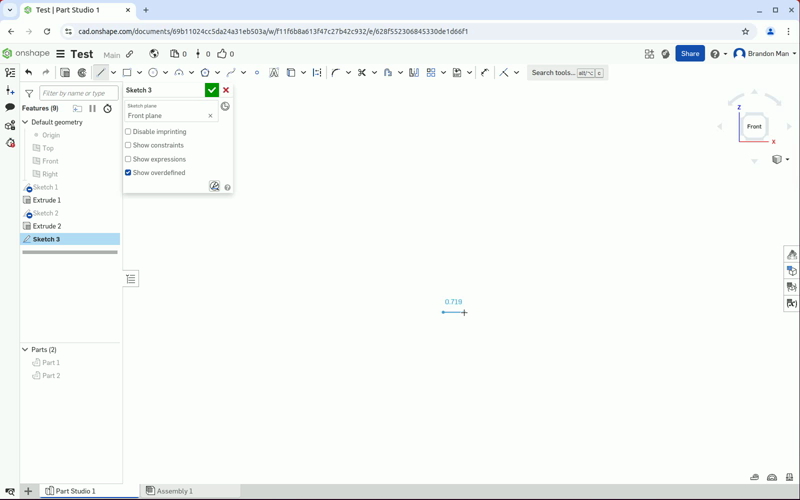
scroll(6)
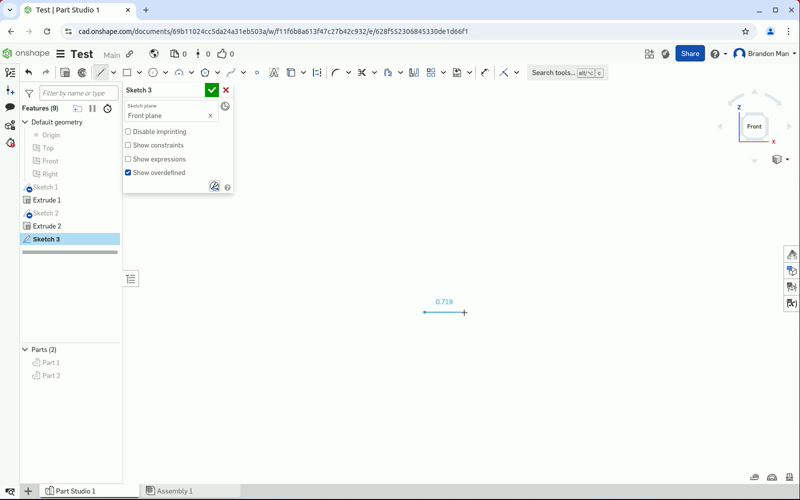
click(464, 312)
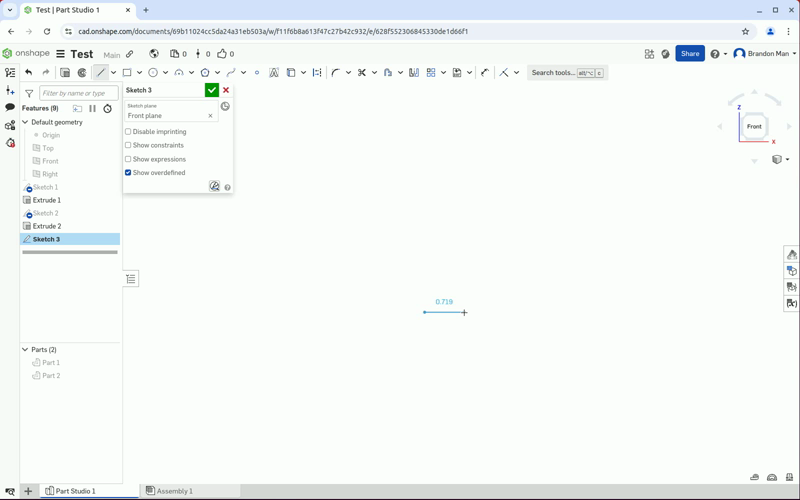
scroll(-6)
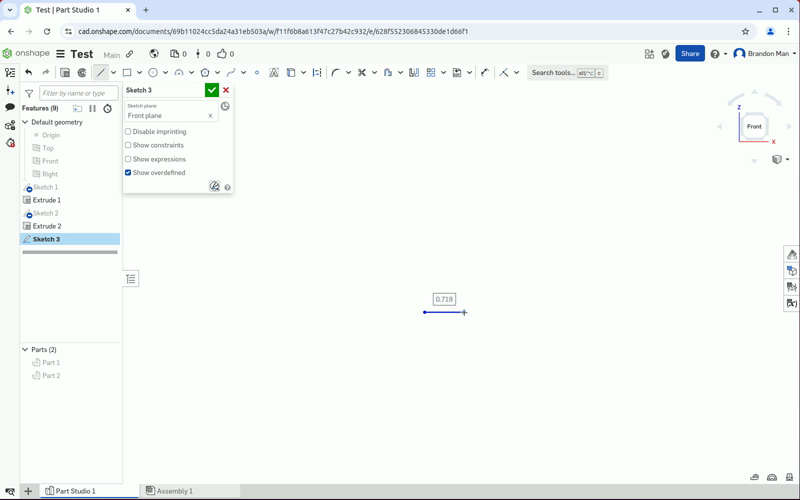
scroll(-6)
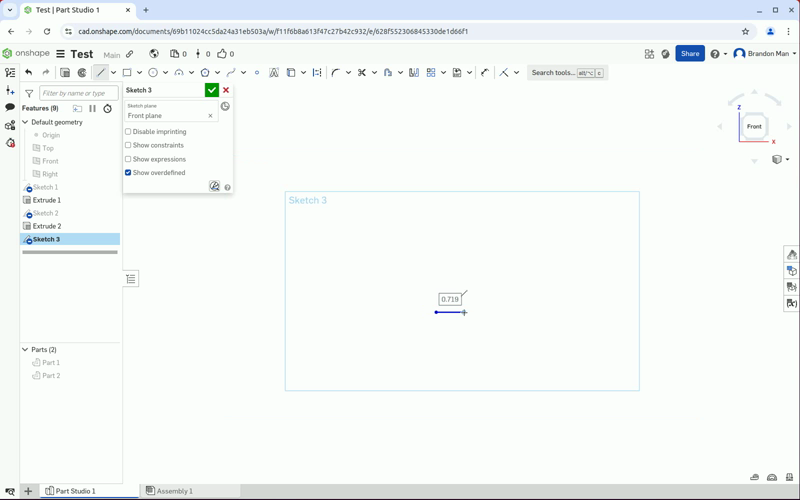
scroll(-6)
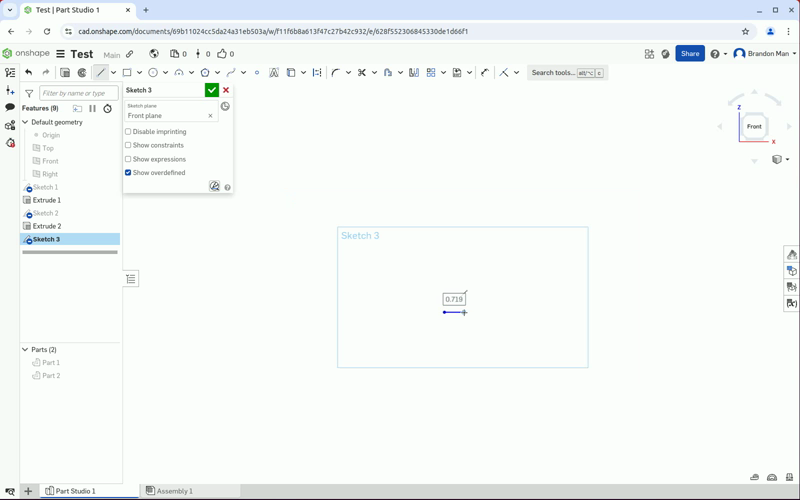
scroll(-6)
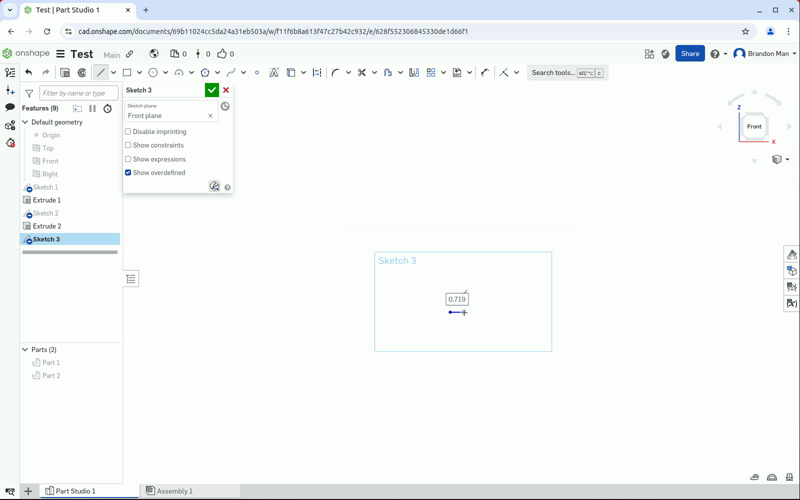
scroll(-6)
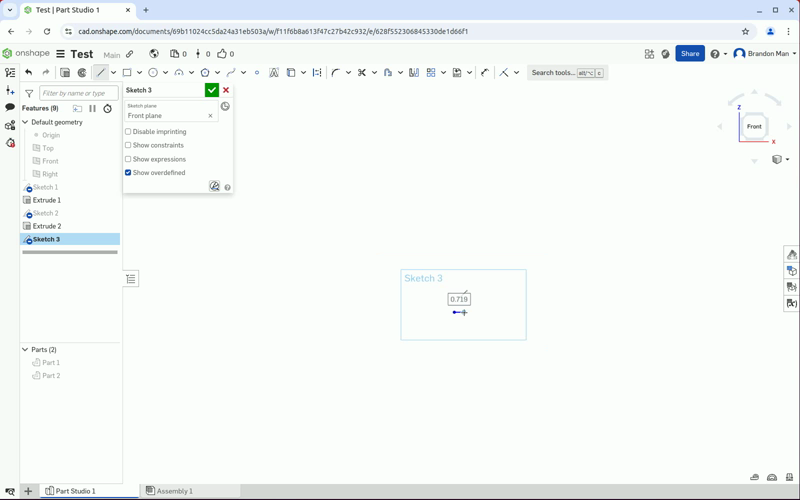
scroll(-6)
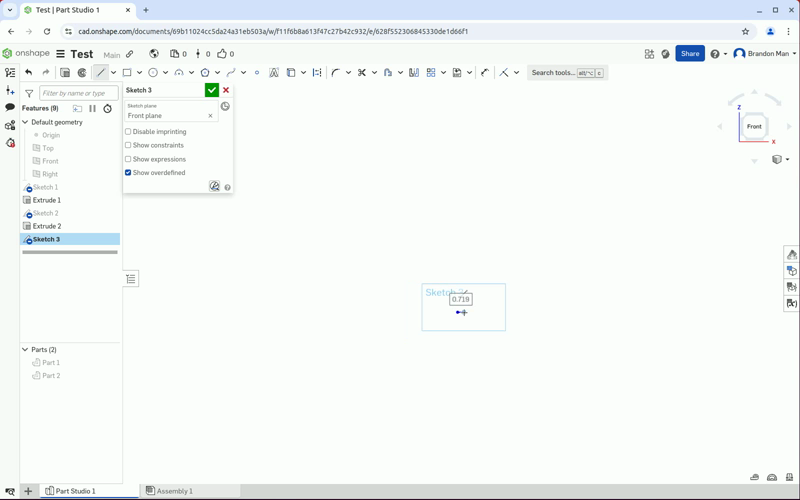
scroll(-6)
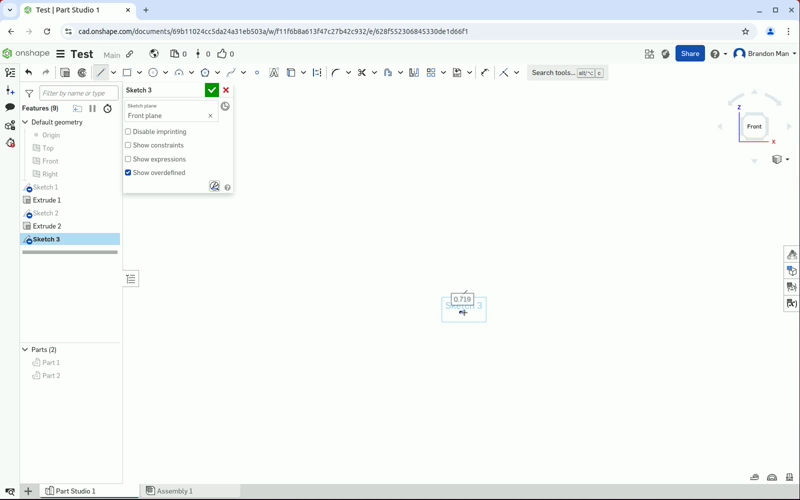
key_up(shift)
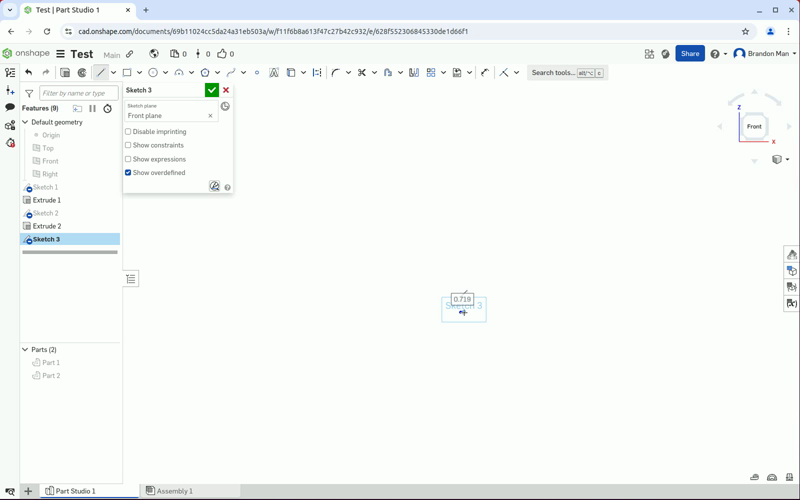
key(esc)
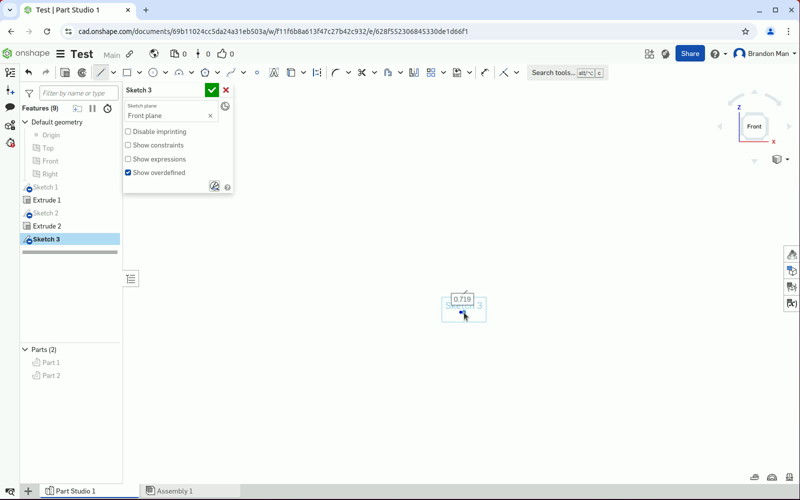
key(a)
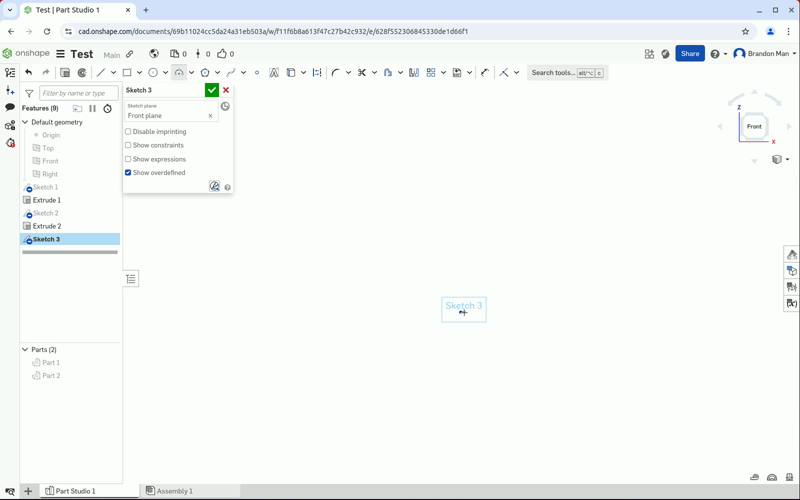
mouse_move(464, 312)
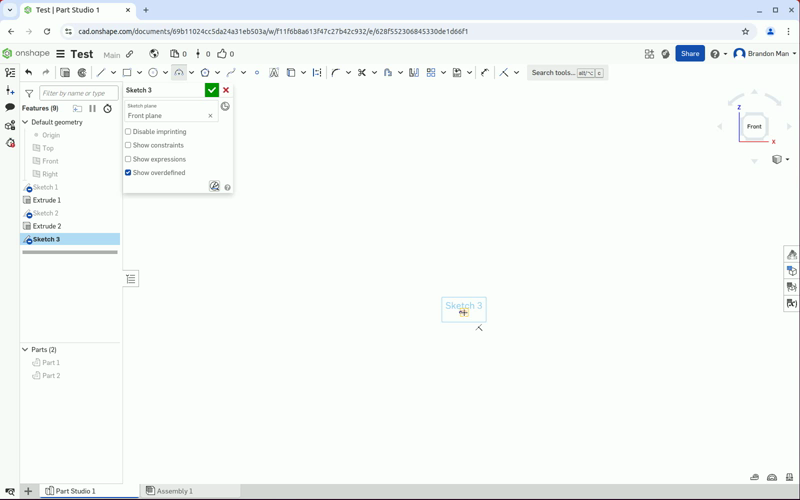
scroll(6)
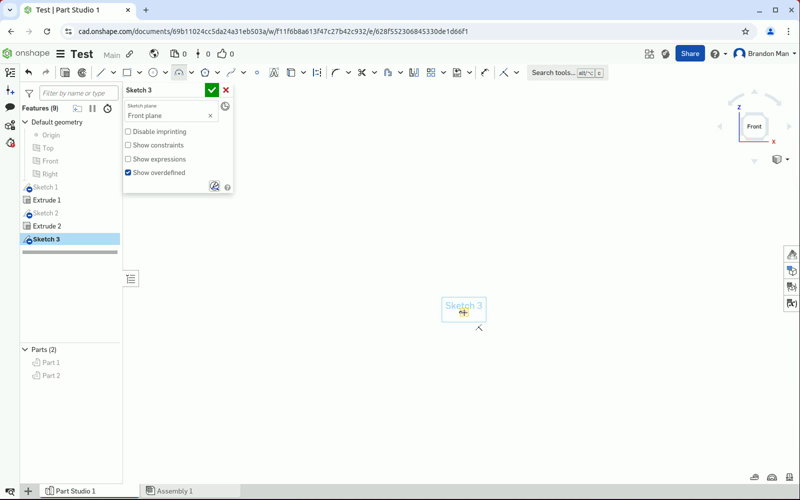
scroll(6)
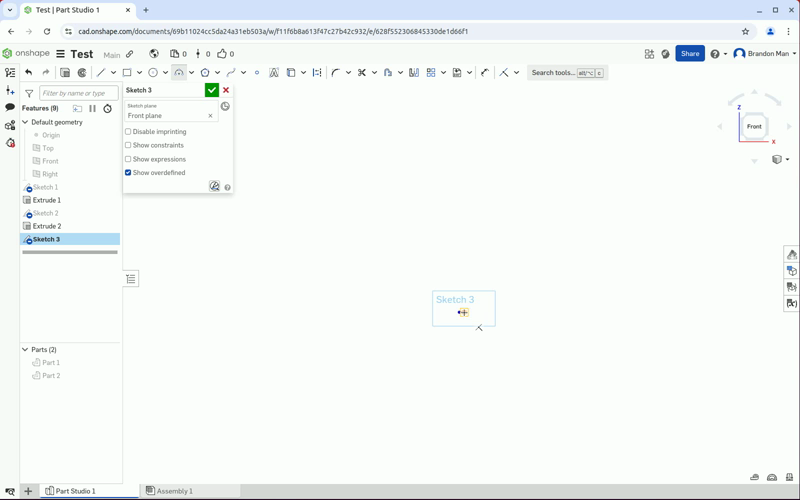
scroll(6)
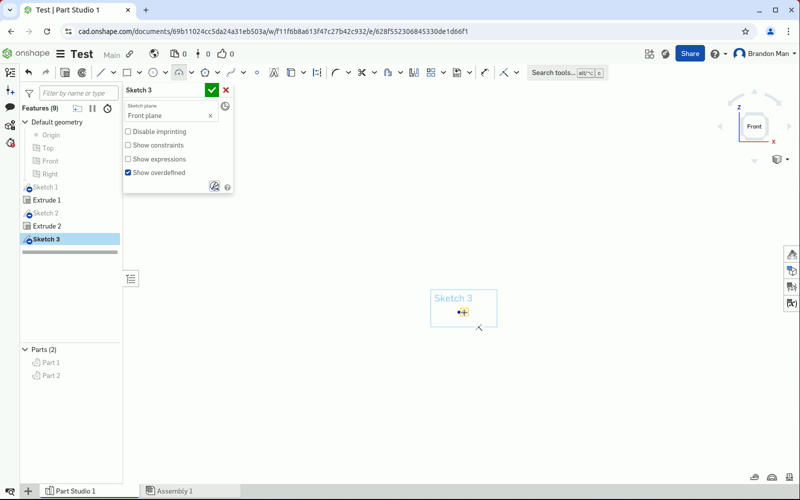
scroll(6)
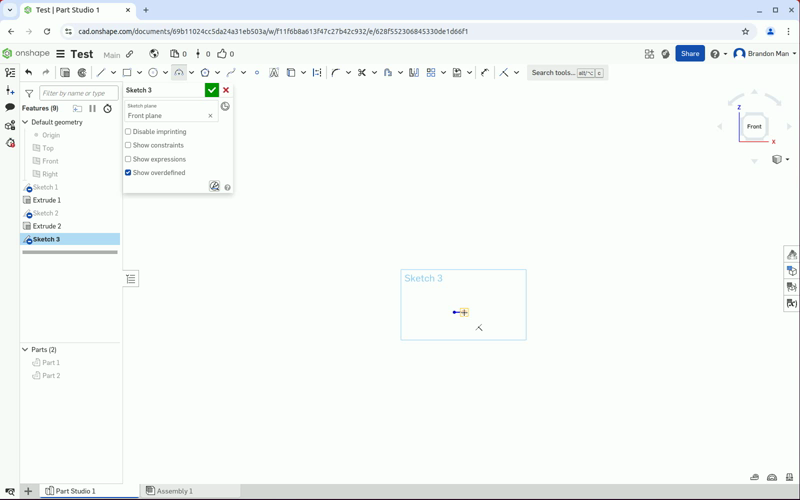
scroll(6)
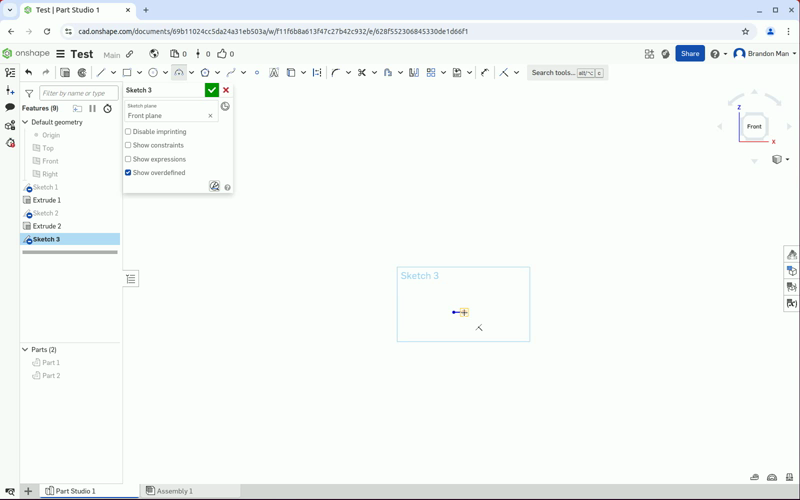
scroll(6)
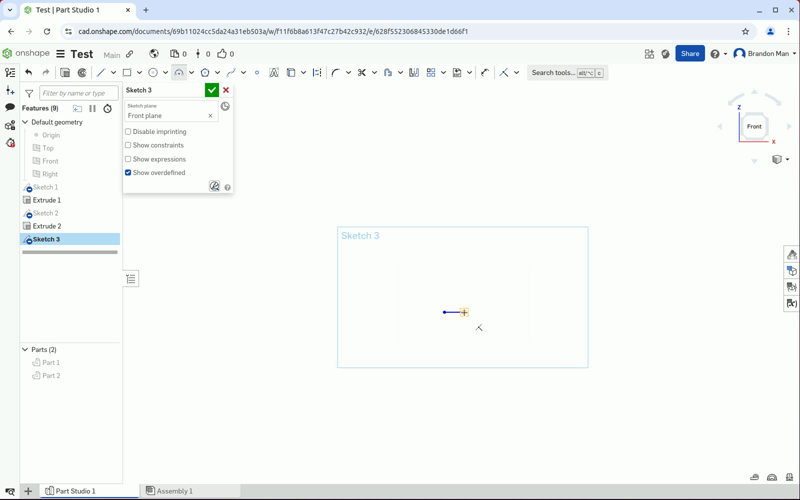
scroll(6)
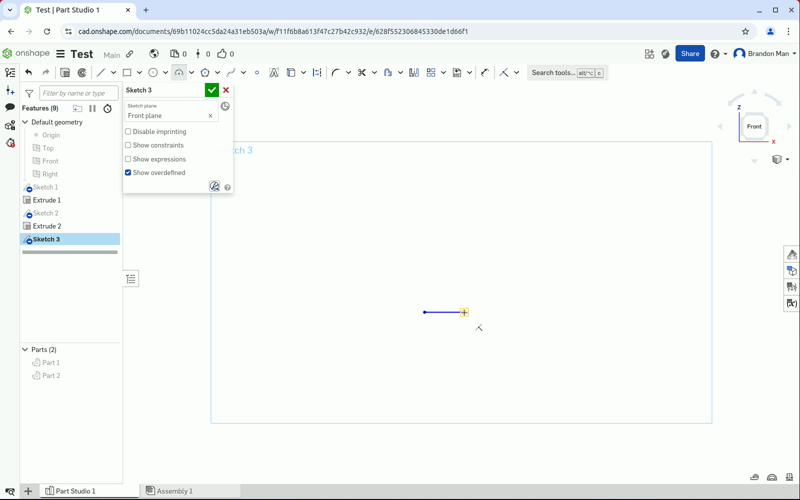
click(464, 312)
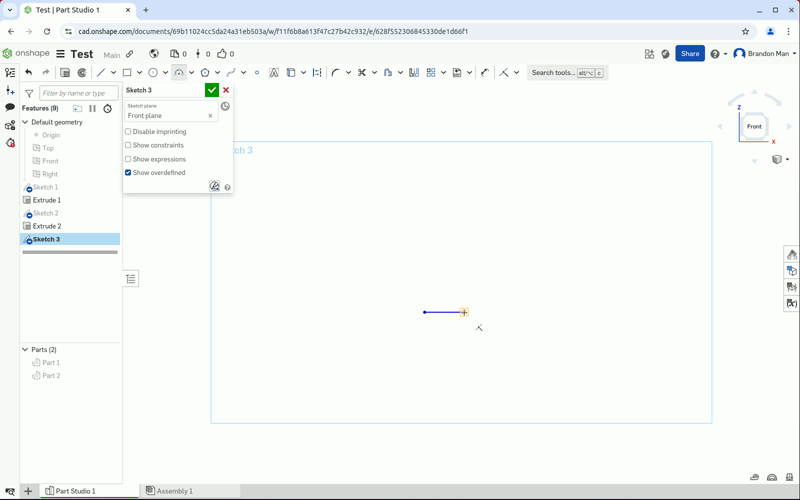
scroll(-6)
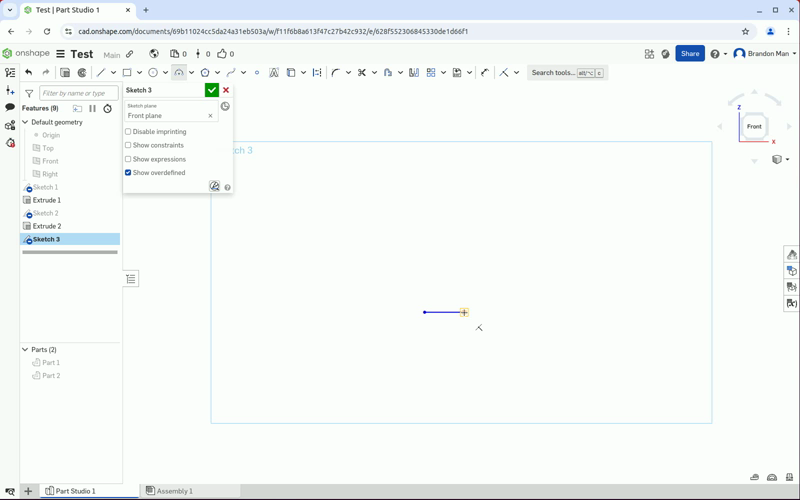
scroll(-6)
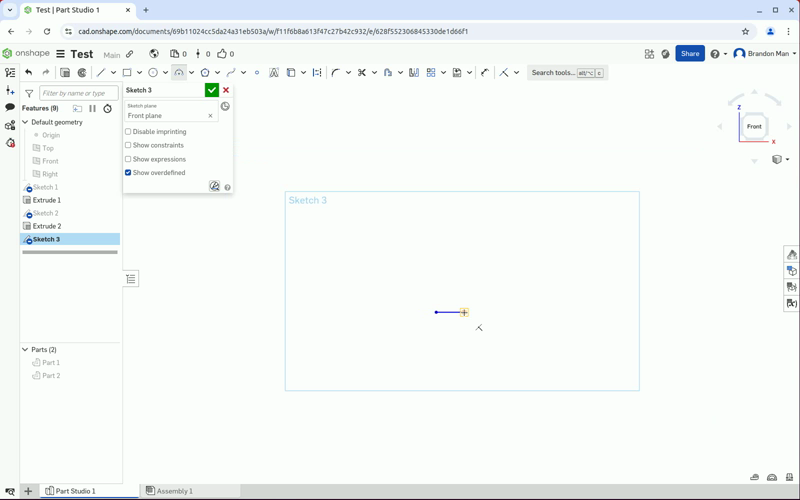
scroll(-6)
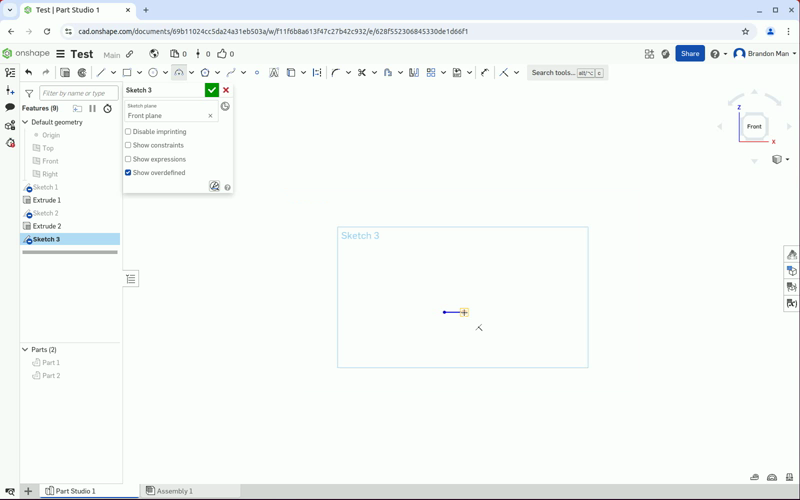
scroll(-6)
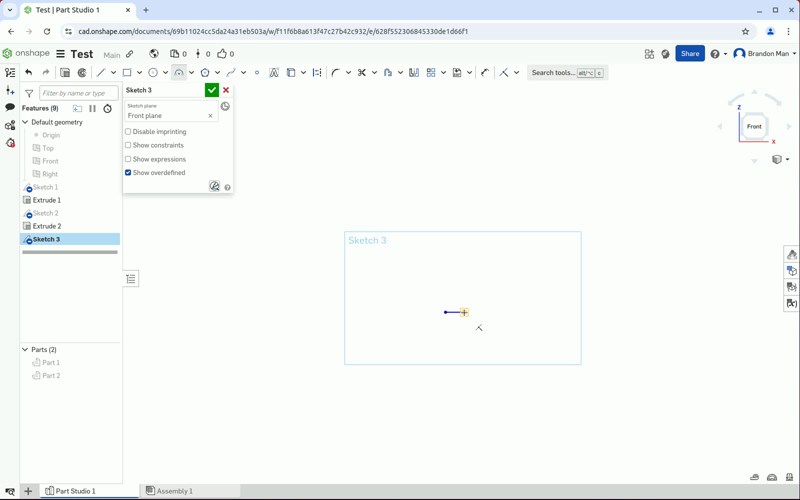
scroll(-6)
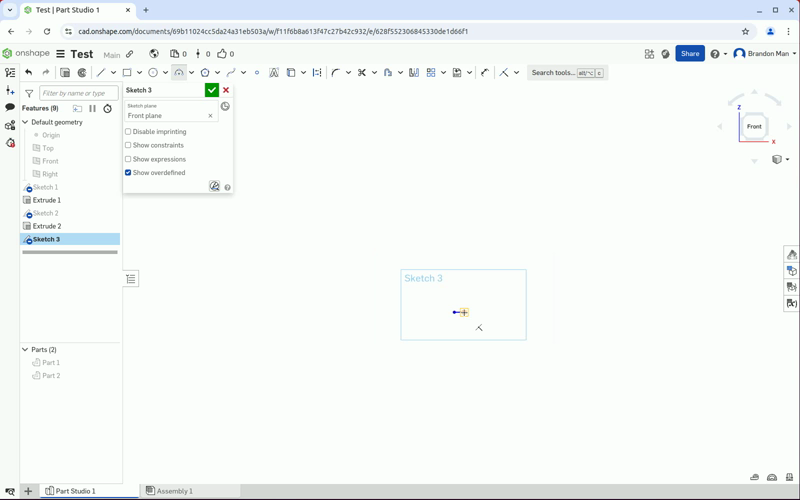
scroll(-6)
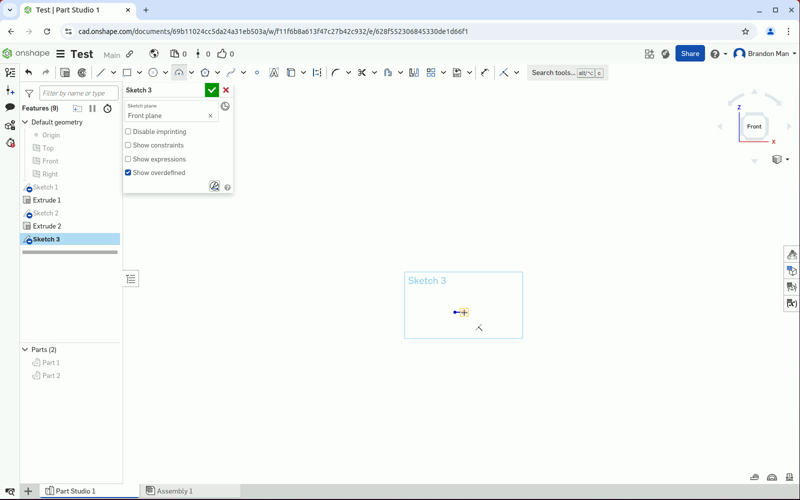
scroll(-6)
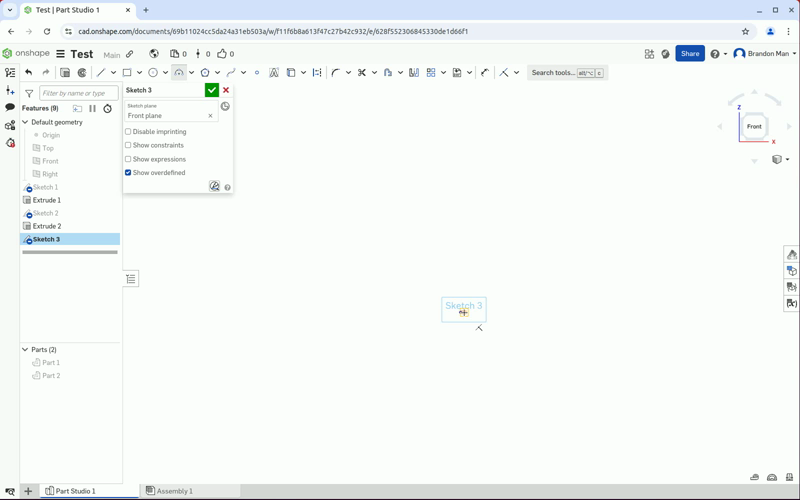
key_down(shift)
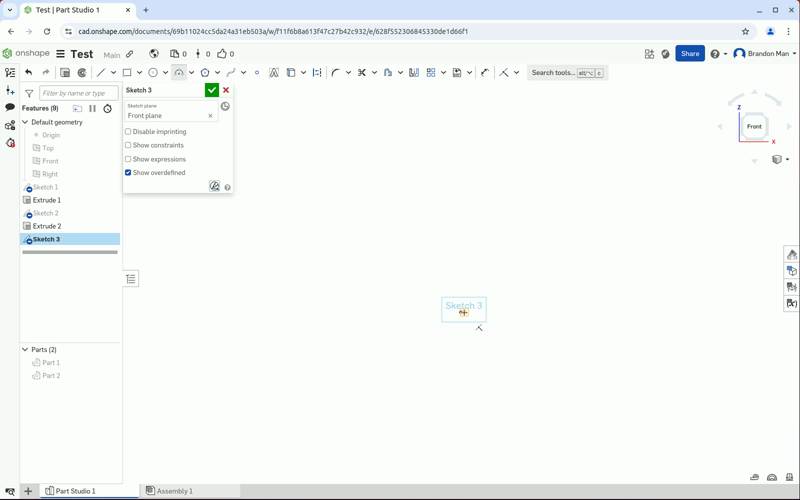
mouse_move(460, 252)
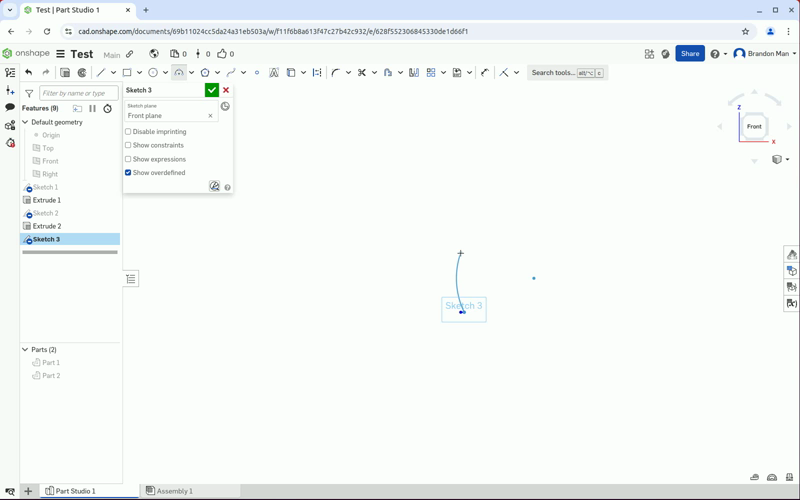
click(460, 252)
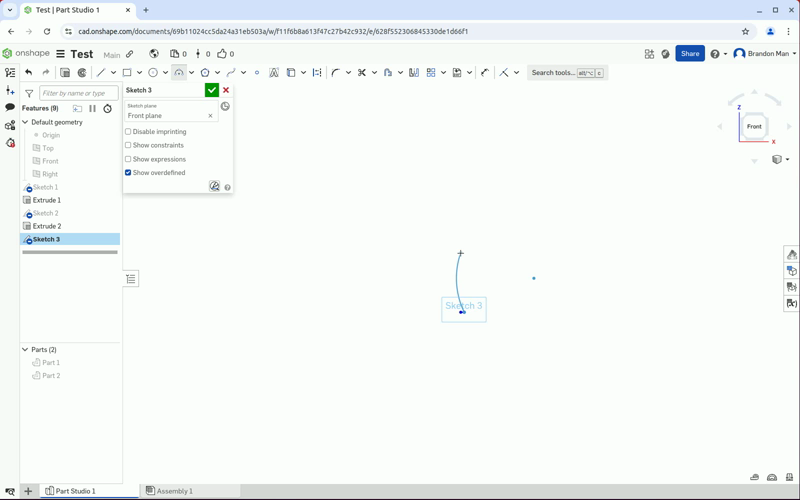
mouse_move(431, 284)
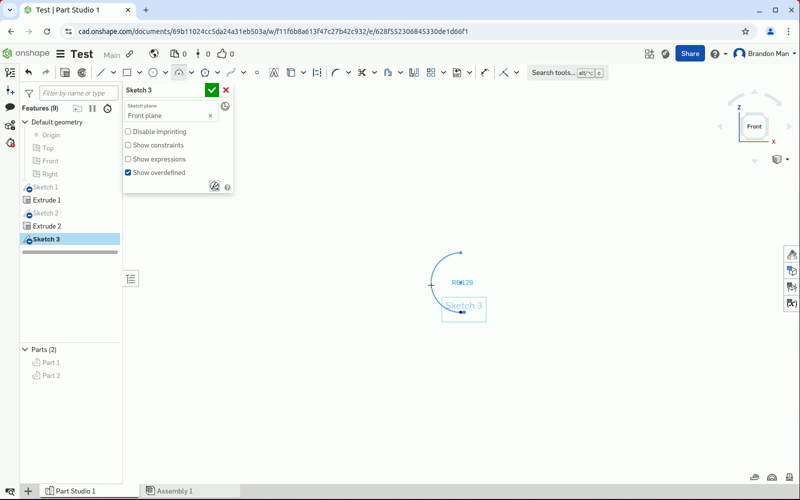
click(431, 284)
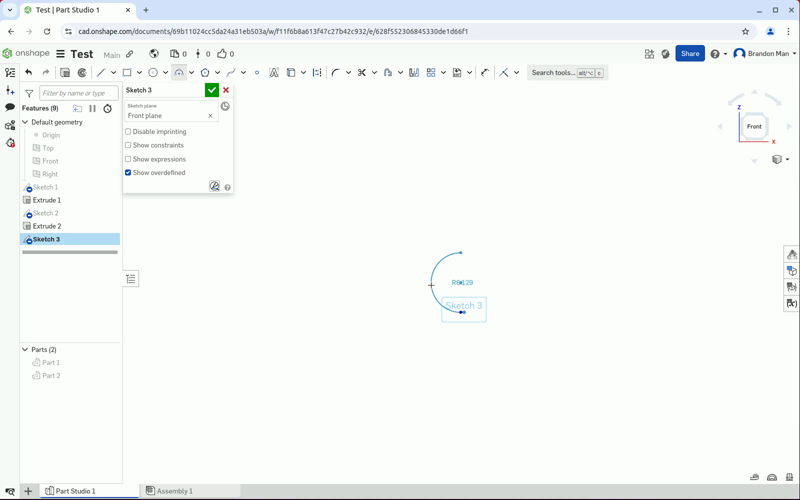
key_up(shift)
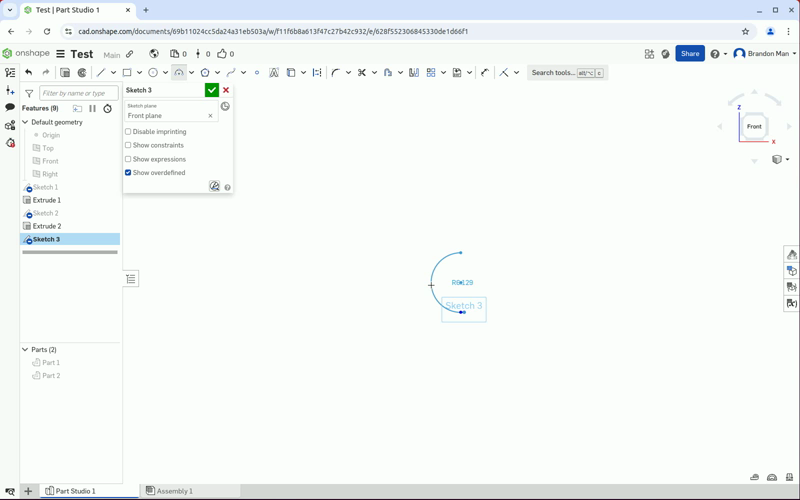
key(esc)
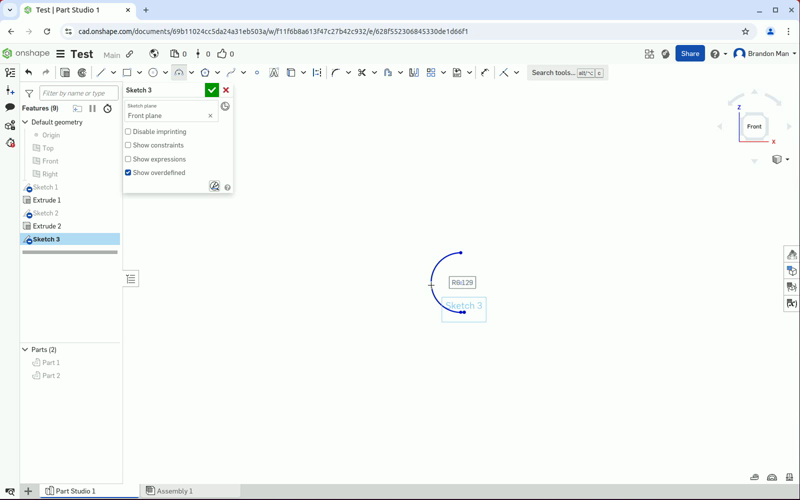
key(l)
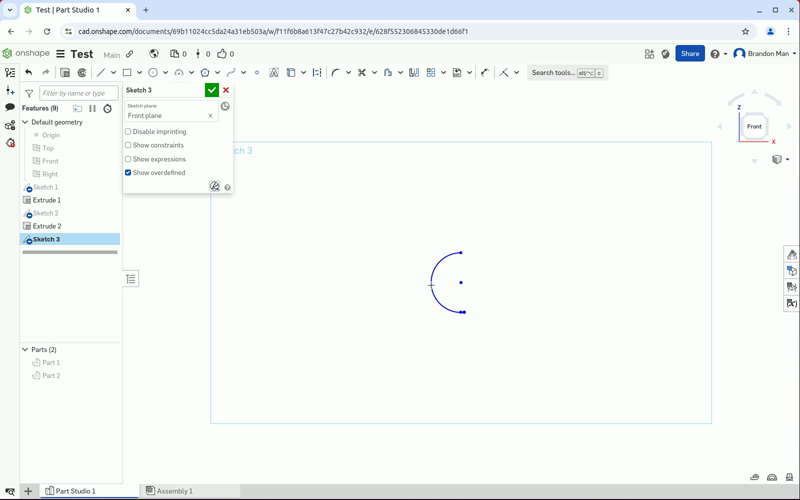
mouse_move(460, 252)
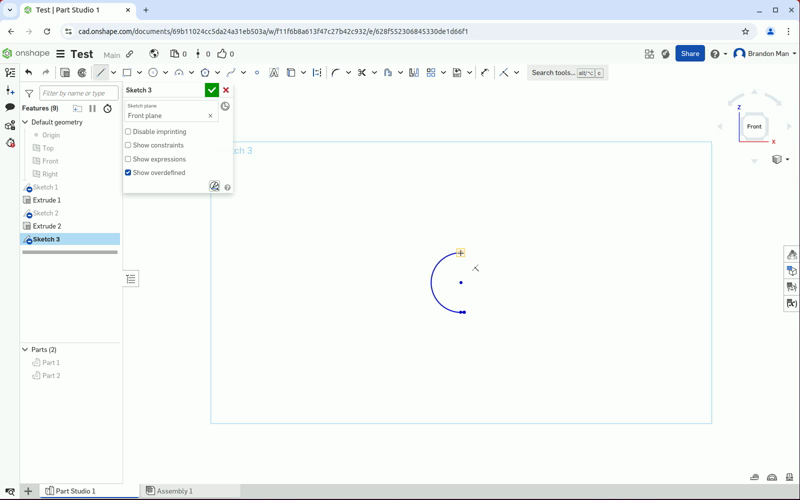
click(460, 252)
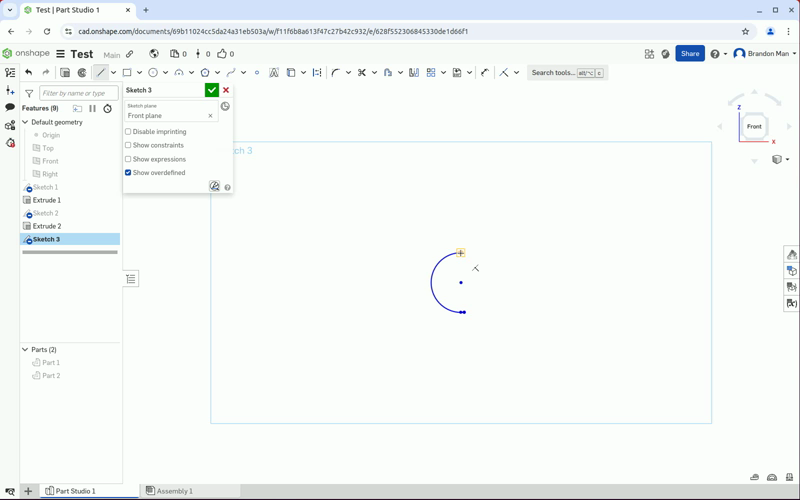
key_down(shift)
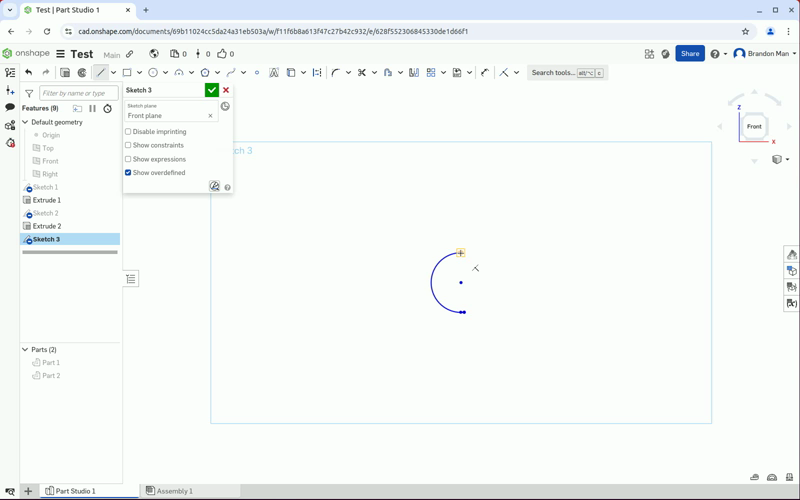
mouse_move(490, 252)
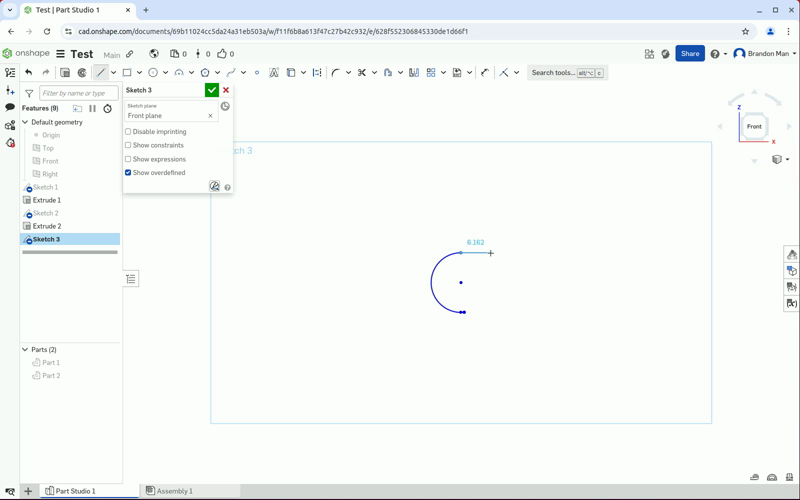
mouse_move(460, 261)
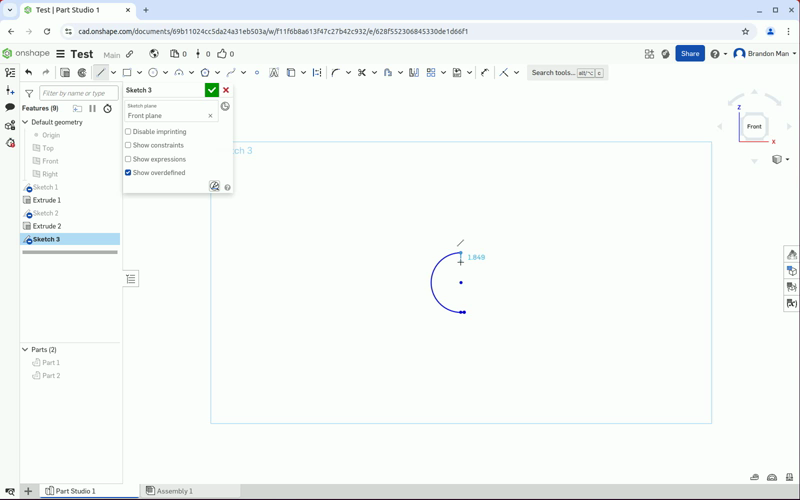
click(460, 261)
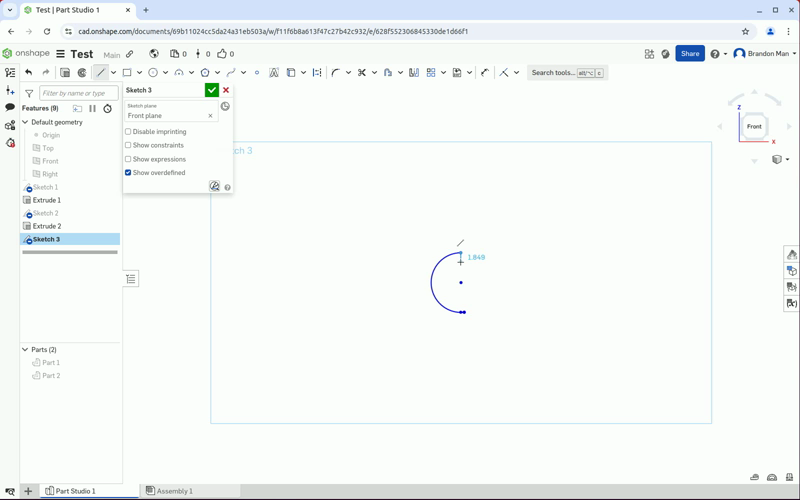
key_up(shift)
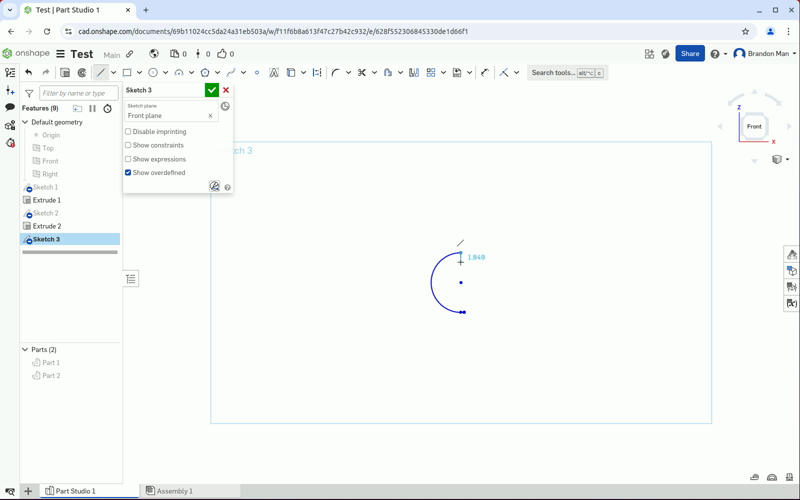
key(esc)
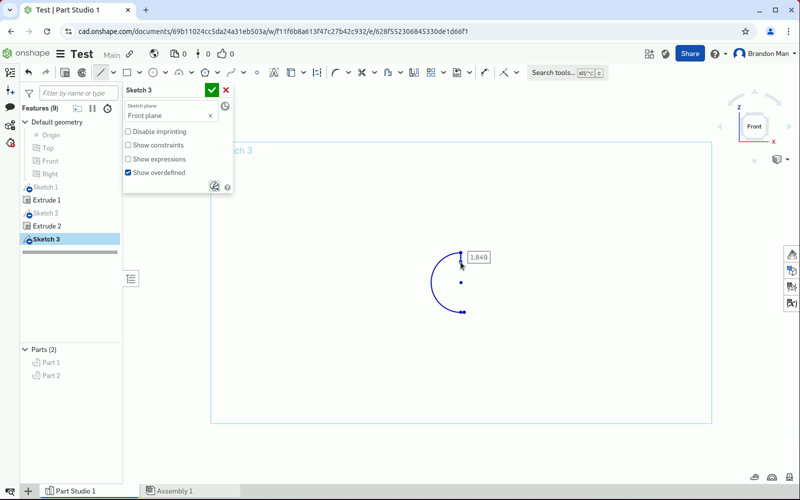
key(a)
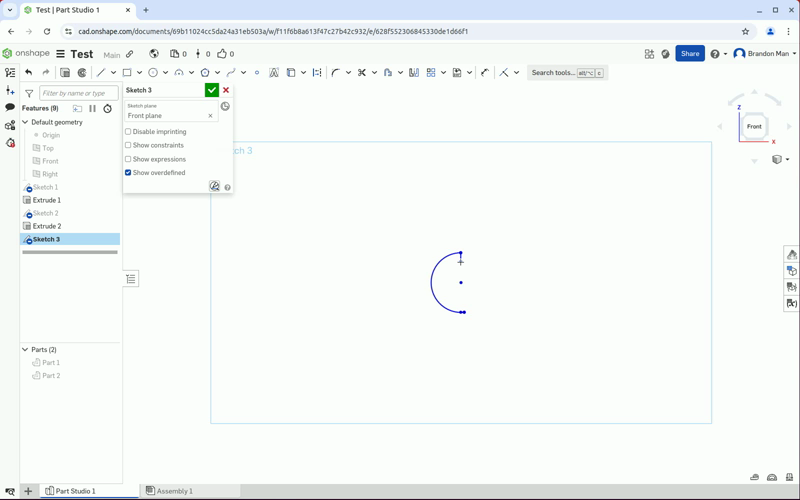
mouse_move(460, 261)
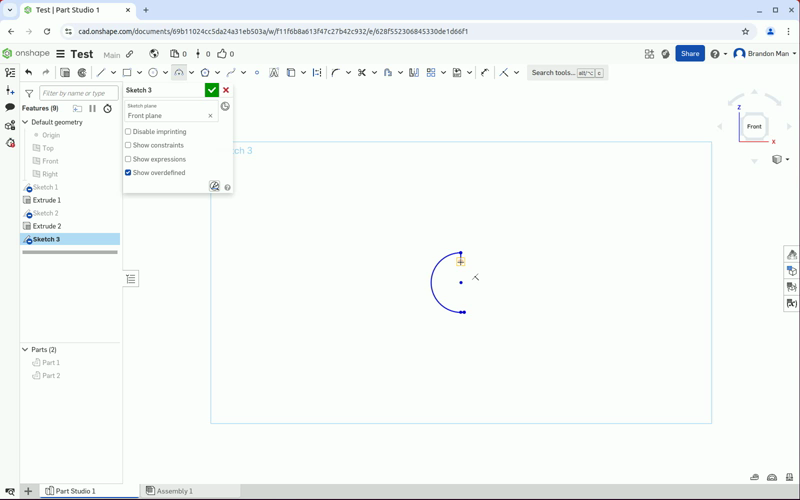
click(460, 261)
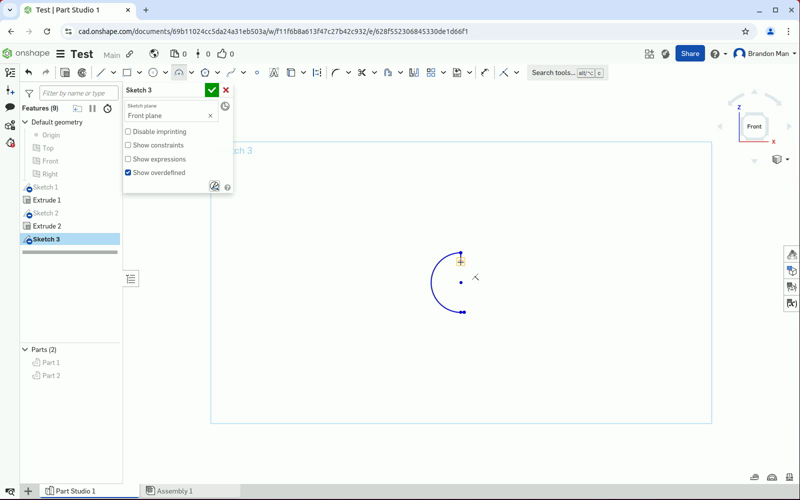
key_down(shift)
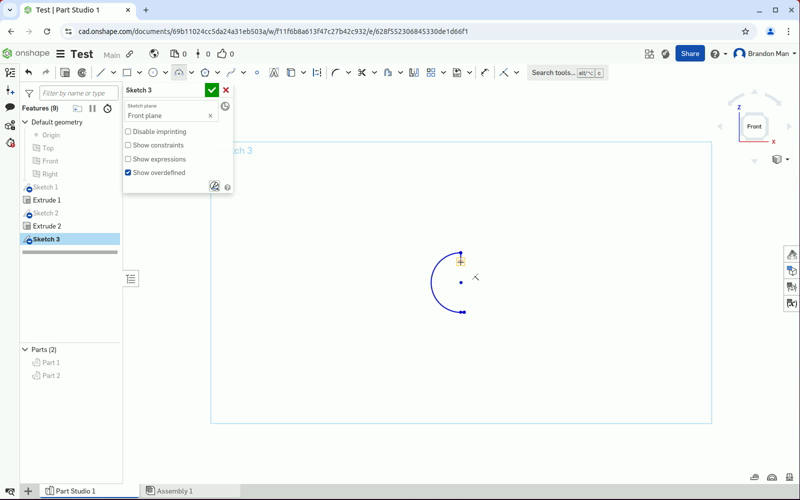
mouse_move(460, 303)
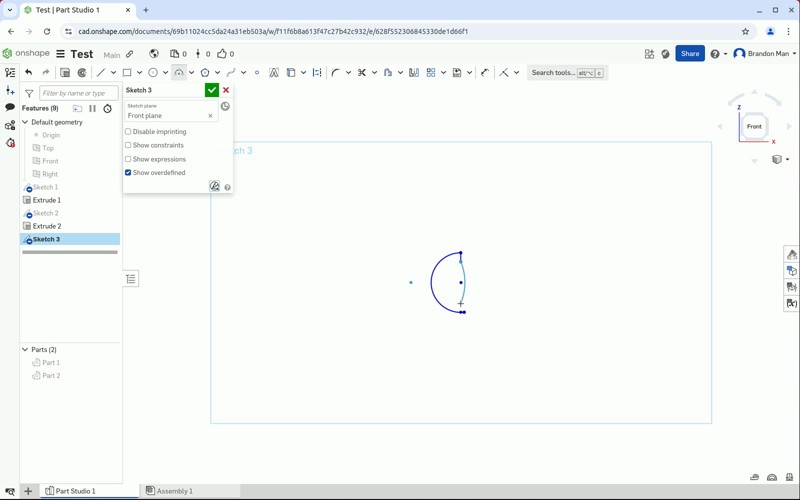
click(460, 303)
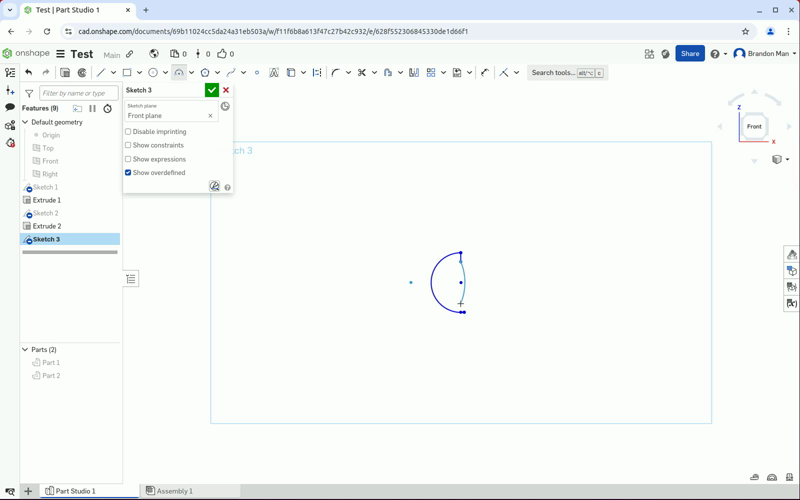
mouse_move(439, 282)
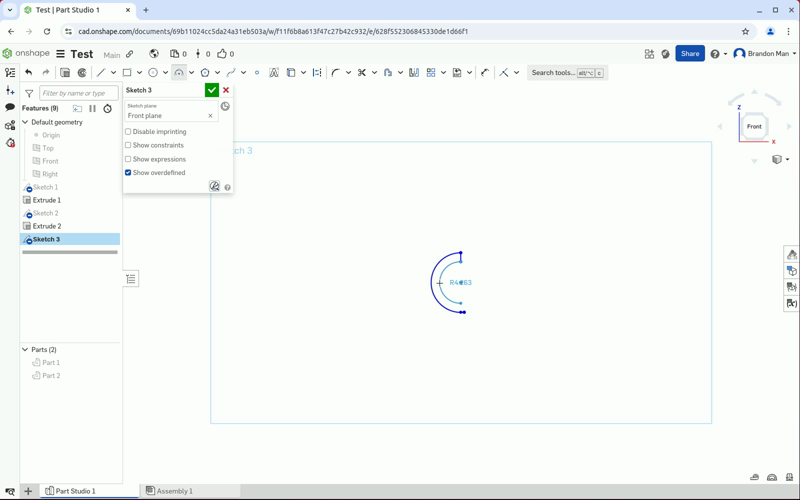
click(439, 282)
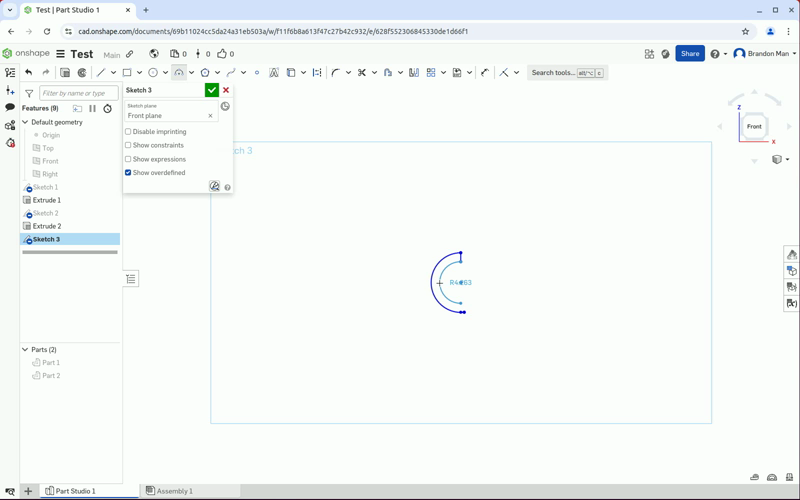
key_up(shift)
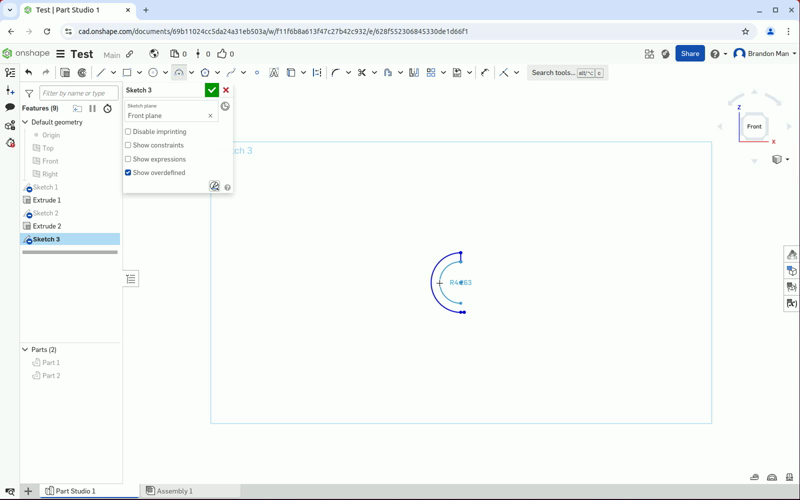
key(esc)
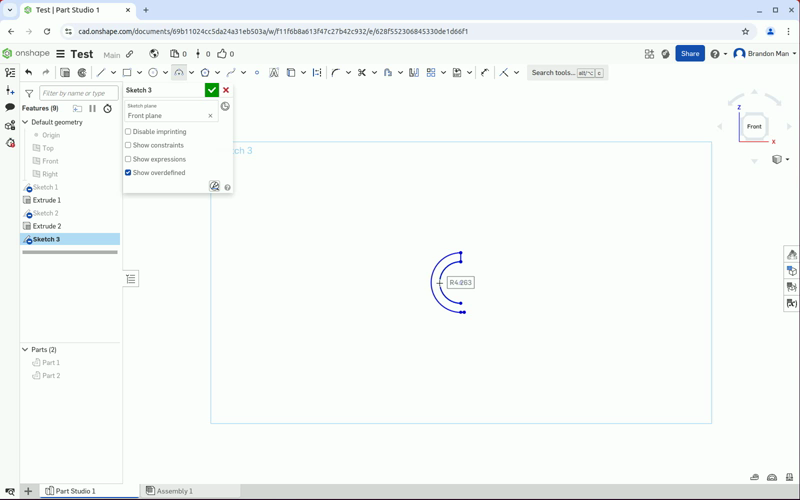
key(l)
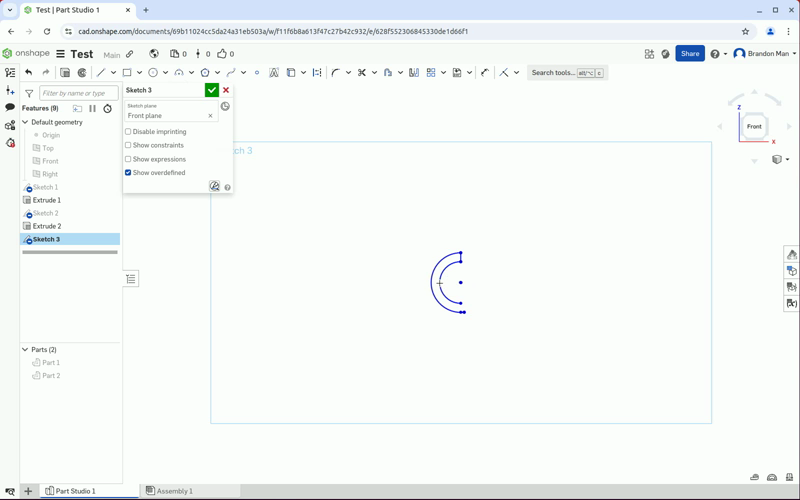
mouse_move(460, 303)
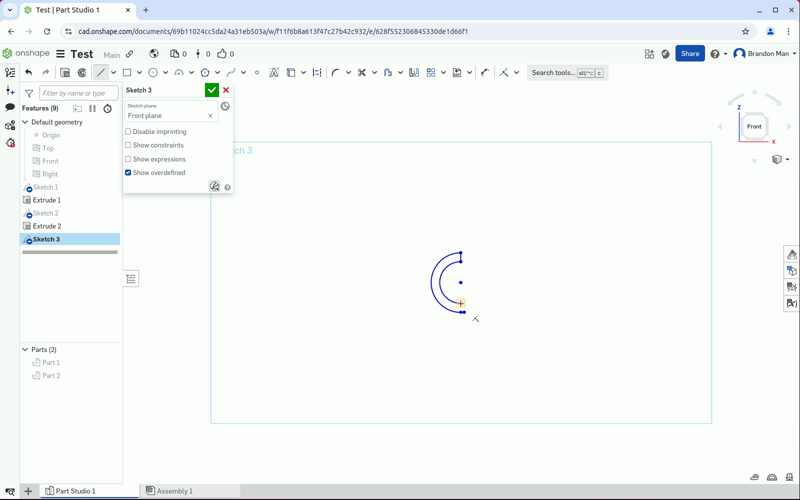
click(460, 303)
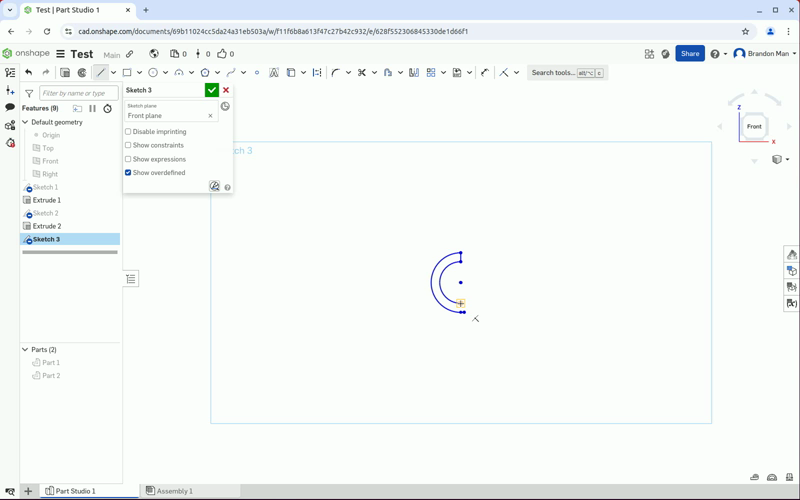
mouse_move(490, 303)
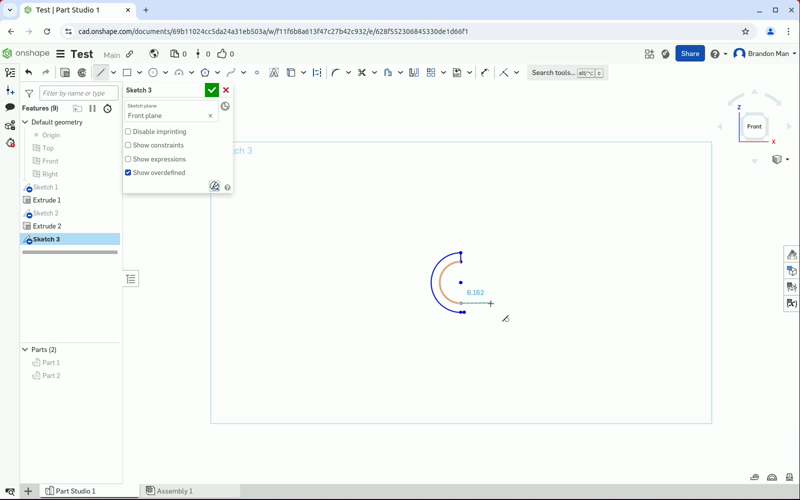
key_down(shift)
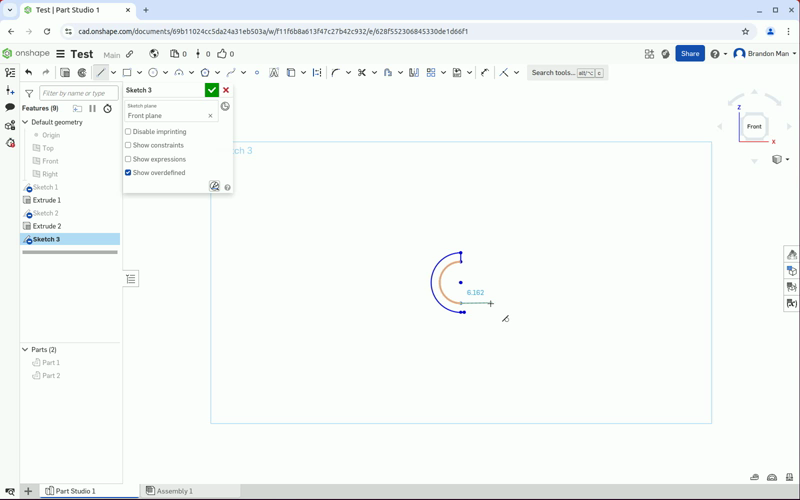
mouse_move(460, 312)
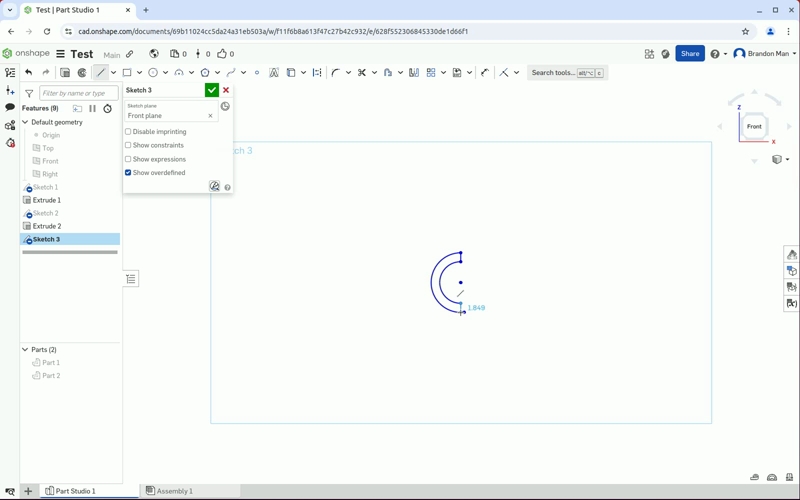
scroll(6)
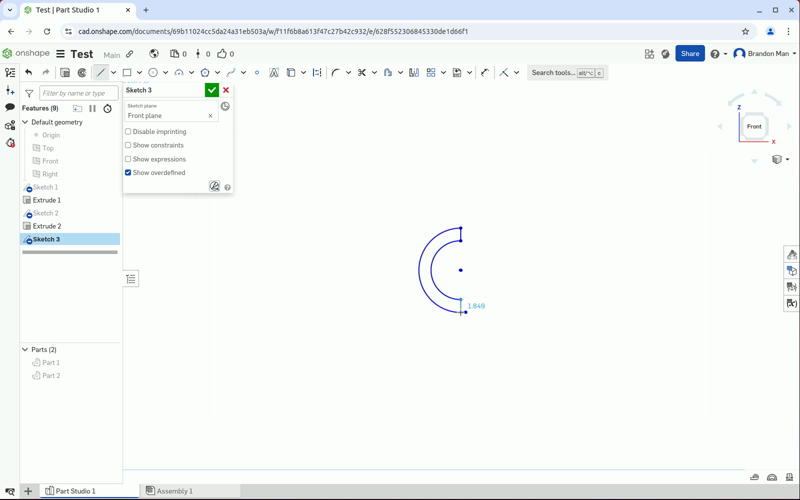
scroll(6)
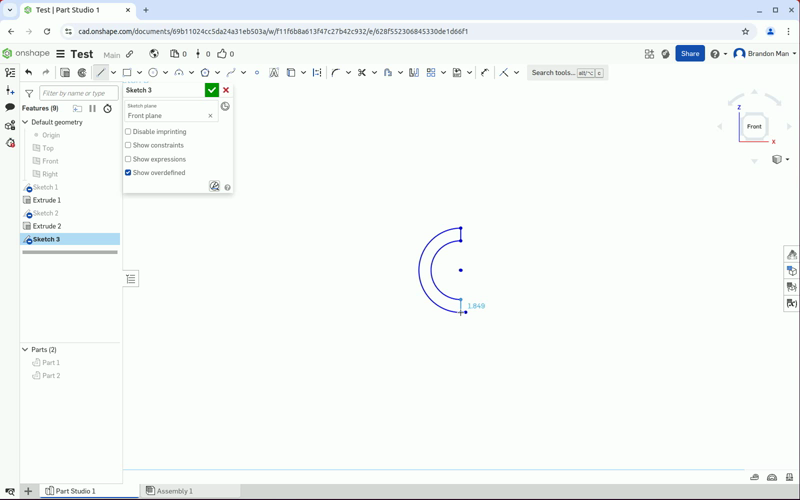
scroll(6)
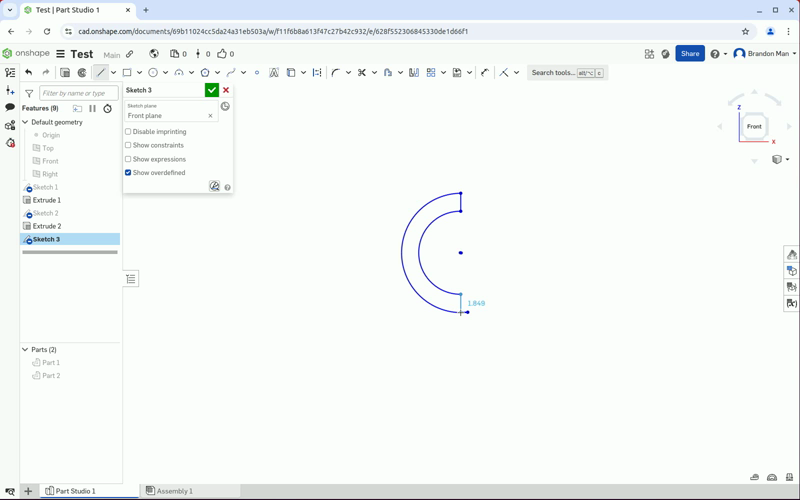
scroll(6)
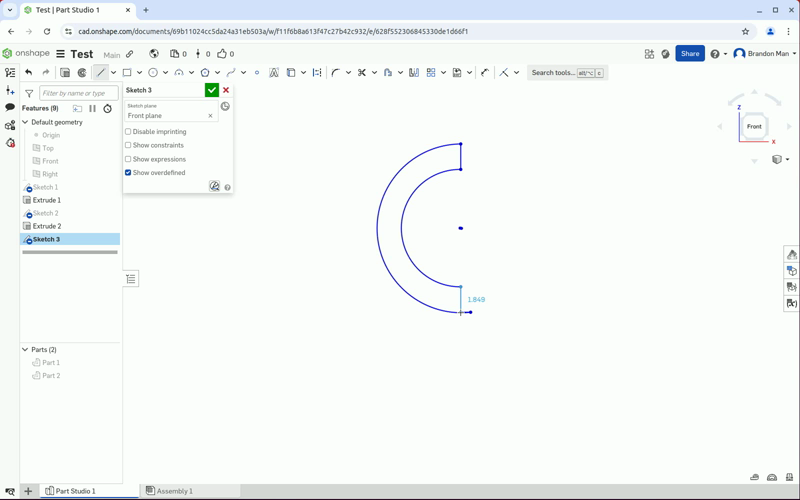
scroll(6)
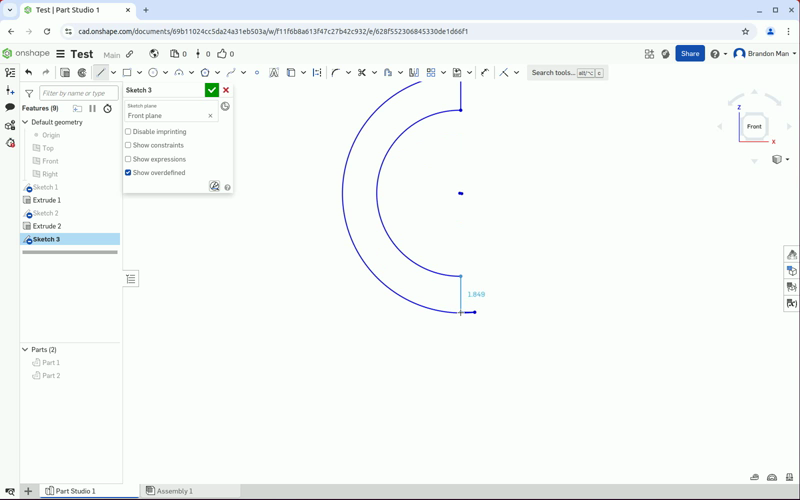
scroll(6)
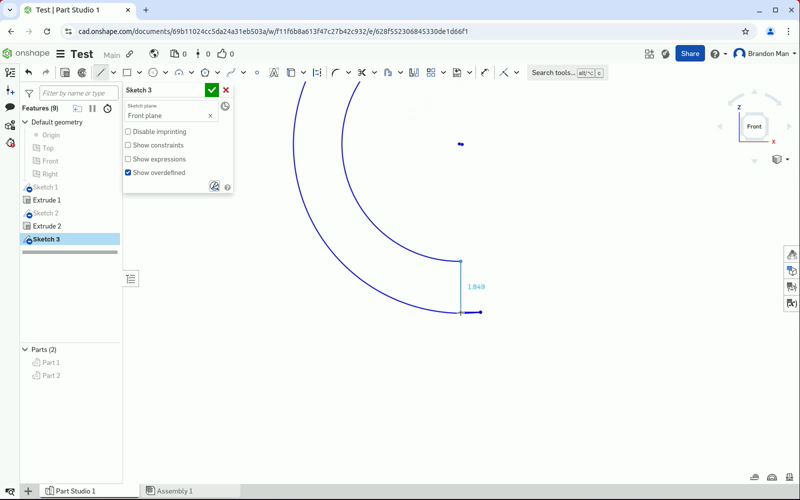
scroll(6)
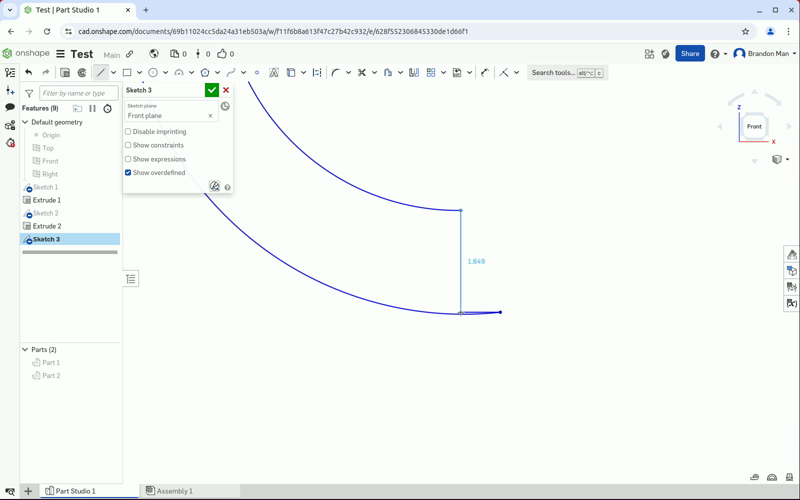
key_up(shift)
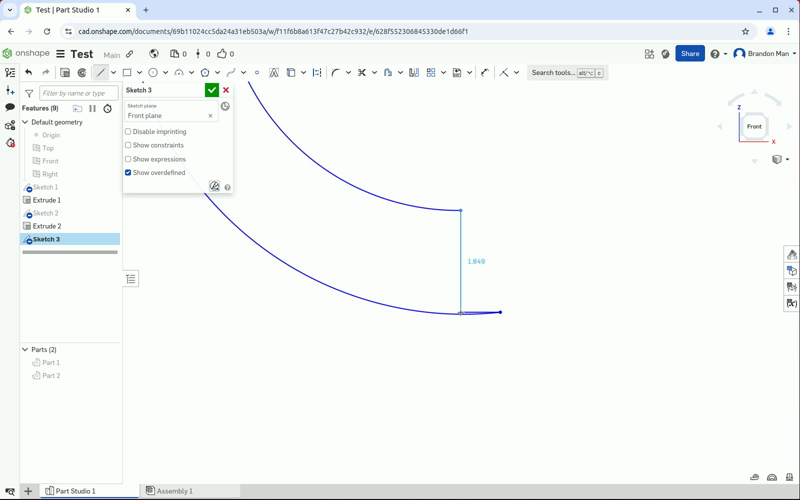
click(460, 312)
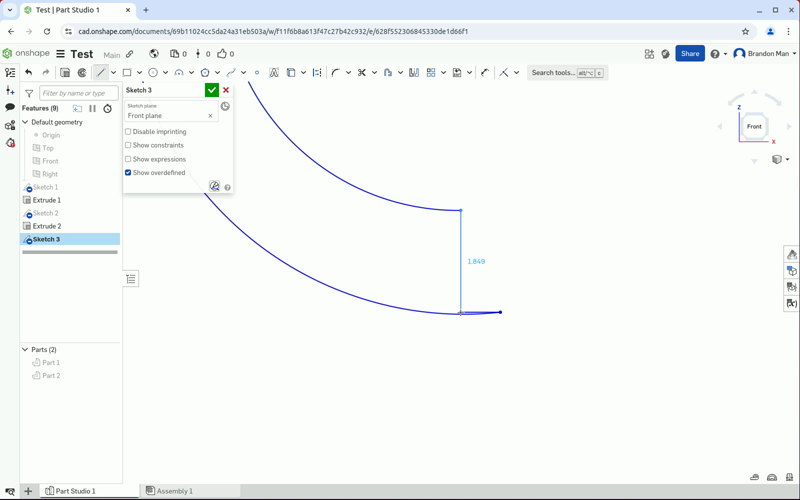
scroll(-6)
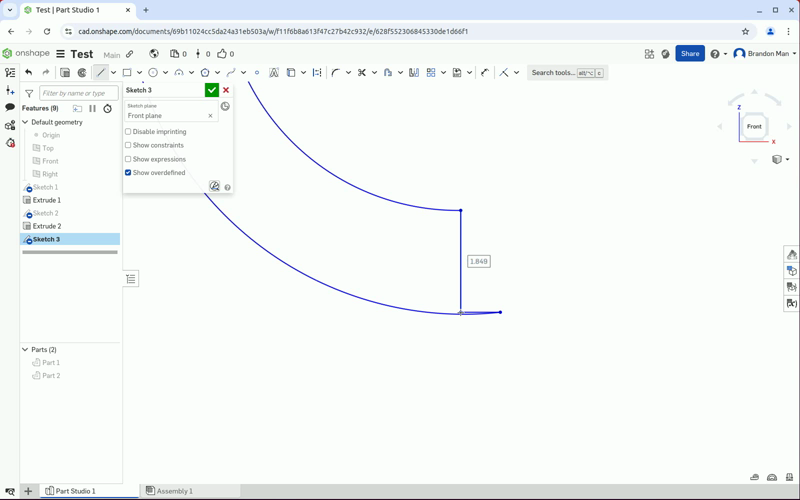
scroll(-6)
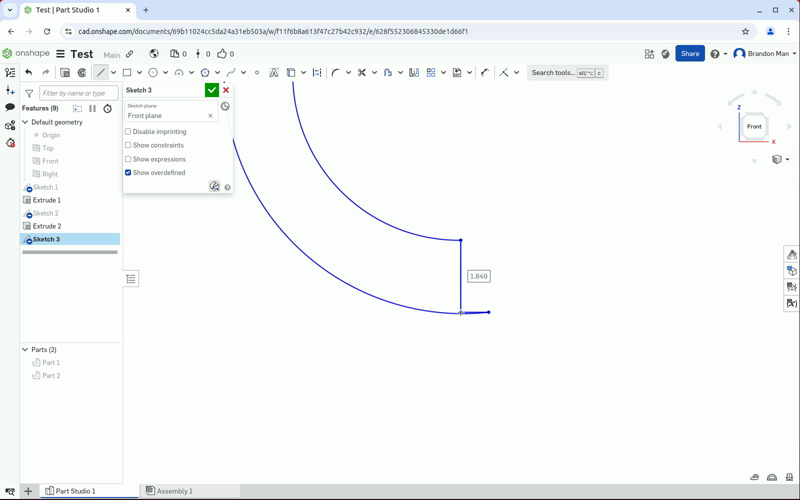
scroll(-6)
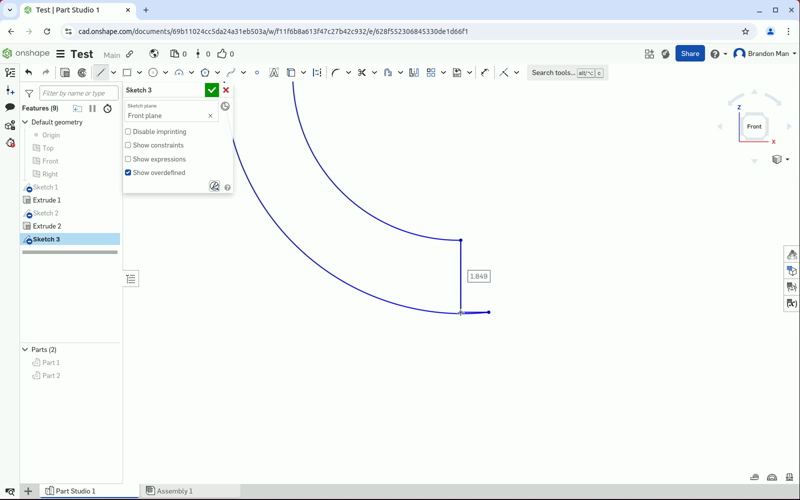
scroll(-6)
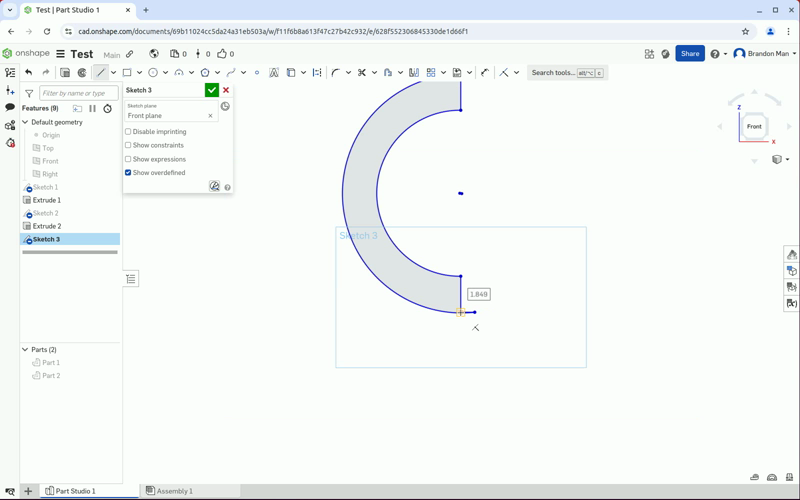
scroll(-6)
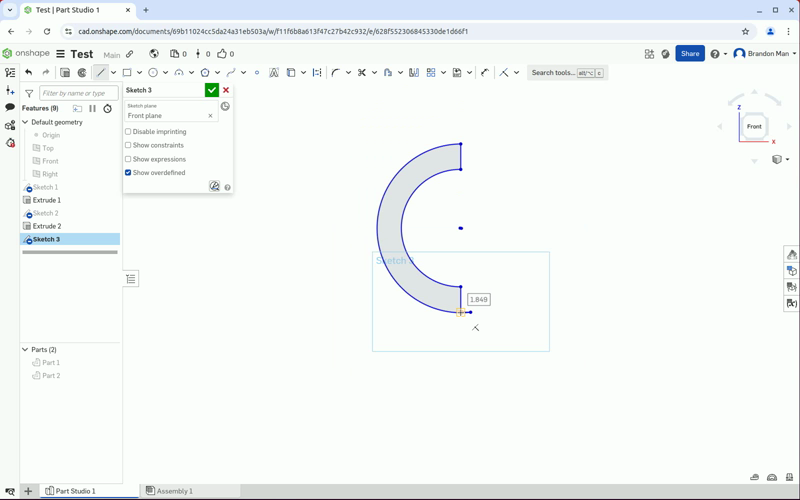
scroll(-6)
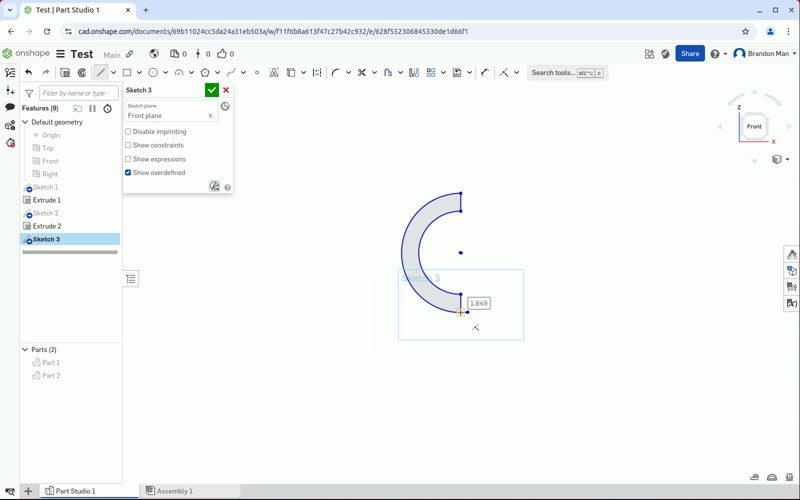
scroll(-6)
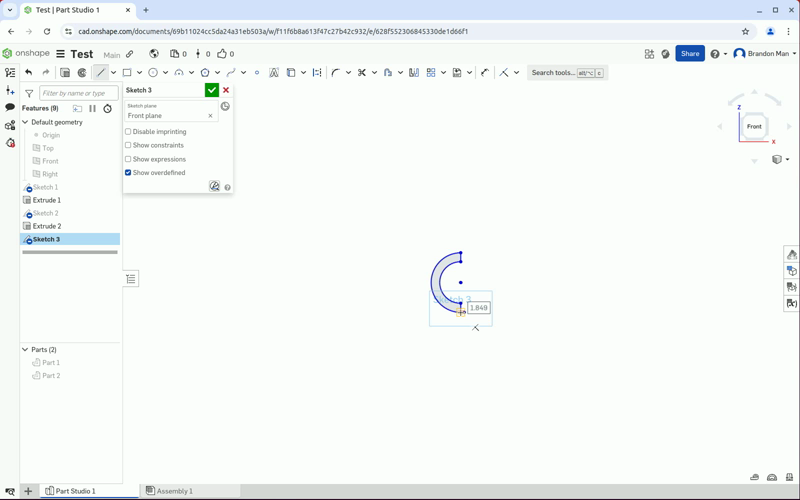
key(esc)
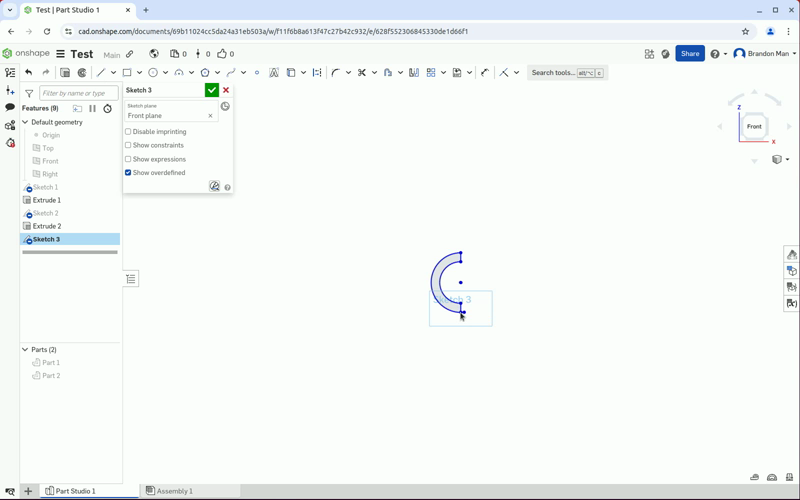
mouse_move(451, 255)
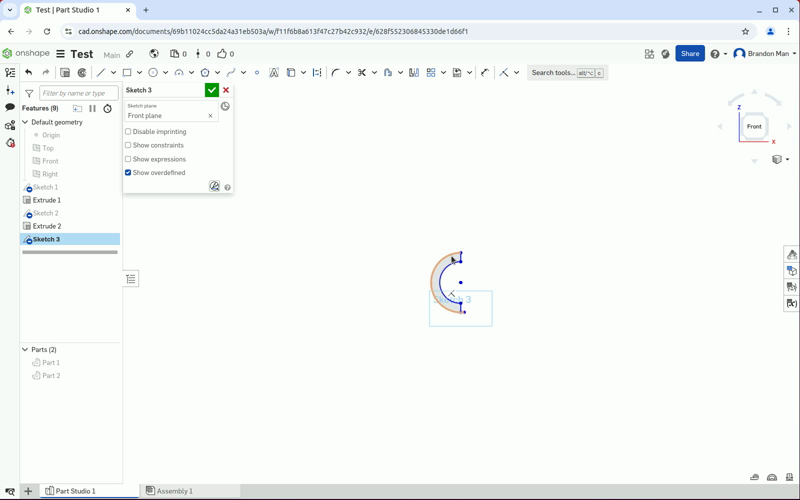
scroll(6)
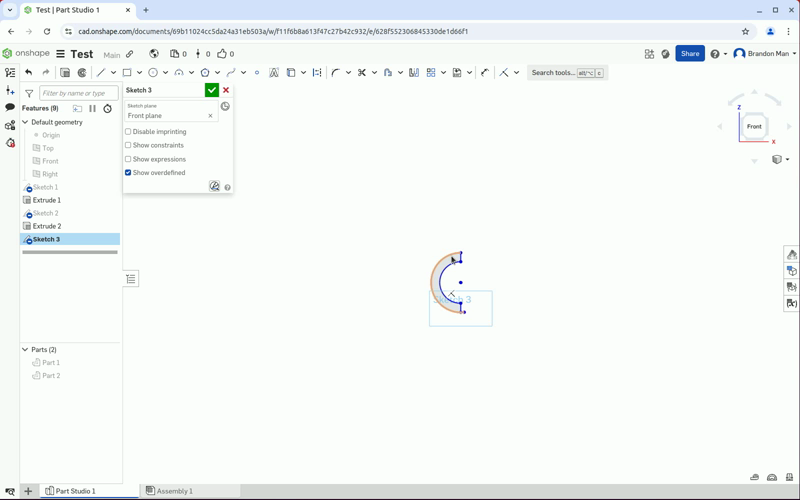
scroll(6)
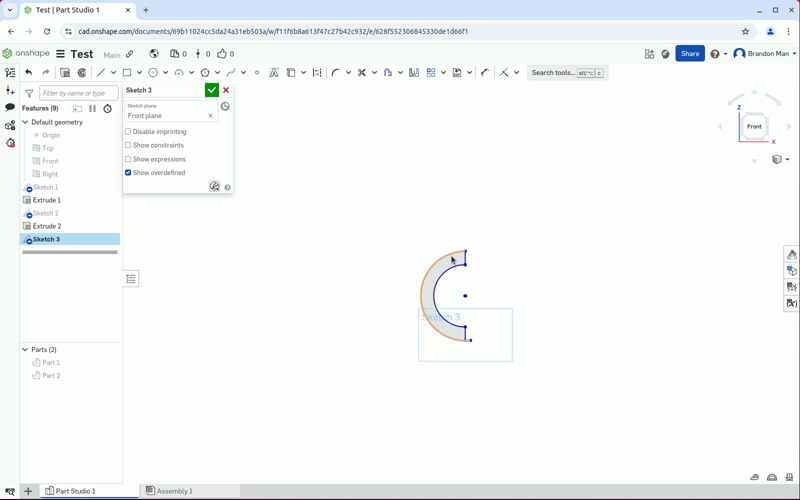
scroll(6)
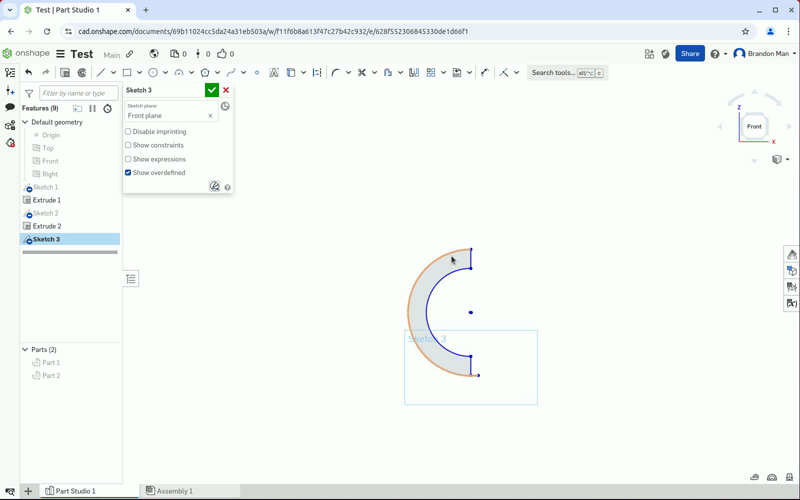
scroll(6)
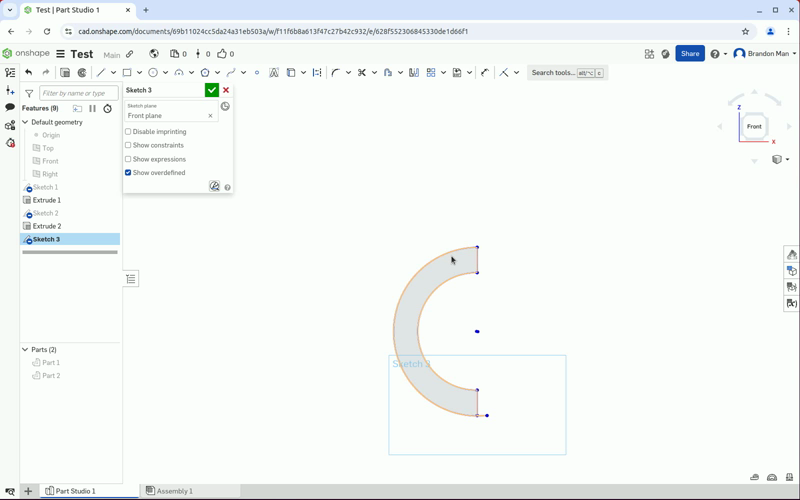
scroll(6)
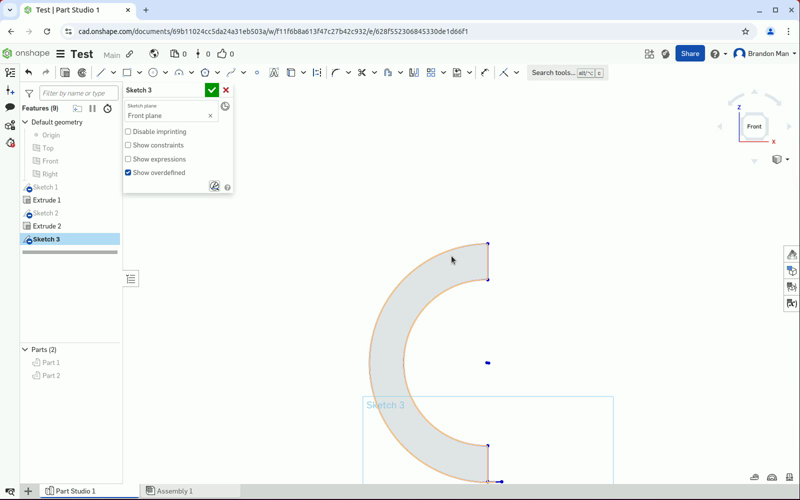
scroll(6)
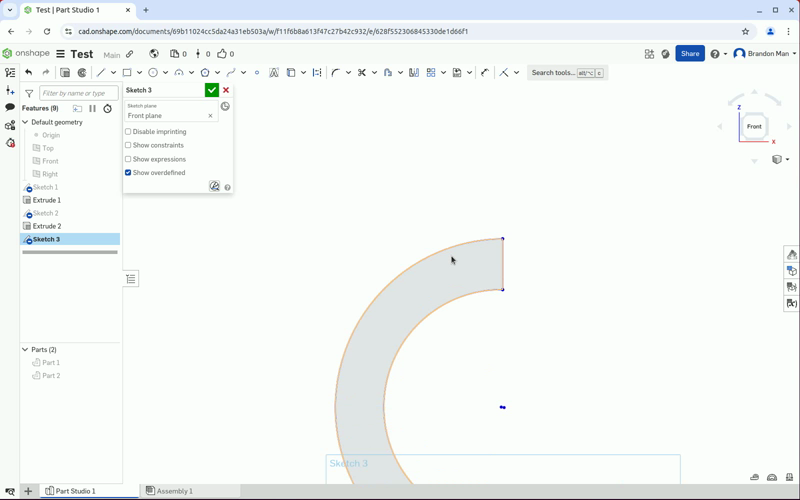
scroll(6)
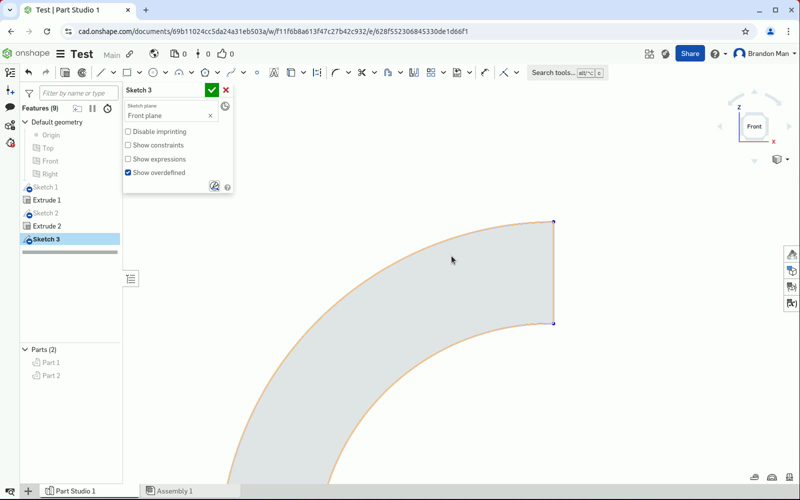
click(451, 255)
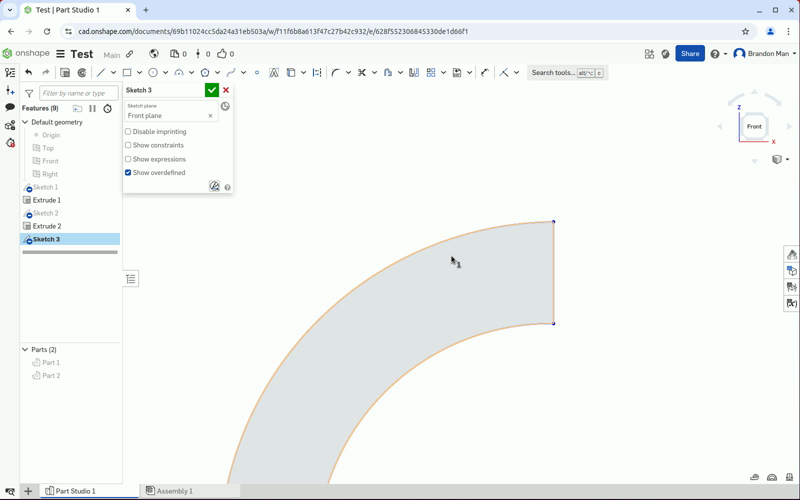
scroll(-6)
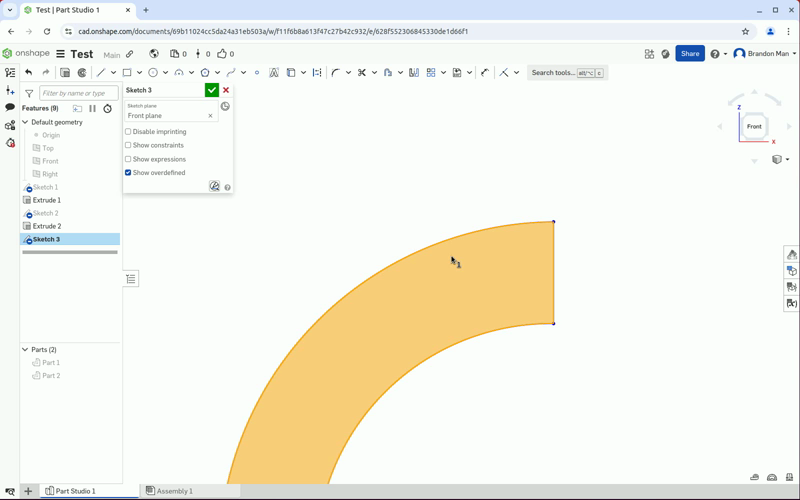
scroll(-6)
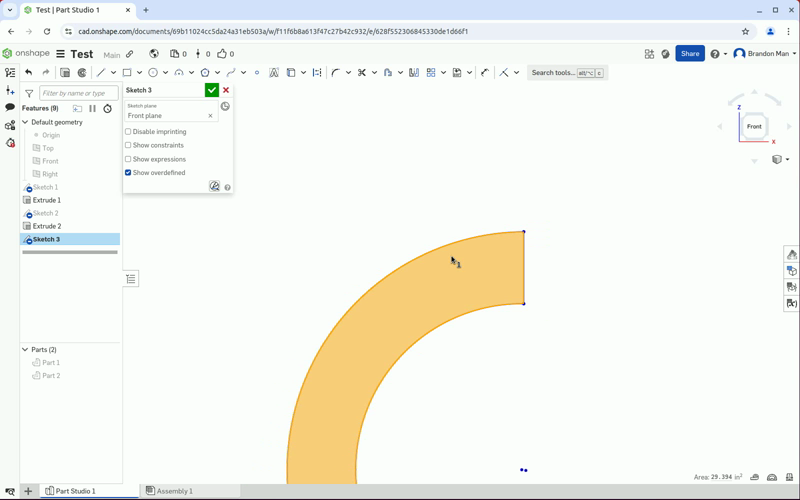
scroll(-6)
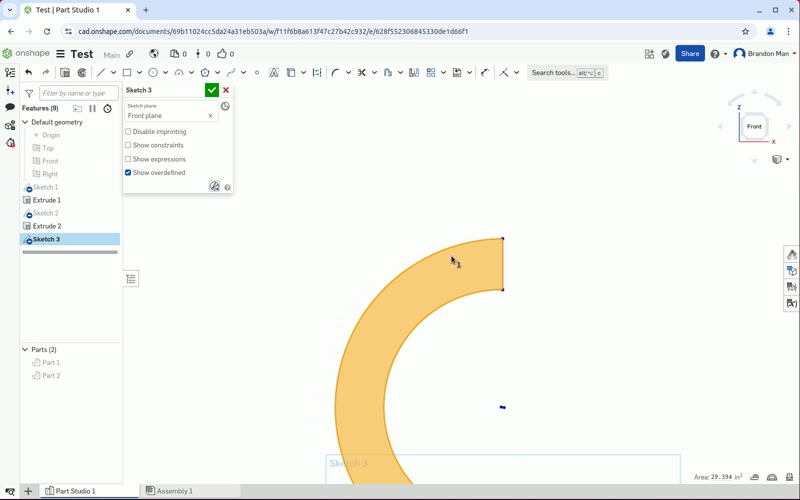
scroll(-6)
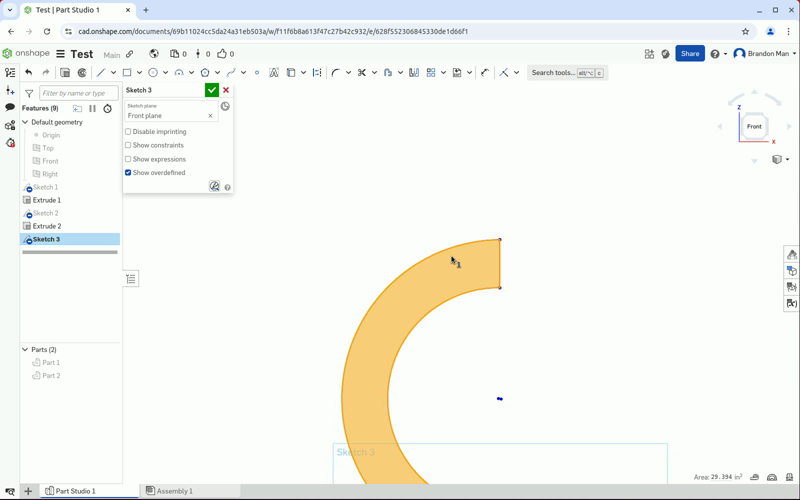
scroll(-6)
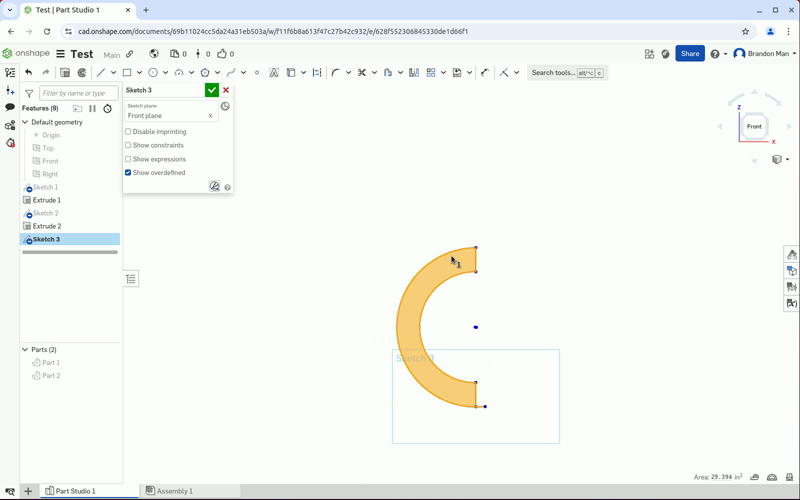
scroll(-6)
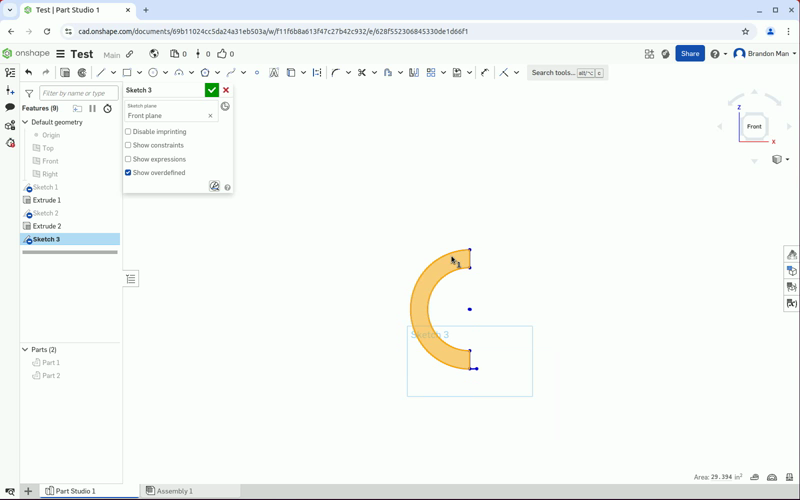
scroll(-6)
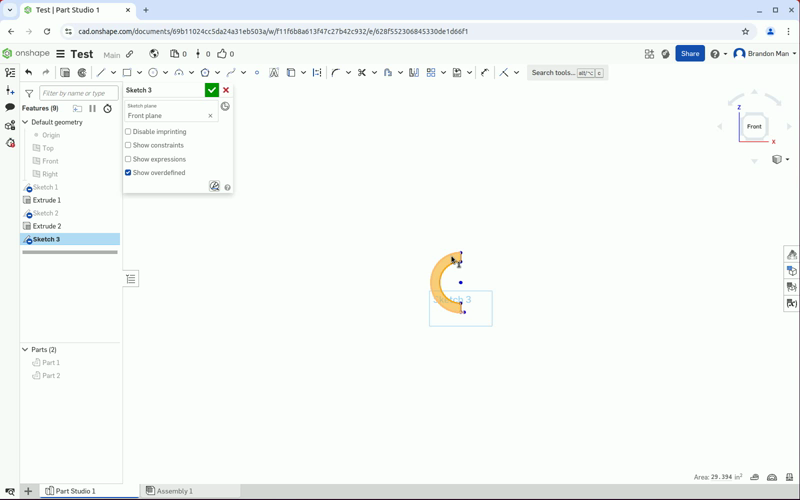
mouse_move(73, 352)
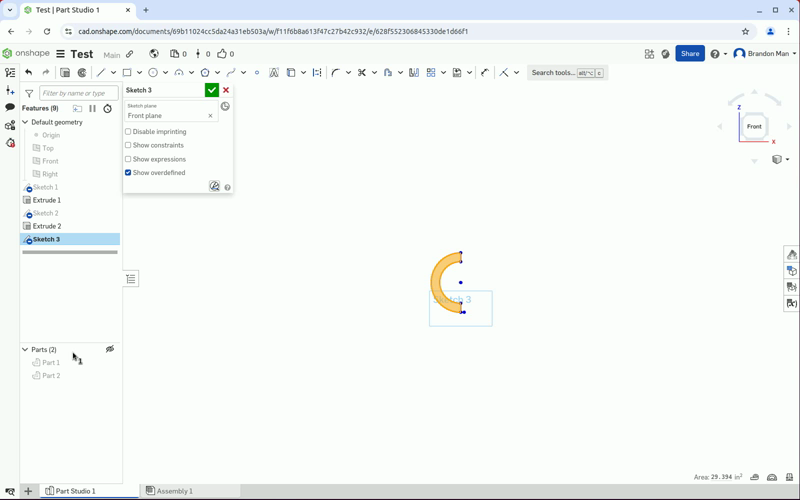
key(shift+y)
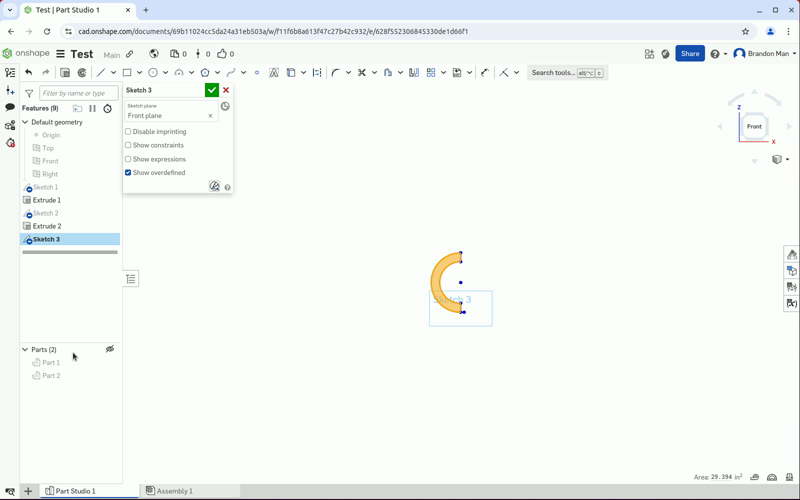
key(shift+e)
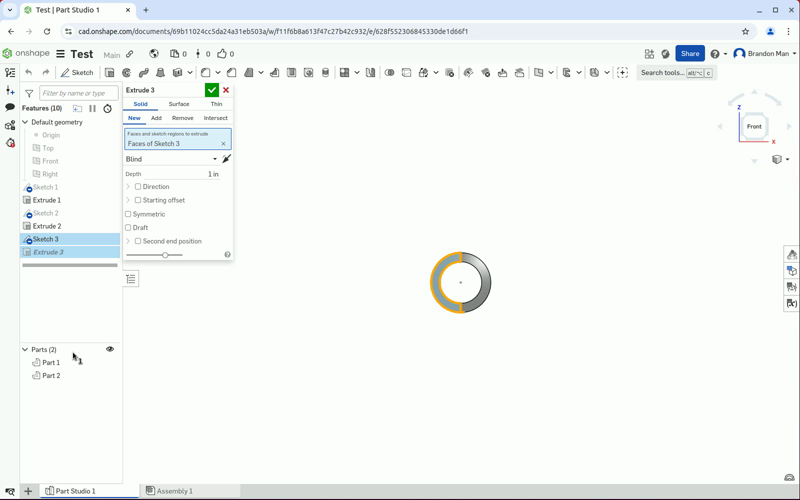
mouse_move(143, 106)
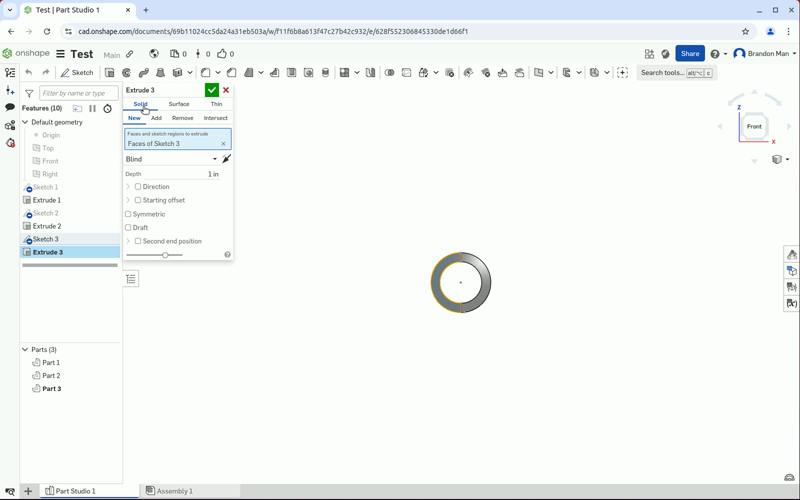
click(143, 106)
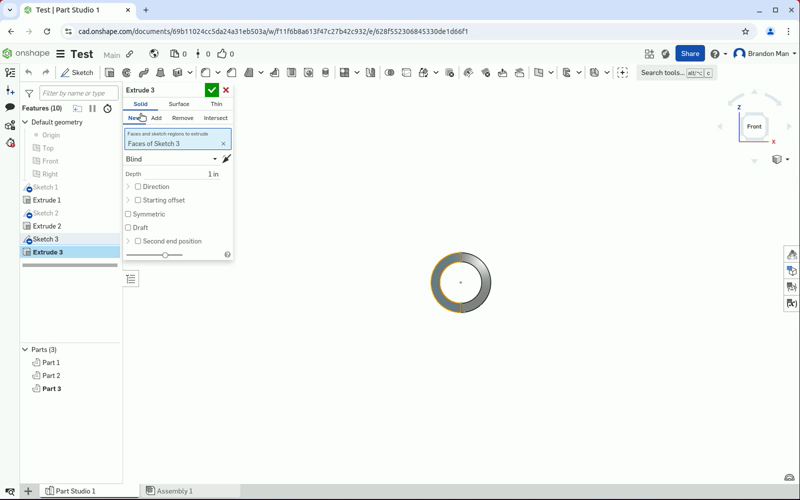
mouse_move(137, 120)
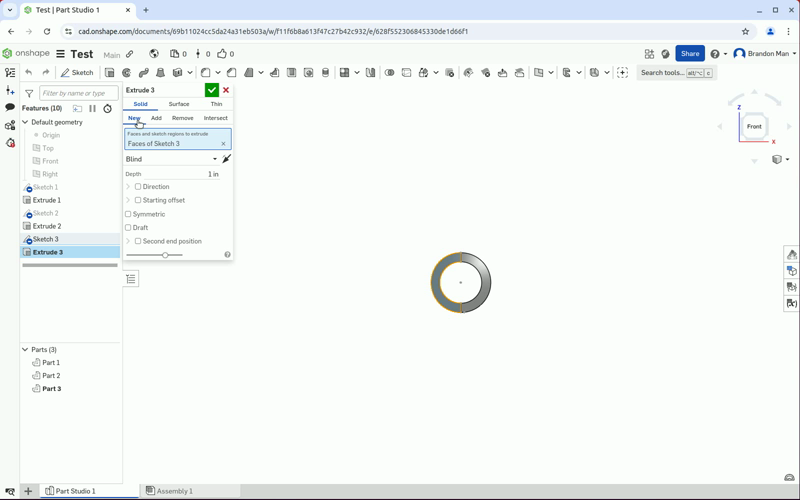
click(137, 120)
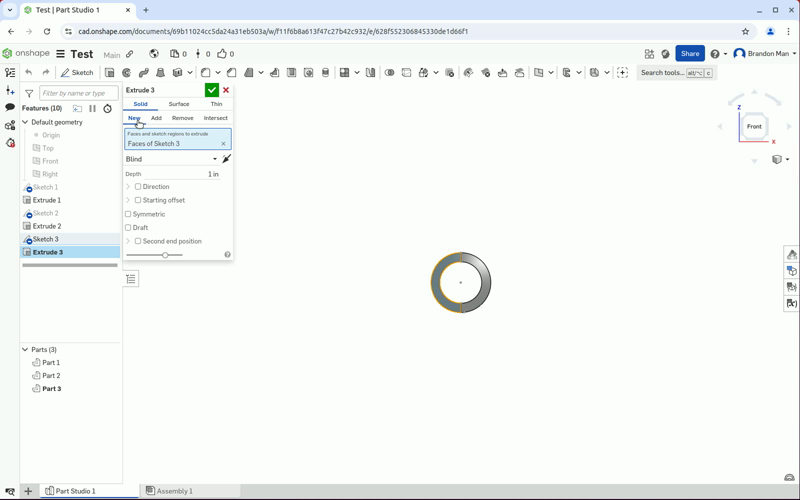
key(tab, 4)
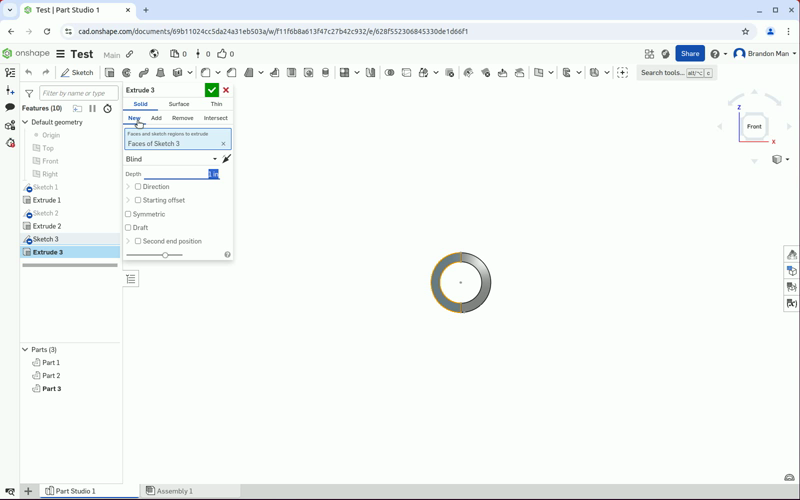
text(2.407)
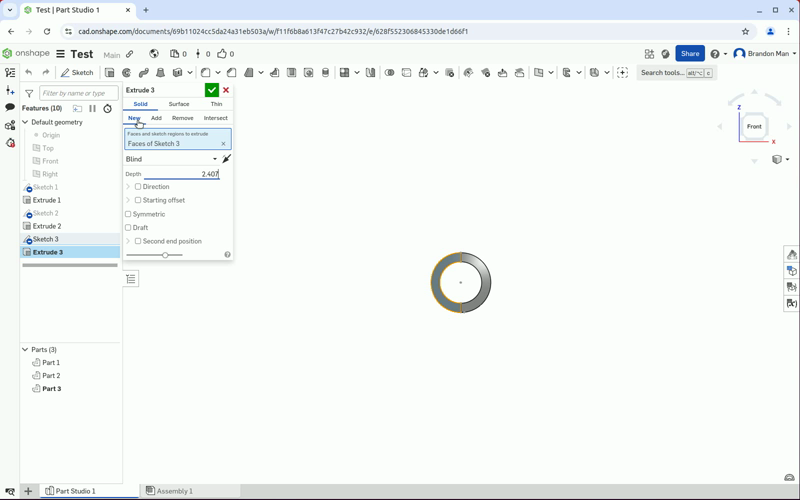
key(enter)
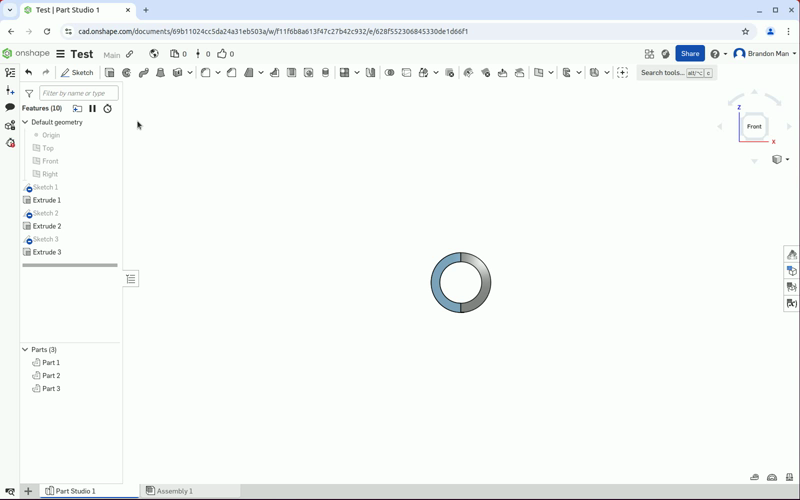
key(shift+h)
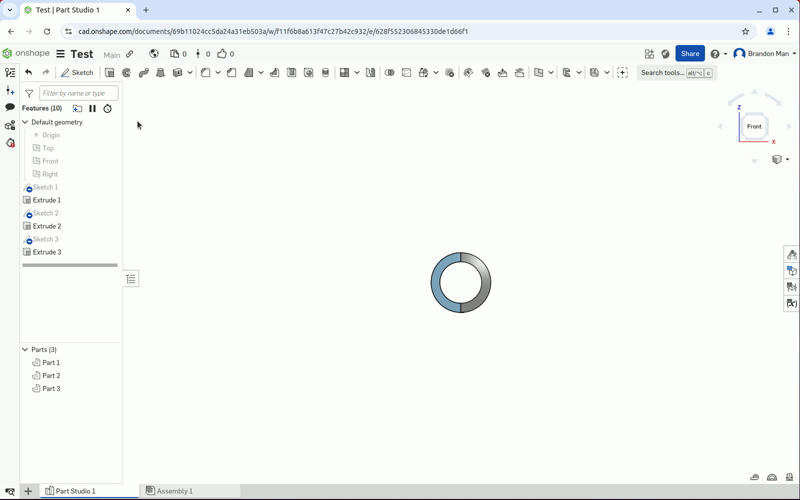
key(shift+h)
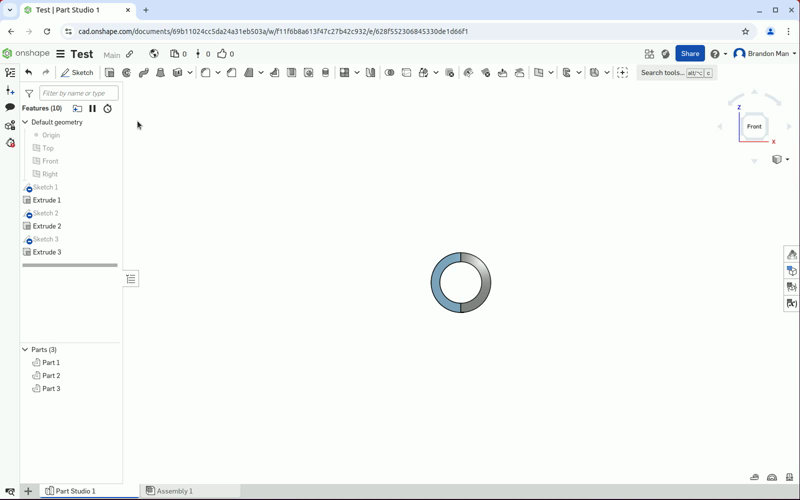
mouse_move(73, 189)
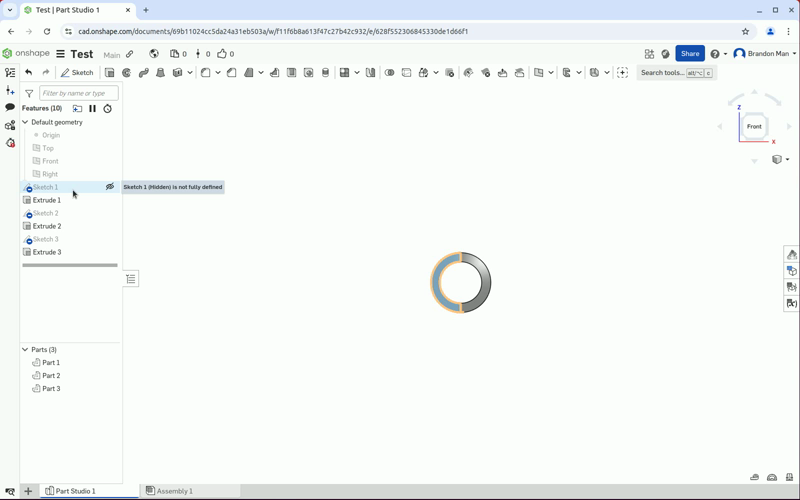
click(73, 189)
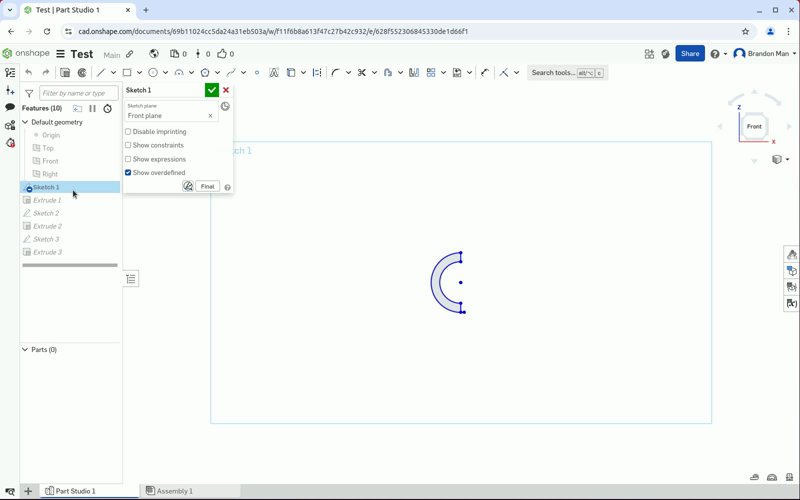
mouse_move(229, 92)
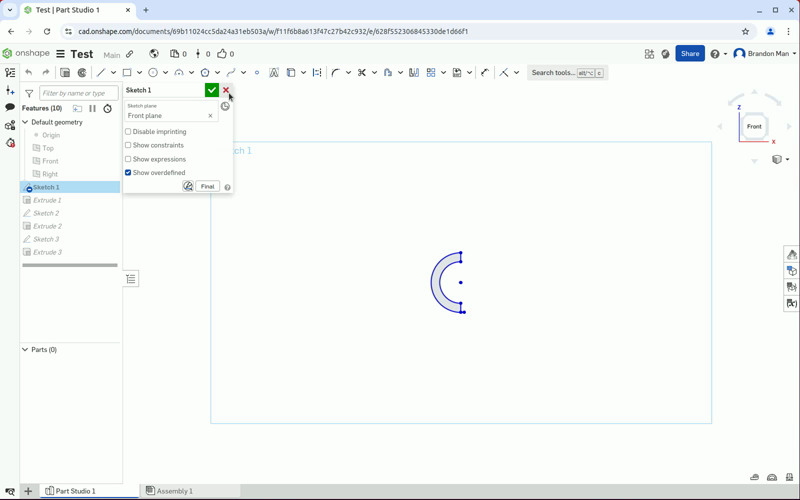
click(229, 92)
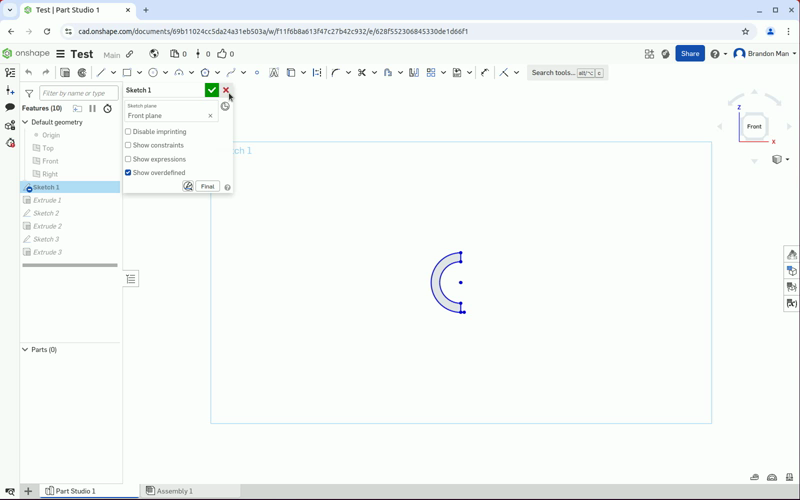
key(shift+s)
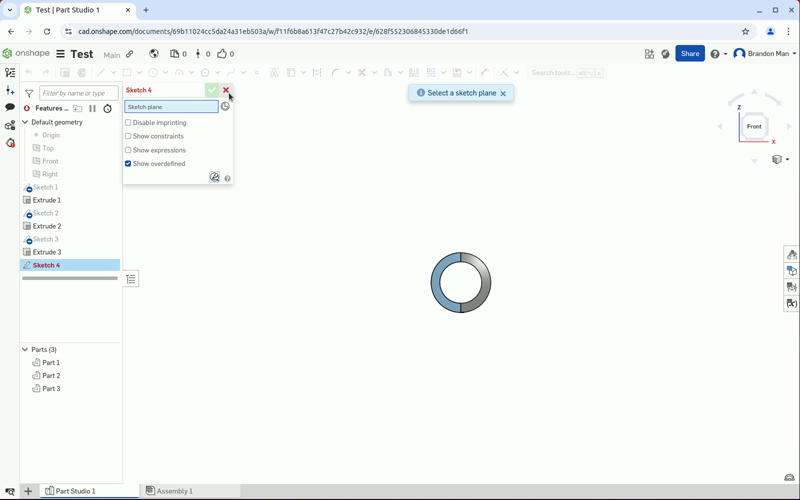
mouse_move(73, 163)
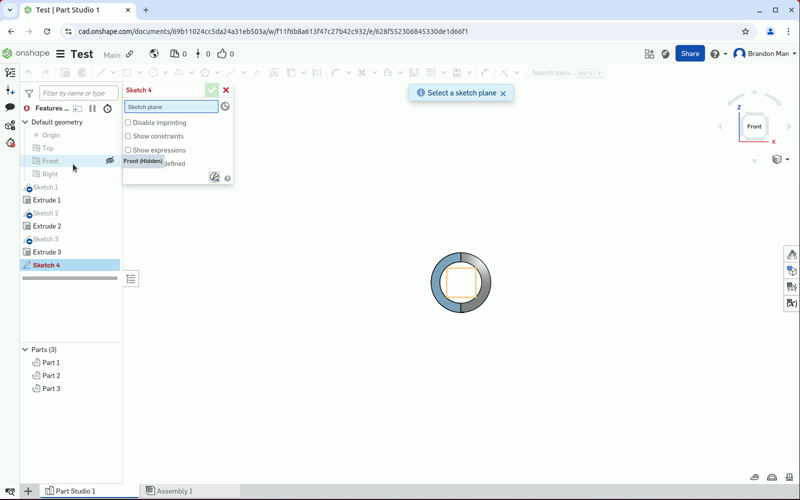
click(73, 163)
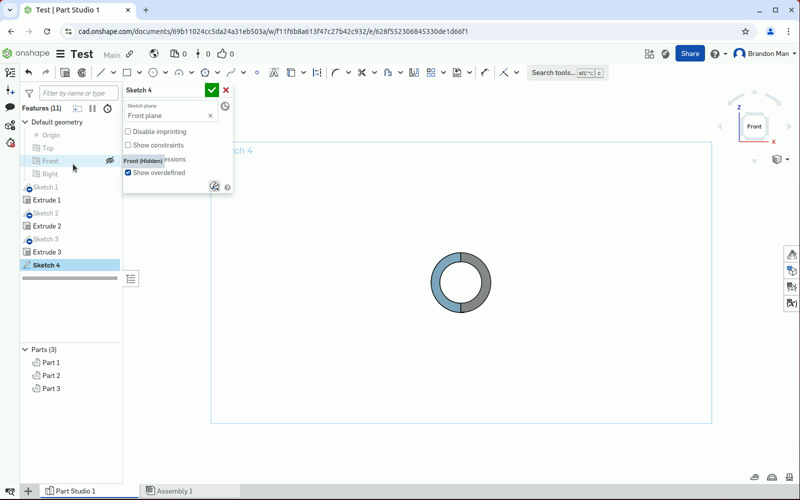
mouse_move(73, 352)
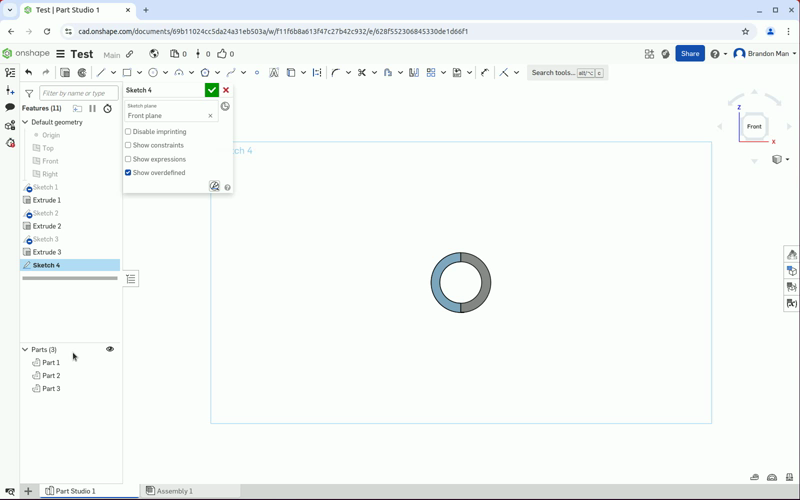
key(y)
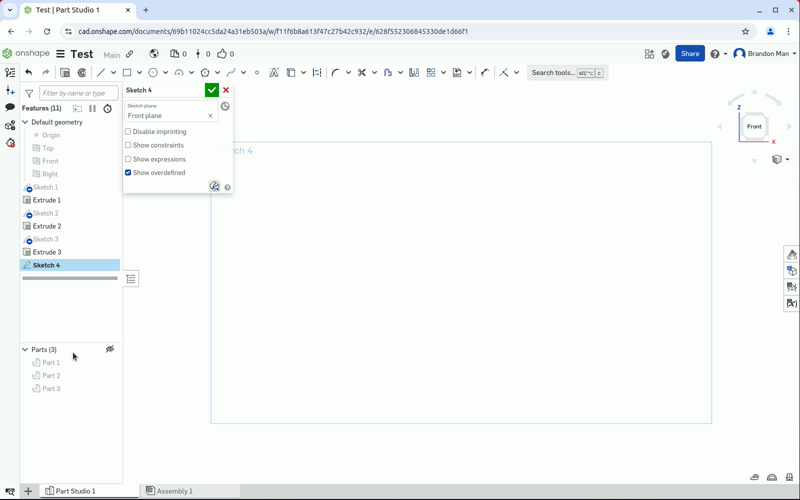
key(l)
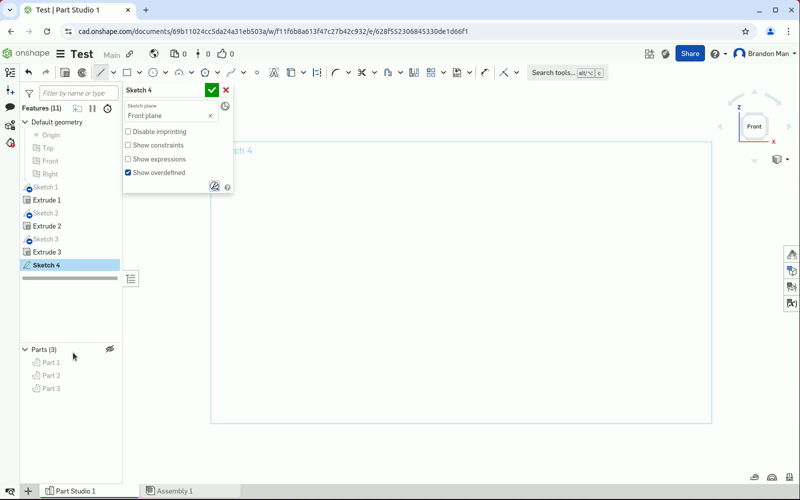
key_down(shift)
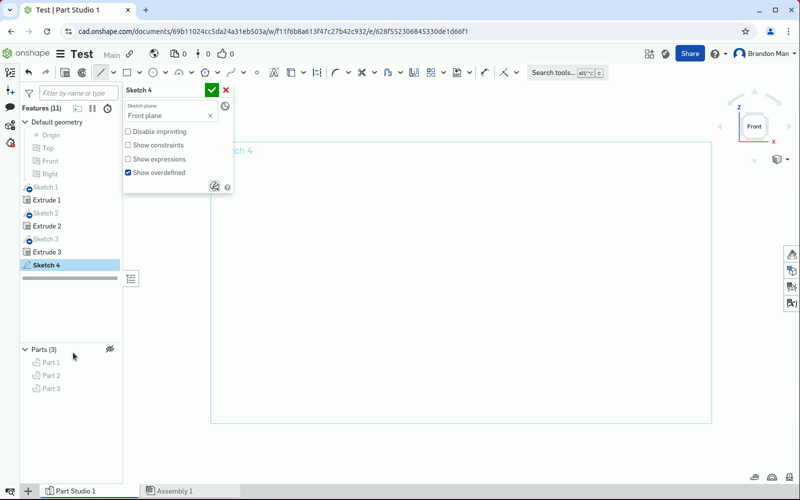
mouse_move(460, 312)
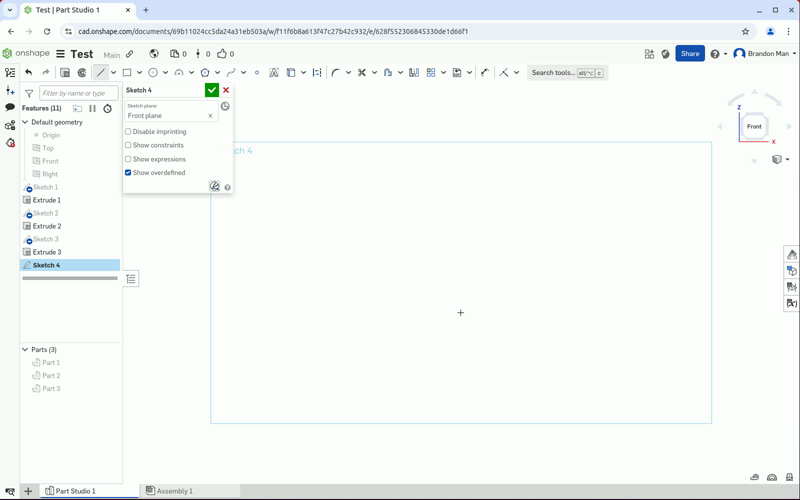
click(460, 312)
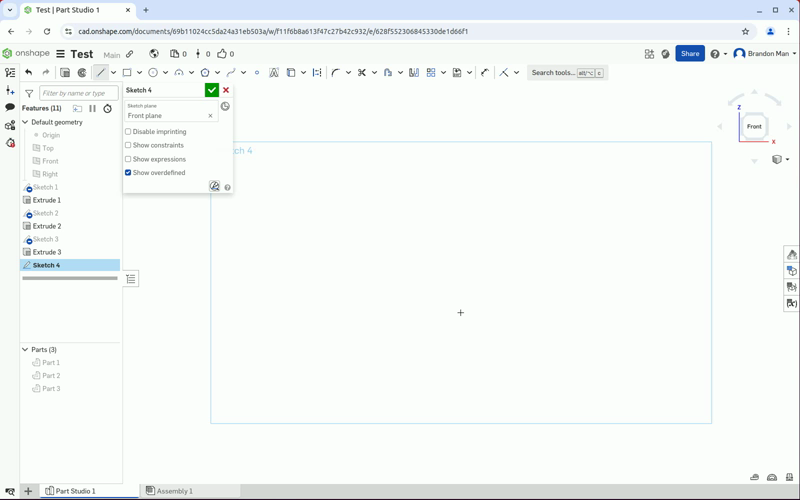
key_up(shift)
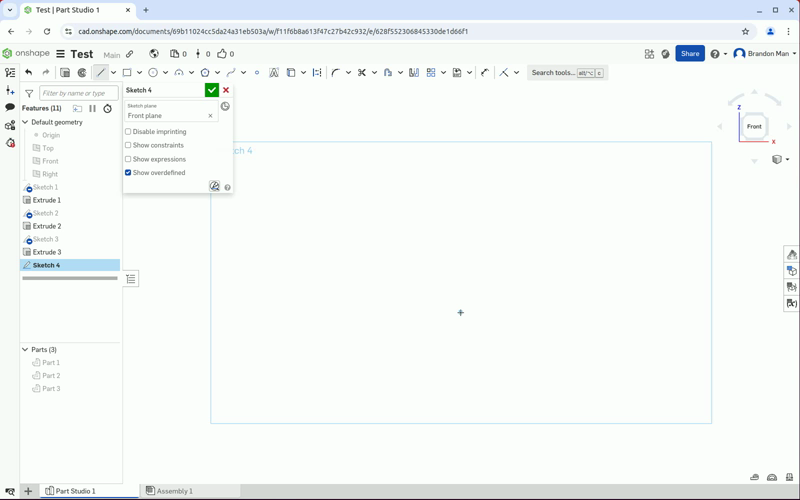
key_down(shift)
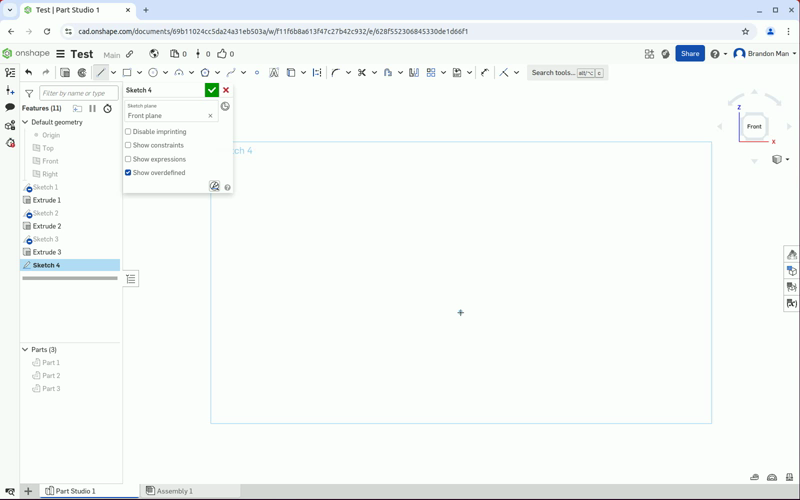
mouse_move(490, 312)
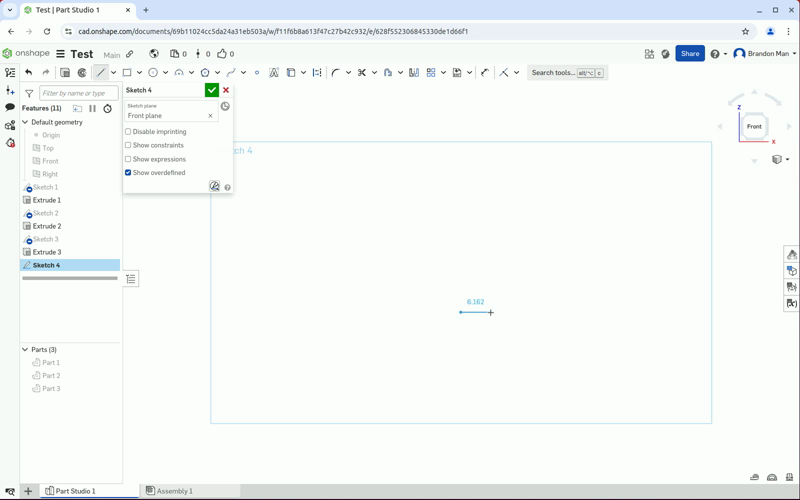
mouse_move(464, 312)
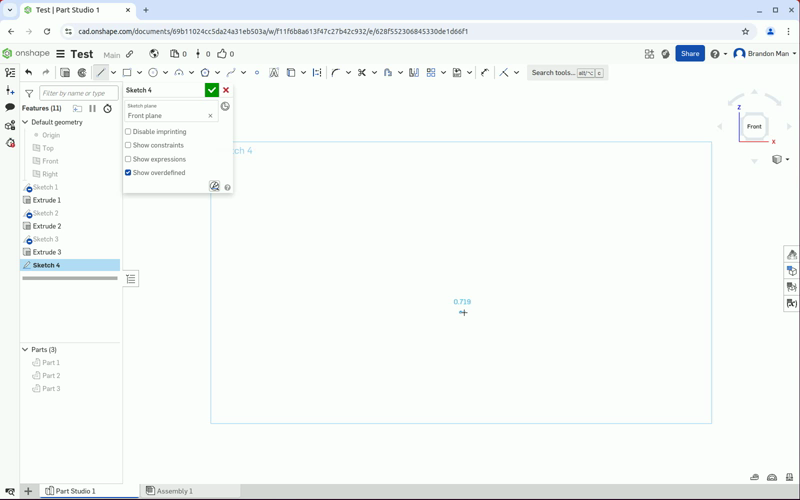
scroll(6)
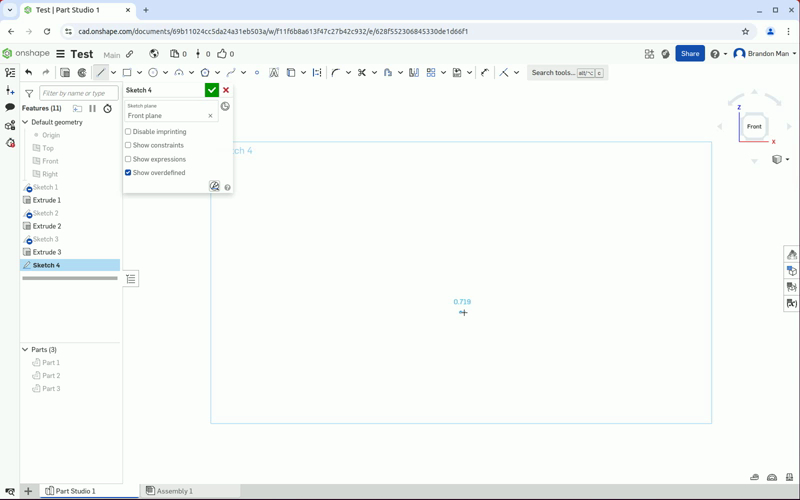
scroll(6)
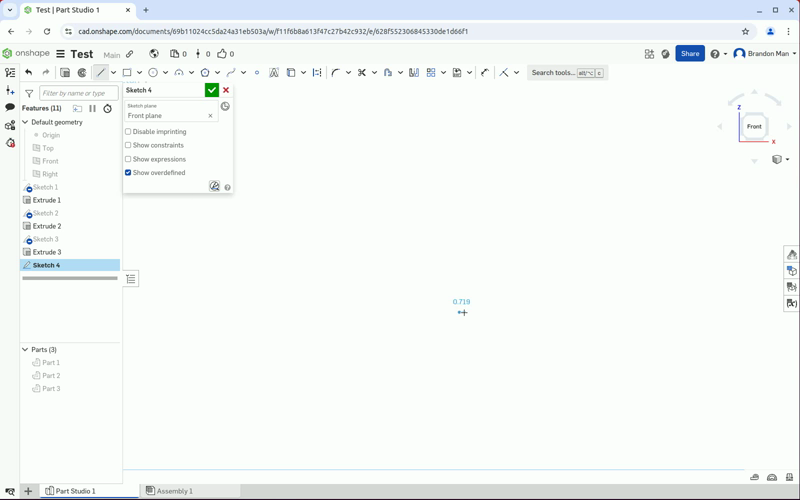
scroll(6)
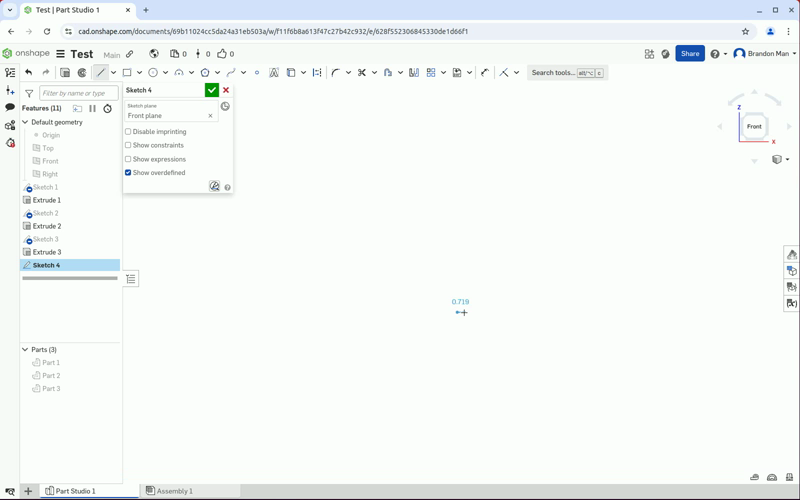
scroll(6)
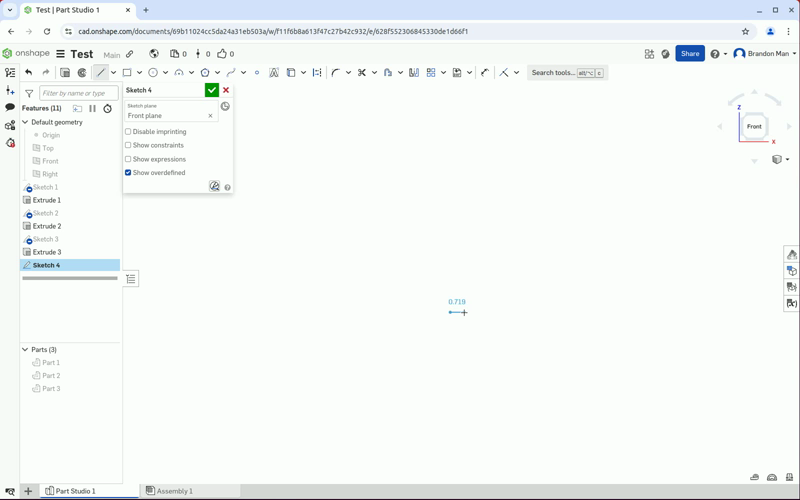
scroll(6)
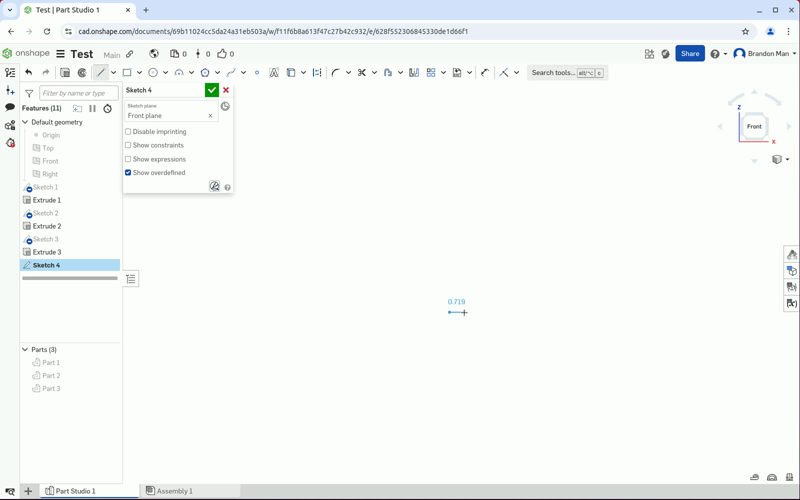
scroll(6)
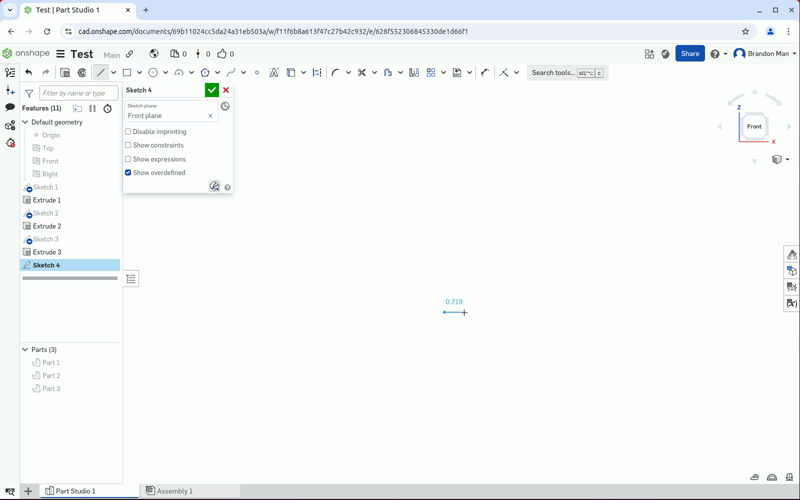
scroll(6)
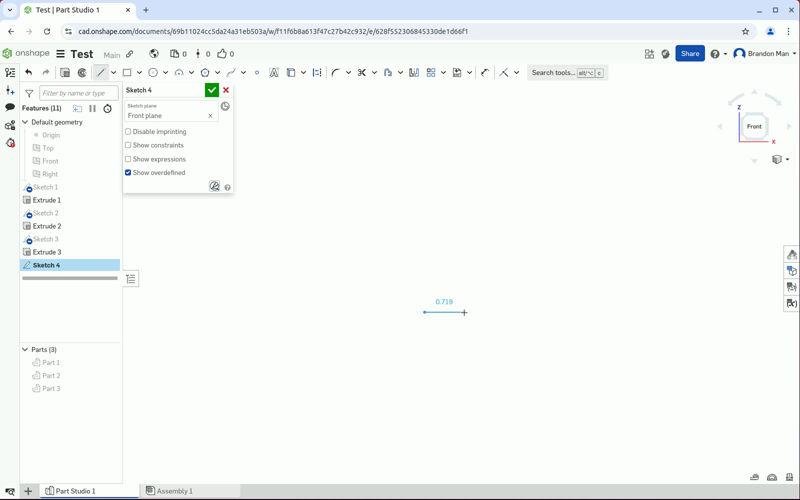
click(464, 312)
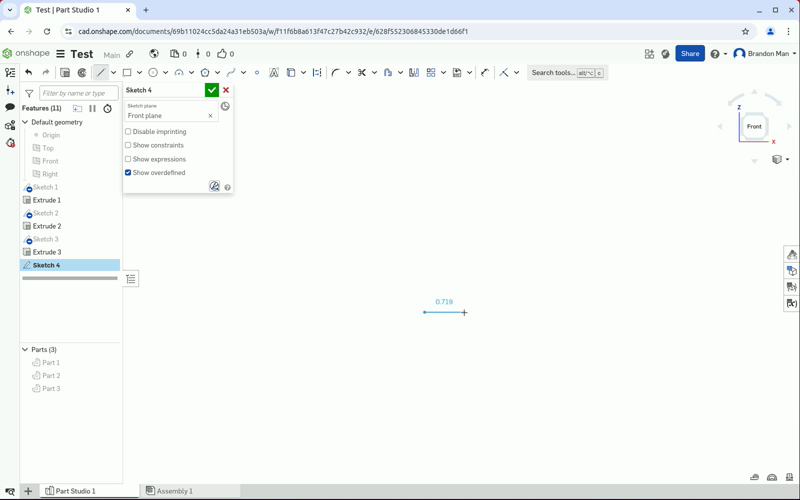
scroll(-6)
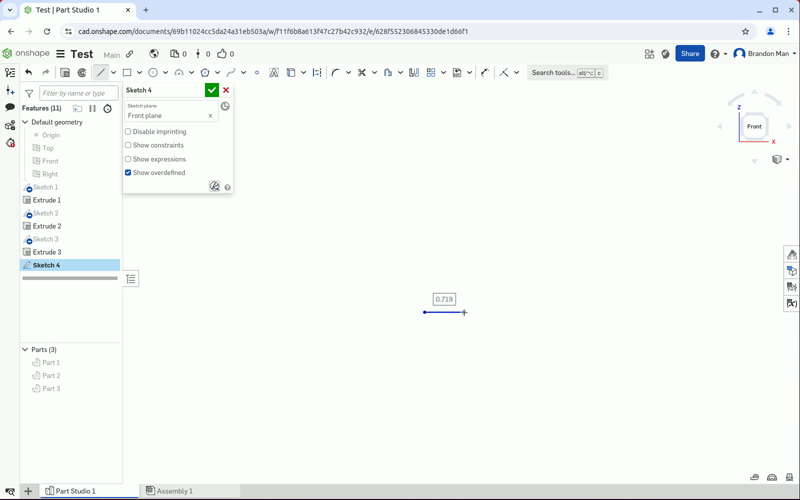
scroll(-6)
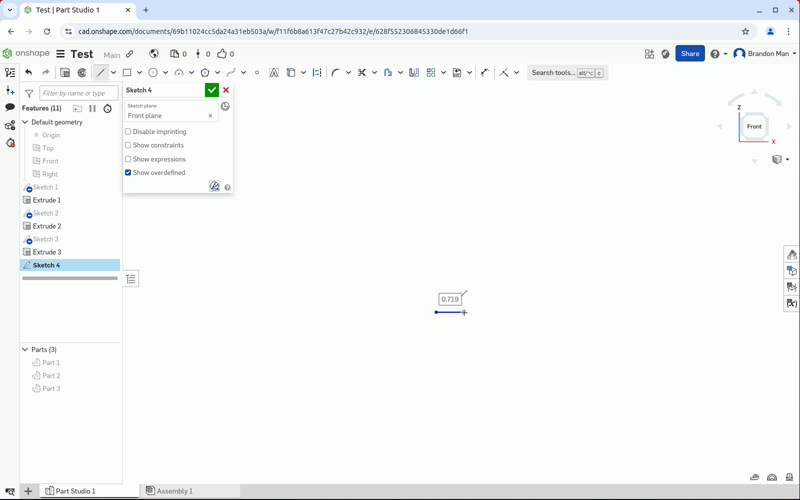
scroll(-6)
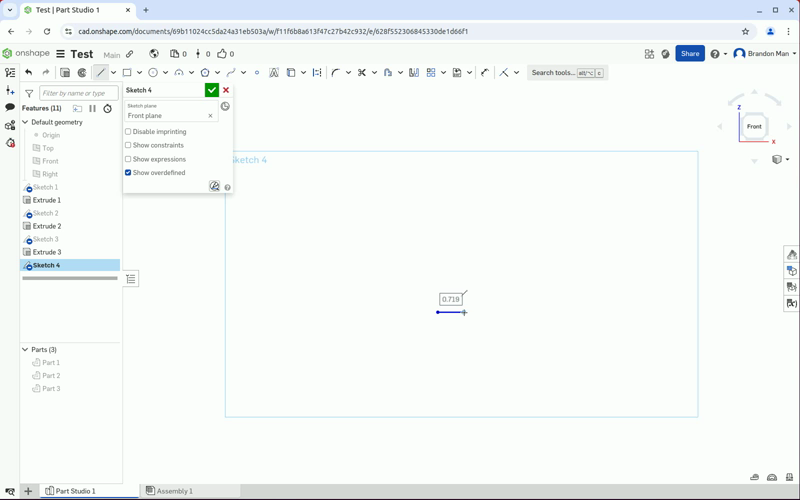
scroll(-6)
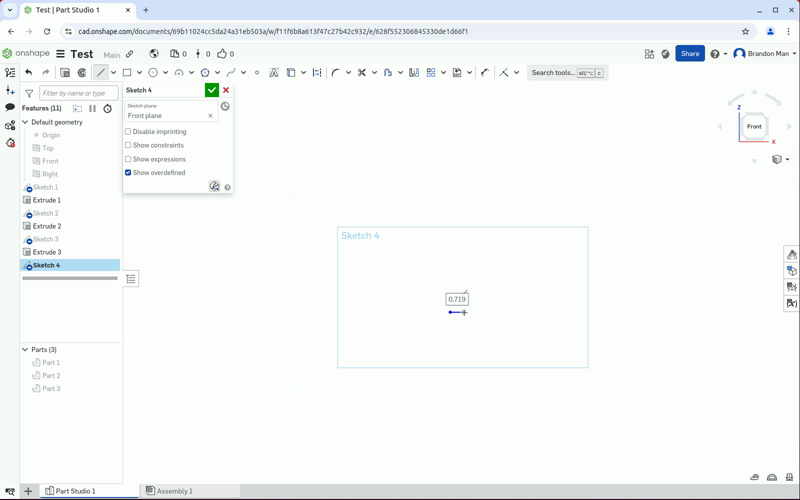
scroll(-6)
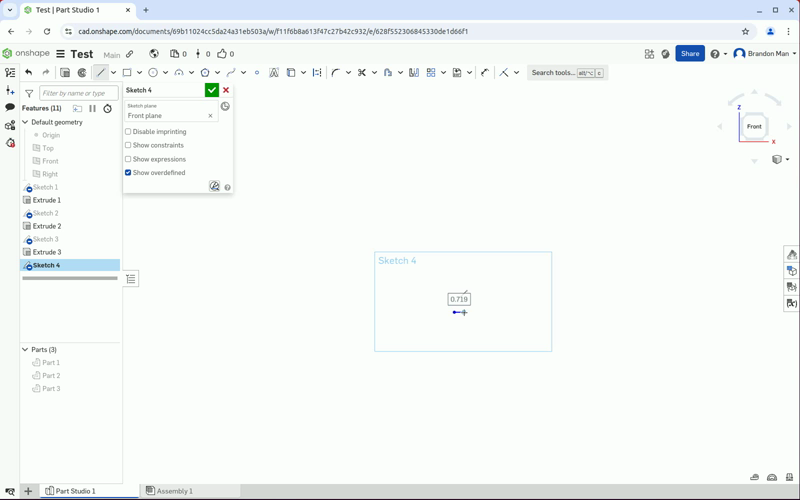
scroll(-6)
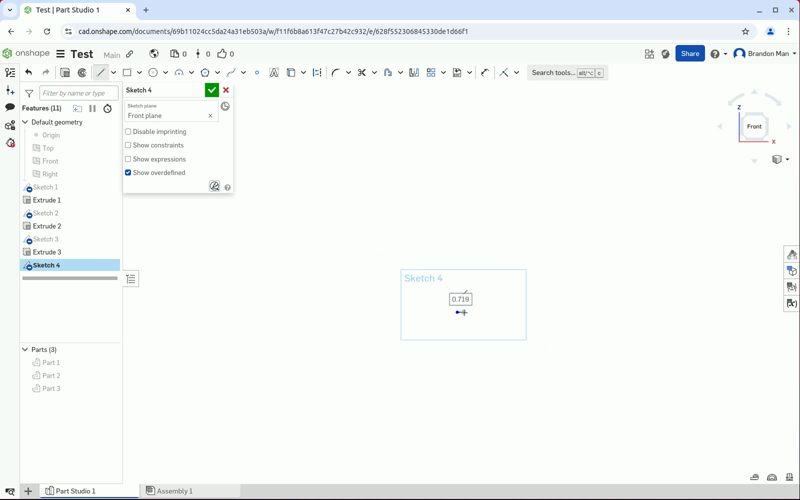
scroll(-6)
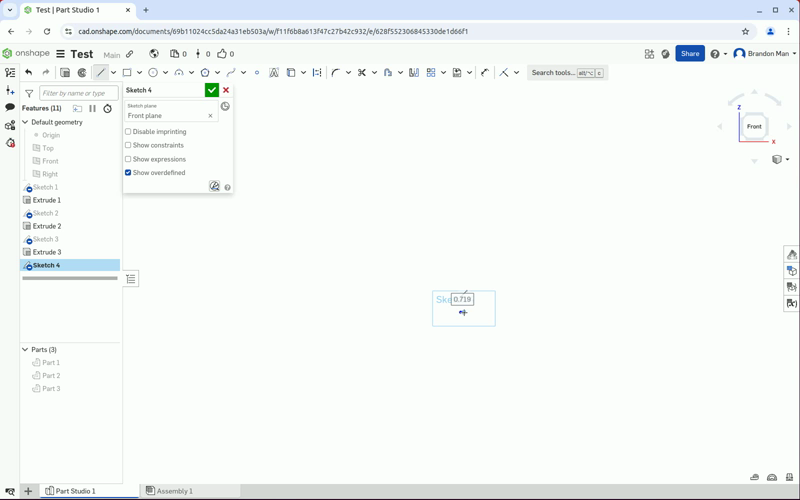
key_up(shift)
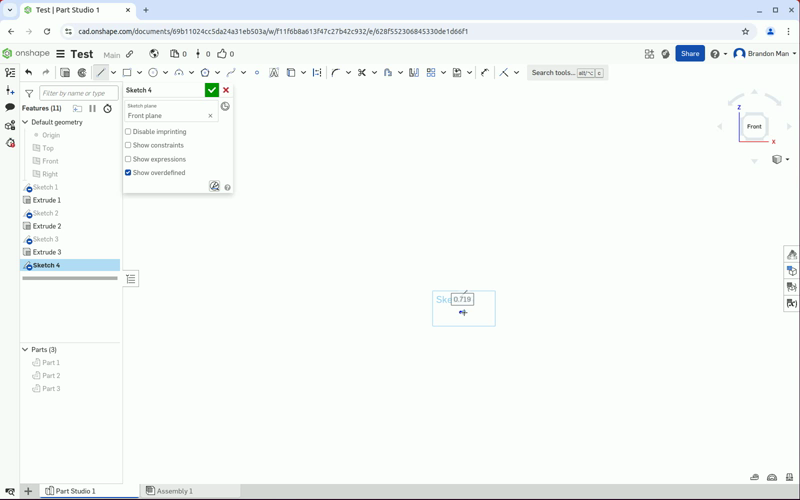
key(esc)
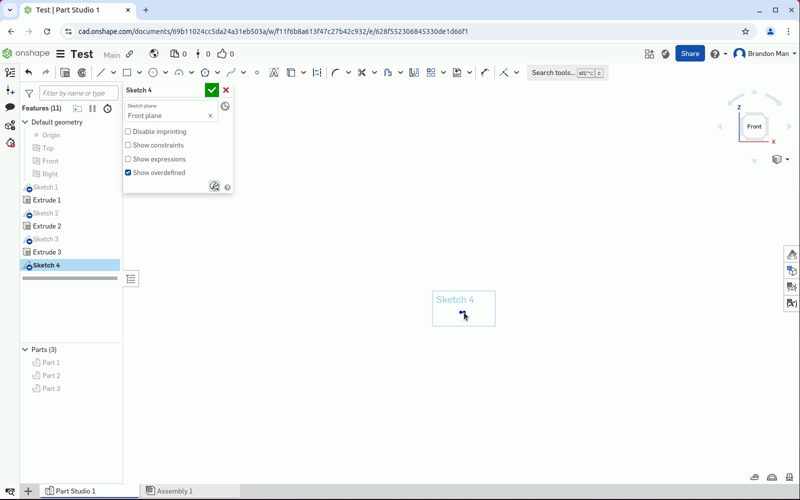
key(a)
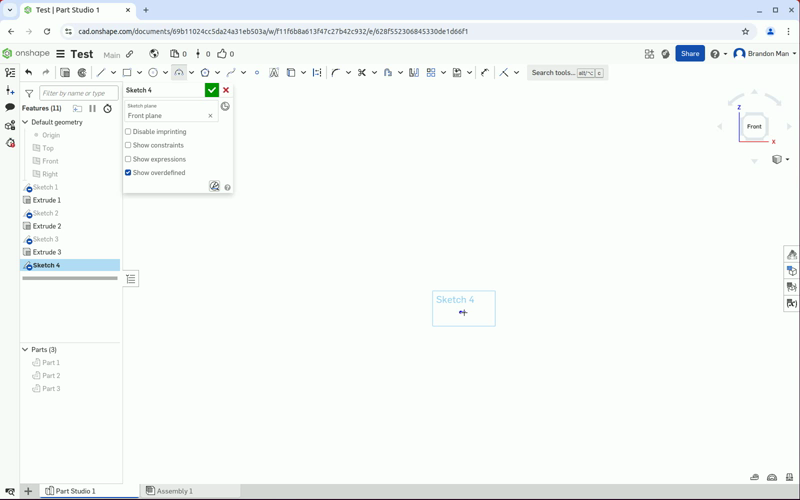
mouse_move(464, 312)
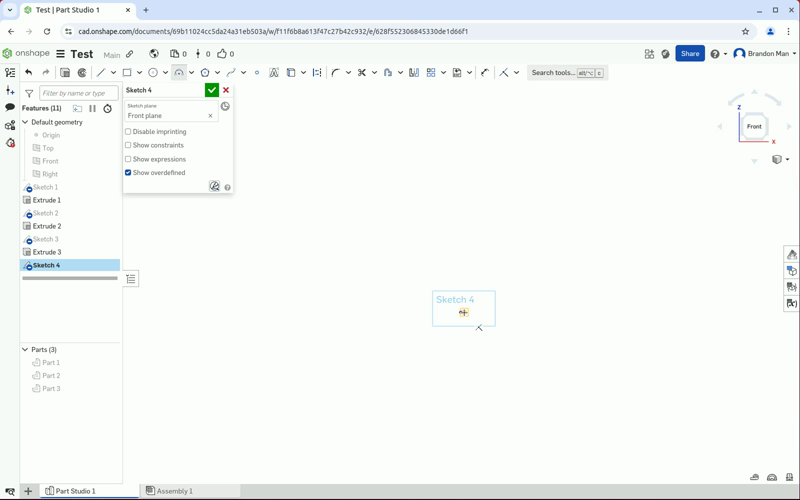
scroll(6)
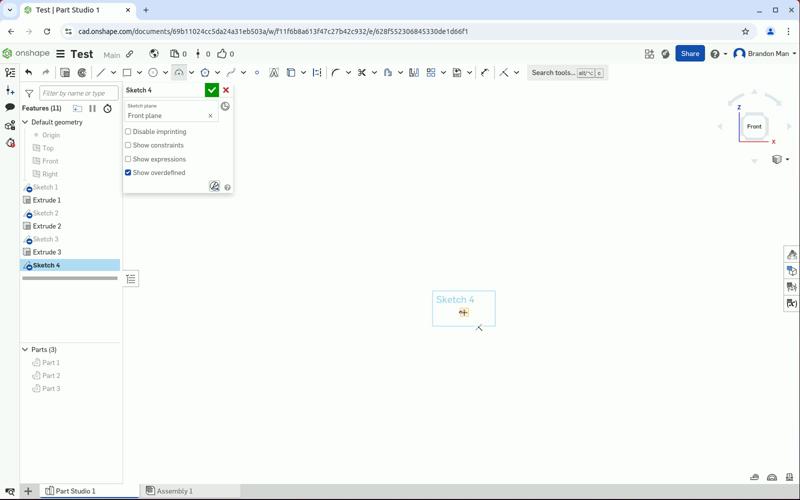
scroll(6)
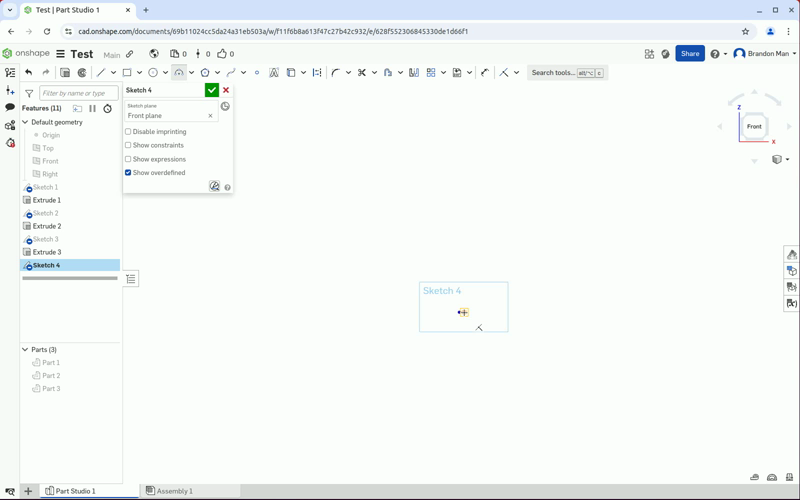
scroll(6)
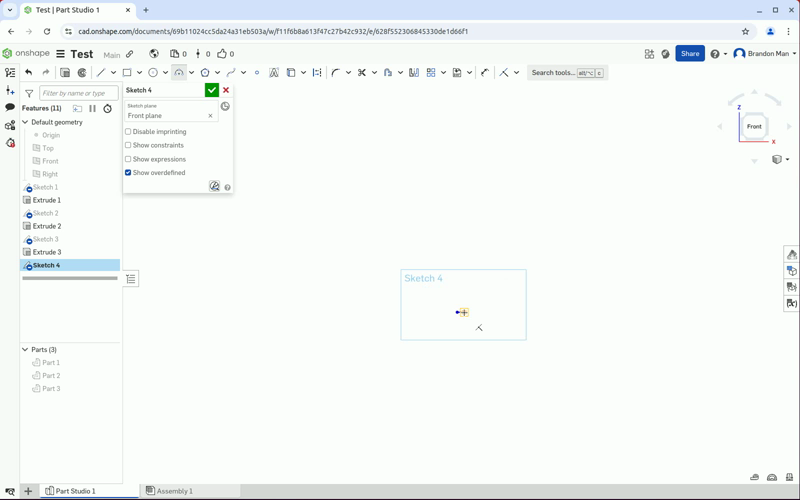
scroll(6)
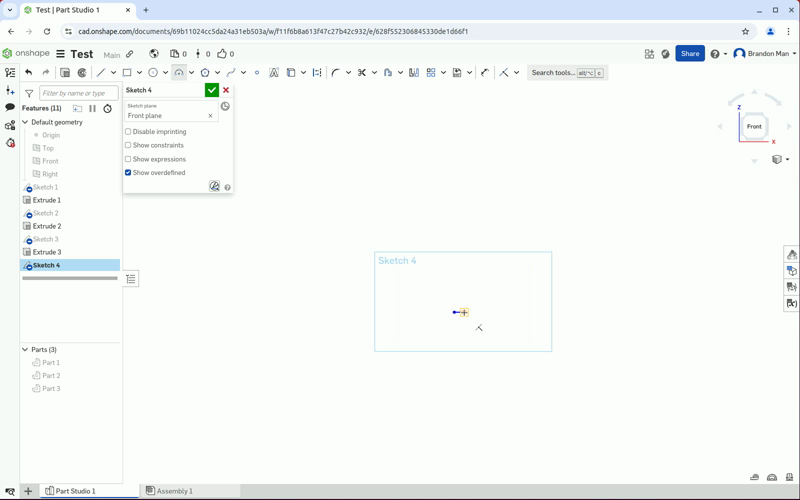
scroll(6)
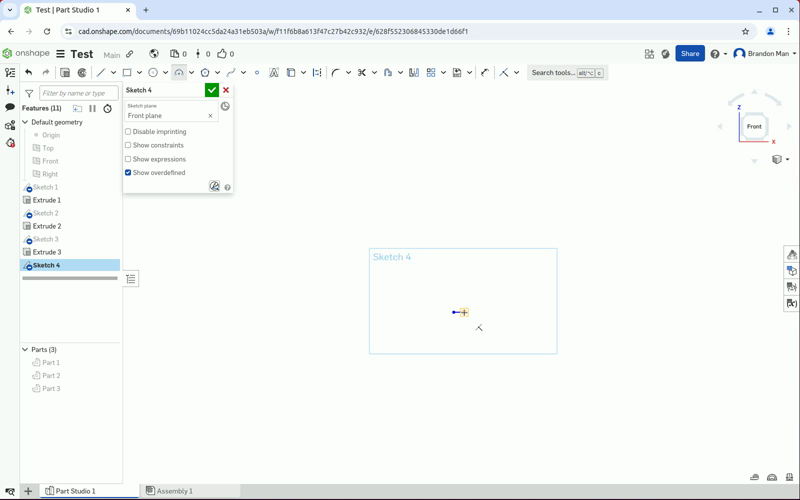
scroll(6)
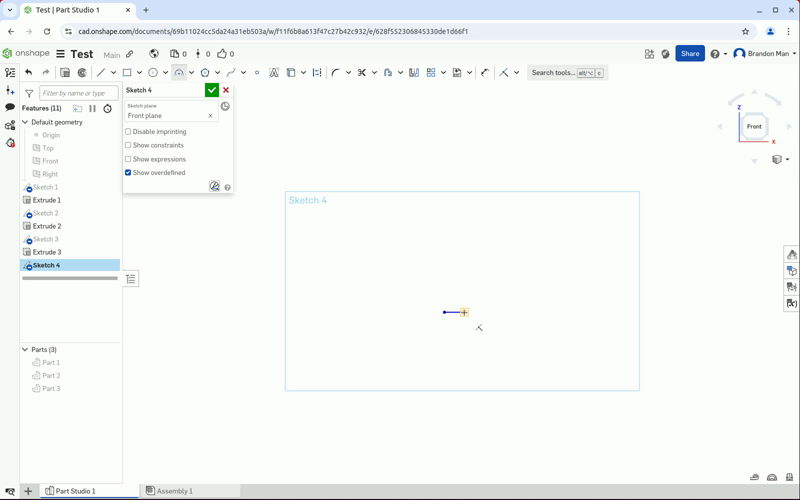
scroll(6)
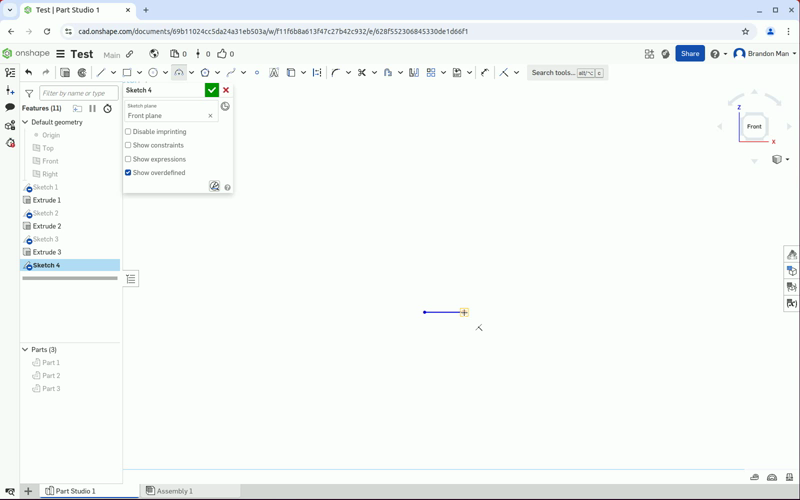
click(464, 312)
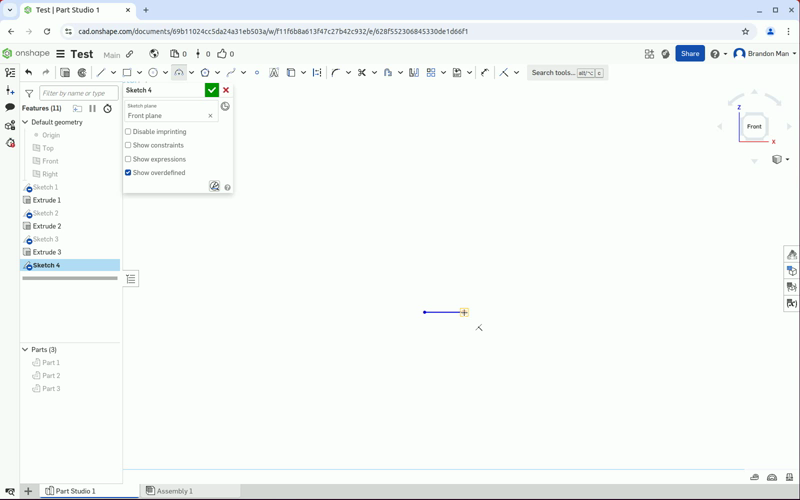
scroll(-6)
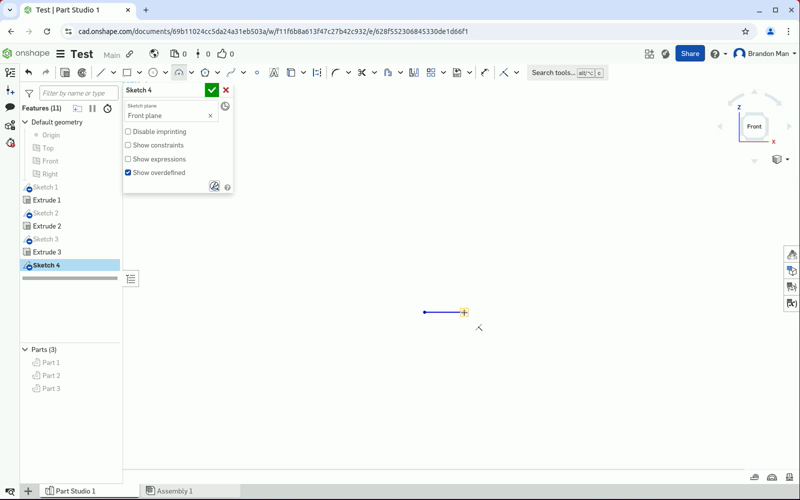
scroll(-6)
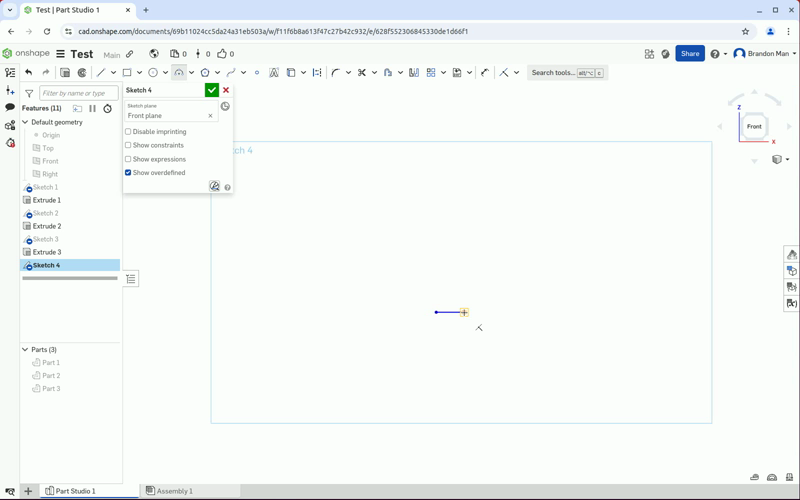
scroll(-6)
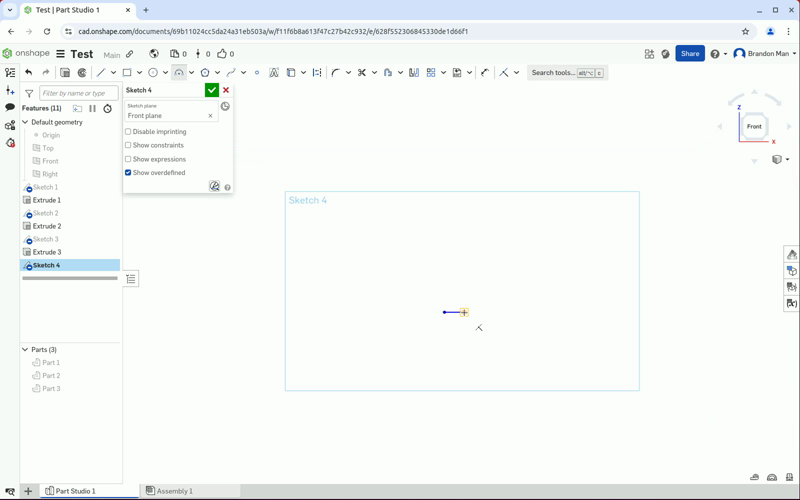
scroll(-6)
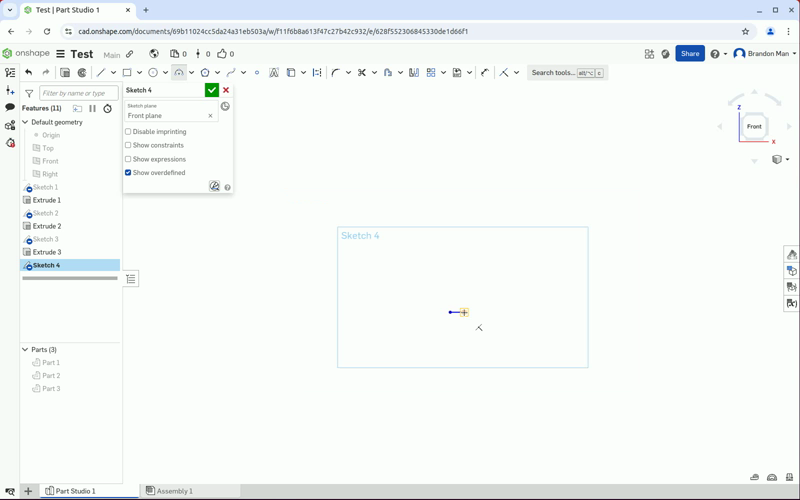
scroll(-6)
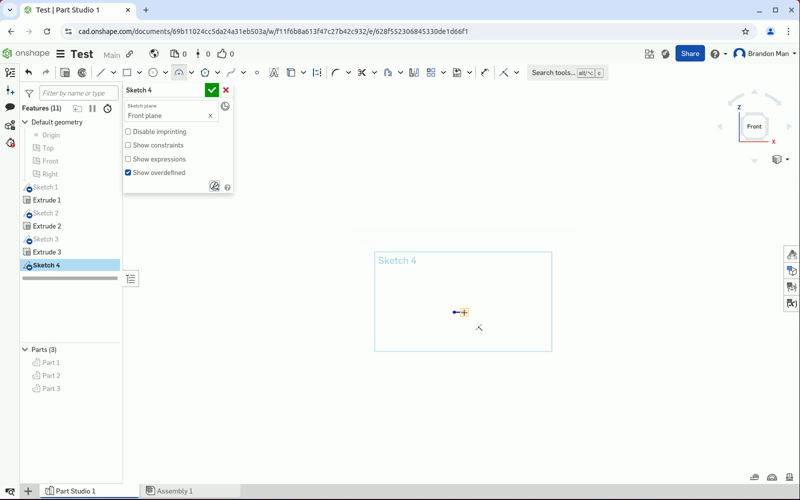
scroll(-6)
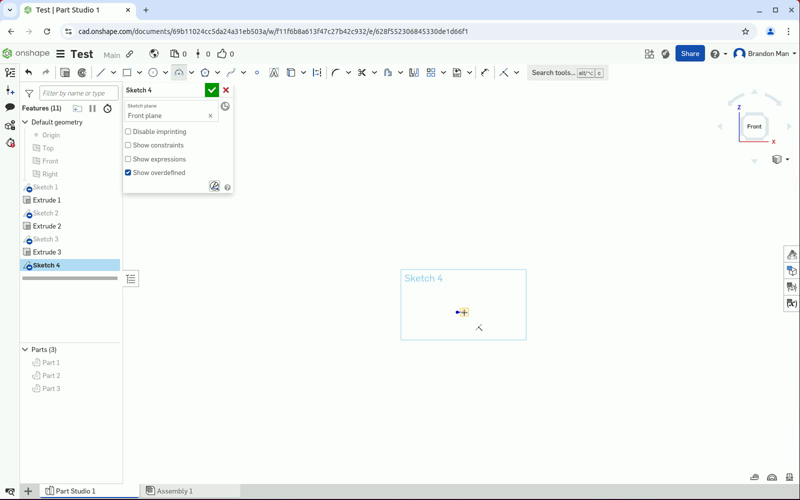
scroll(-6)
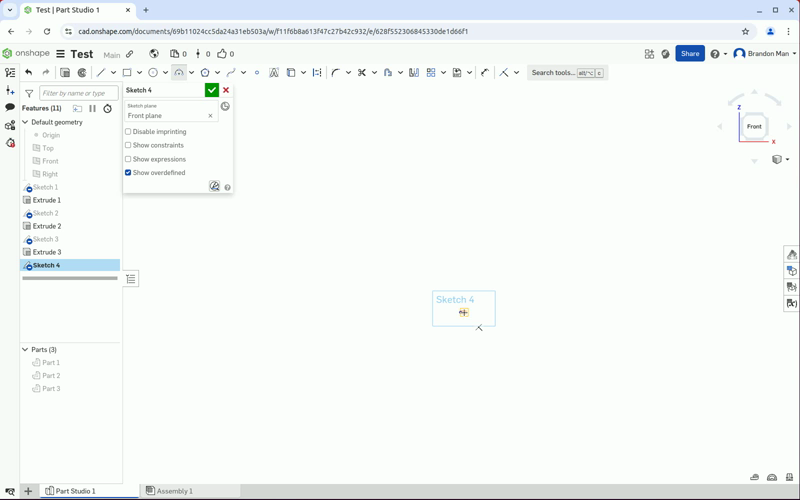
key_down(shift)
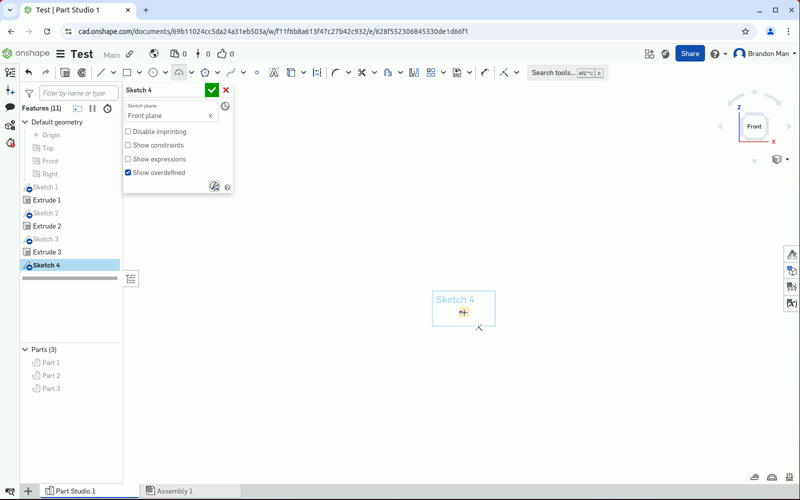
mouse_move(460, 252)
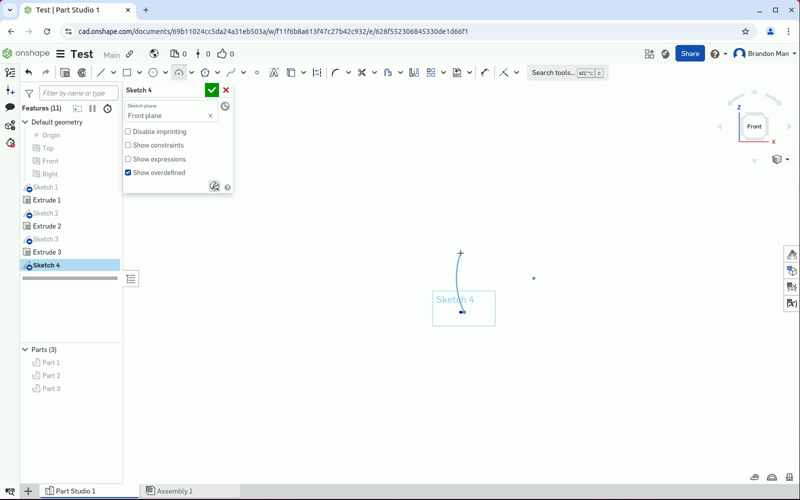
click(460, 252)
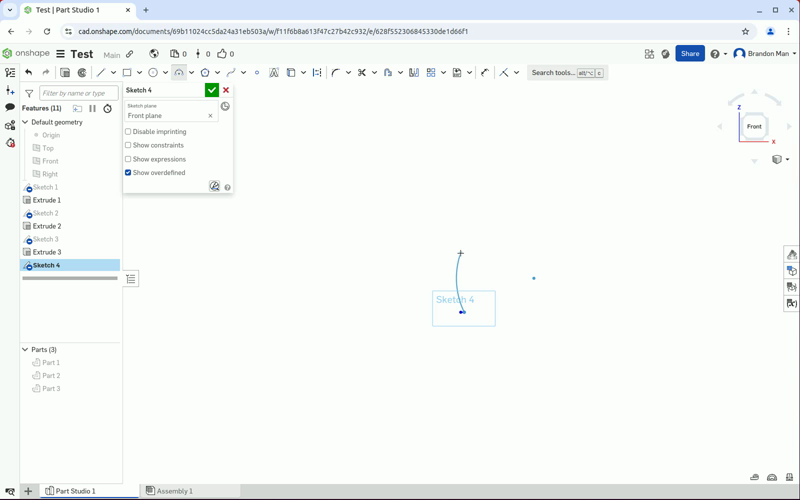
mouse_move(490, 280)
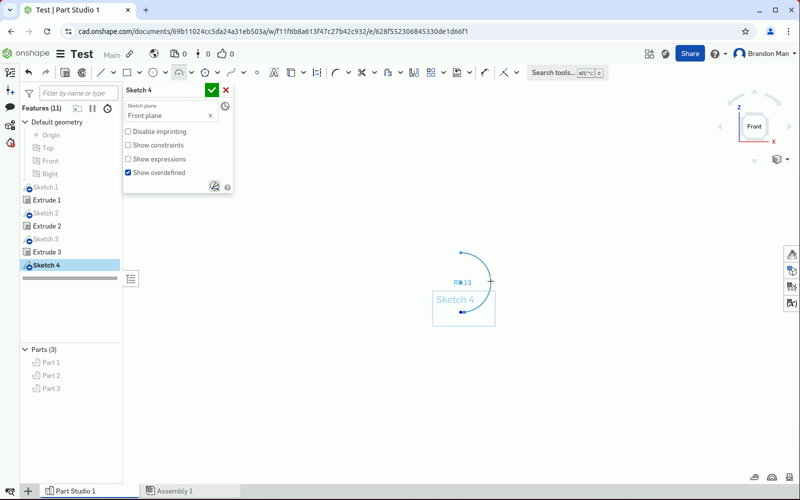
click(490, 280)
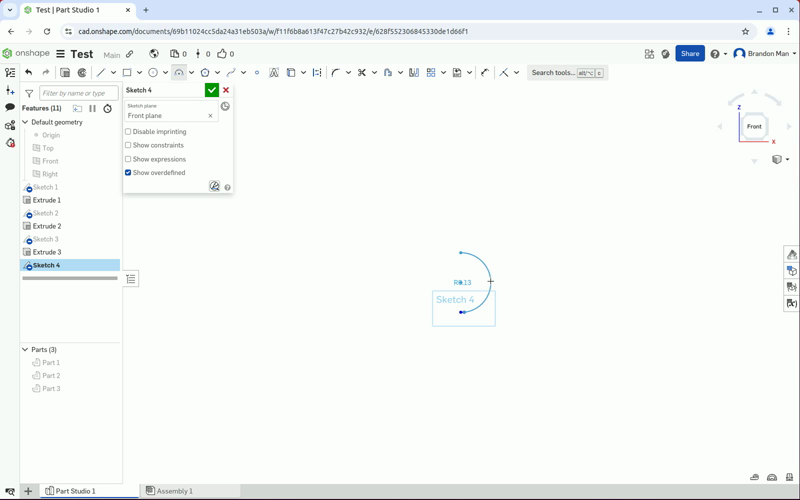
key_up(shift)
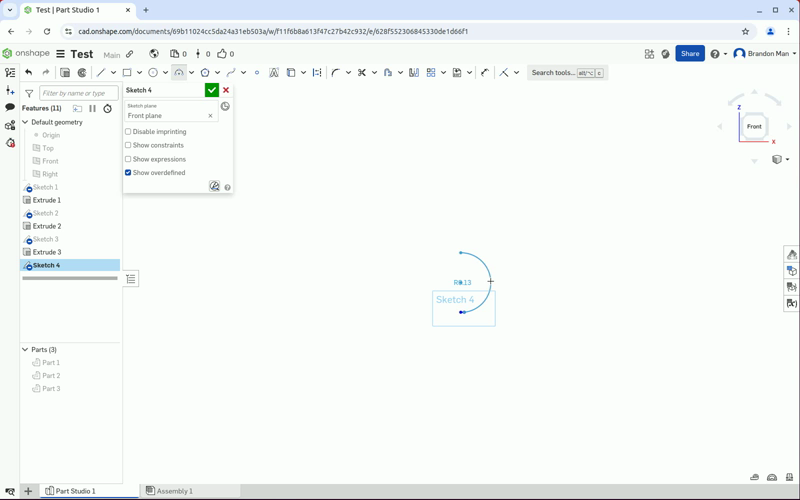
key(esc)
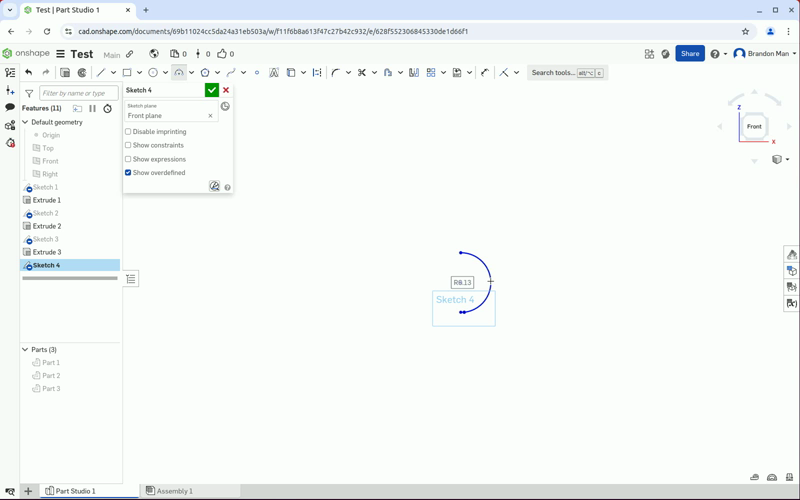
key(l)
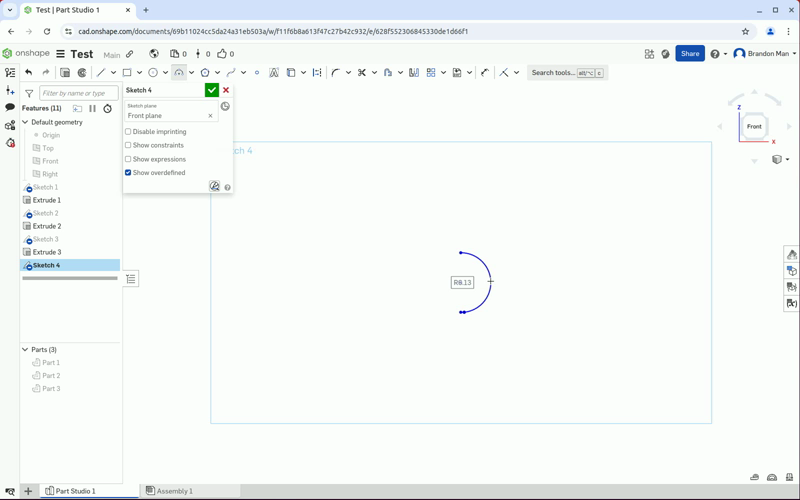
mouse_move(460, 252)
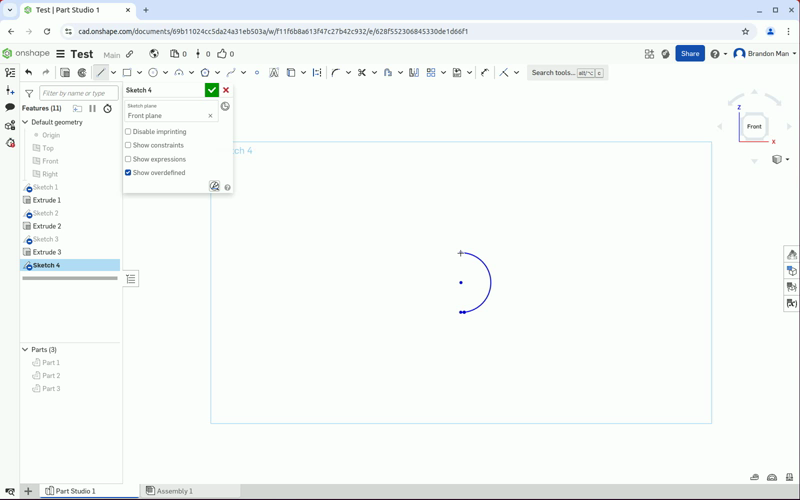
click(460, 252)
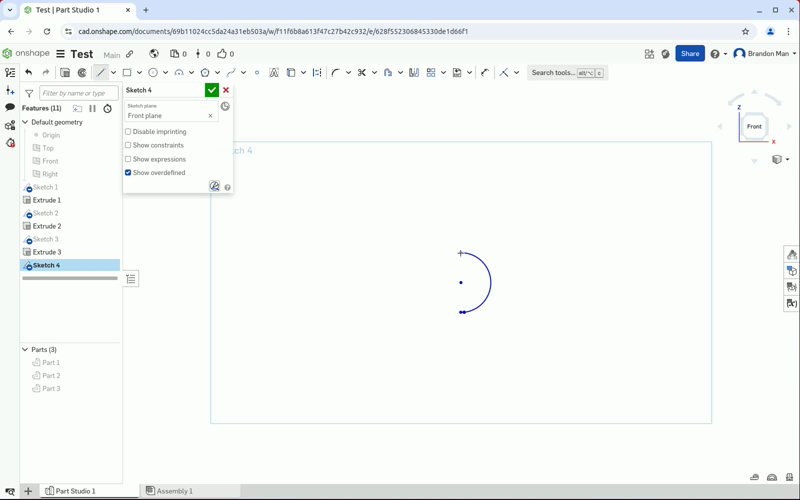
key_down(shift)
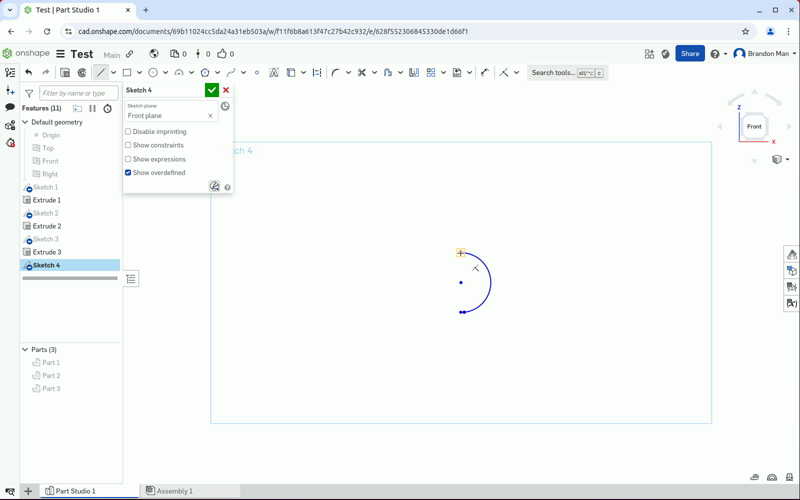
mouse_move(490, 252)
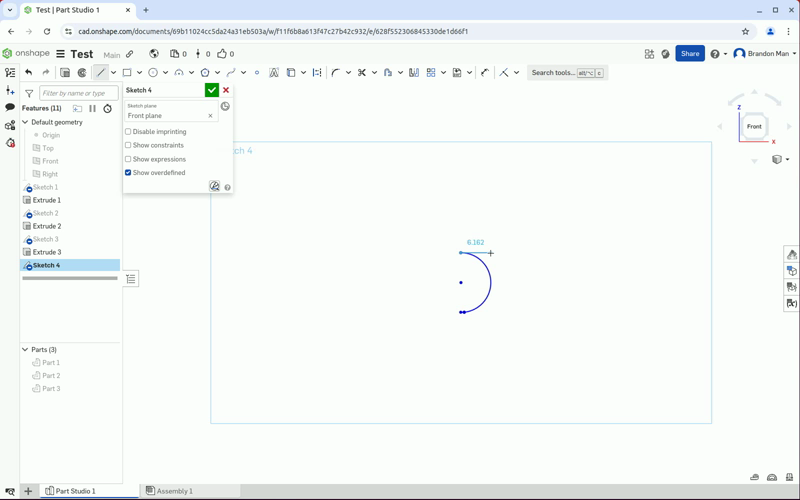
mouse_move(460, 261)
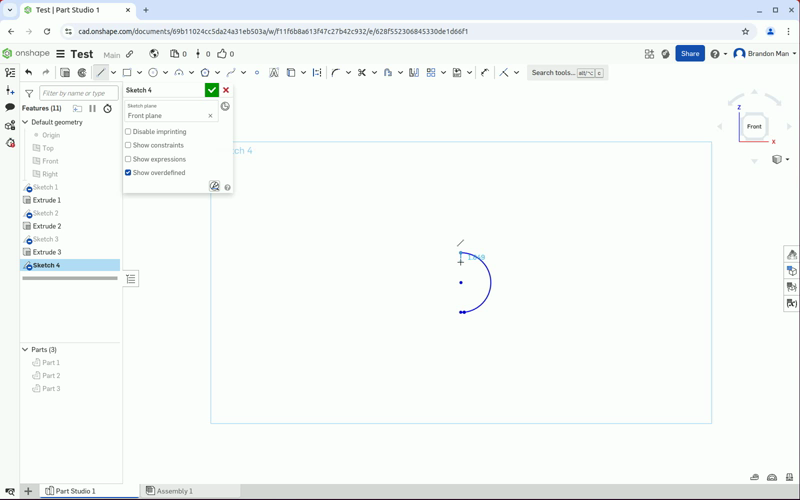
click(460, 261)
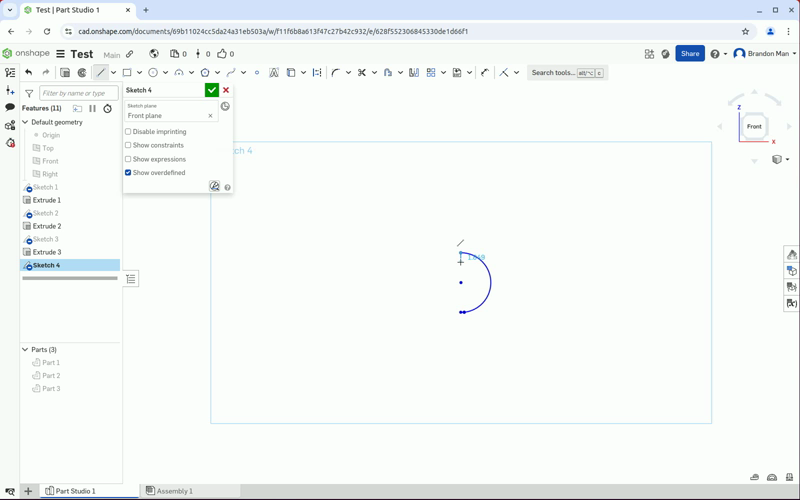
key_up(shift)
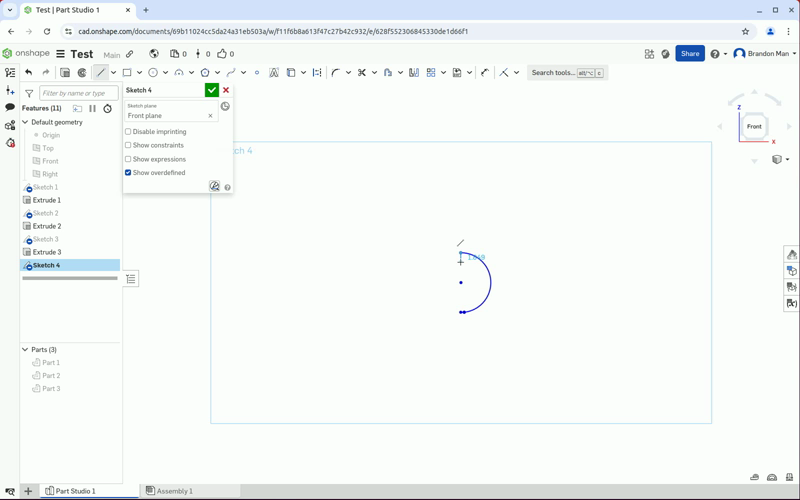
key(esc)
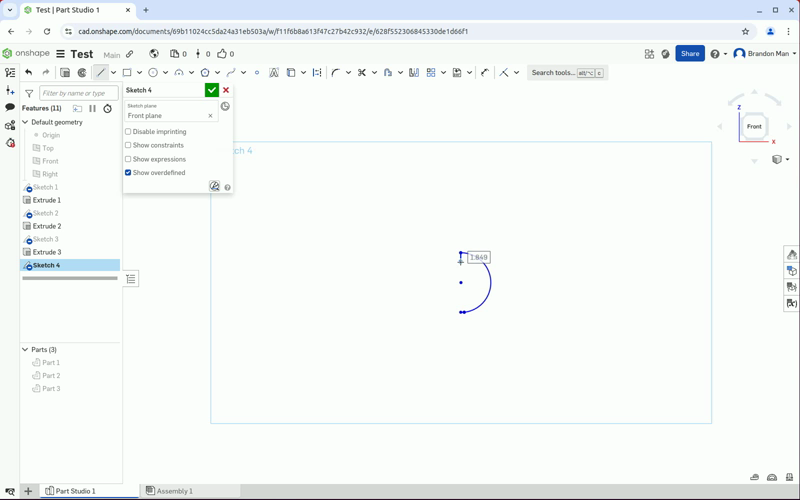
key(a)
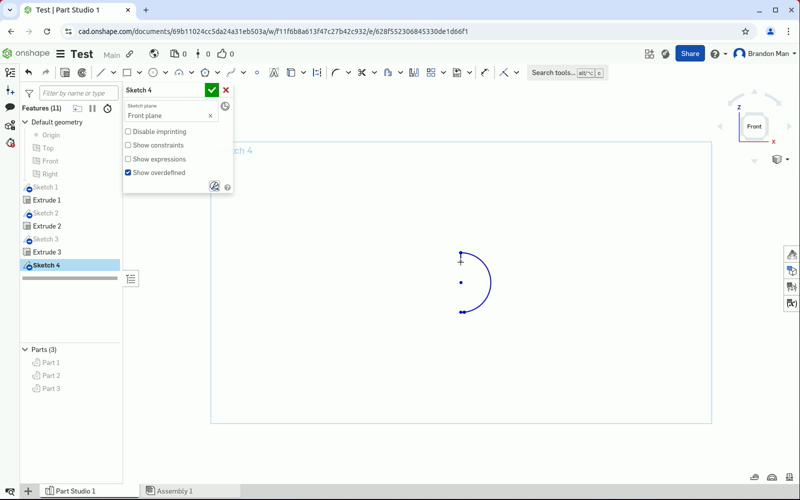
mouse_move(460, 261)
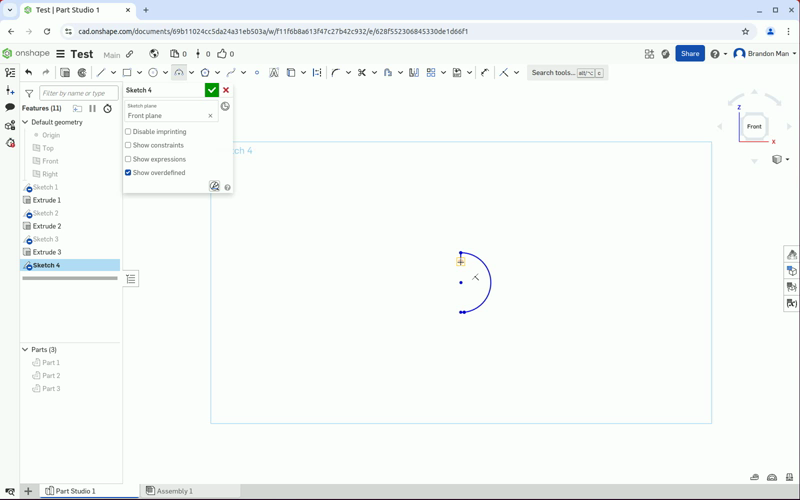
click(460, 261)
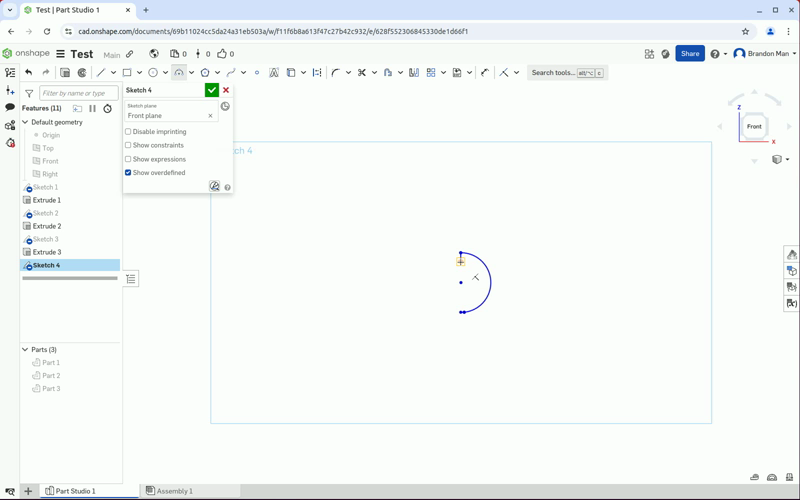
key_down(shift)
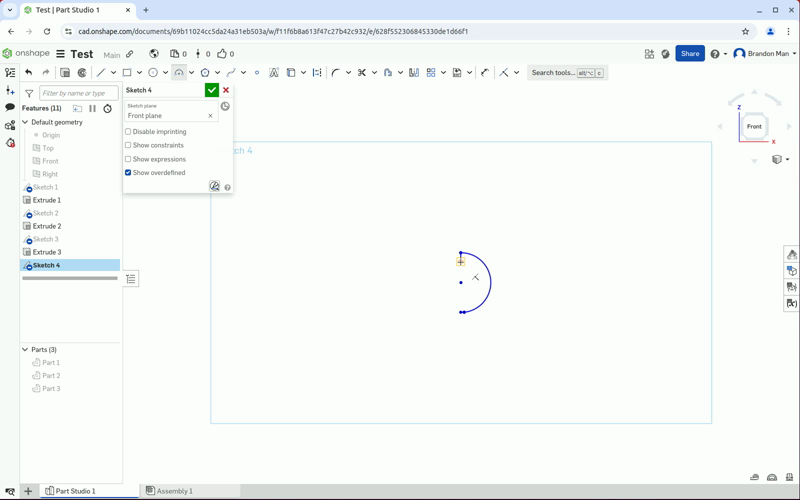
mouse_move(460, 303)
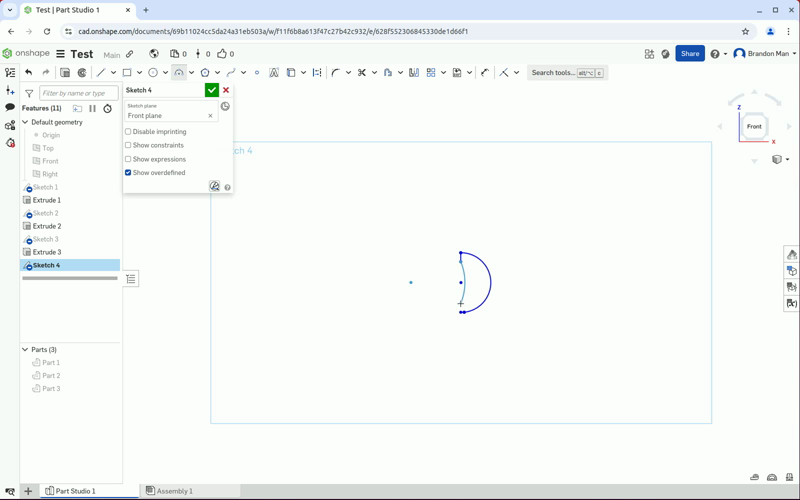
click(460, 303)
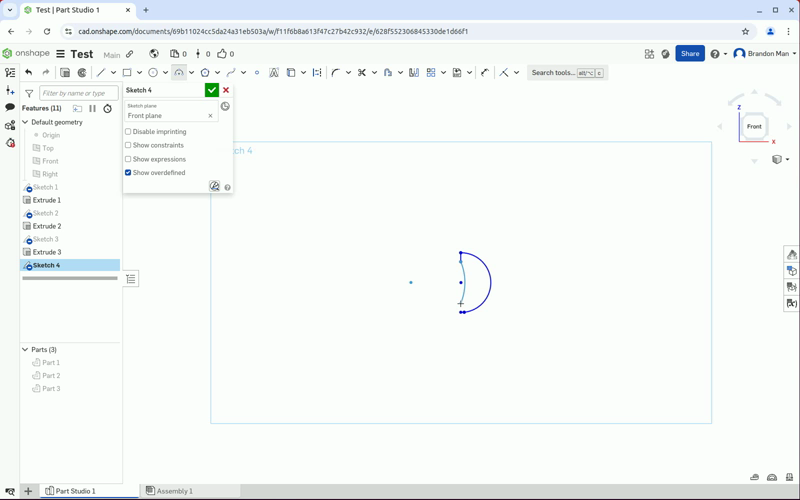
mouse_move(481, 282)
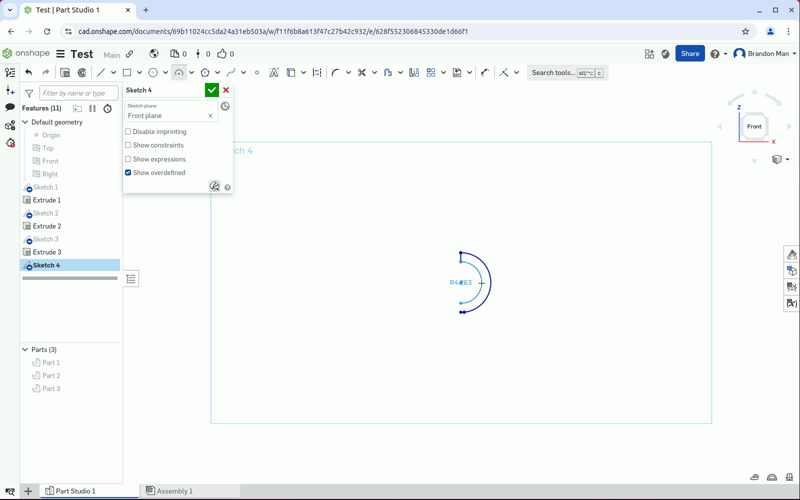
click(481, 282)
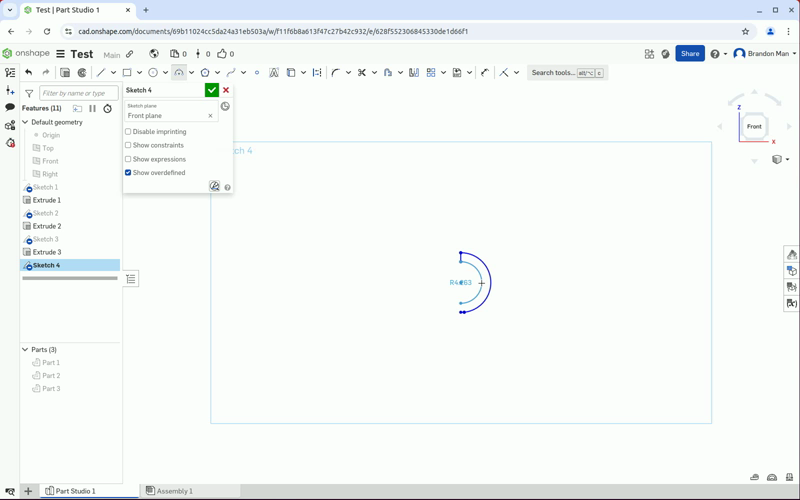
key_up(shift)
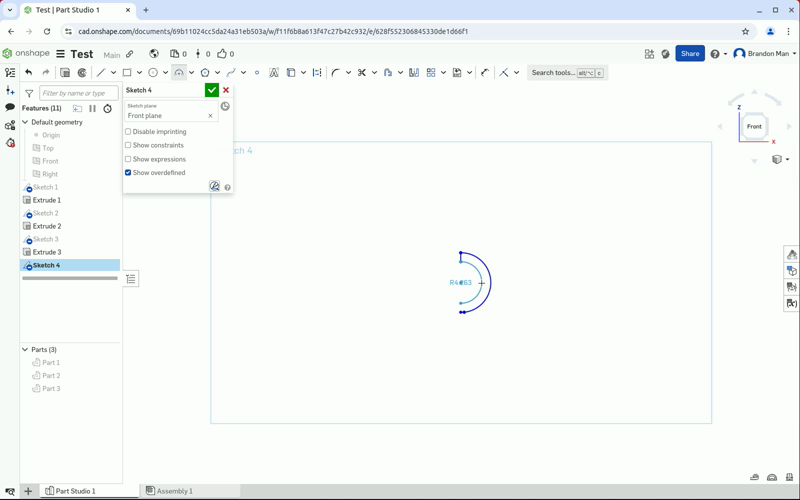
key(esc)
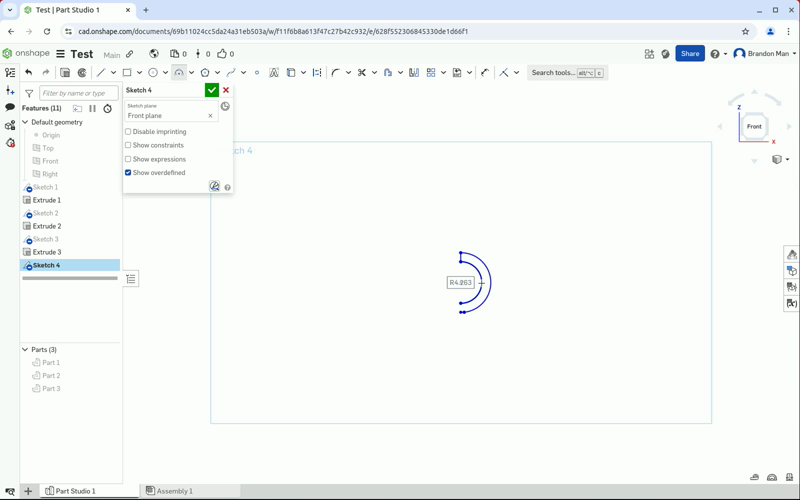
key(l)
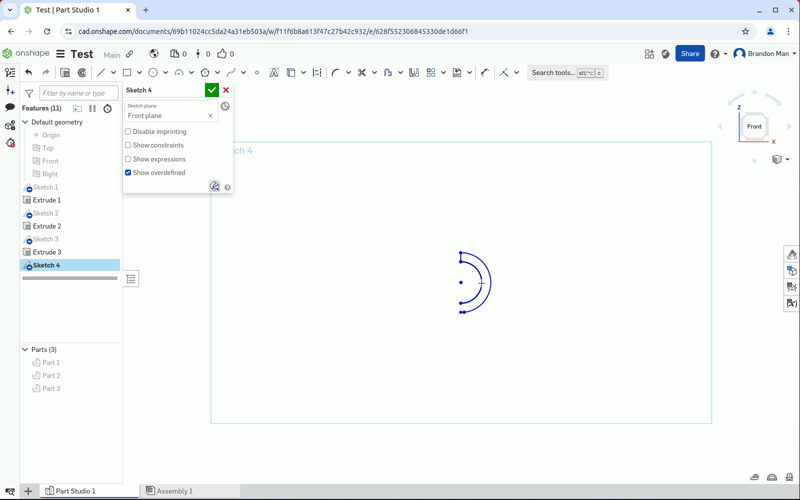
mouse_move(460, 303)
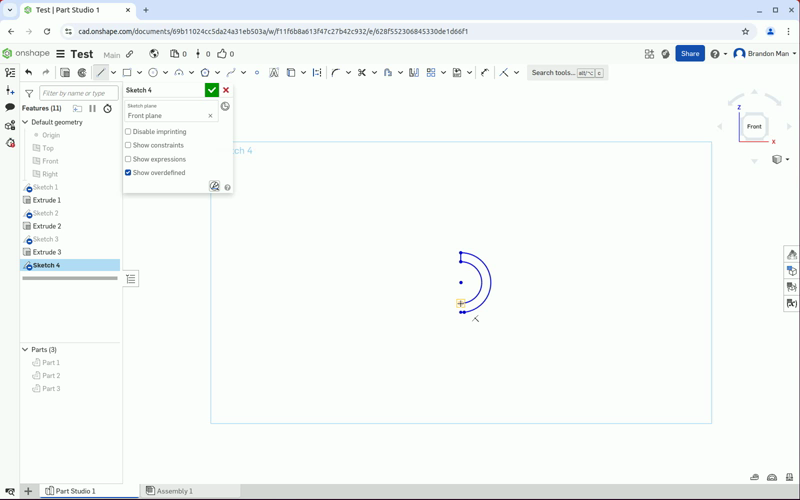
click(460, 303)
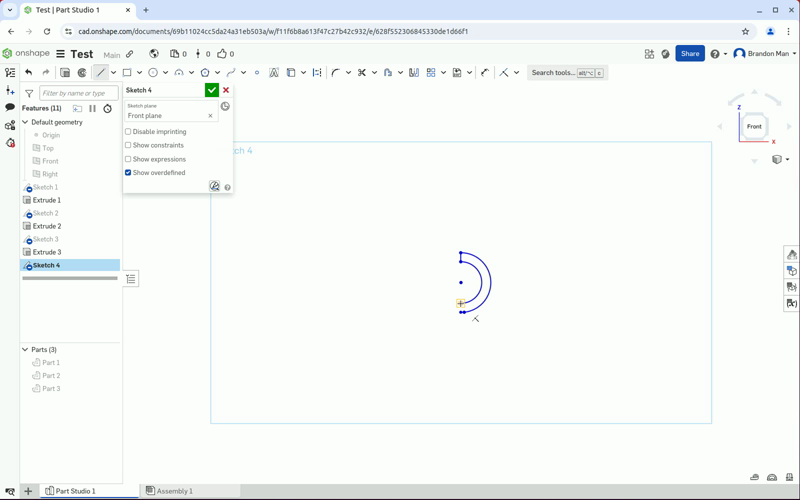
mouse_move(490, 303)
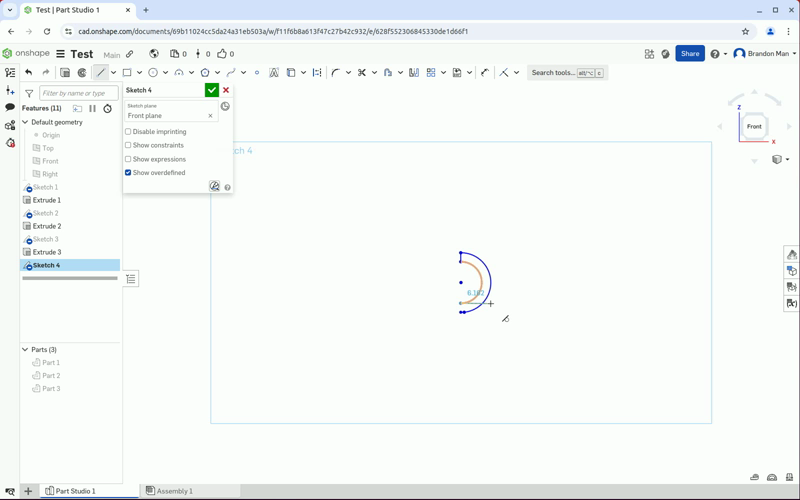
key_down(shift)
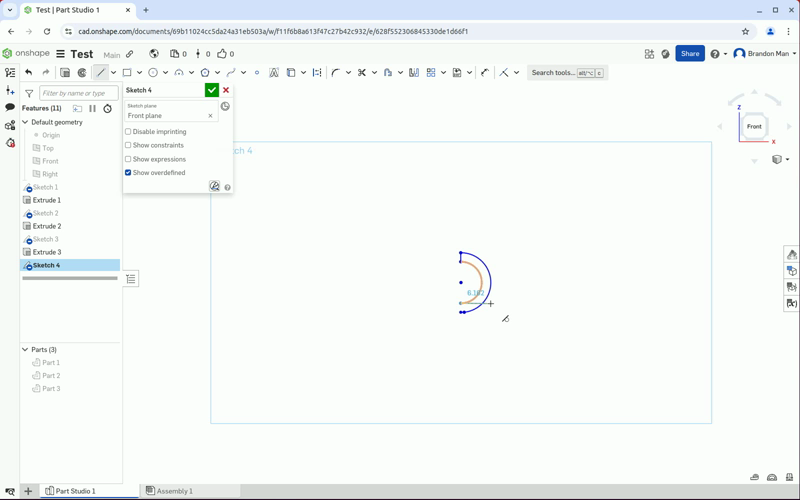
mouse_move(460, 312)
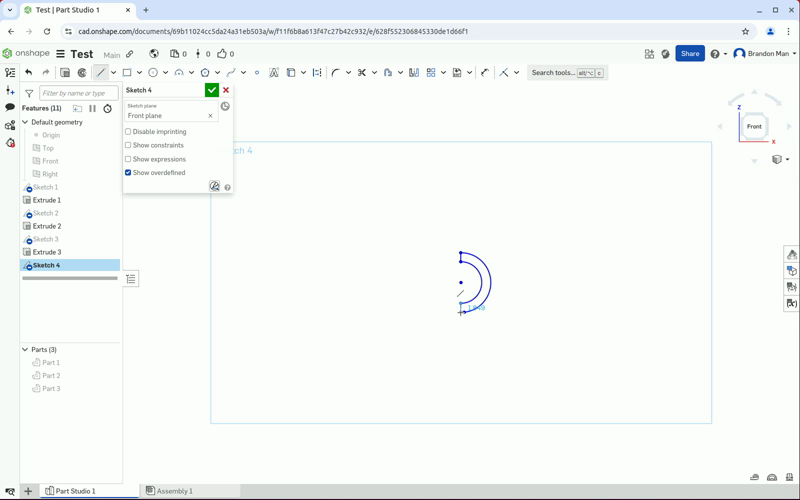
scroll(6)
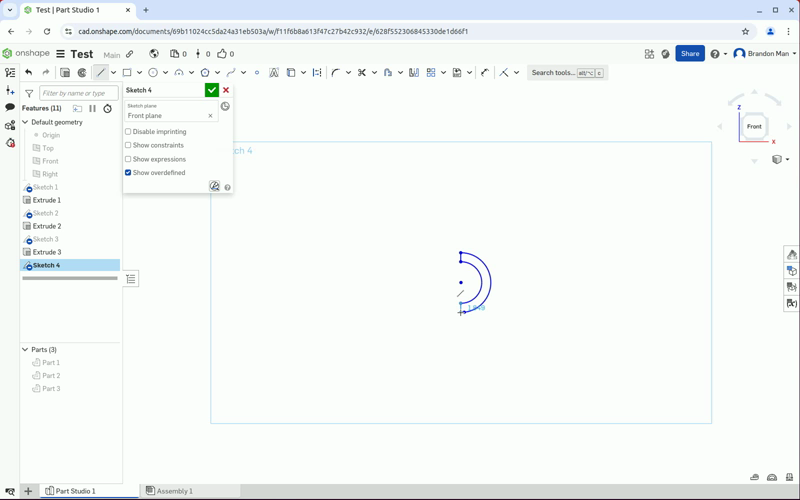
scroll(6)
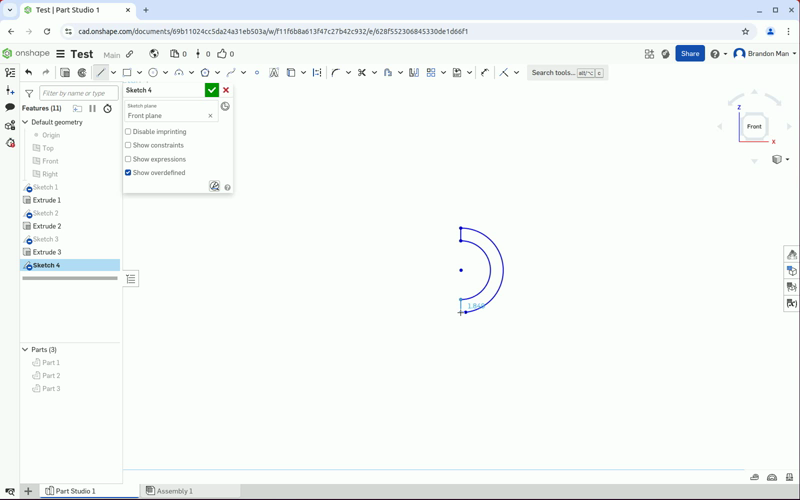
scroll(6)
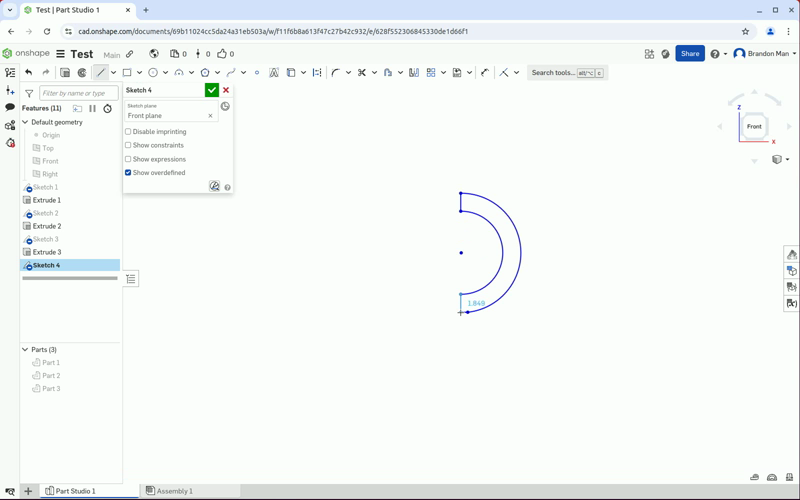
scroll(6)
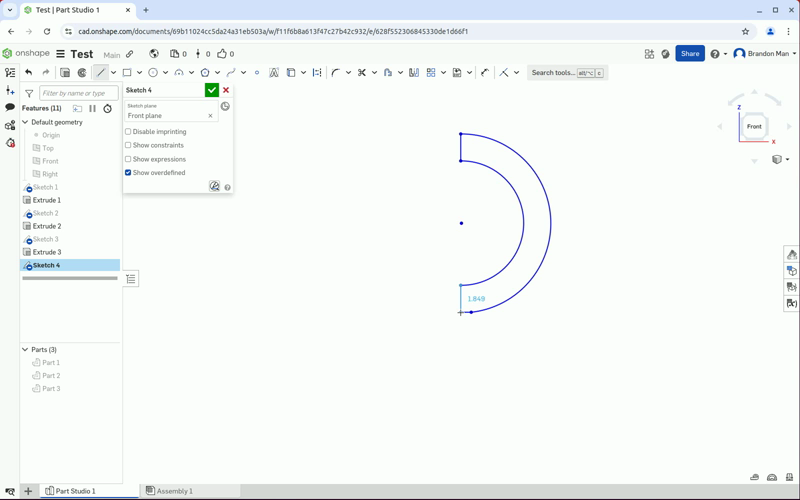
scroll(6)
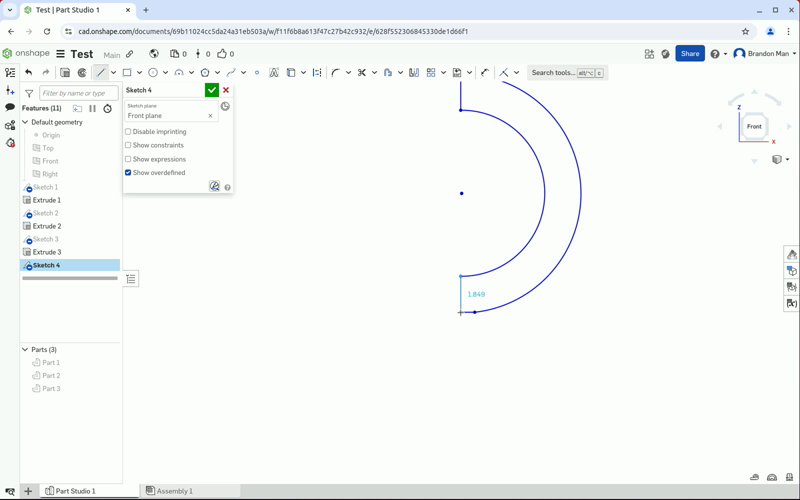
scroll(6)
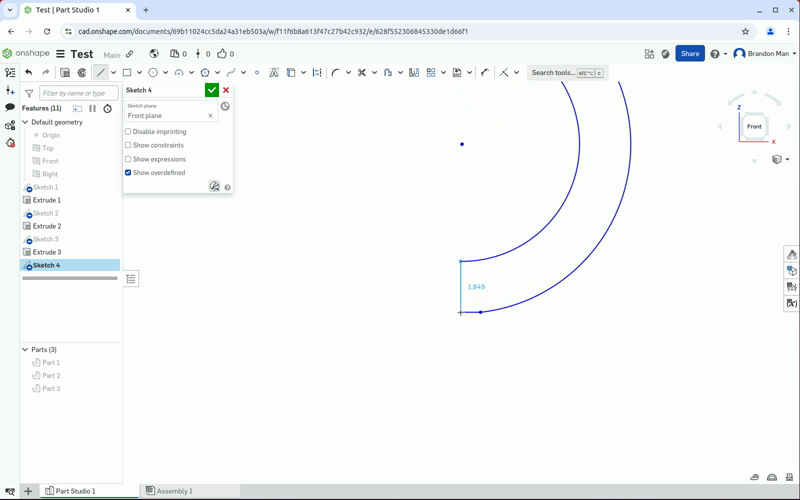
scroll(6)
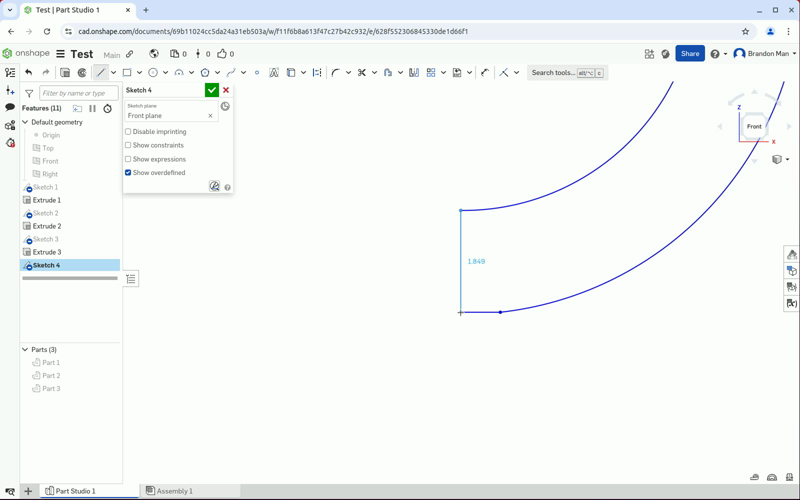
key_up(shift)
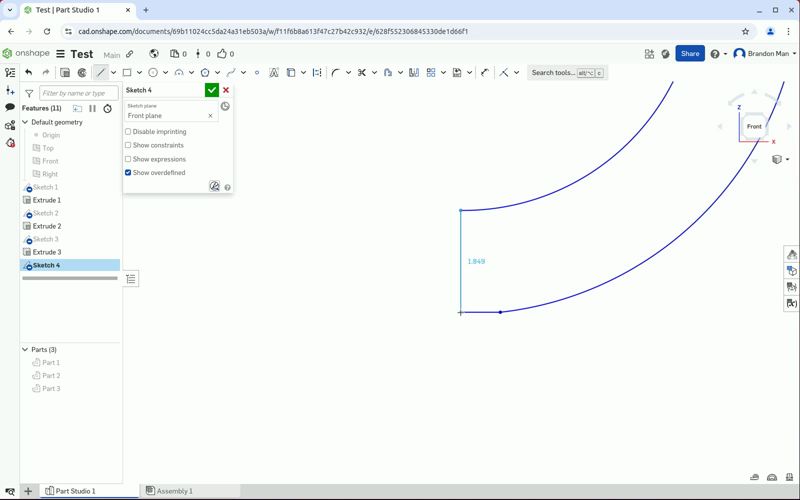
click(460, 312)
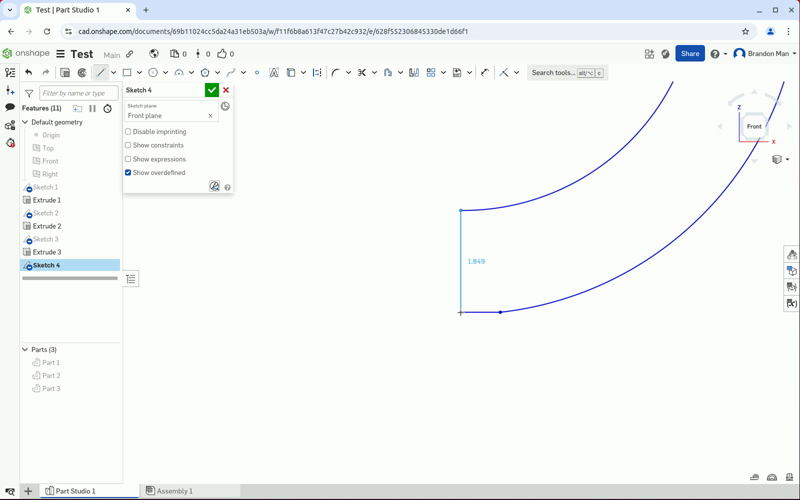
scroll(-6)
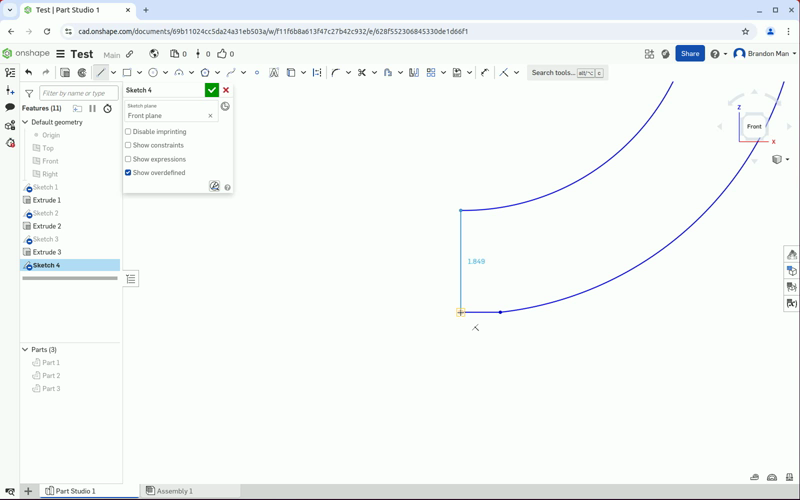
scroll(-6)
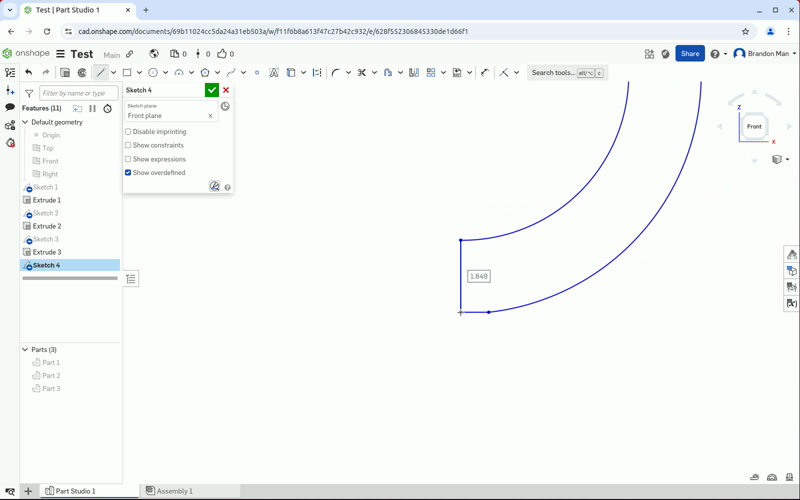
scroll(-6)
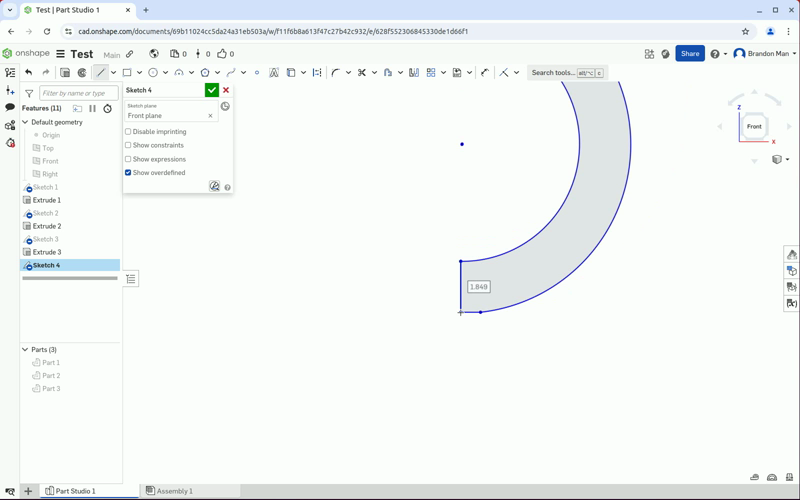
scroll(-6)
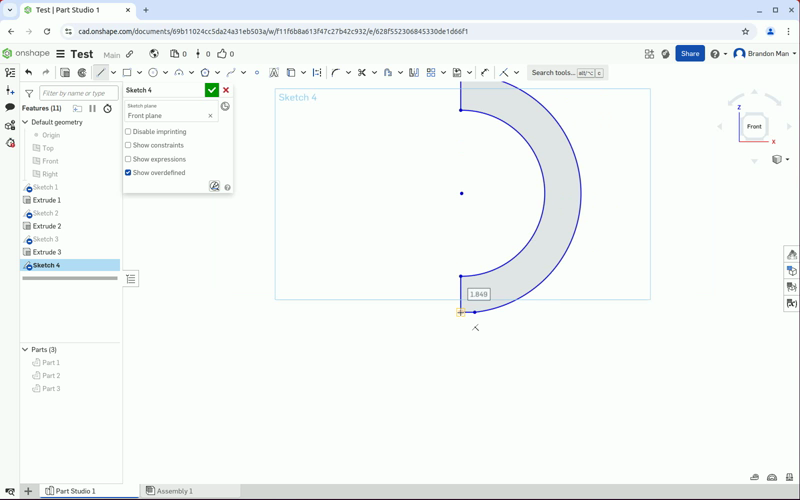
scroll(-6)
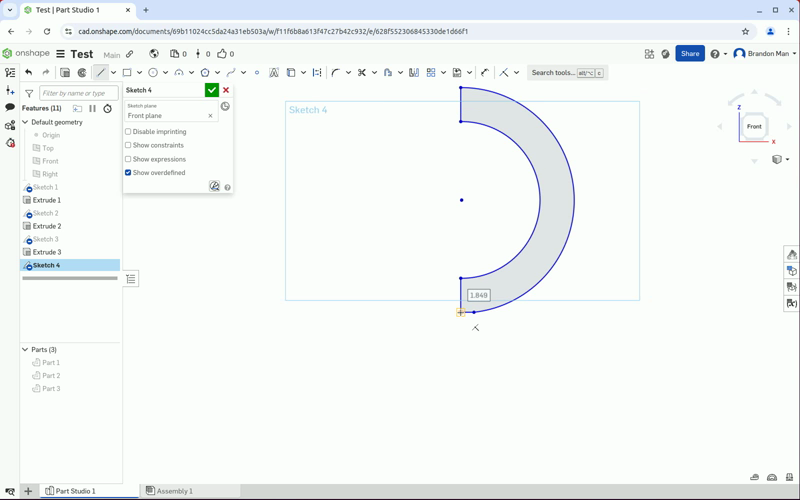
scroll(-6)
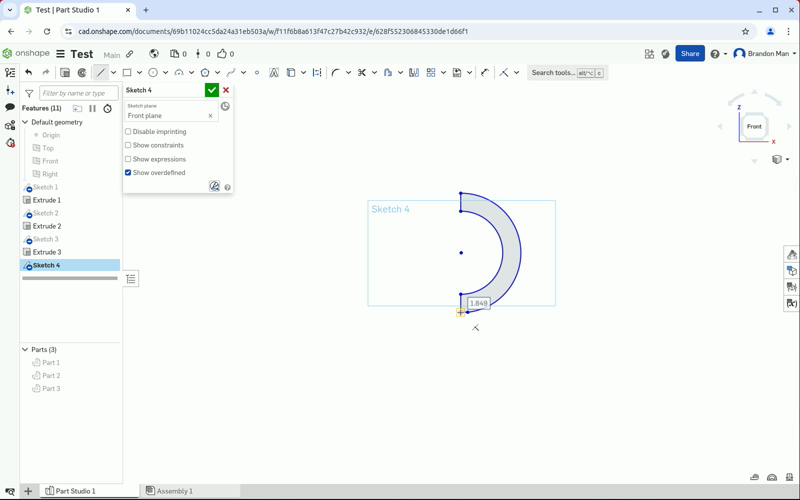
scroll(-6)
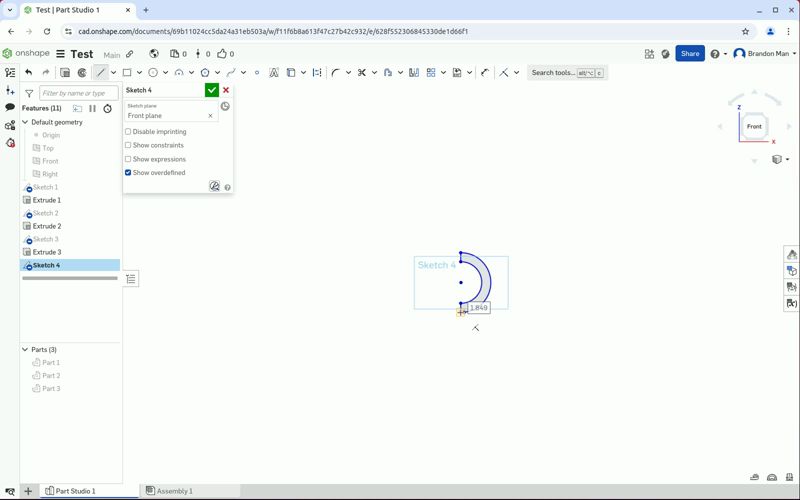
key(esc)
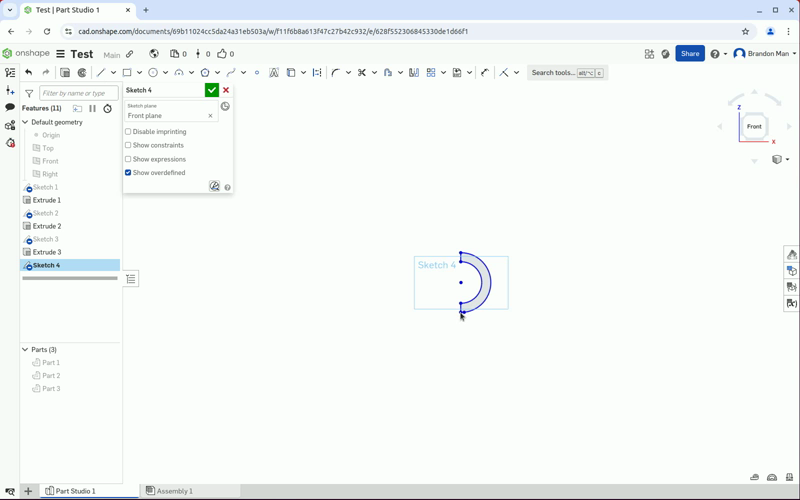
mouse_move(472, 292)
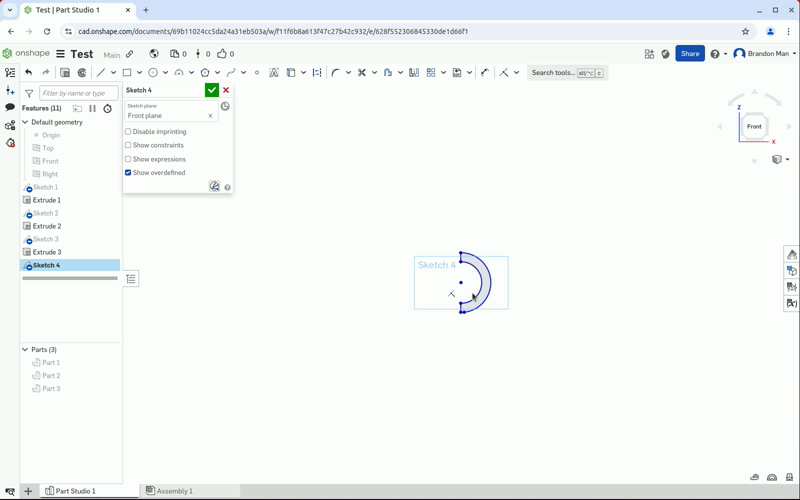
scroll(6)
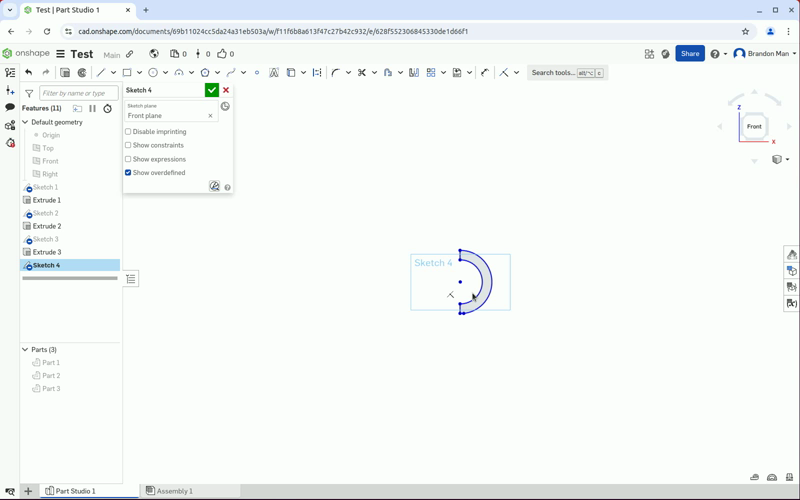
scroll(6)
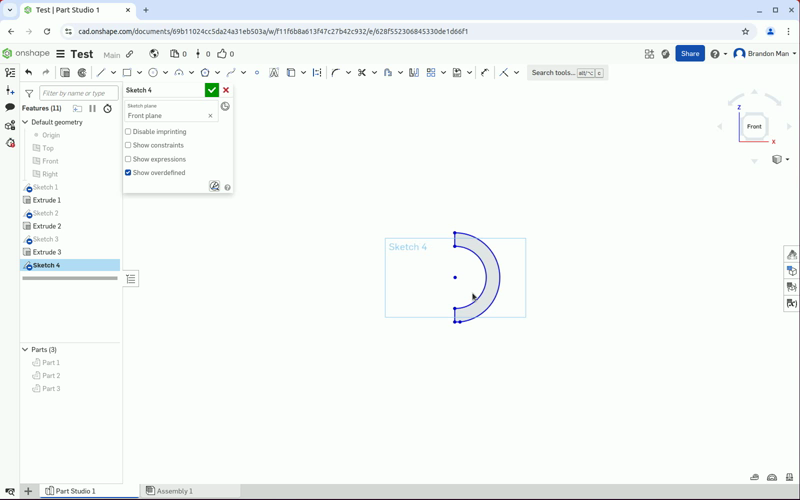
scroll(6)
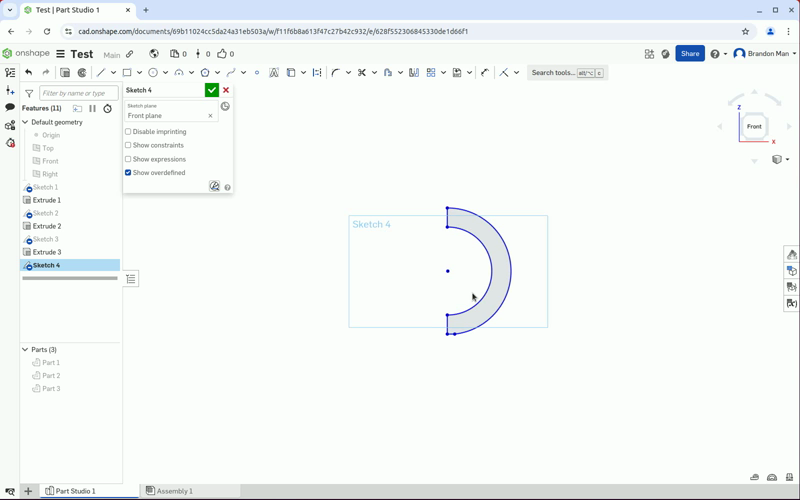
scroll(6)
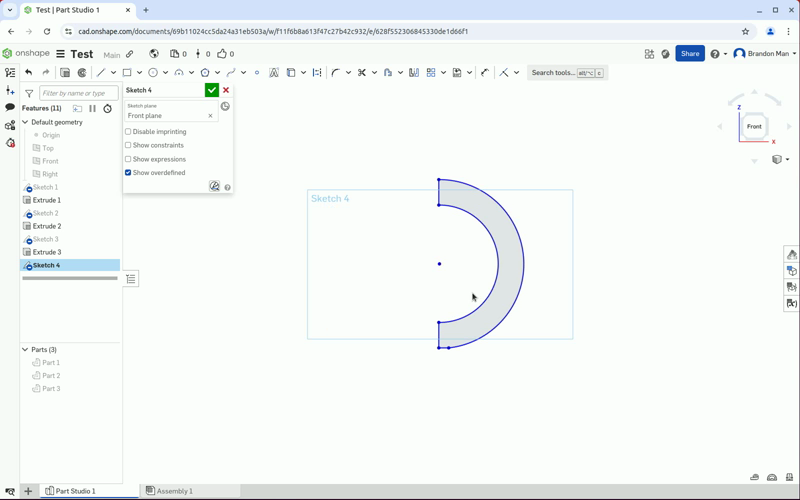
scroll(6)
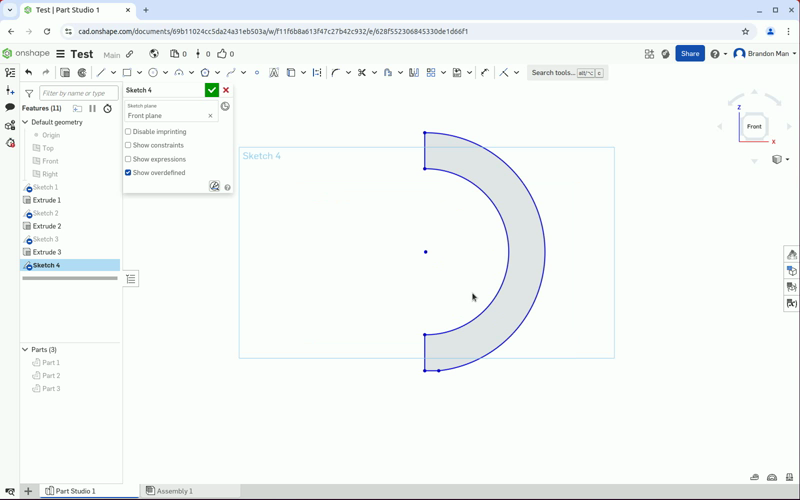
scroll(6)
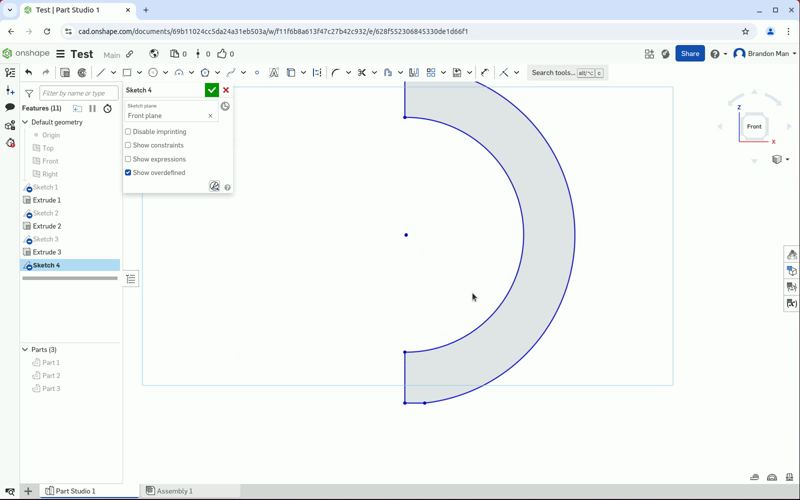
scroll(6)
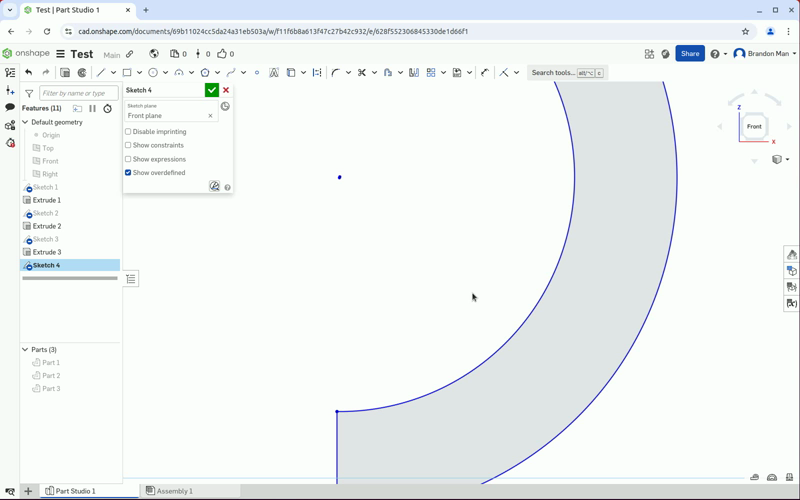
click(472, 292)
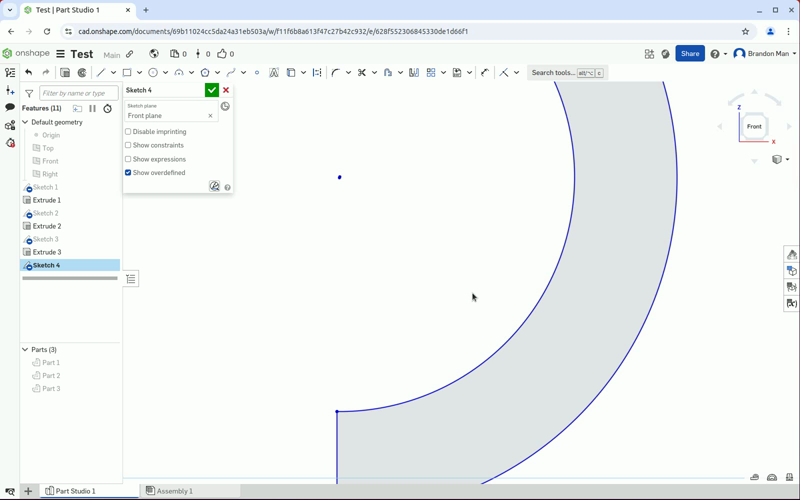
scroll(-6)
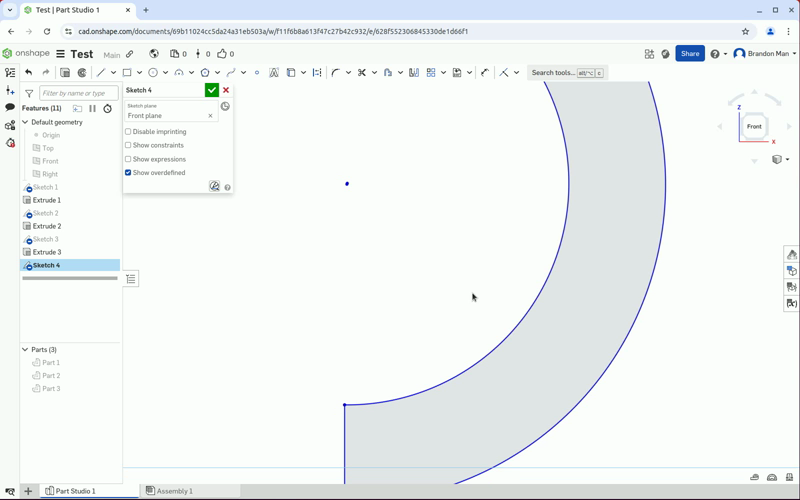
scroll(-6)
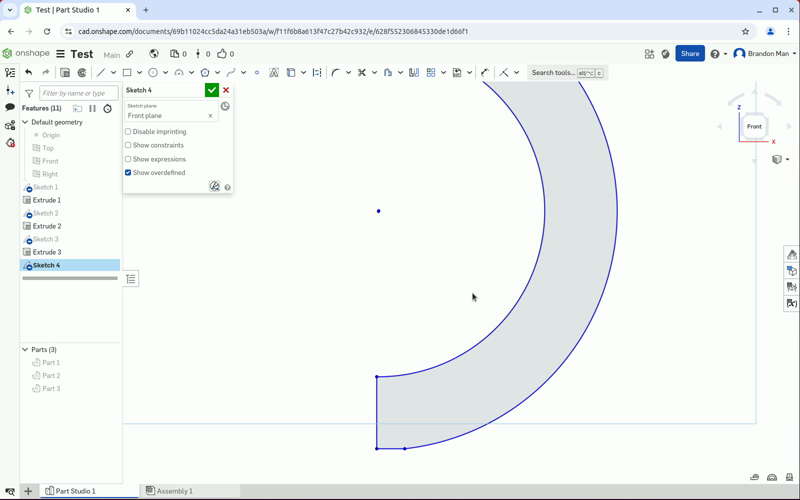
scroll(-6)
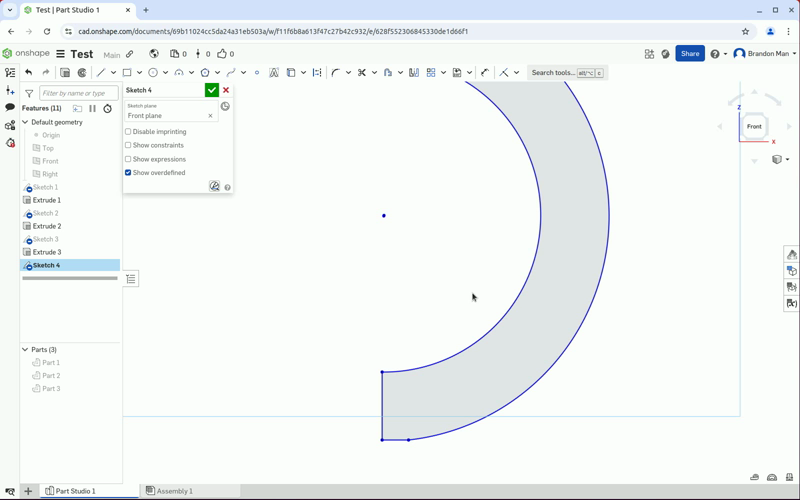
scroll(-6)
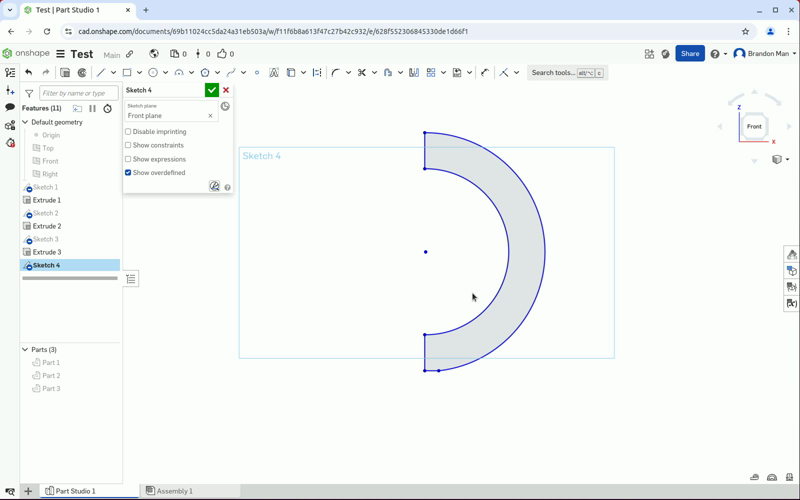
scroll(-6)
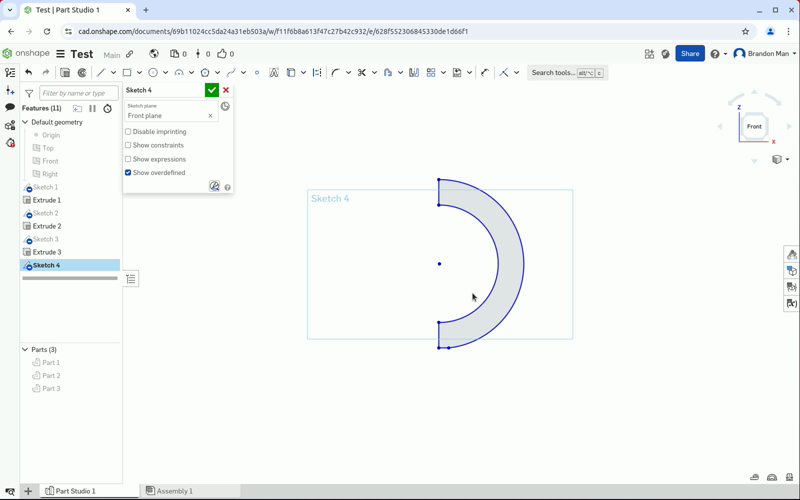
scroll(-6)
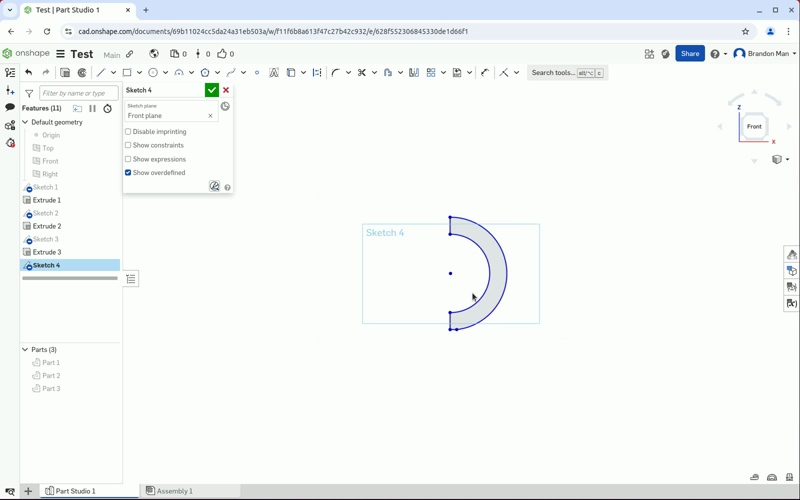
scroll(-6)
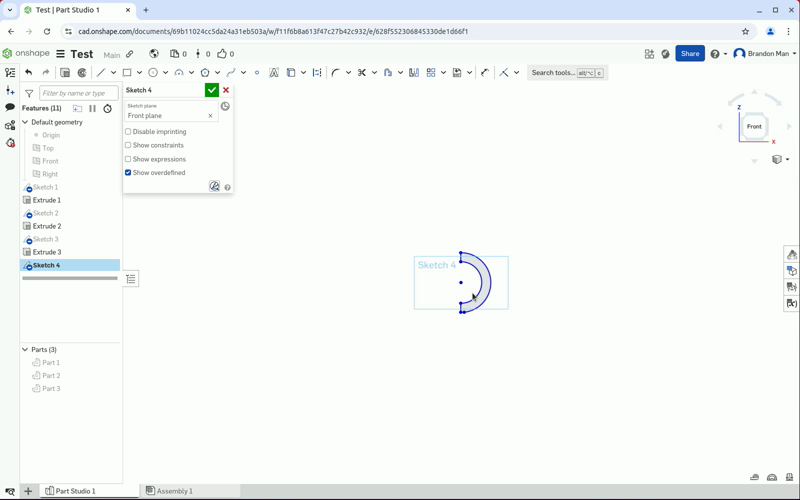
mouse_move(73, 352)
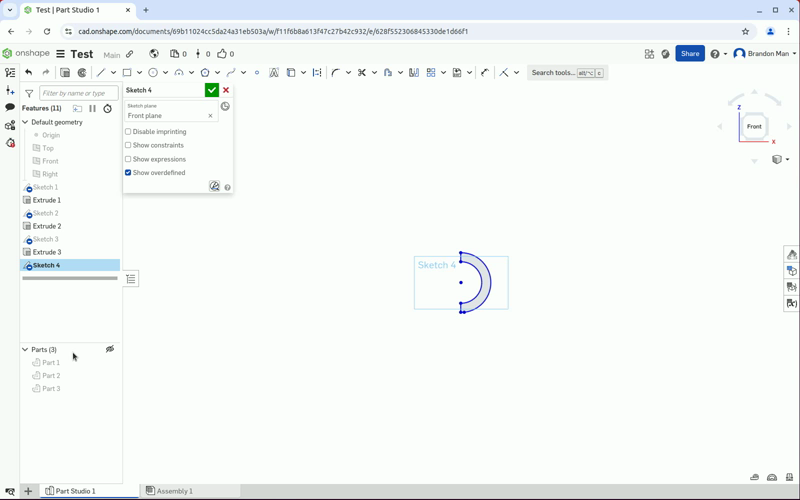
key(shift+y)
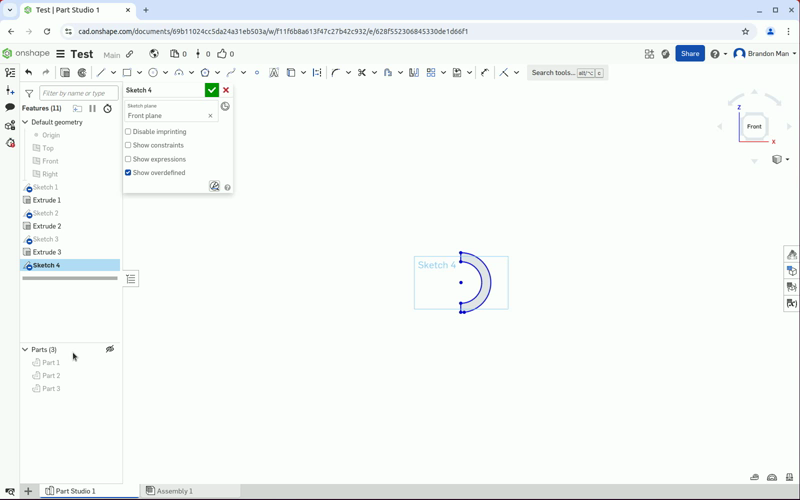
key(shift+e)
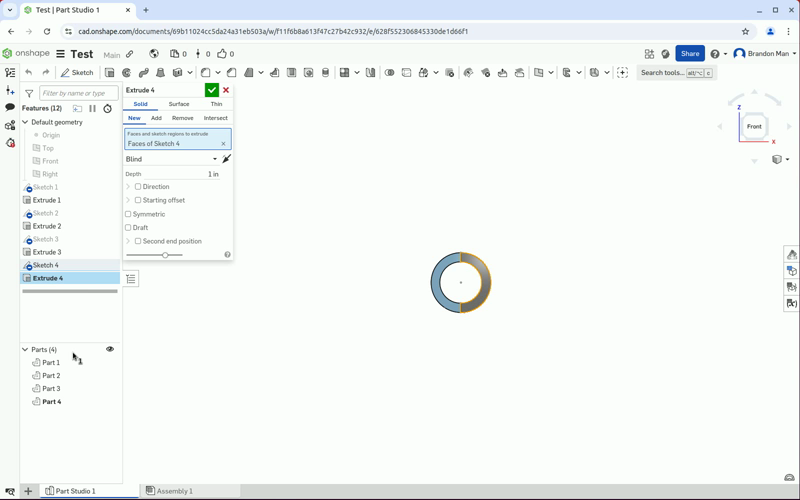
mouse_move(143, 106)
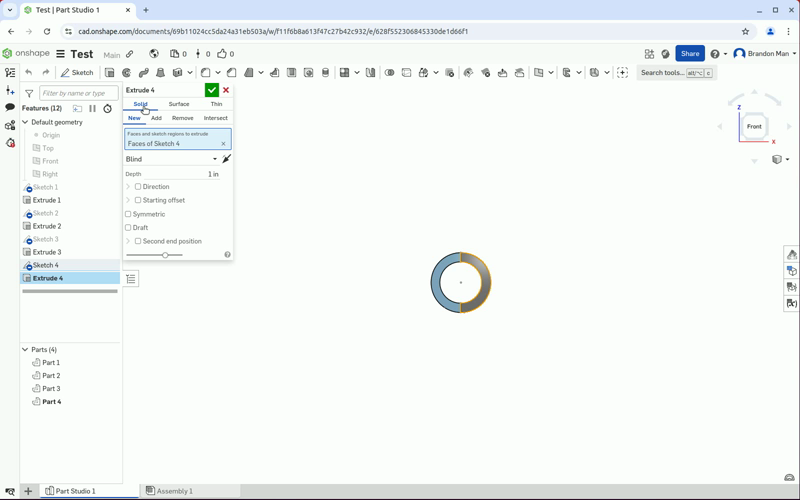
click(143, 106)
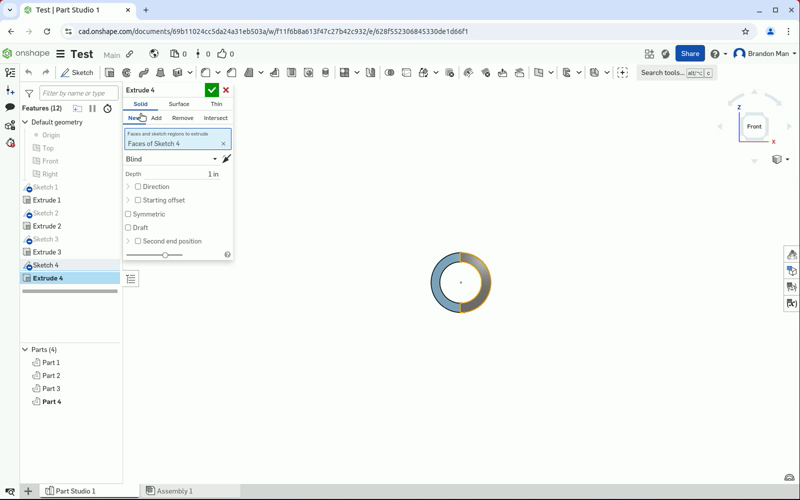
mouse_move(137, 120)
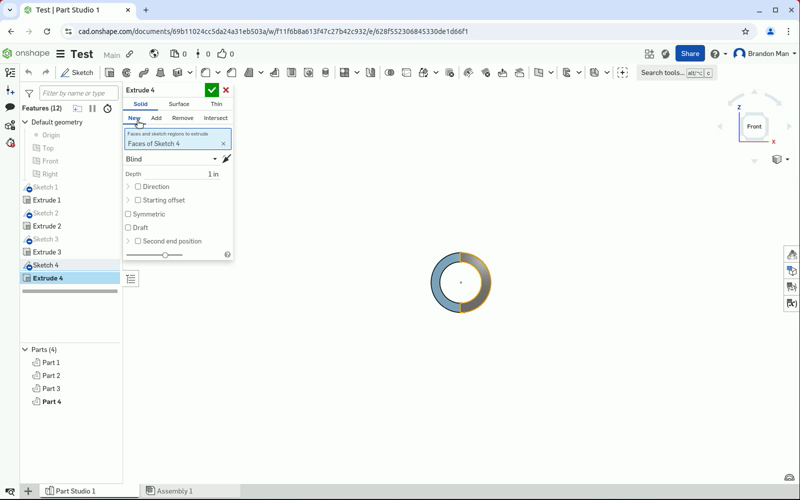
click(137, 120)
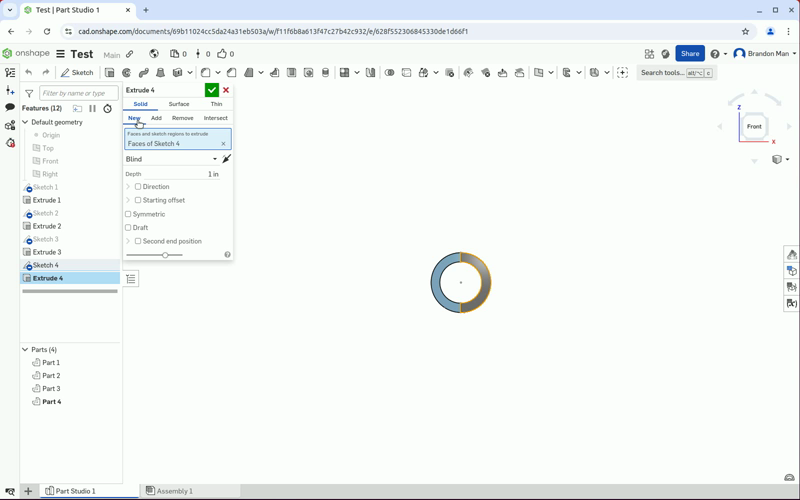
key(tab, 4)
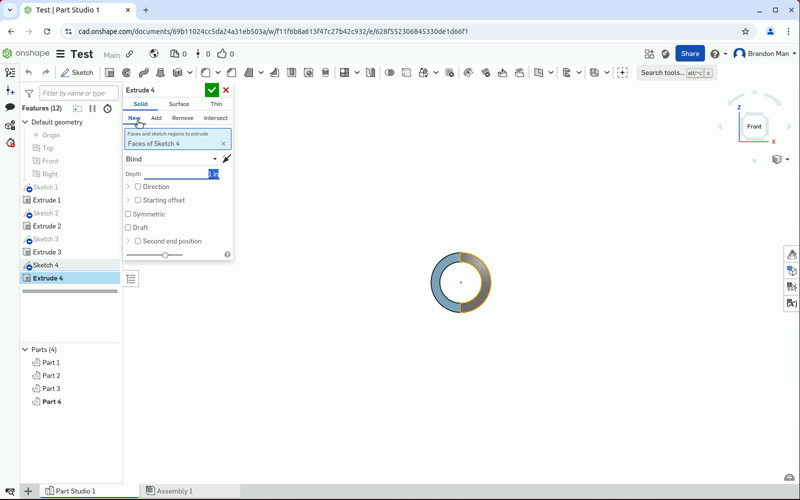
text(2.407)
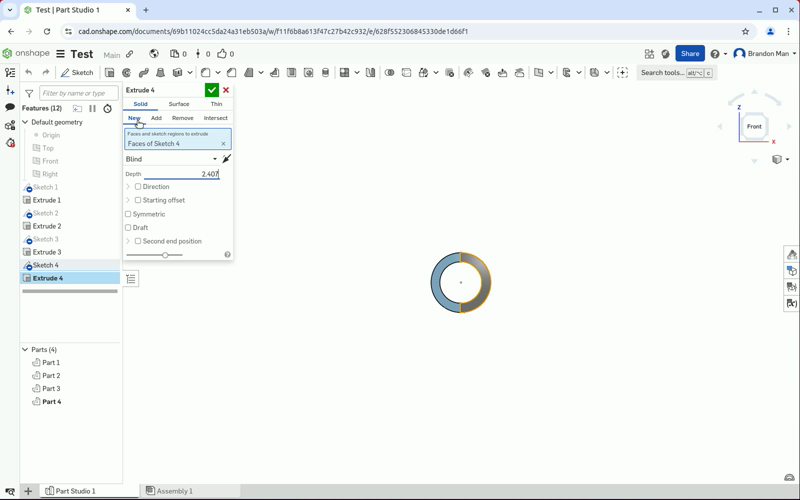
key(enter)
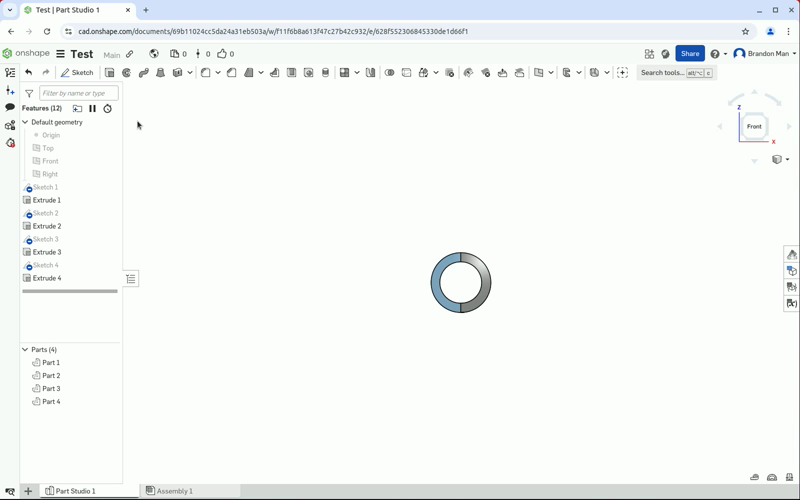
key(shift+h)
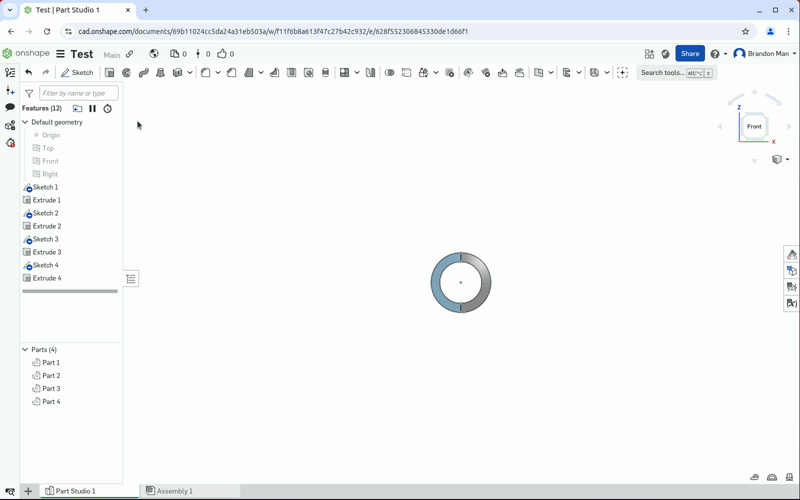
key(shift+h)
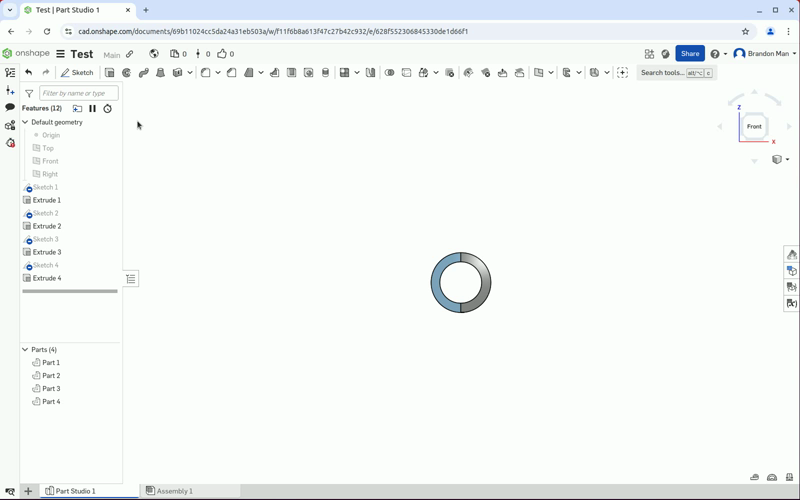
mouse_move(73, 189)
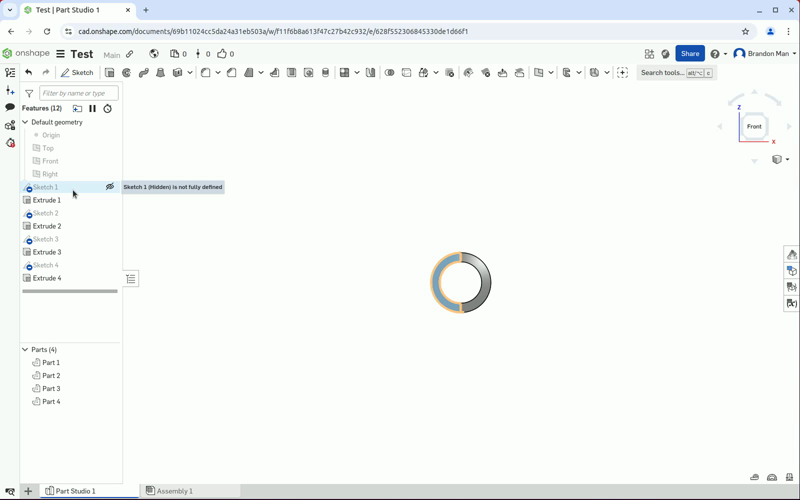
click(73, 189)
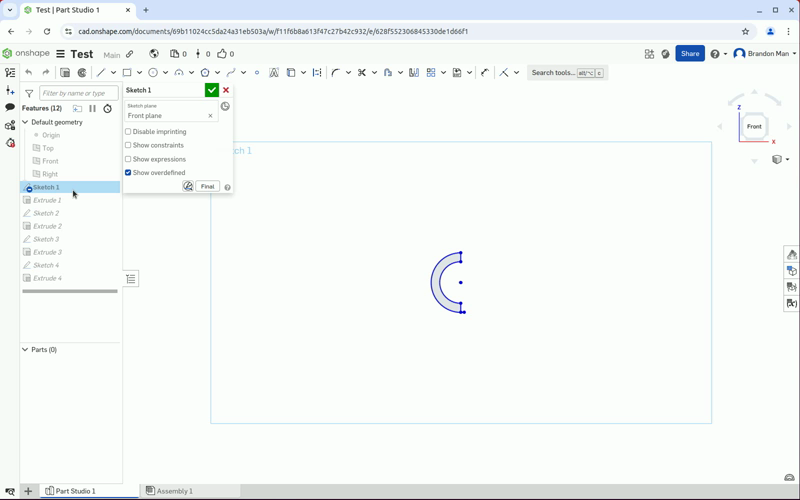
mouse_move(229, 92)
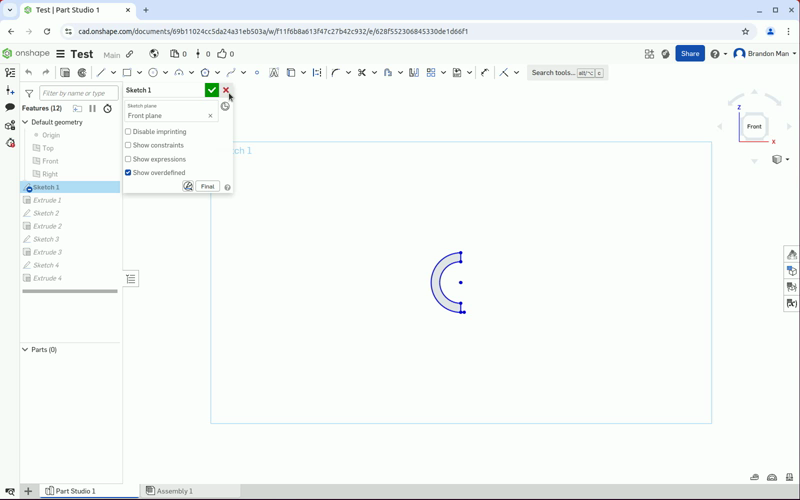
click(229, 92)
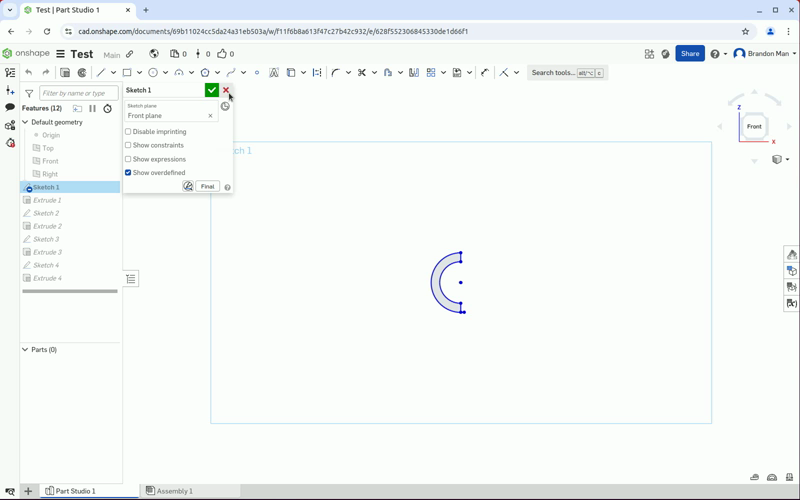
key(shift+s)
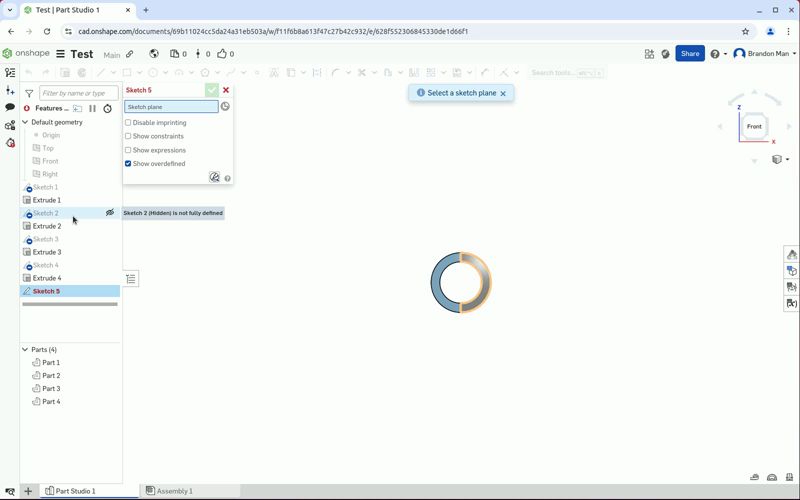
scroll(3)
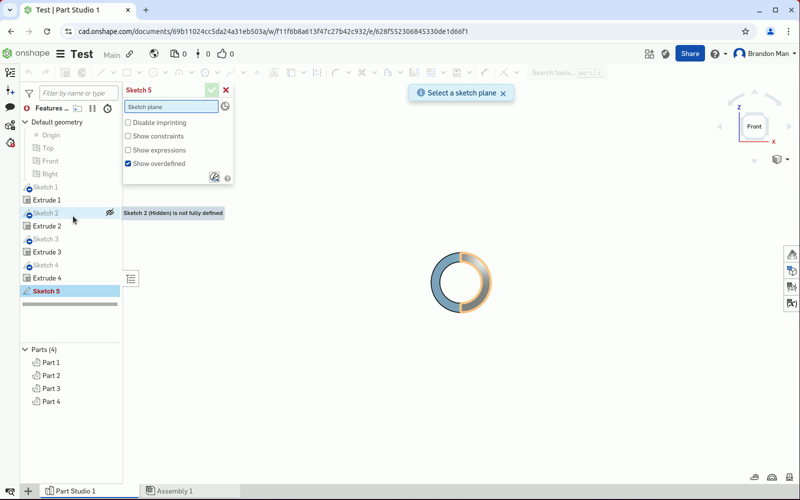
mouse_move(73, 163)
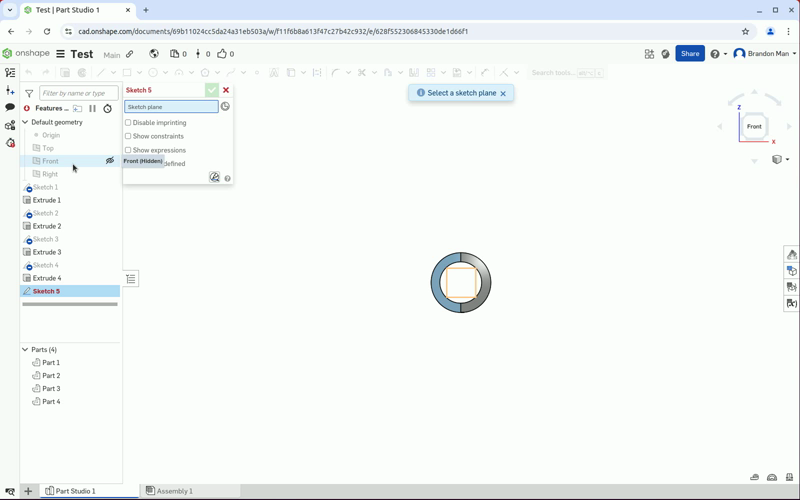
click(73, 163)
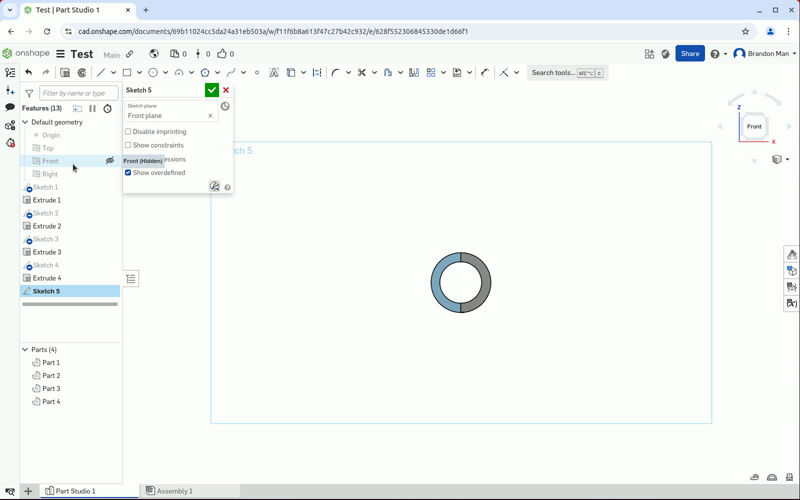
mouse_move(73, 352)
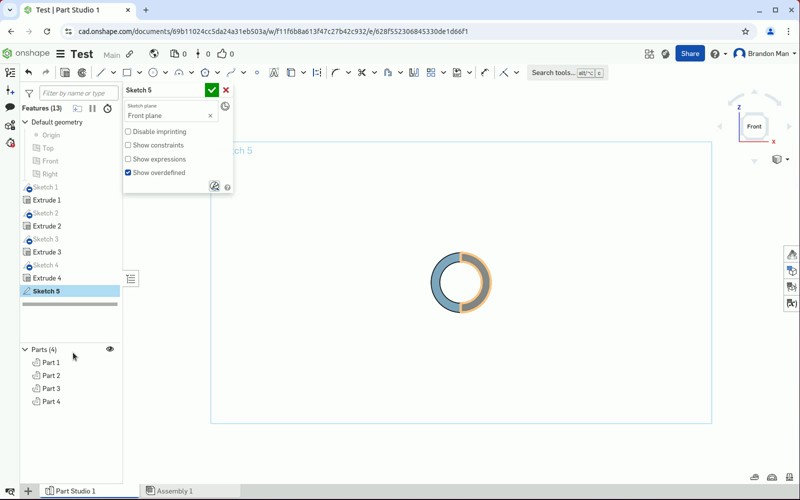
key(y)
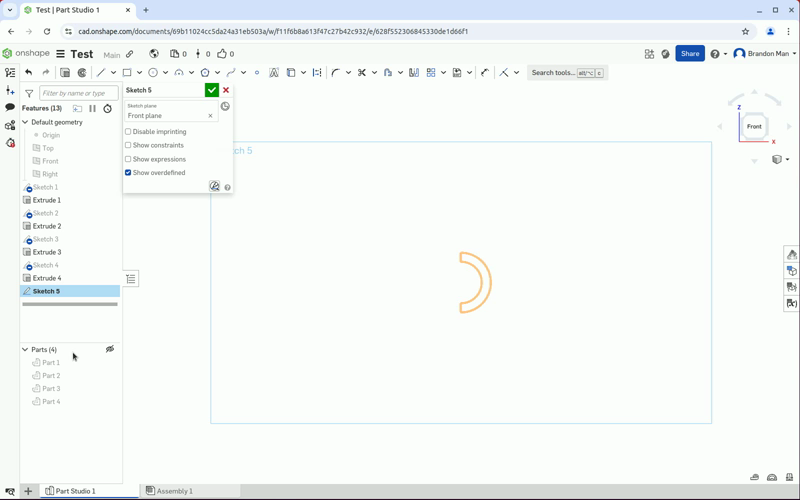
key(l)
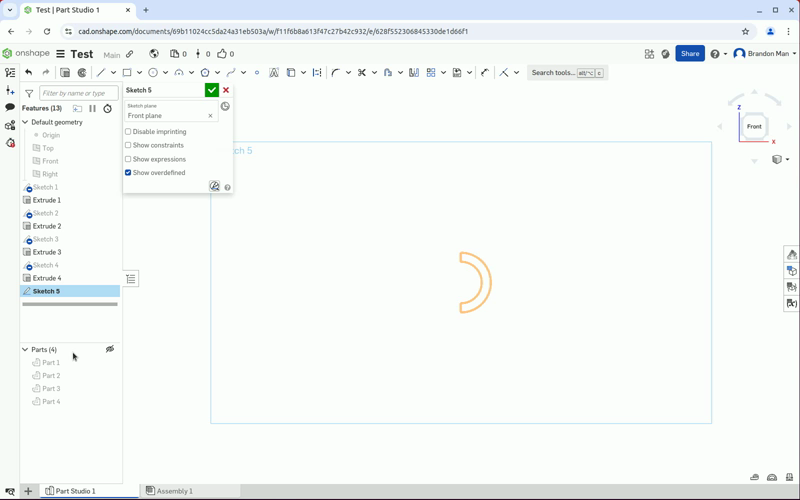
key_down(shift)
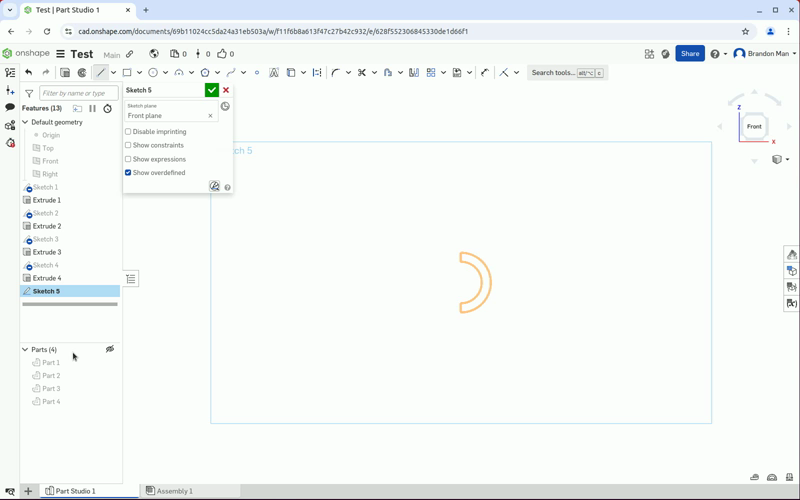
mouse_move(541, 312)
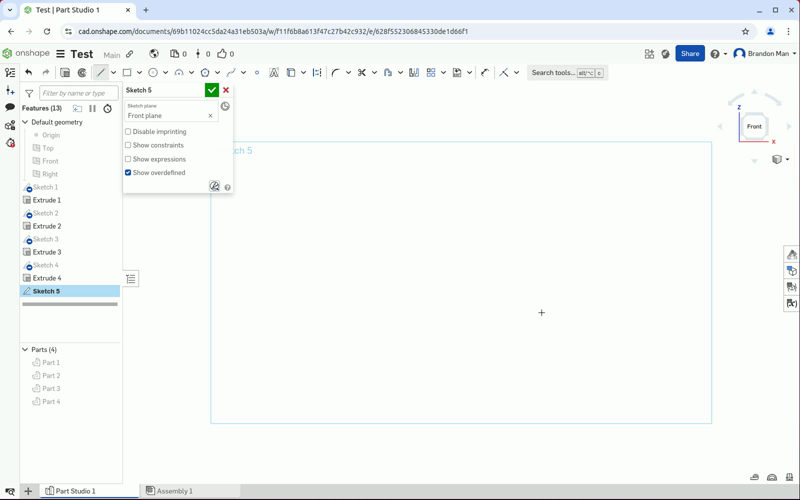
click(541, 312)
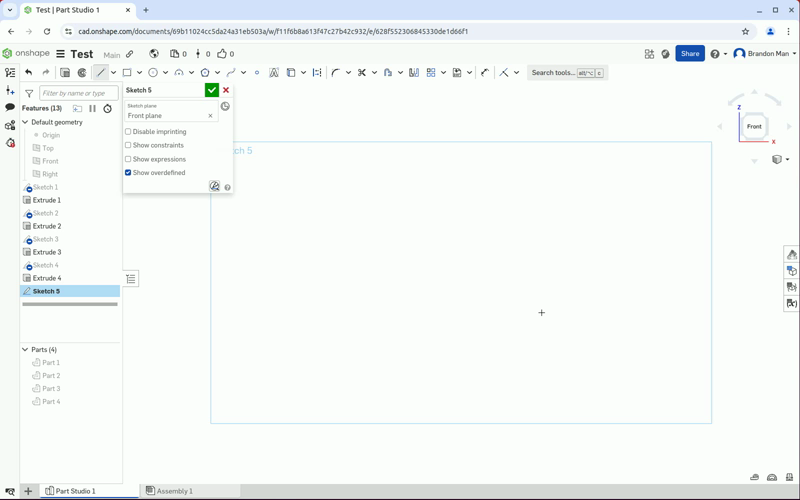
key_up(shift)
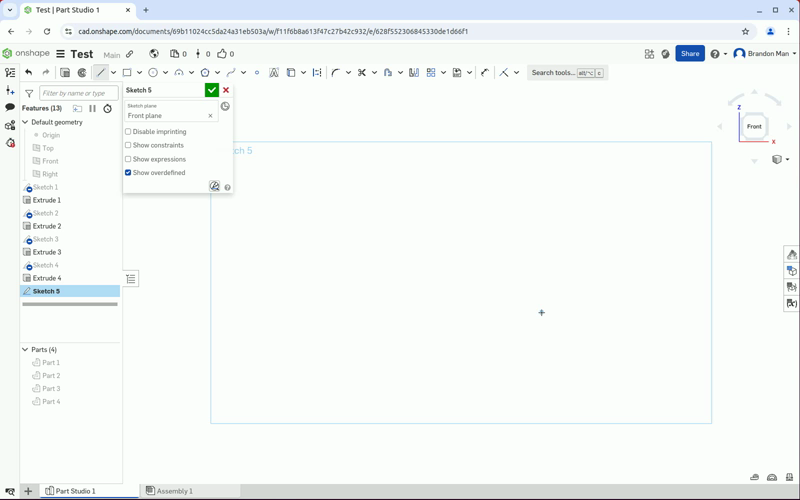
key_down(shift)
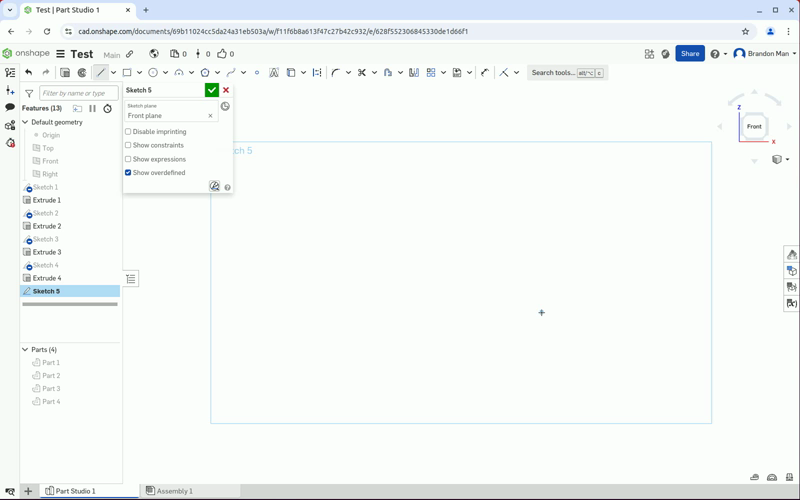
mouse_move(571, 312)
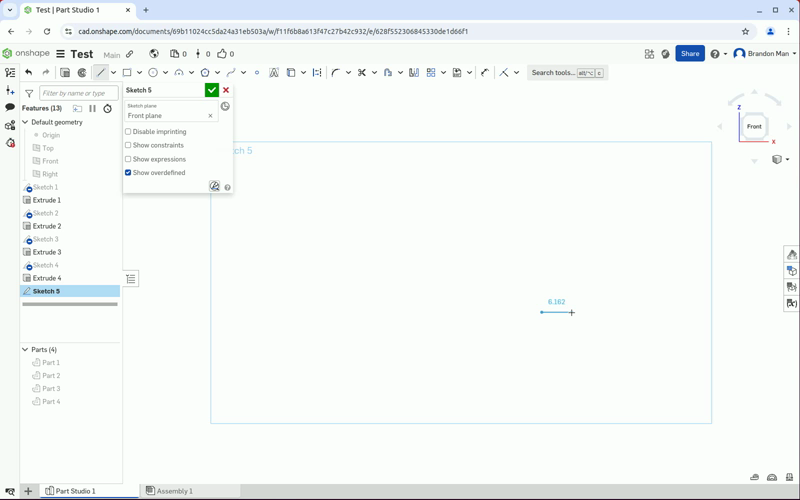
mouse_move(544, 312)
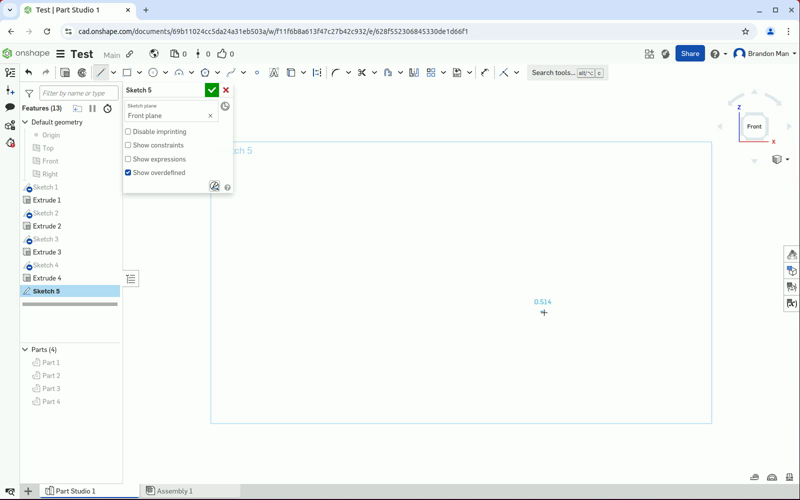
scroll(6)
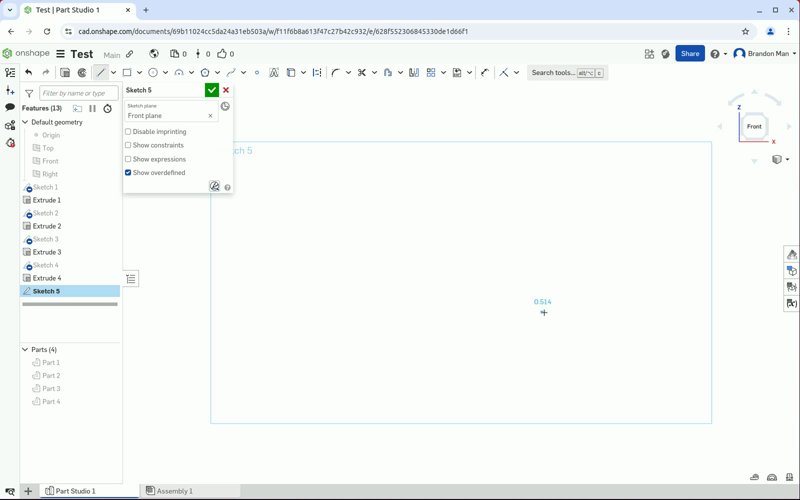
scroll(6)
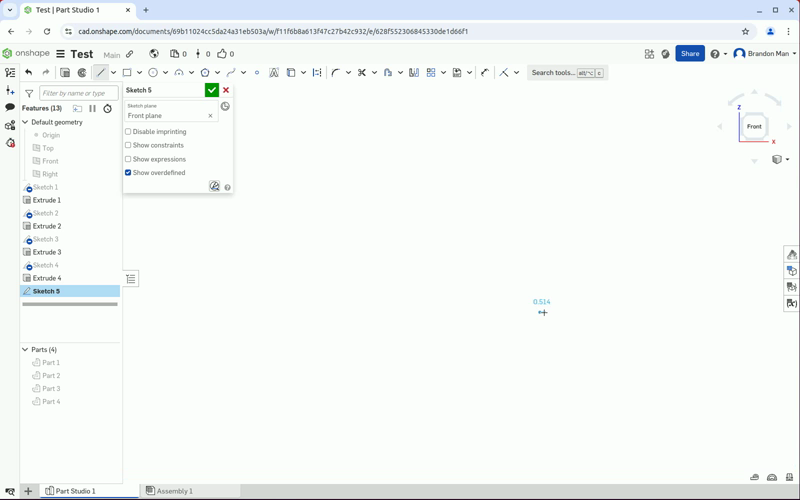
scroll(6)
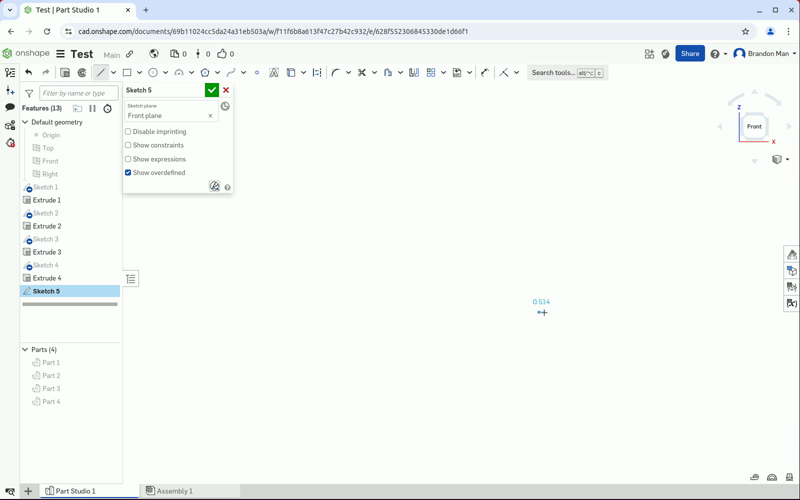
scroll(6)
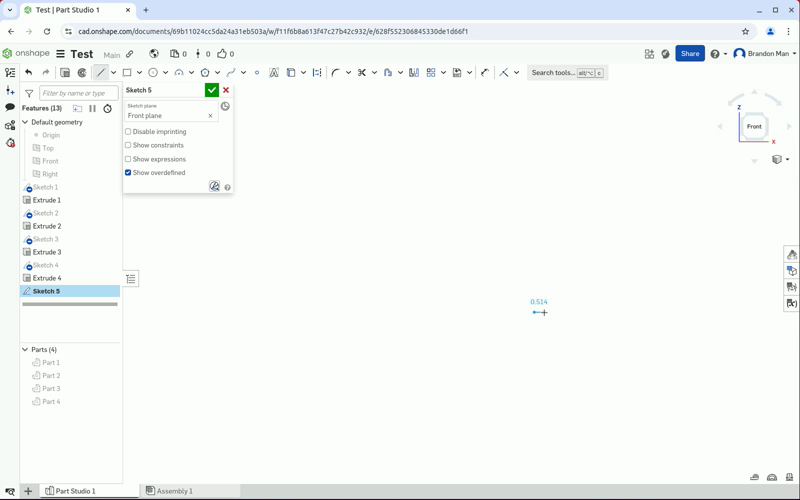
scroll(6)
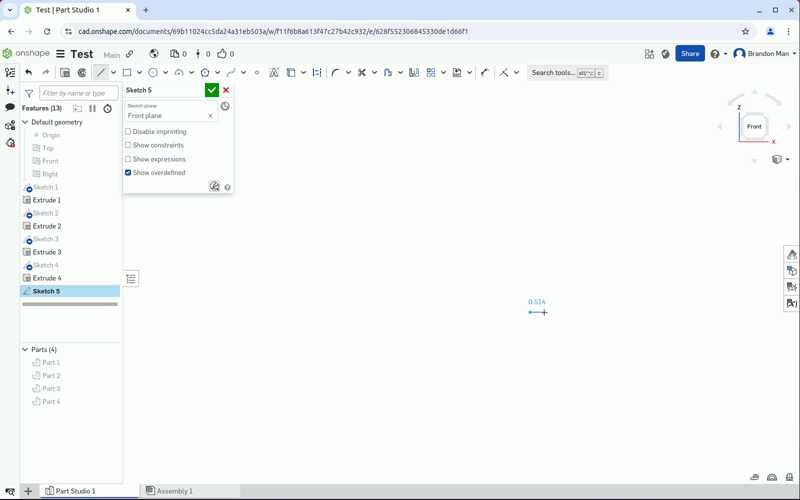
scroll(6)
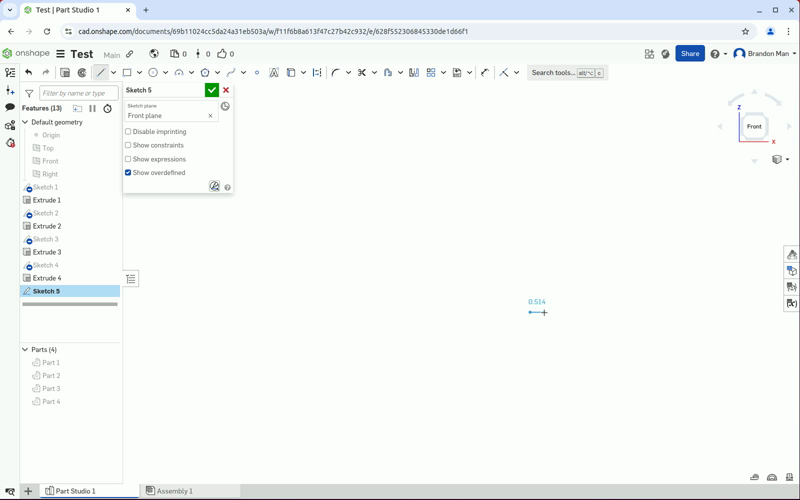
scroll(6)
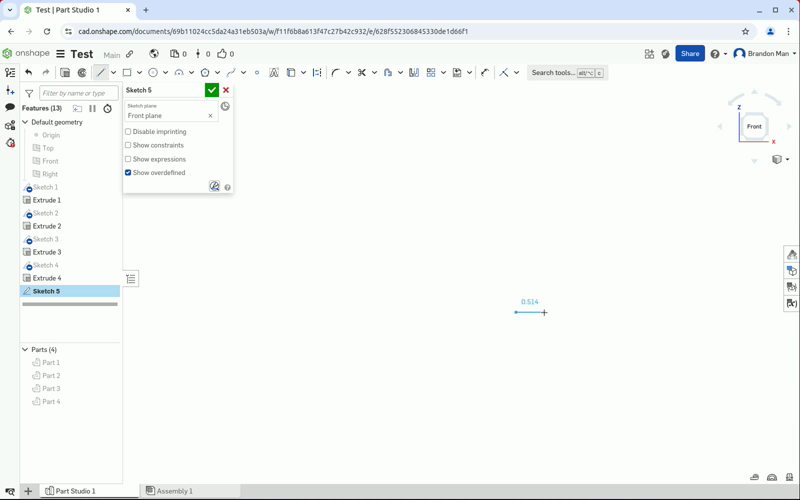
click(544, 312)
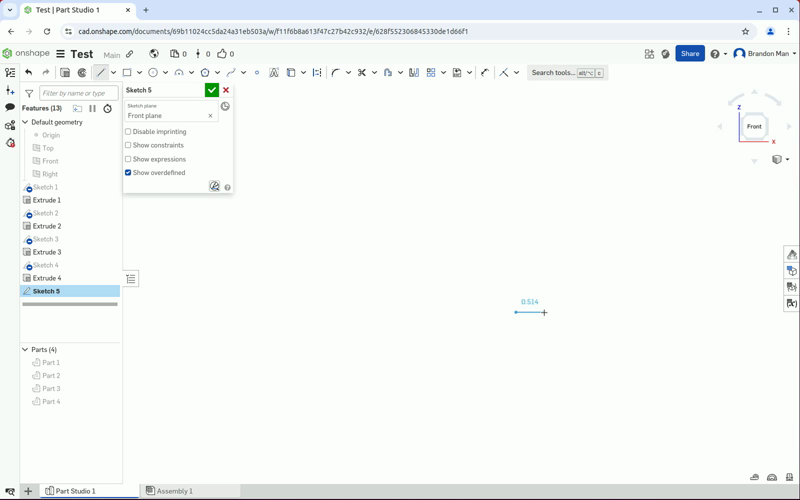
scroll(-6)
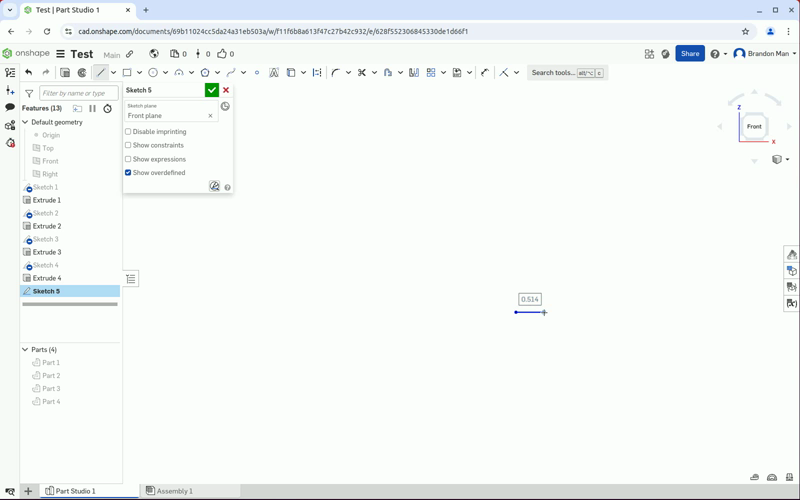
scroll(-6)
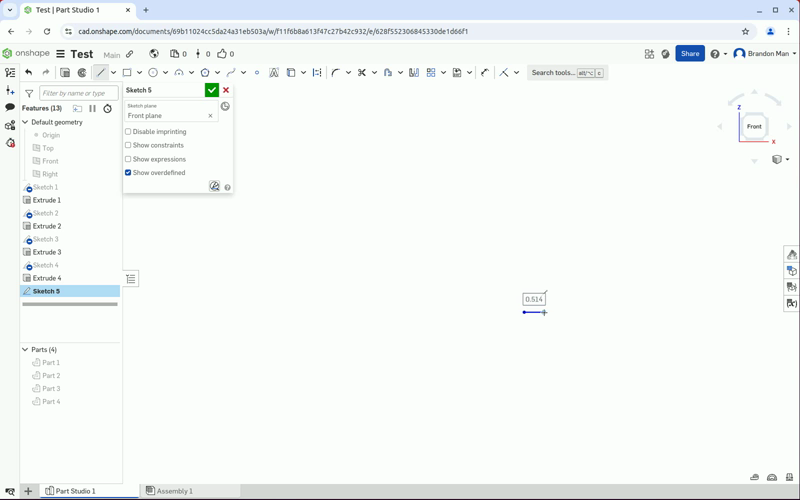
scroll(-6)
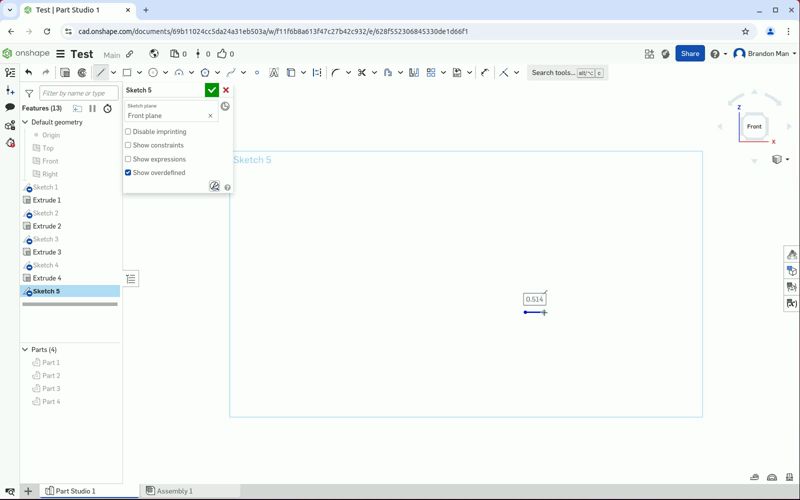
scroll(-6)
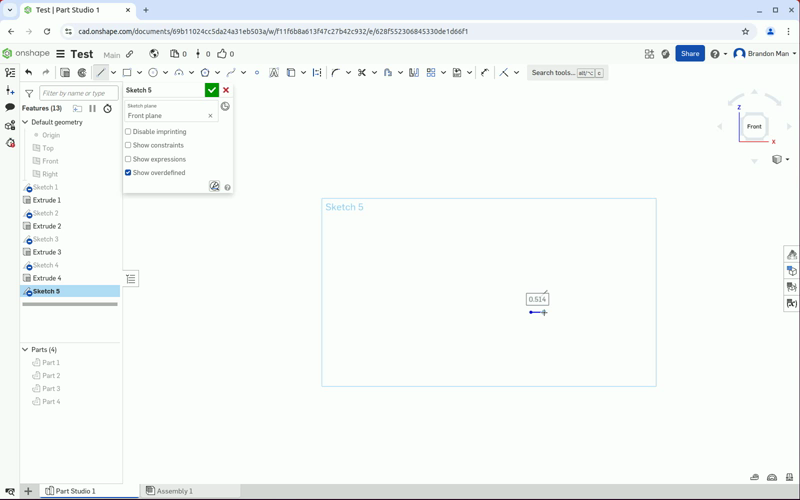
scroll(-6)
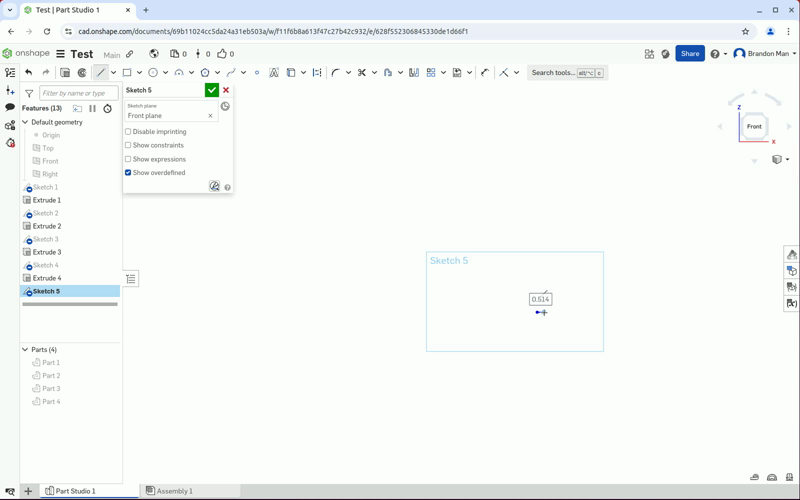
scroll(-6)
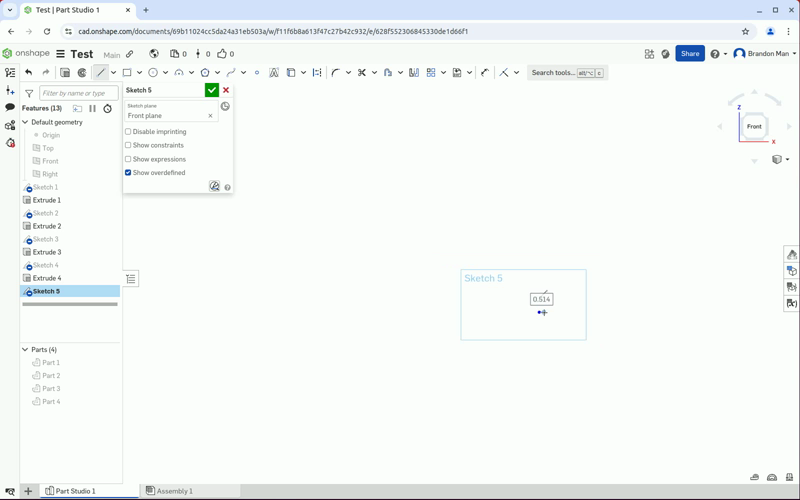
scroll(-6)
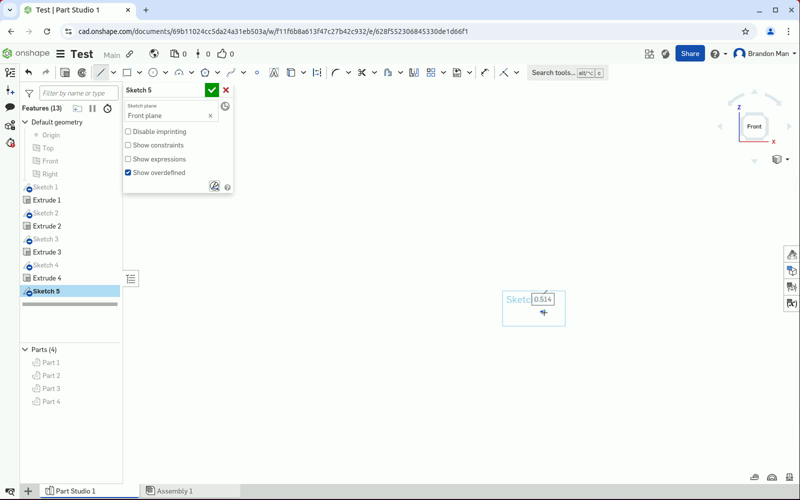
key_up(shift)
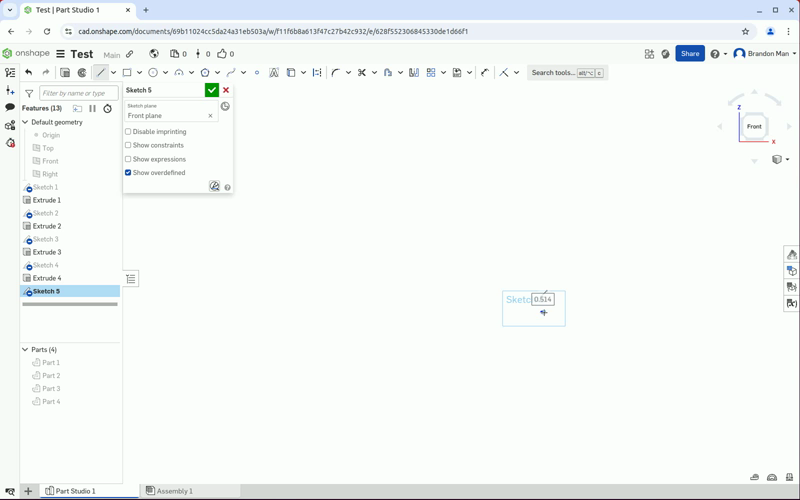
key_down(shift)
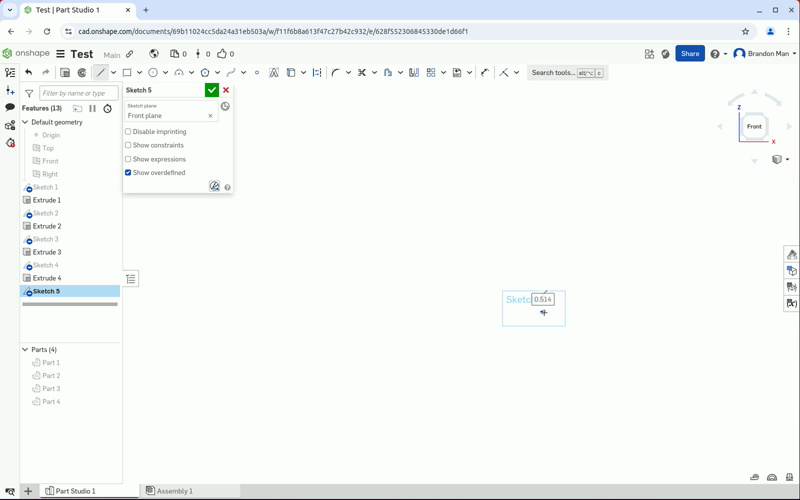
mouse_move(574, 312)
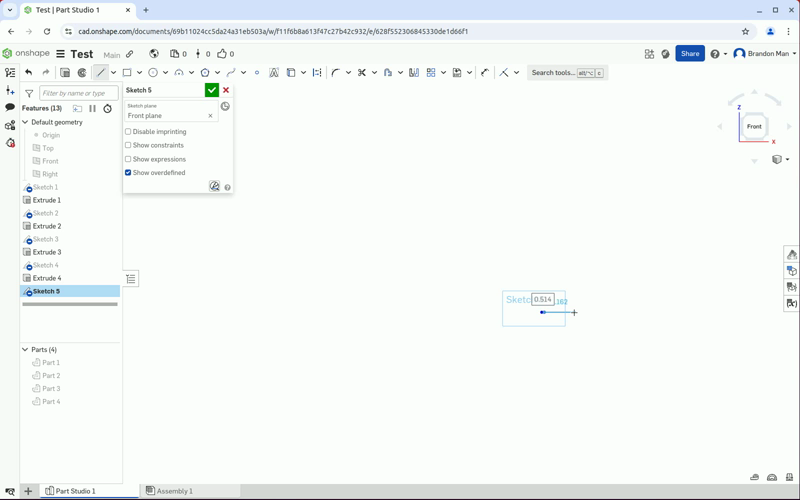
mouse_move(544, 289)
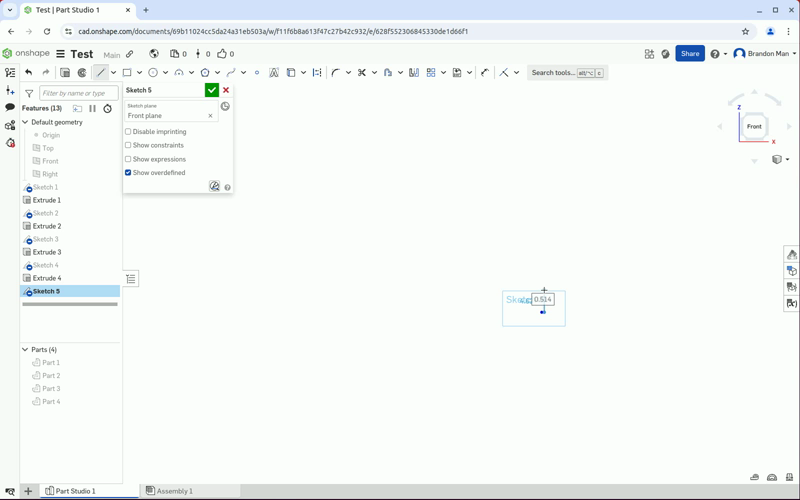
click(544, 289)
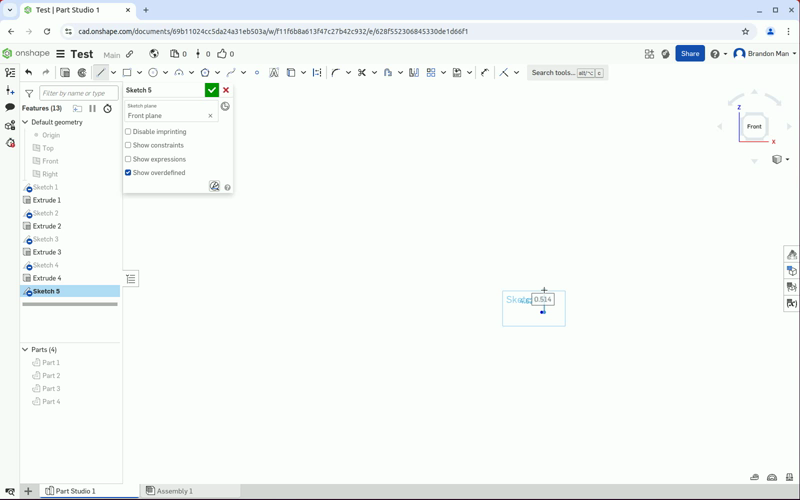
key_up(shift)
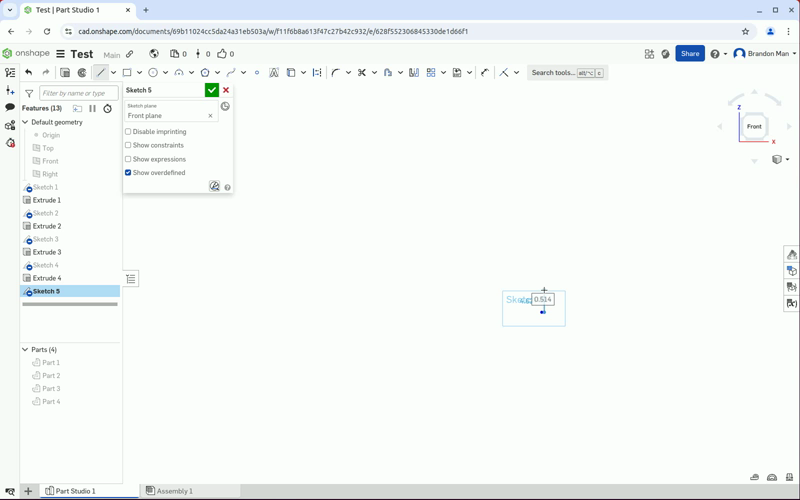
key(esc)
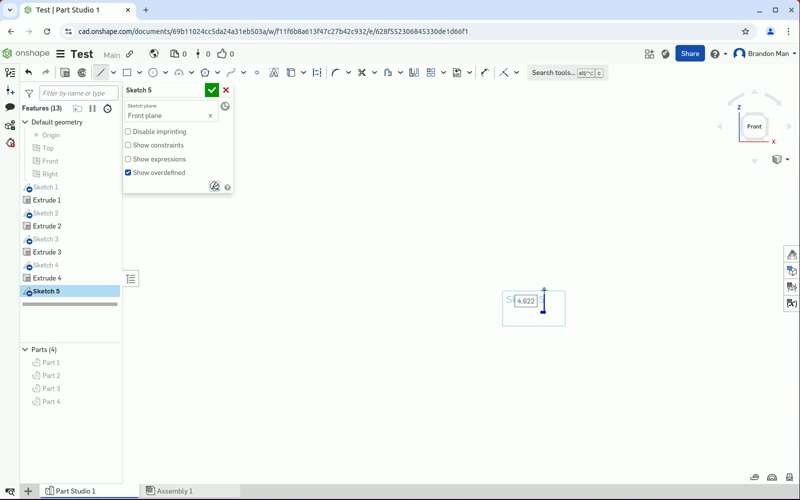
key(a)
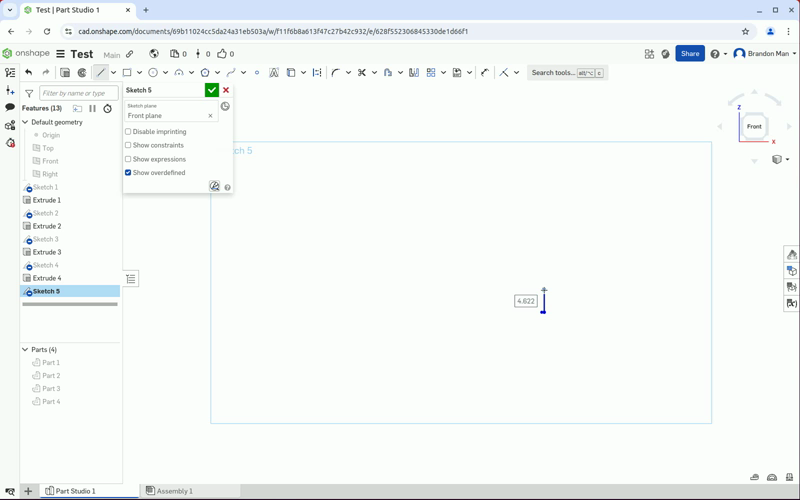
mouse_move(544, 289)
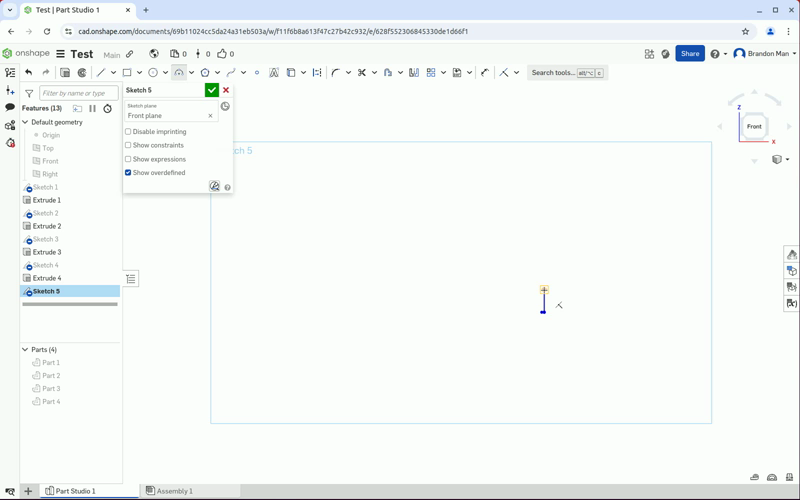
click(544, 289)
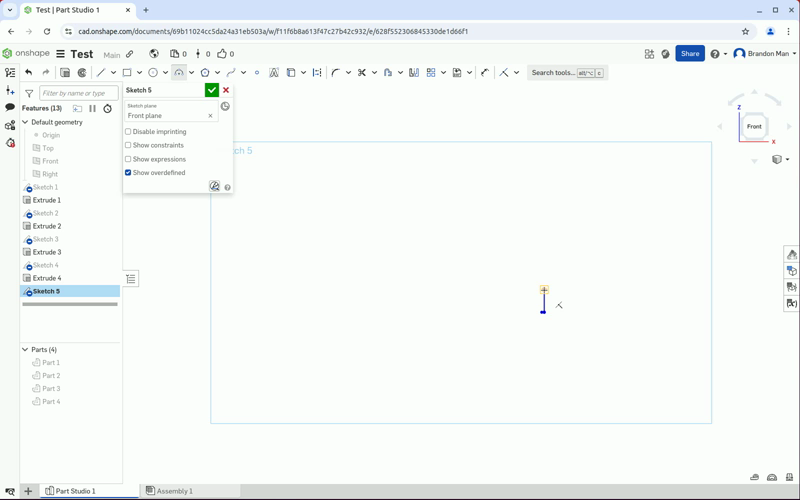
key_down(shift)
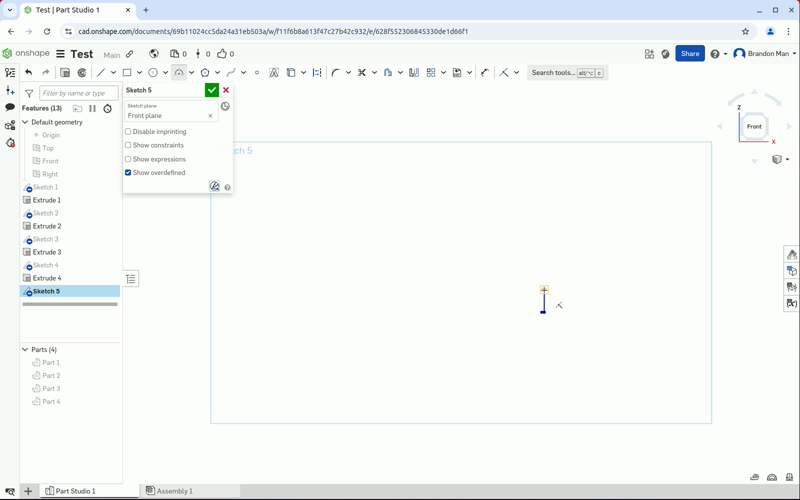
mouse_move(544, 275)
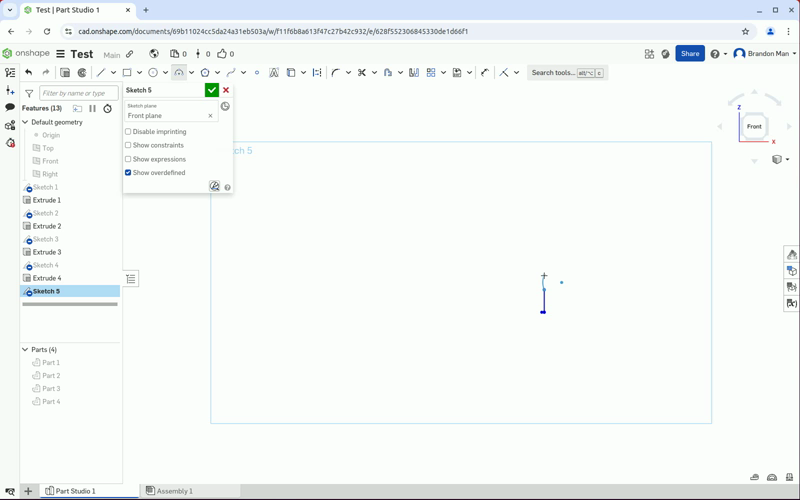
click(544, 275)
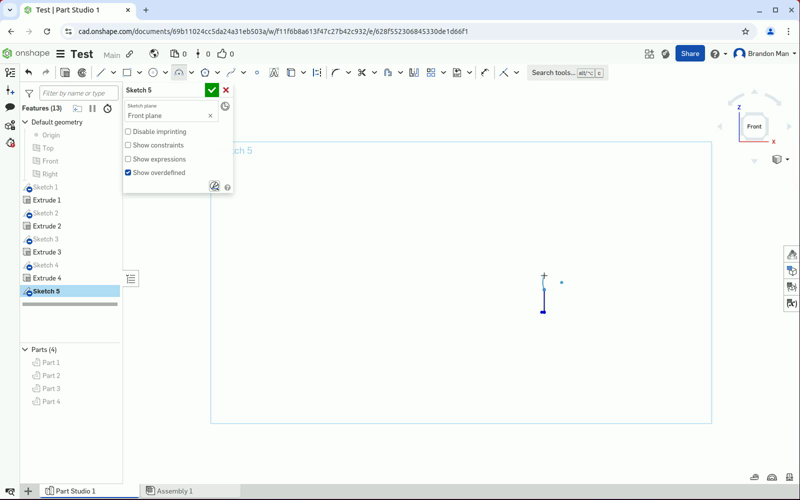
mouse_move(551, 282)
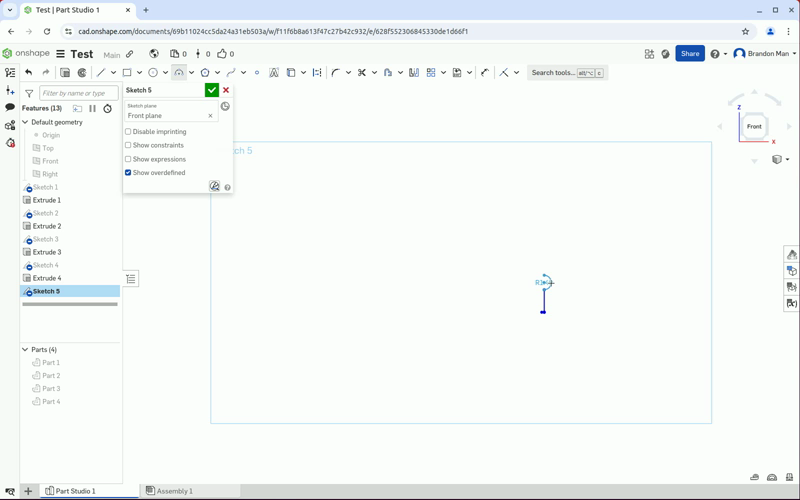
click(551, 282)
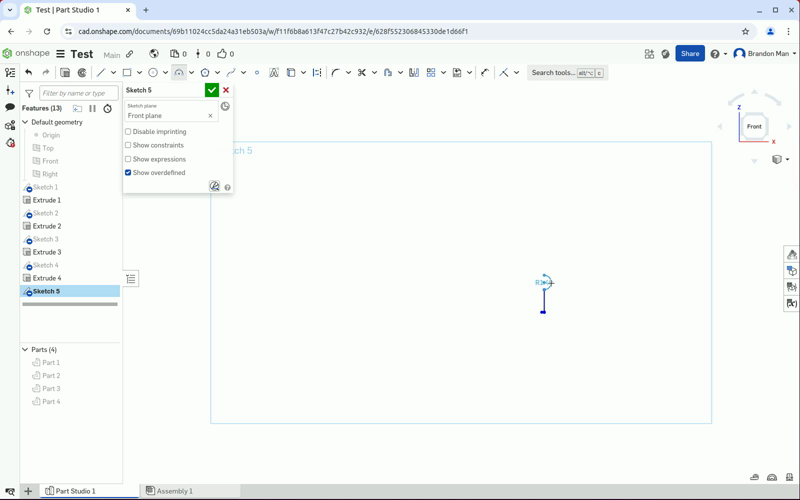
key_up(shift)
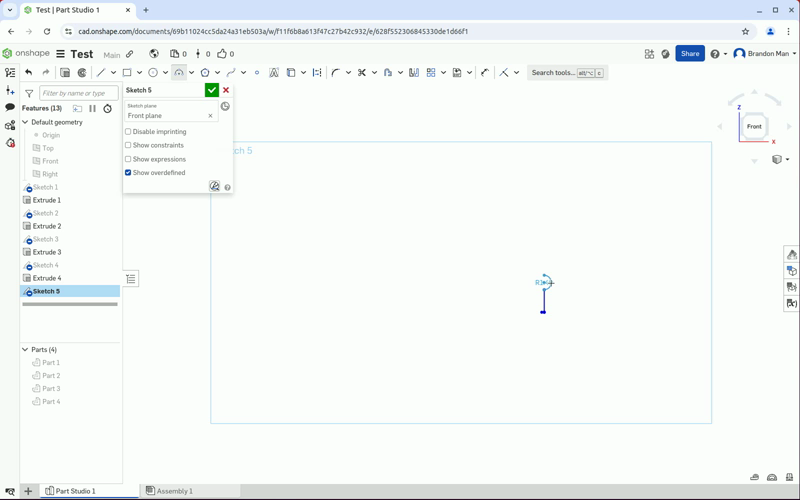
key(esc)
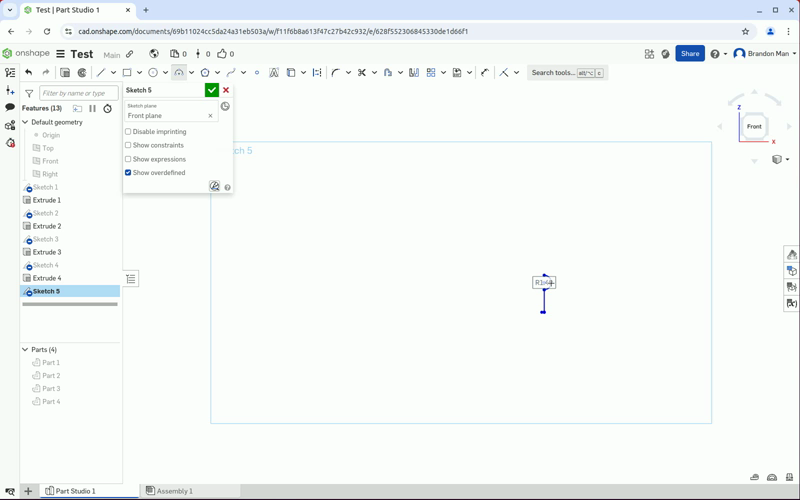
key(l)
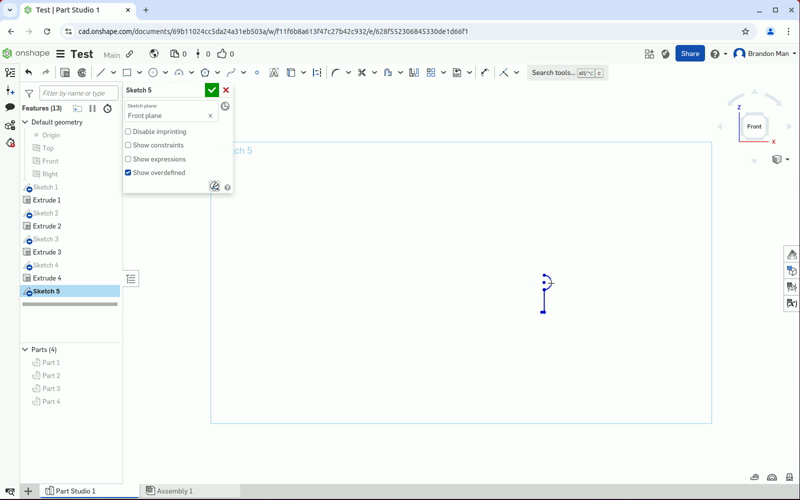
mouse_move(544, 275)
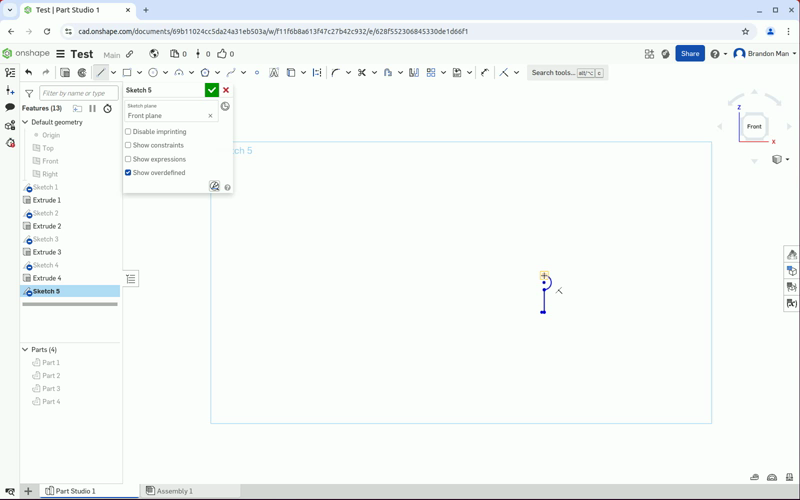
click(544, 275)
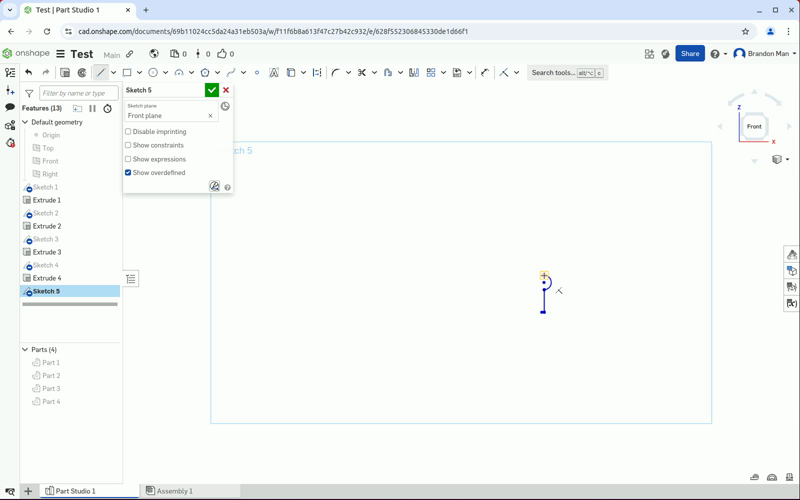
key_down(shift)
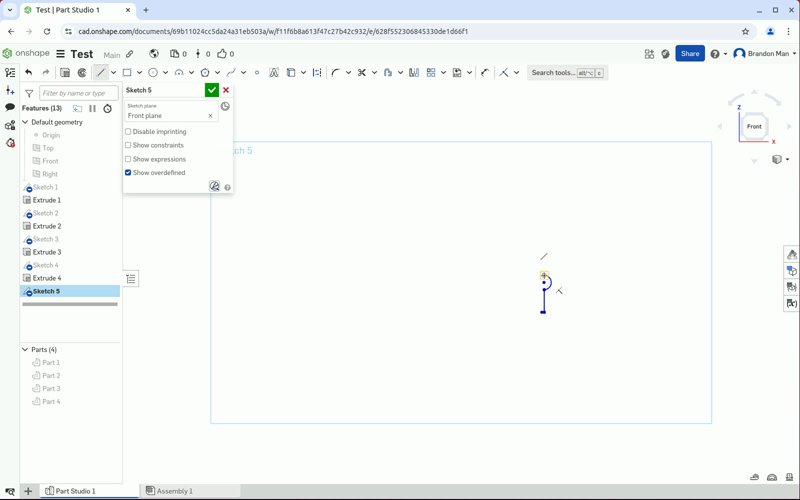
mouse_move(574, 275)
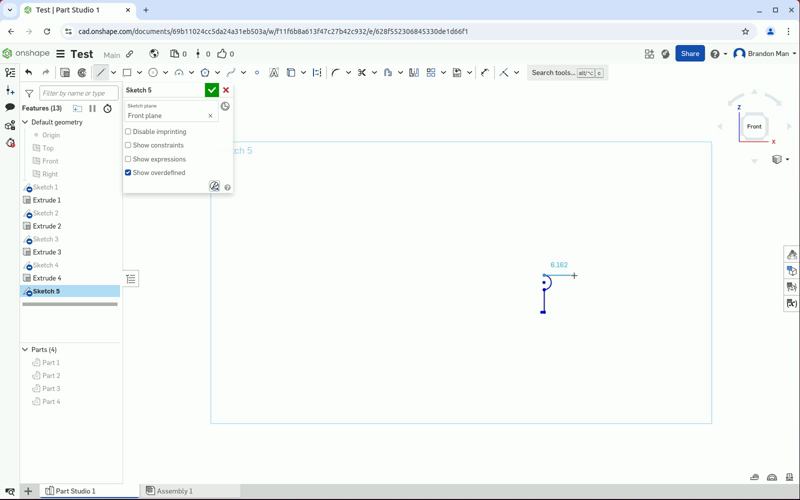
mouse_move(544, 252)
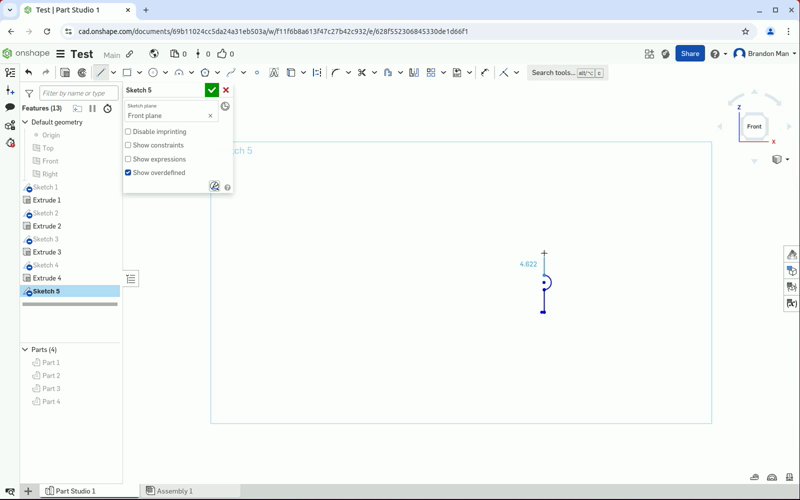
click(544, 252)
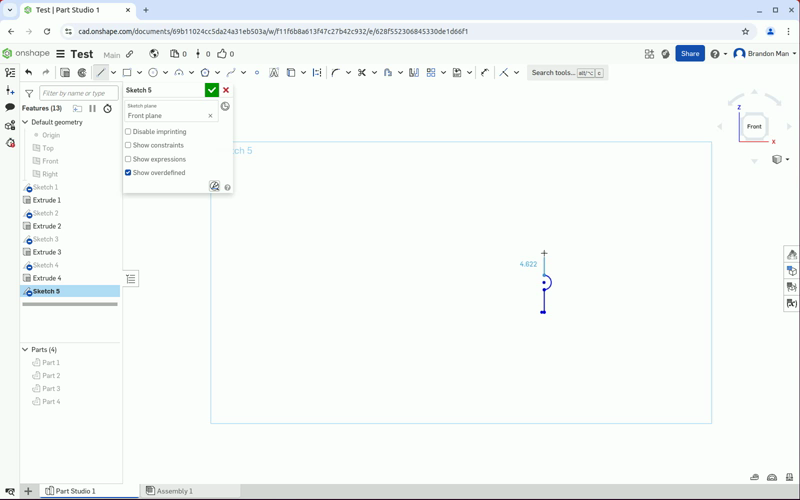
key_up(shift)
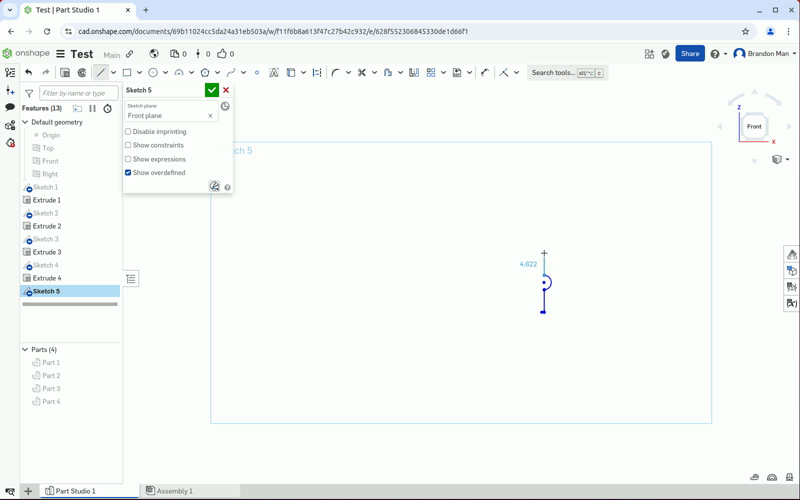
key_down(shift)
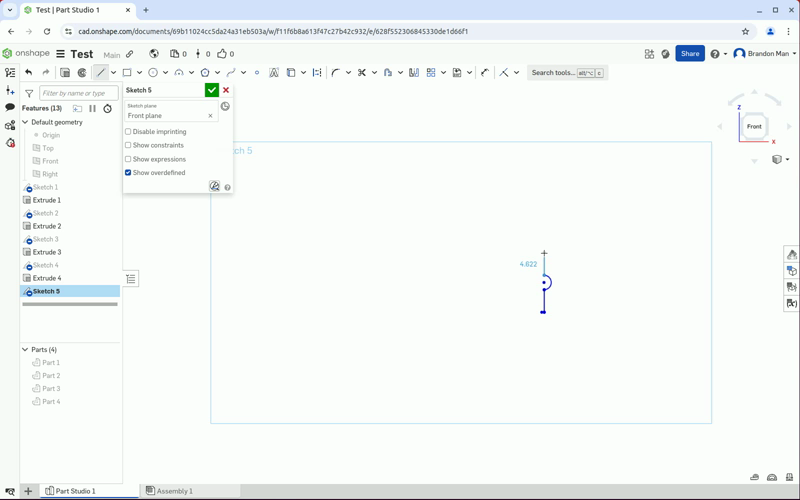
mouse_move(574, 252)
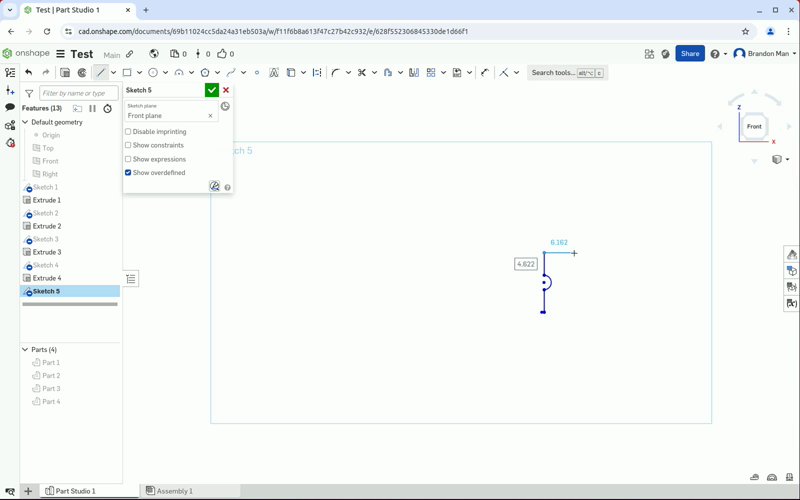
mouse_move(541, 252)
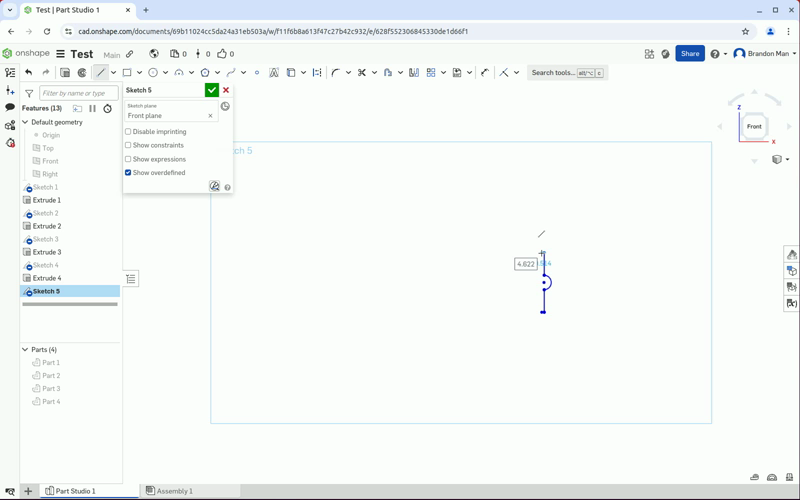
scroll(6)
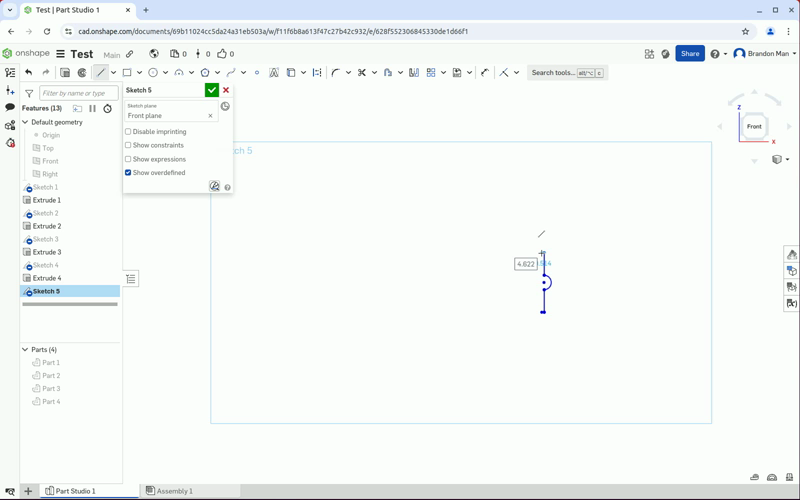
scroll(6)
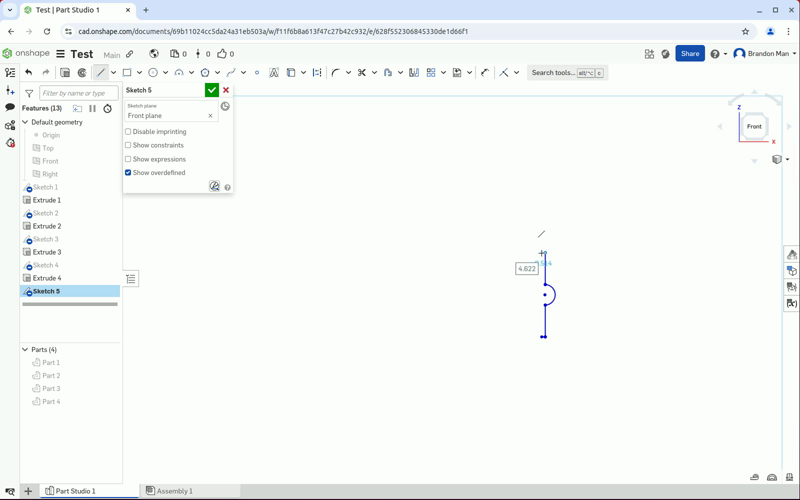
scroll(6)
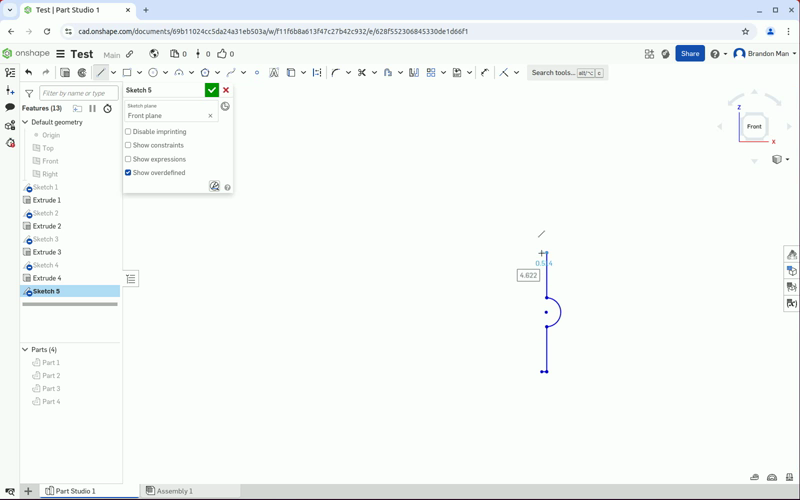
scroll(6)
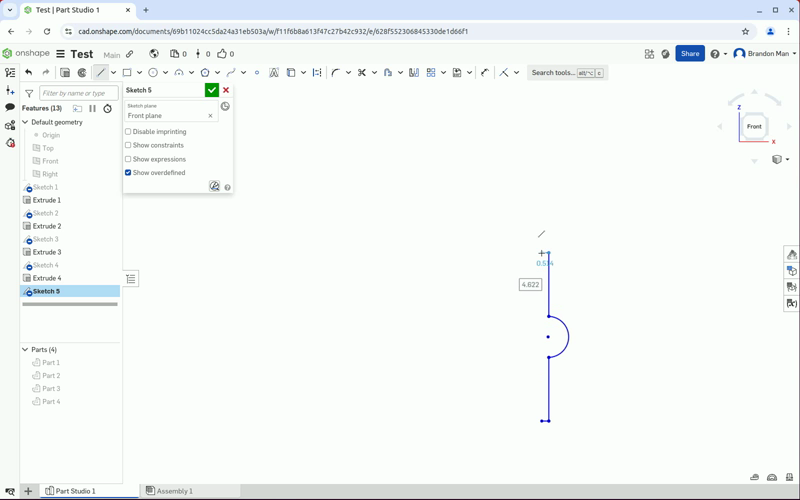
scroll(6)
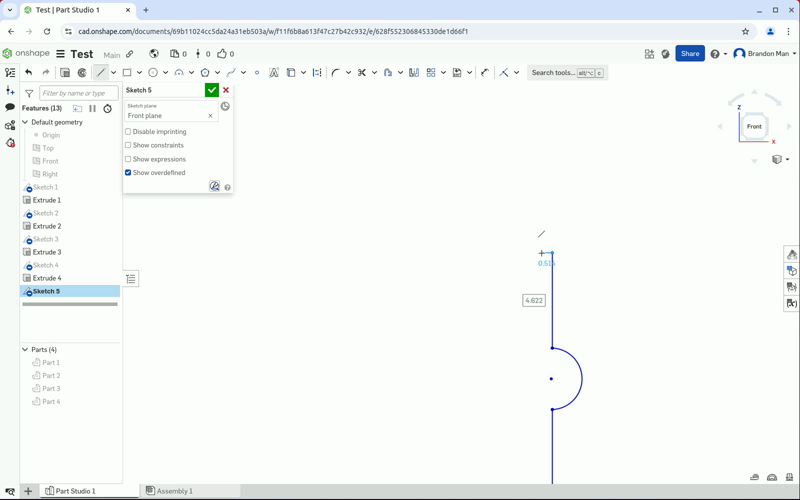
scroll(6)
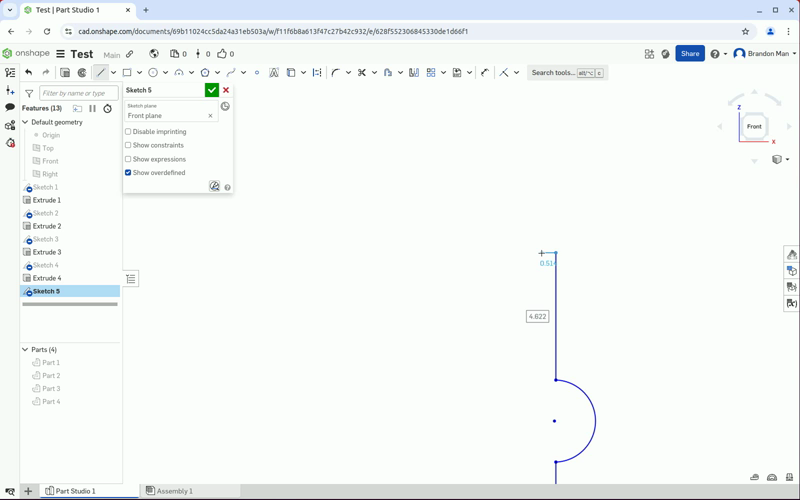
scroll(6)
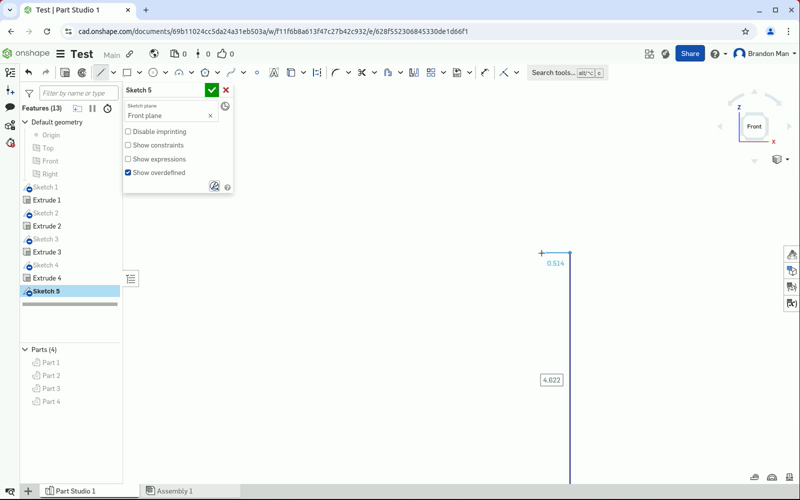
click(541, 252)
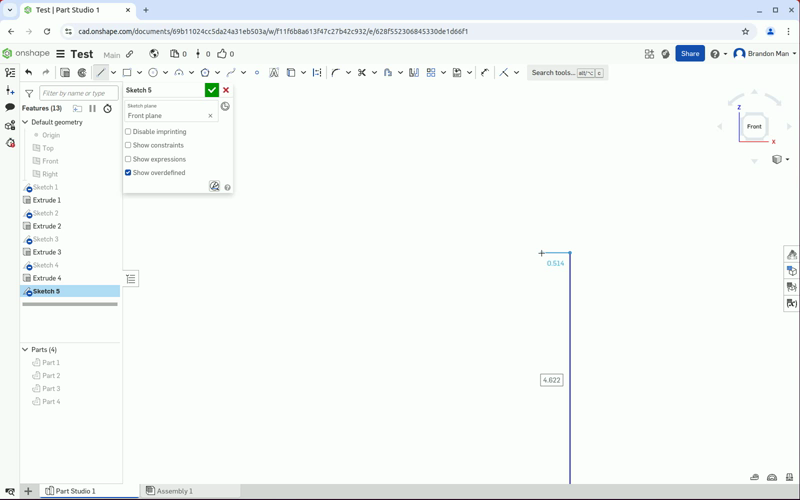
scroll(-6)
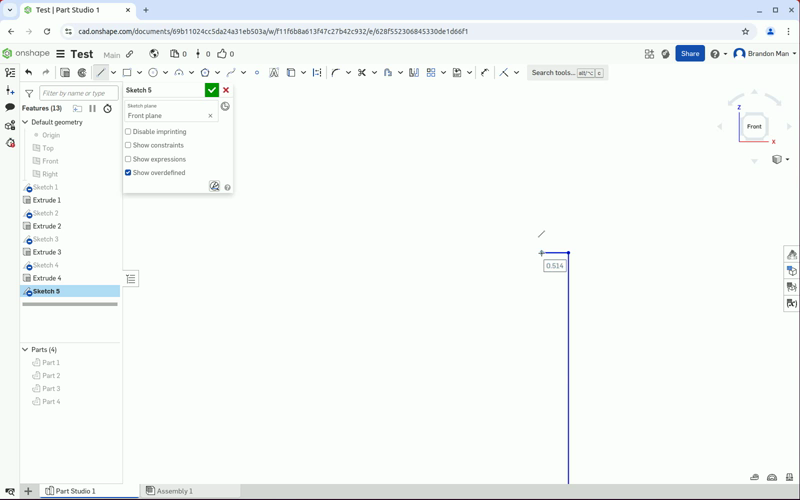
scroll(-6)
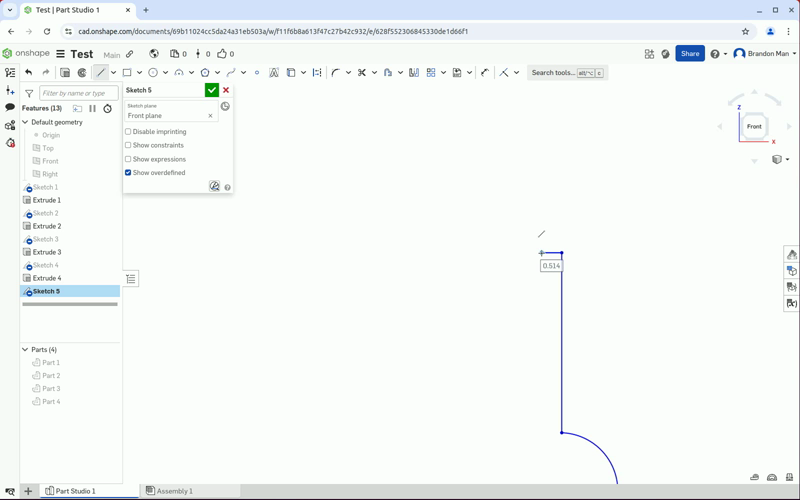
scroll(-6)
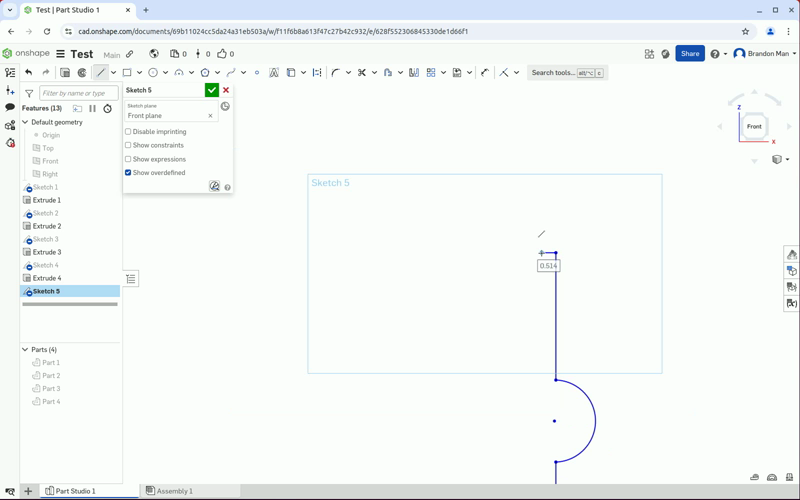
scroll(-6)
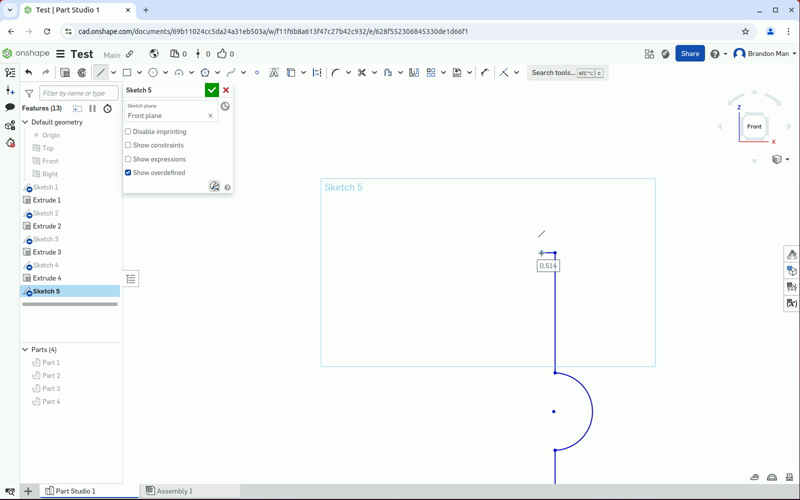
scroll(-6)
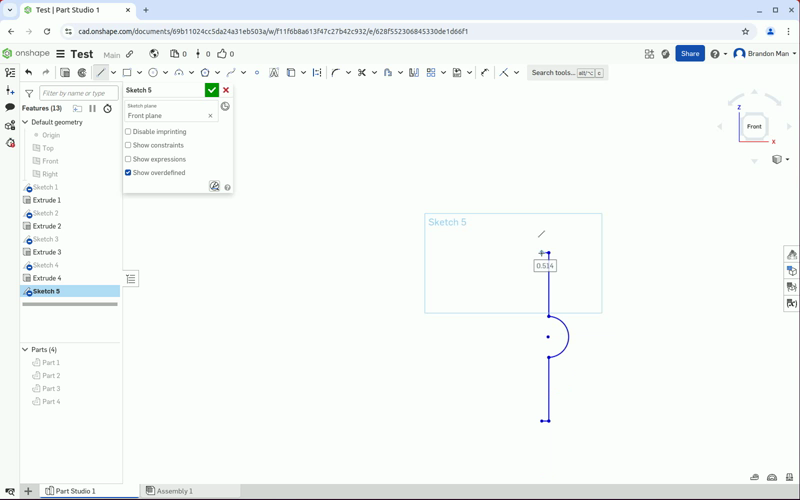
scroll(-6)
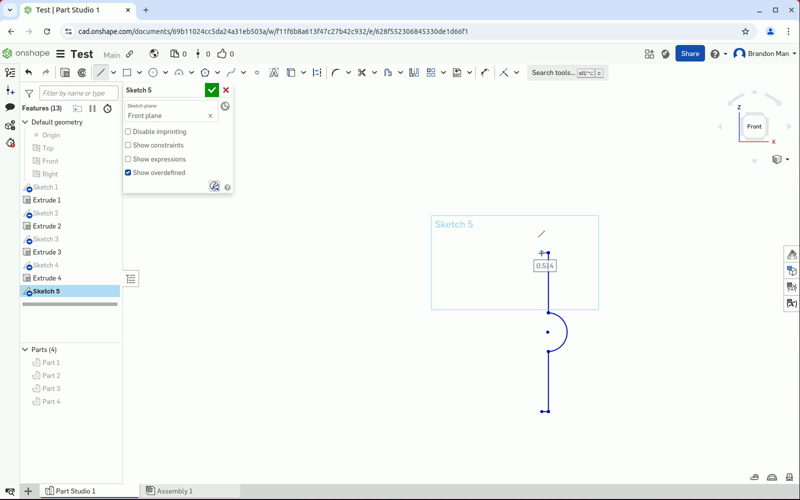
scroll(-6)
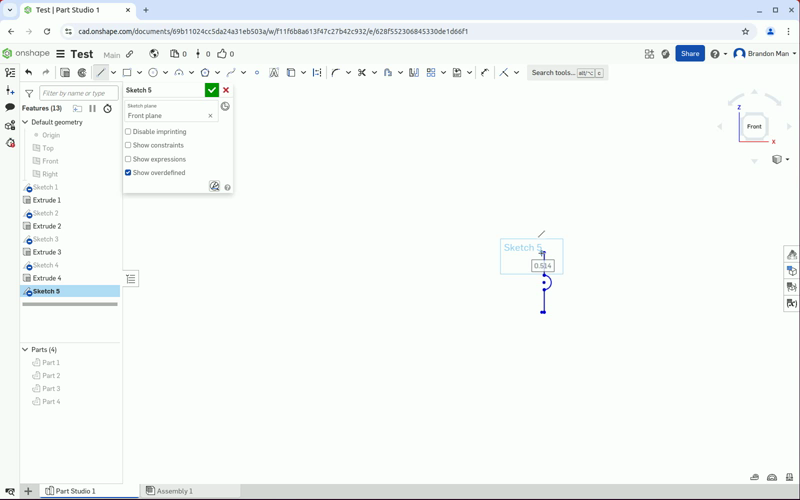
key_up(shift)
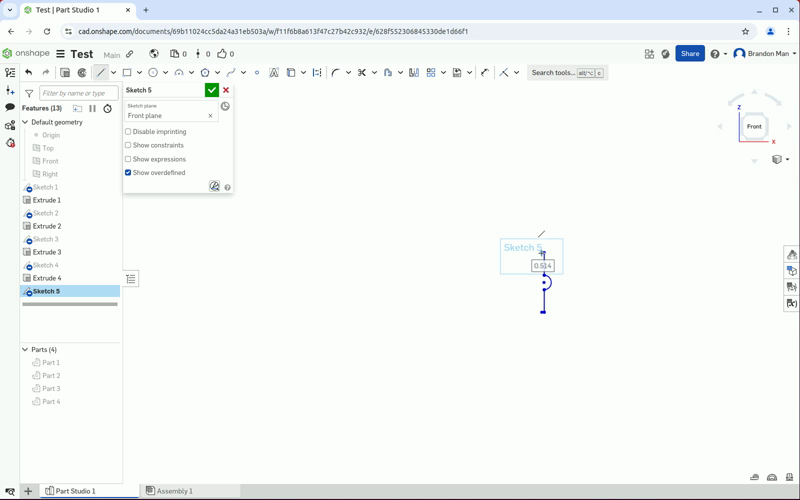
key(esc)
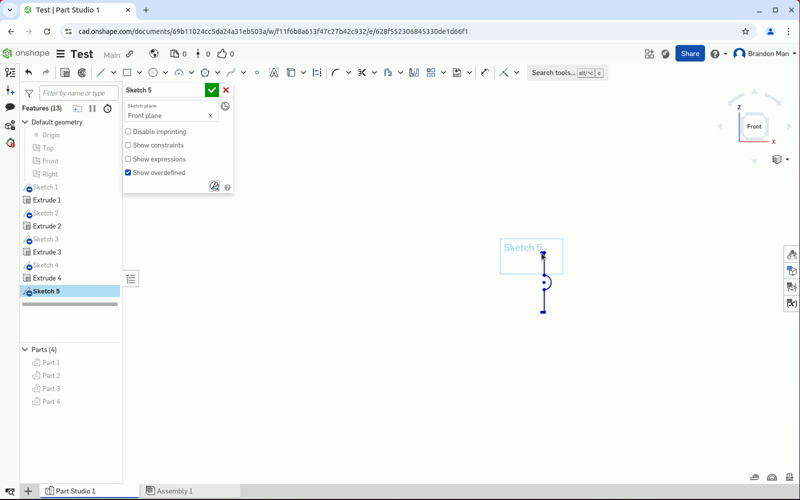
key(a)
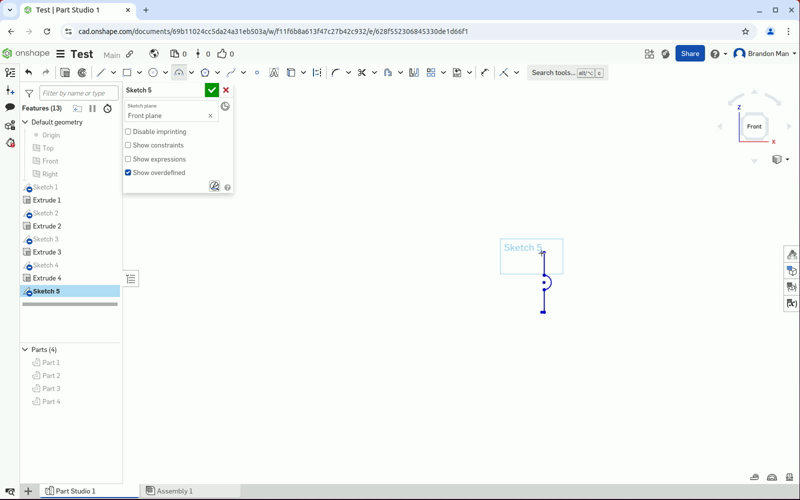
mouse_move(541, 252)
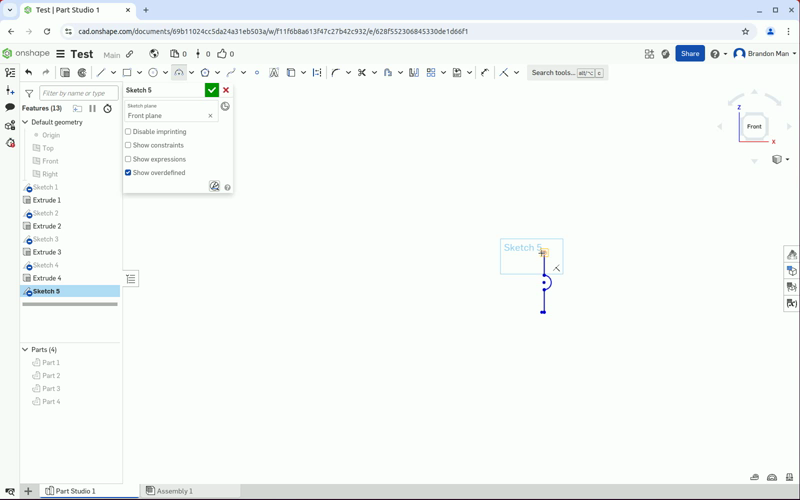
scroll(6)
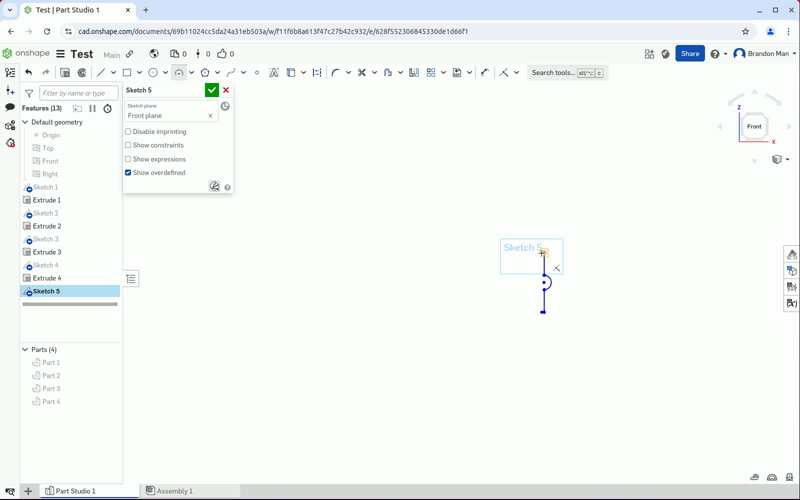
scroll(6)
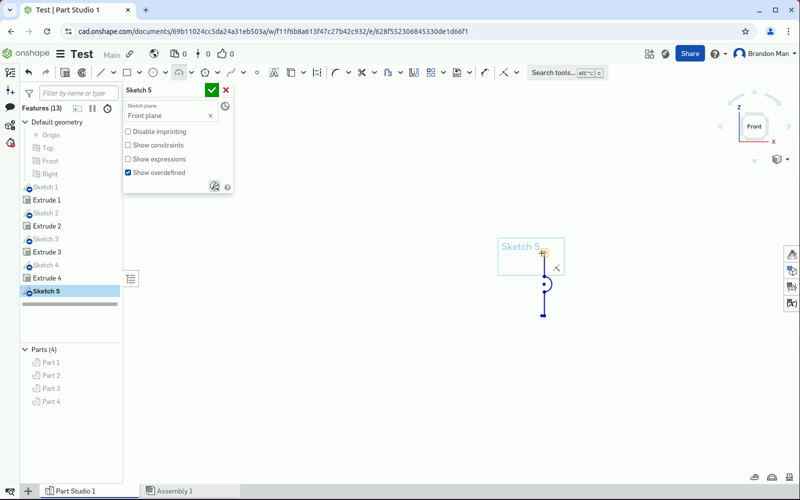
scroll(6)
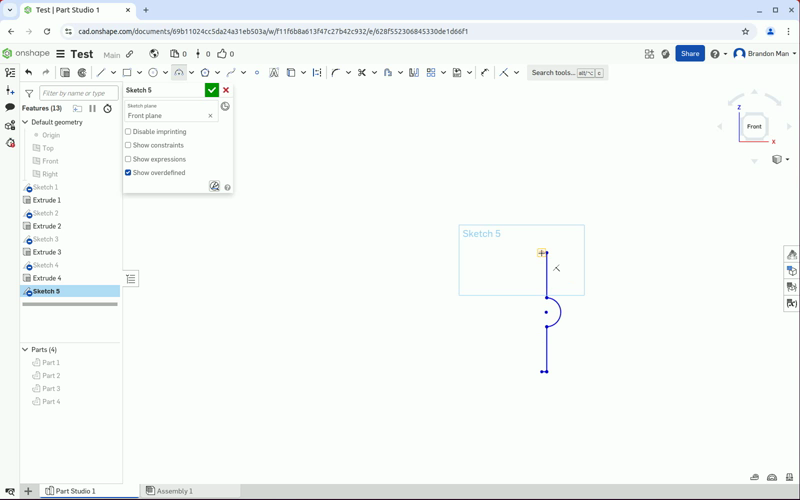
scroll(6)
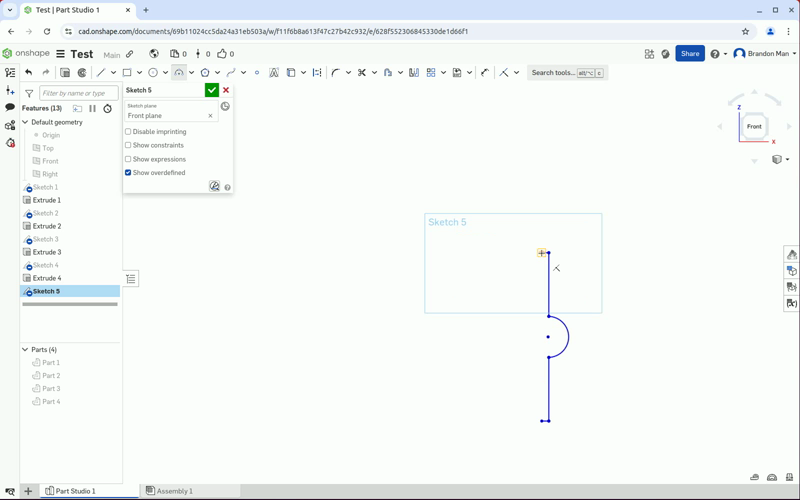
scroll(6)
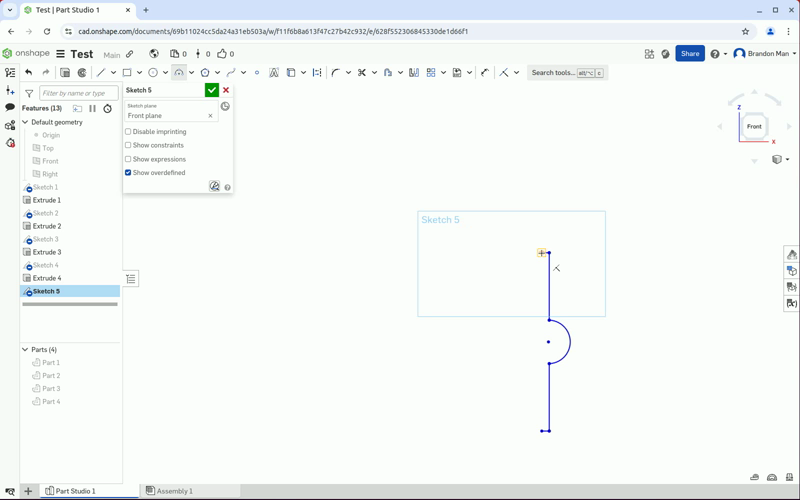
scroll(6)
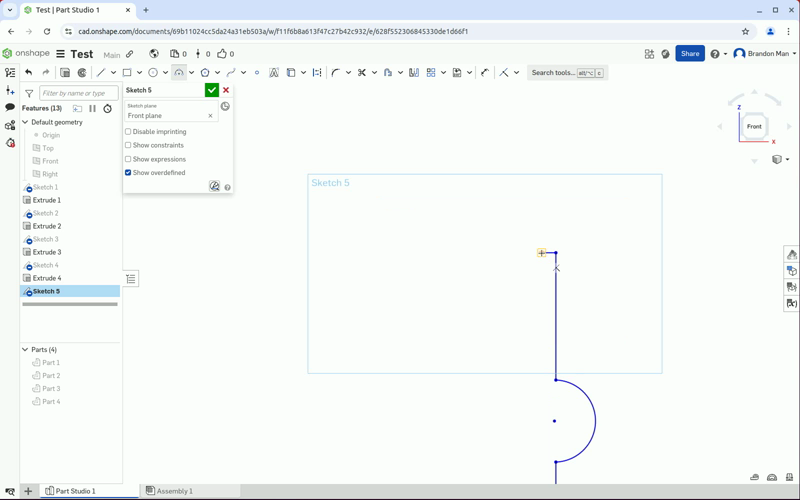
scroll(6)
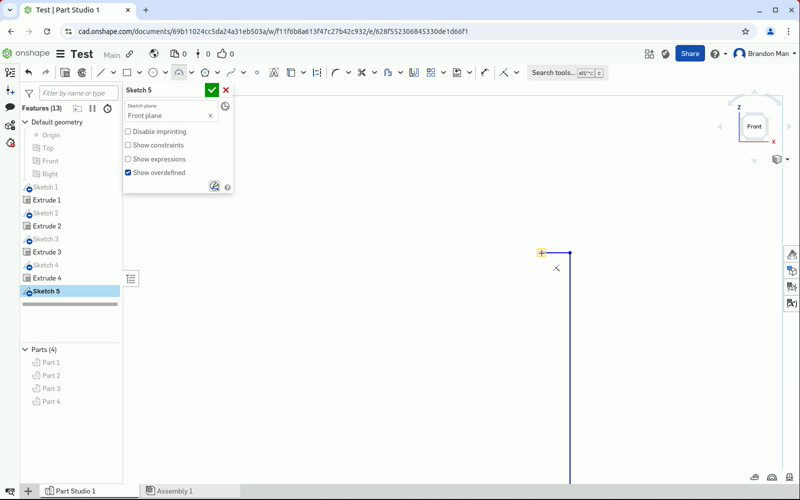
click(541, 252)
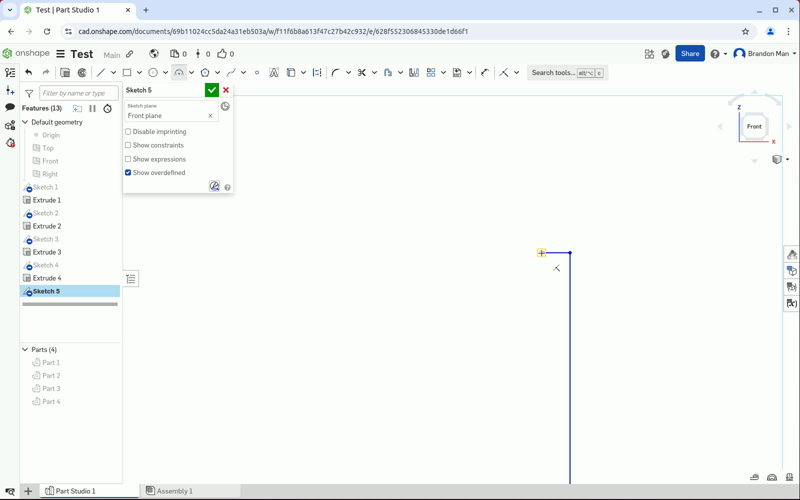
scroll(-6)
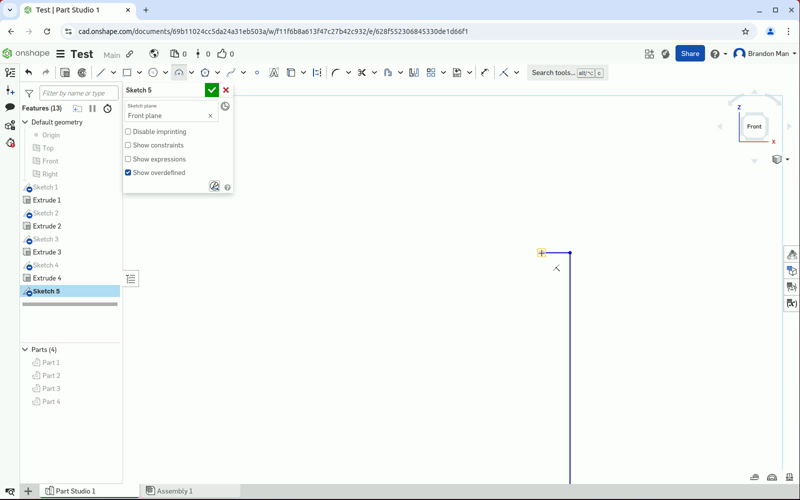
scroll(-6)
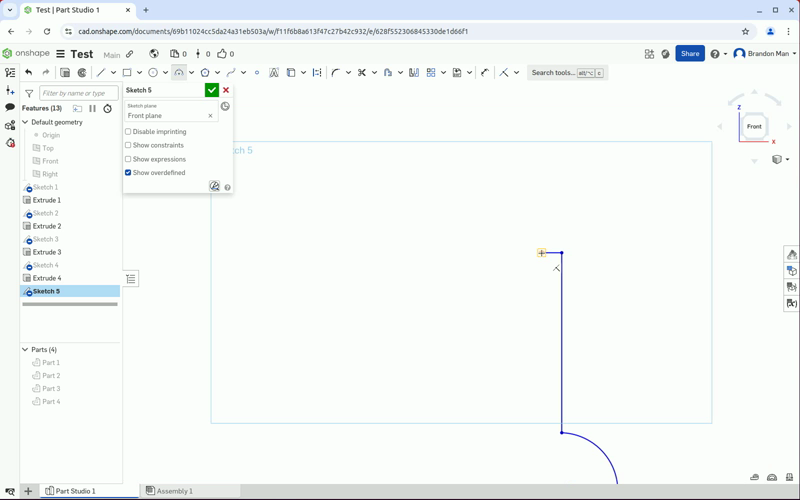
scroll(-6)
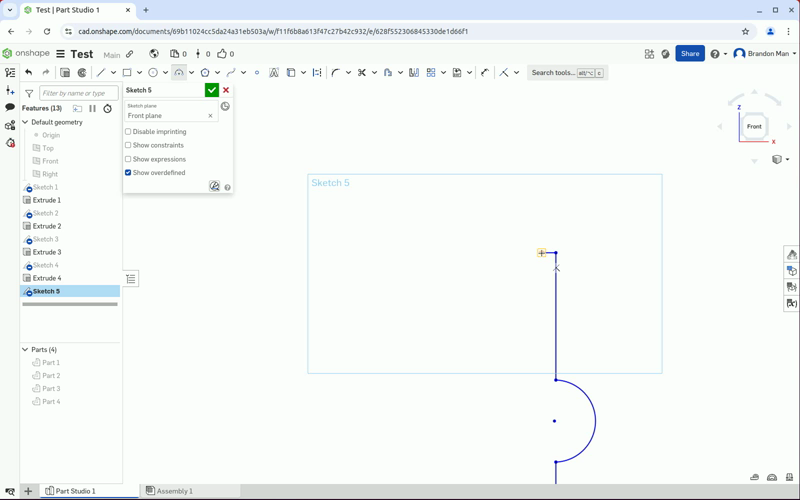
scroll(-6)
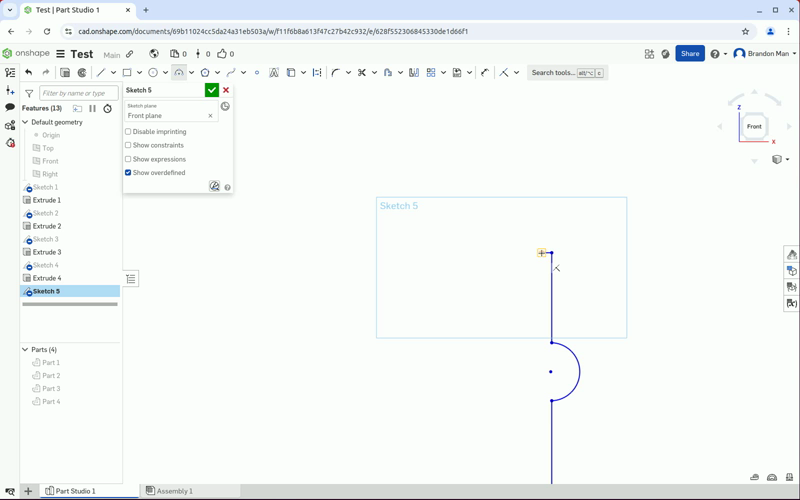
scroll(-6)
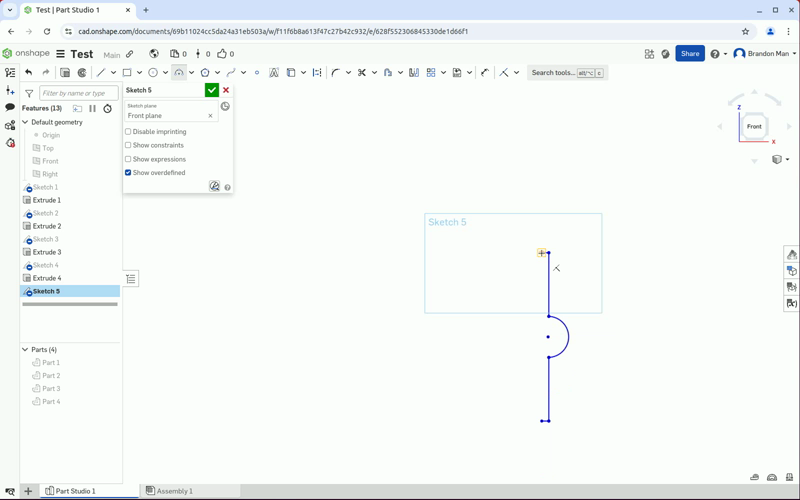
scroll(-6)
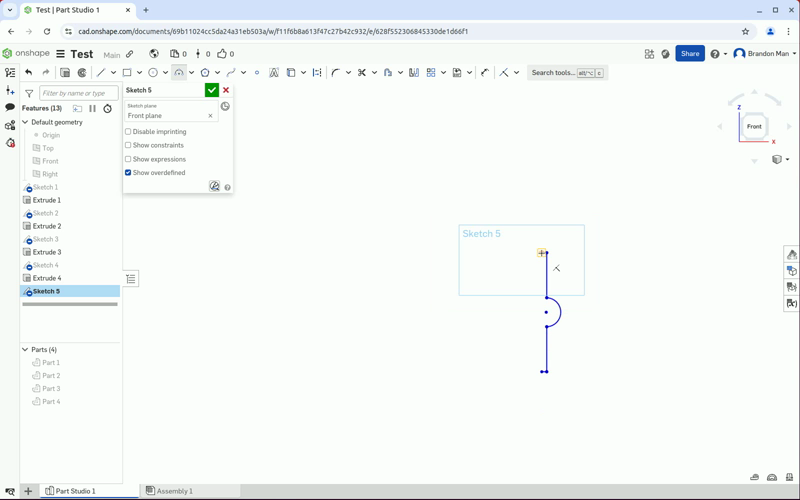
scroll(-6)
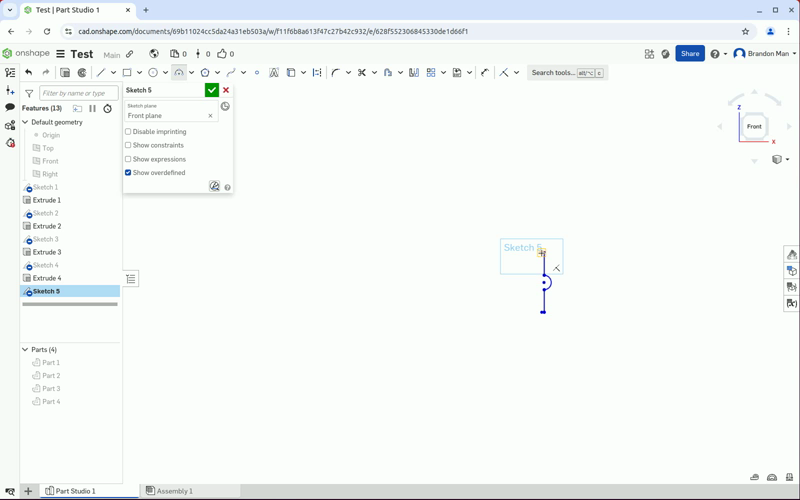
mouse_move(541, 312)
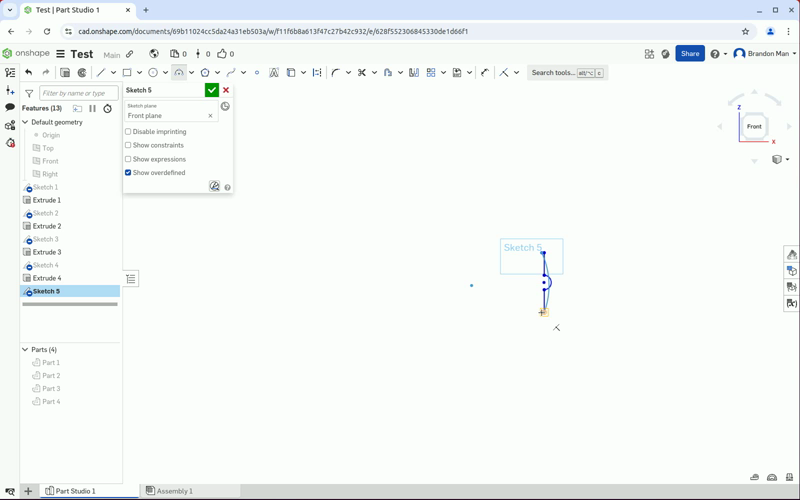
scroll(6)
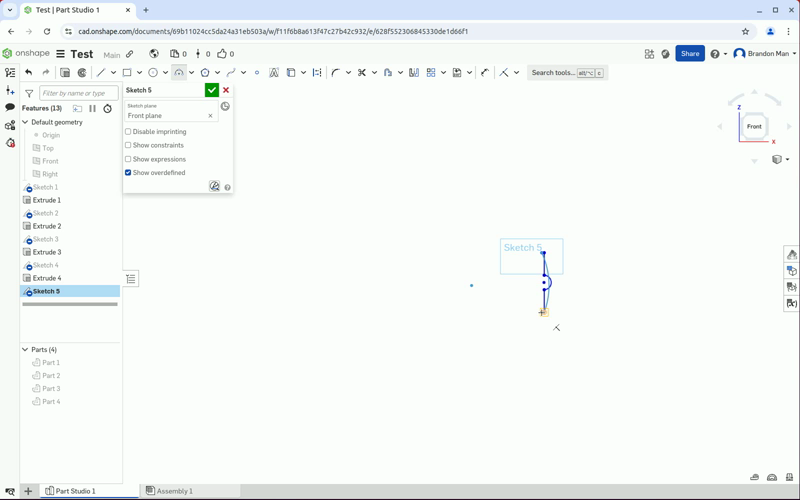
scroll(6)
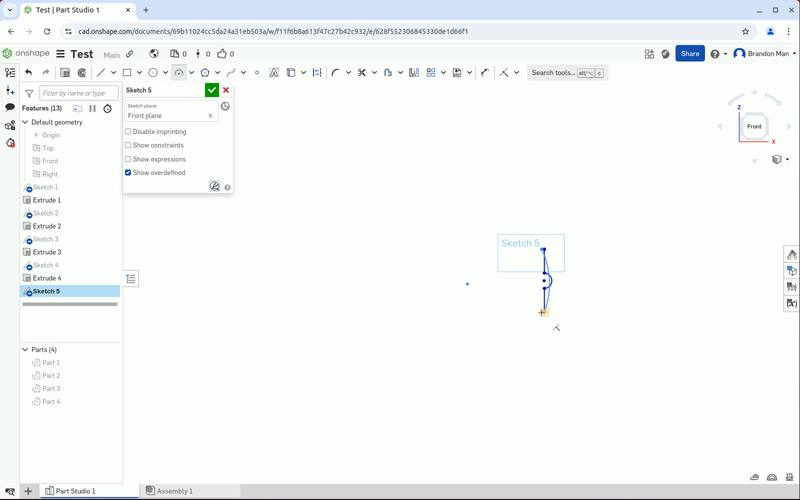
scroll(6)
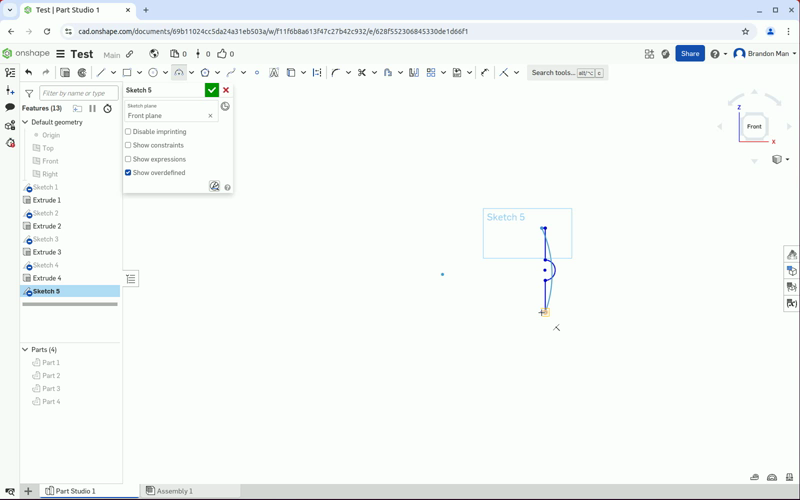
scroll(6)
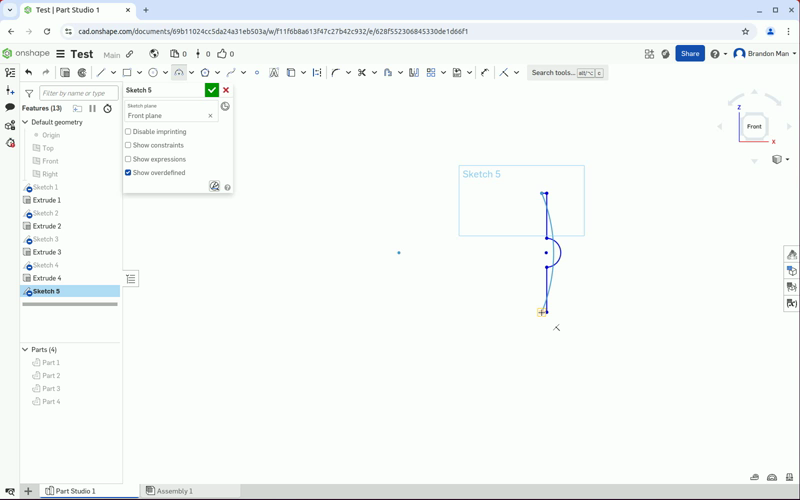
scroll(6)
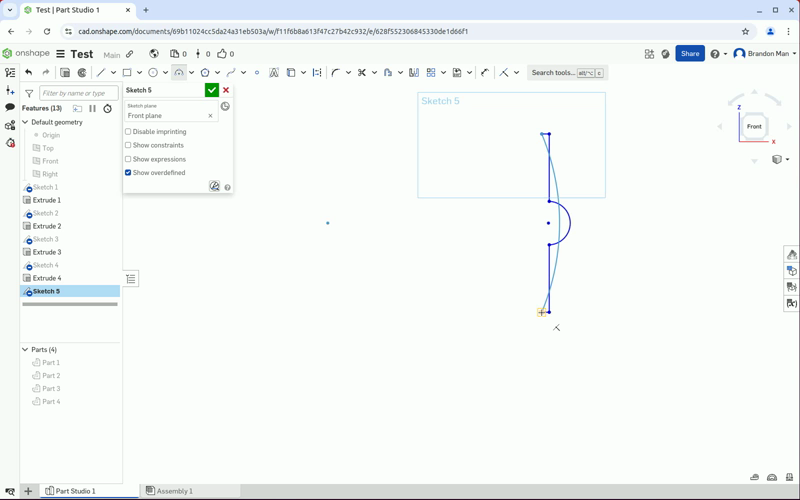
scroll(6)
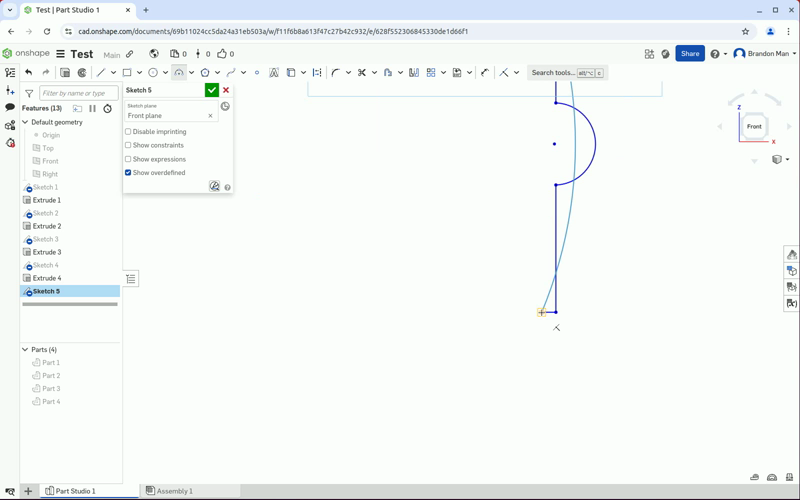
scroll(6)
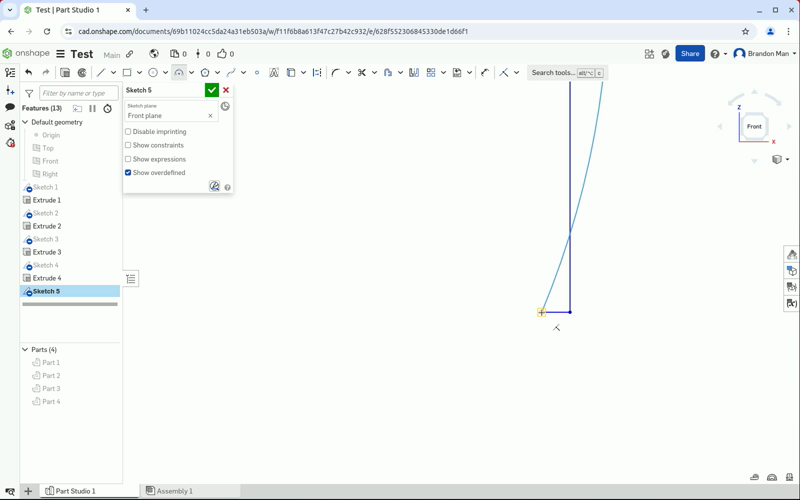
click(541, 312)
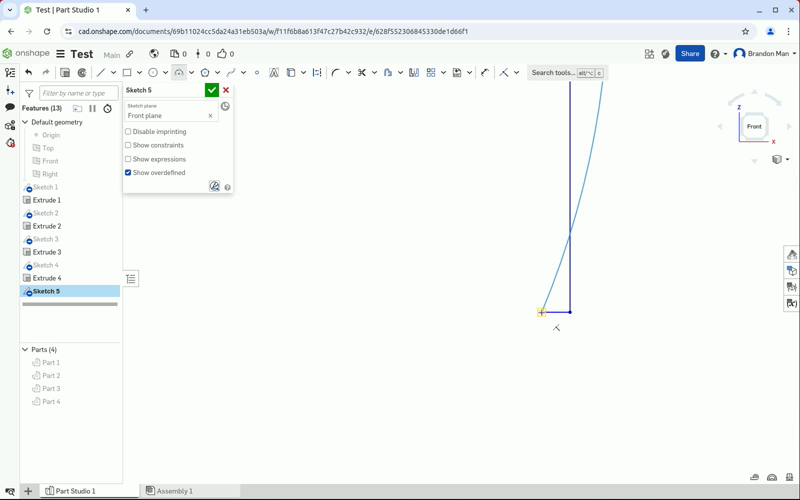
scroll(-6)
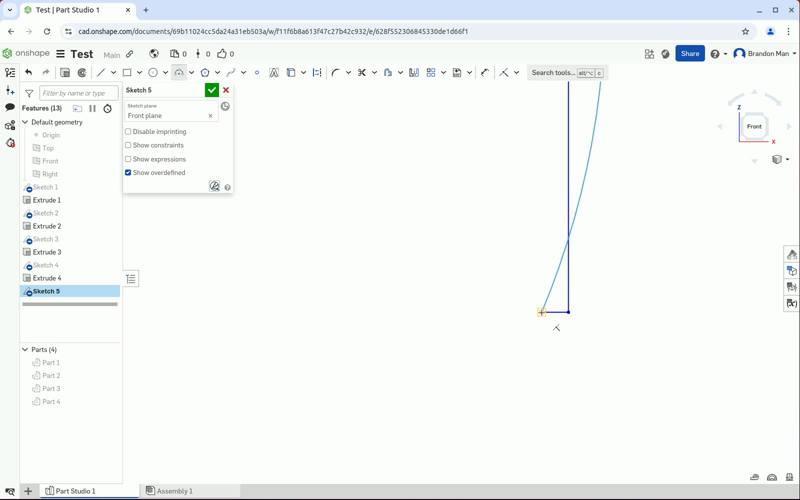
scroll(-6)
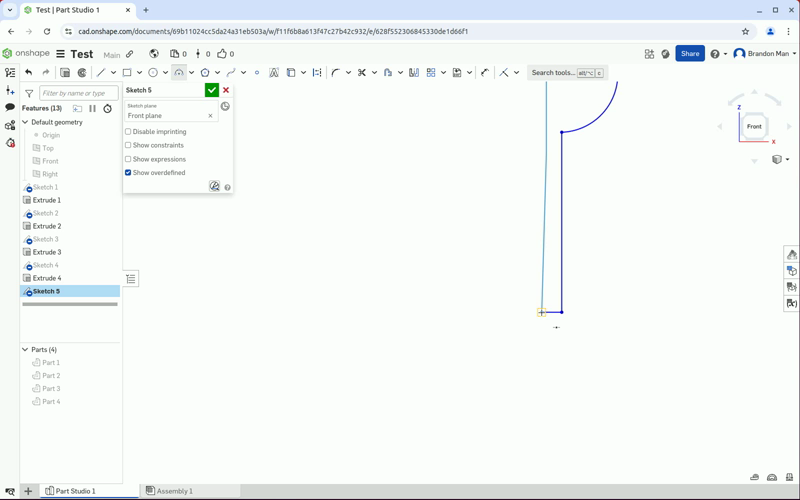
scroll(-6)
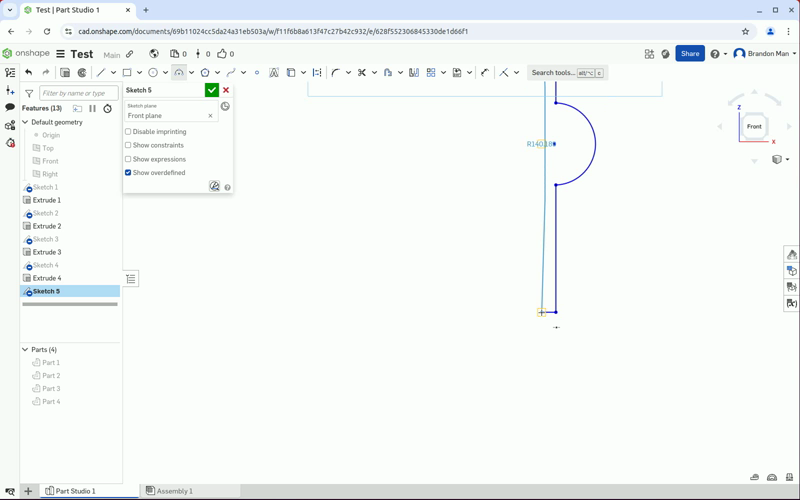
scroll(-6)
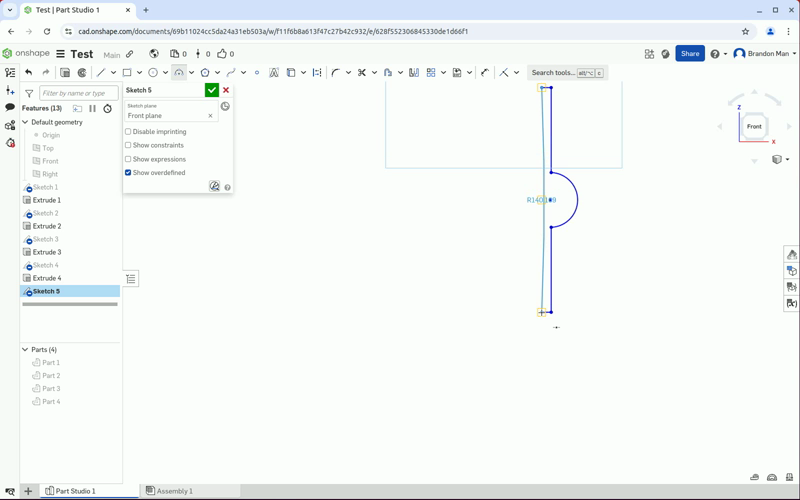
scroll(-6)
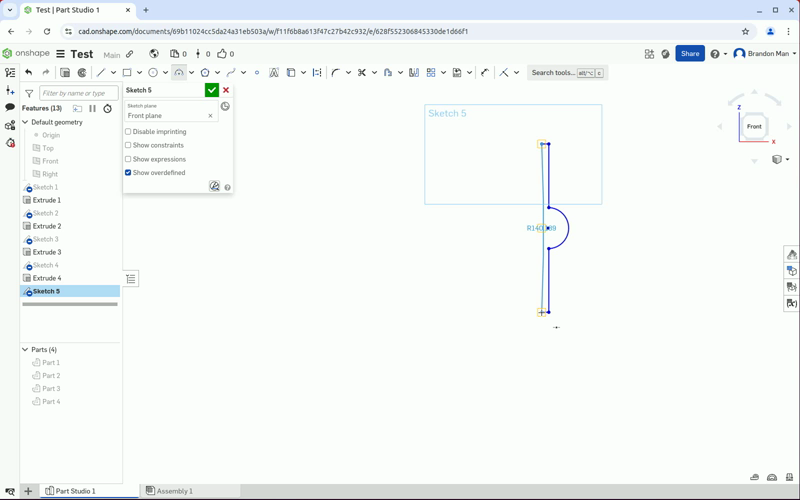
scroll(-6)
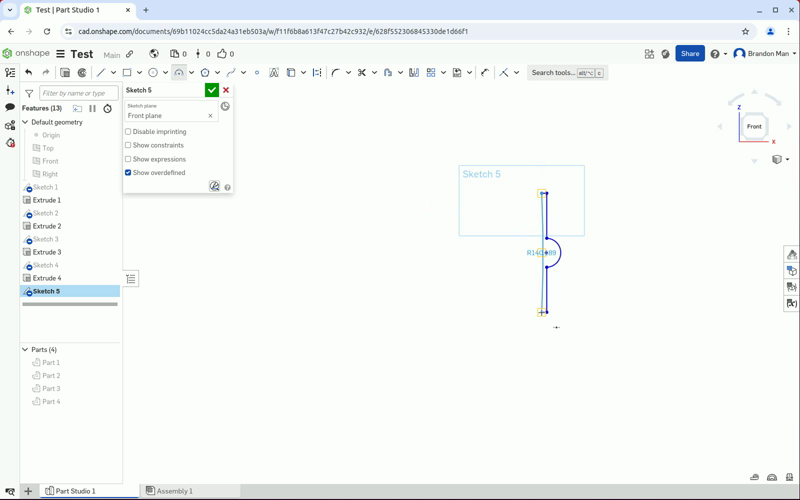
scroll(-6)
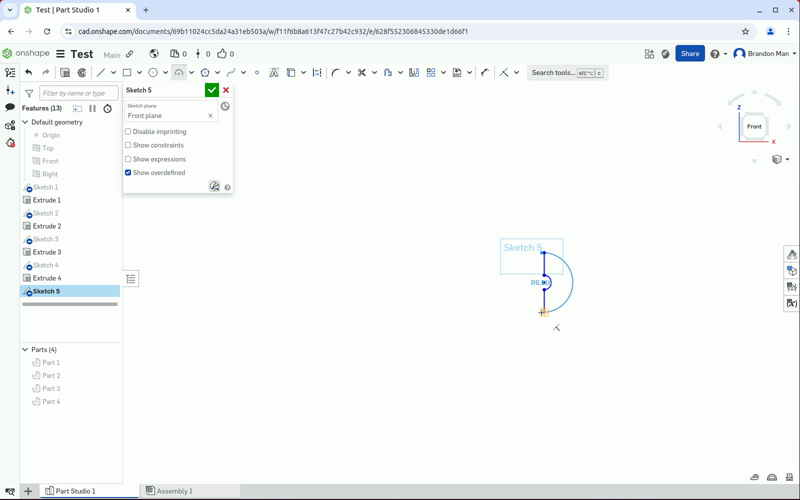
key_down(shift)
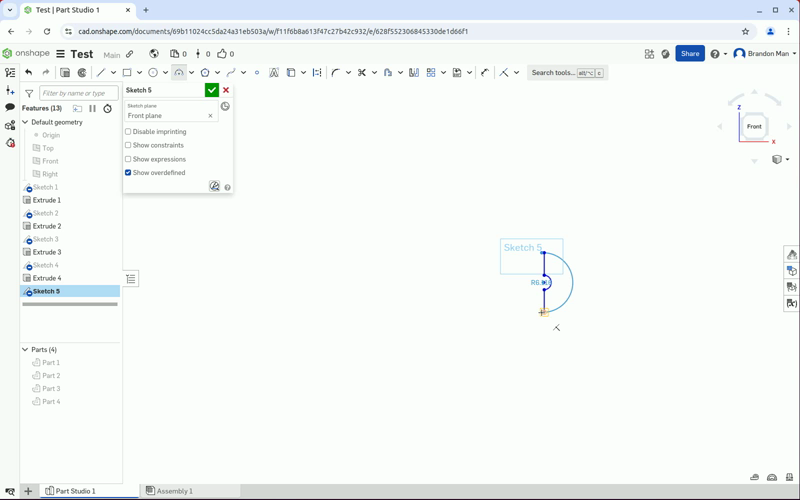
mouse_move(573, 282)
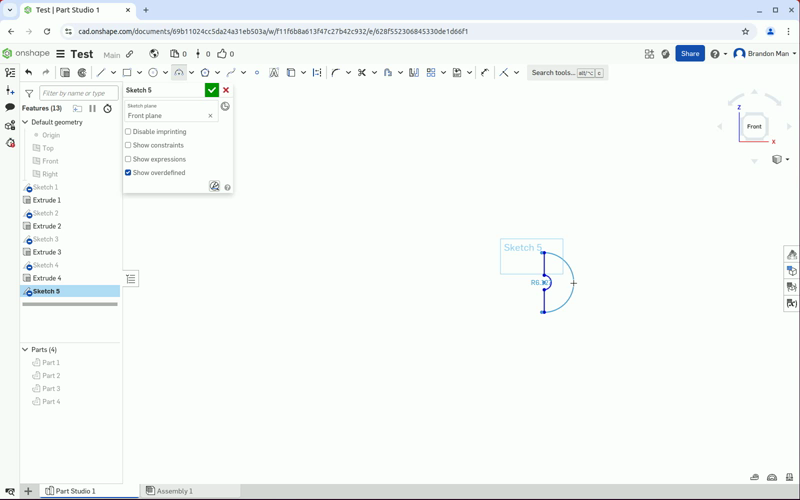
click(573, 282)
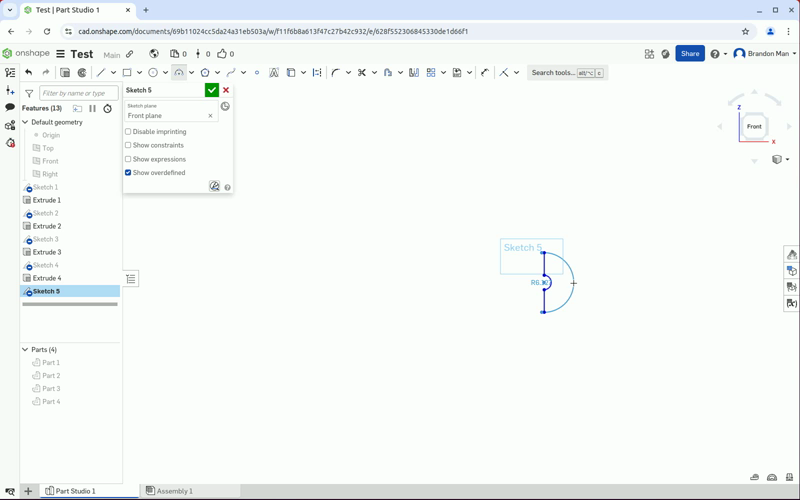
key_up(shift)
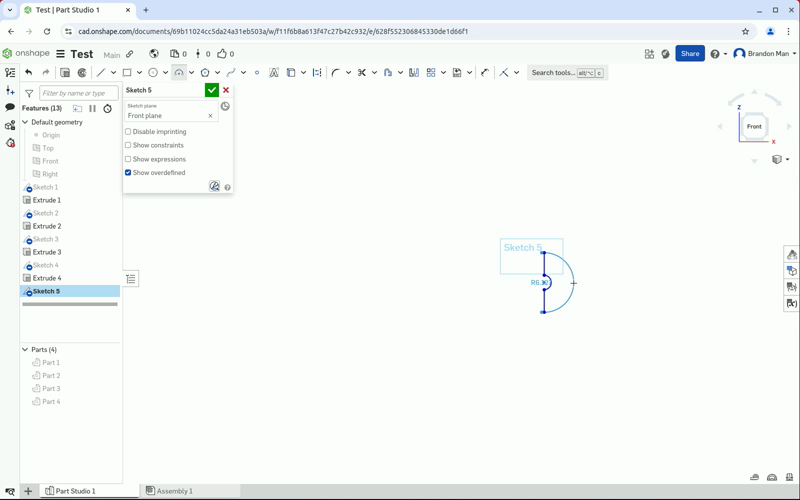
key(esc)
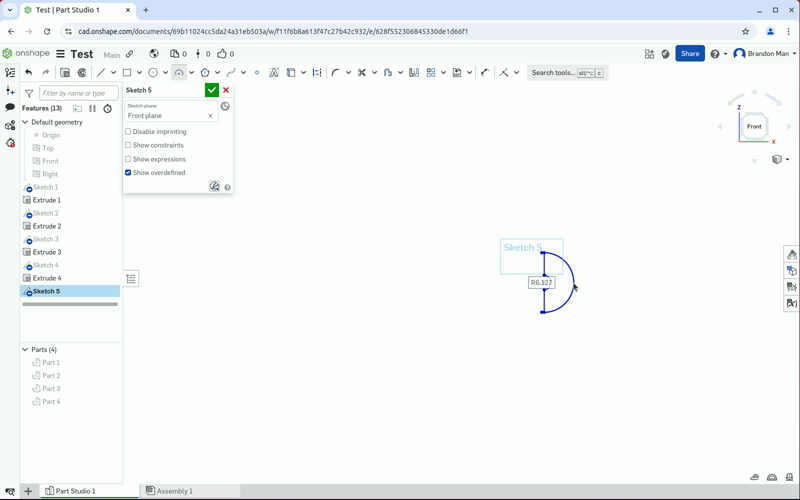
mouse_move(558, 281)
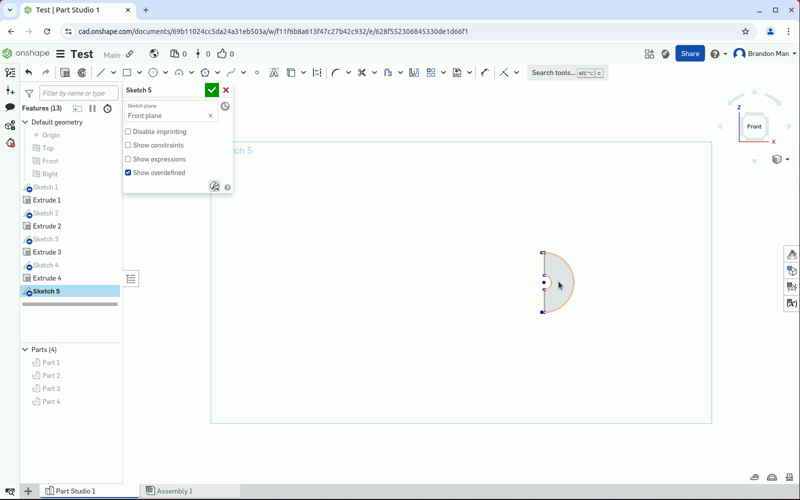
scroll(6)
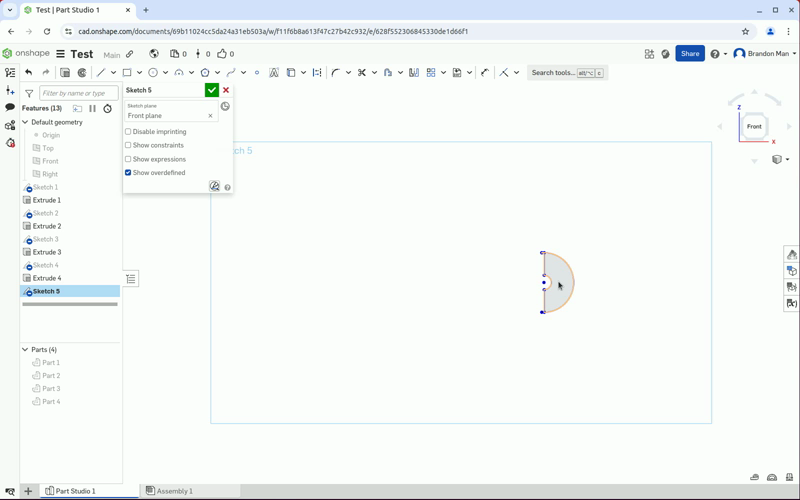
scroll(6)
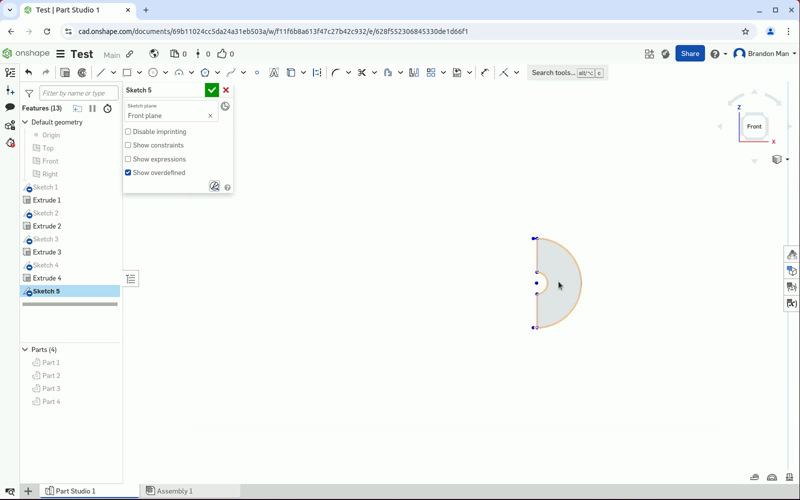
scroll(6)
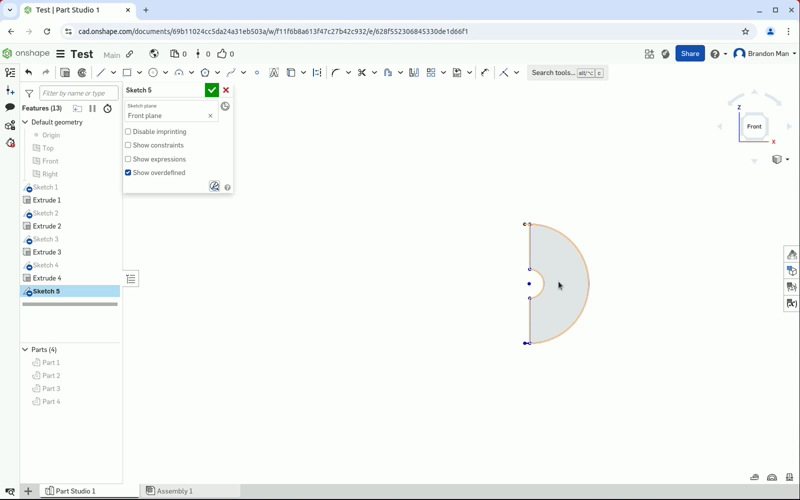
scroll(6)
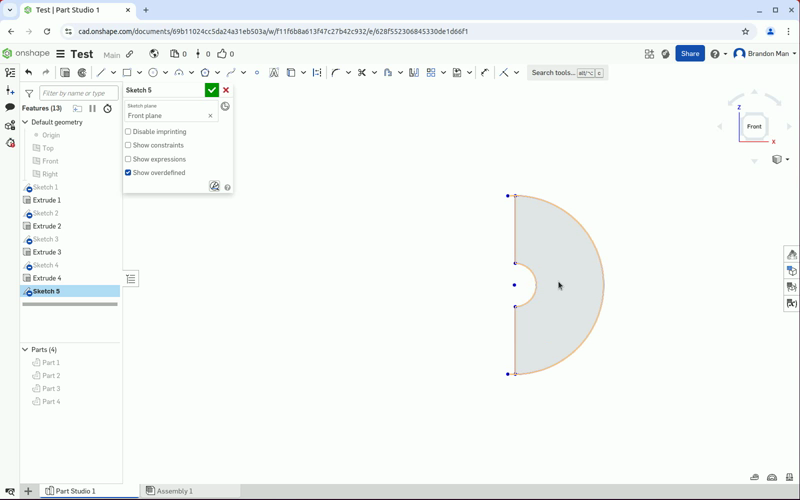
scroll(6)
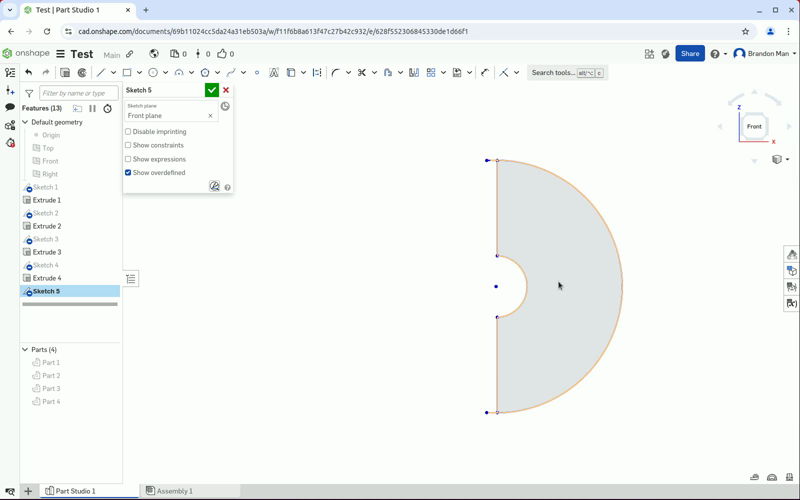
scroll(6)
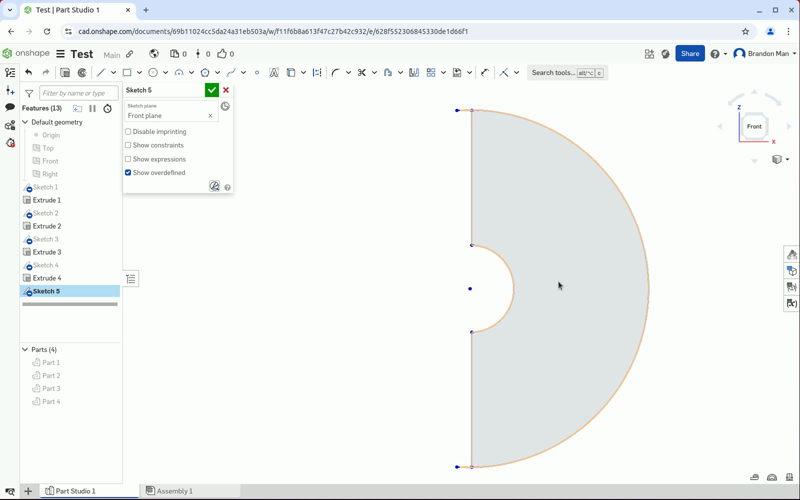
scroll(6)
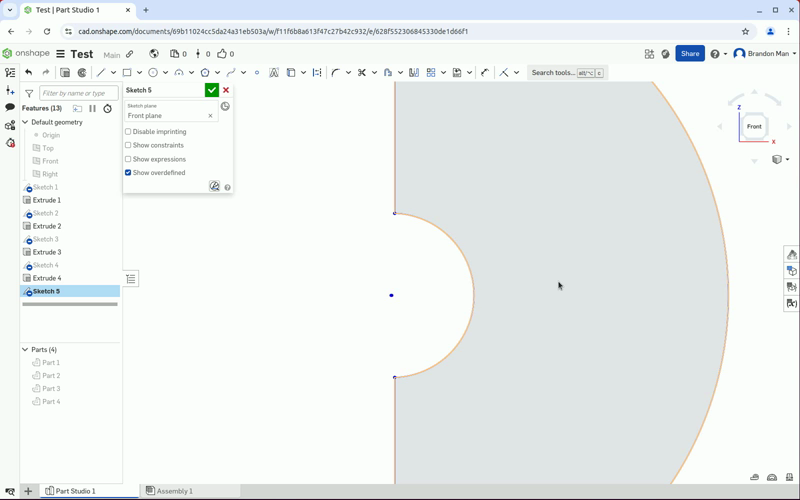
click(558, 281)
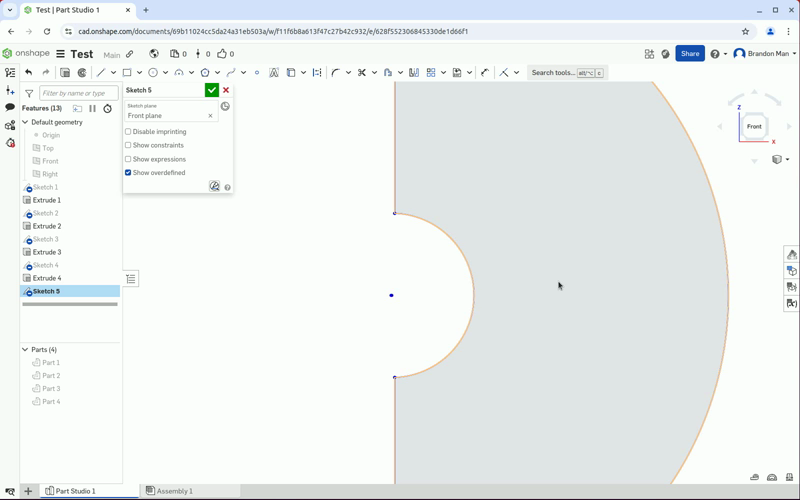
scroll(-6)
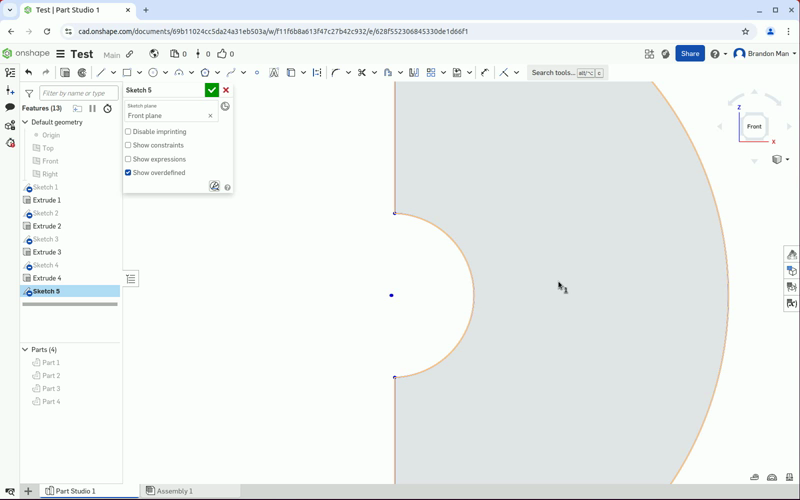
scroll(-6)
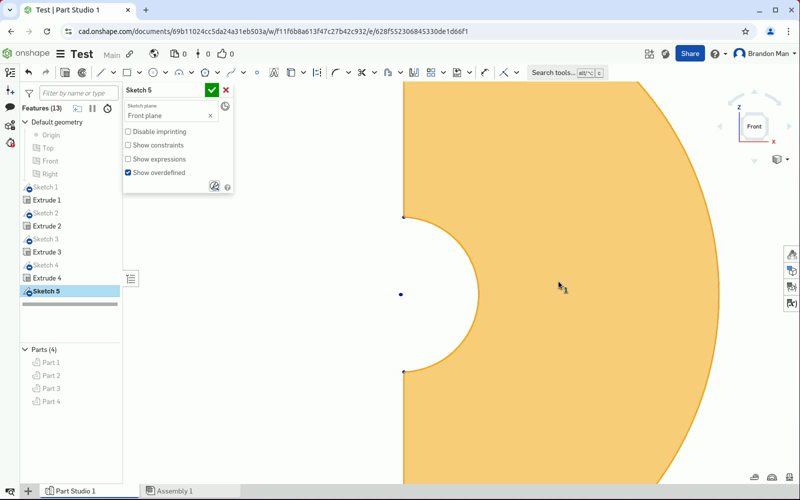
scroll(-6)
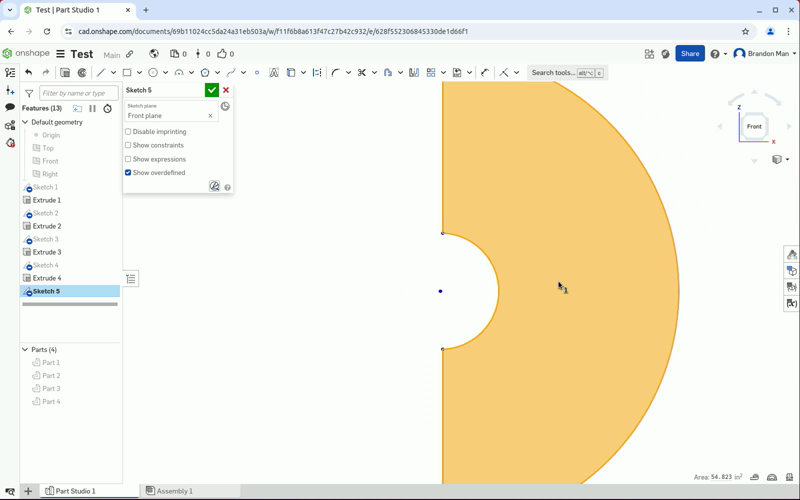
scroll(-6)
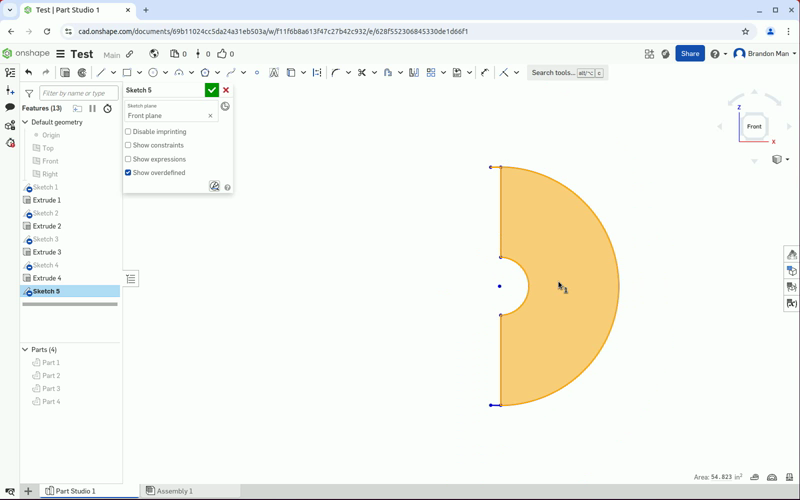
scroll(-6)
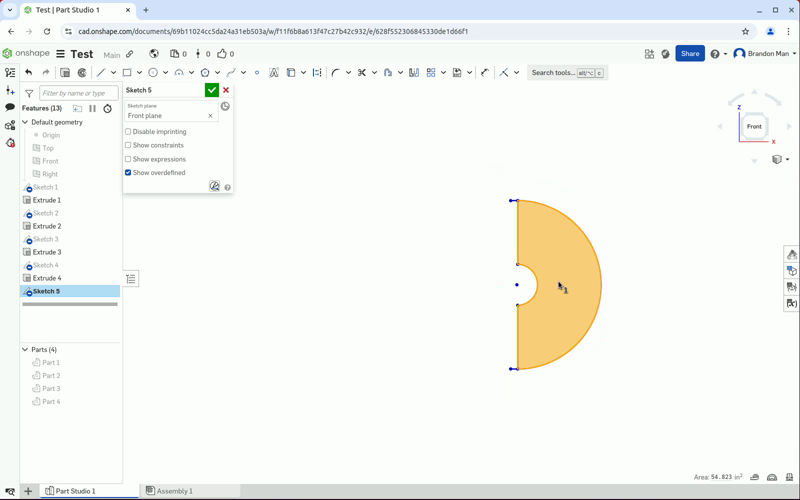
scroll(-6)
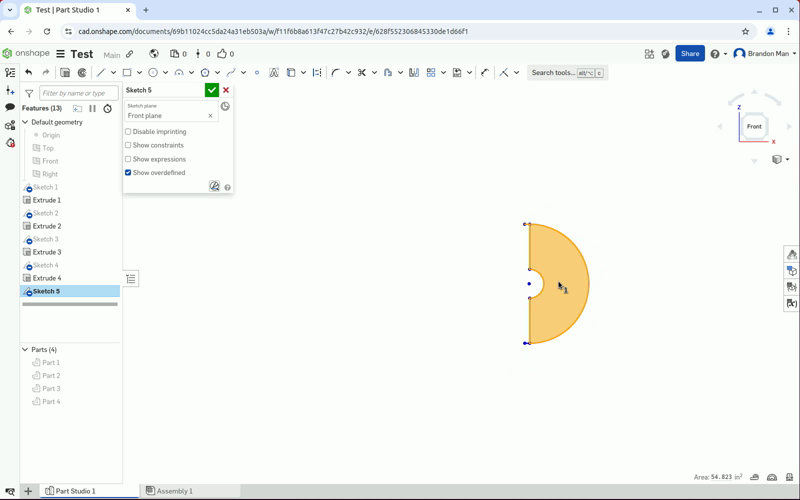
scroll(-6)
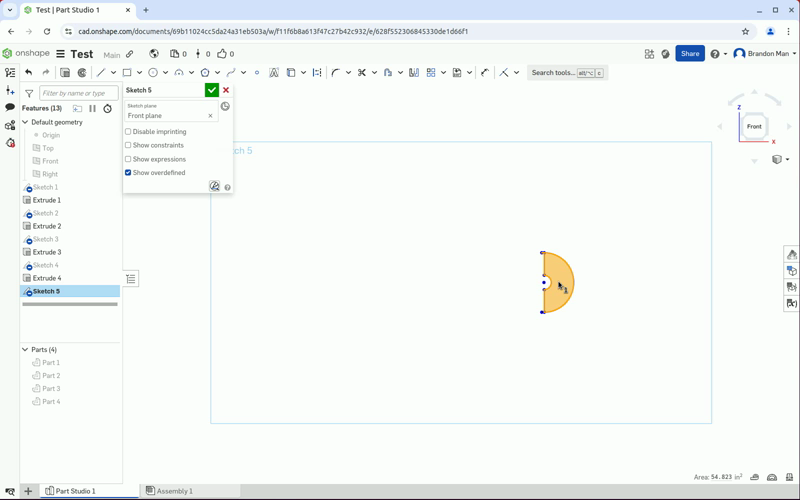
mouse_move(73, 352)
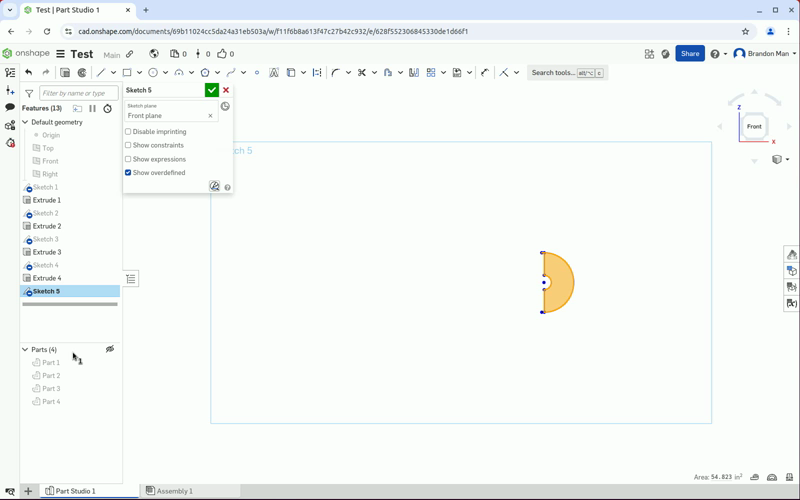
key(shift+y)
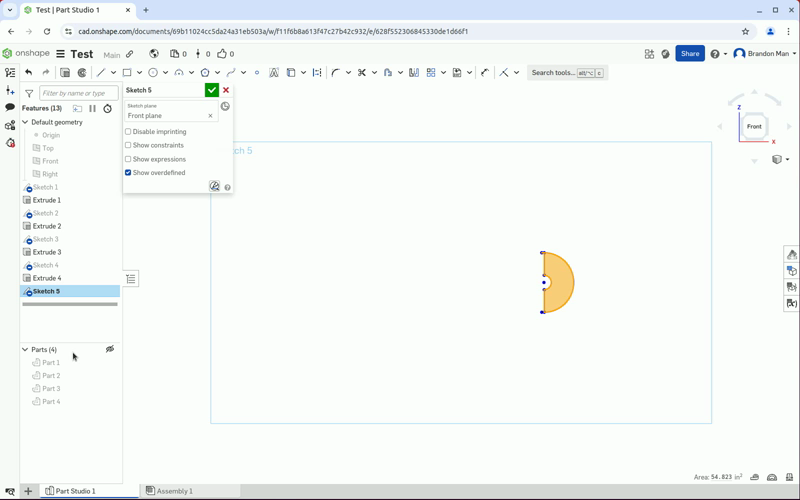
key(shift+e)
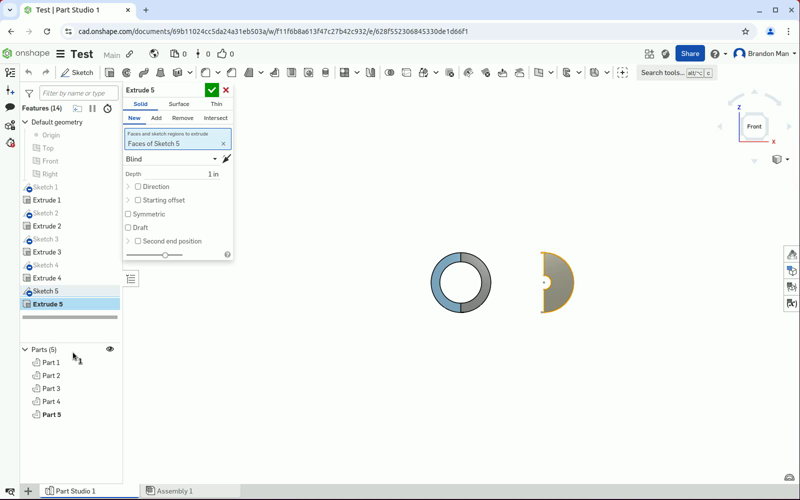
mouse_move(143, 106)
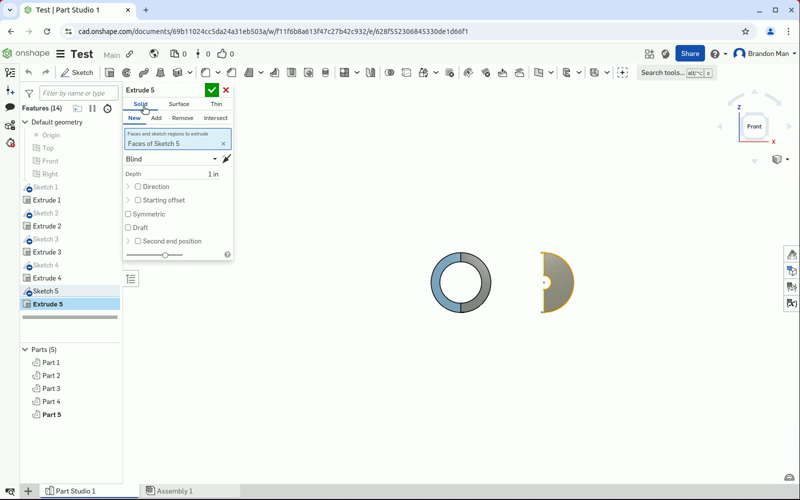
click(143, 106)
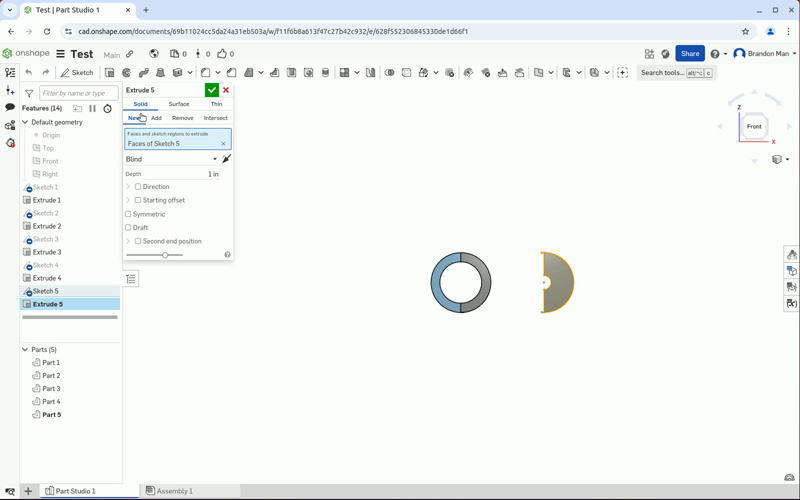
mouse_move(137, 120)
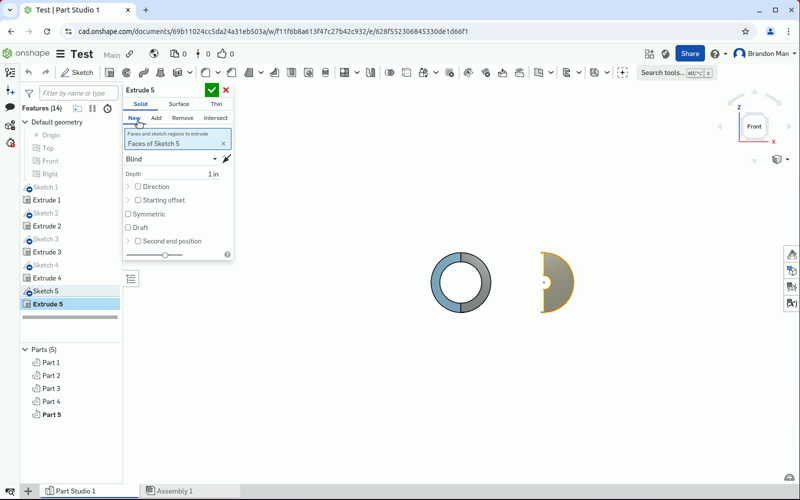
click(137, 120)
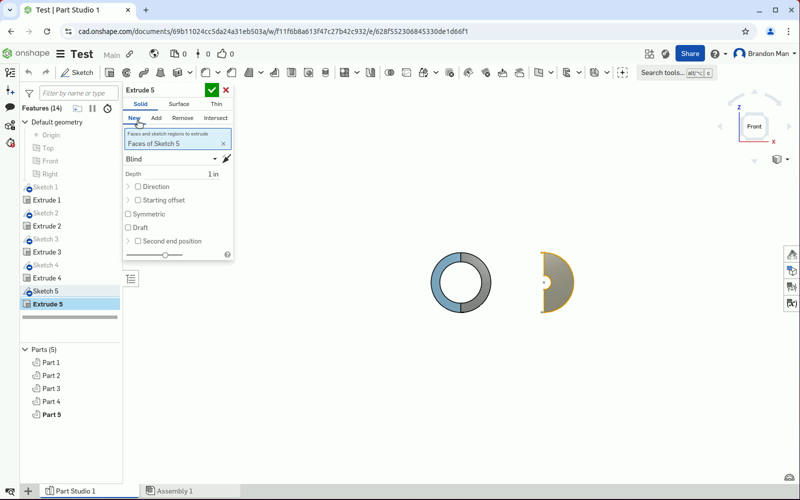
key(tab, 4)
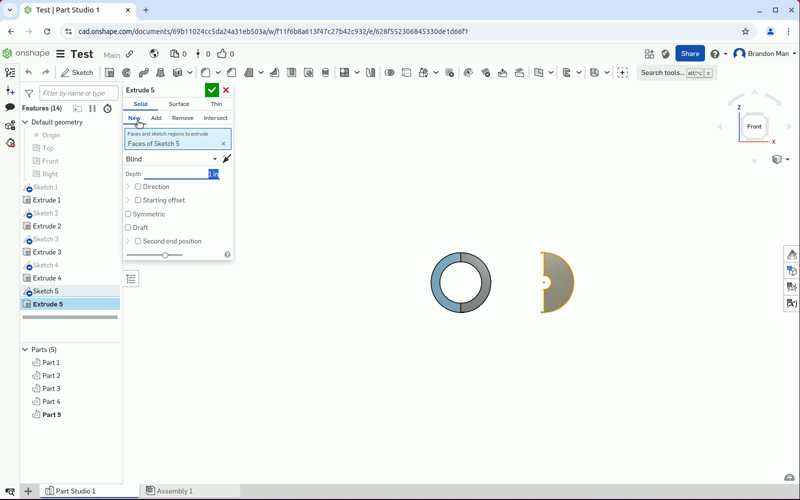
text(2.407)
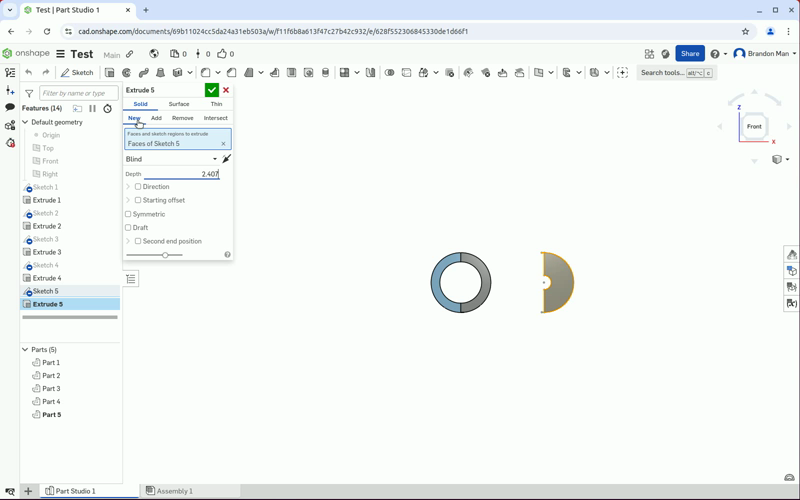
key(enter)
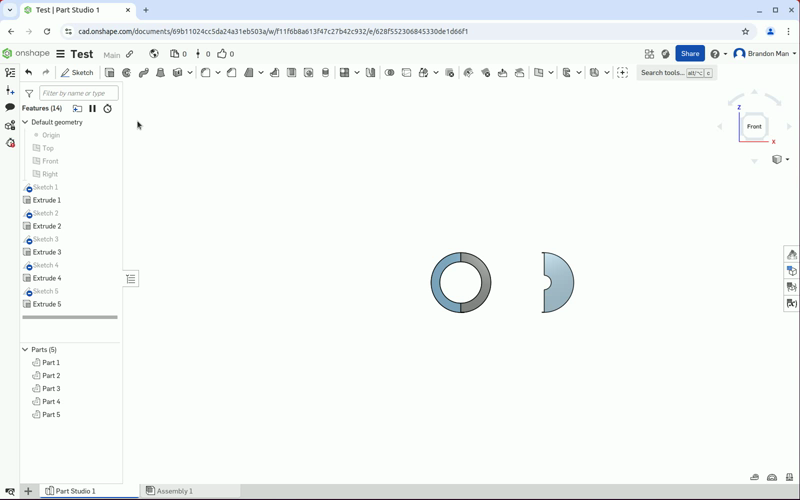
key(shift+h)
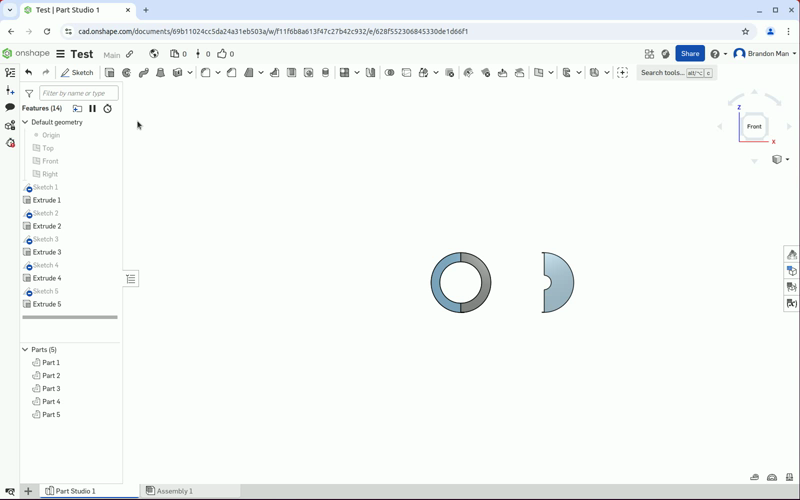
key(shift+h)
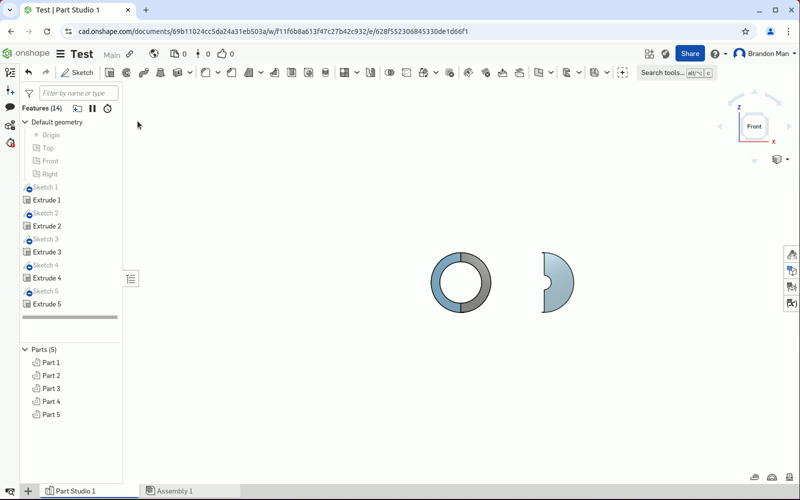
mouse_move(73, 189)
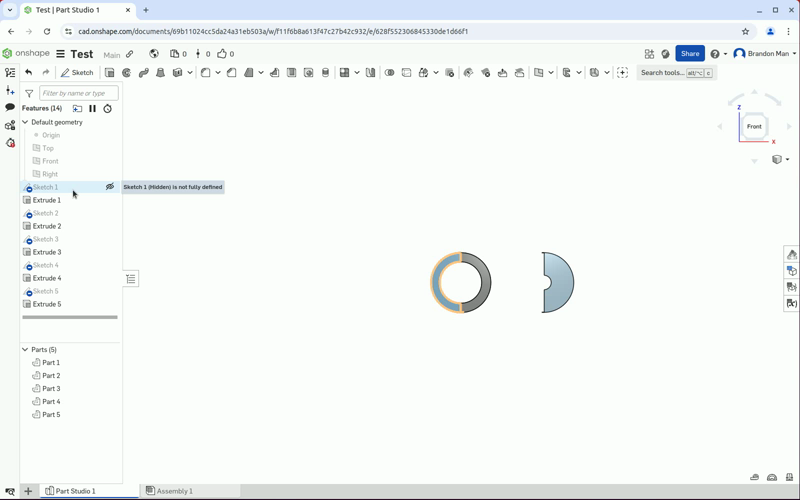
click(73, 189)
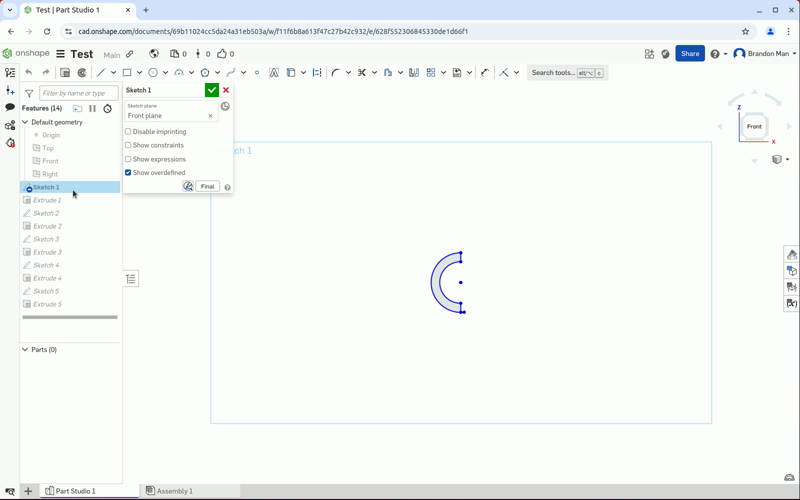
mouse_move(229, 92)
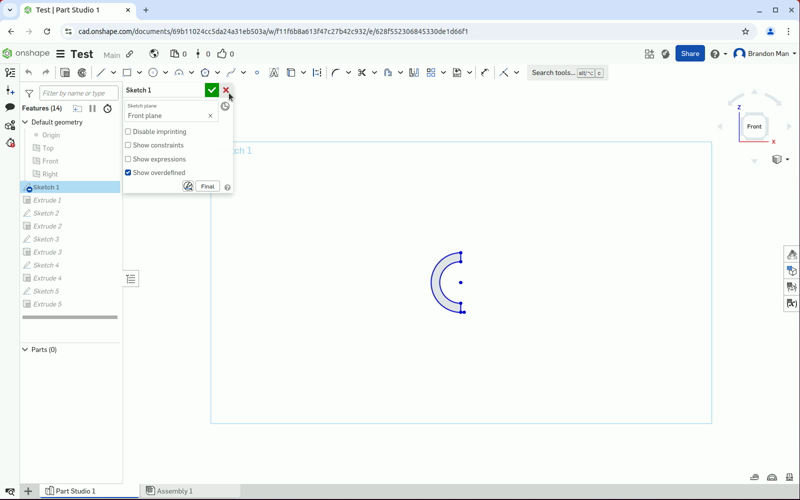
click(229, 92)
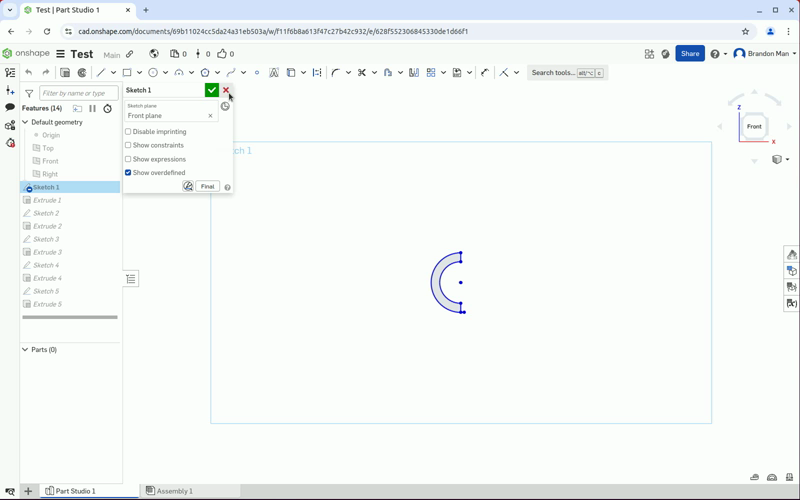
key(shift+s)
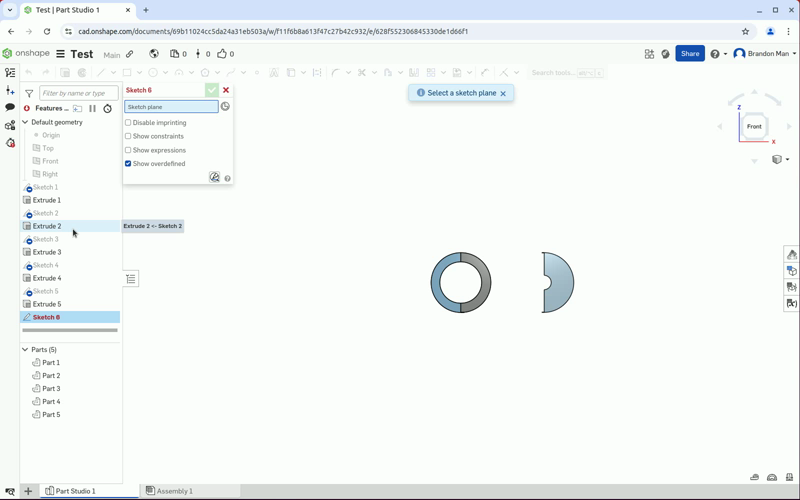
scroll(3)
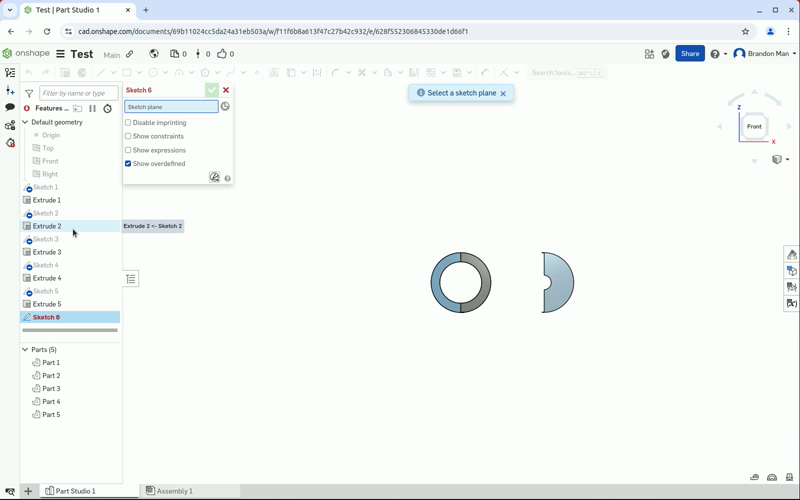
mouse_move(73, 163)
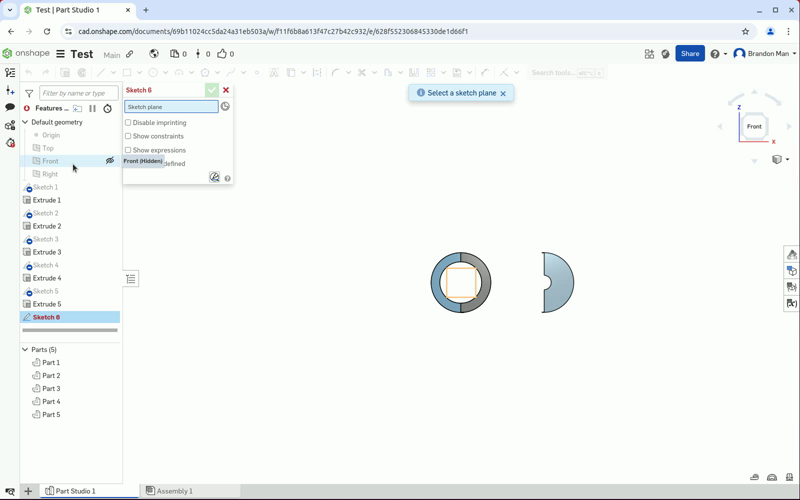
click(73, 163)
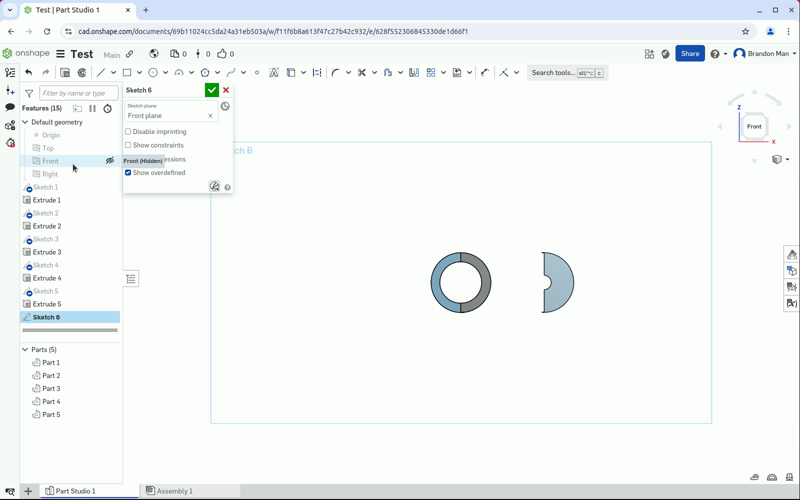
mouse_move(73, 352)
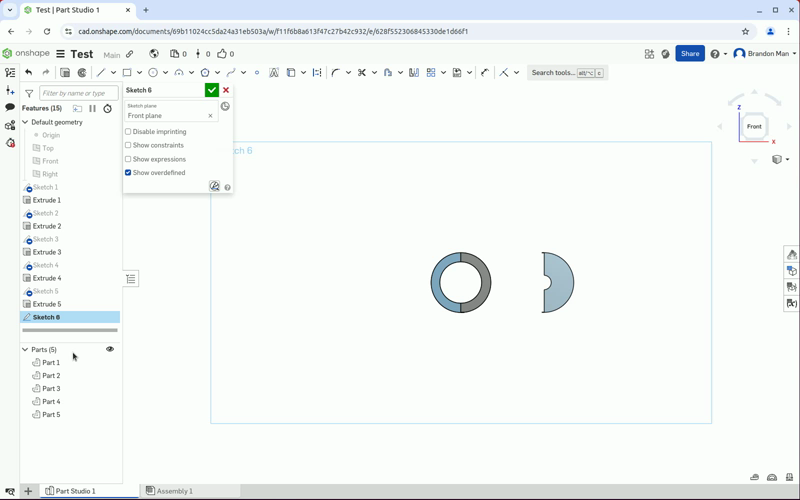
key(y)
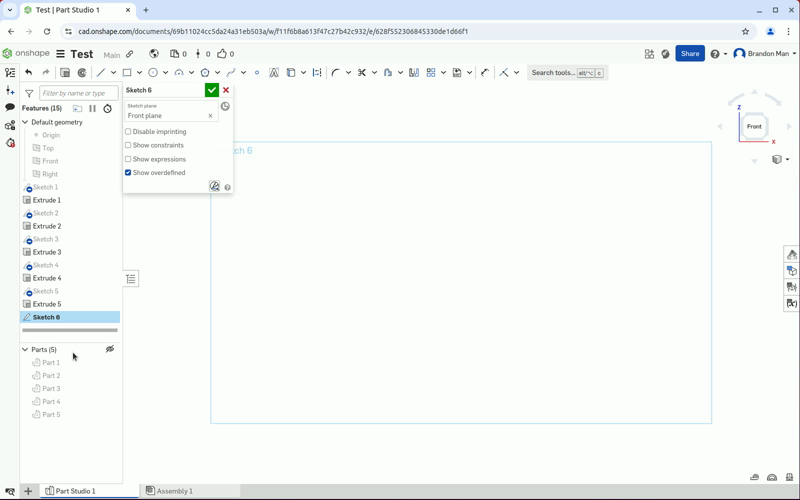
key(l)
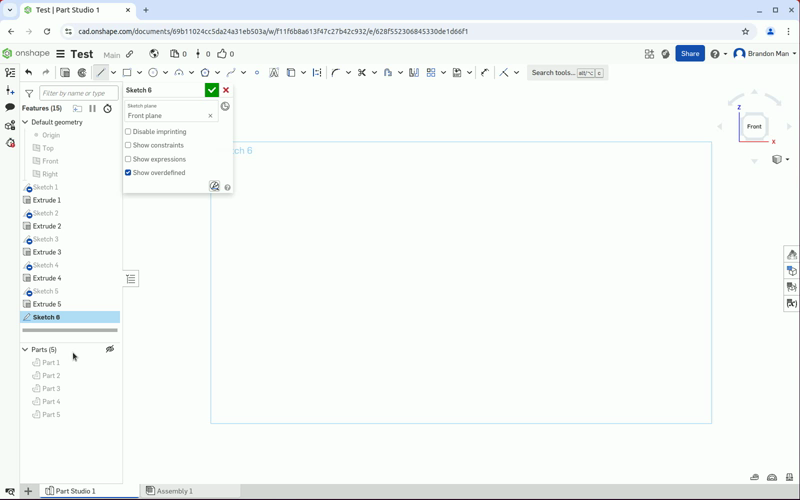
key_down(shift)
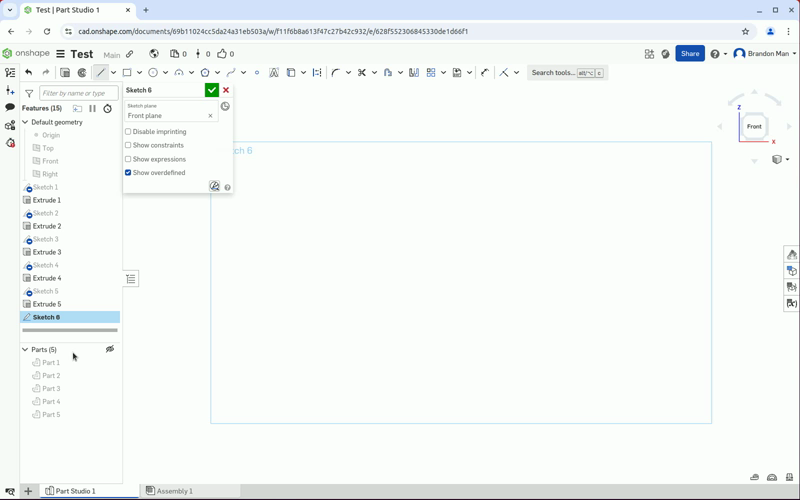
mouse_move(514, 275)
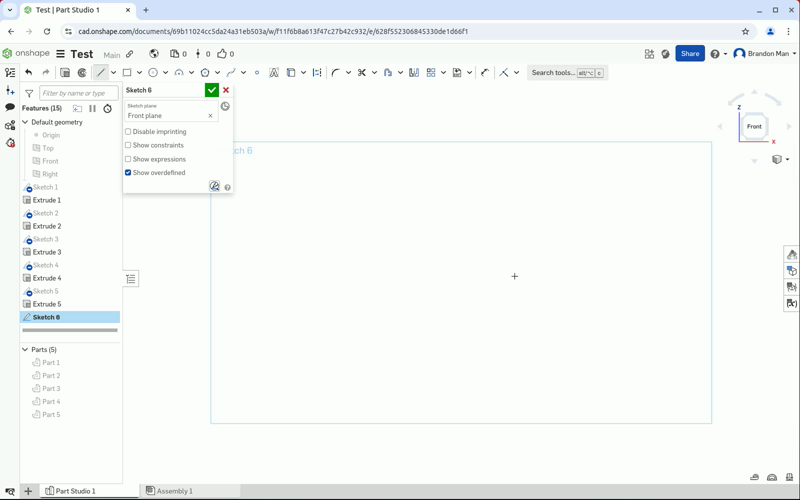
click(514, 275)
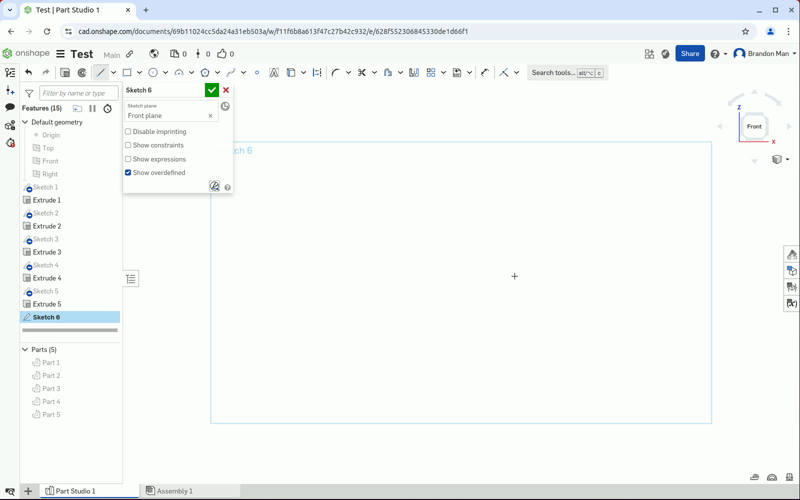
key_up(shift)
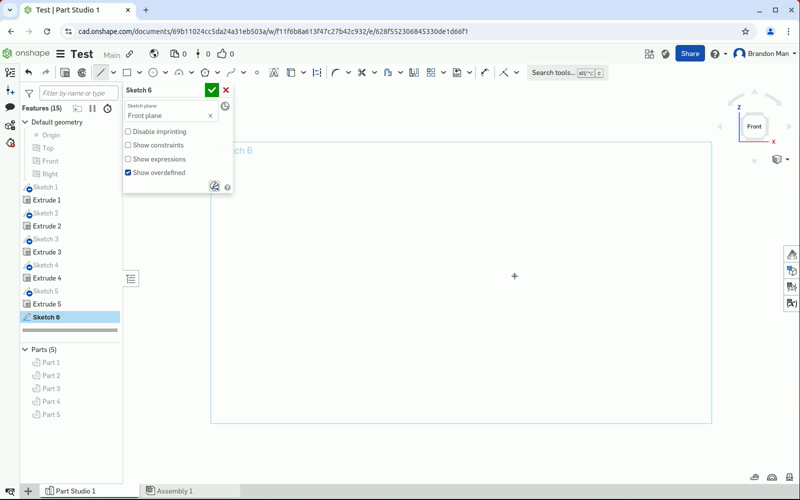
key_down(shift)
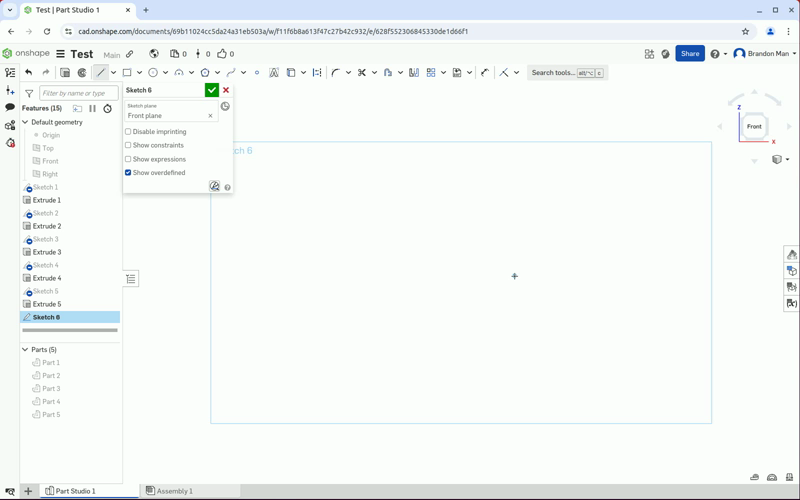
mouse_move(544, 275)
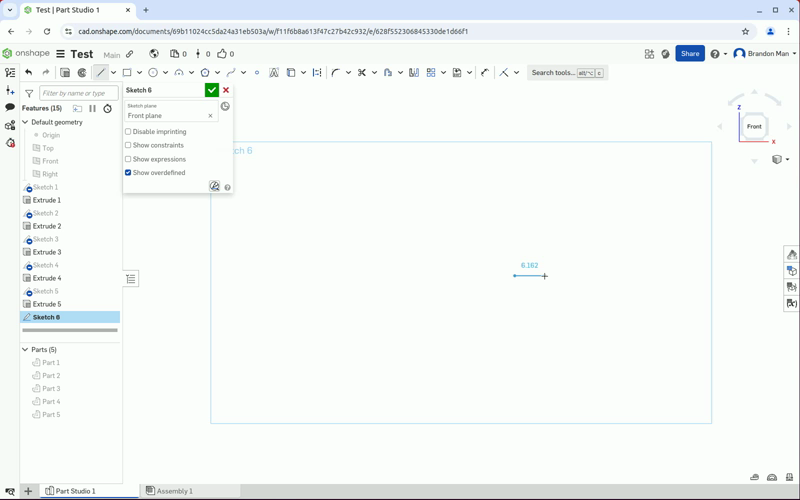
mouse_move(543, 275)
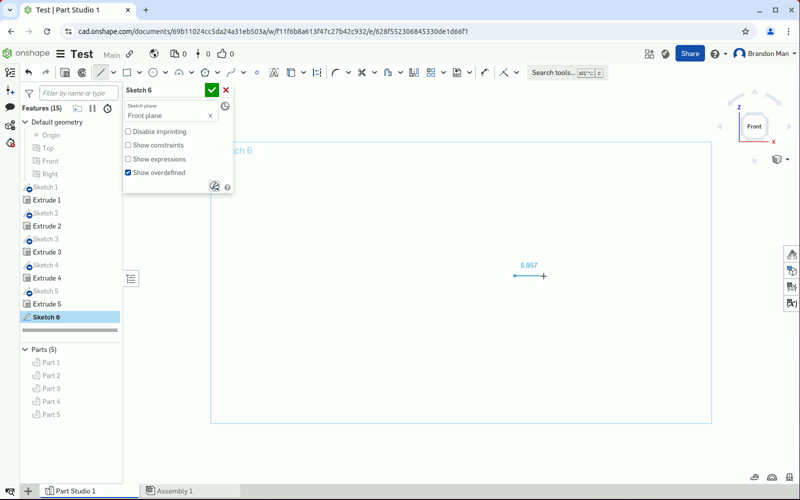
click(543, 275)
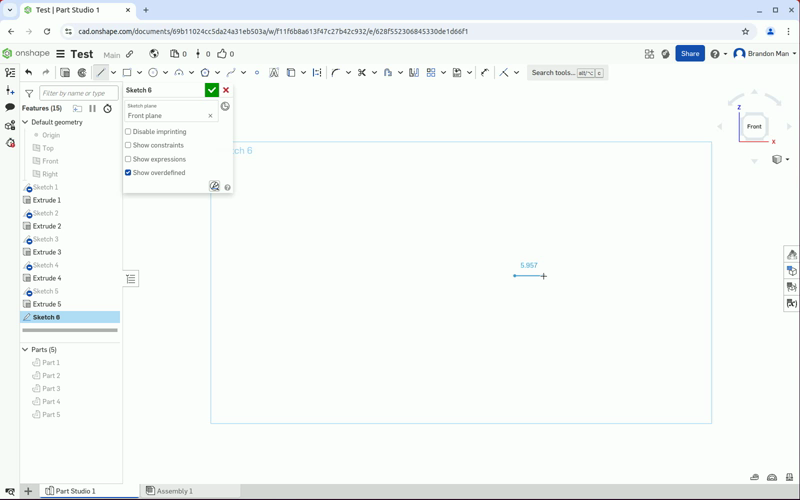
key_up(shift)
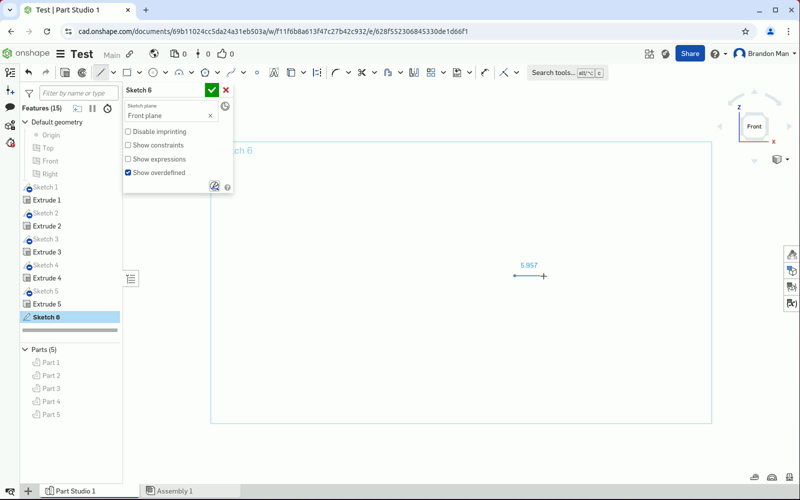
key_down(shift)
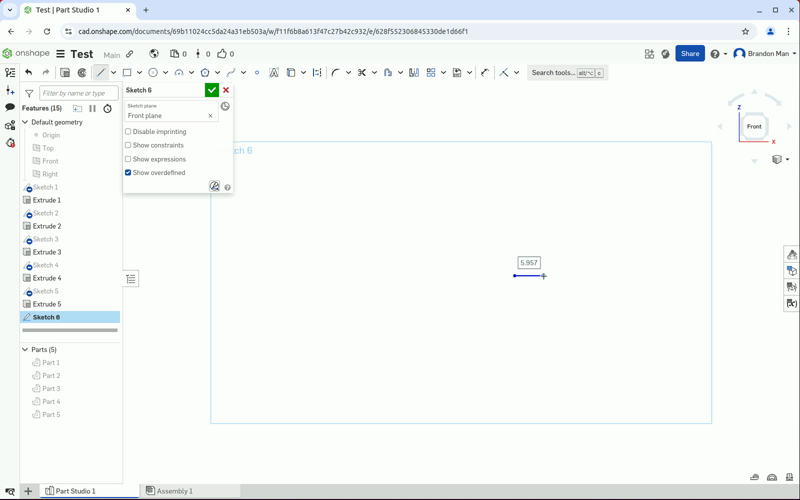
mouse_move(573, 275)
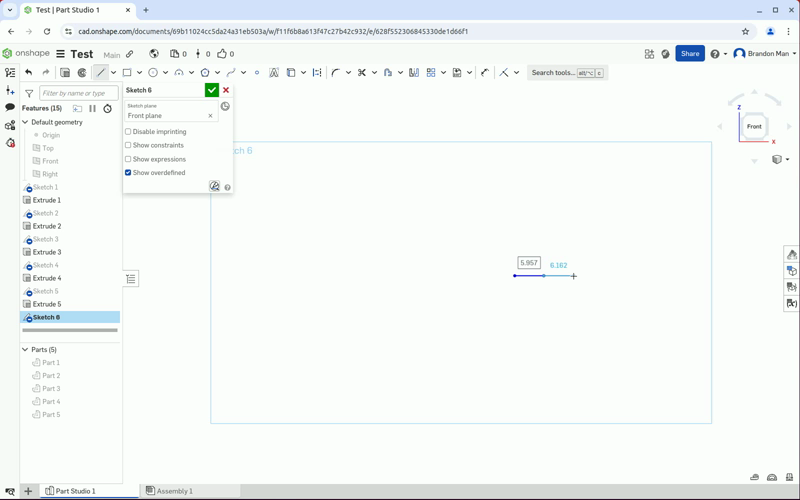
mouse_move(543, 253)
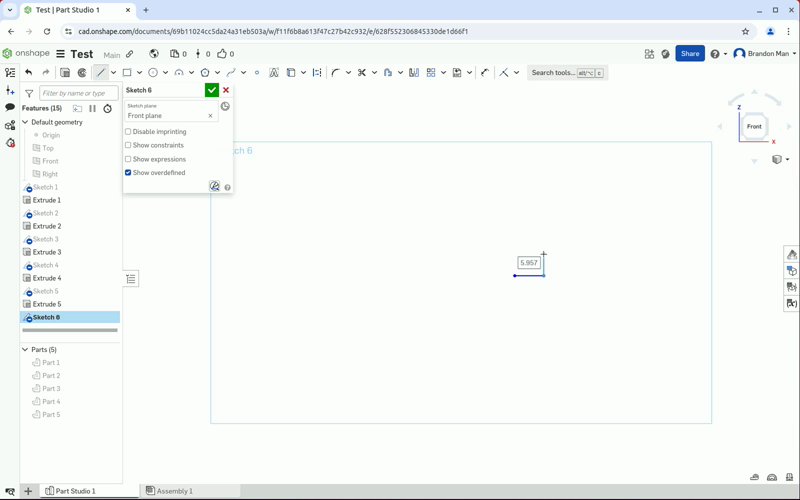
click(543, 253)
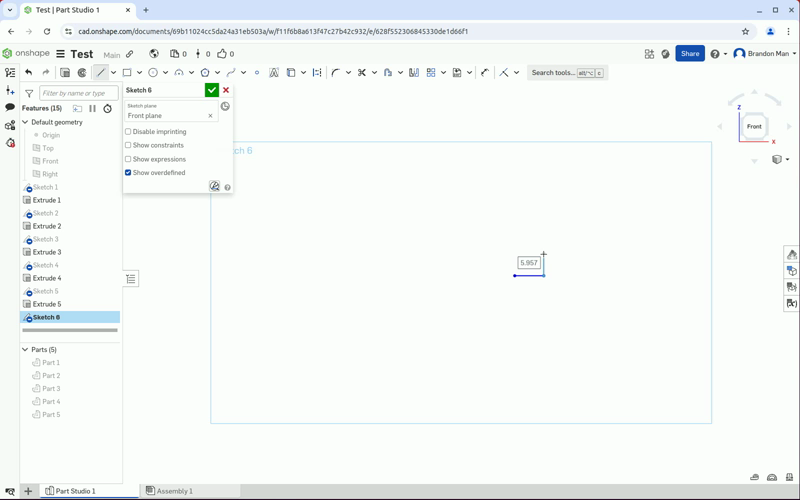
key_up(shift)
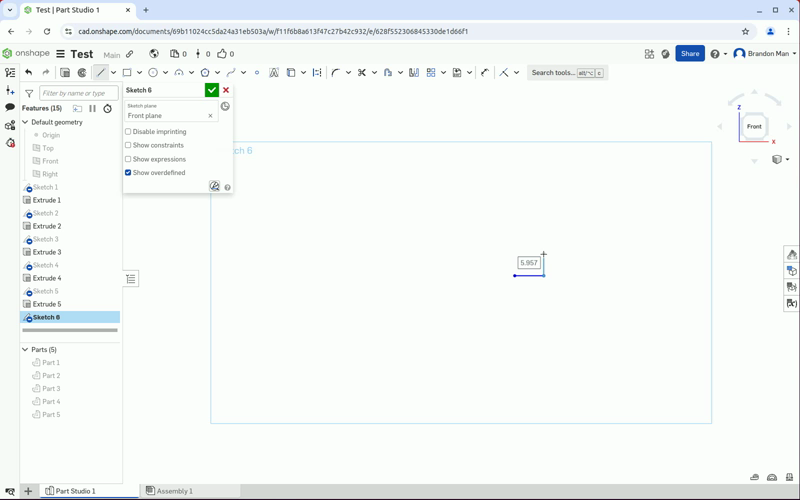
key_down(shift)
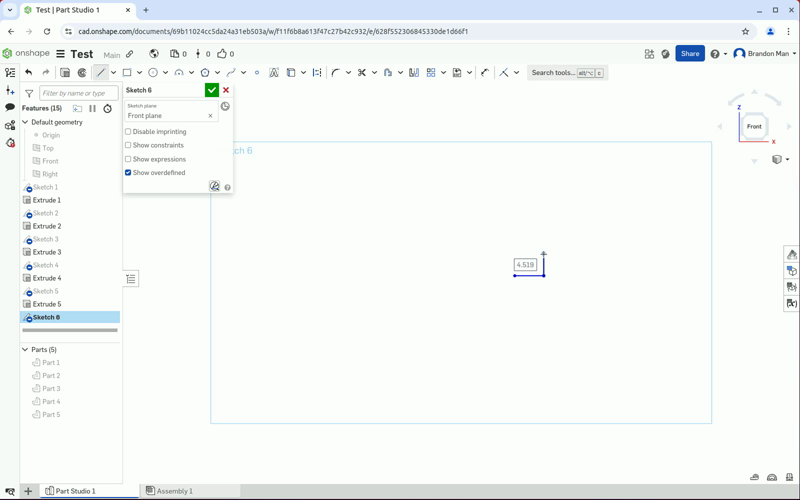
mouse_move(573, 253)
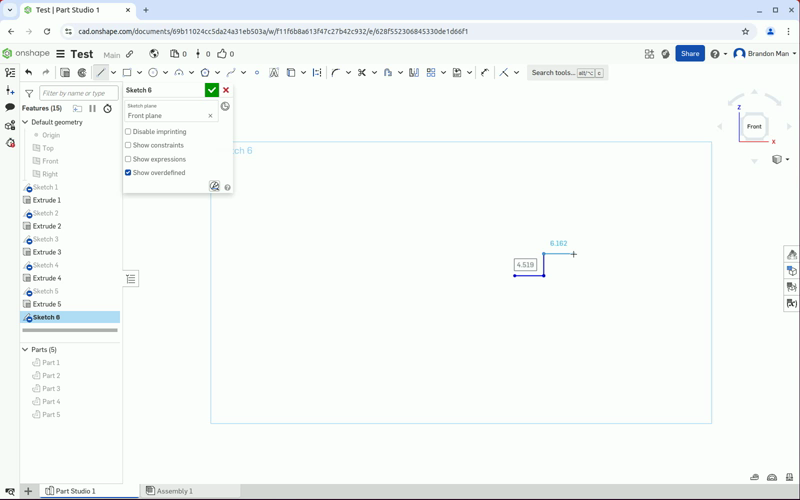
mouse_move(541, 253)
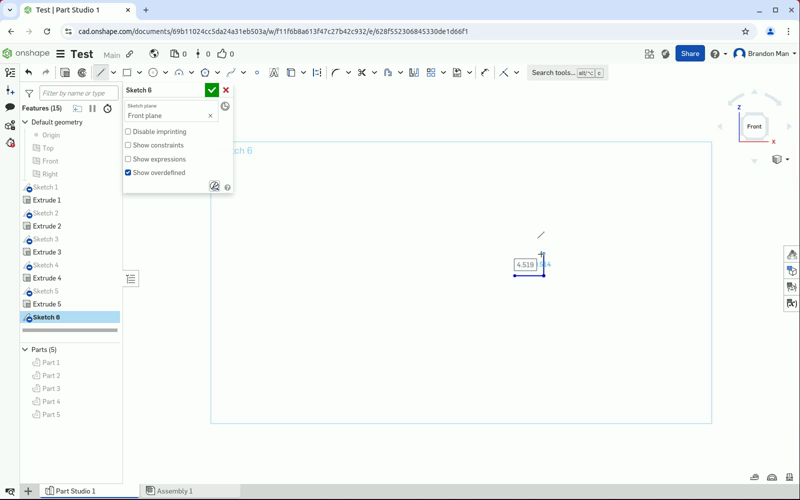
scroll(6)
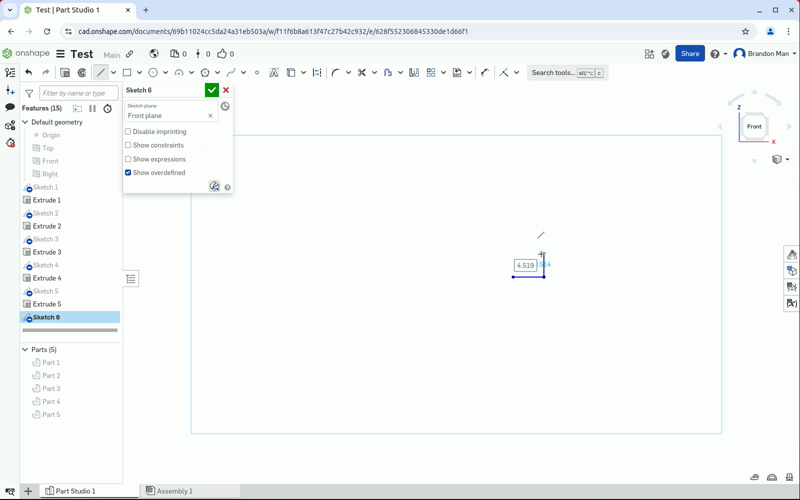
scroll(6)
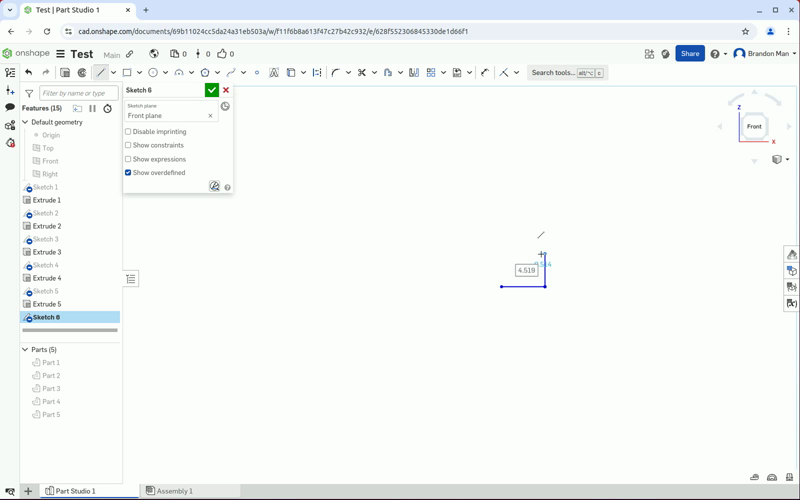
scroll(6)
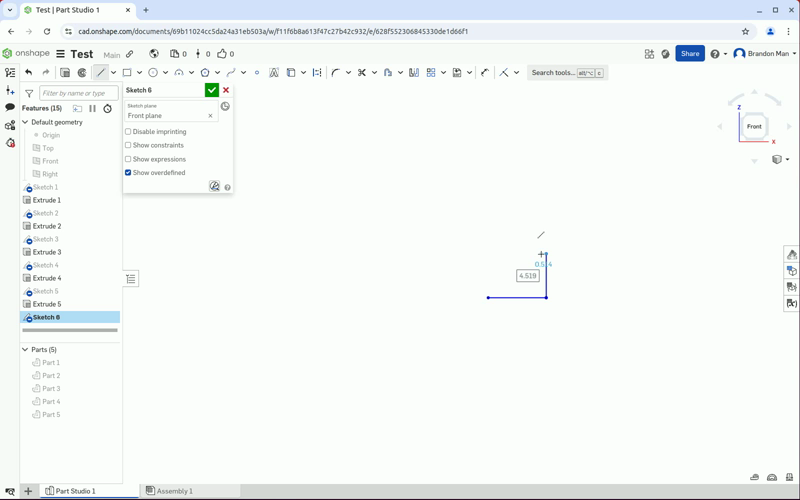
scroll(6)
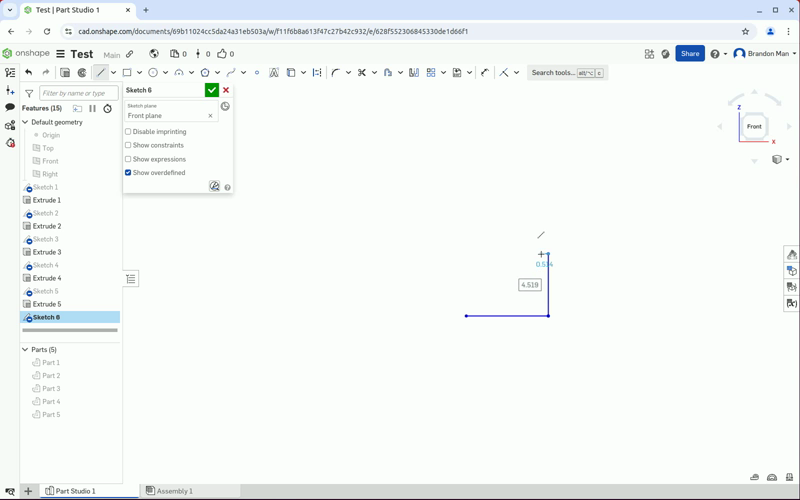
scroll(6)
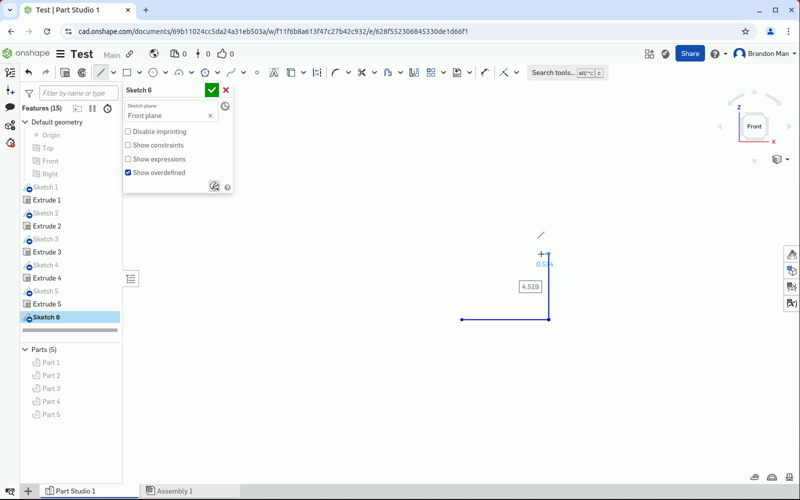
scroll(6)
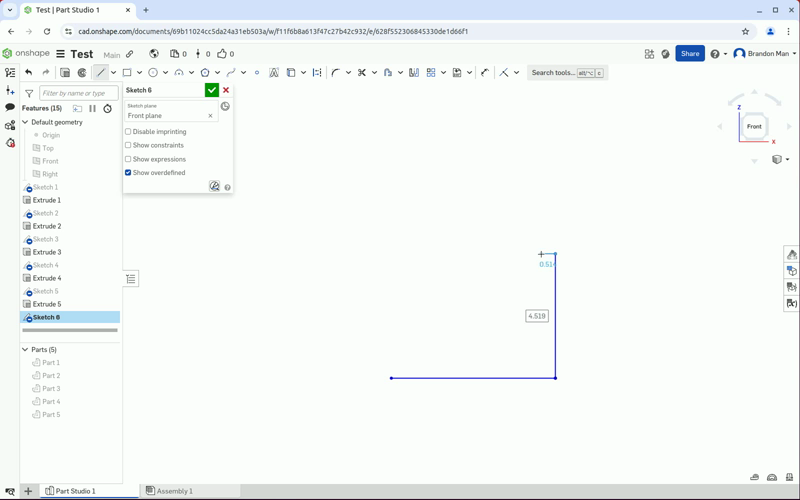
scroll(6)
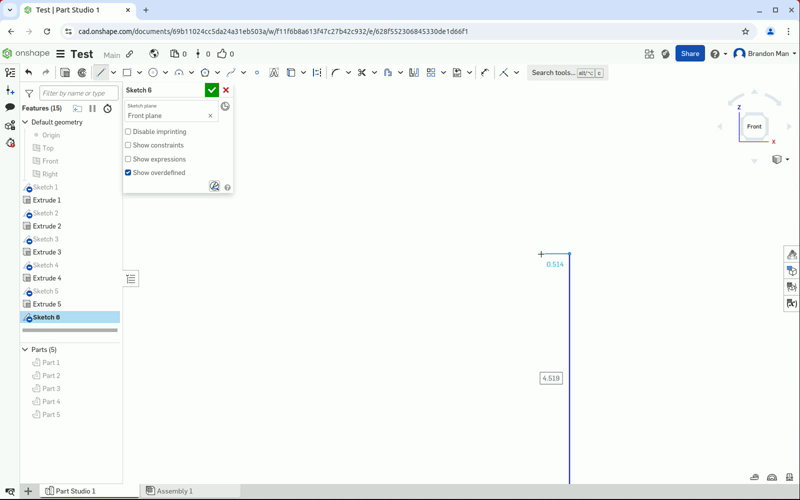
click(541, 253)
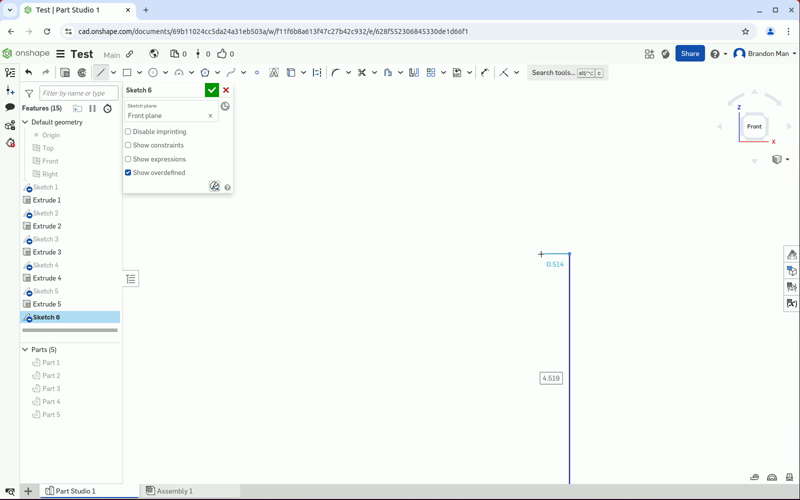
scroll(-6)
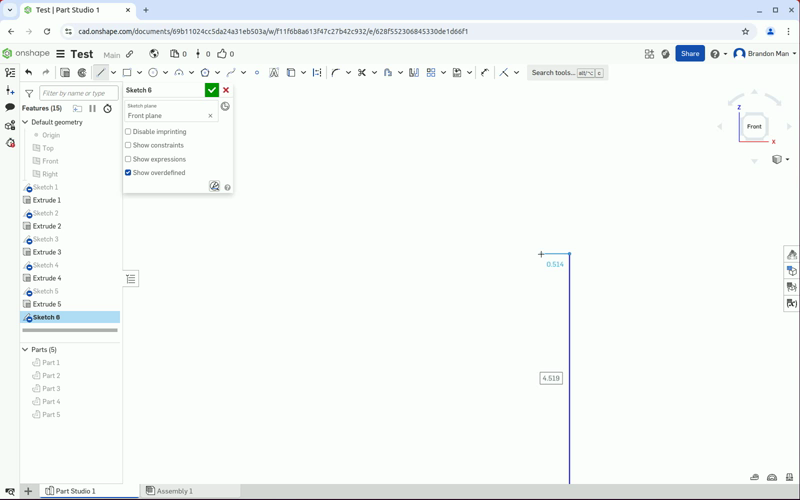
scroll(-6)
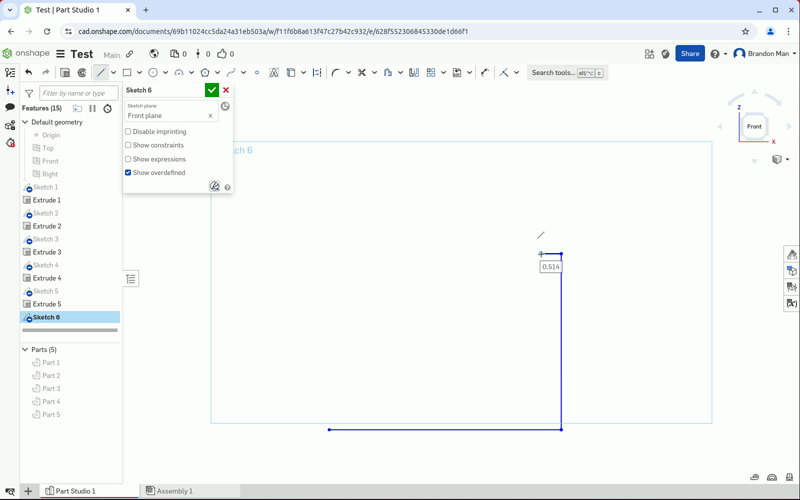
scroll(-6)
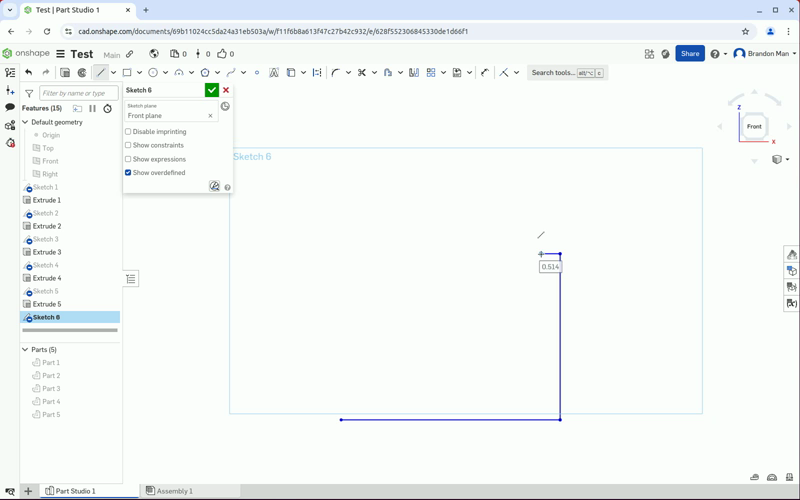
scroll(-6)
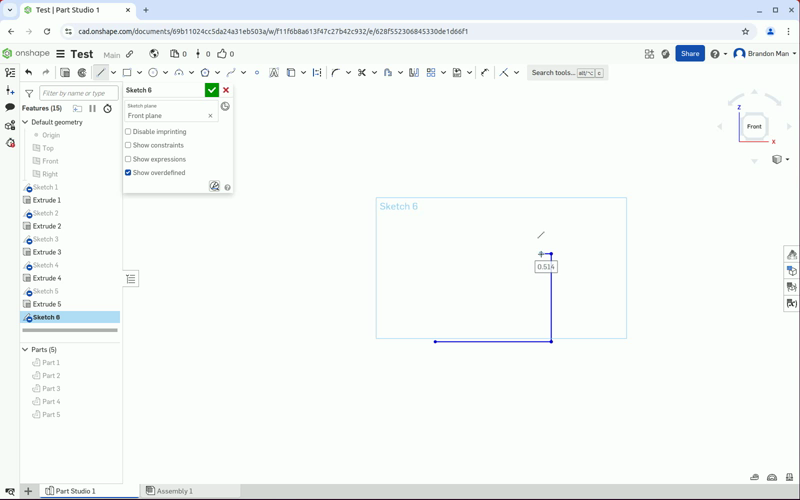
scroll(-6)
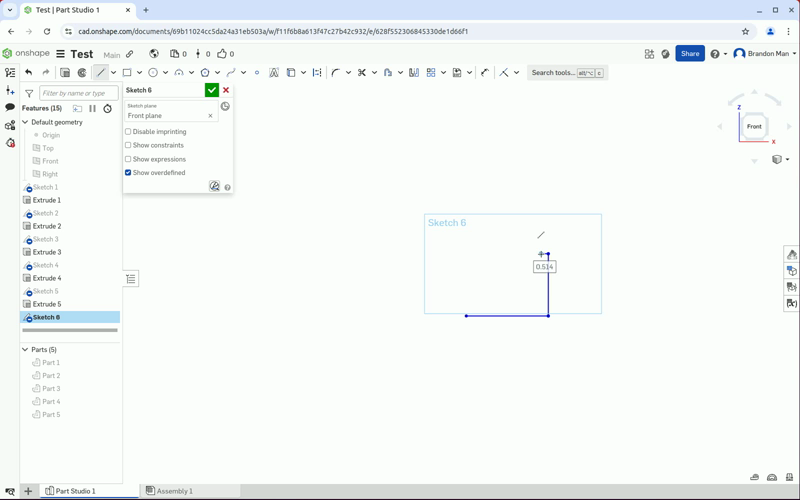
scroll(-6)
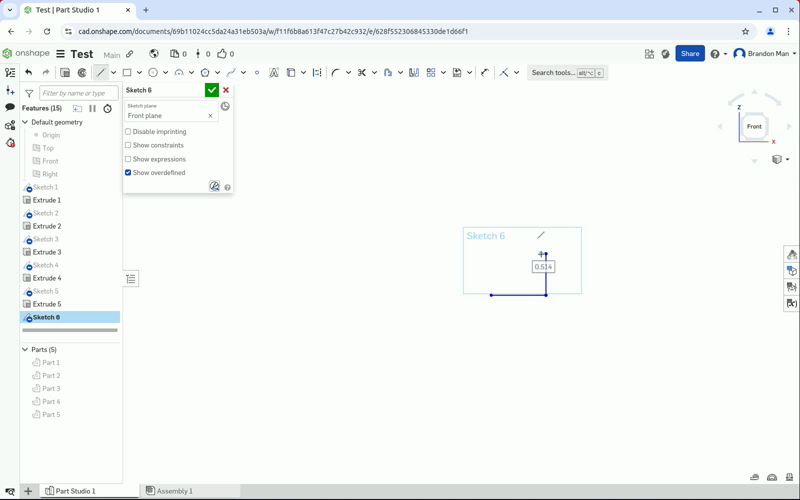
scroll(-6)
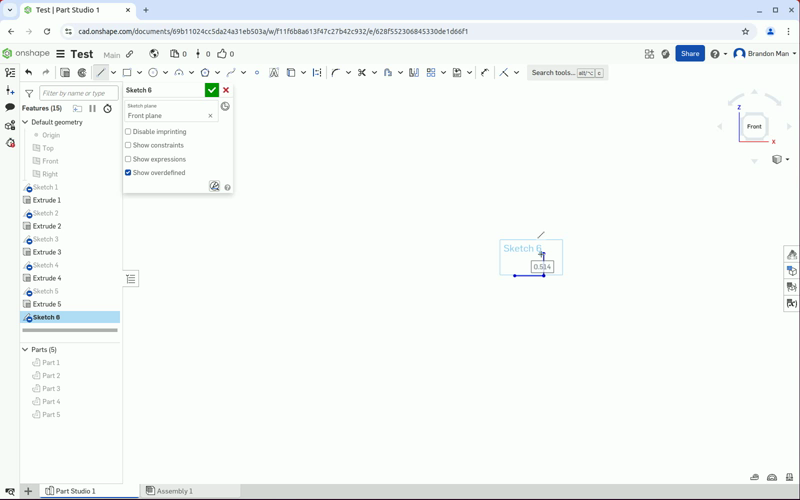
key_up(shift)
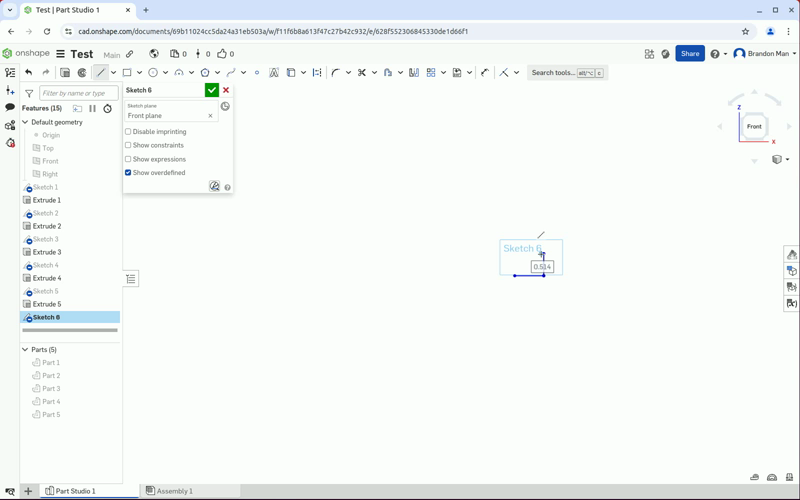
key(esc)
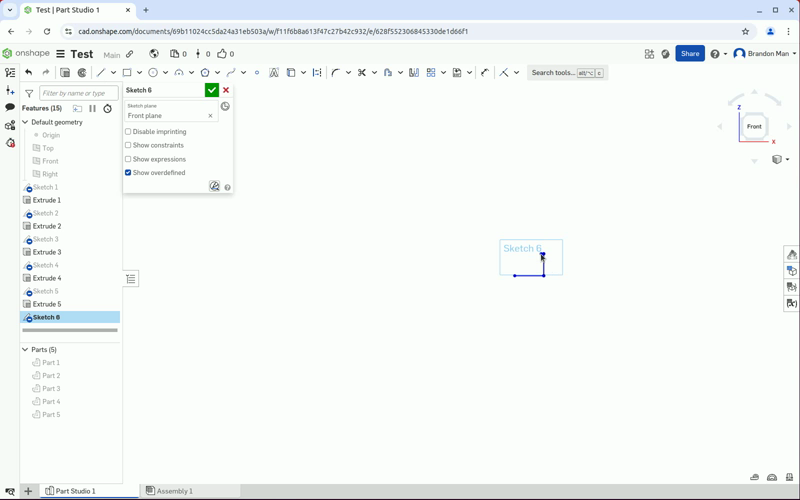
key(a)
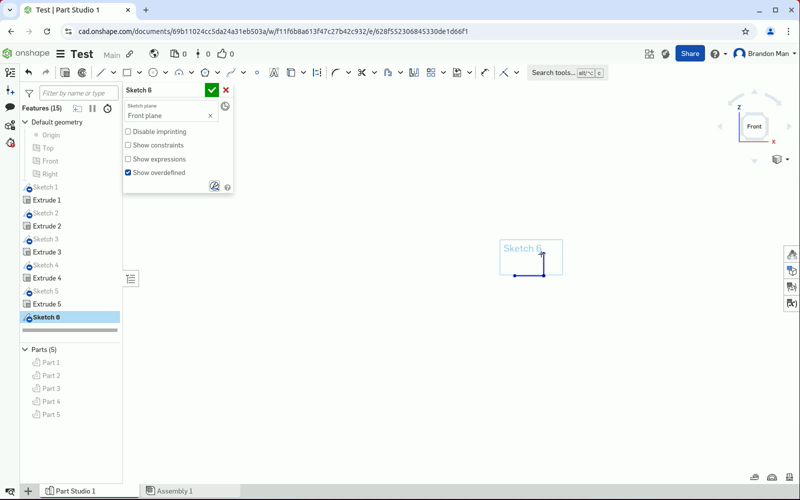
mouse_move(541, 253)
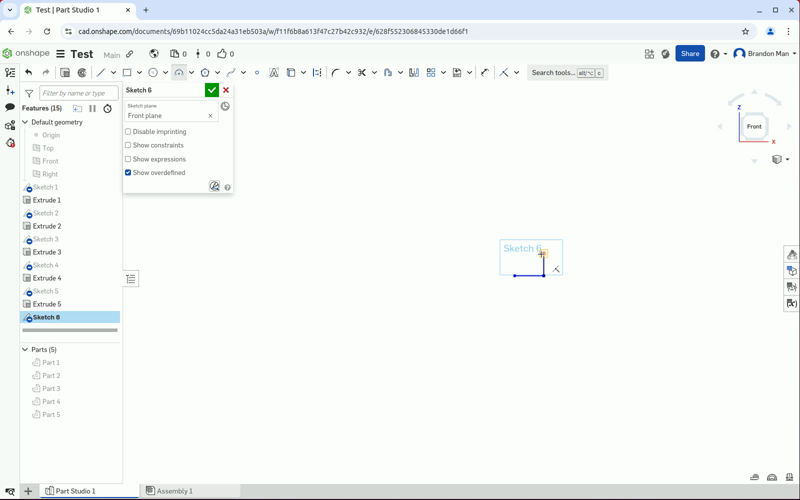
scroll(6)
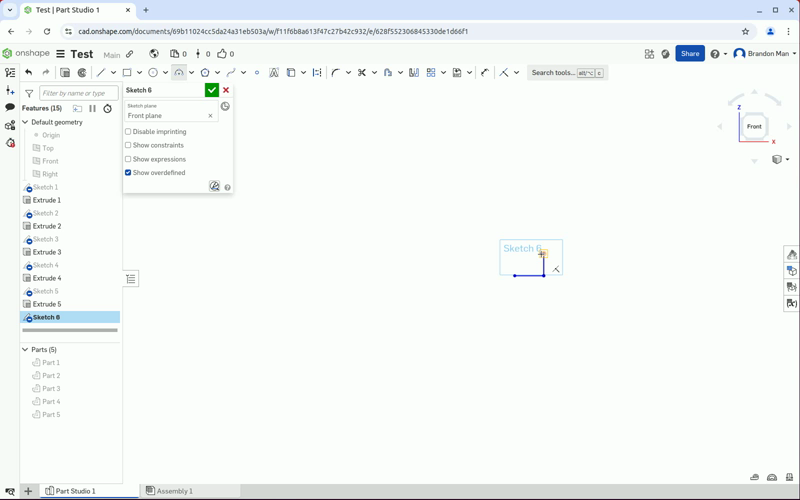
scroll(6)
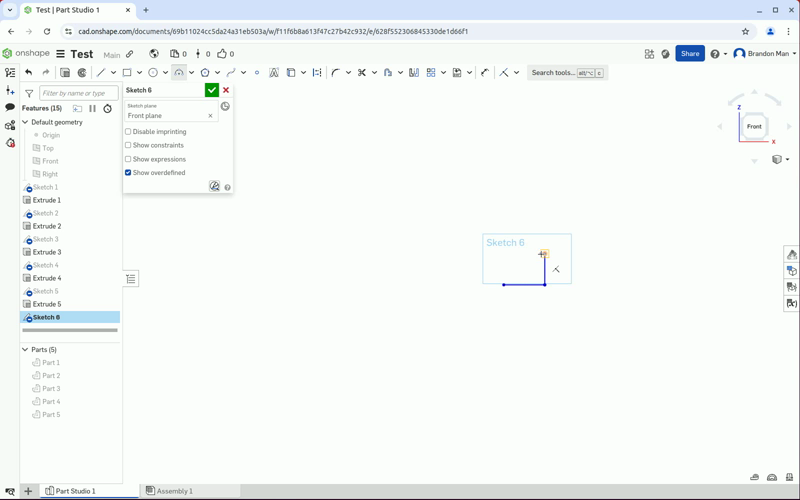
scroll(6)
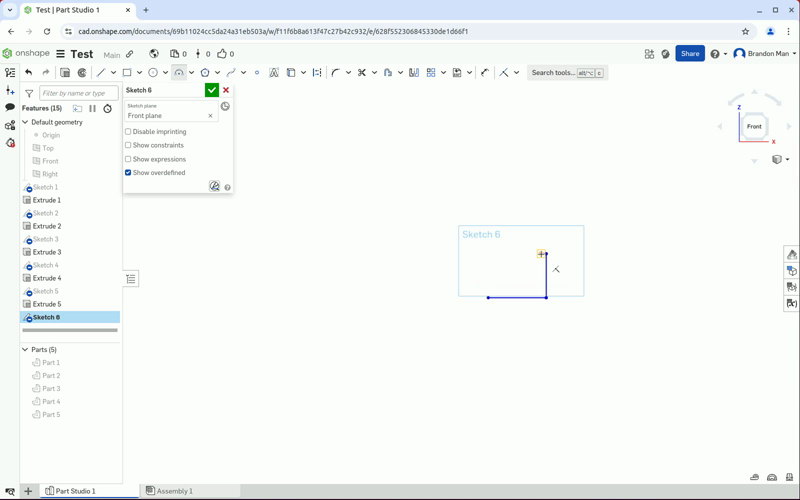
scroll(6)
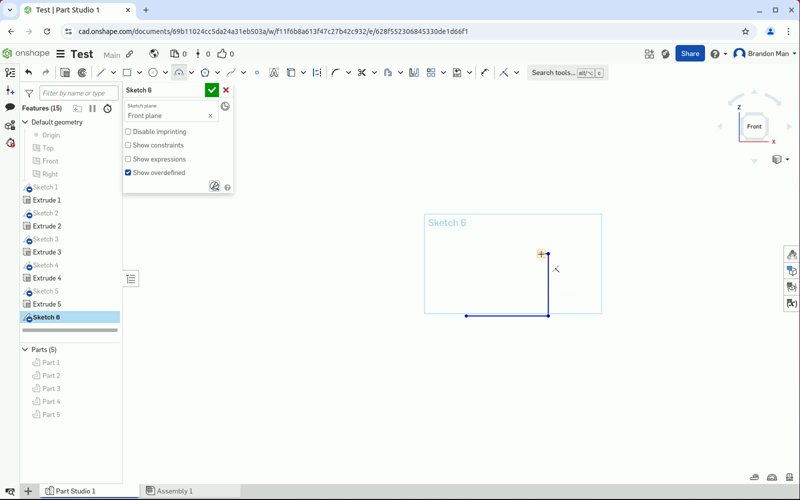
scroll(6)
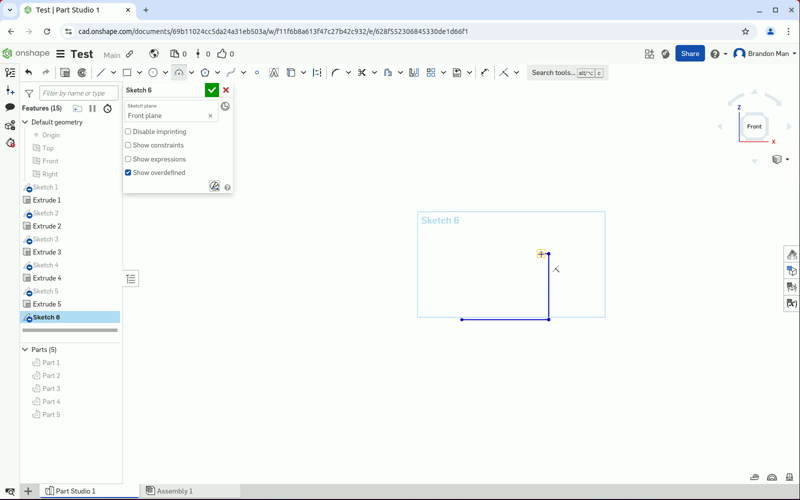
scroll(6)
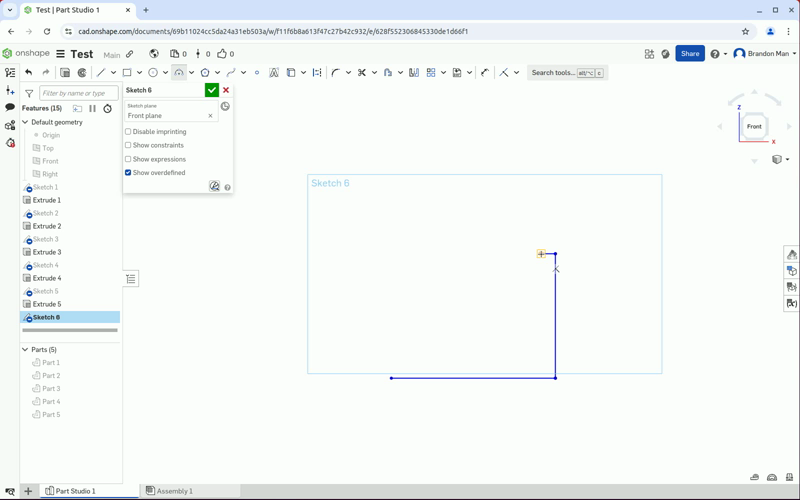
scroll(6)
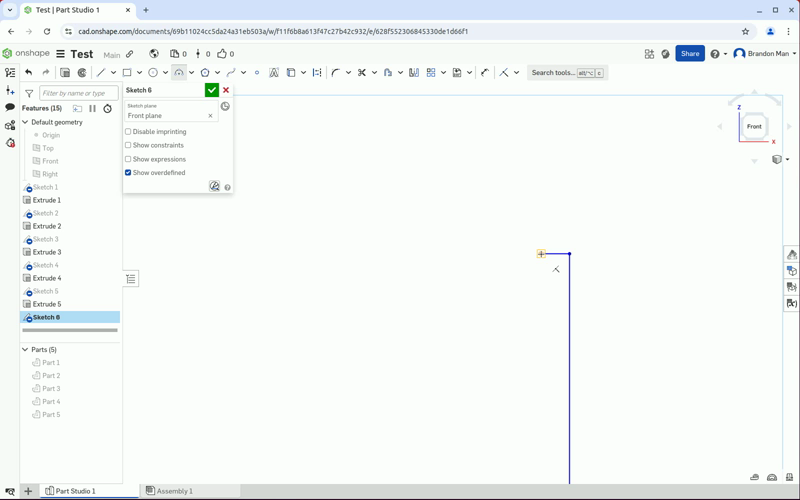
click(541, 253)
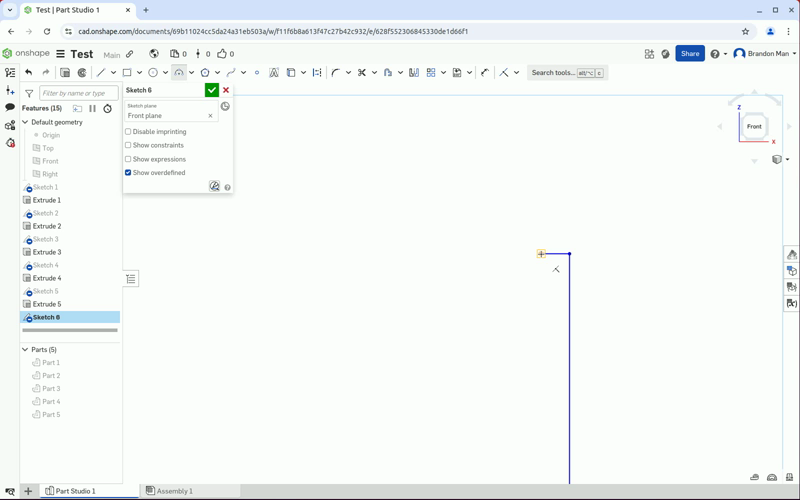
scroll(-6)
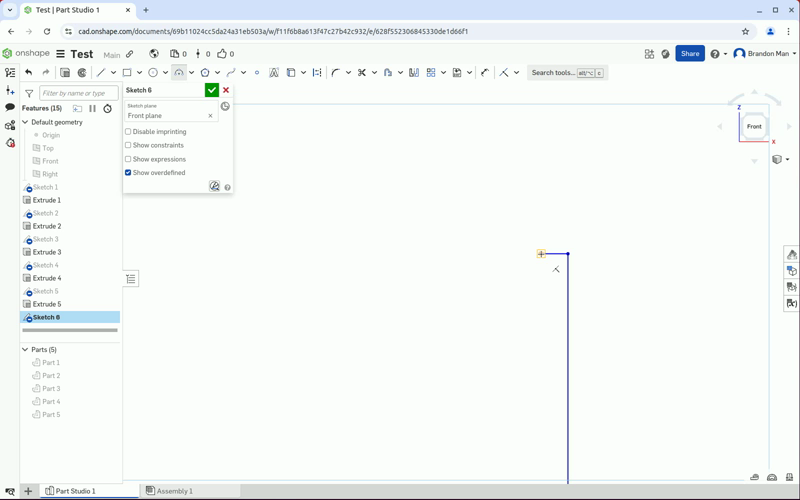
scroll(-6)
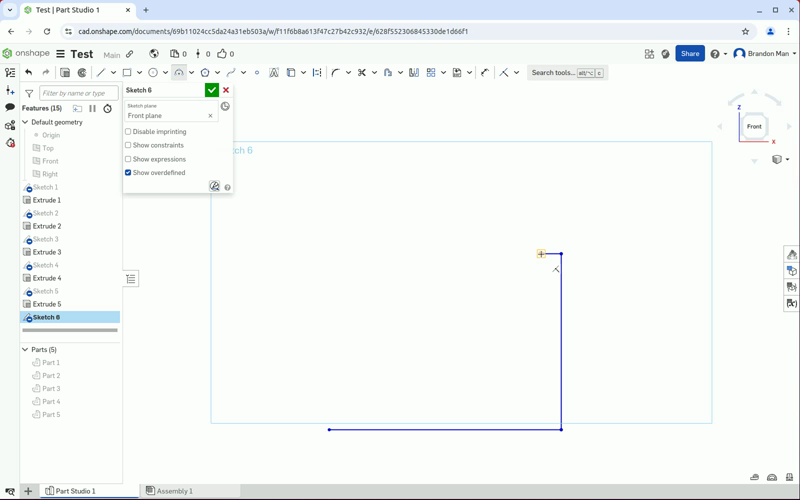
scroll(-6)
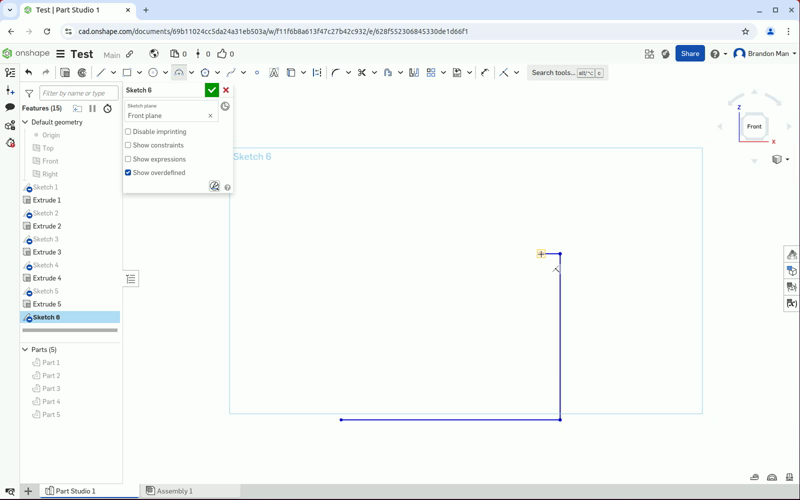
scroll(-6)
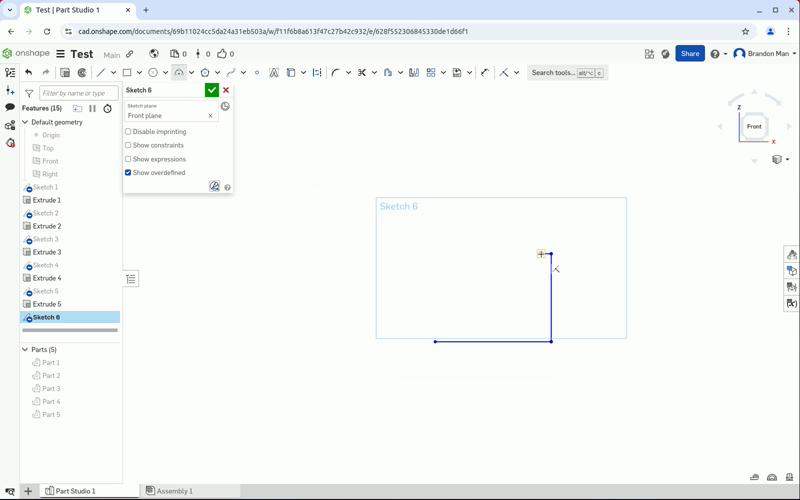
scroll(-6)
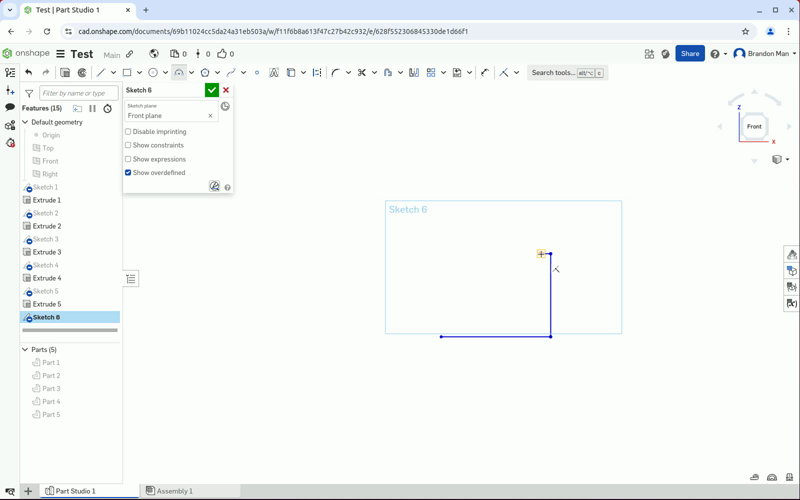
scroll(-6)
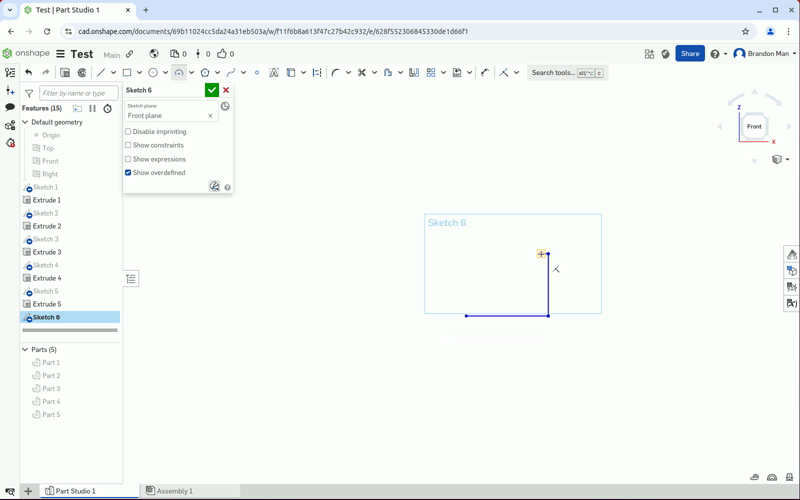
scroll(-6)
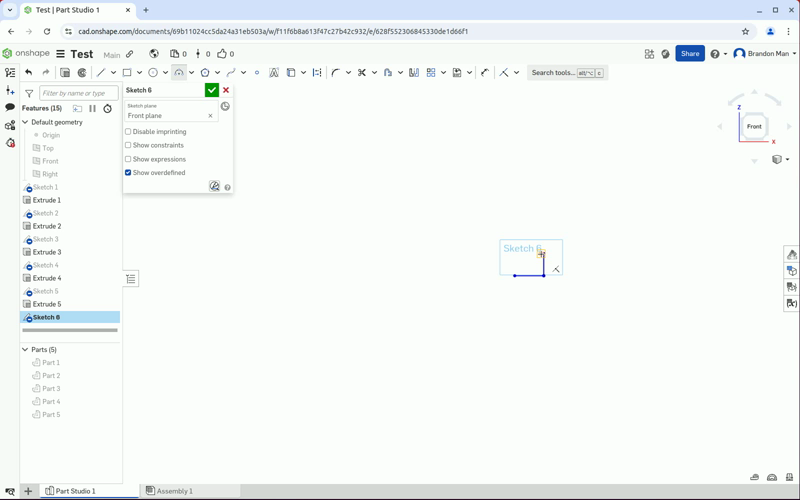
mouse_move(514, 275)
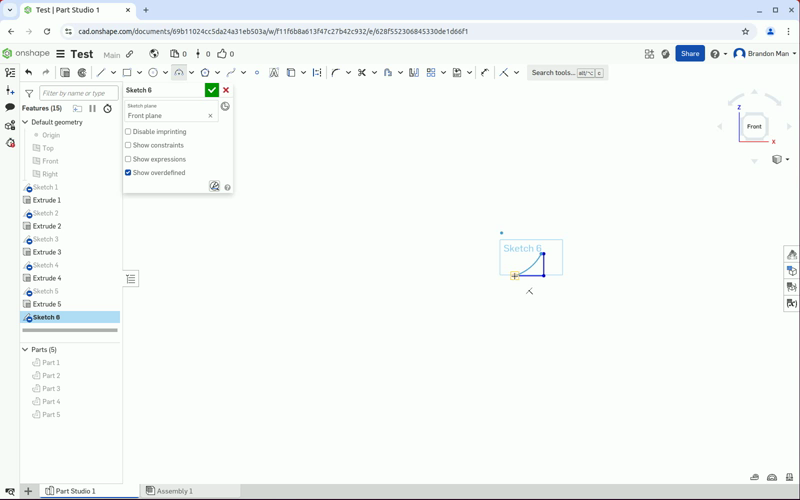
click(514, 275)
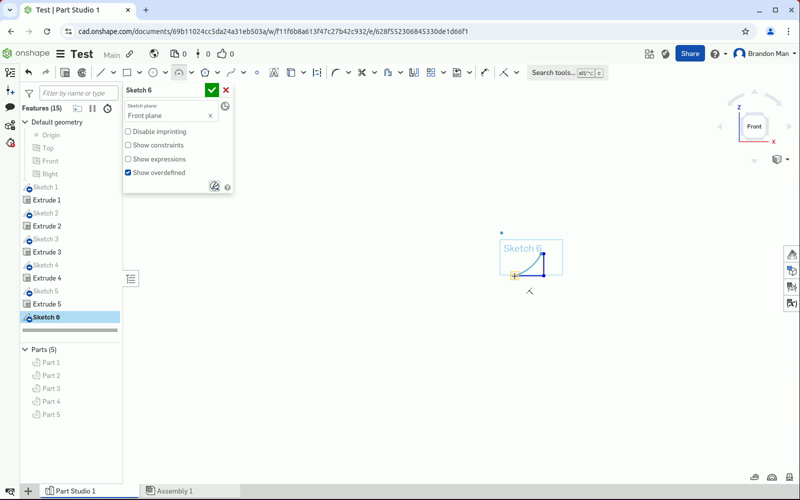
key_down(shift)
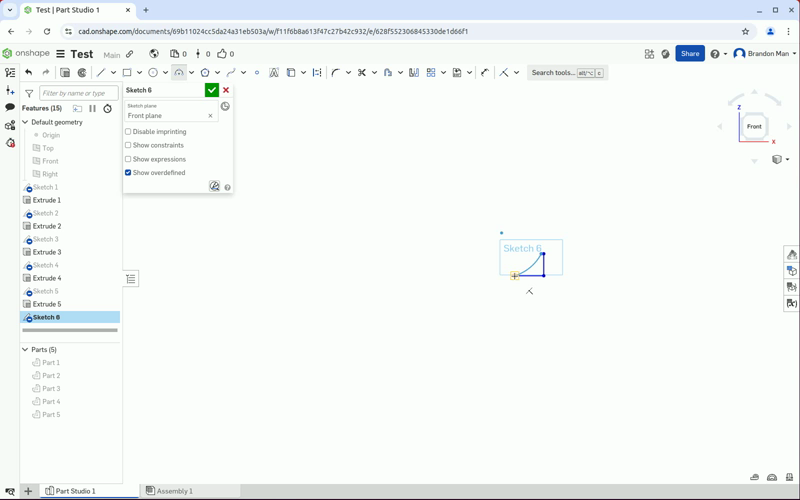
mouse_move(524, 260)
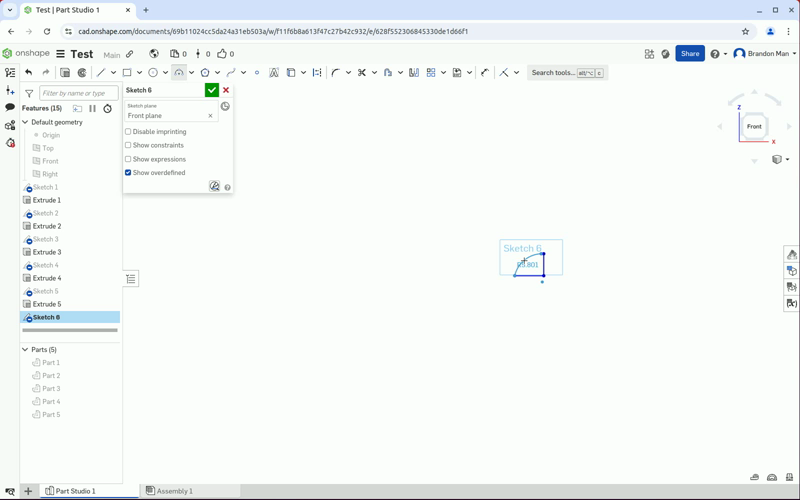
click(524, 260)
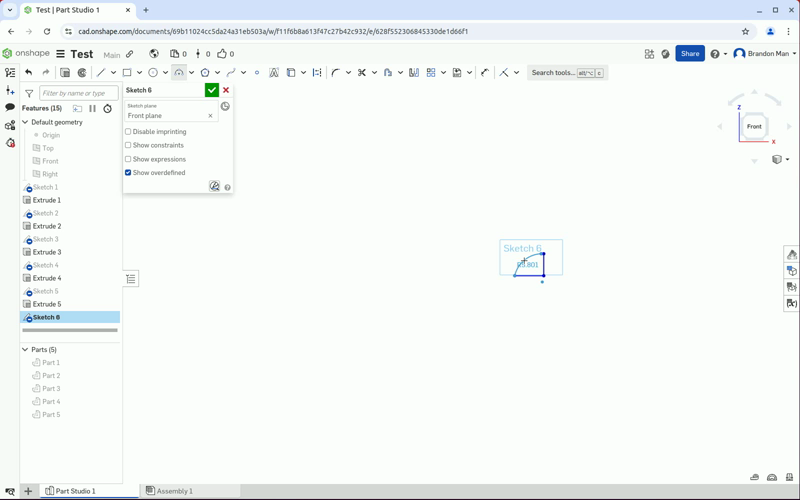
key_up(shift)
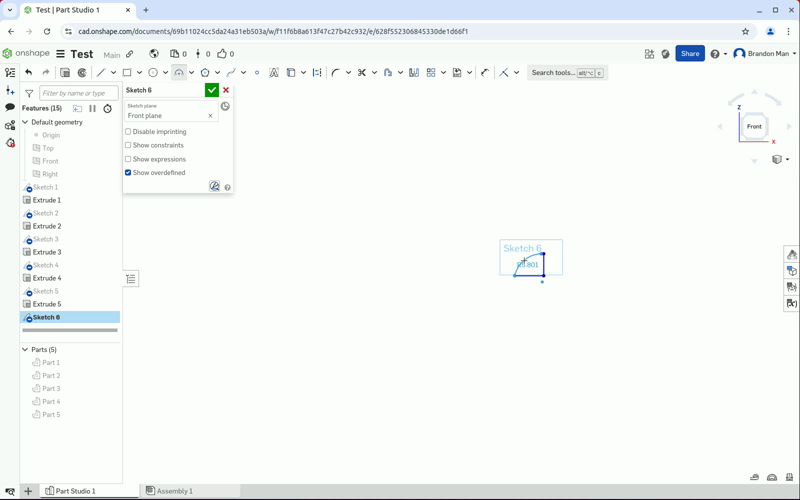
key(esc)
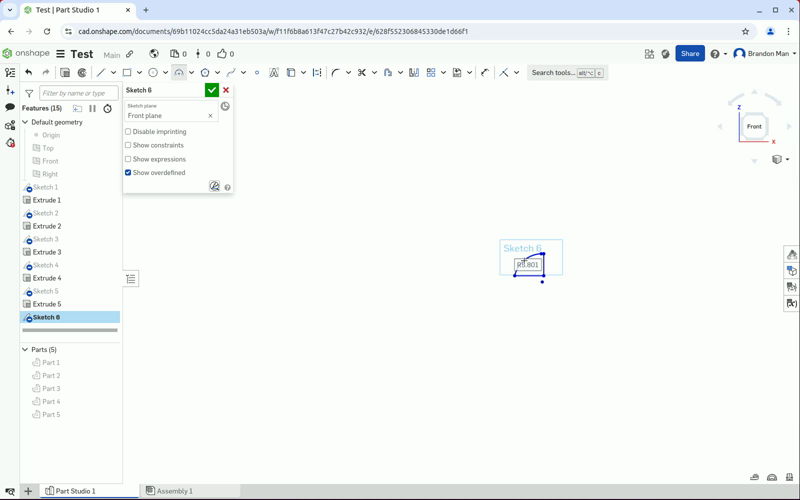
mouse_move(521, 274)
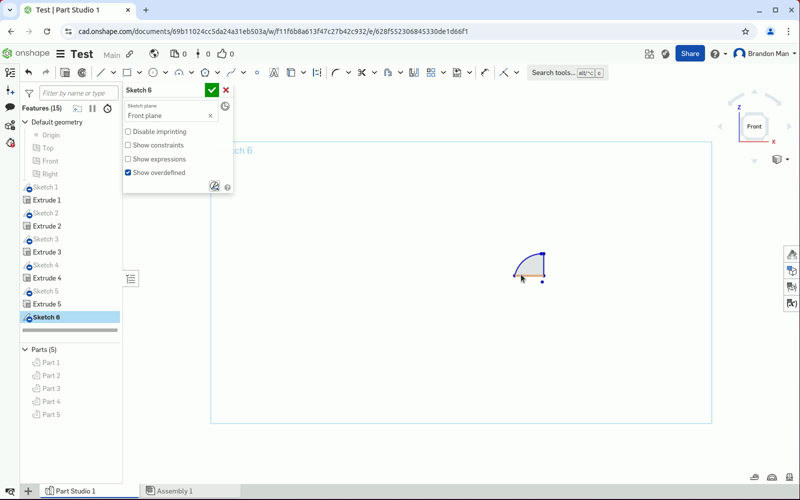
scroll(6)
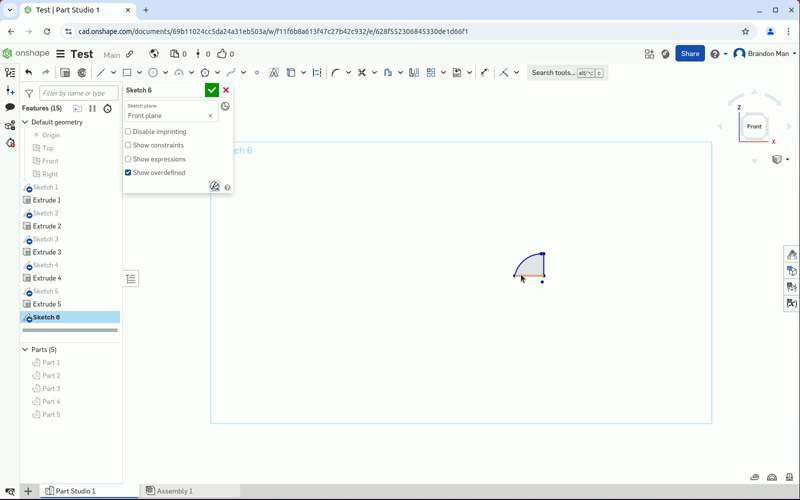
scroll(6)
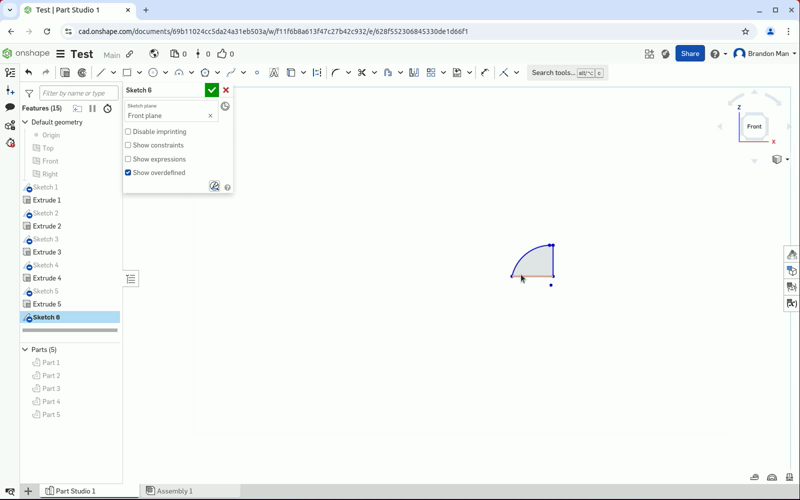
scroll(6)
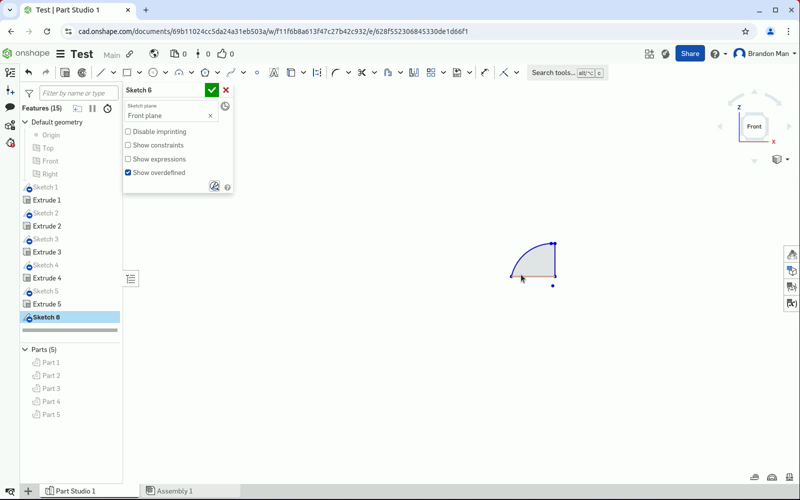
scroll(6)
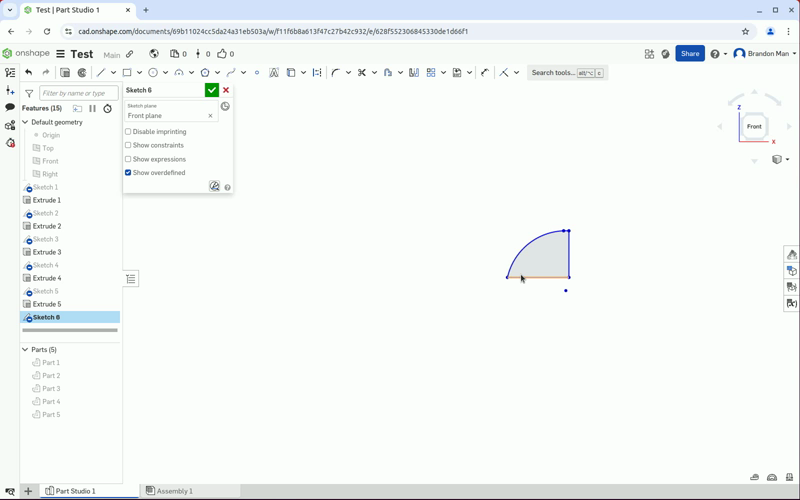
scroll(6)
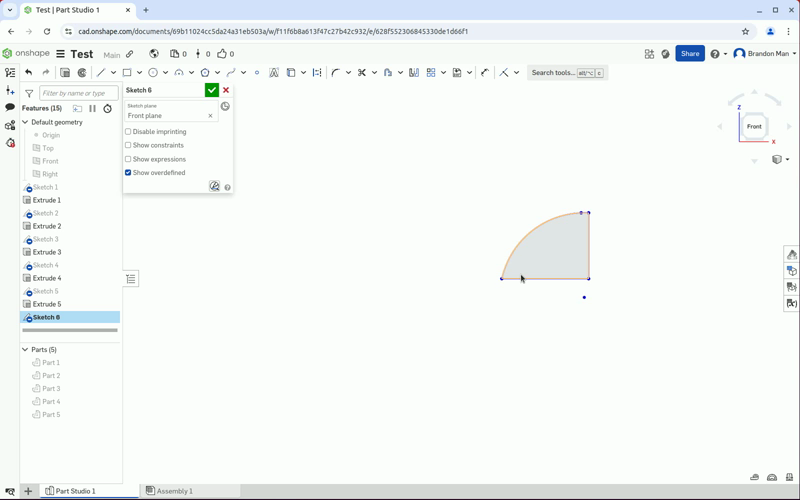
scroll(6)
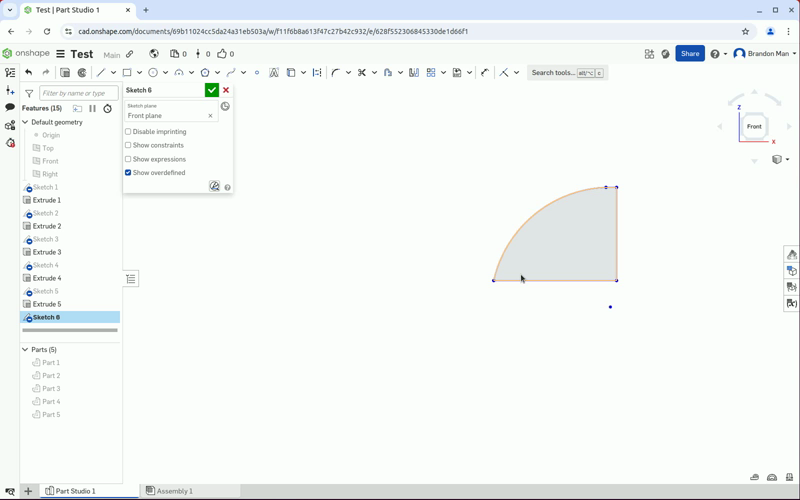
scroll(6)
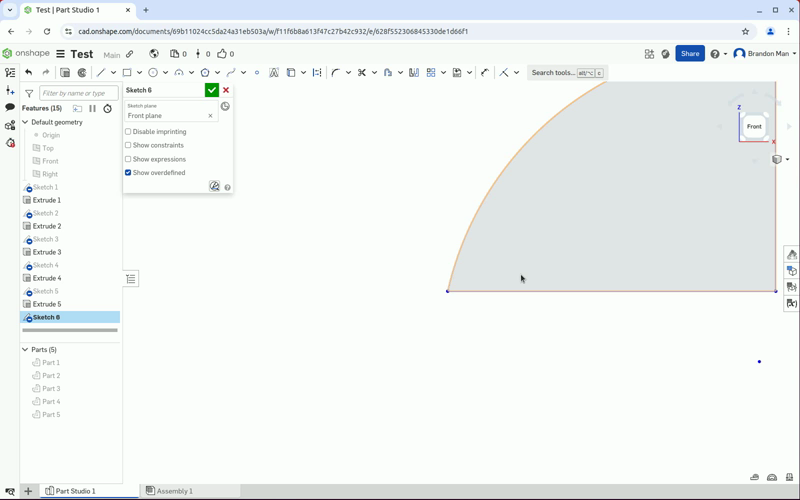
click(521, 274)
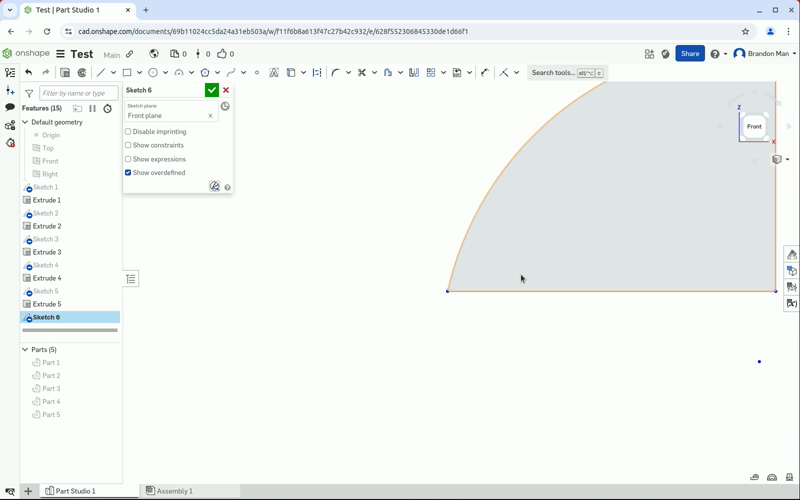
scroll(-6)
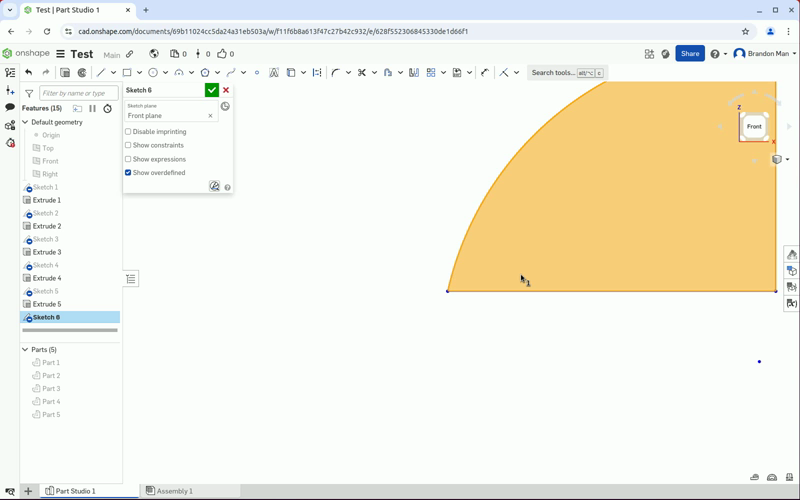
scroll(-6)
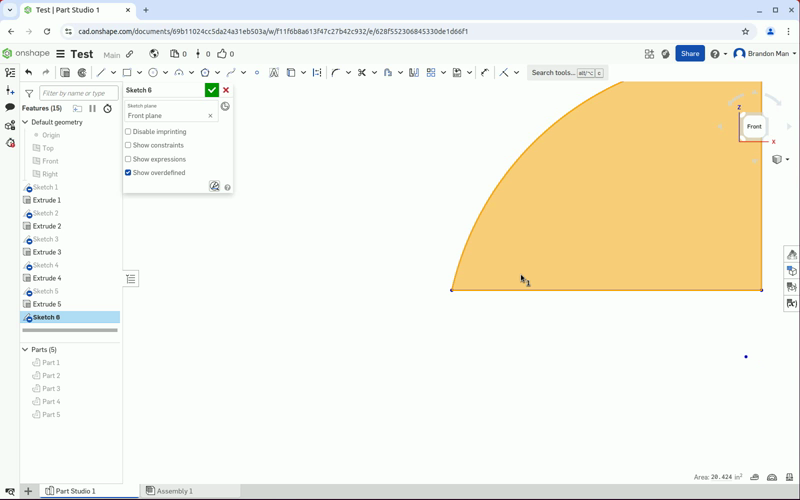
scroll(-6)
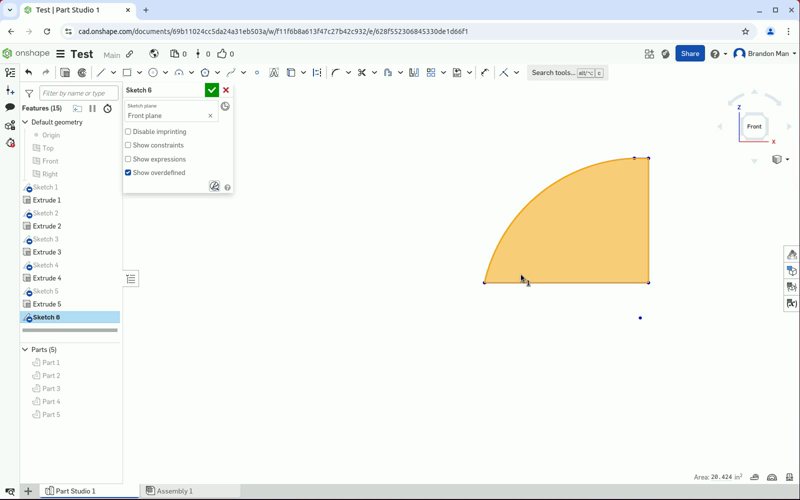
scroll(-6)
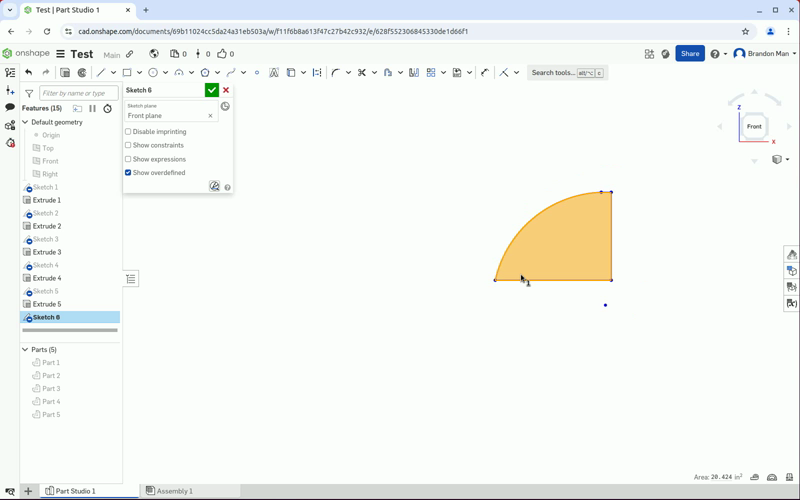
scroll(-6)
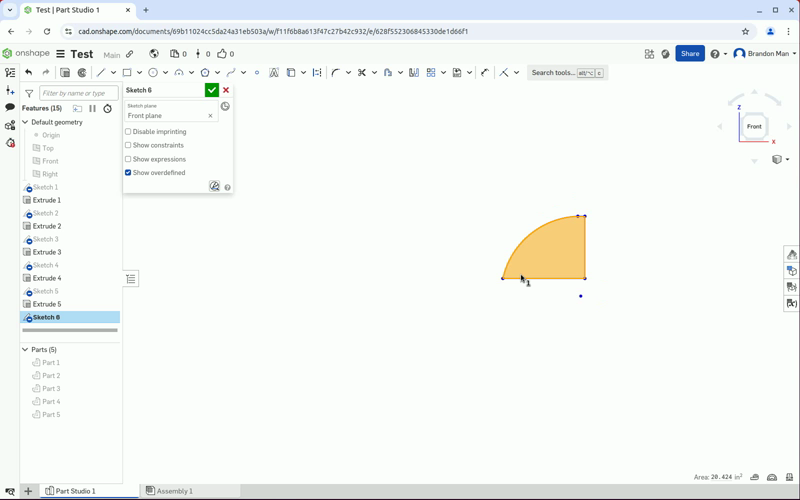
scroll(-6)
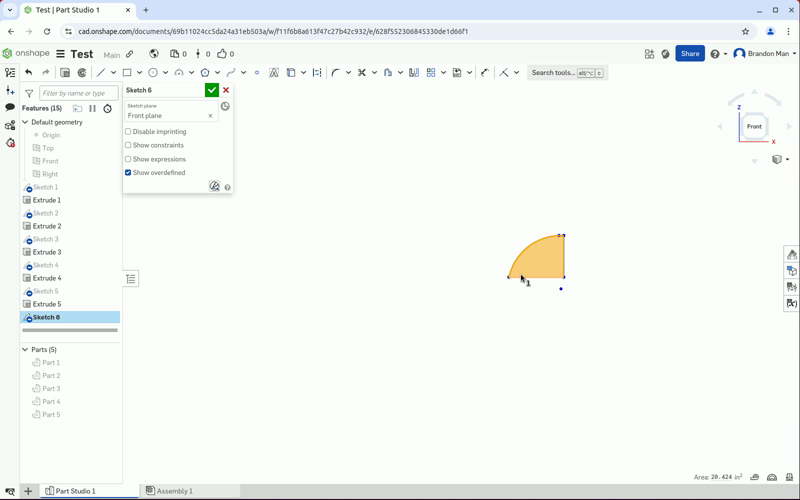
scroll(-6)
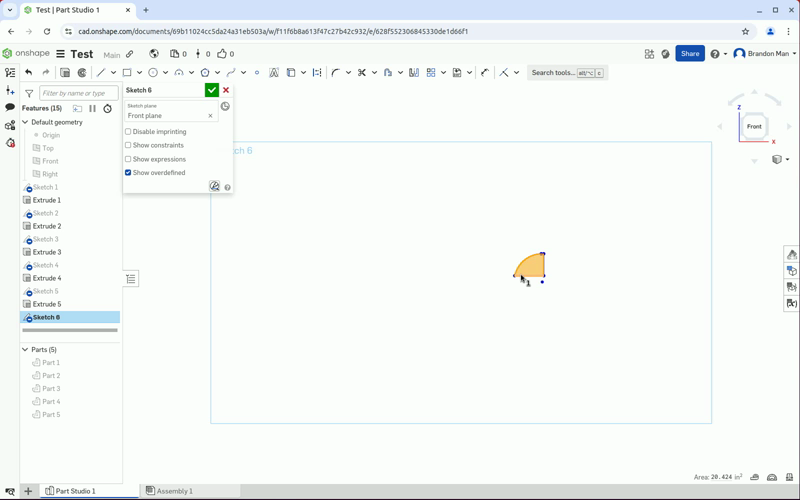
mouse_move(73, 352)
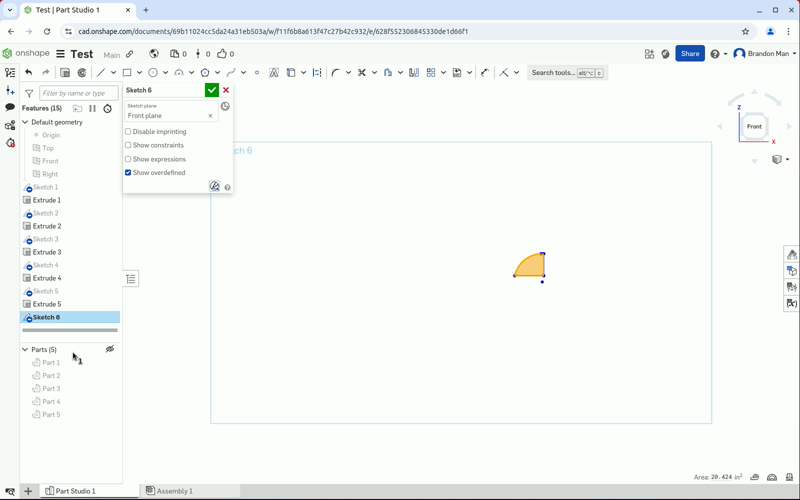
key(shift+y)
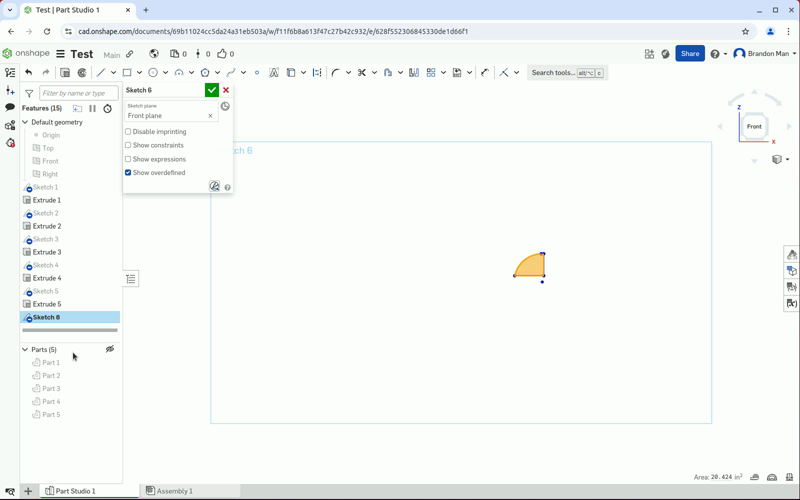
key(shift+e)
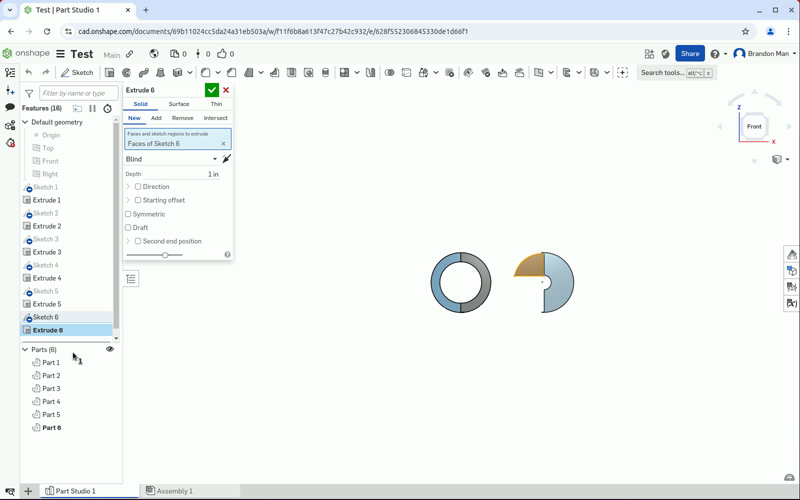
mouse_move(143, 106)
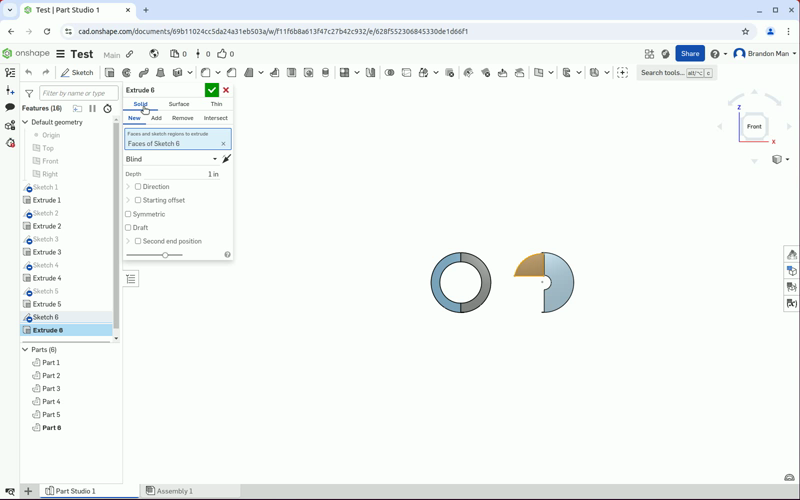
click(143, 106)
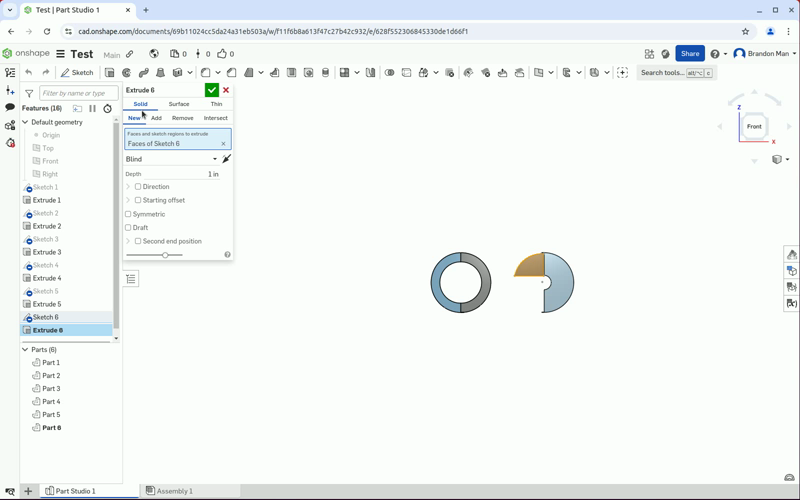
mouse_move(137, 120)
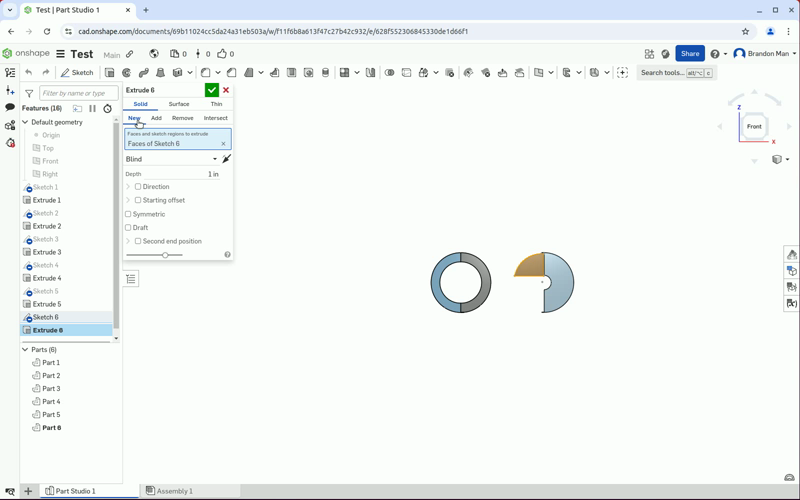
click(137, 120)
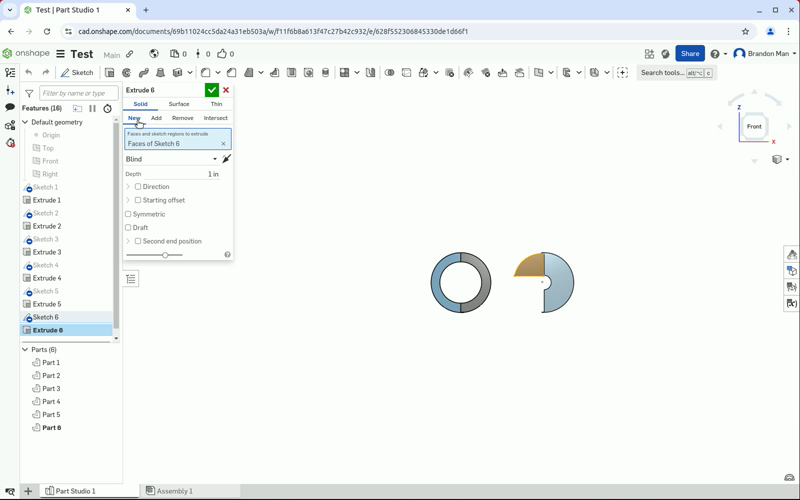
key(tab, 4)
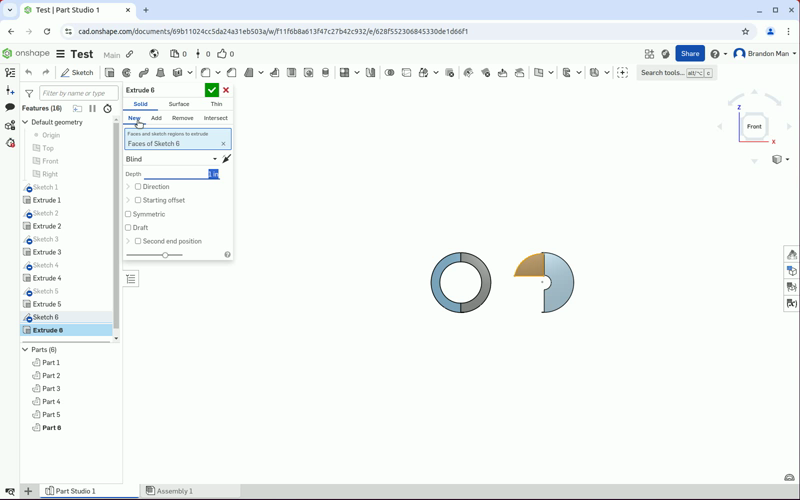
text(2.407)
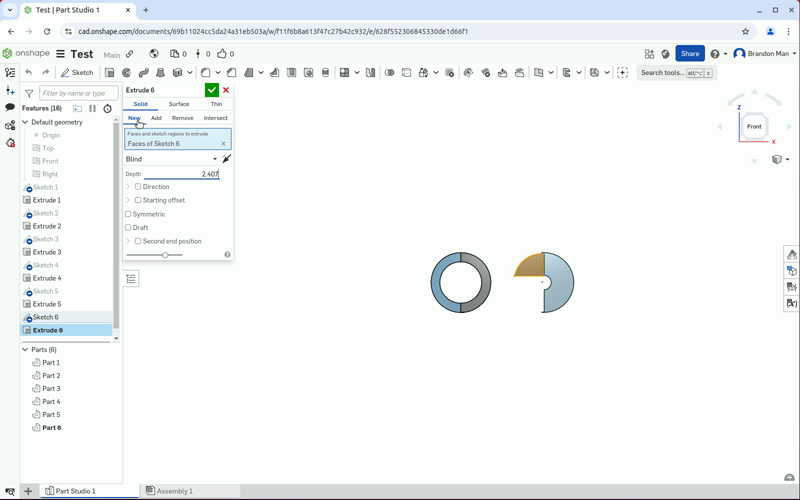
key(enter)
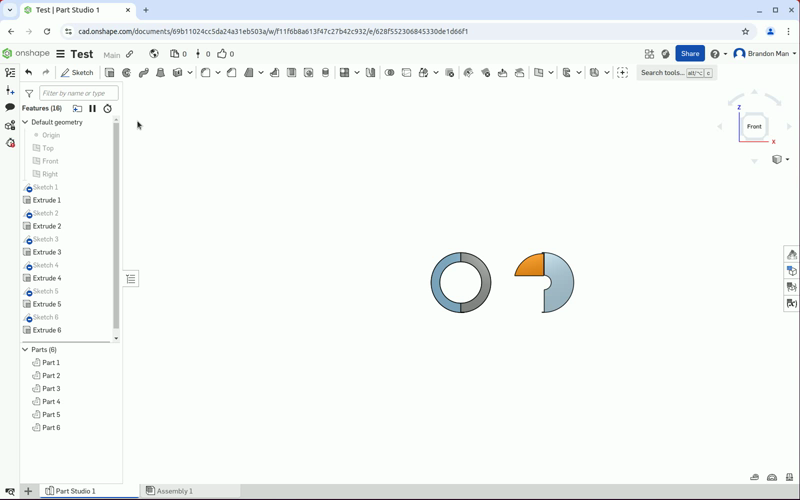
key(shift+h)
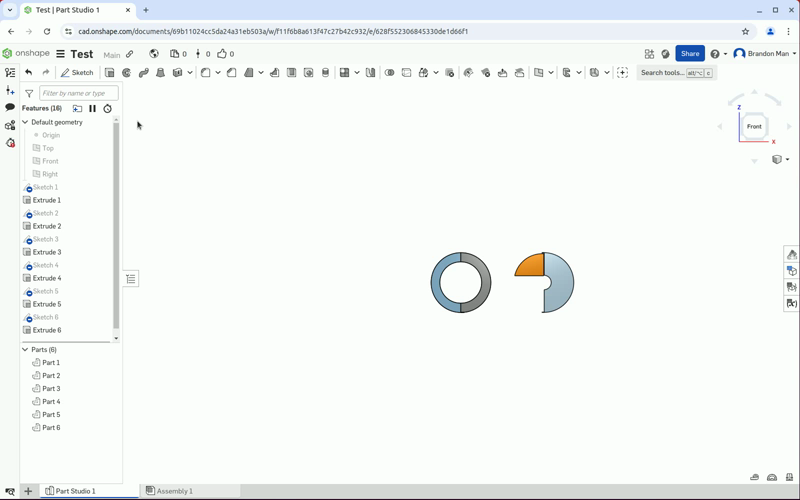
key(shift+h)
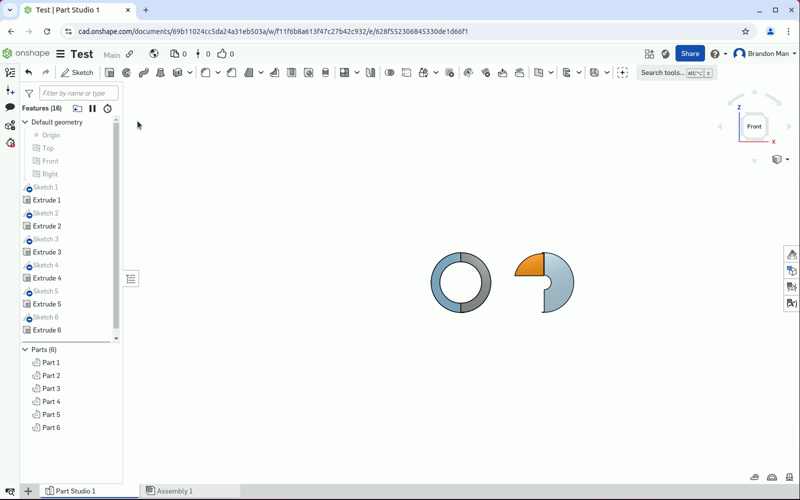
mouse_move(69, 189)
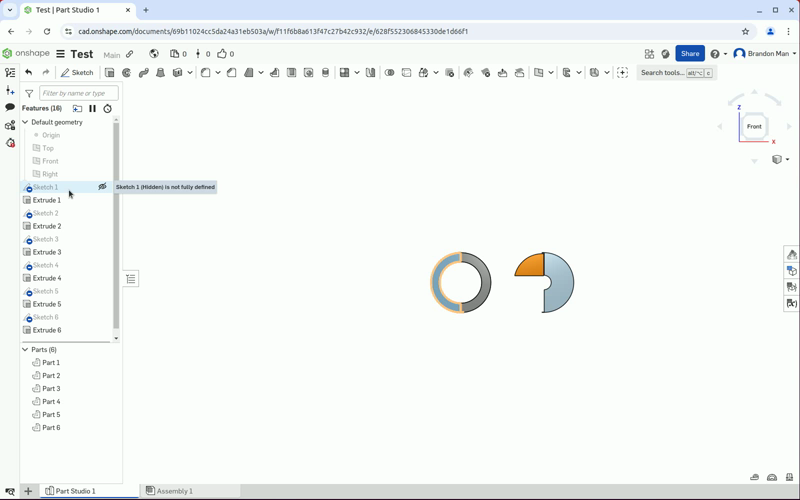
click(69, 189)
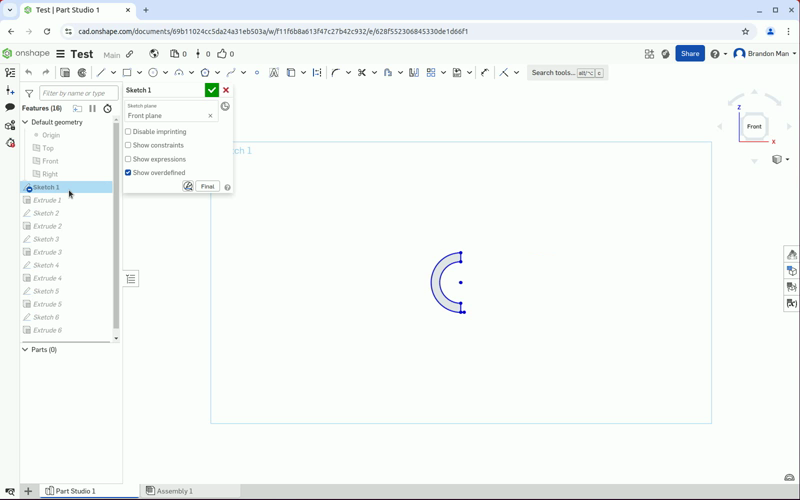
mouse_move(229, 92)
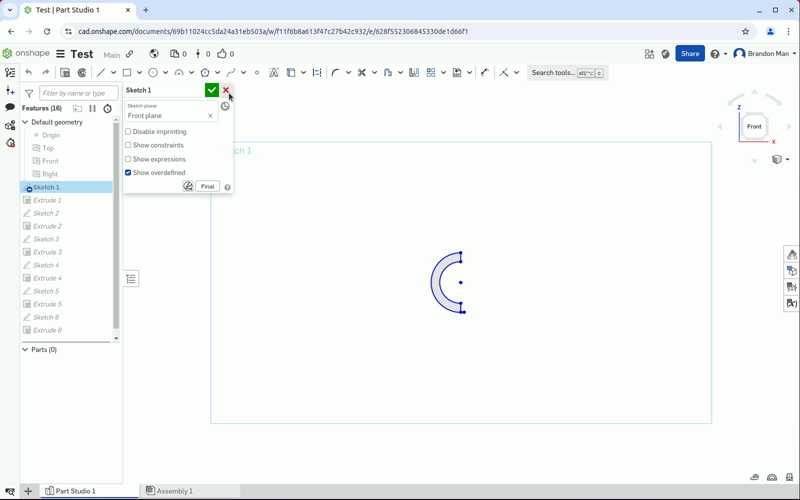
click(229, 92)
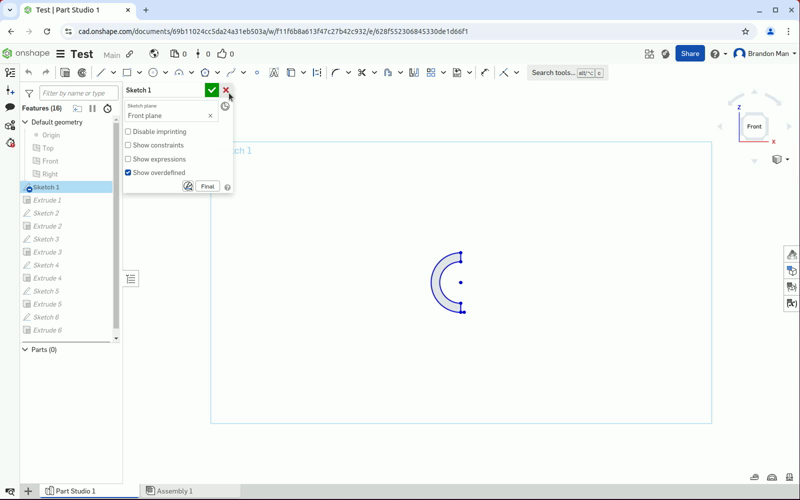
key(shift+s)
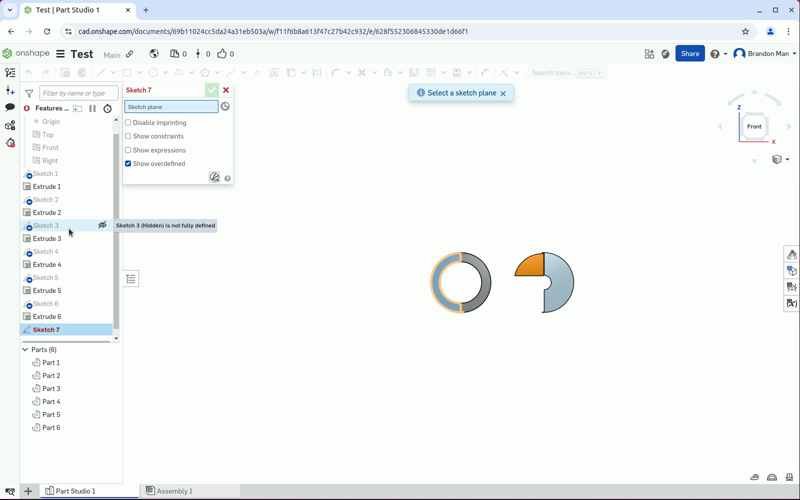
scroll(3)
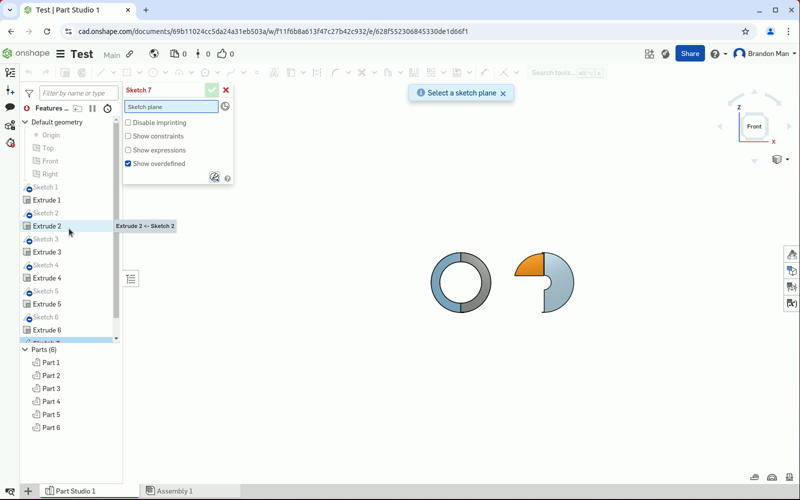
mouse_move(69, 163)
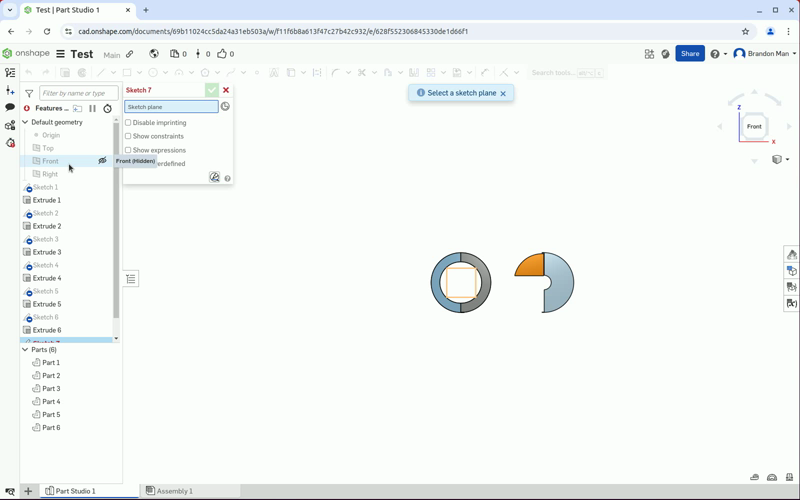
click(69, 163)
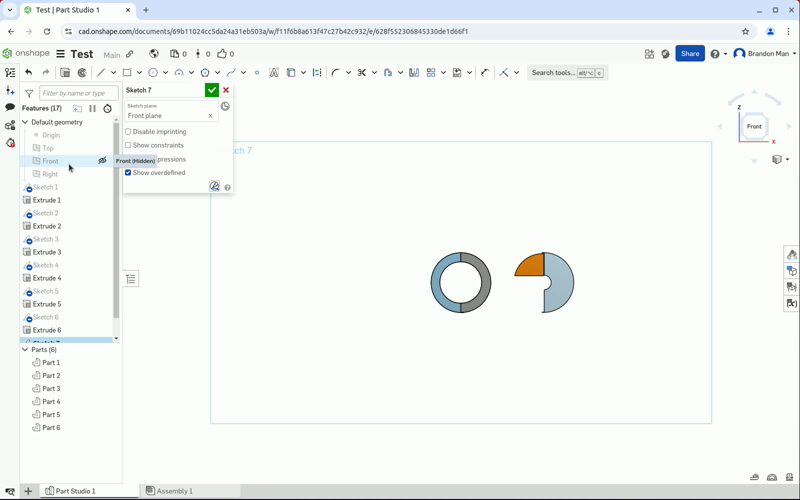
mouse_move(73, 352)
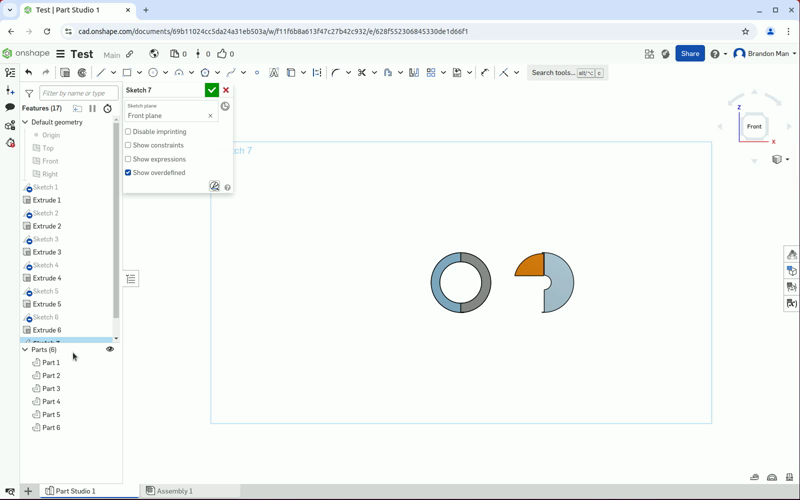
key(y)
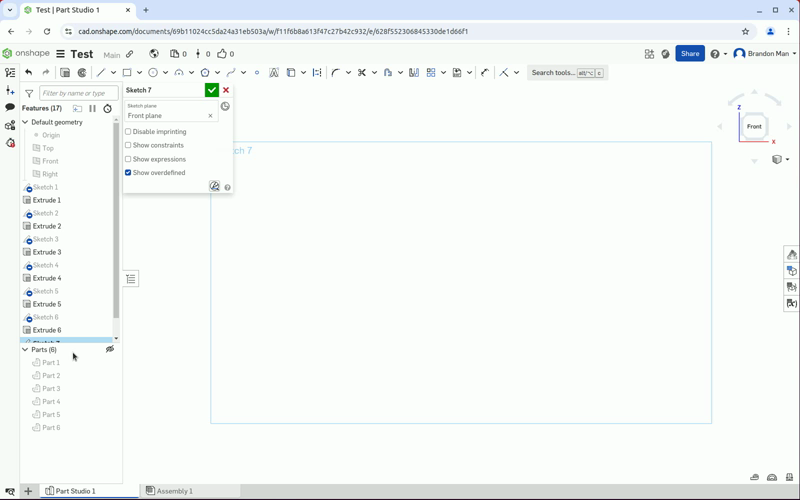
key(a)
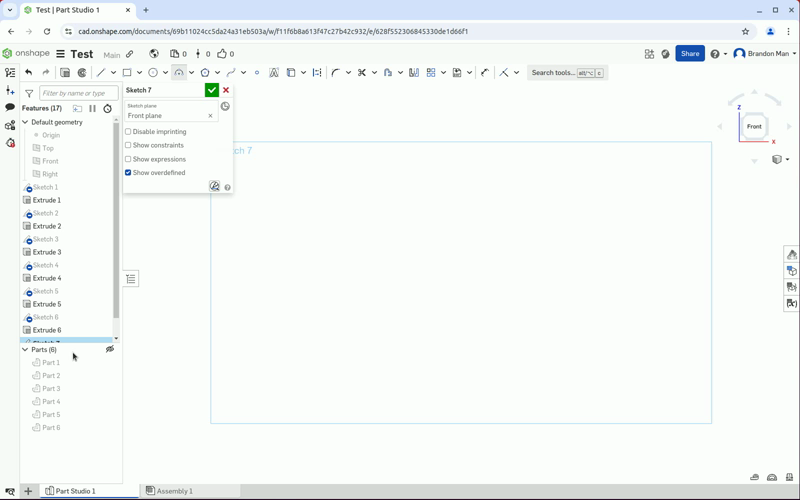
key_down(shift)
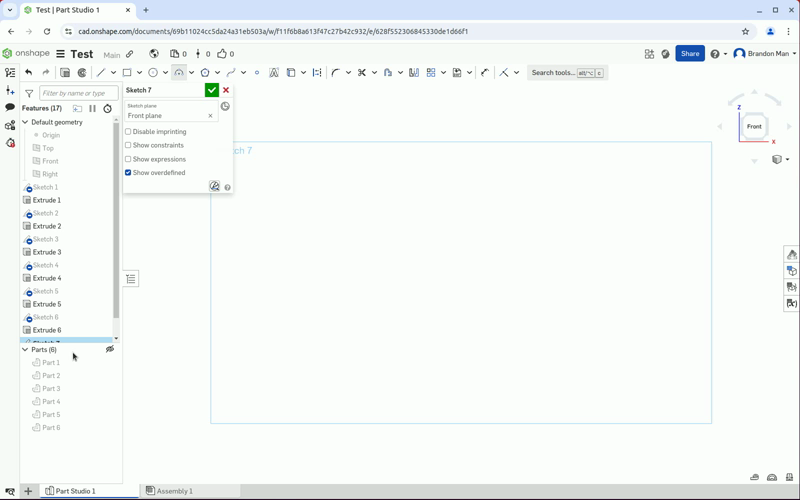
mouse_move(514, 290)
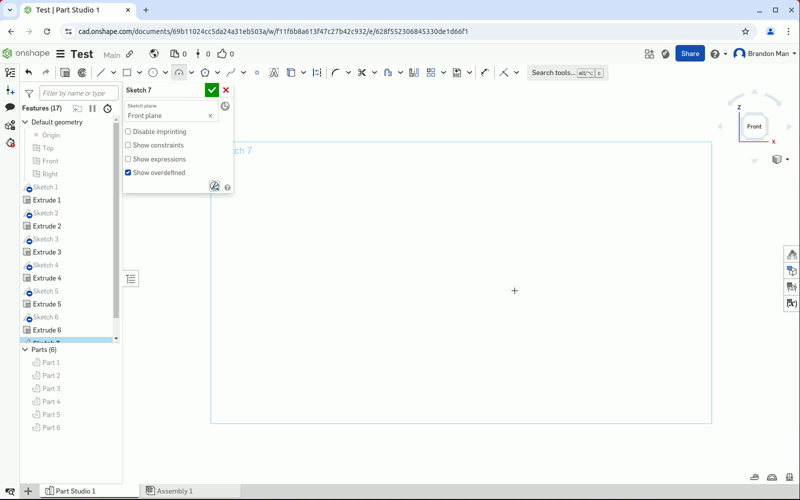
click(514, 290)
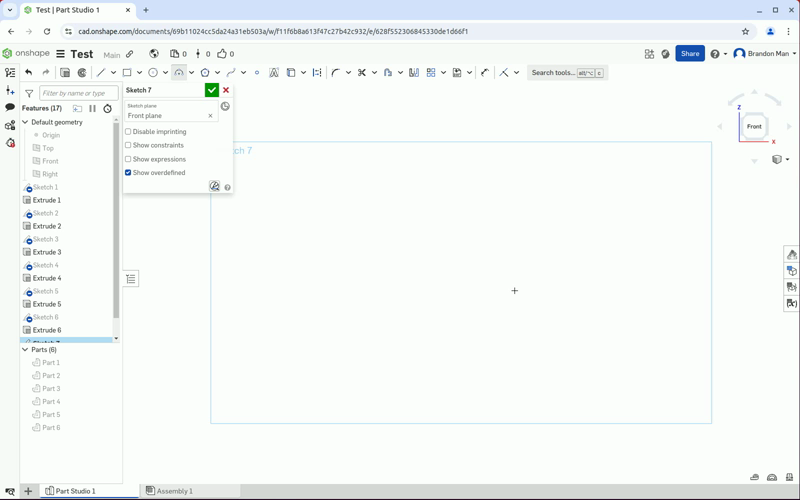
key_up(shift)
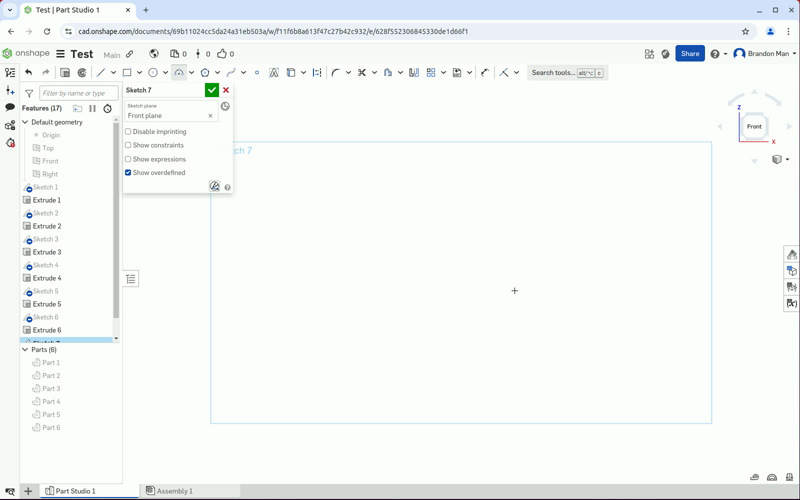
key_down(shift)
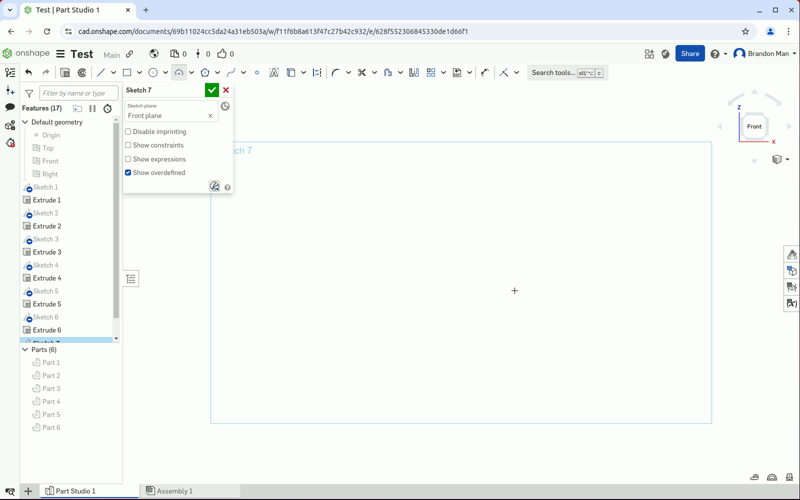
mouse_move(541, 312)
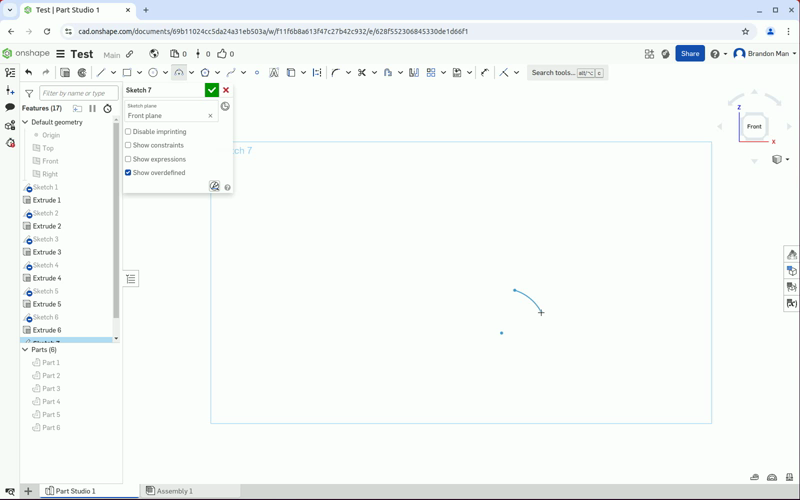
click(541, 312)
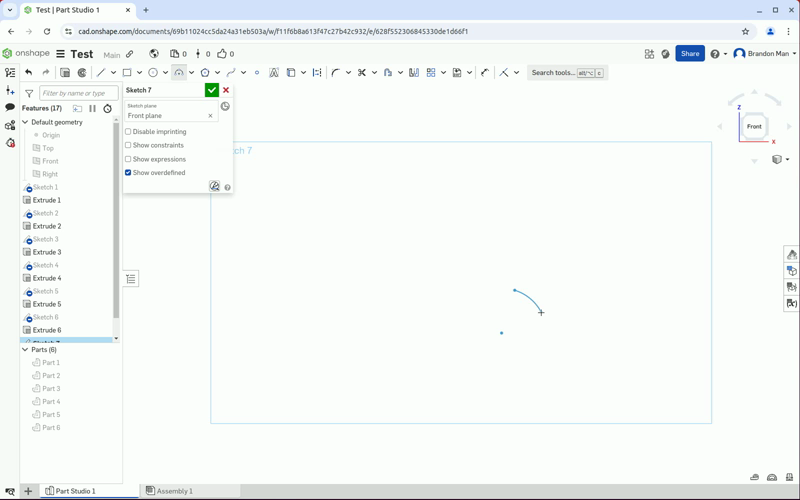
mouse_move(524, 305)
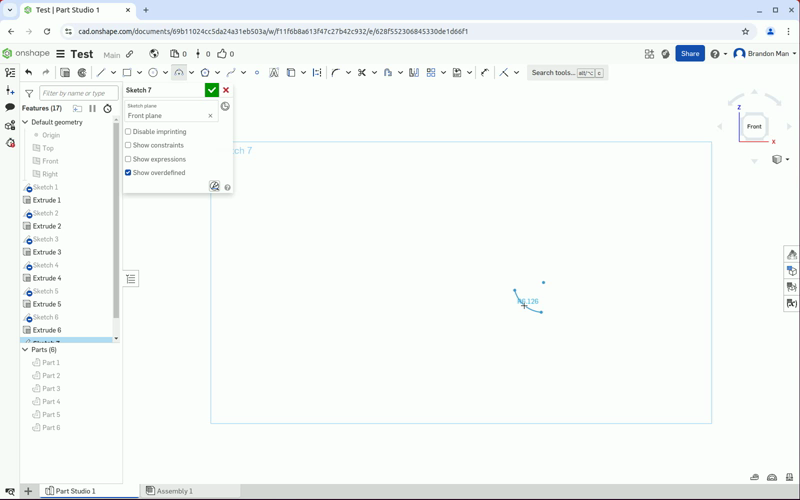
click(524, 305)
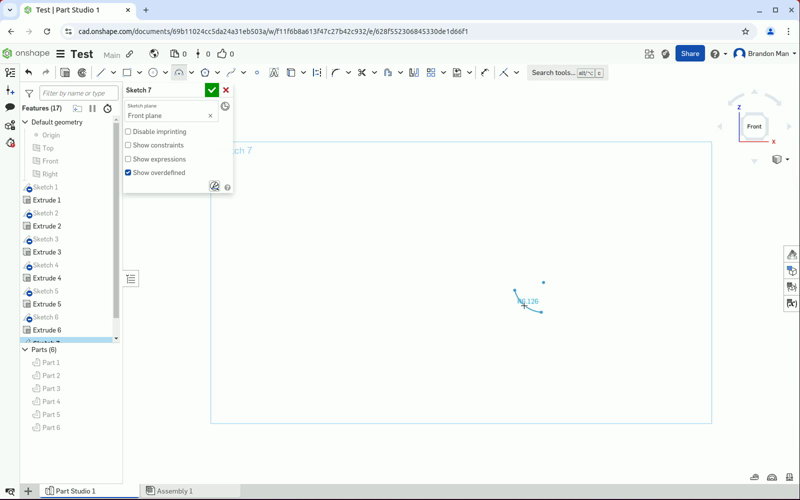
key_up(shift)
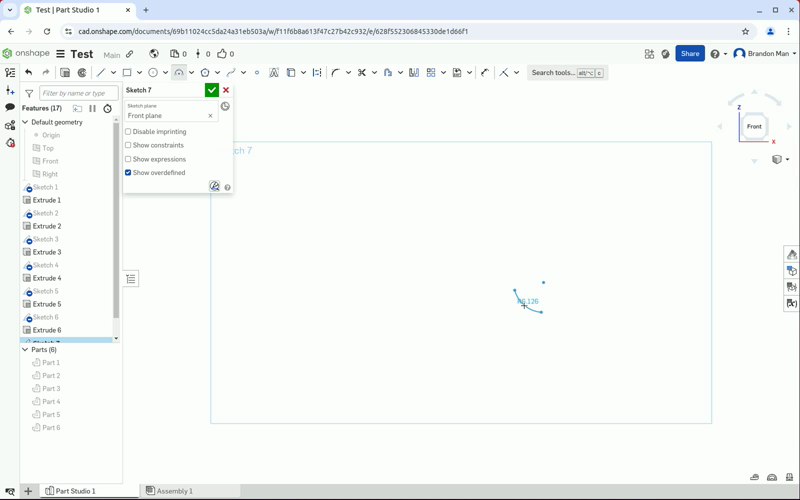
key(esc)
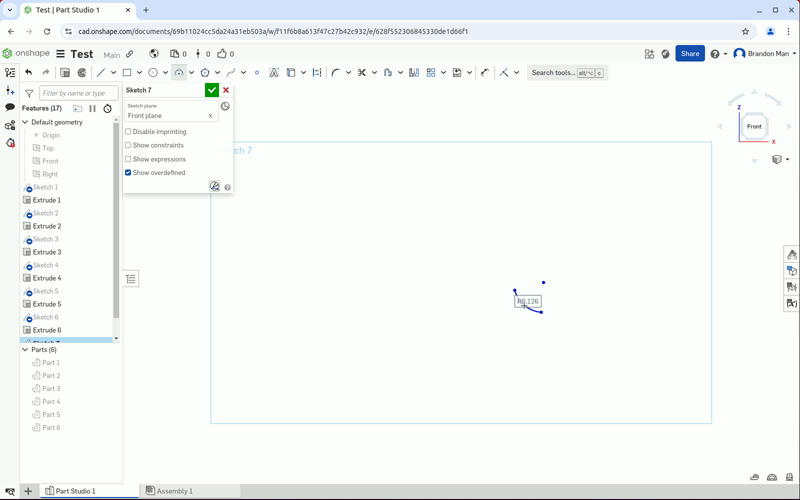
key(l)
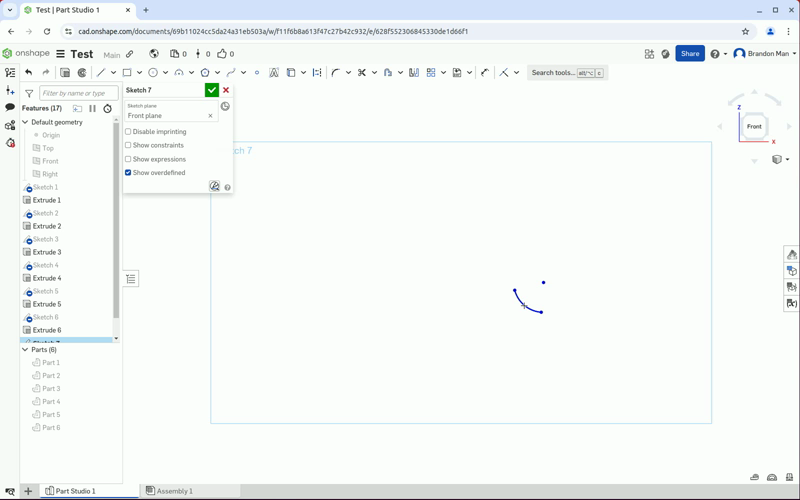
mouse_move(541, 312)
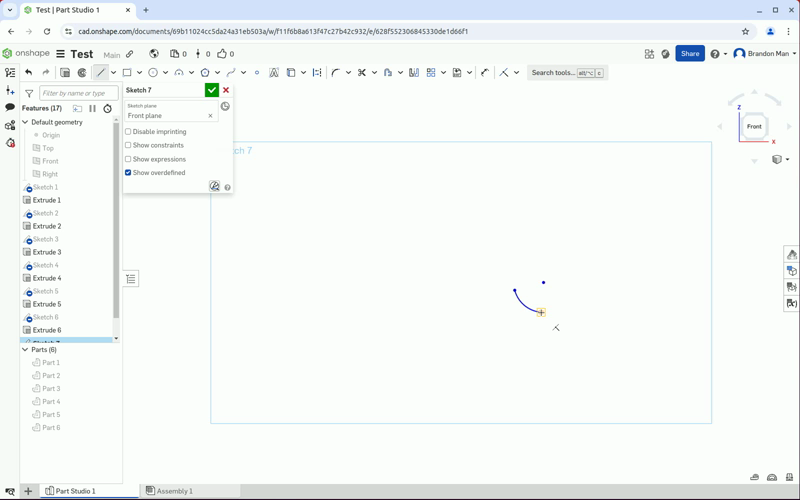
click(541, 312)
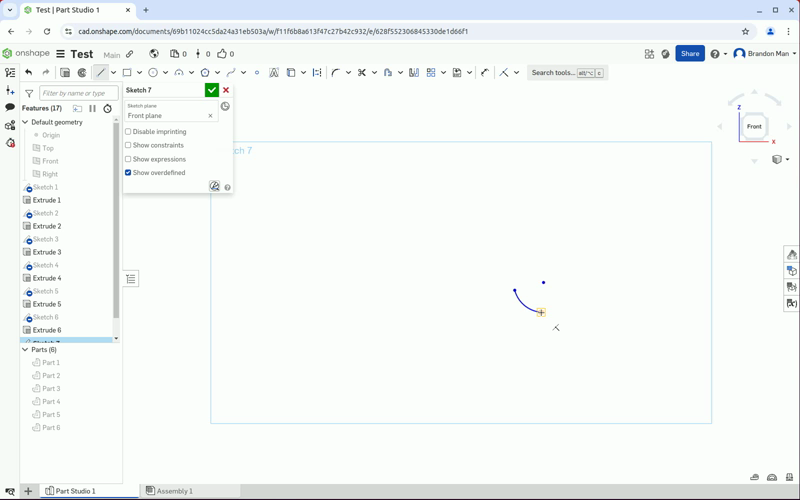
key_down(shift)
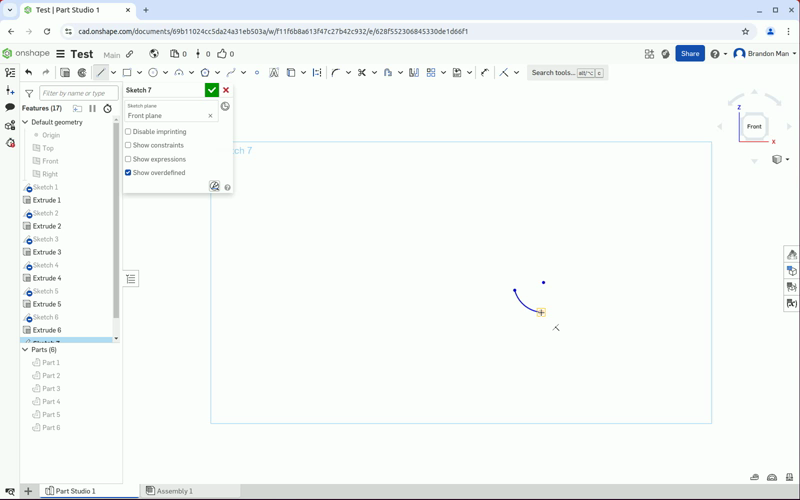
mouse_move(571, 312)
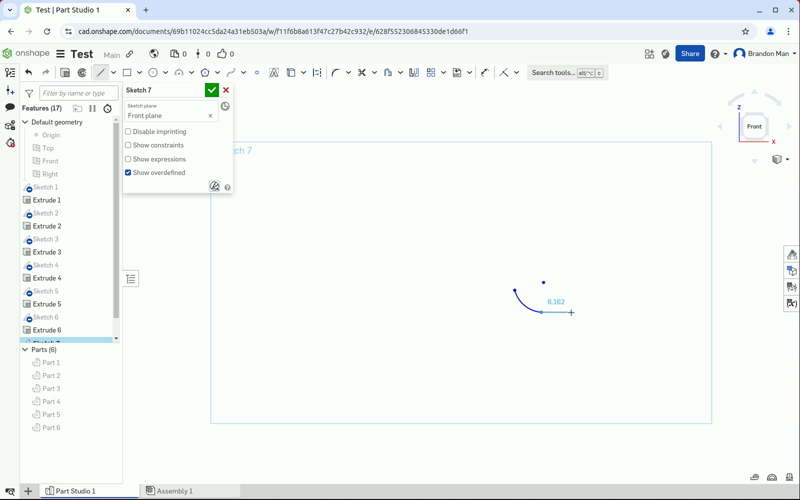
mouse_move(543, 312)
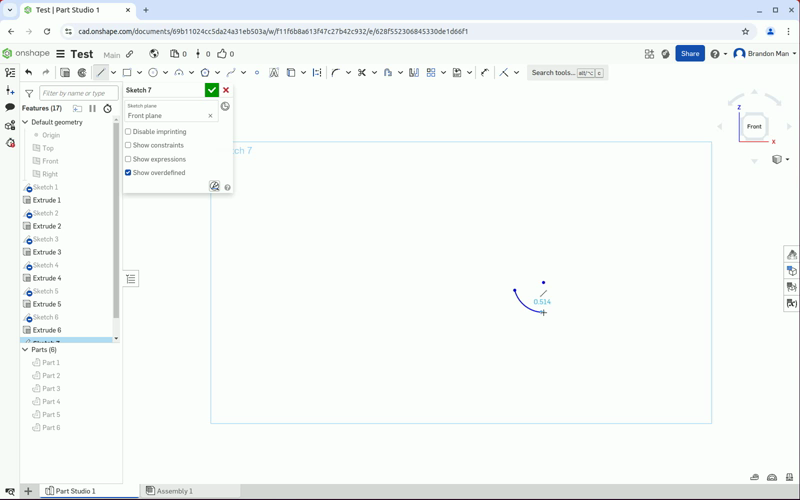
scroll(6)
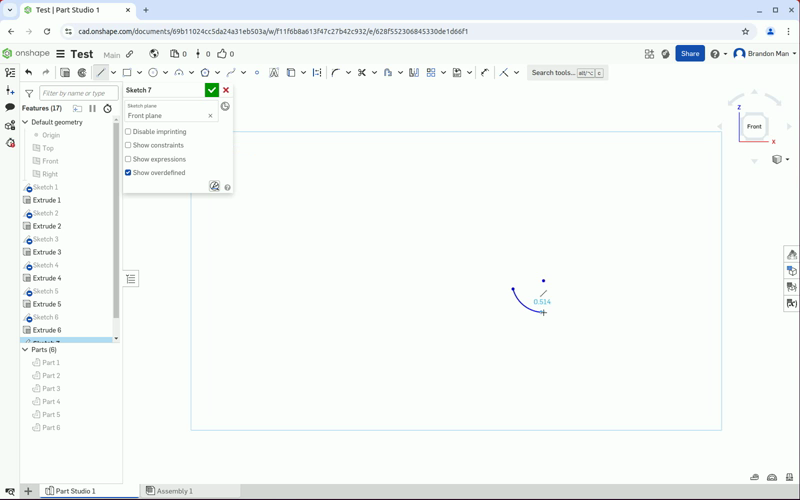
scroll(6)
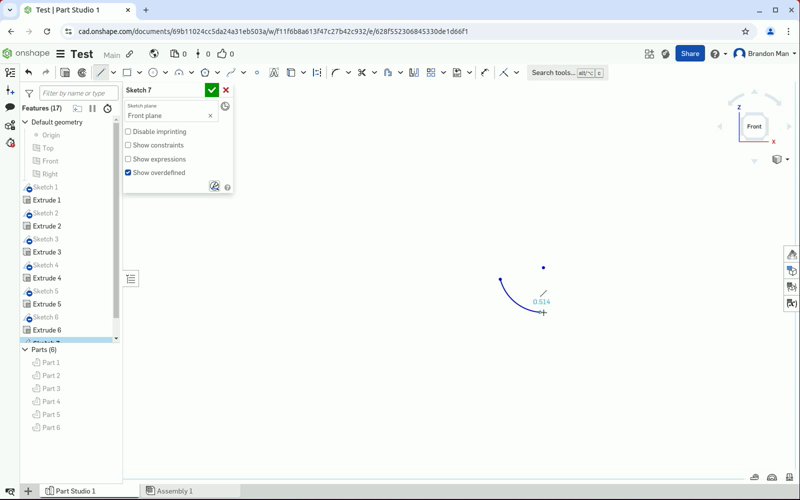
scroll(6)
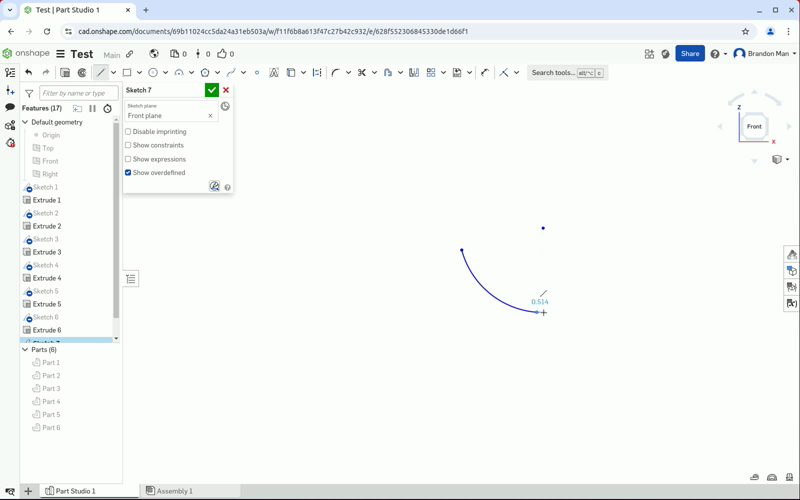
scroll(6)
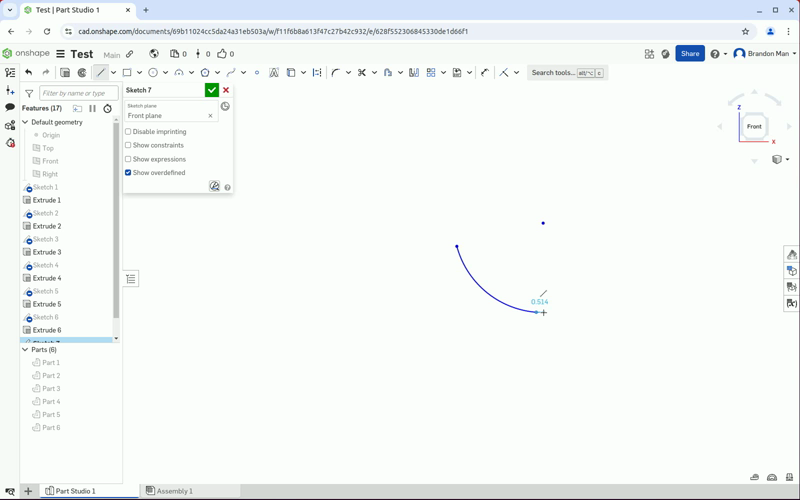
scroll(6)
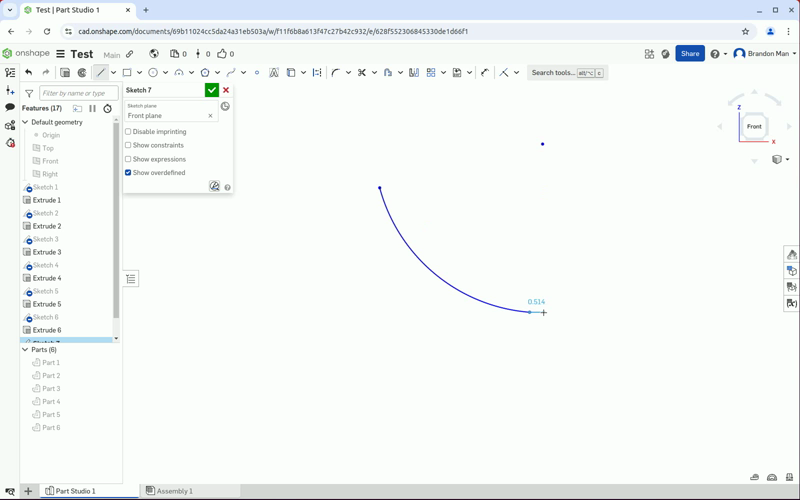
scroll(6)
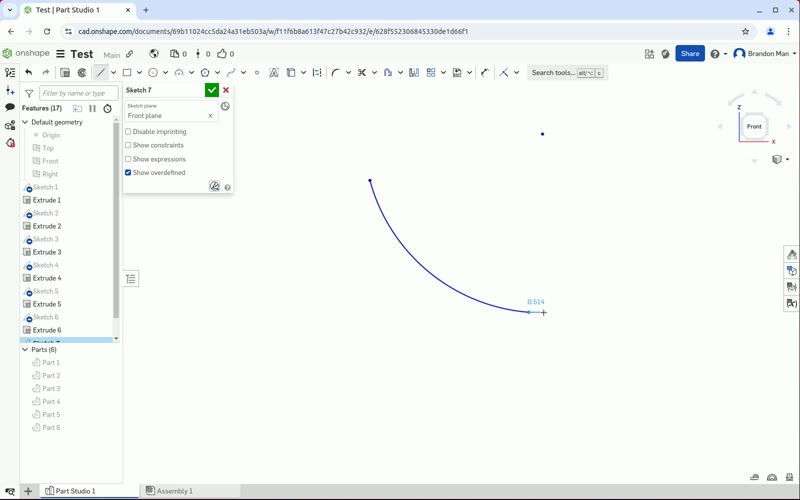
scroll(6)
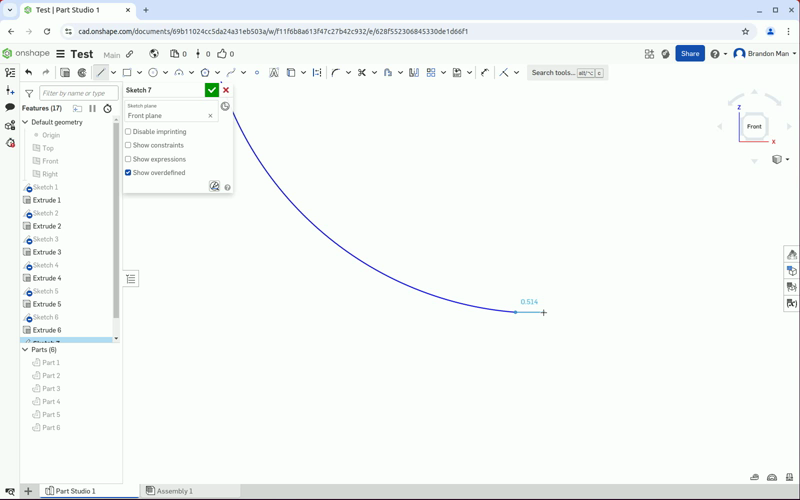
click(543, 312)
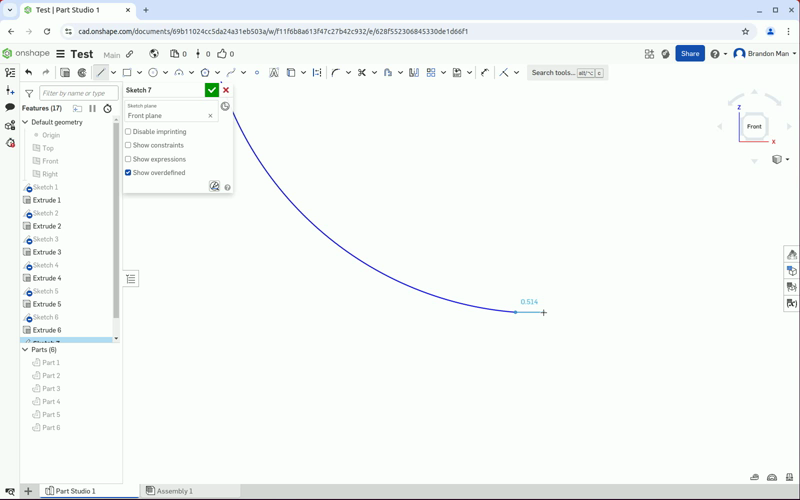
scroll(-6)
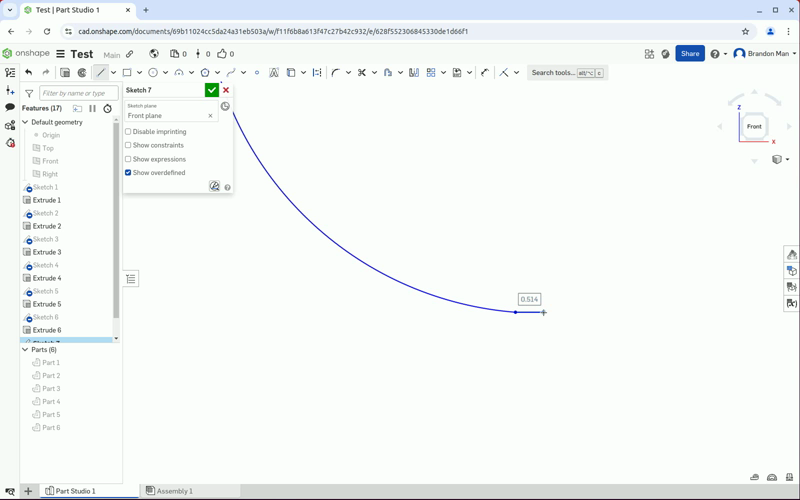
scroll(-6)
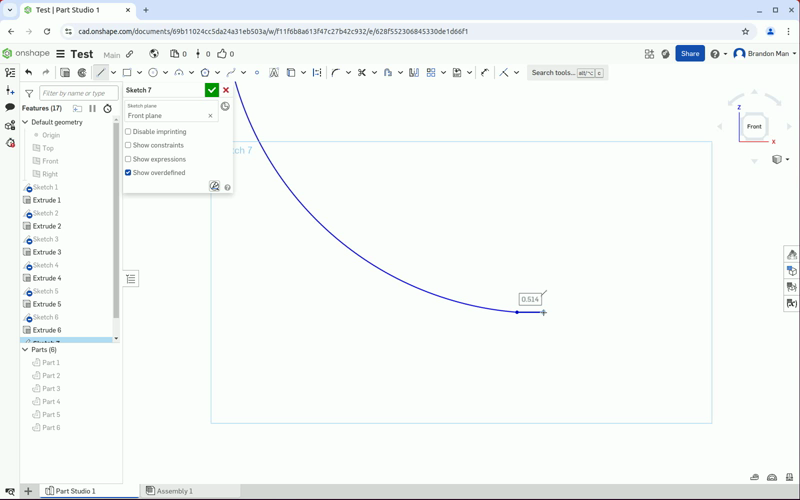
scroll(-6)
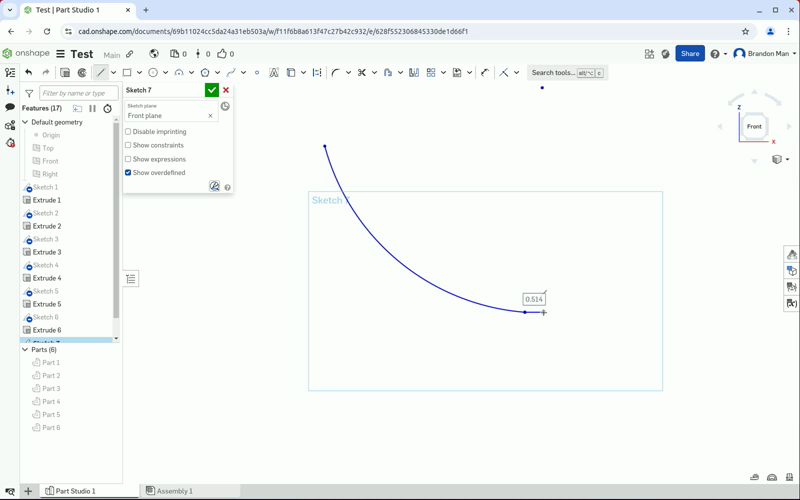
scroll(-6)
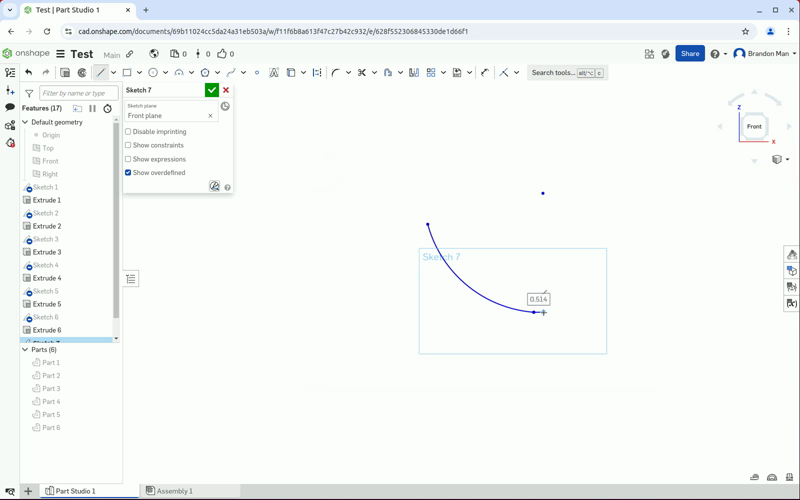
scroll(-6)
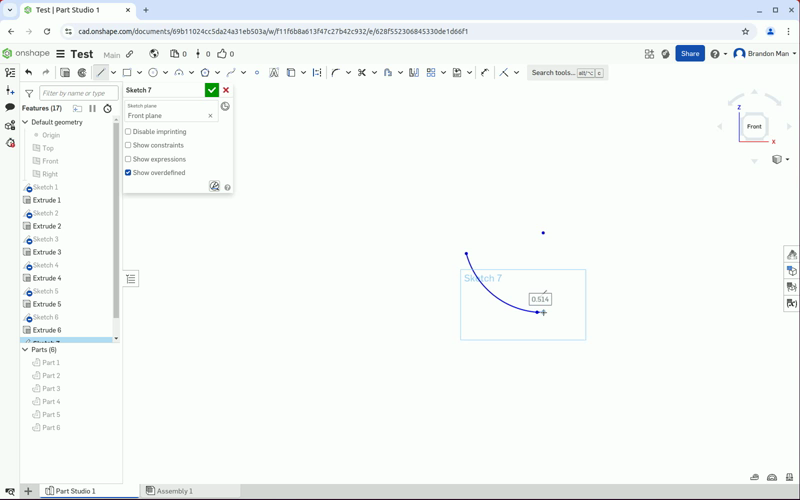
scroll(-6)
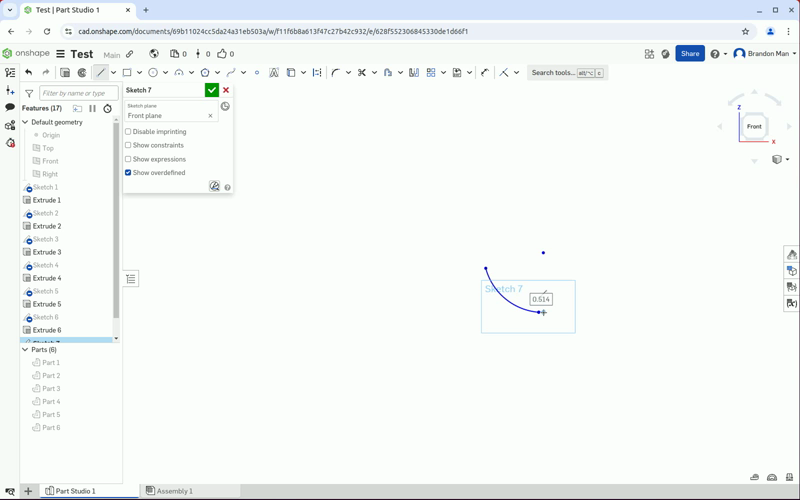
scroll(-6)
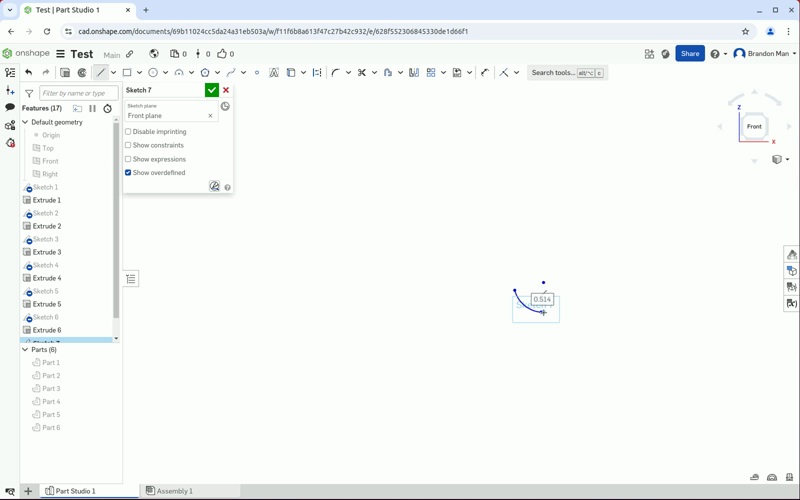
key_up(shift)
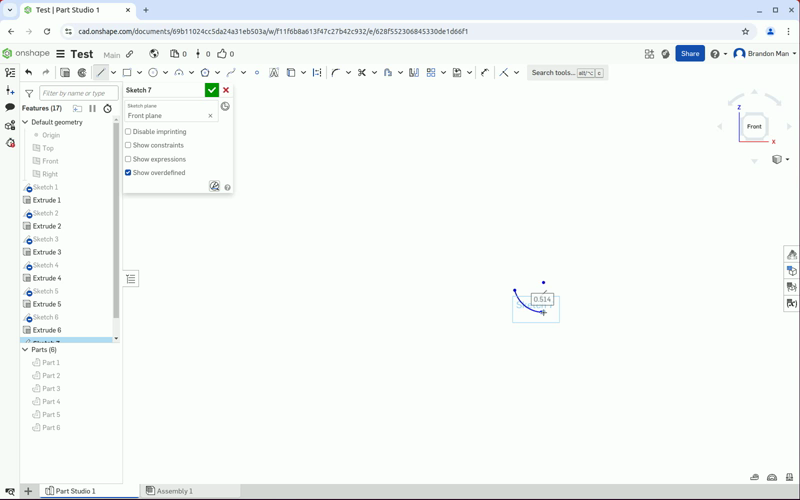
key_down(shift)
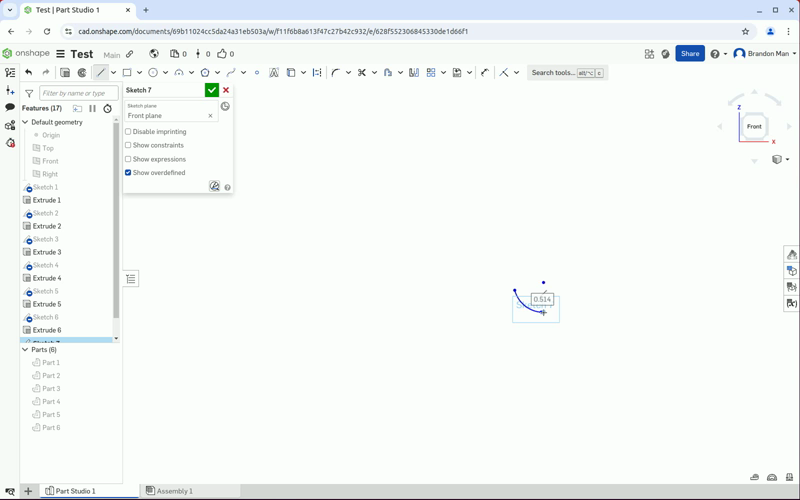
mouse_move(573, 312)
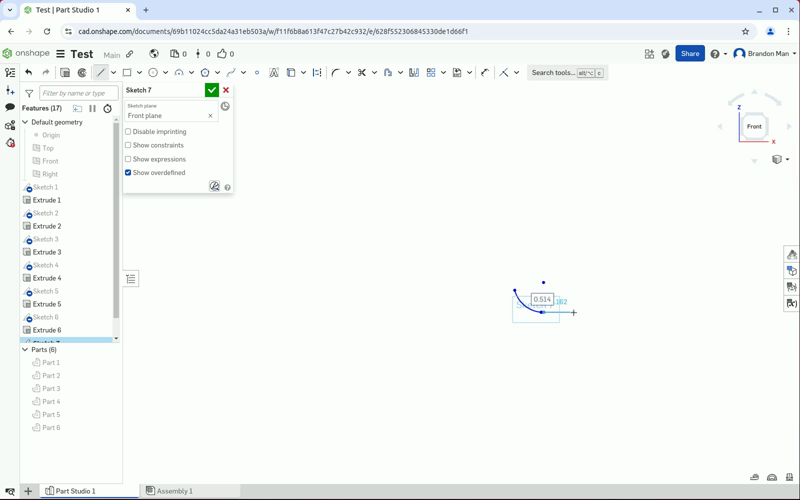
mouse_move(543, 290)
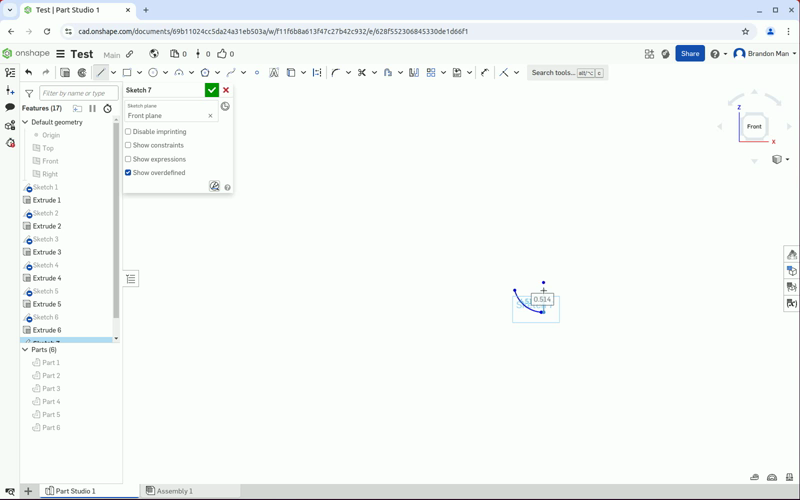
click(543, 290)
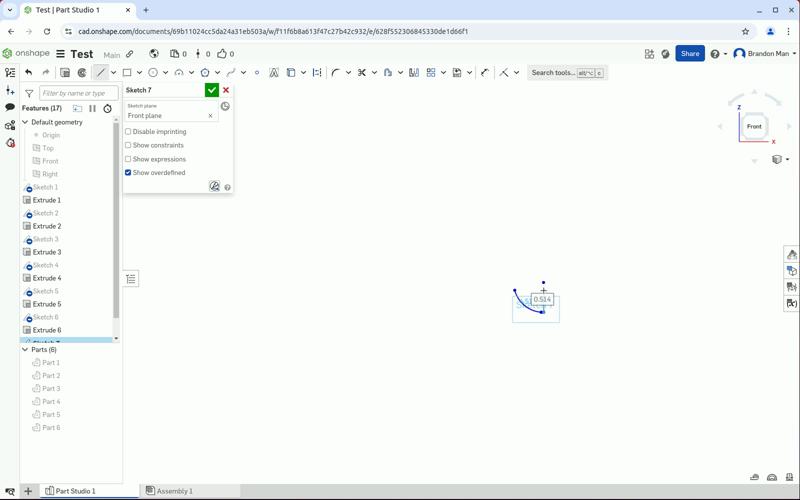
key_up(shift)
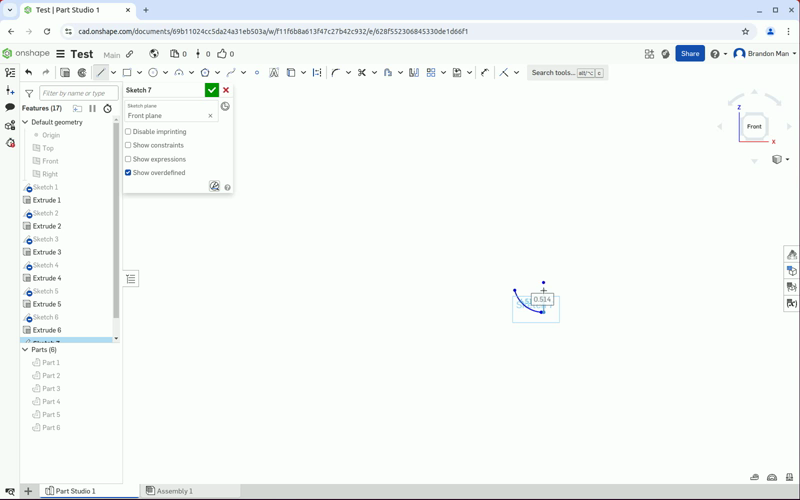
mouse_move(573, 290)
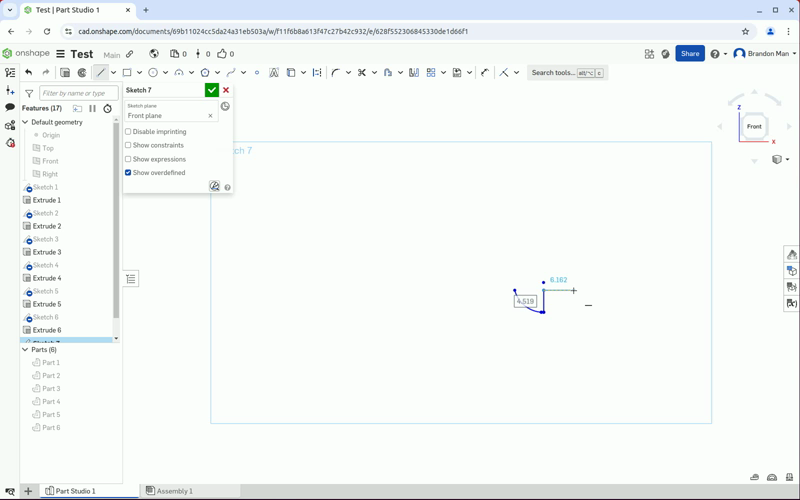
key_down(shift)
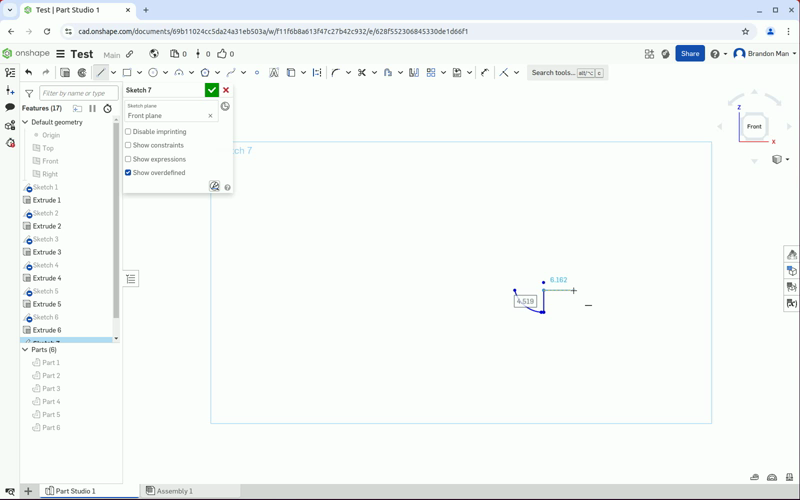
mouse_move(514, 290)
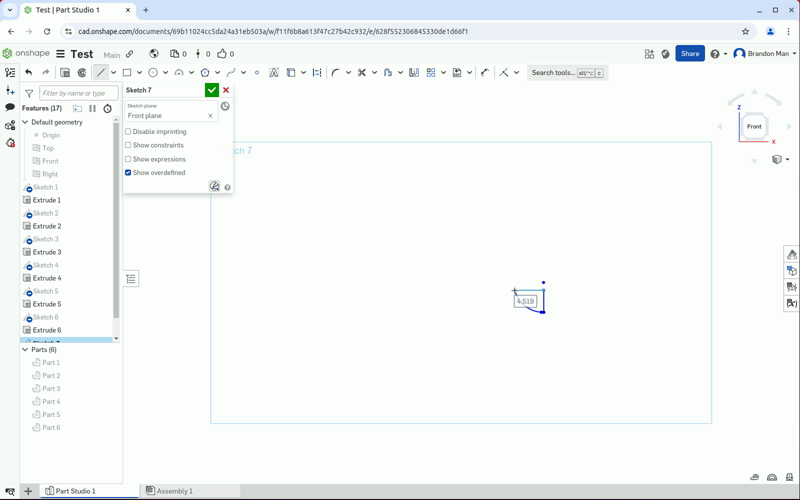
key_up(shift)
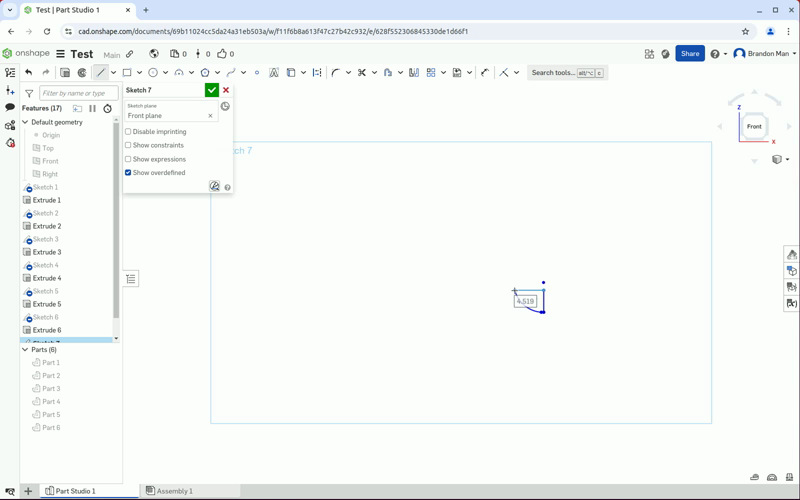
click(514, 290)
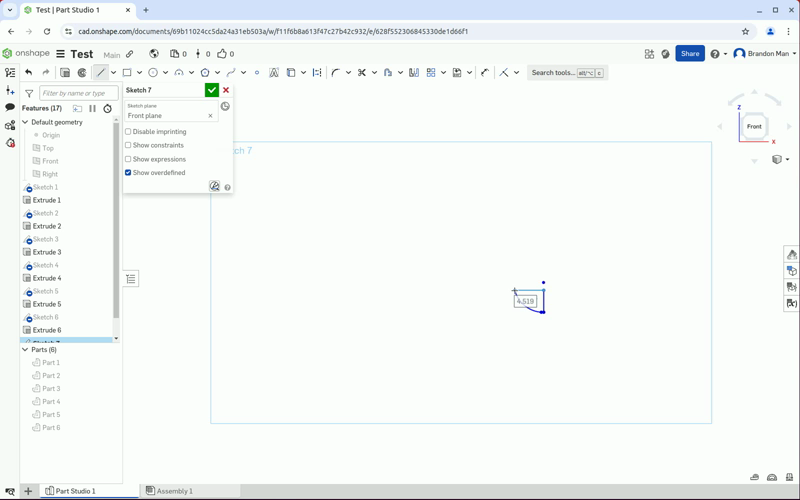
key(esc)
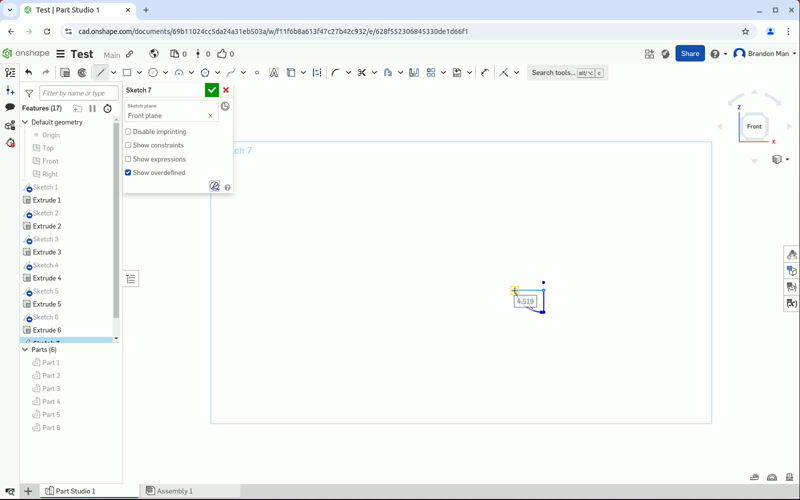
mouse_move(534, 299)
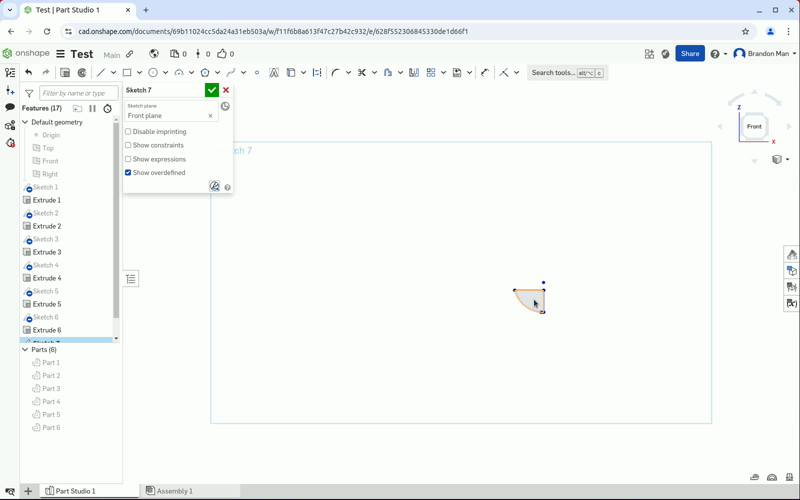
scroll(6)
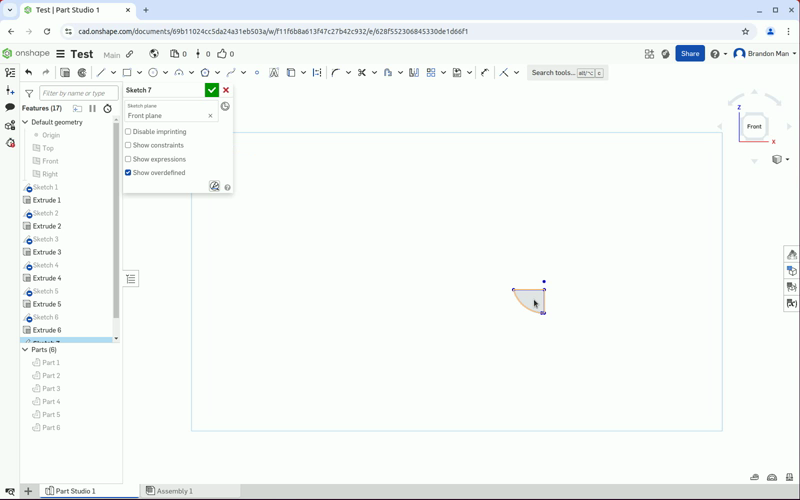
scroll(6)
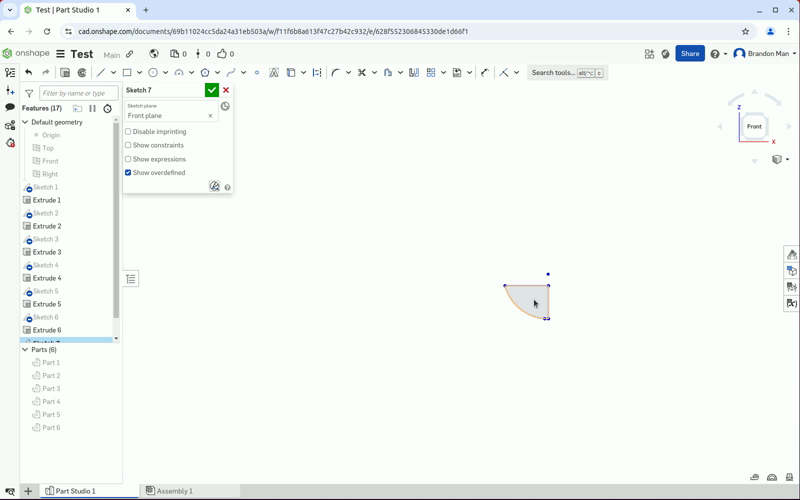
scroll(6)
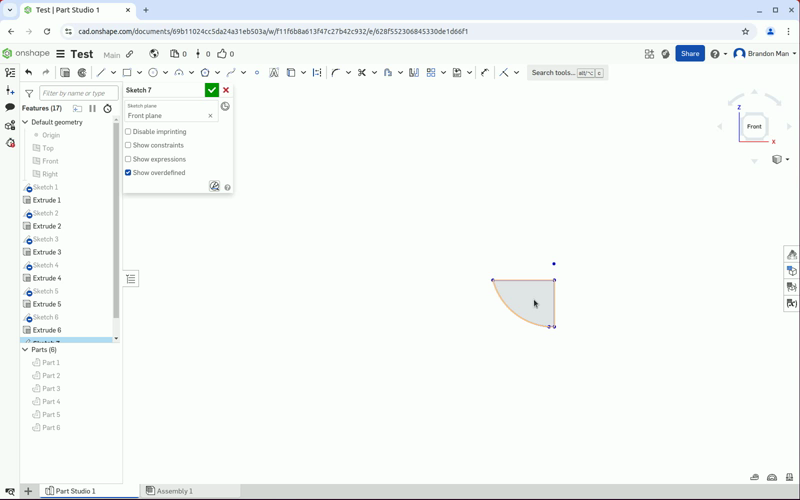
scroll(6)
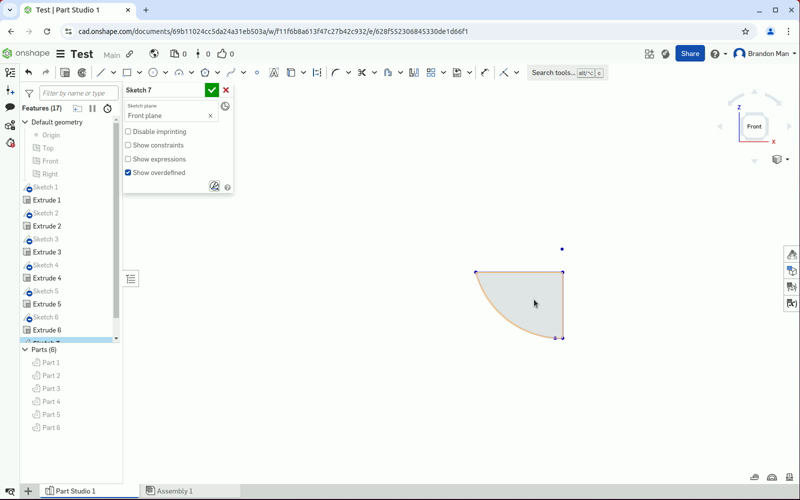
scroll(6)
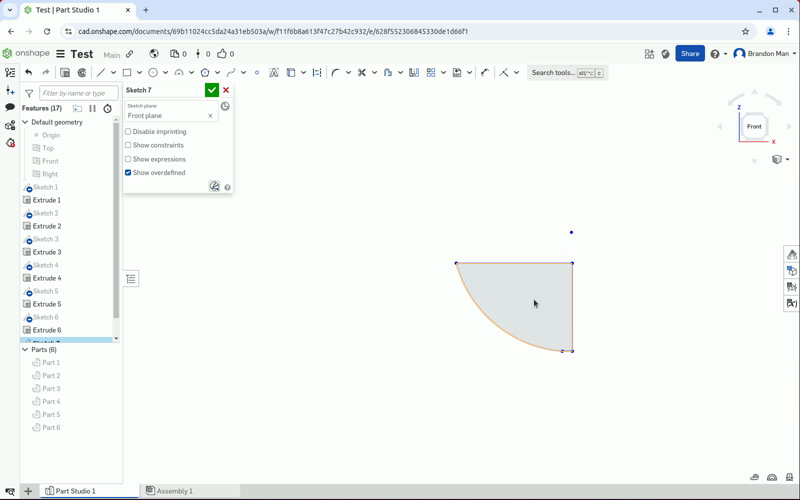
scroll(6)
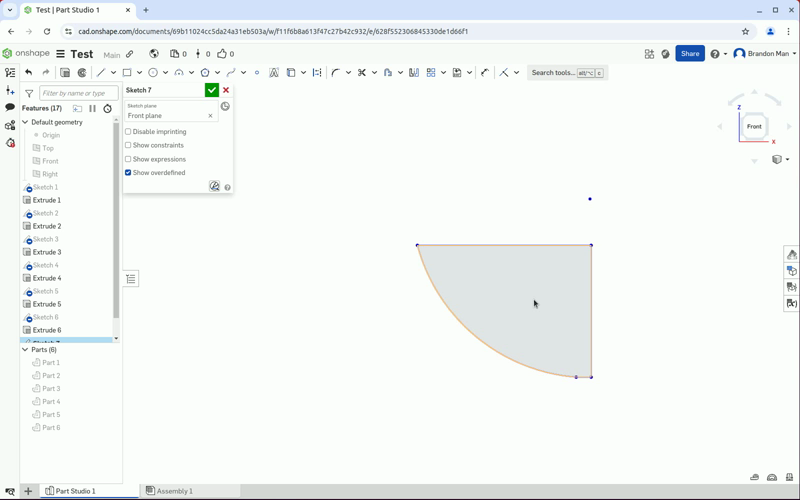
scroll(6)
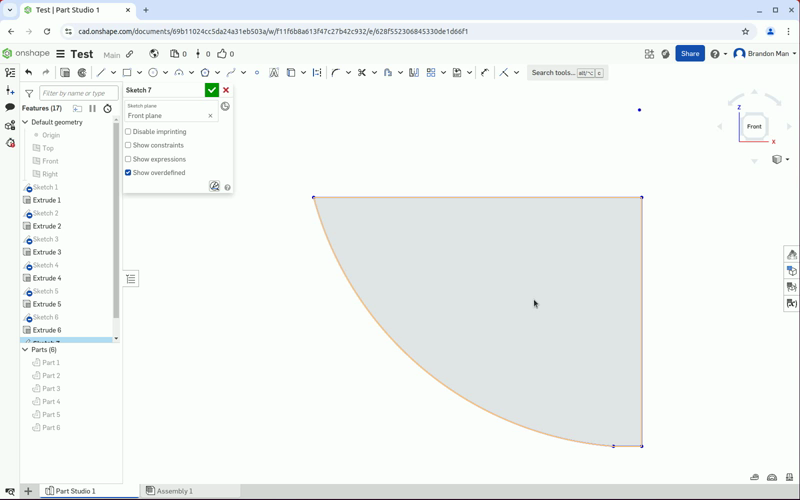
click(534, 299)
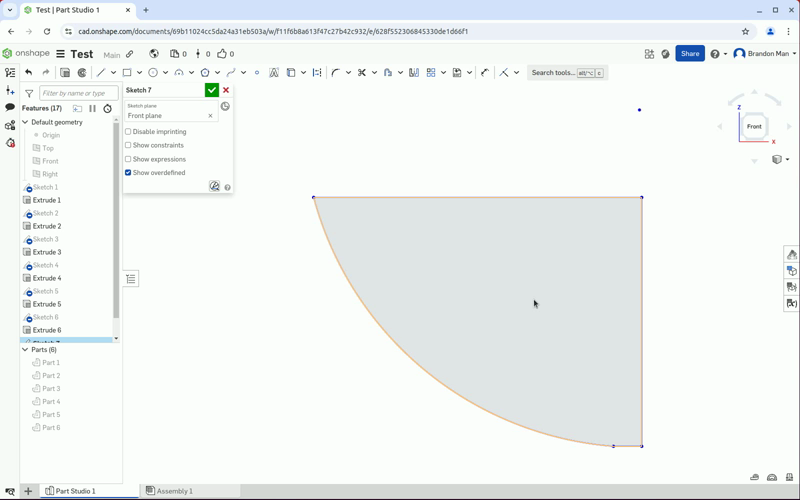
scroll(-6)
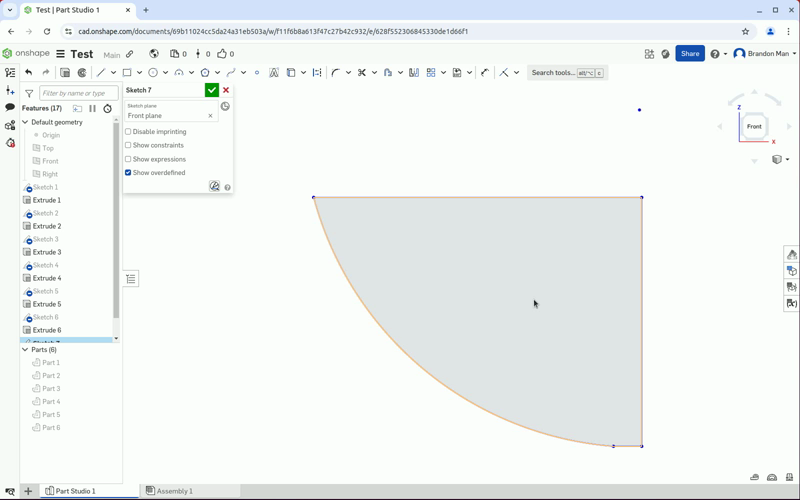
scroll(-6)
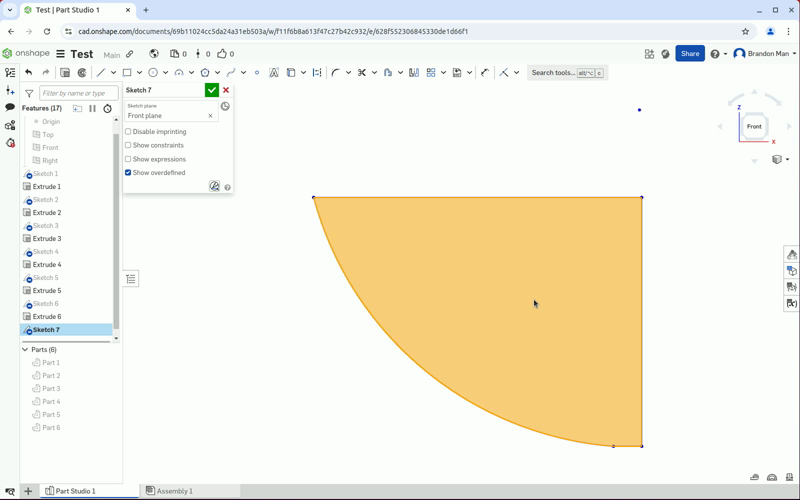
scroll(-6)
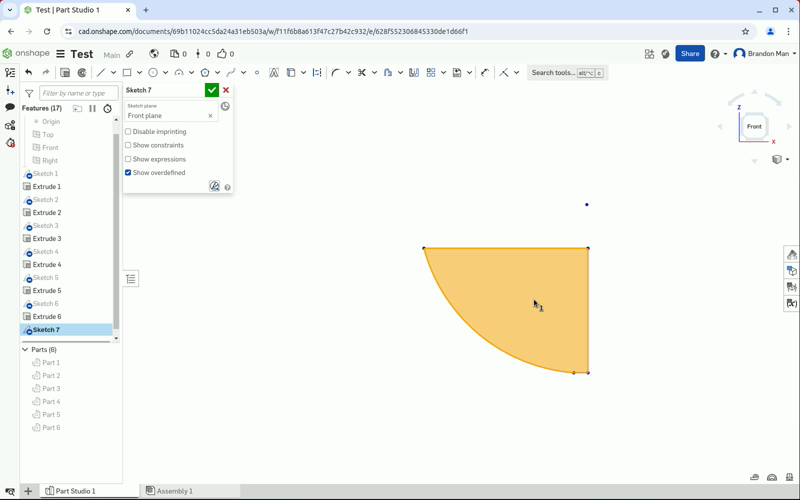
scroll(-6)
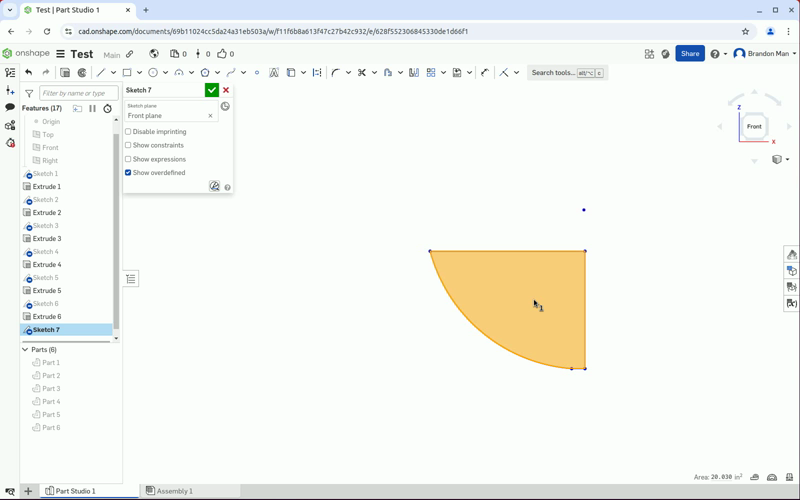
scroll(-6)
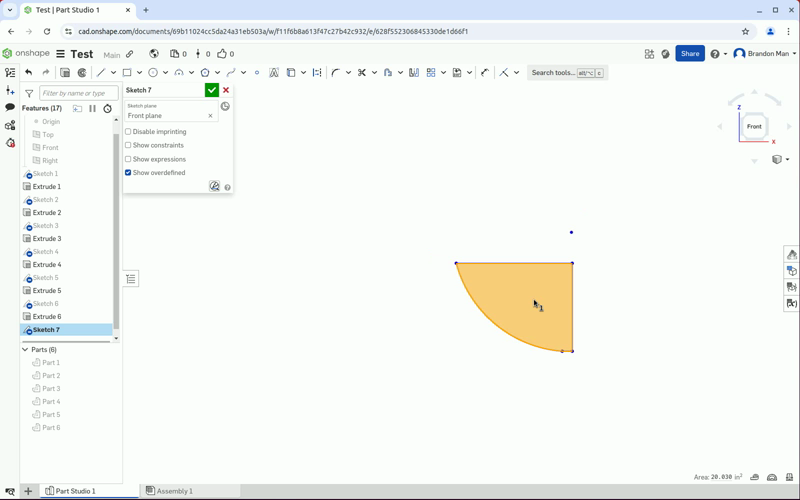
scroll(-6)
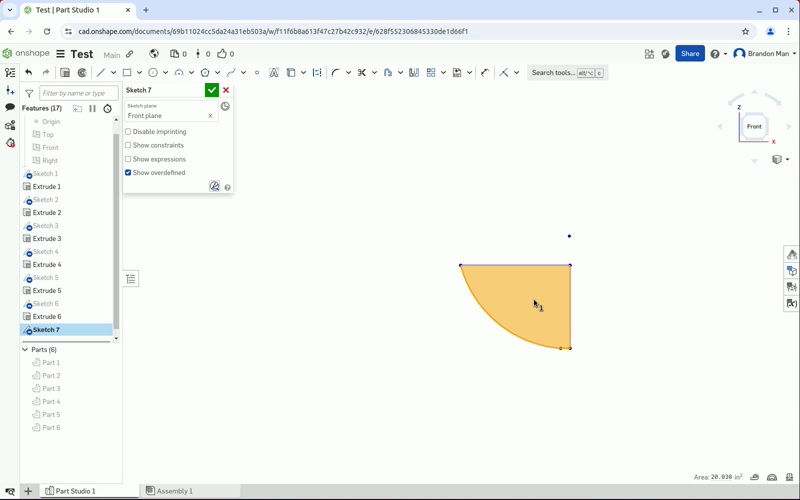
scroll(-6)
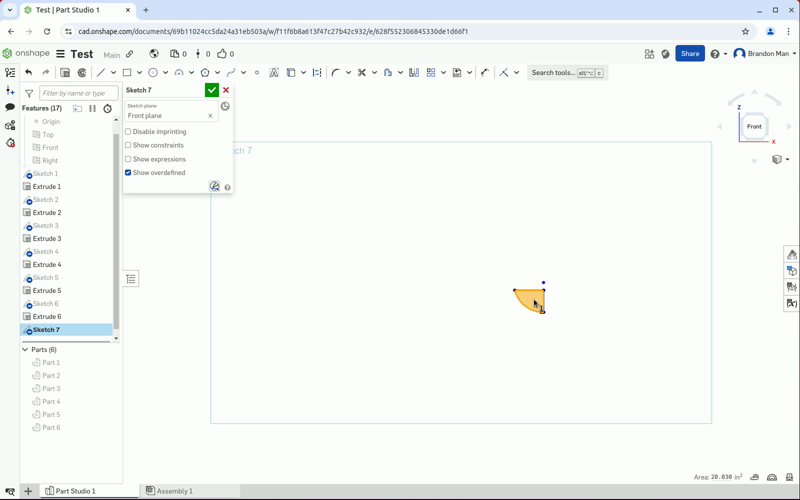
mouse_move(73, 352)
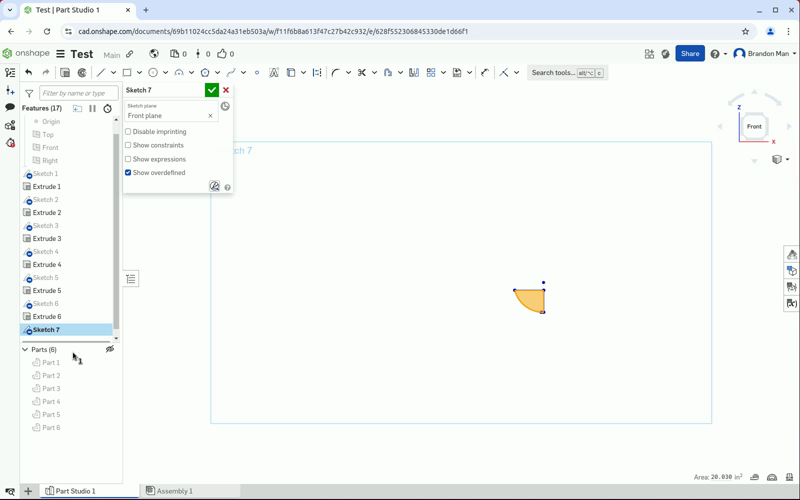
key(shift+y)
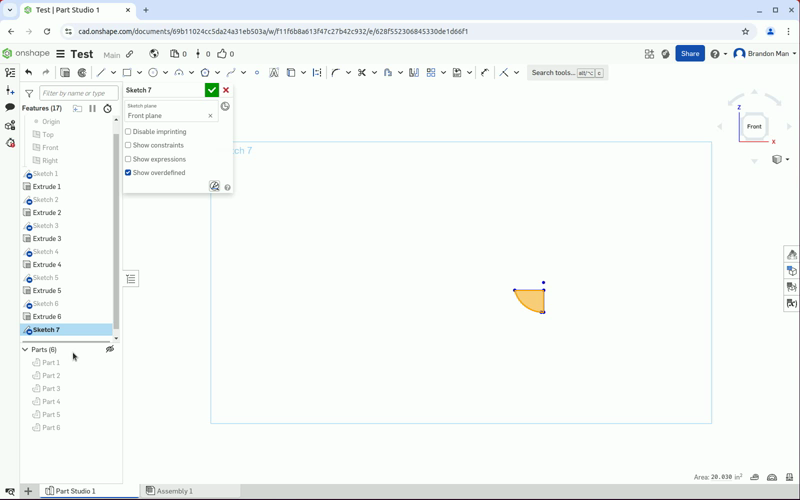
key(shift+e)
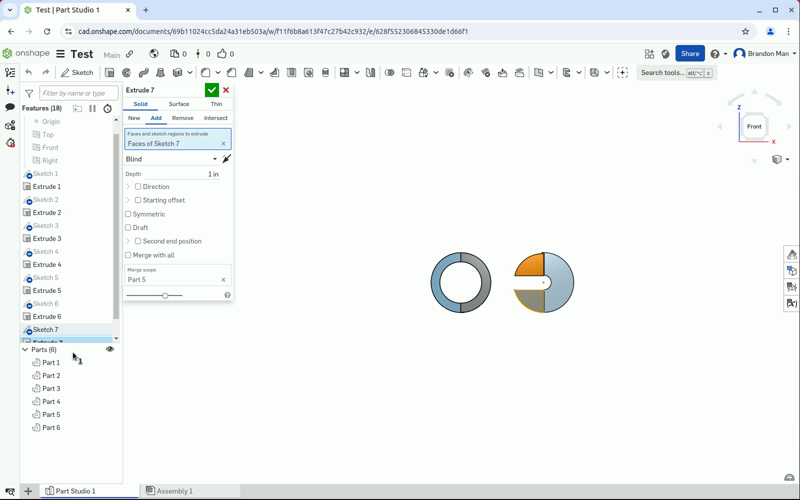
mouse_move(143, 106)
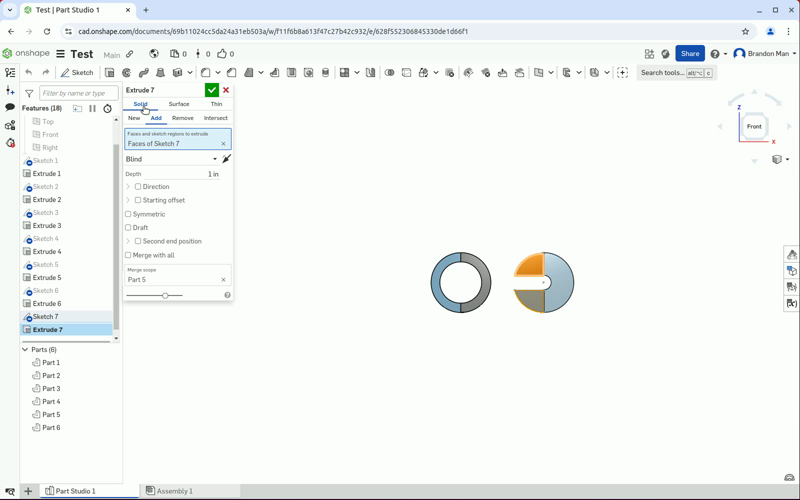
click(143, 106)
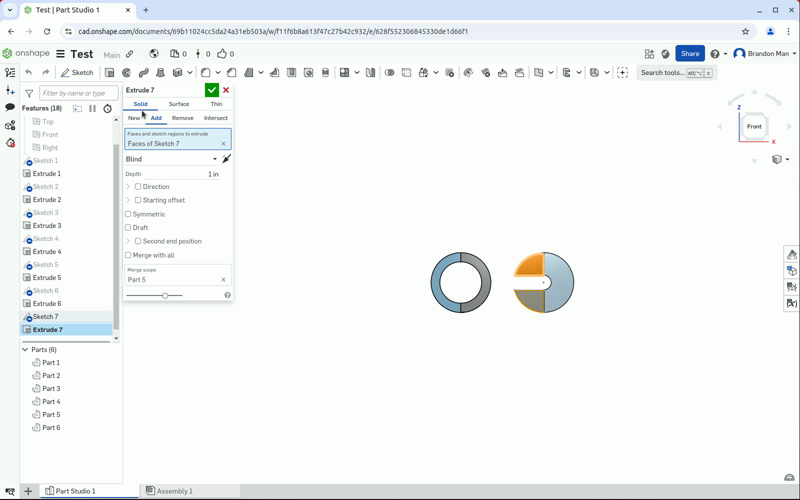
mouse_move(137, 120)
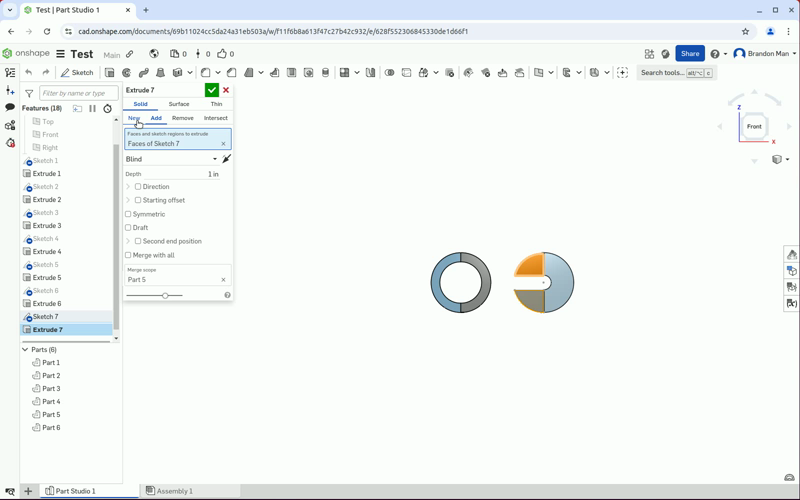
click(137, 120)
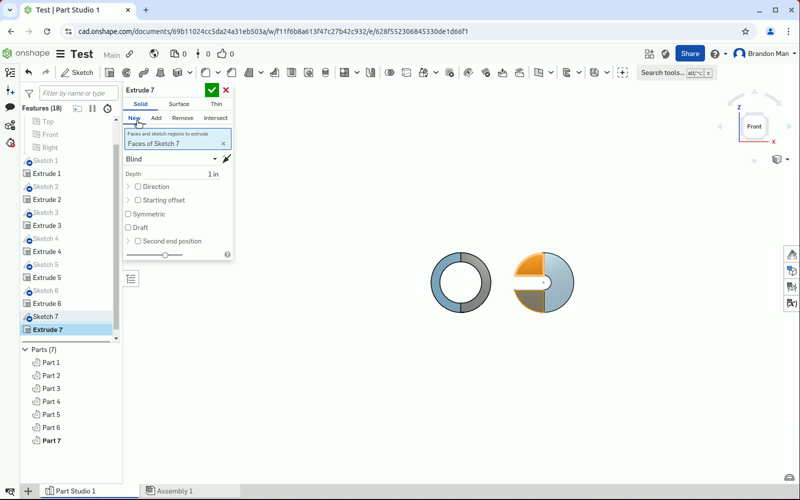
key(tab, 4)
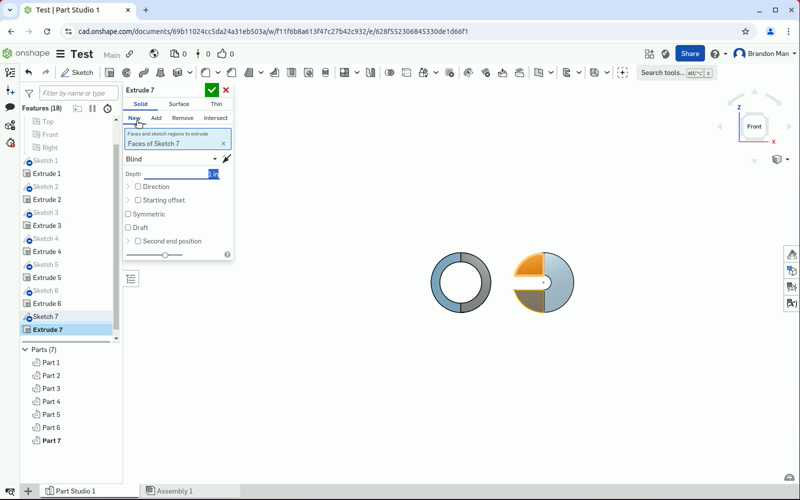
text(2.407)
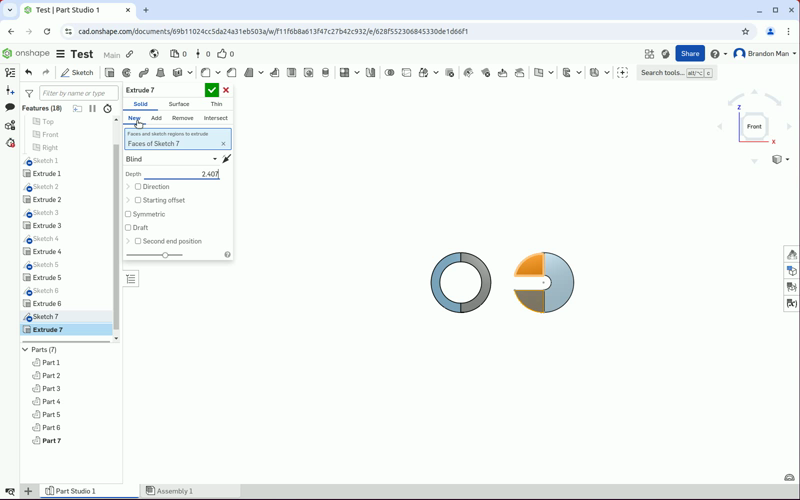
key(enter)
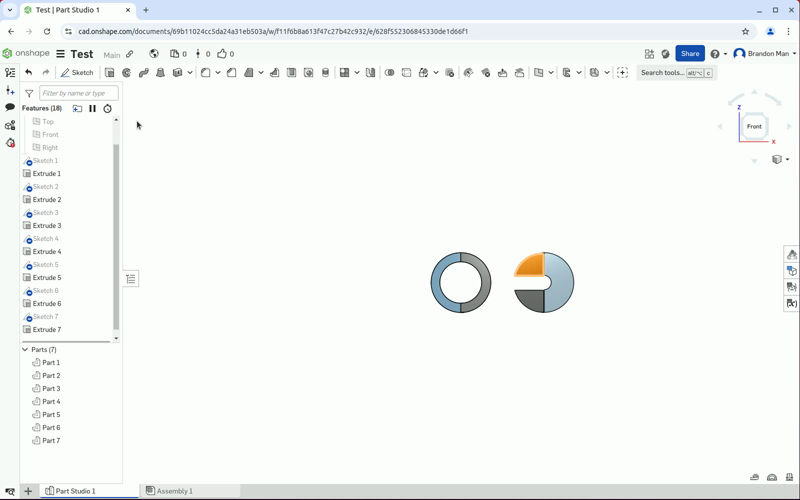
key(shift+h)
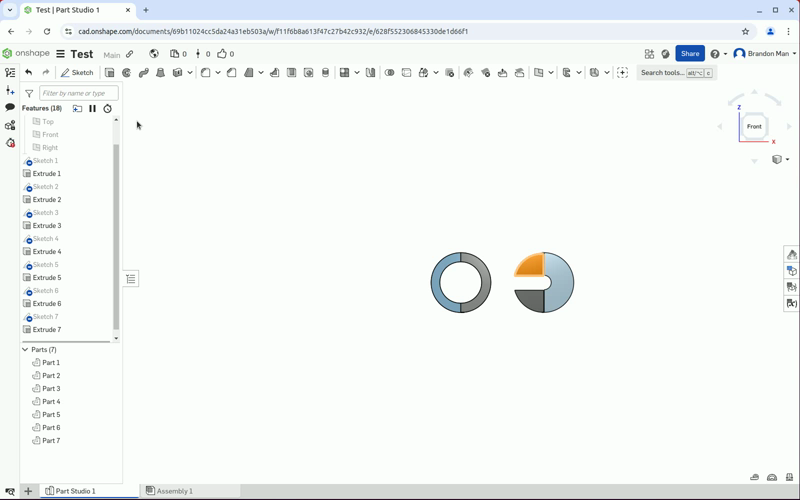
key(shift+h)
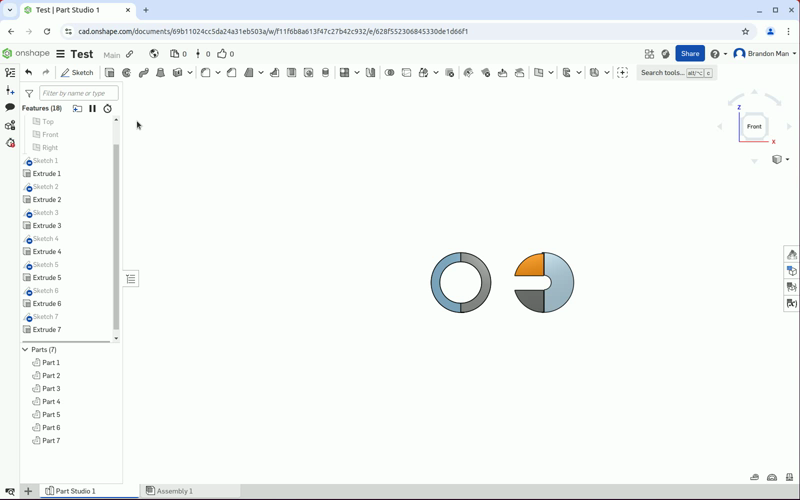
mouse_move(69, 163)
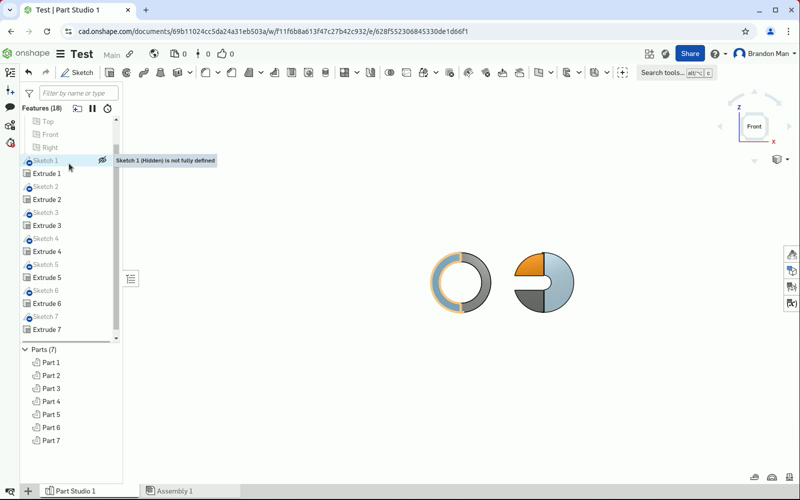
click(69, 163)
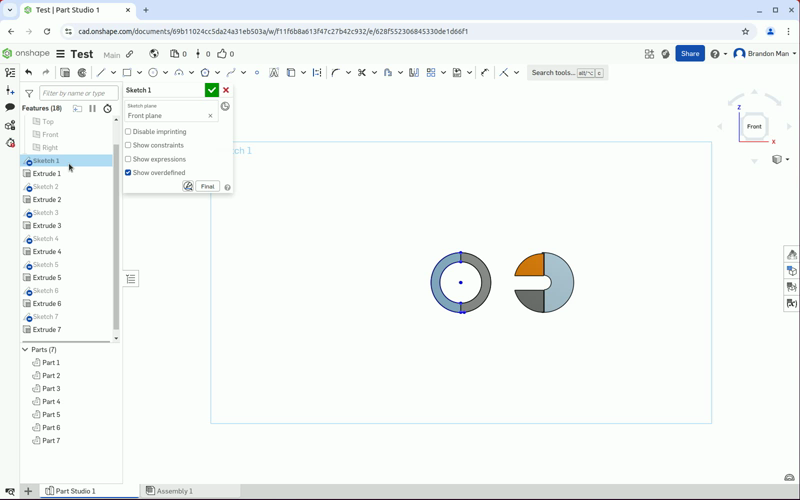
mouse_move(229, 92)
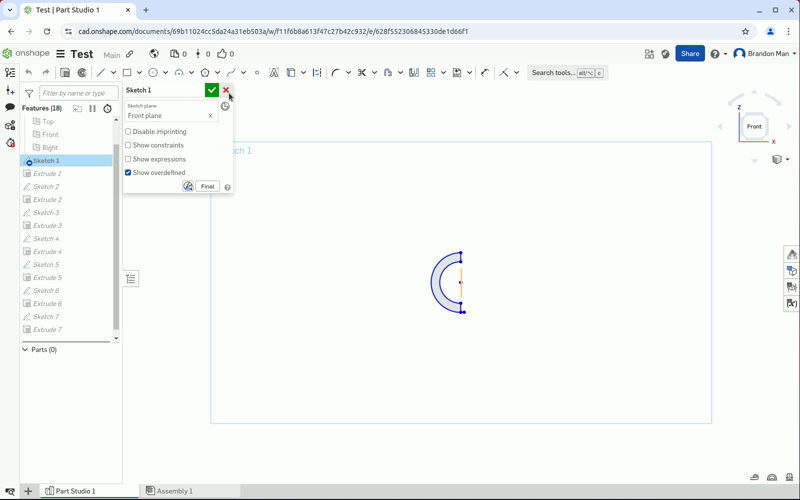
click(229, 92)
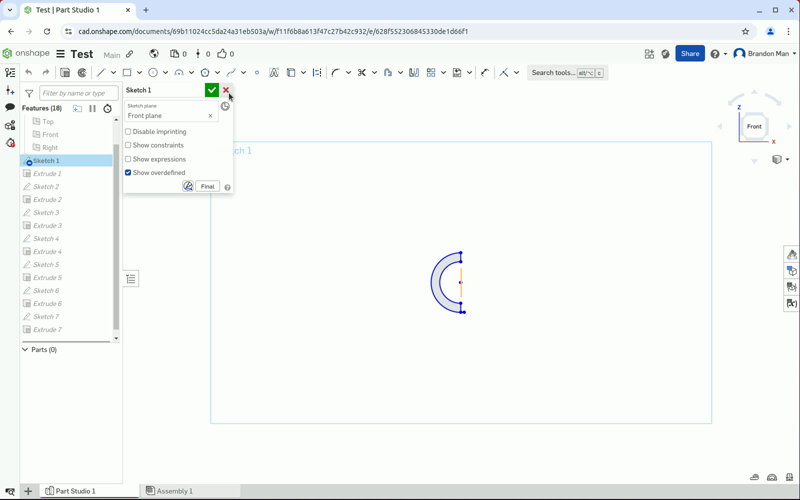
key(shift+s)
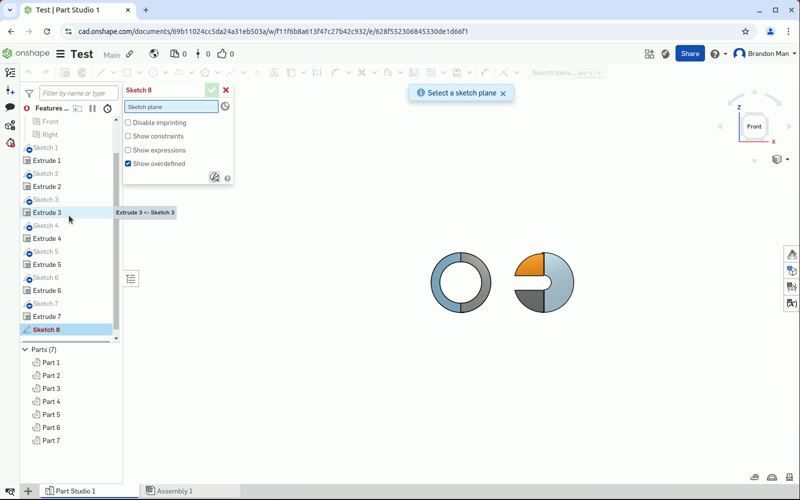
scroll(3)
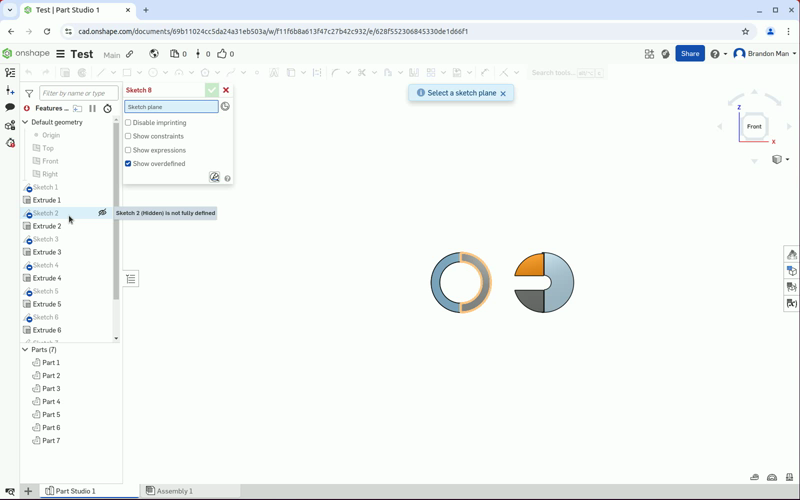
mouse_move(69, 163)
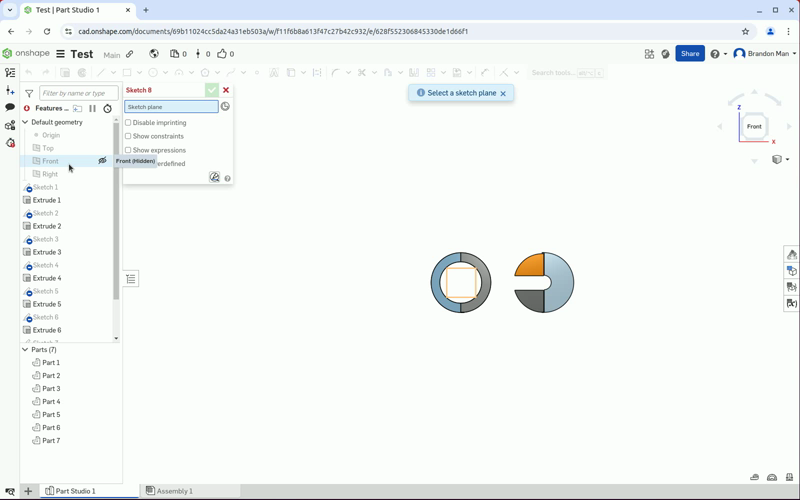
click(69, 163)
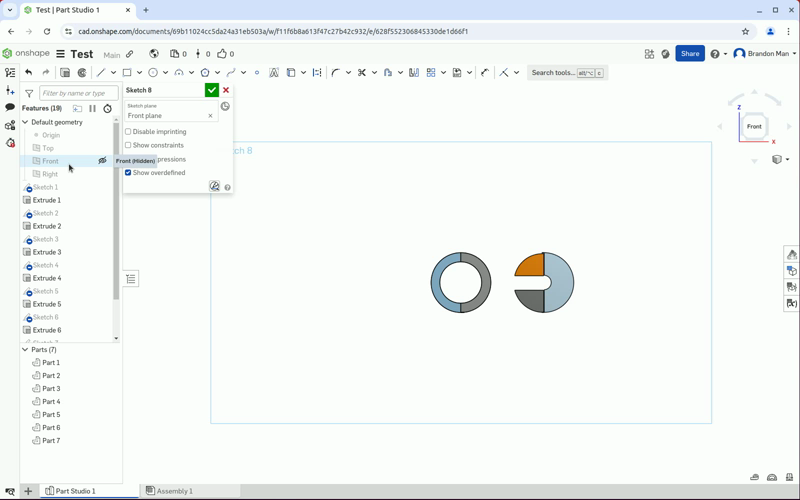
mouse_move(73, 352)
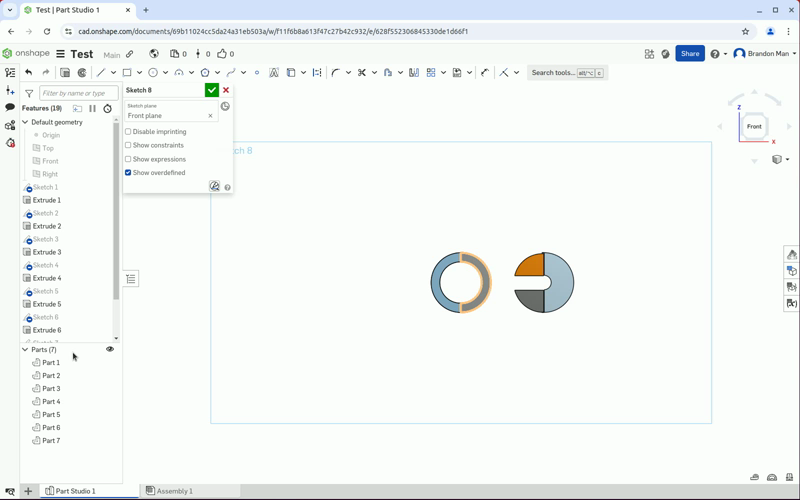
key(y)
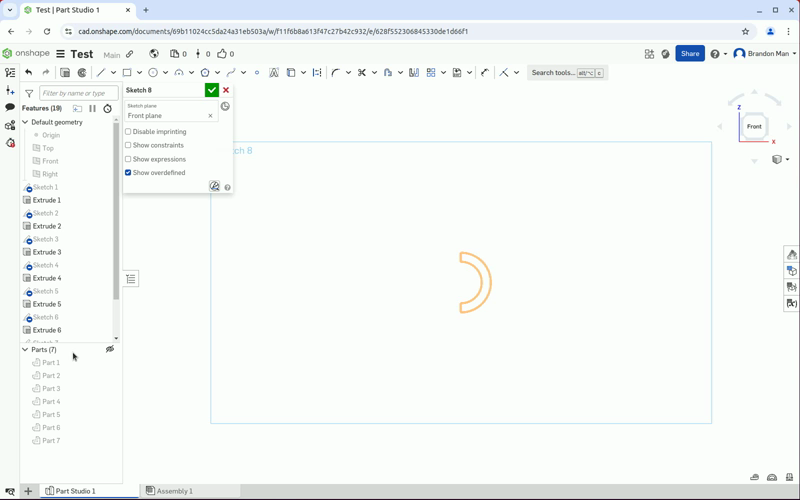
key(a)
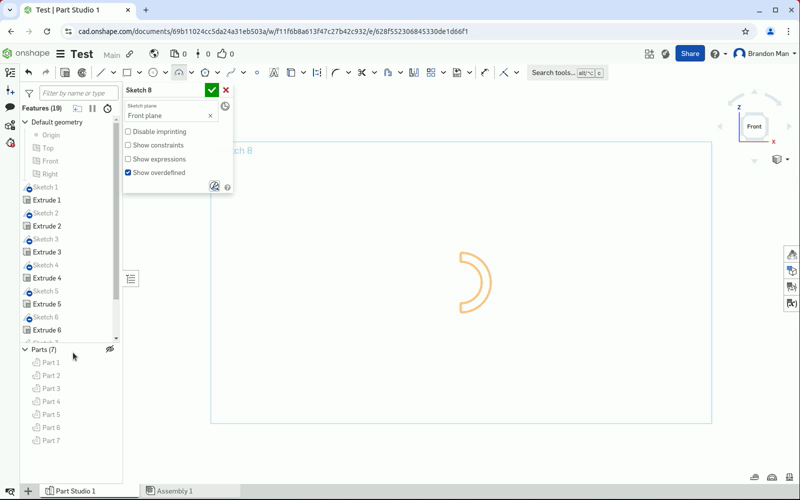
key_down(shift)
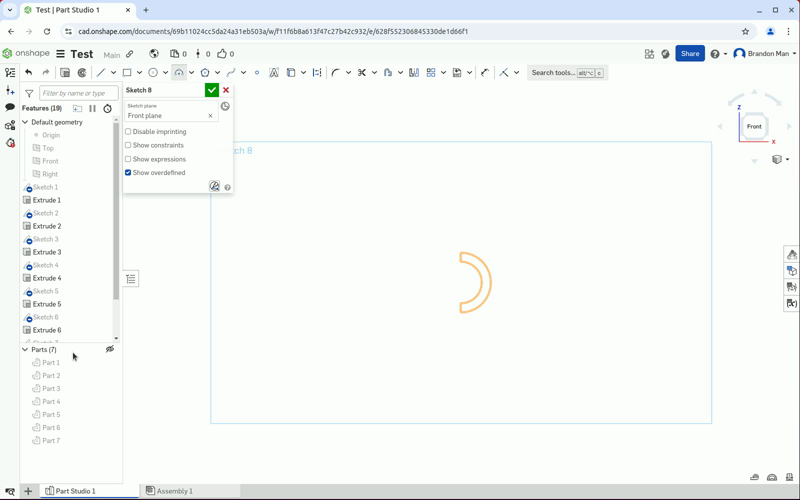
mouse_move(460, 253)
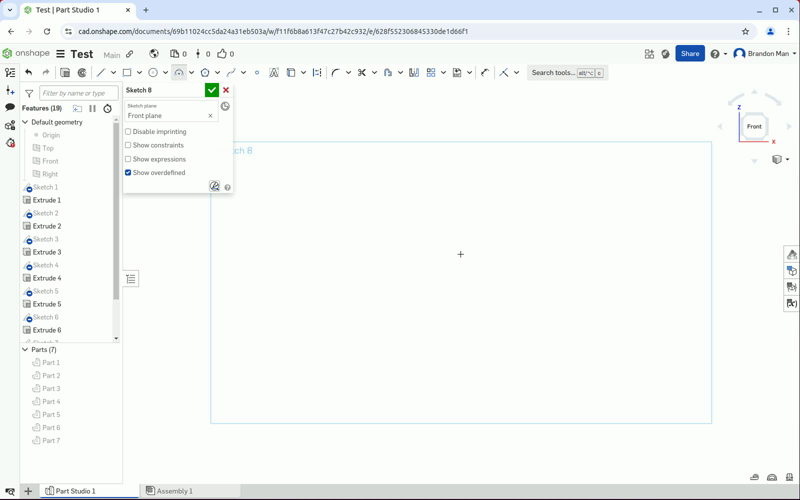
click(460, 253)
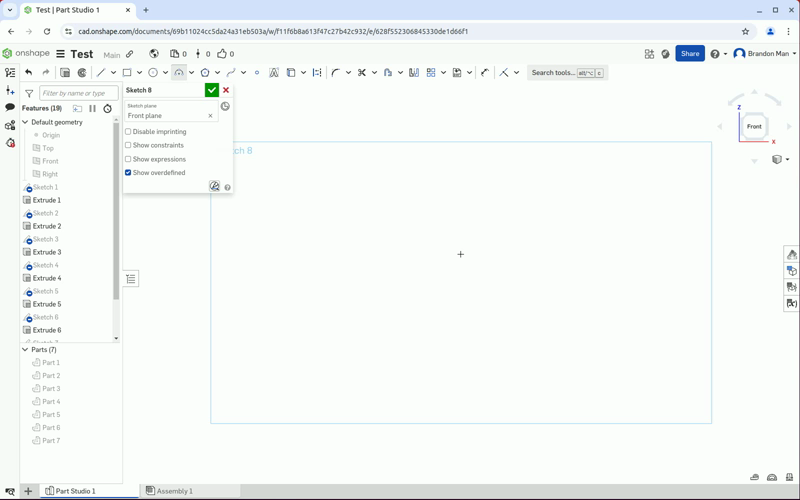
key_up(shift)
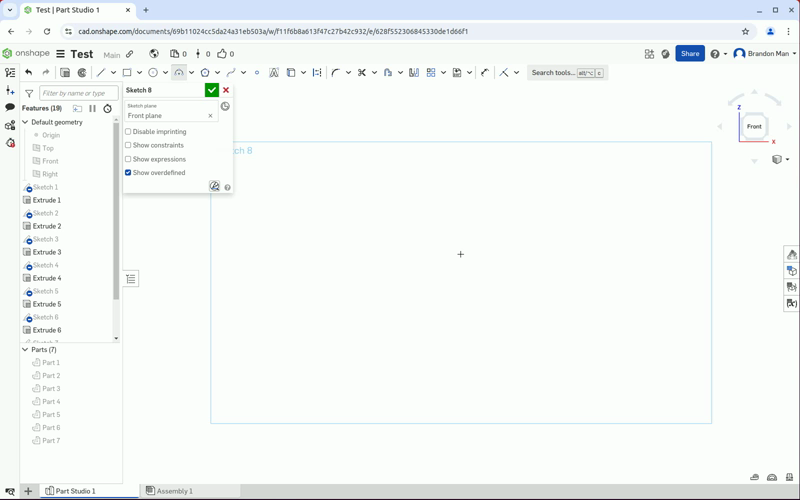
key_down(shift)
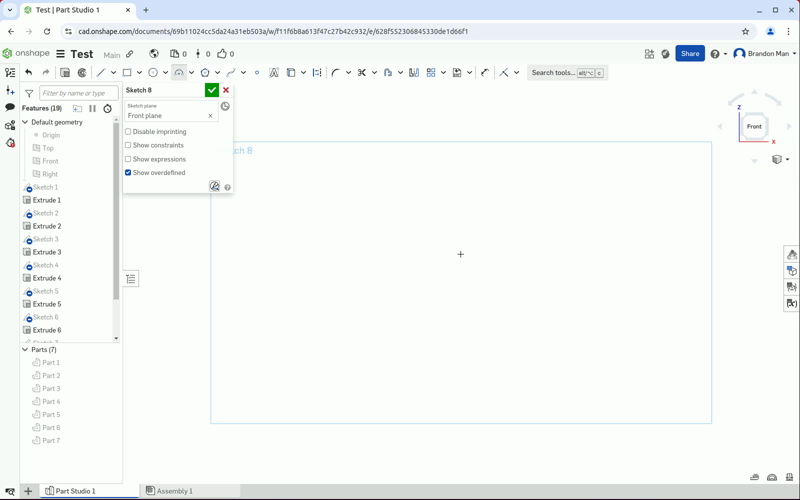
mouse_move(464, 313)
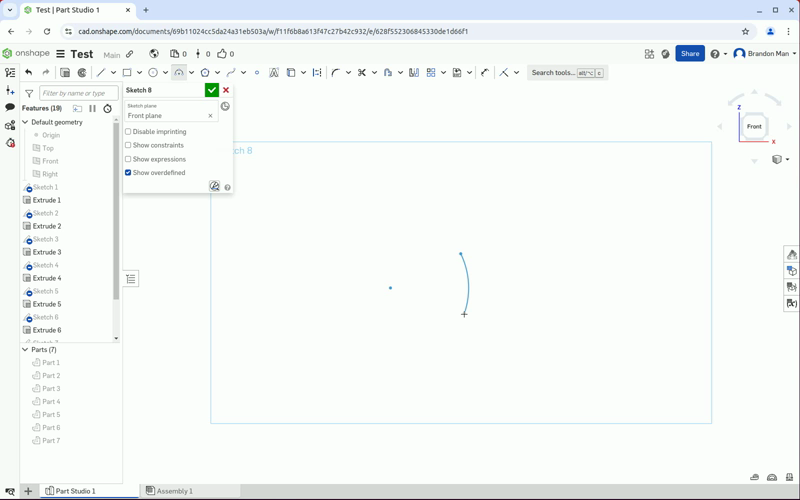
click(464, 313)
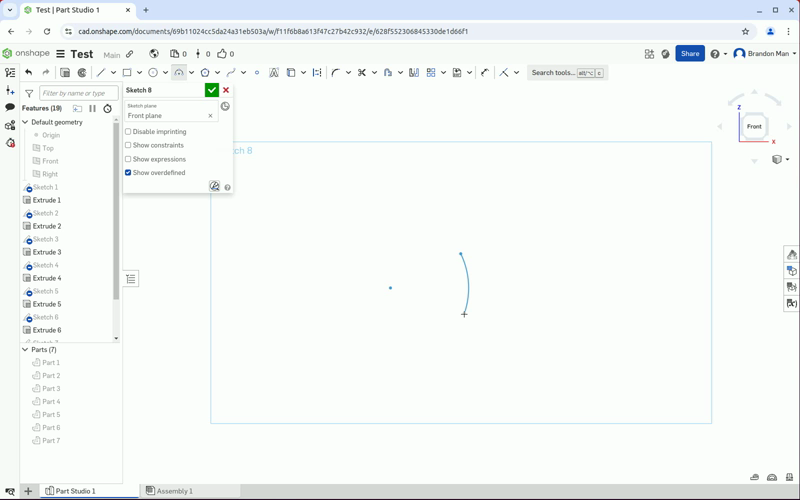
mouse_move(490, 282)
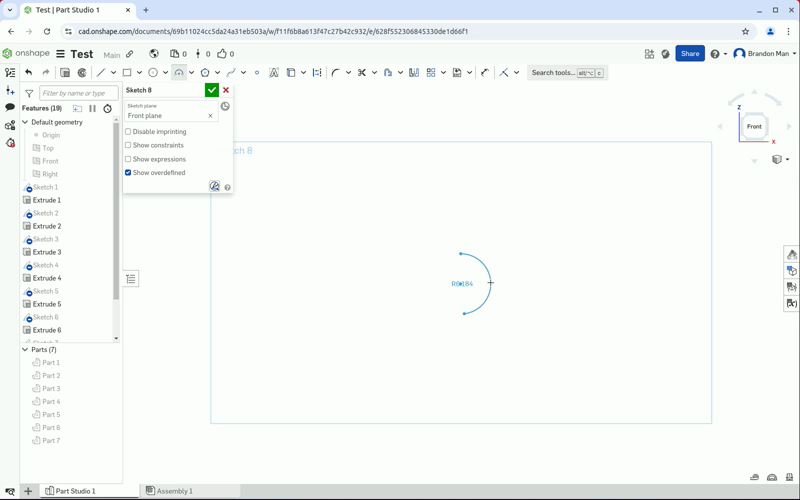
click(490, 282)
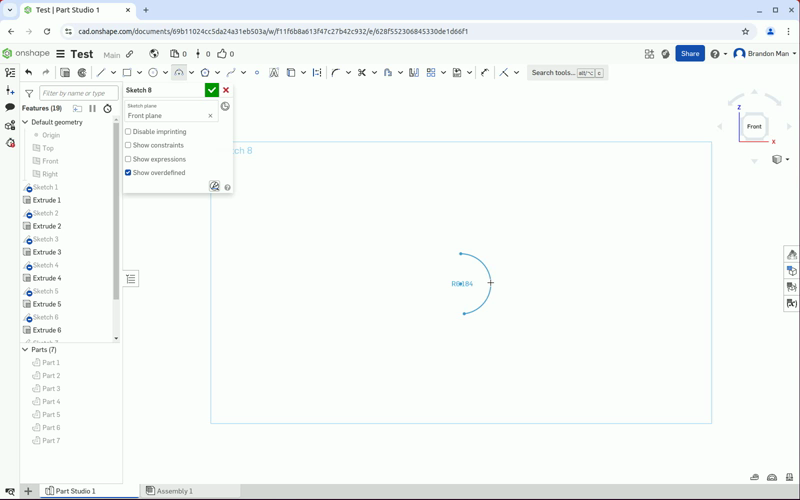
key_up(shift)
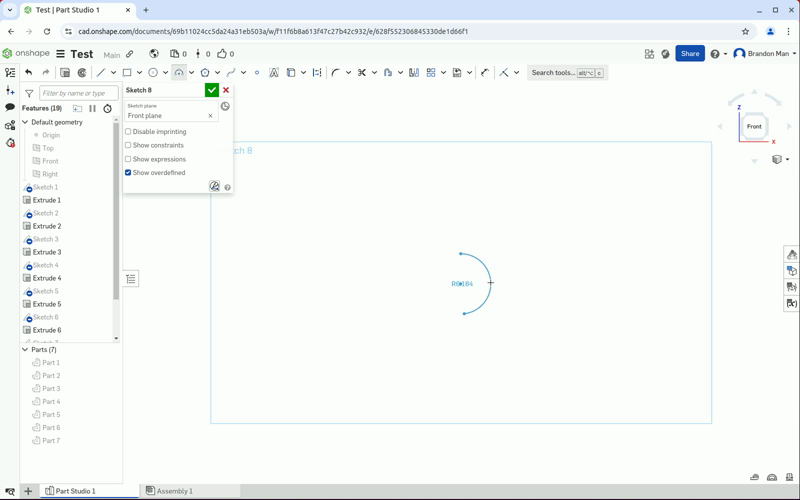
key(esc)
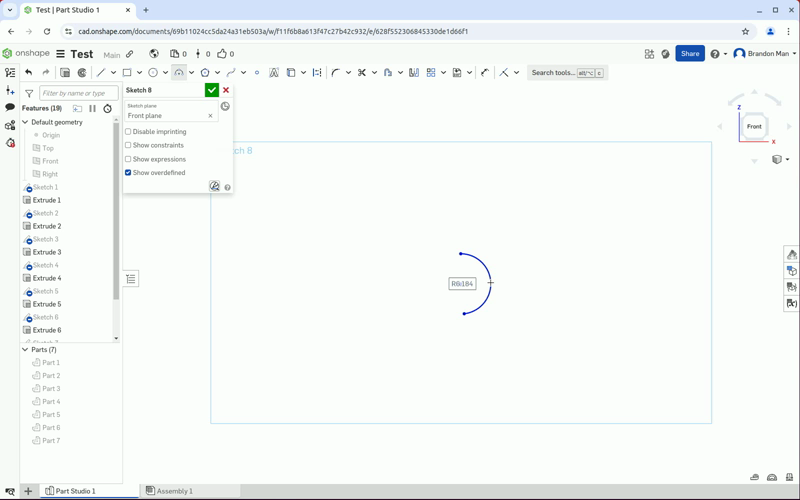
key(l)
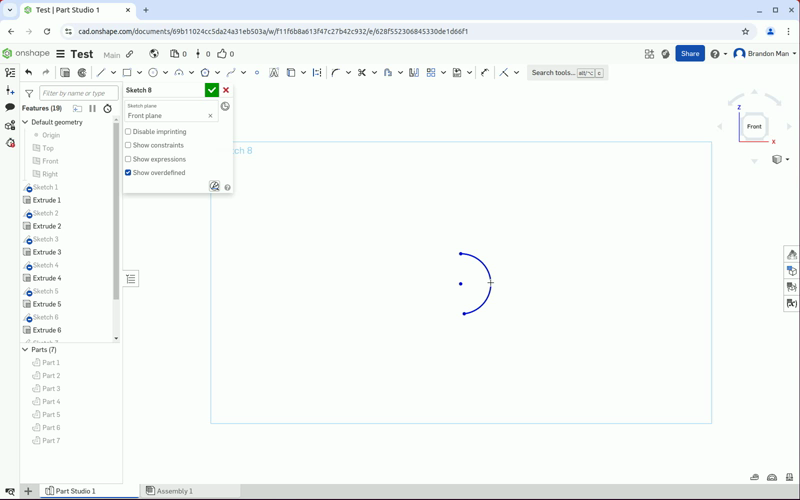
mouse_move(464, 313)
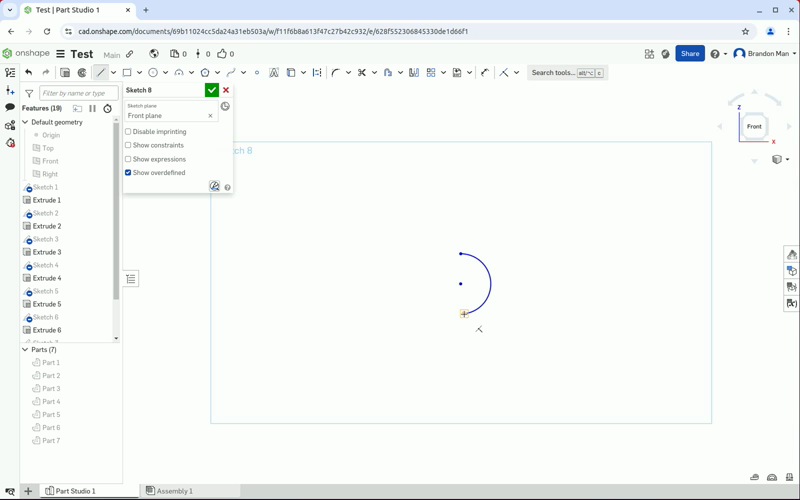
click(464, 313)
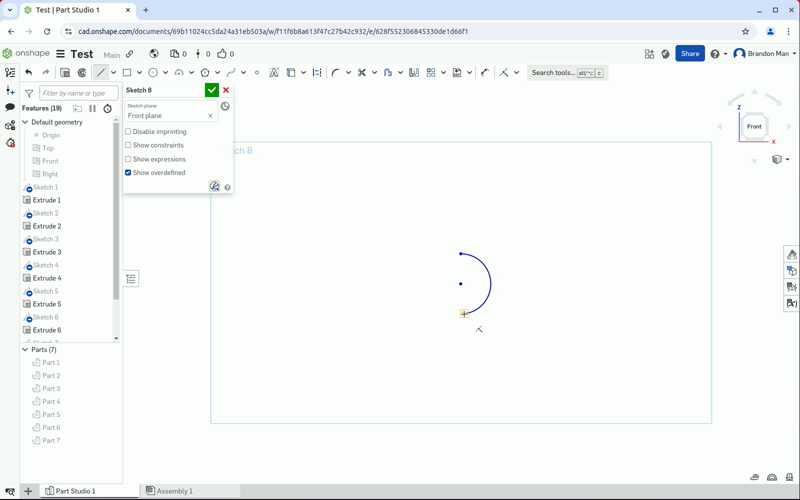
key_down(shift)
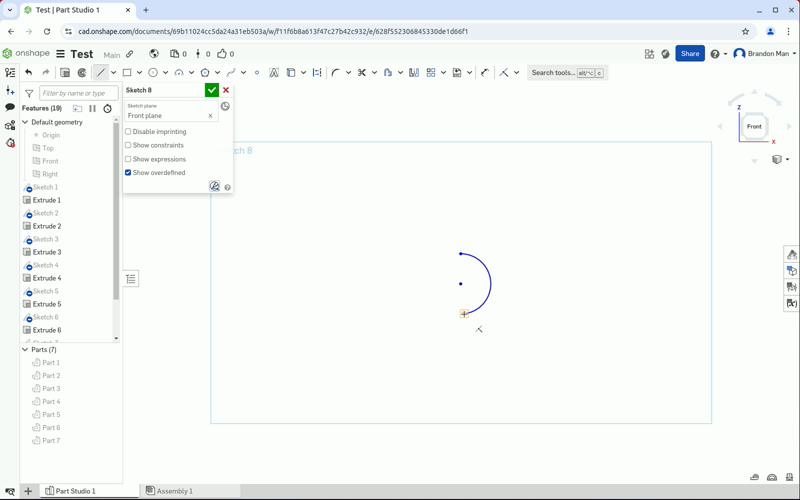
mouse_move(542, 313)
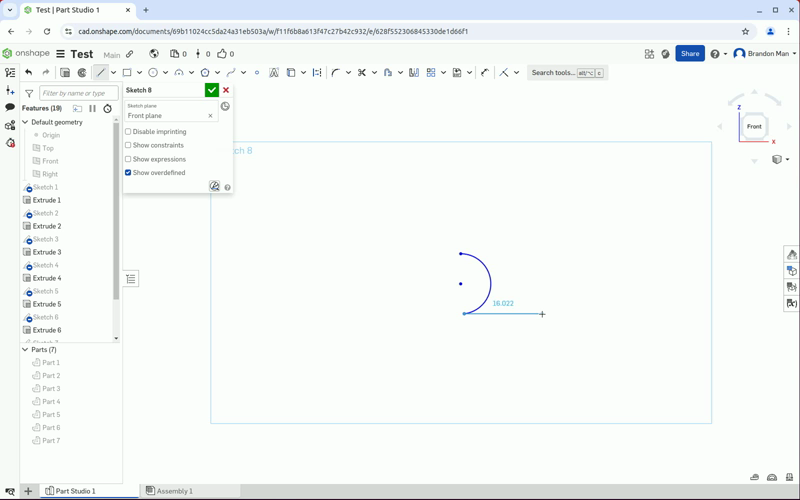
click(542, 313)
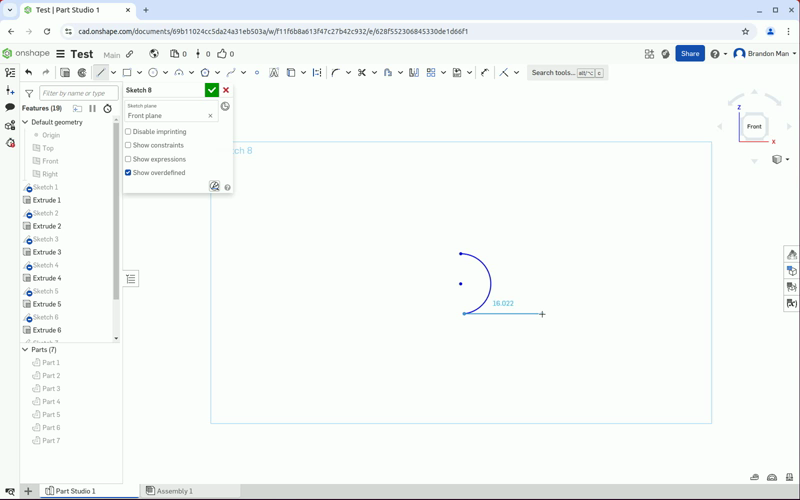
key_up(shift)
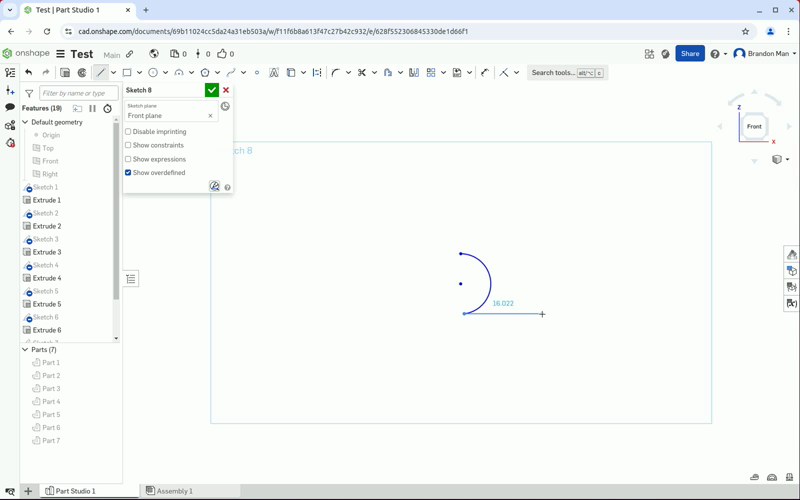
key(esc)
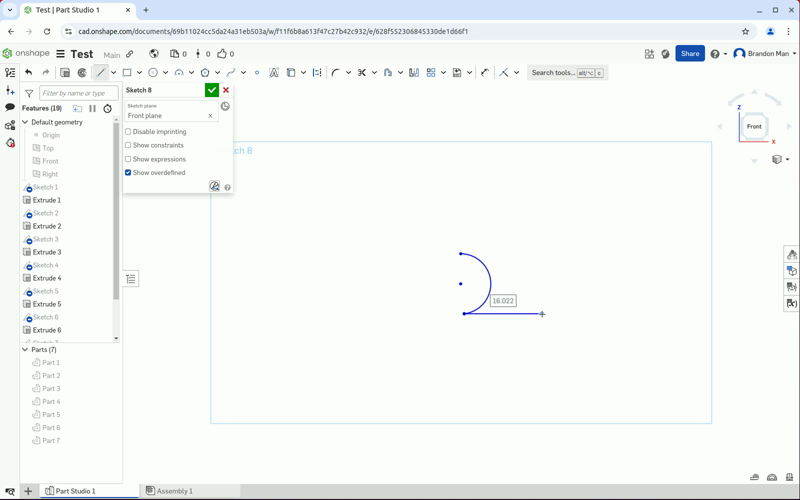
key(a)
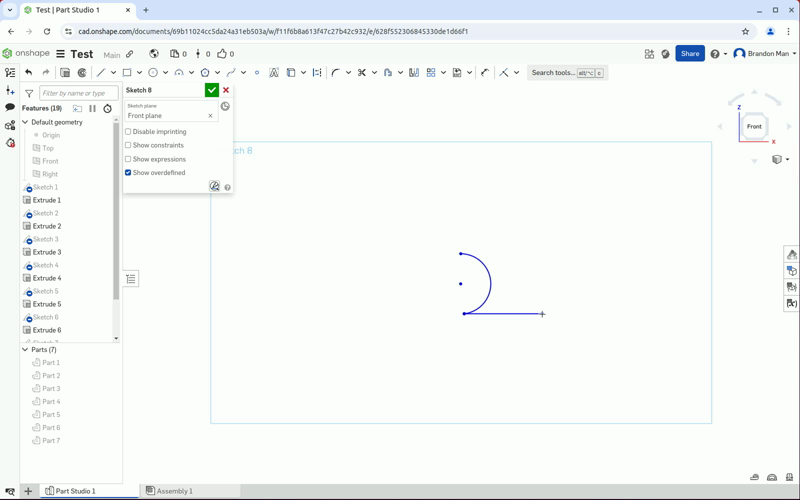
mouse_move(542, 313)
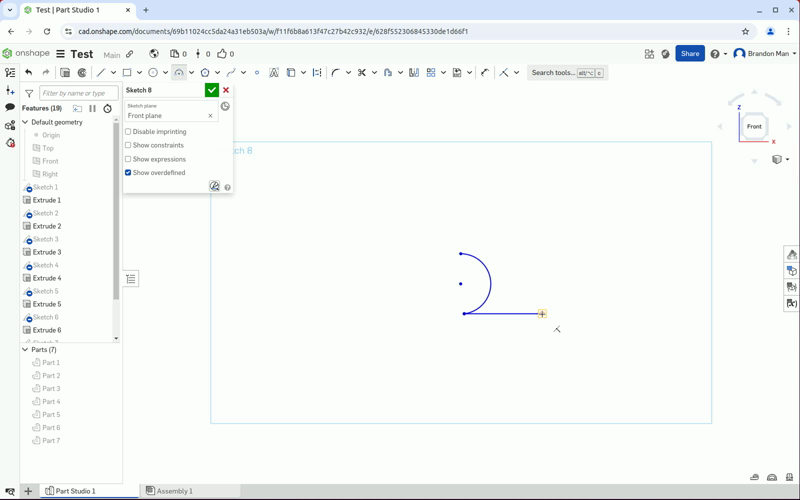
click(542, 313)
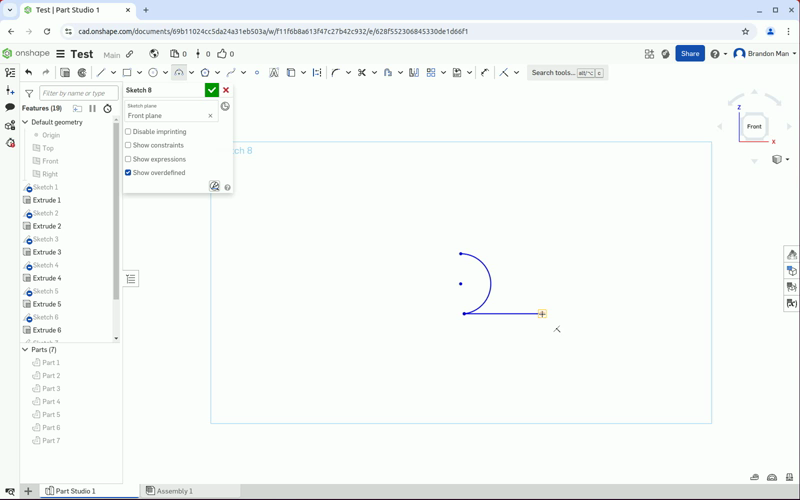
key_down(shift)
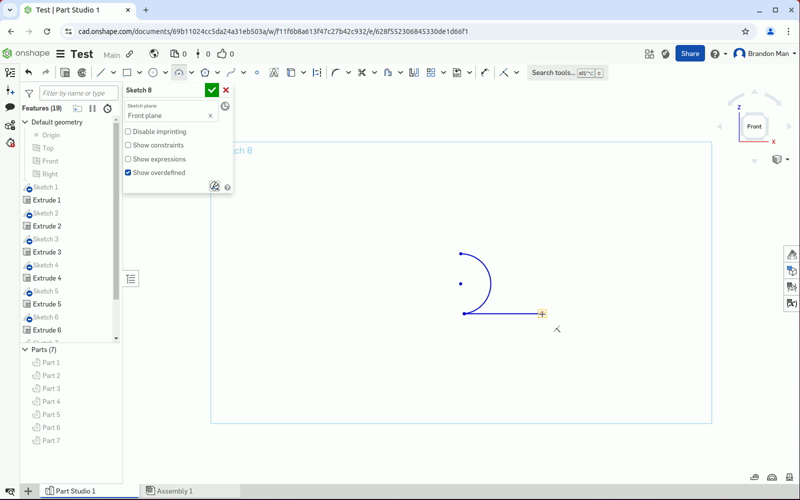
mouse_move(515, 291)
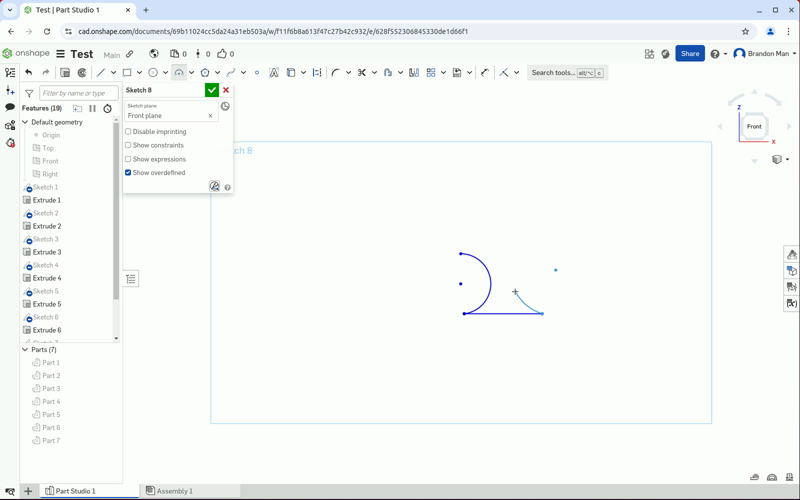
click(515, 291)
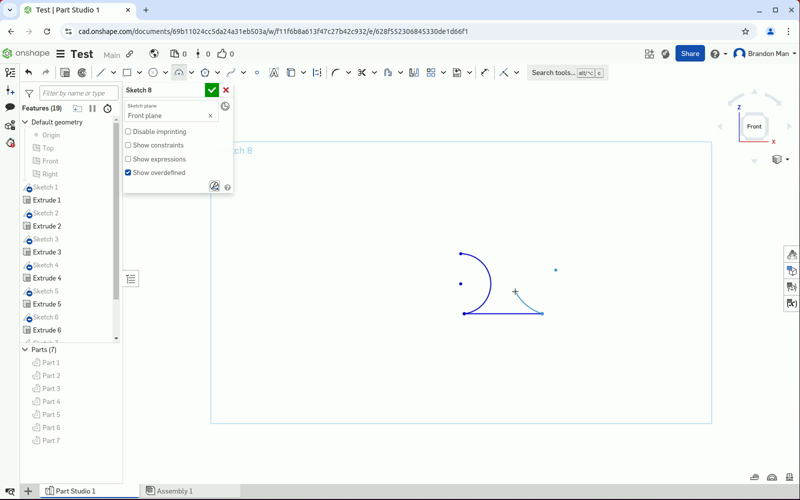
mouse_move(525, 306)
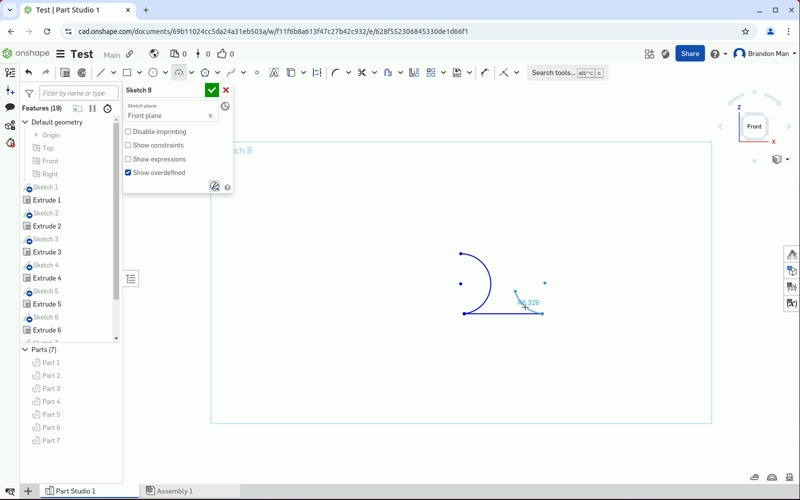
click(525, 306)
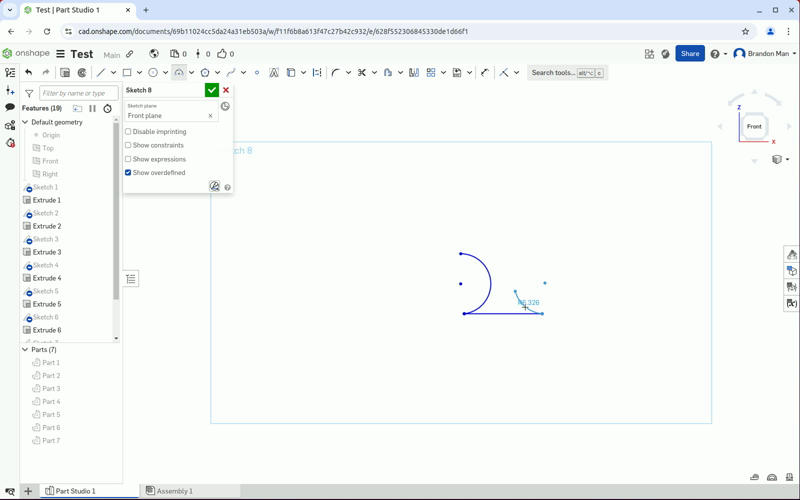
key_up(shift)
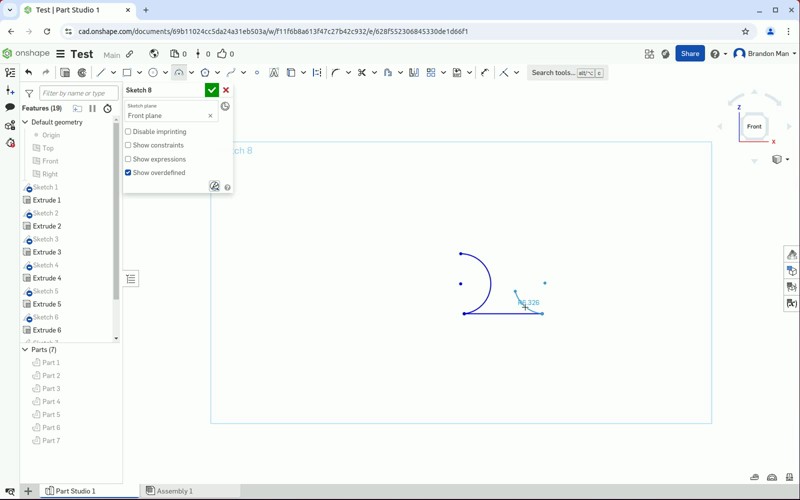
key(esc)
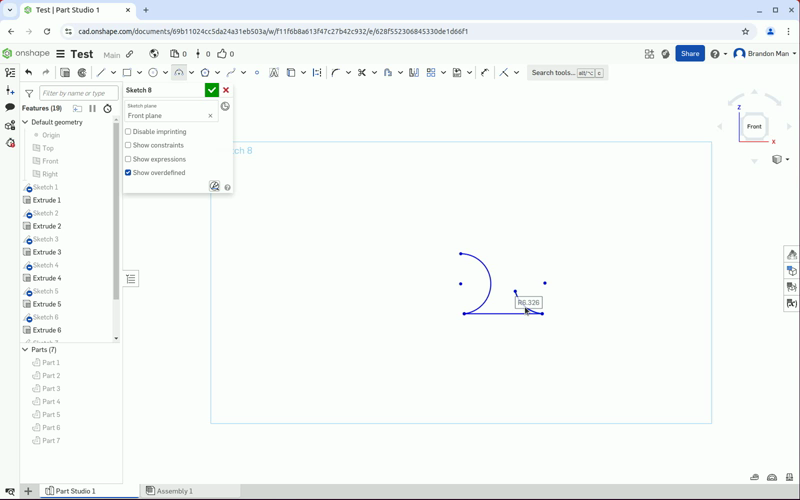
key(l)
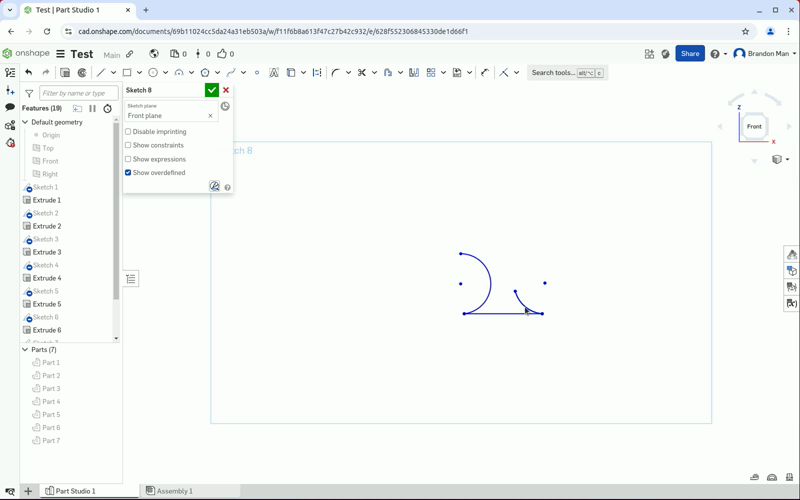
mouse_move(515, 291)
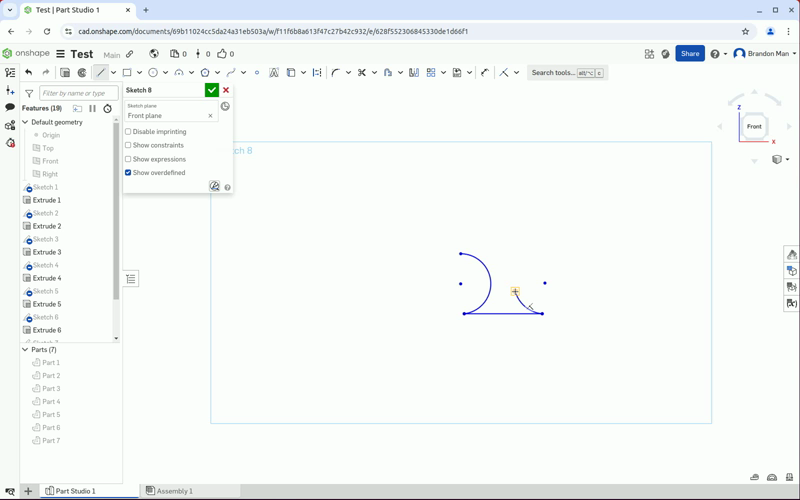
click(515, 291)
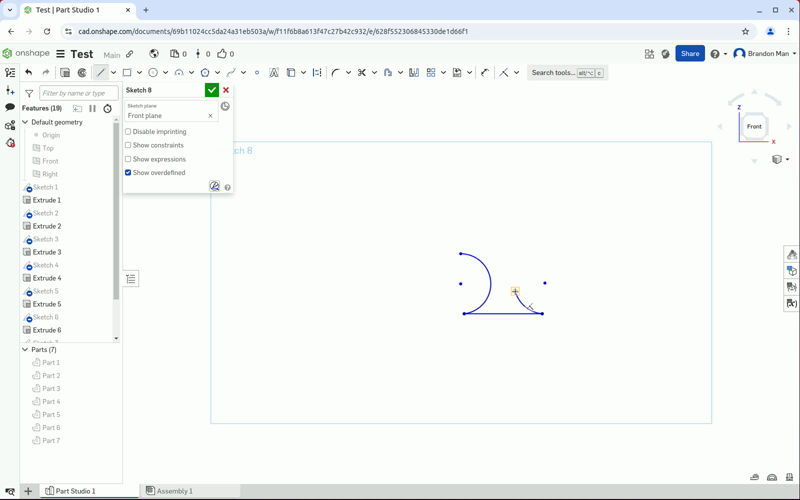
key_down(shift)
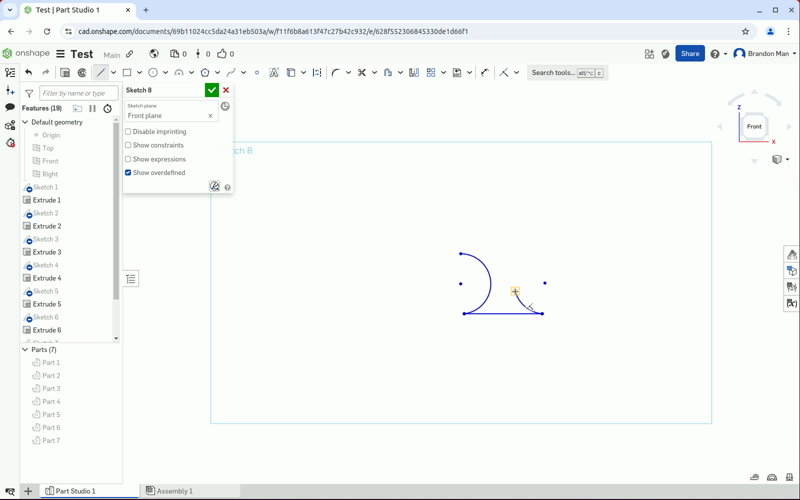
mouse_move(545, 291)
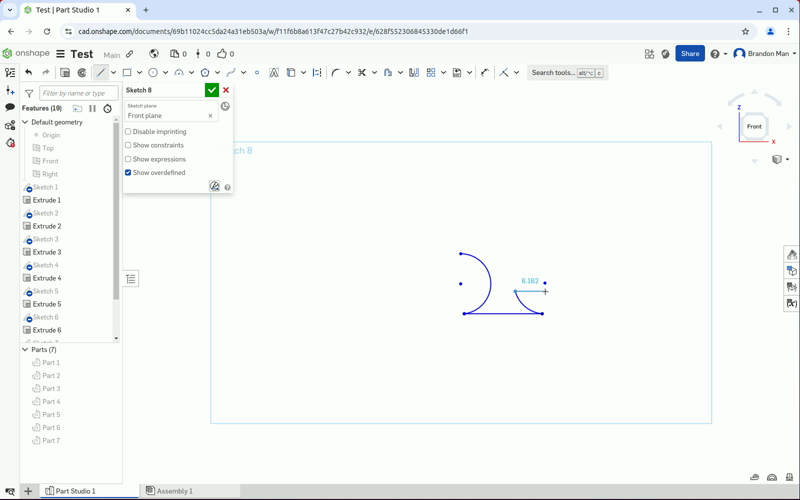
mouse_move(503, 291)
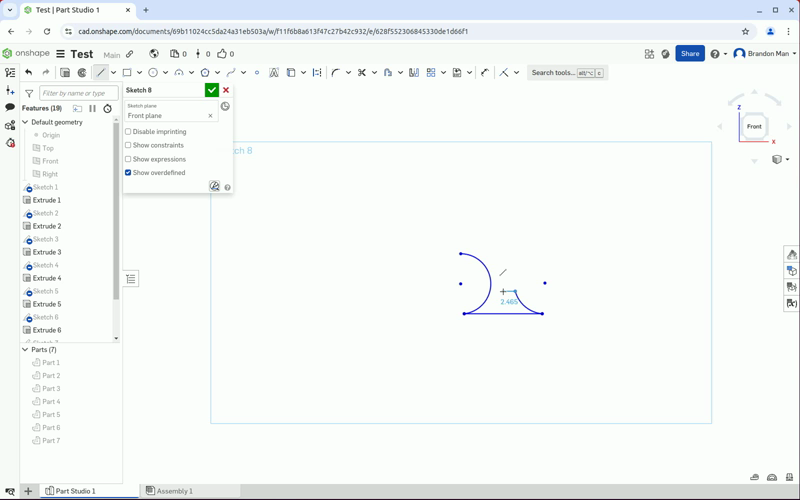
click(503, 291)
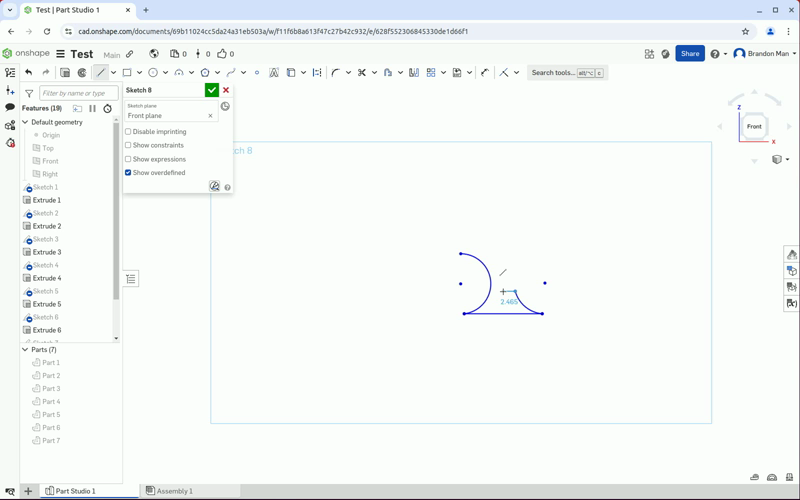
key_up(shift)
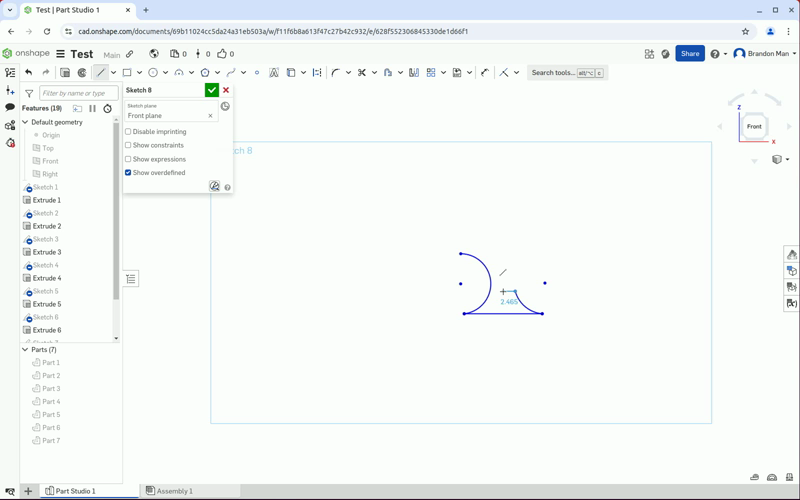
key(esc)
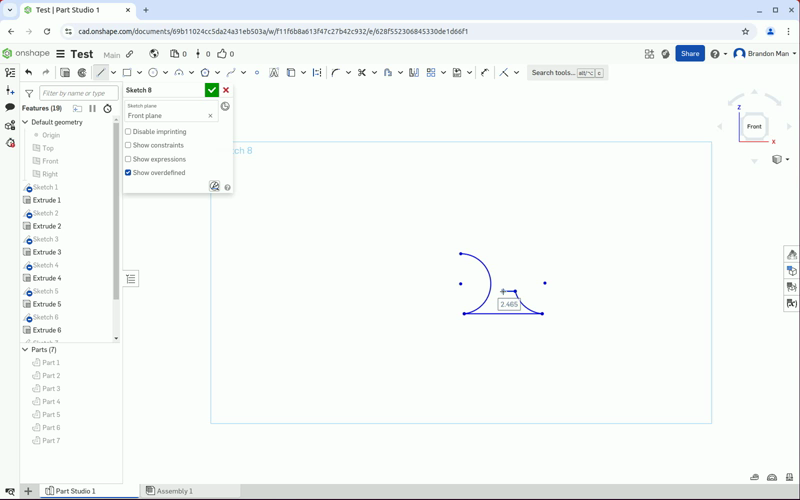
key(a)
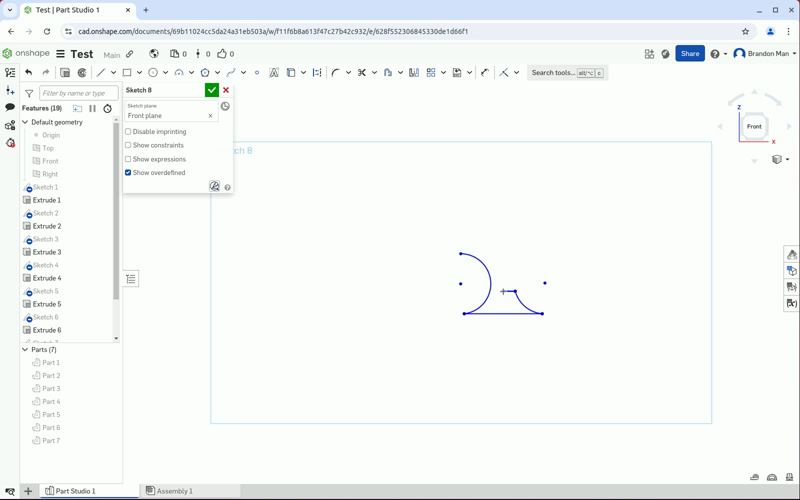
mouse_move(503, 291)
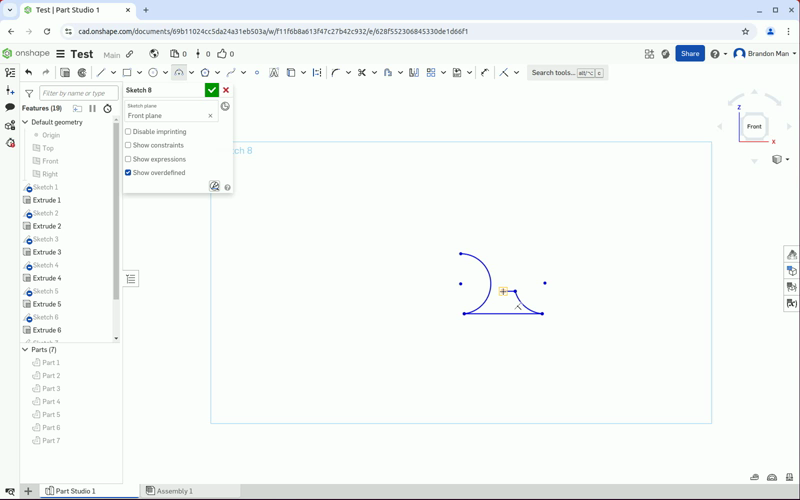
click(503, 291)
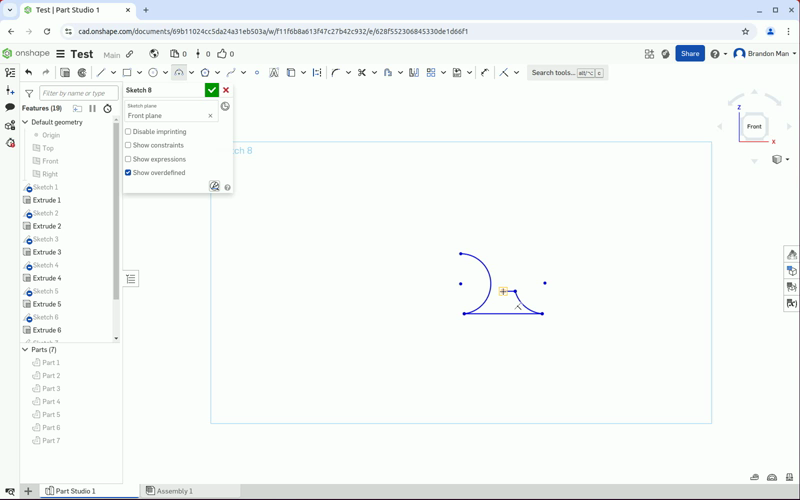
key_down(shift)
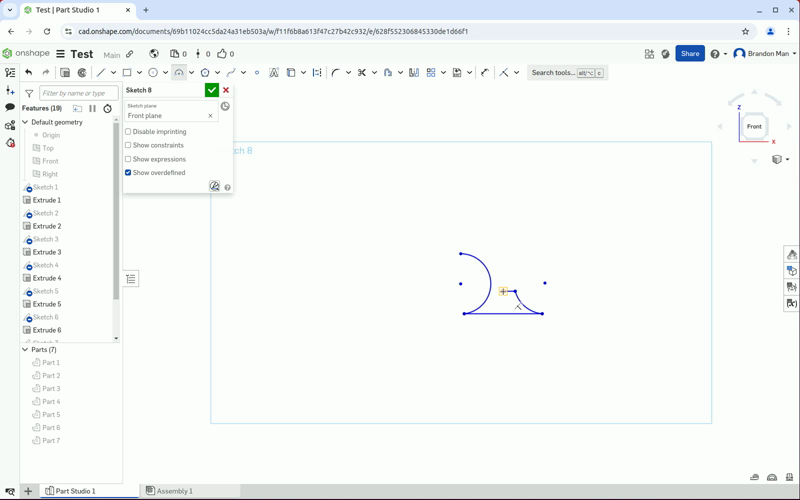
mouse_move(502, 276)
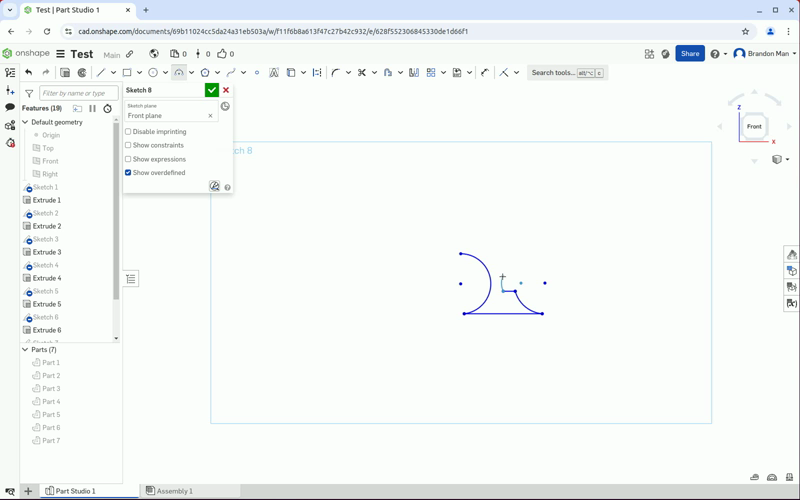
click(502, 276)
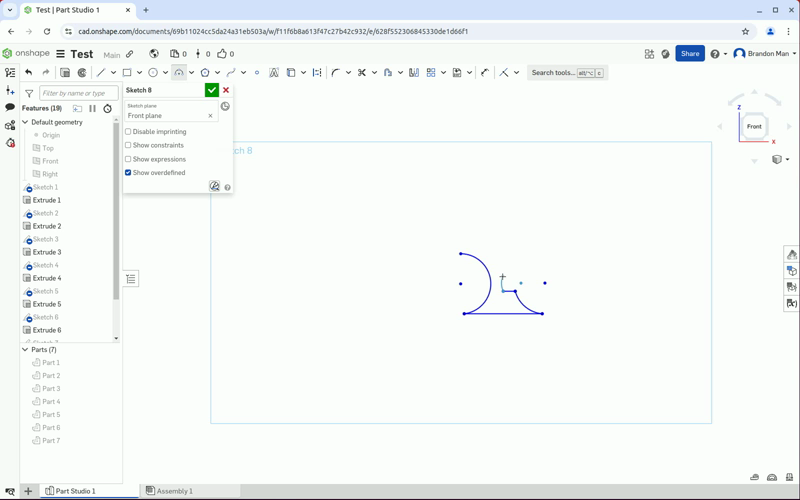
mouse_move(494, 284)
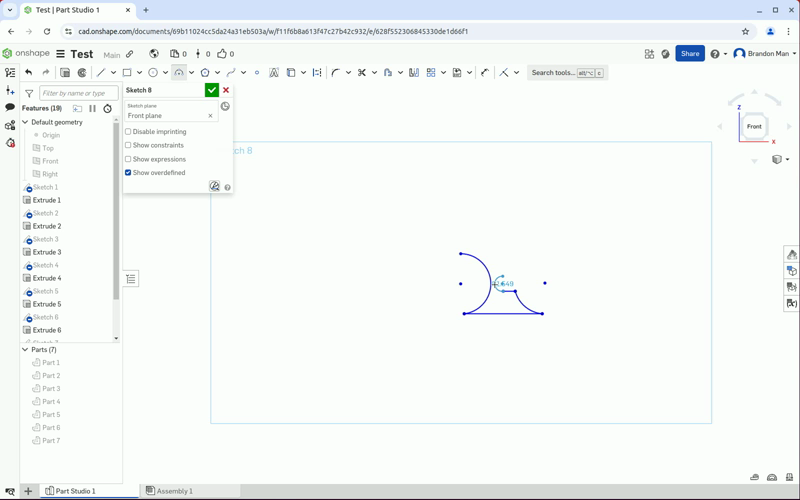
click(494, 284)
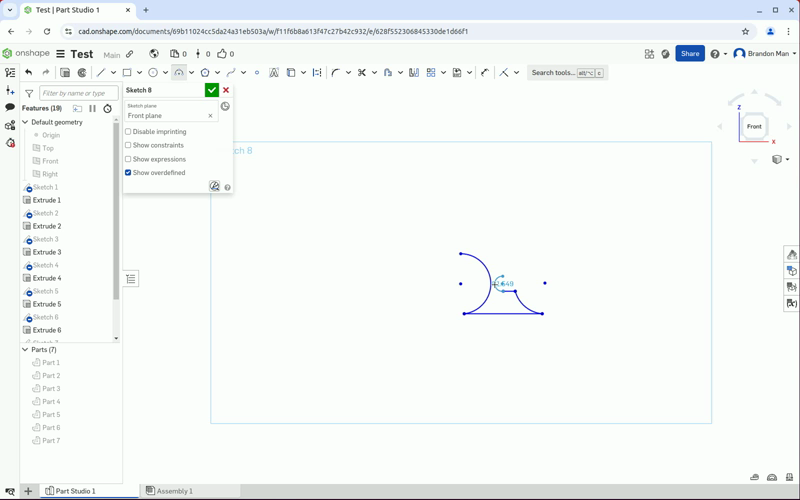
key_up(shift)
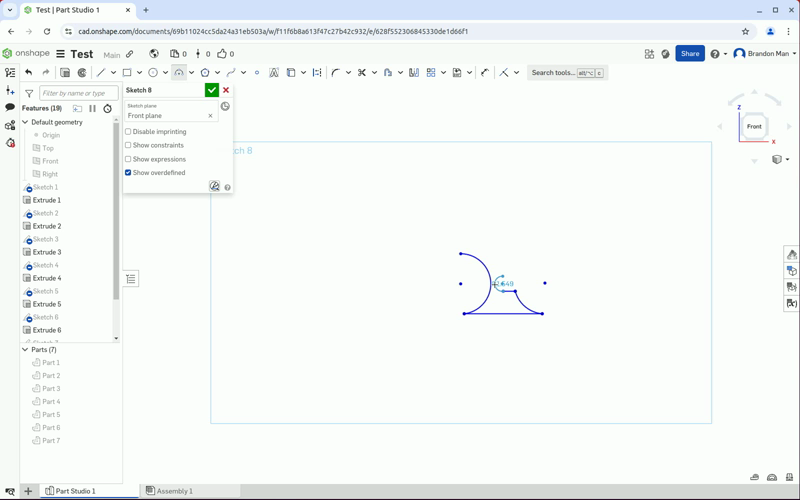
key(esc)
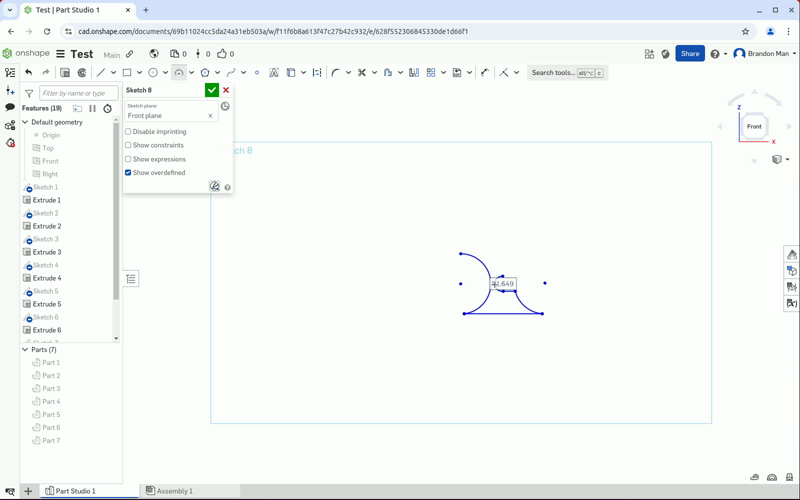
key(l)
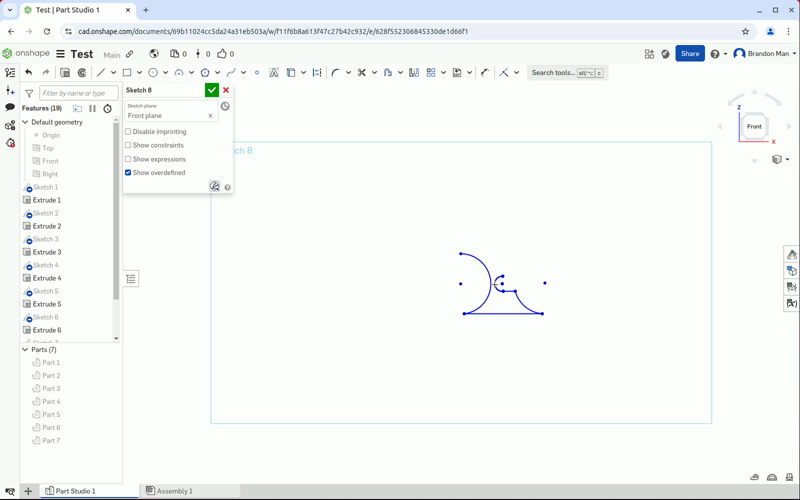
mouse_move(502, 276)
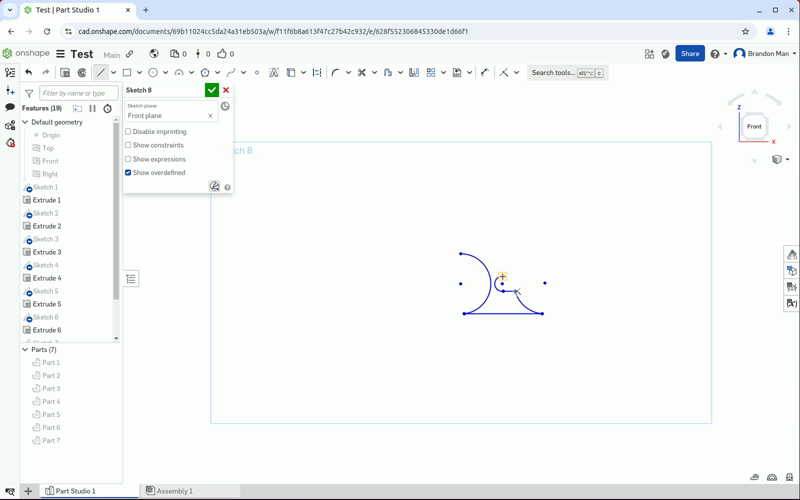
click(502, 276)
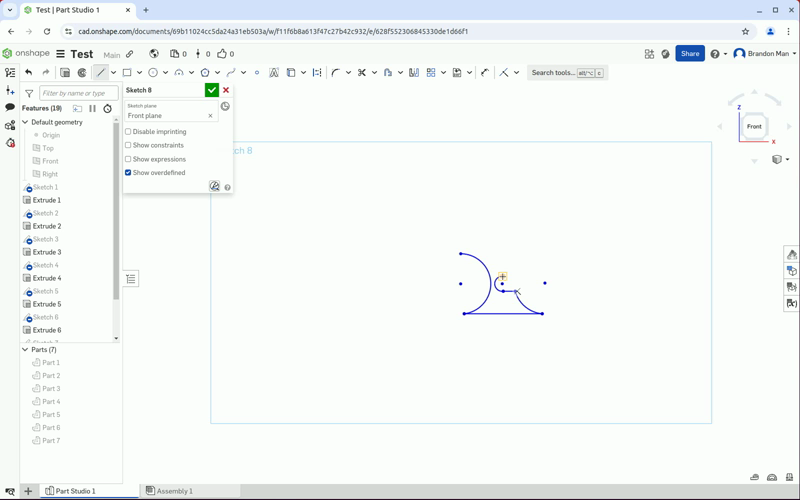
key_down(shift)
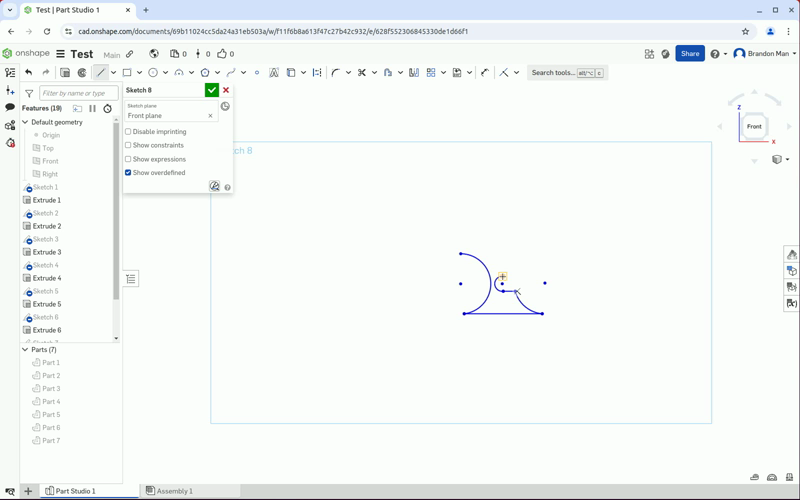
mouse_move(532, 276)
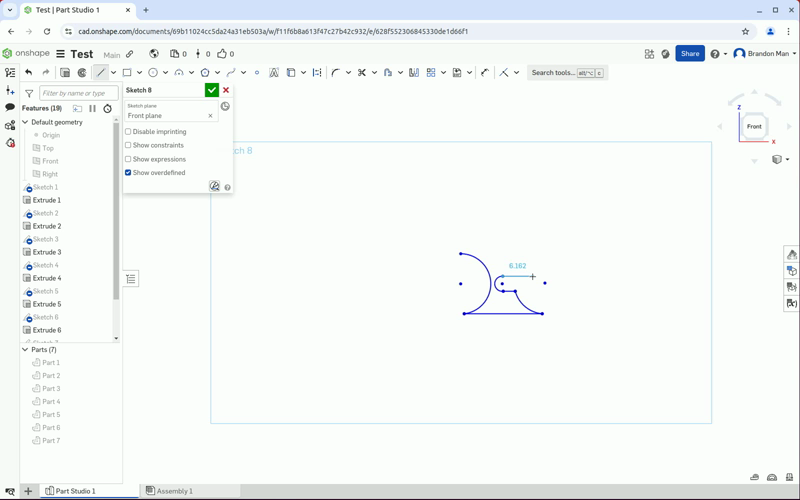
mouse_move(515, 276)
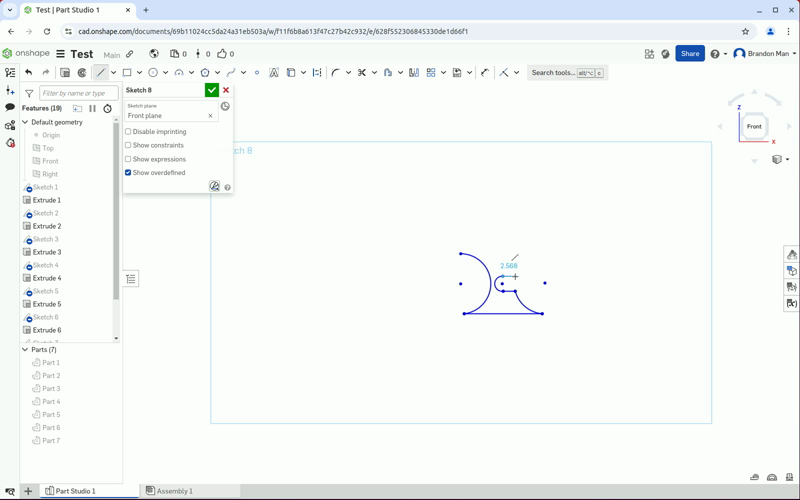
click(515, 276)
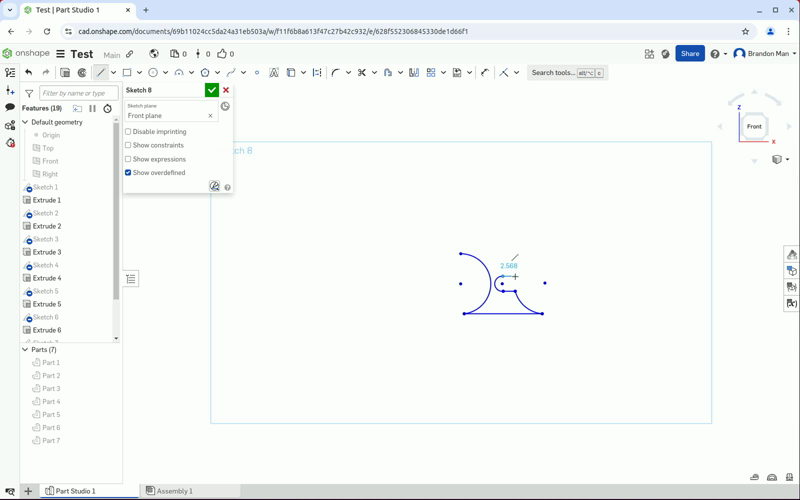
key_up(shift)
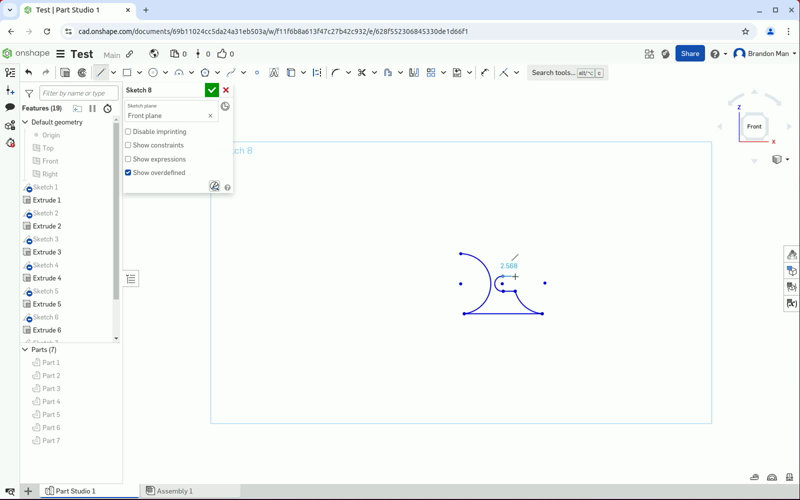
key(esc)
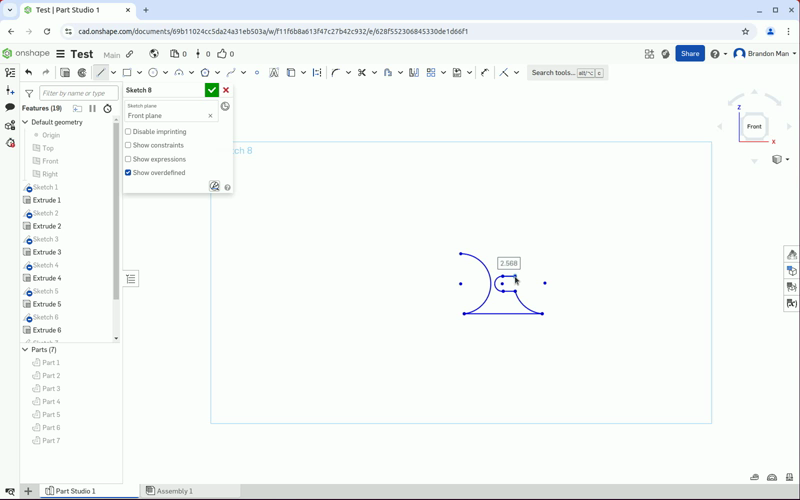
key(a)
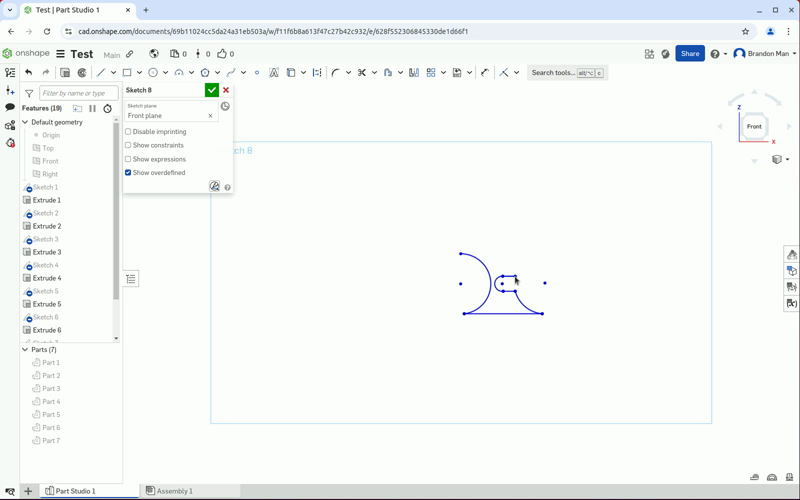
mouse_move(515, 276)
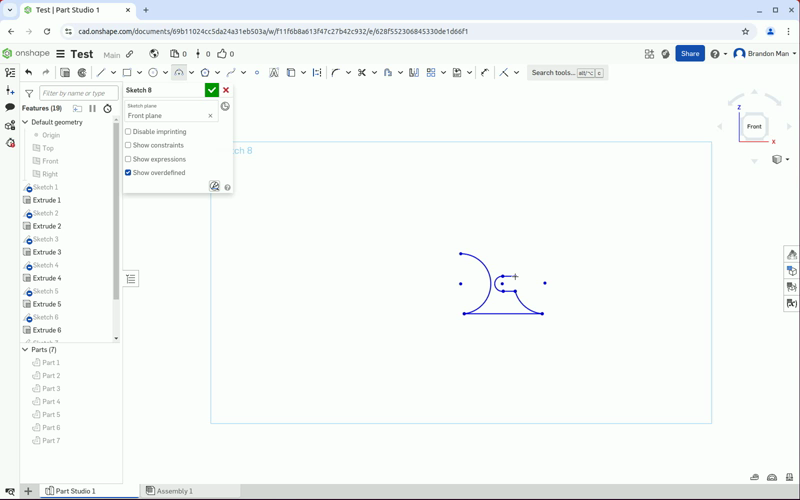
click(515, 276)
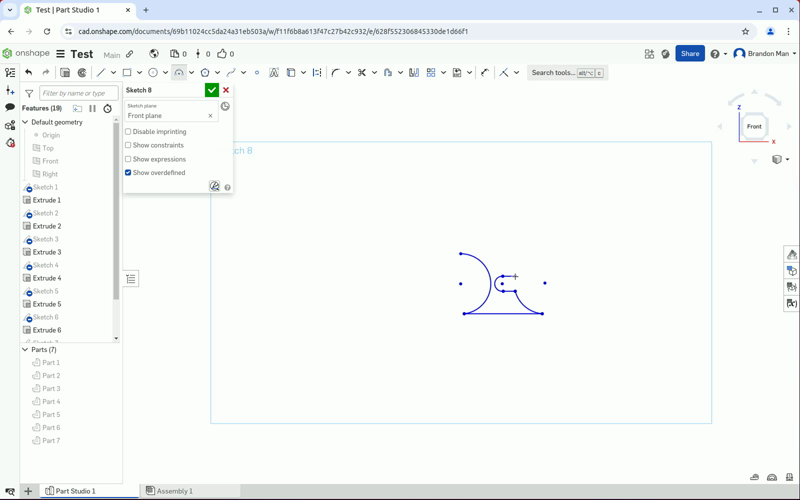
key_down(shift)
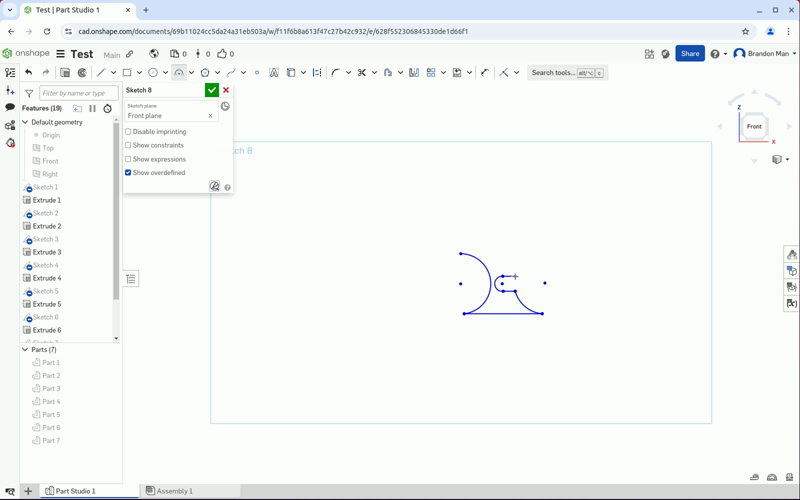
mouse_move(542, 253)
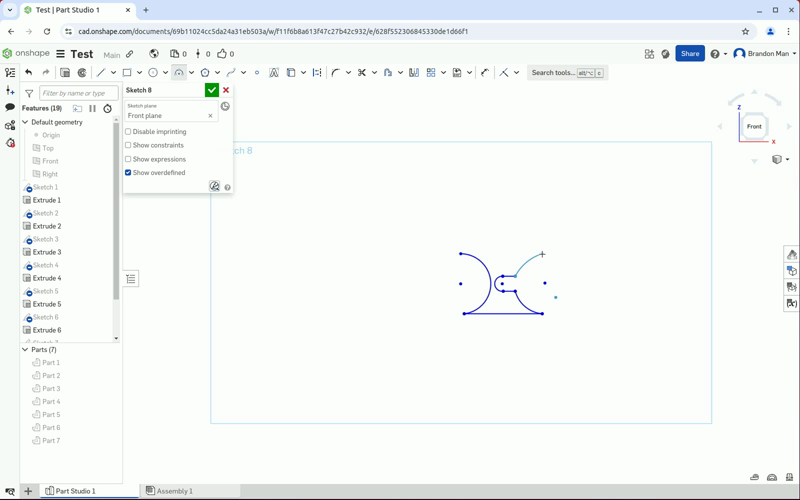
click(542, 253)
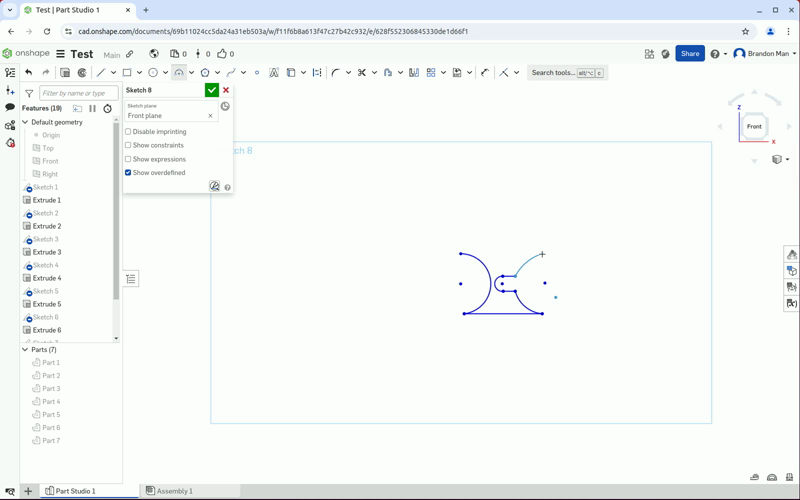
mouse_move(525, 260)
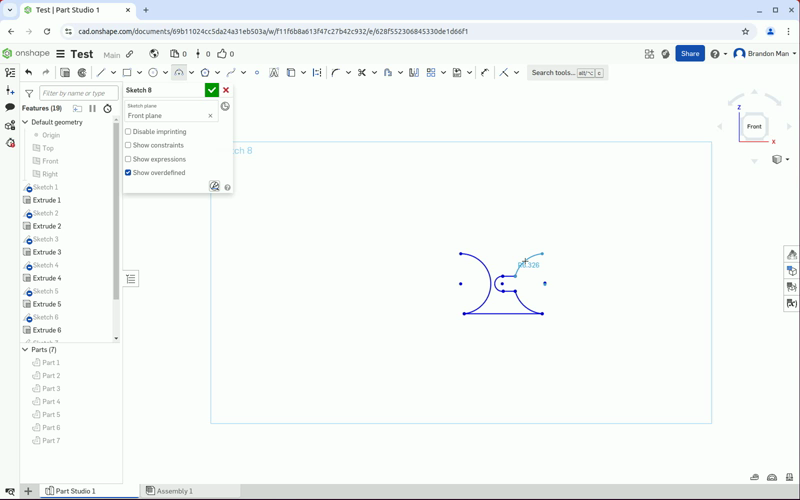
click(525, 260)
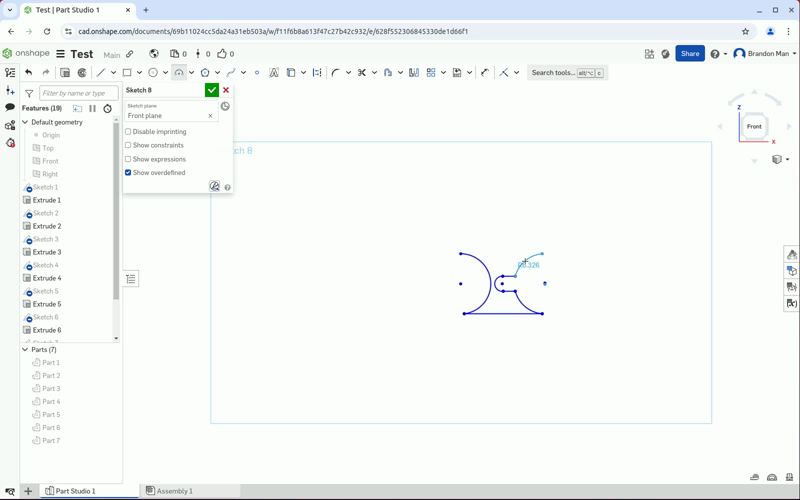
key_up(shift)
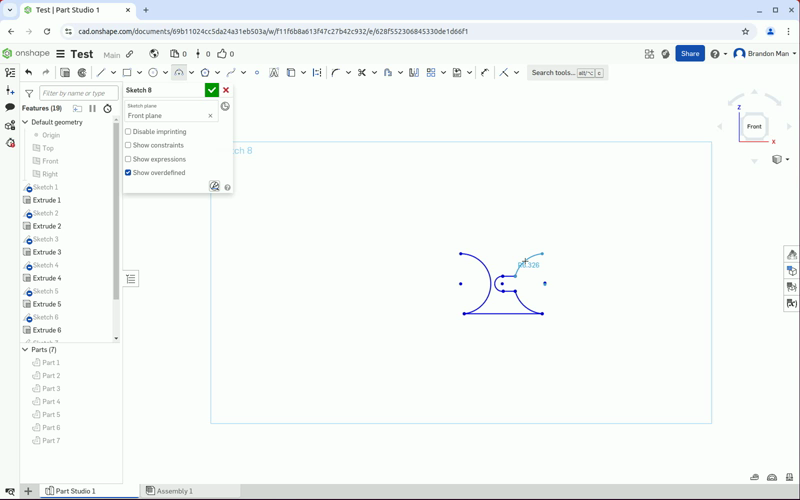
key(esc)
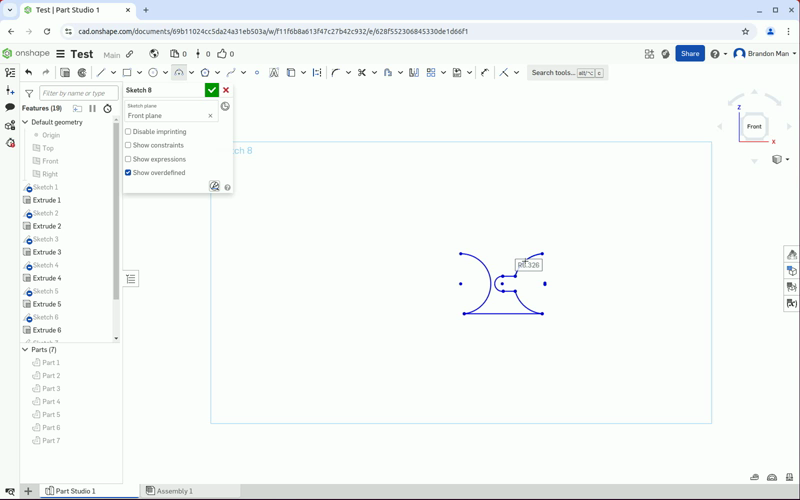
key(l)
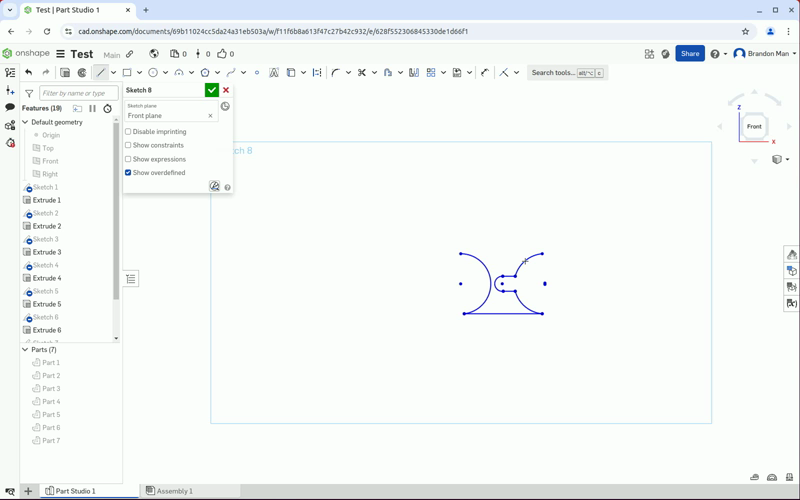
mouse_move(542, 253)
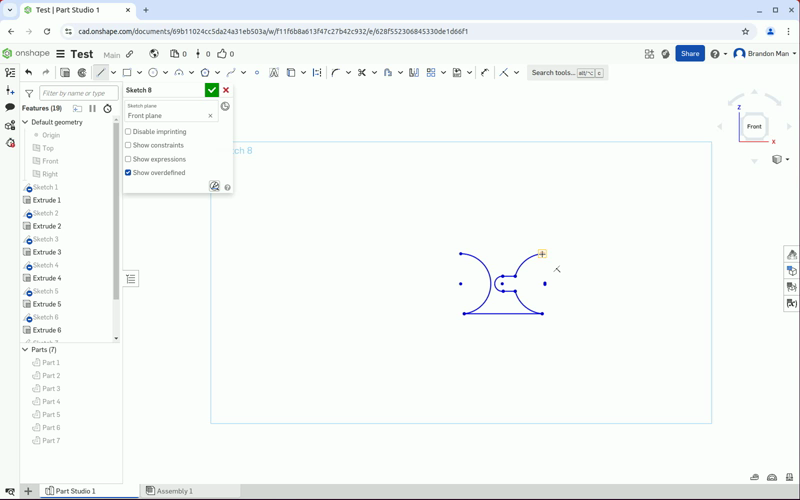
click(542, 253)
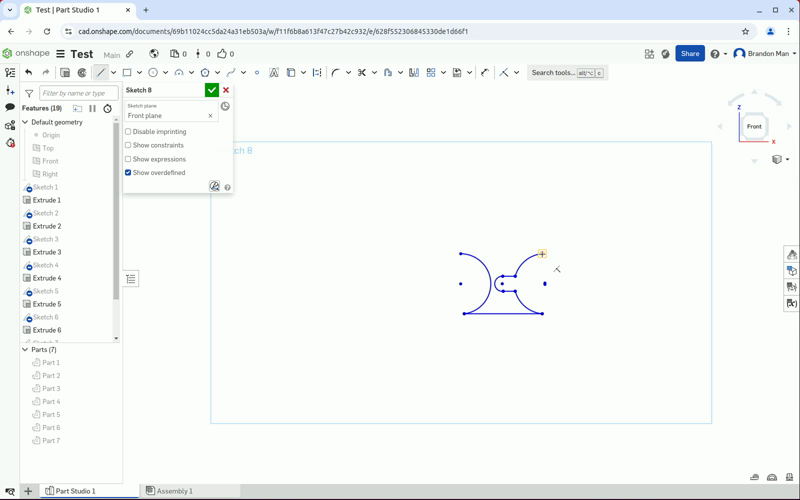
key_down(shift)
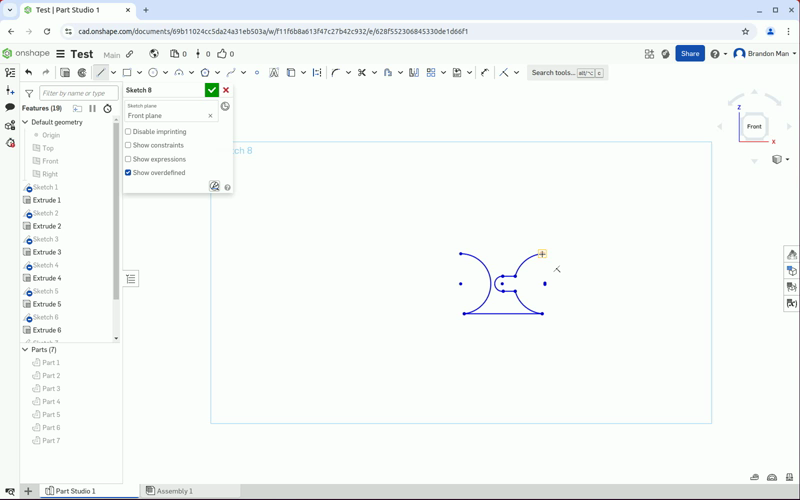
mouse_move(460, 253)
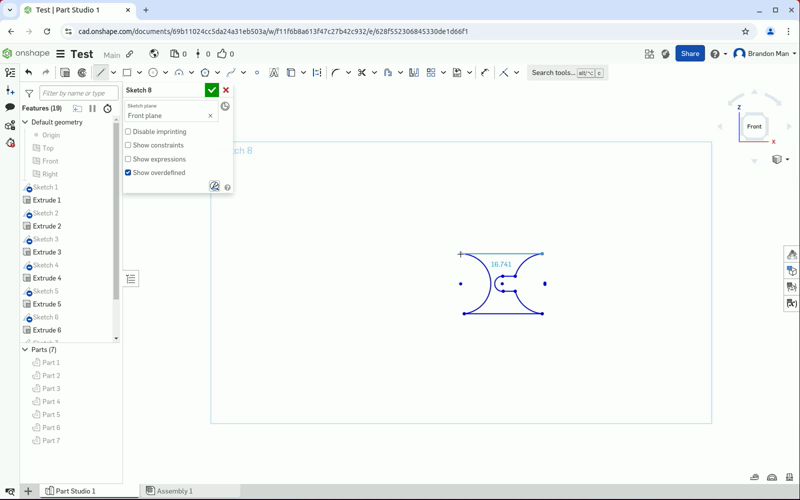
key_up(shift)
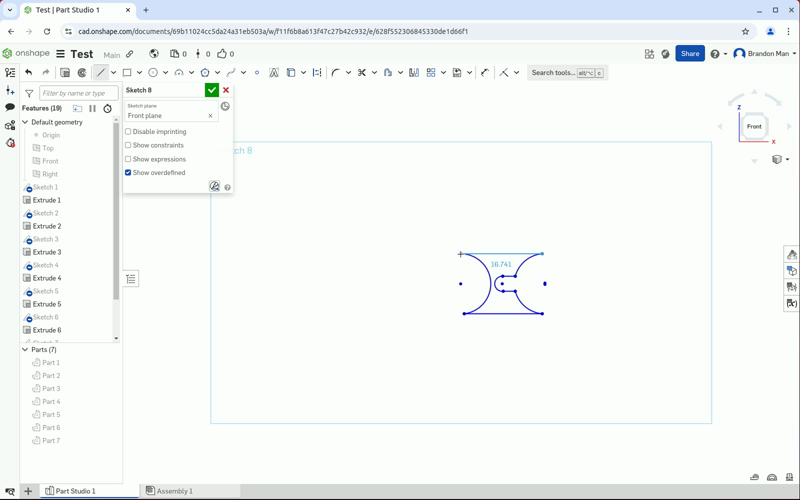
click(460, 253)
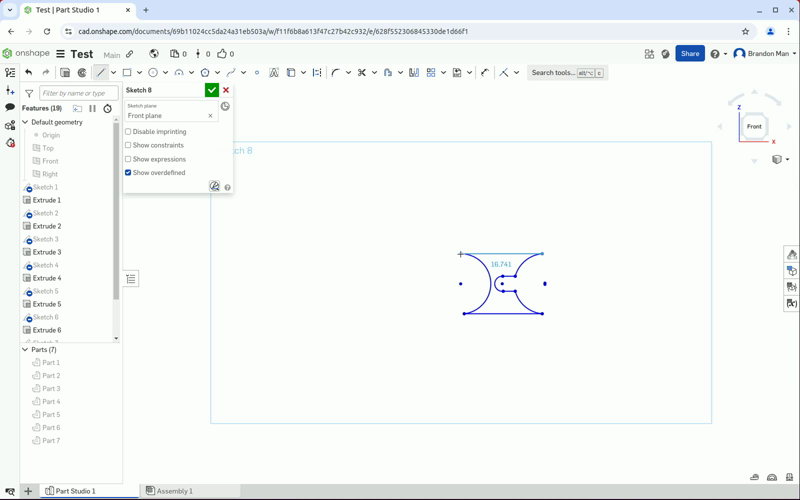
key(esc)
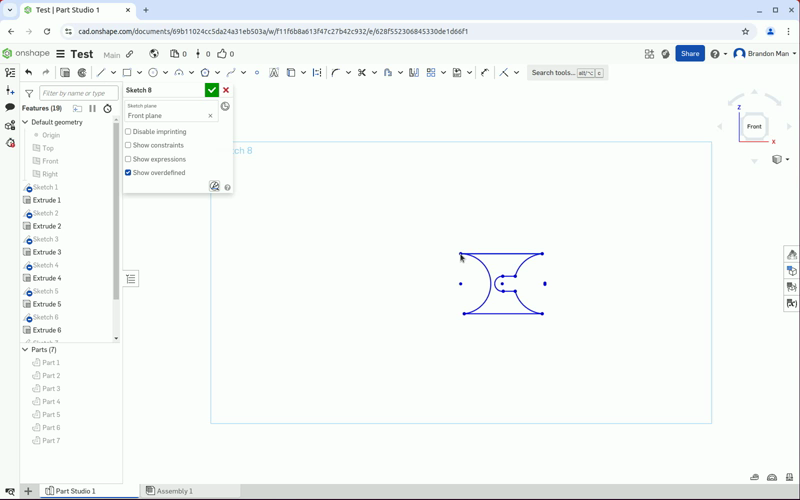
mouse_move(503, 296)
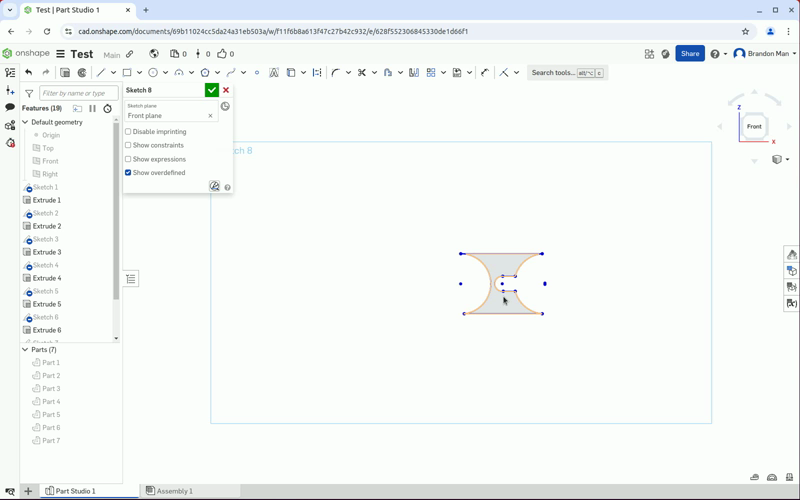
click(503, 296)
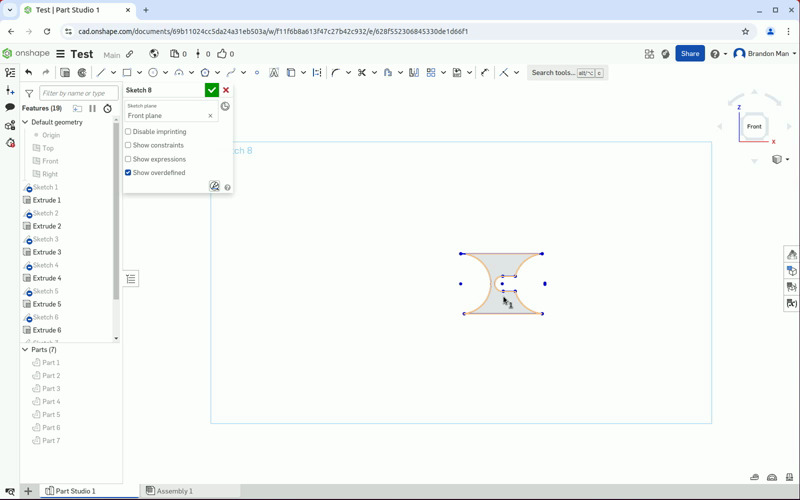
mouse_move(73, 352)
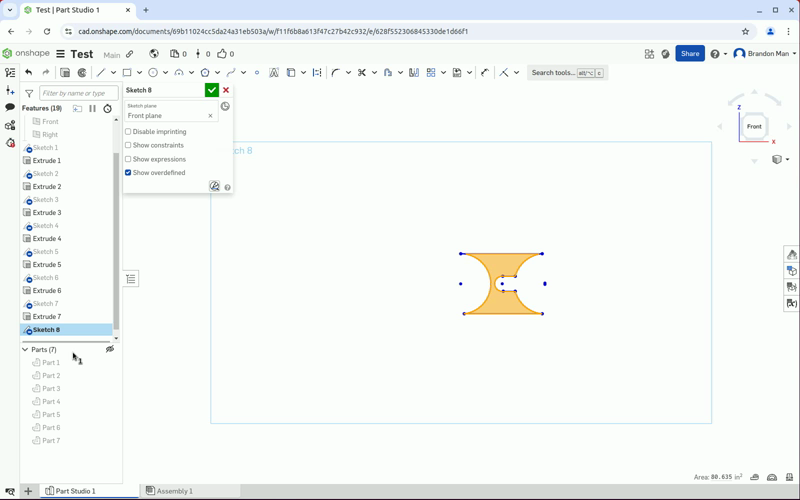
key(shift+y)
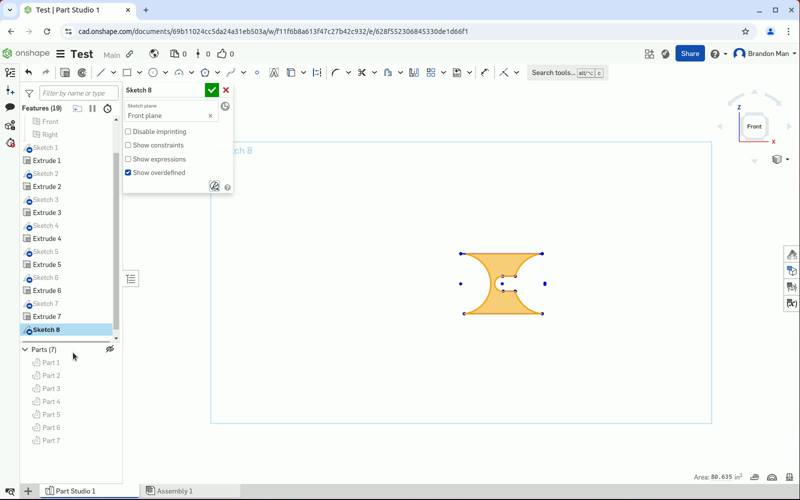
key(shift+e)
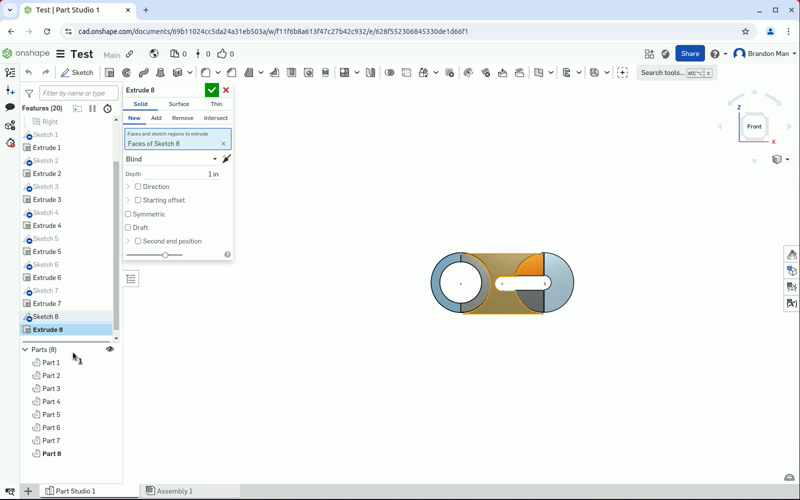
mouse_move(143, 106)
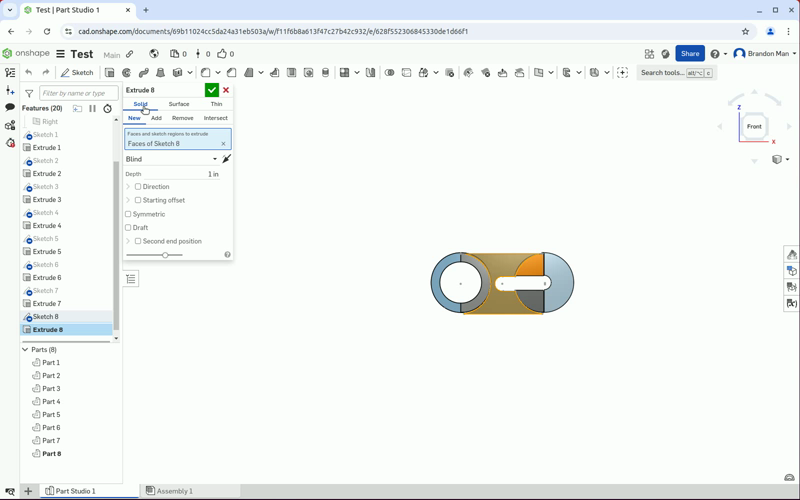
click(143, 106)
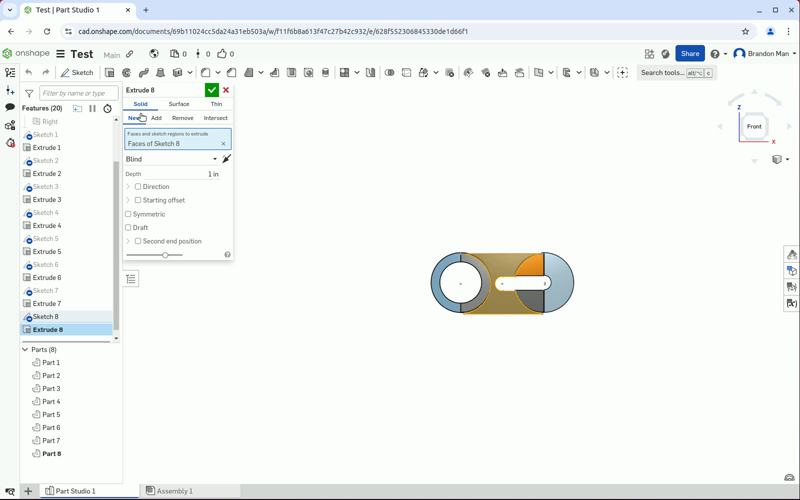
mouse_move(137, 120)
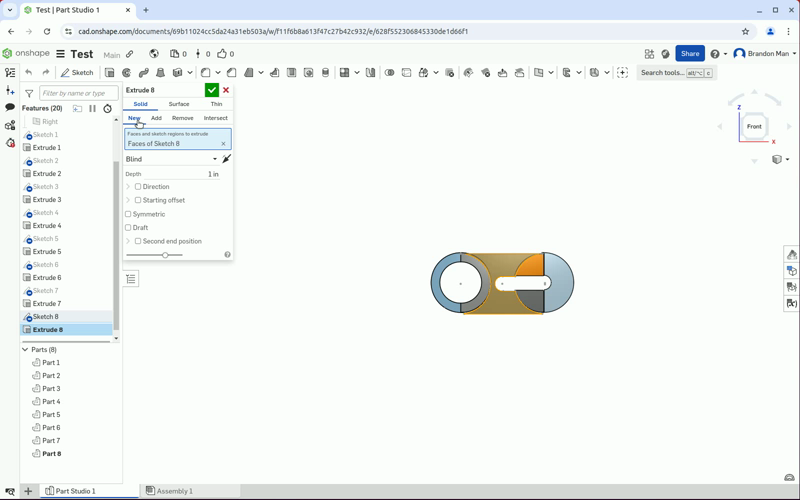
click(137, 120)
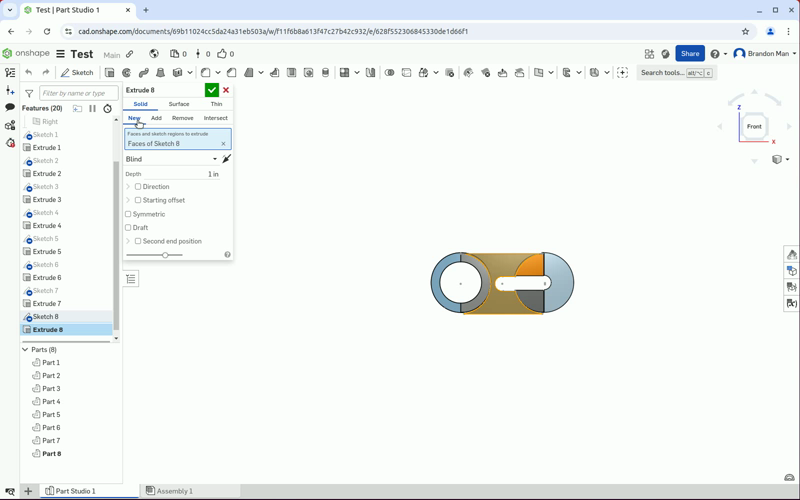
key(tab, 4)
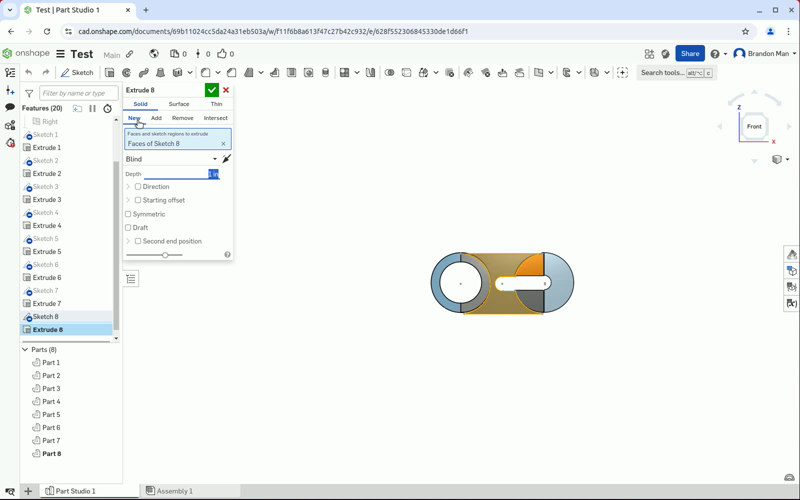
text(2.407)
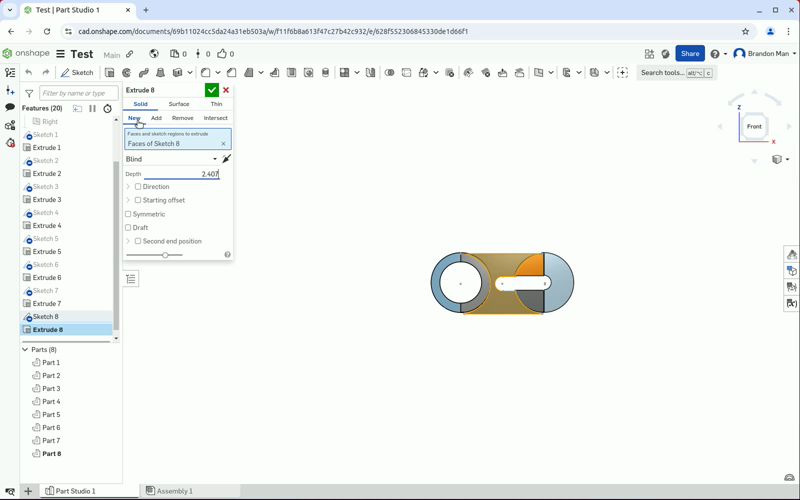
key(enter)
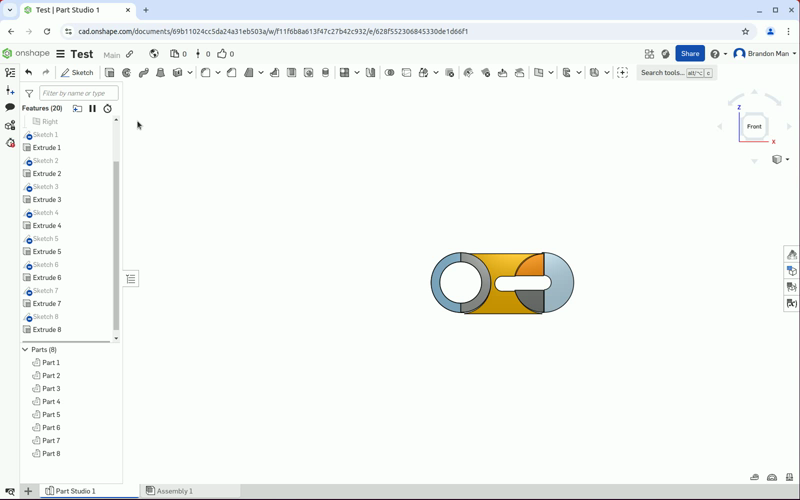
key(shift+h)
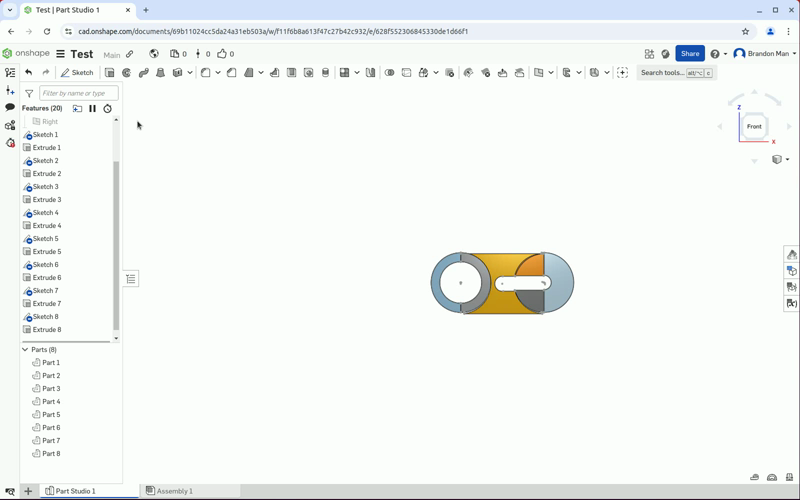
key(shift+h)
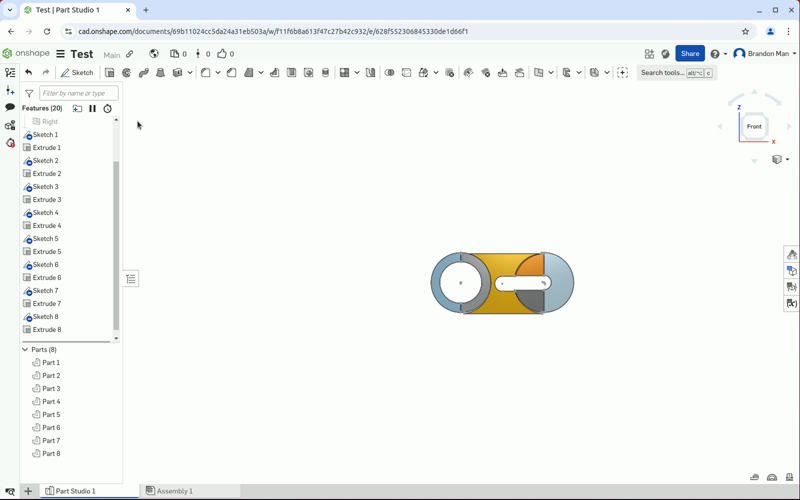
key(shift+7)
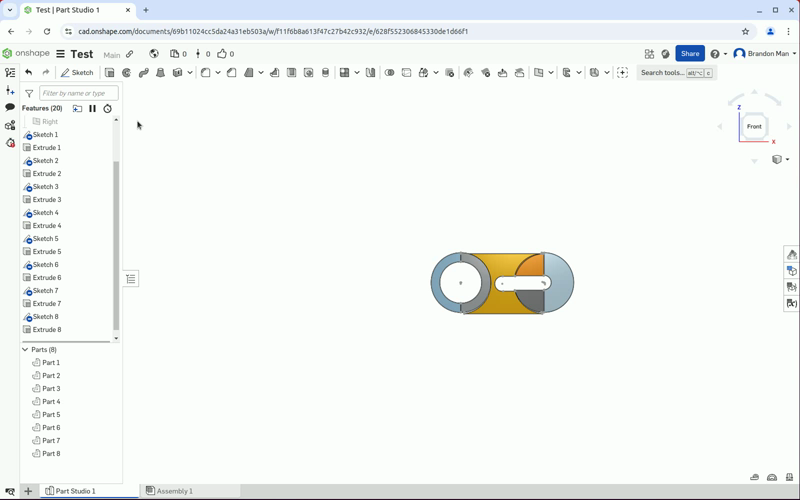
key(left, 2)
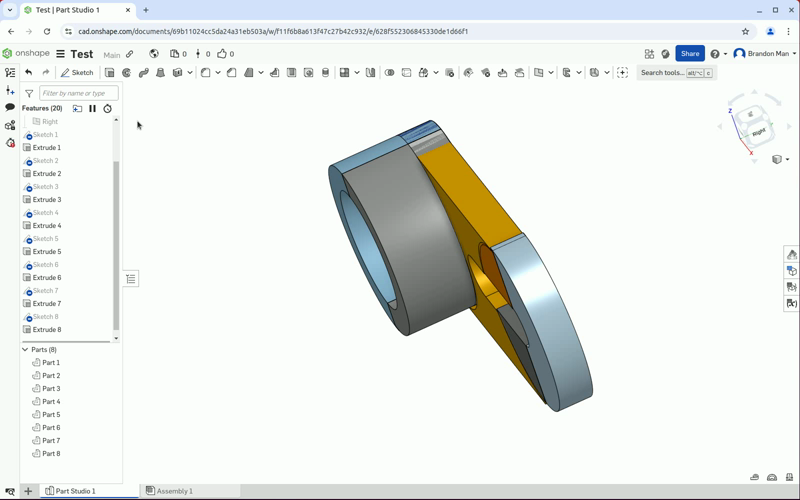
key(down, 2)
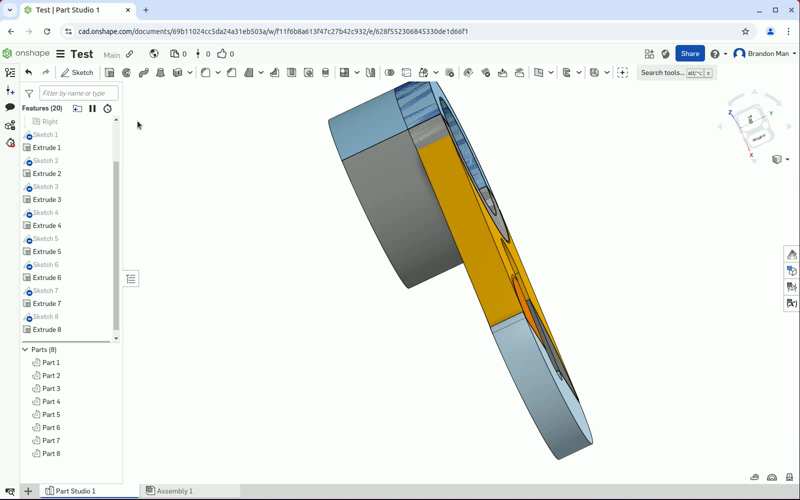
key(up, 2)
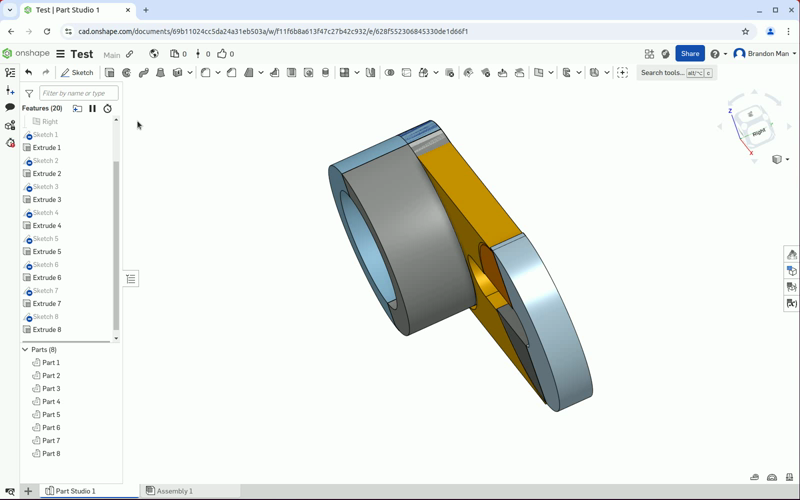
key(right, 2)
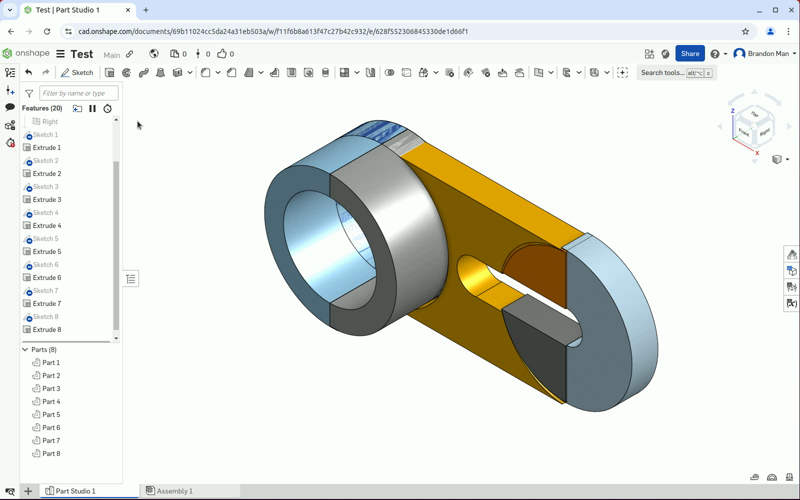
mouse_move(69, 137)
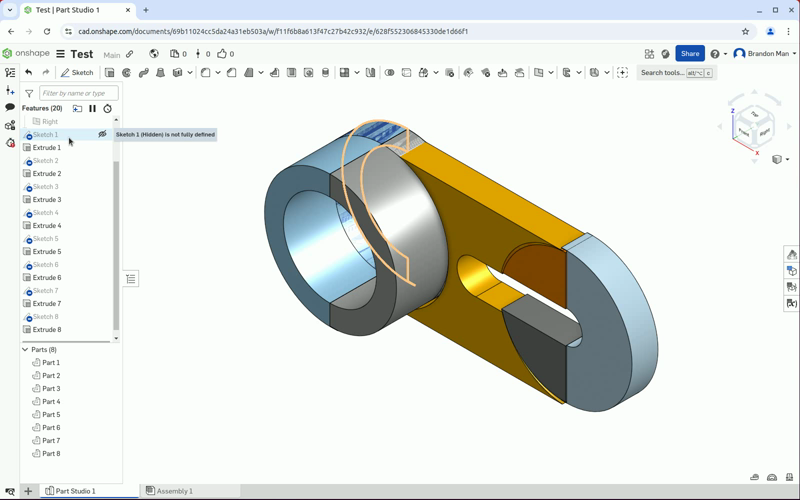
click(69, 137)